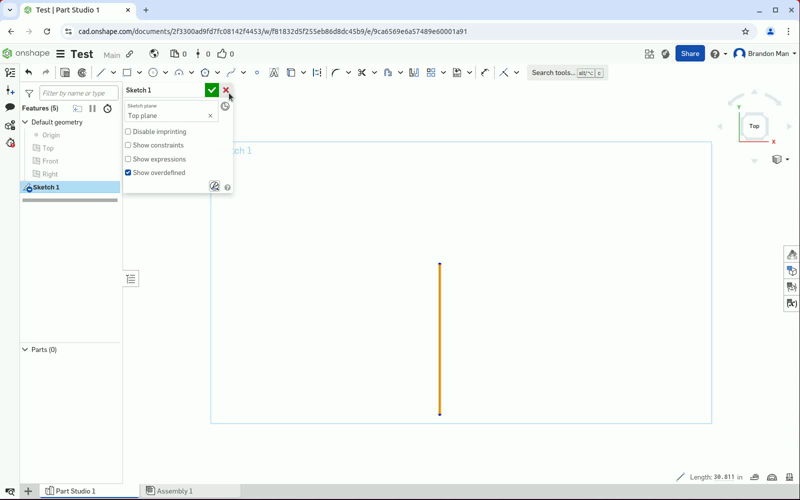
key(shift+h)
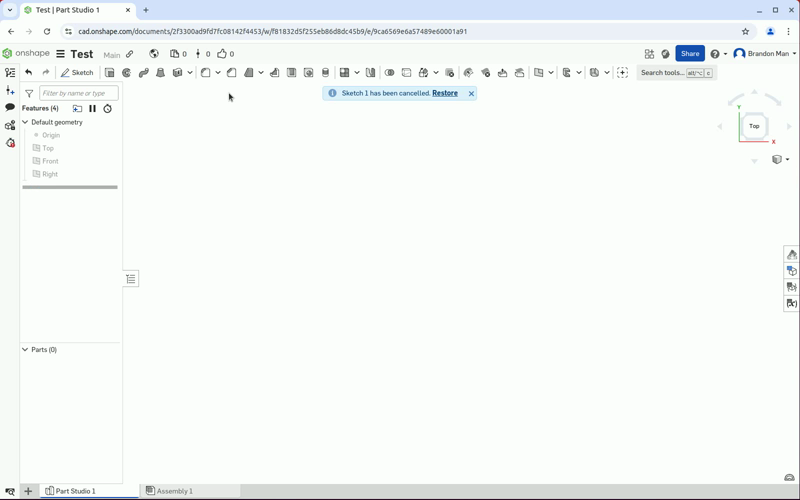
mouse_move(73, 352)
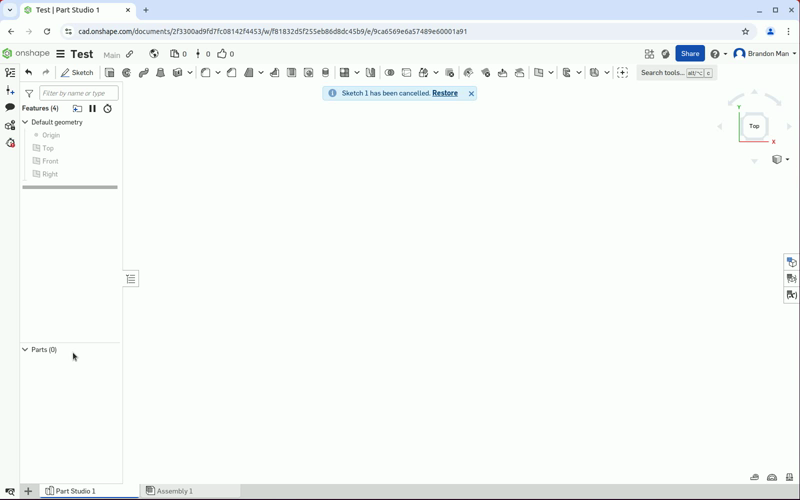
key(y)
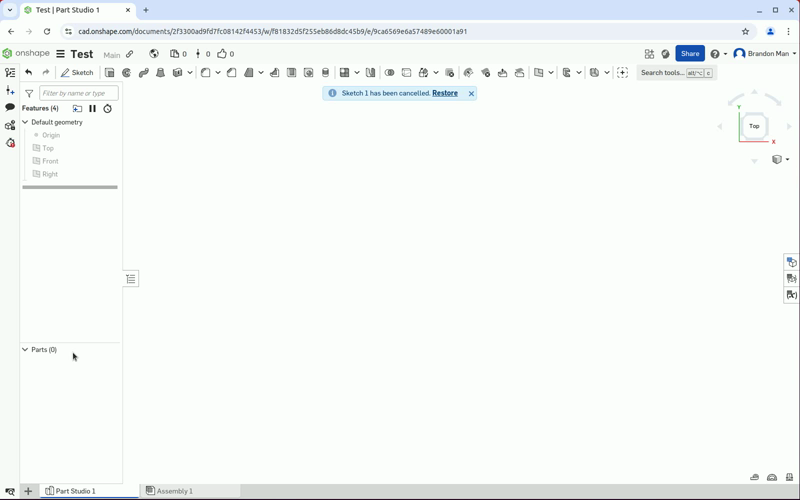
key(shift+p)
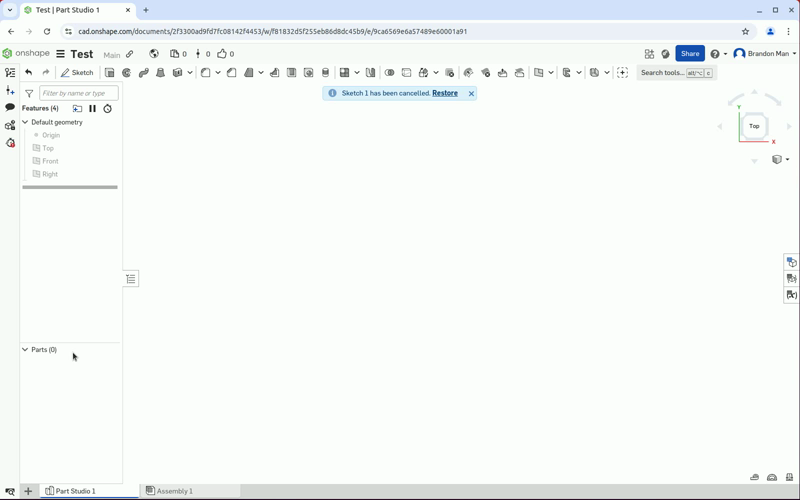
key(space)
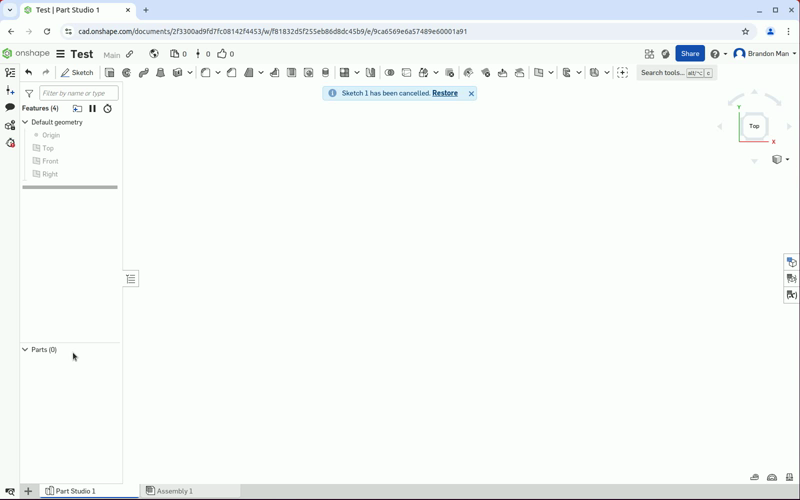
key_down(shift)
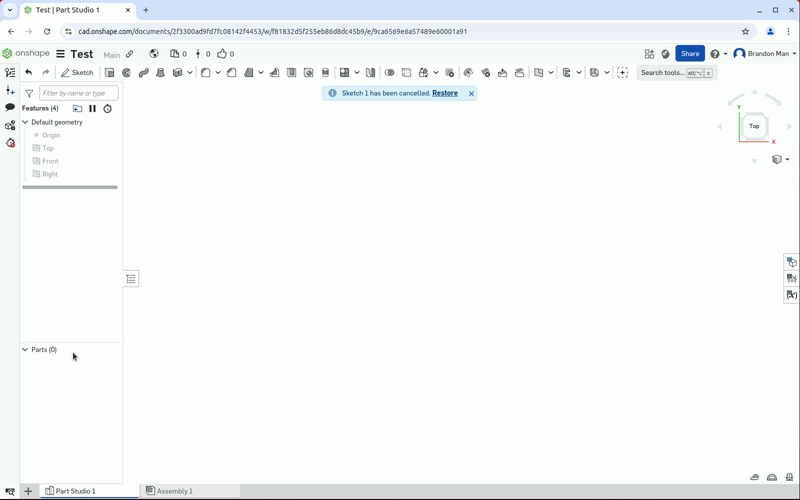
key(up)
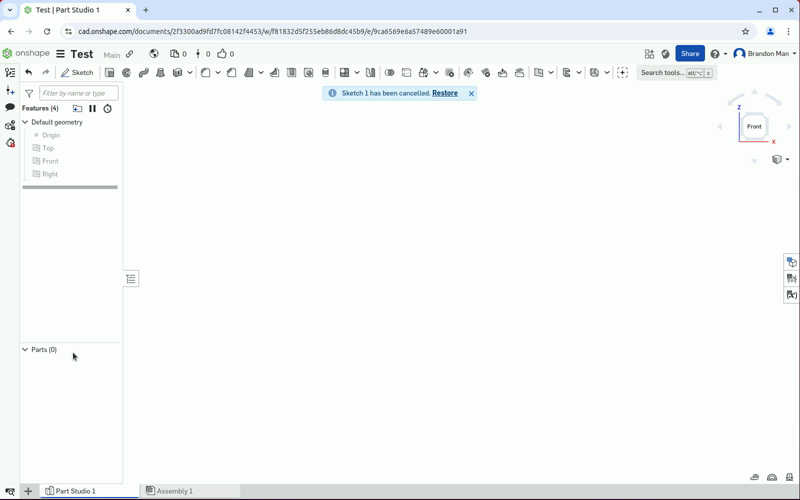
key_up(shift)
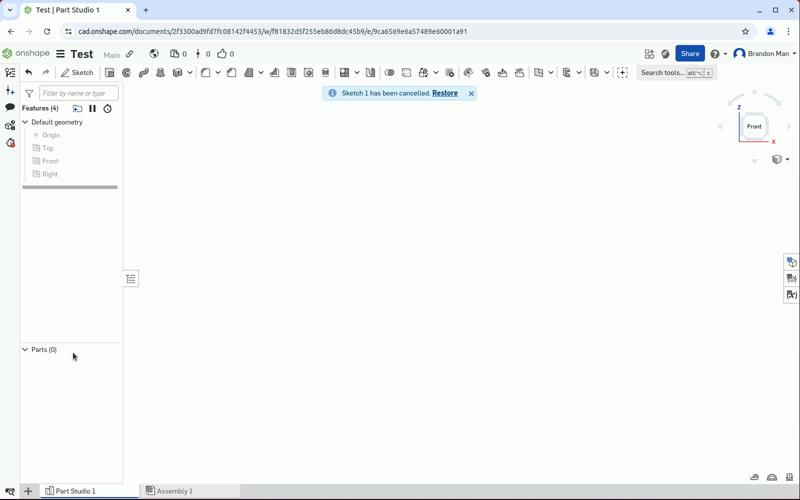
mouse_move(73, 352)
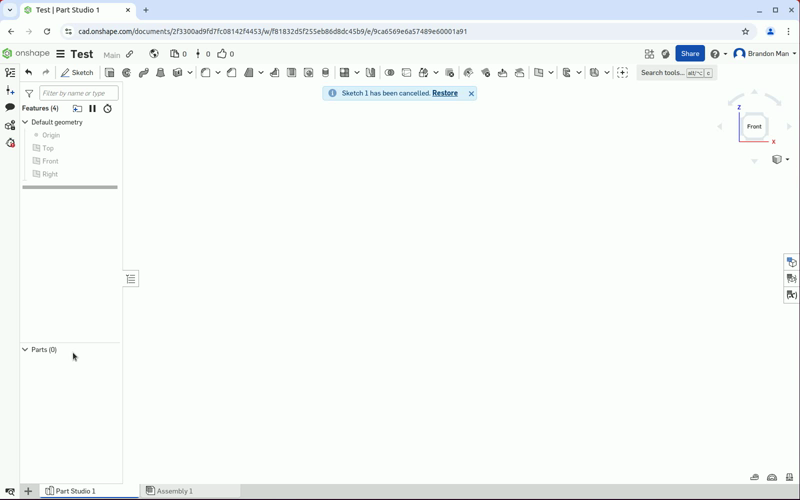
key(shift+y)
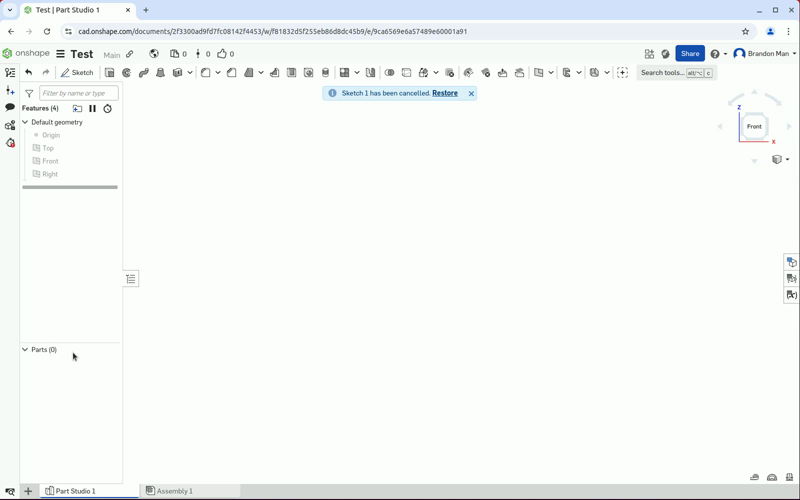
key(shift+s)
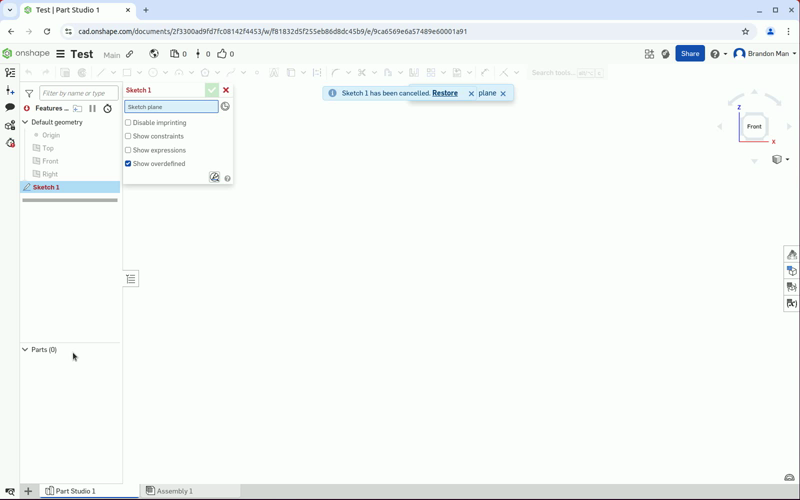
mouse_move(73, 163)
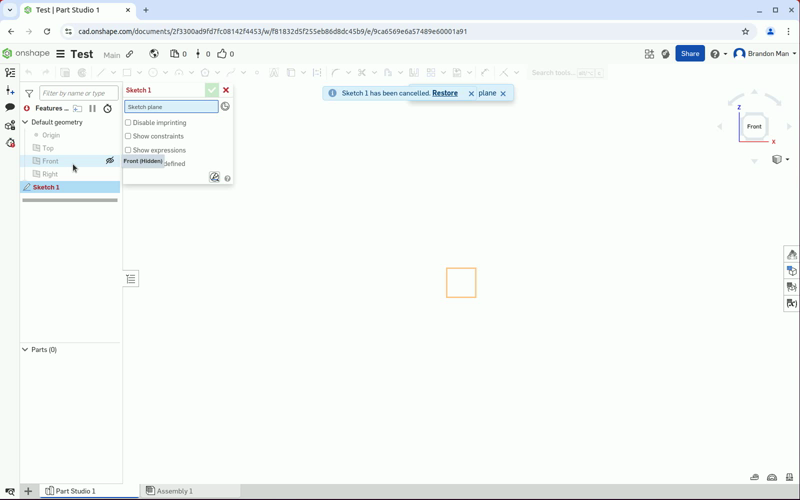
click(73, 163)
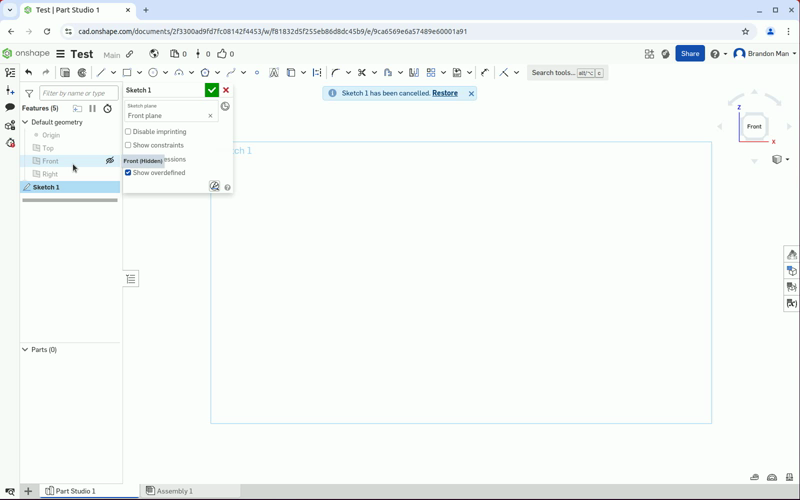
mouse_move(73, 352)
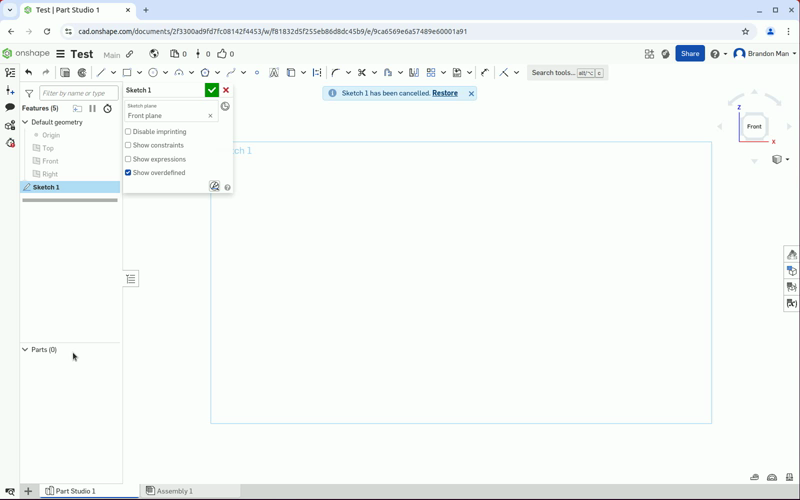
key(y)
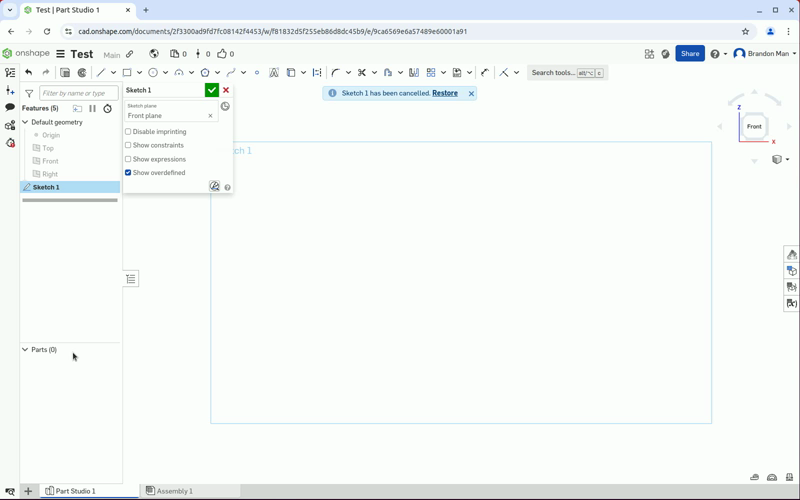
key(l)
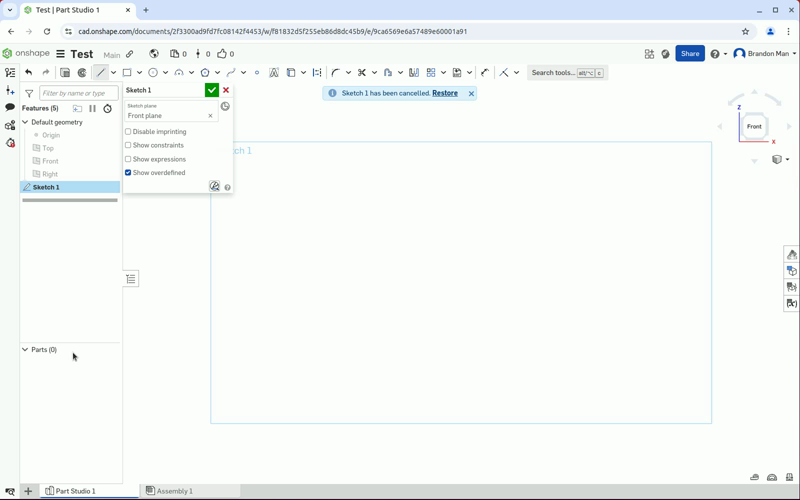
key_down(shift)
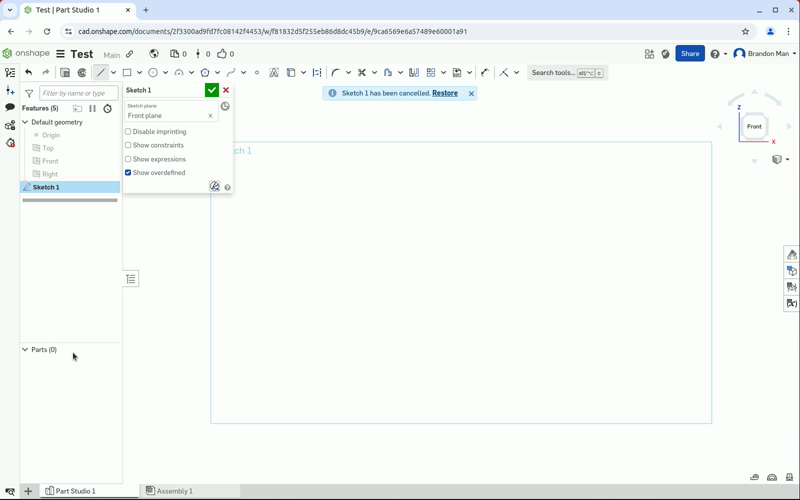
mouse_move(348, 376)
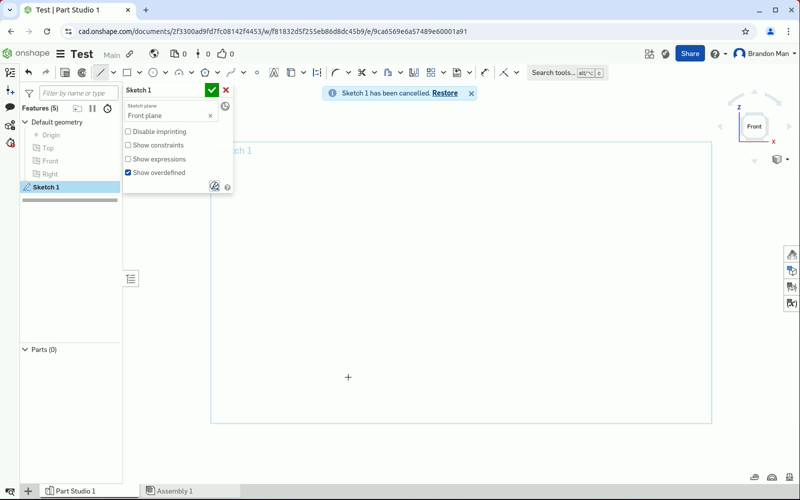
click(348, 376)
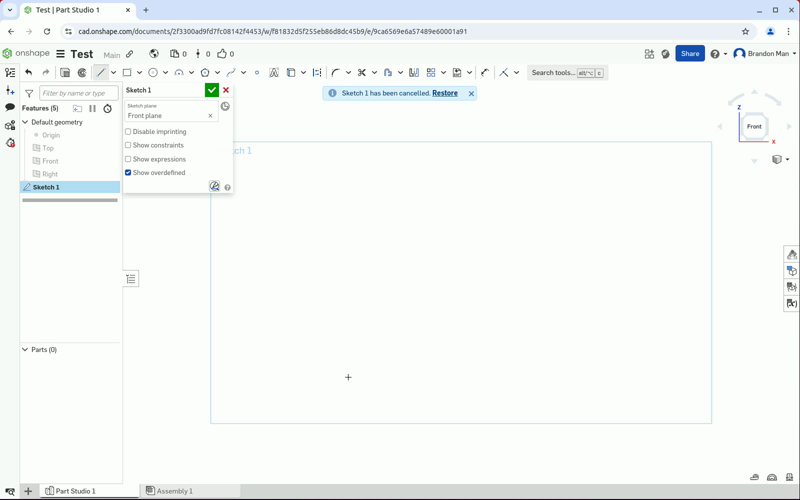
key_up(shift)
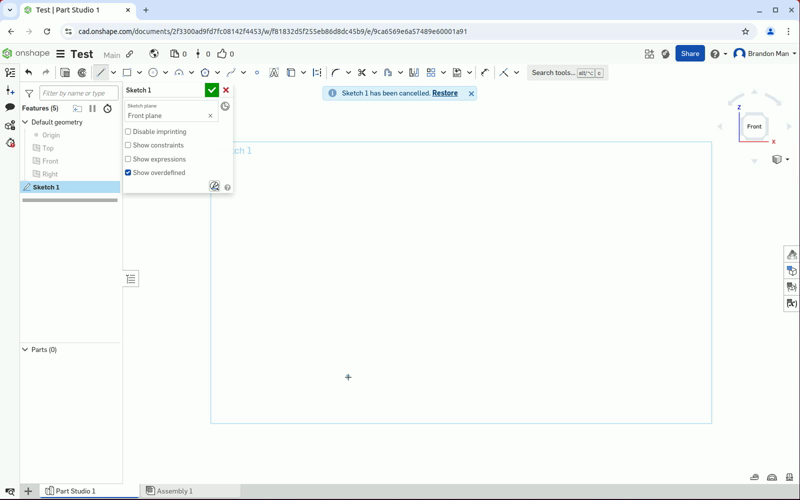
key_down(shift)
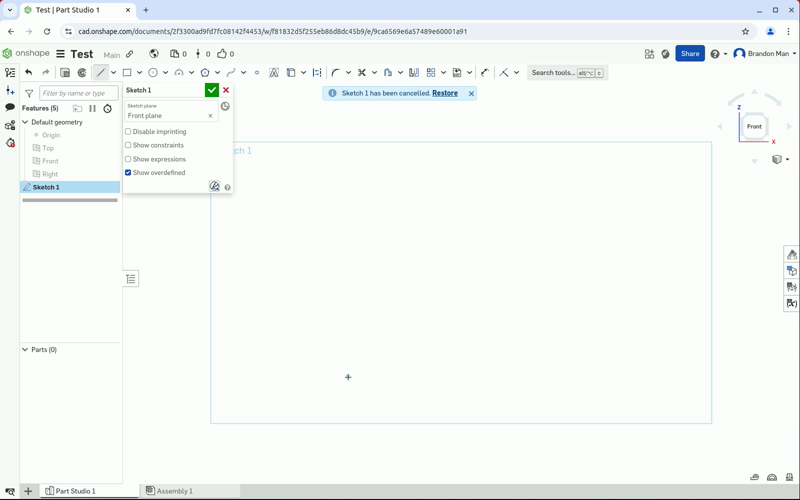
mouse_move(570, 376)
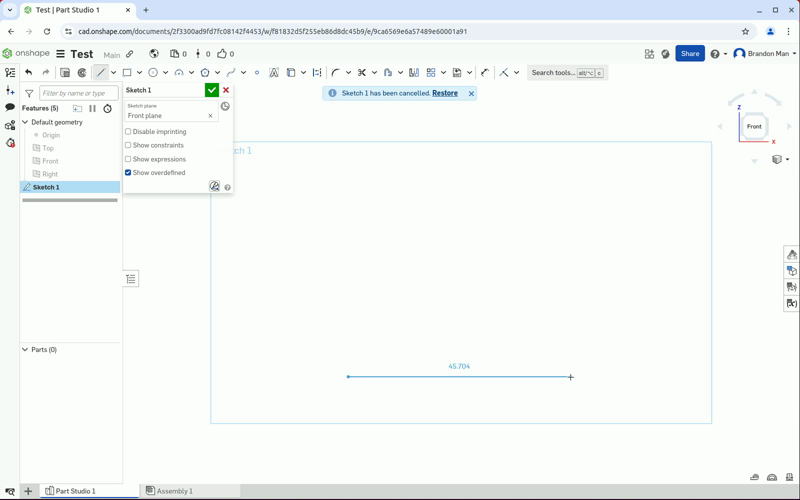
click(570, 376)
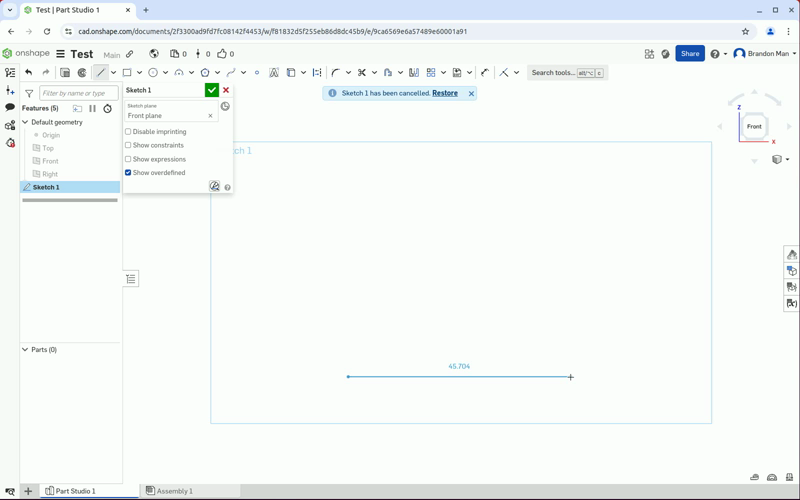
key_up(shift)
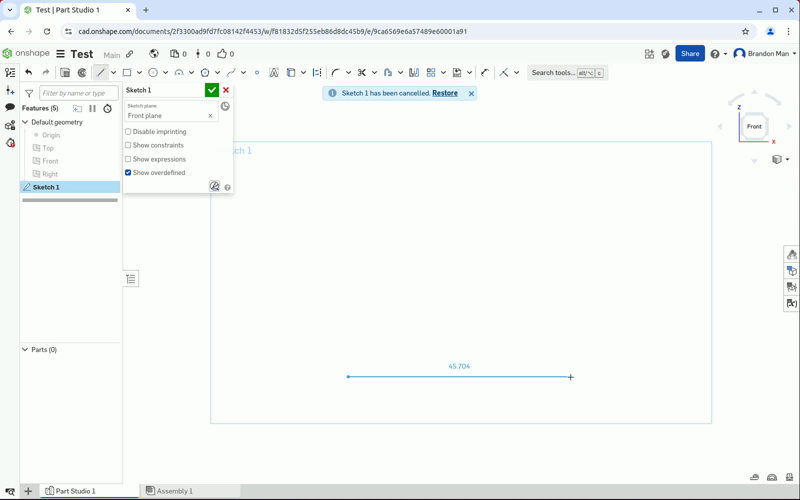
key_down(shift)
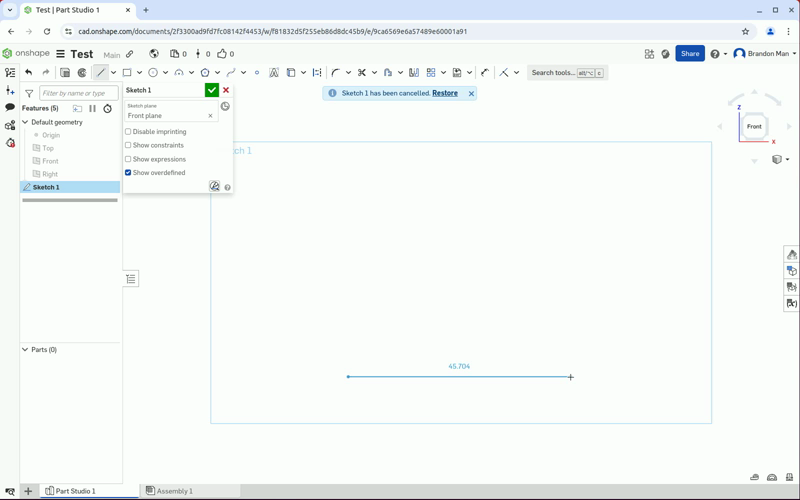
mouse_move(570, 191)
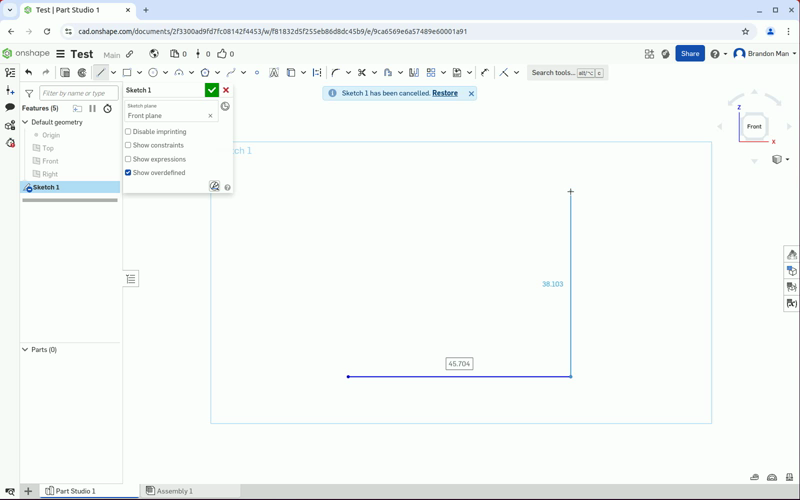
click(570, 191)
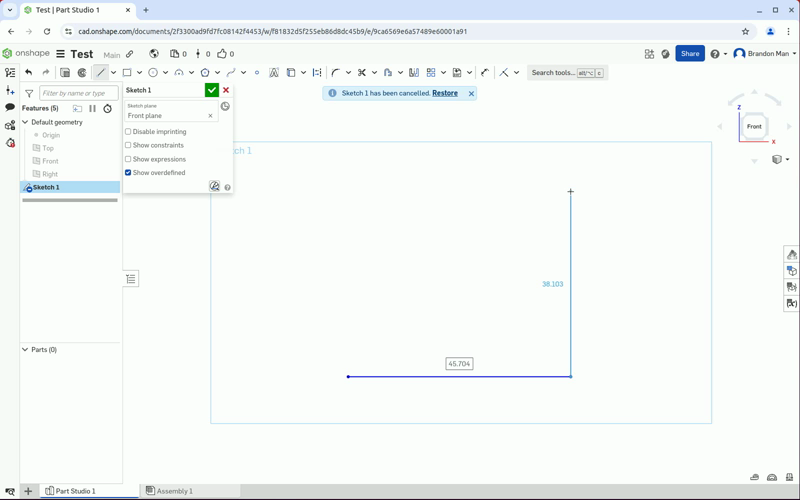
key_up(shift)
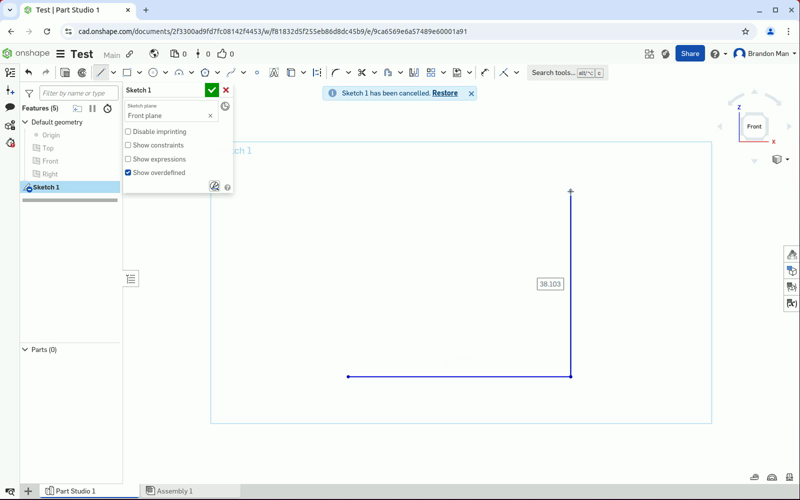
key_down(shift)
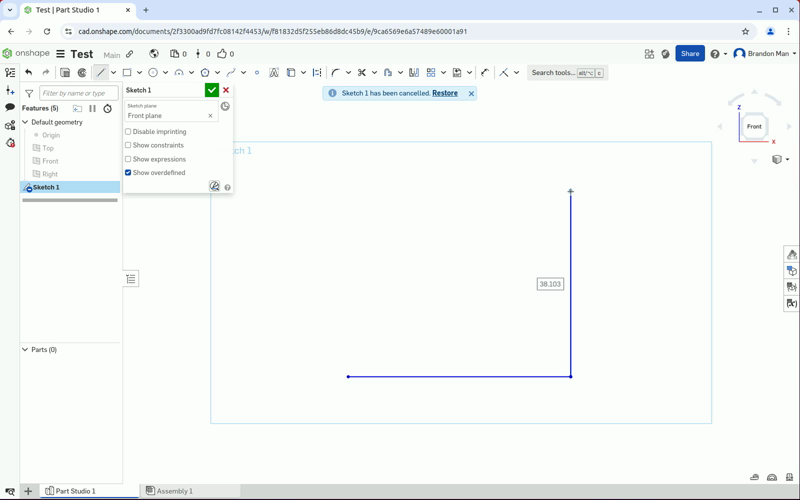
mouse_move(348, 191)
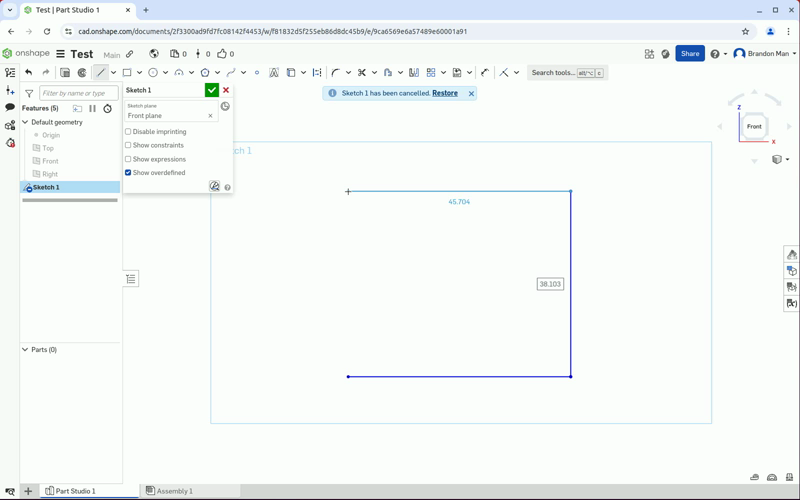
click(348, 191)
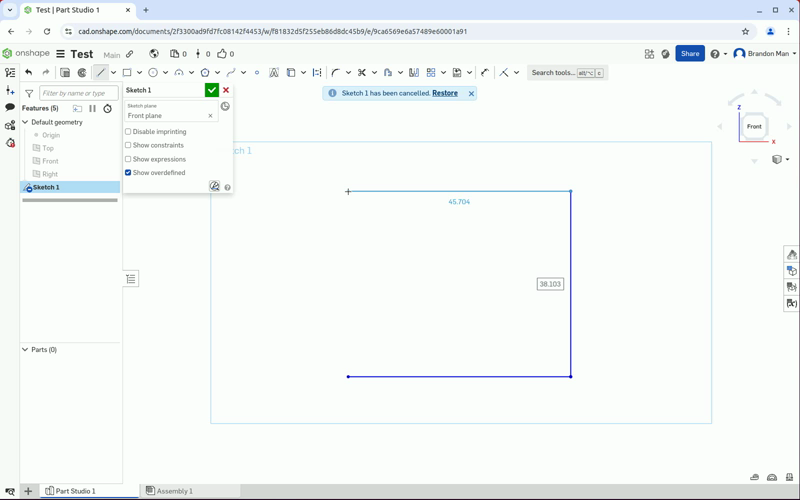
key_up(shift)
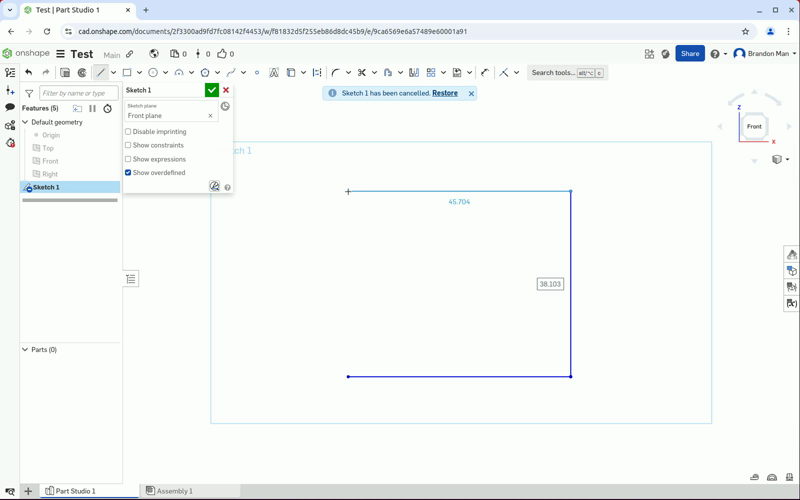
key_down(shift)
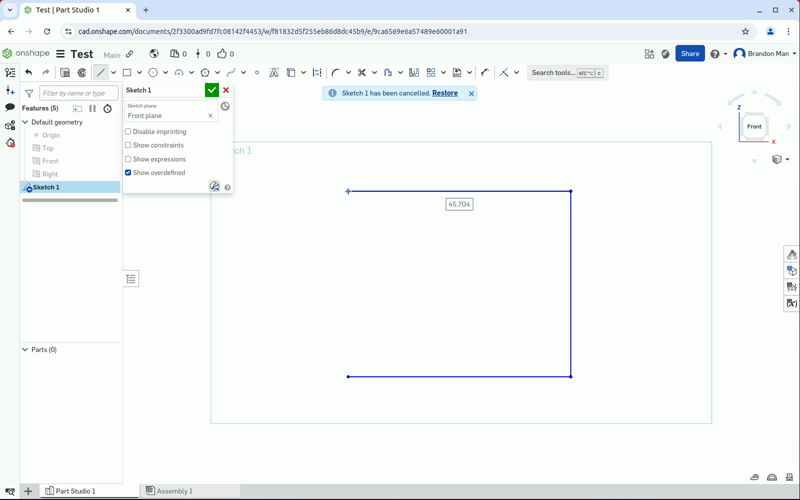
mouse_move(348, 376)
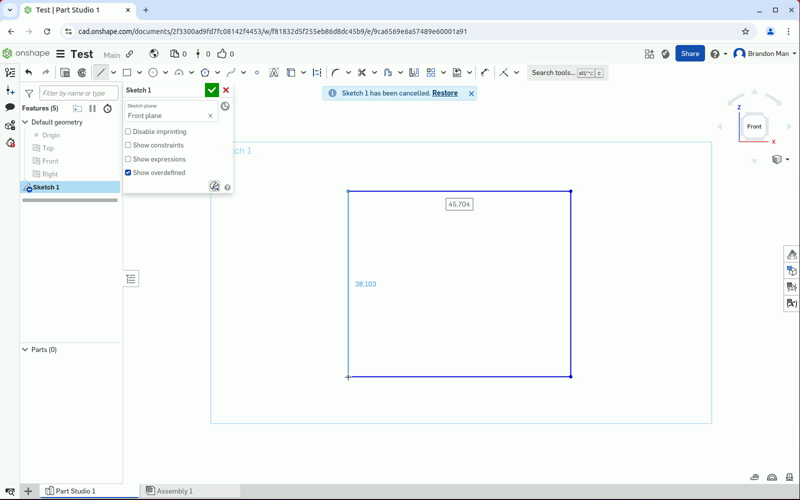
key_up(shift)
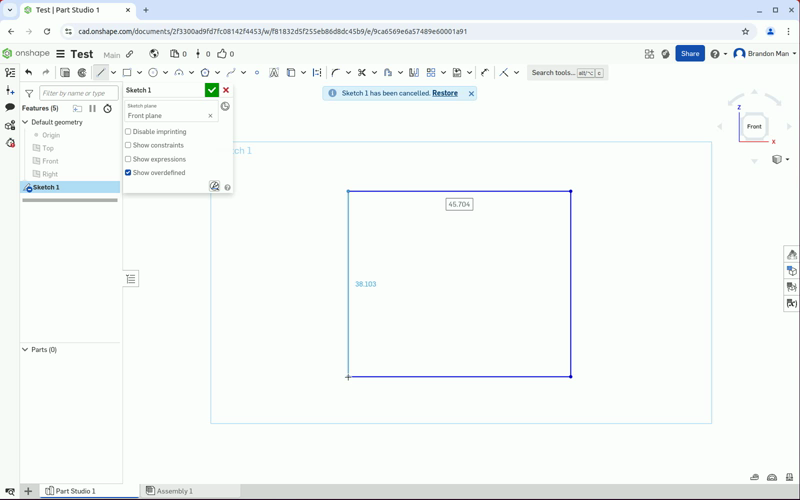
click(348, 376)
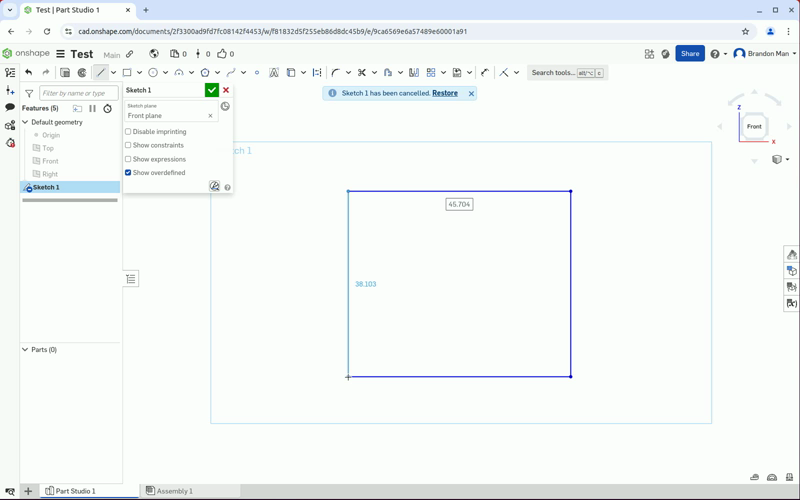
key(esc)
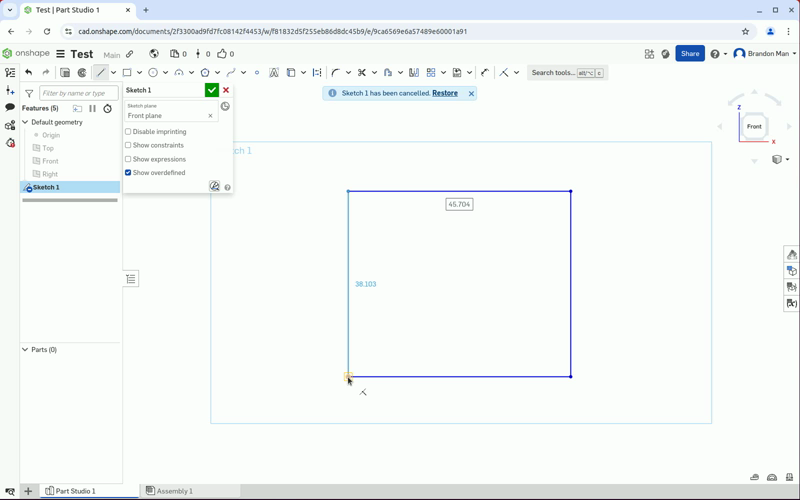
mouse_move(456, 338)
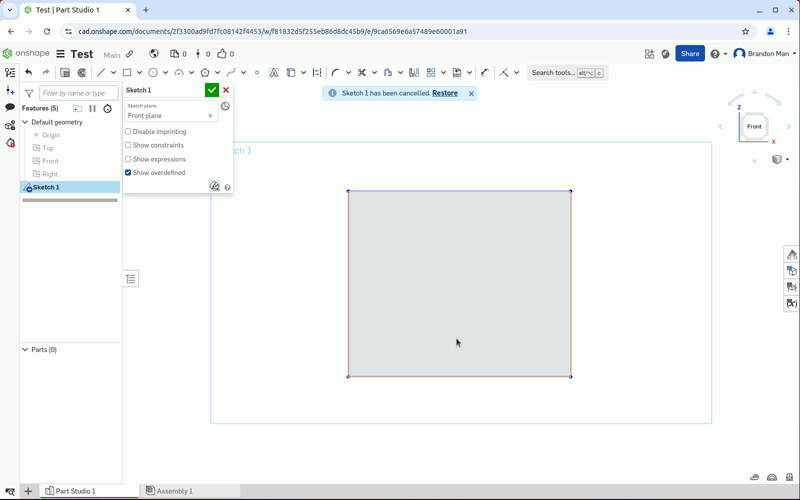
click(456, 338)
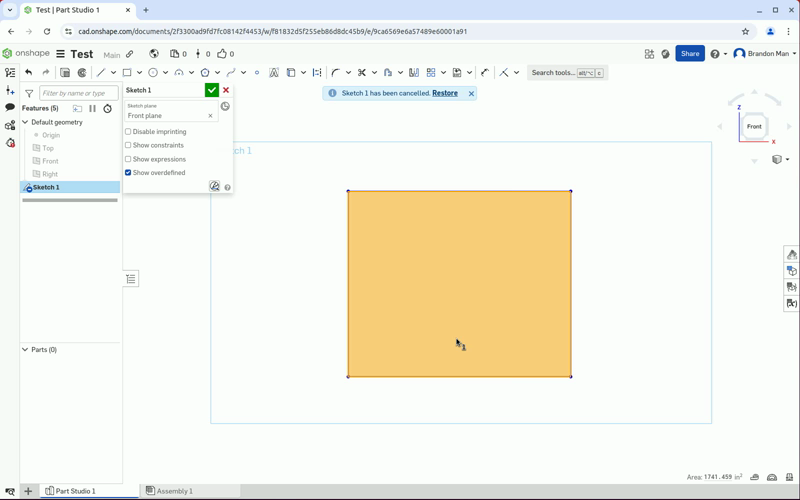
mouse_move(73, 352)
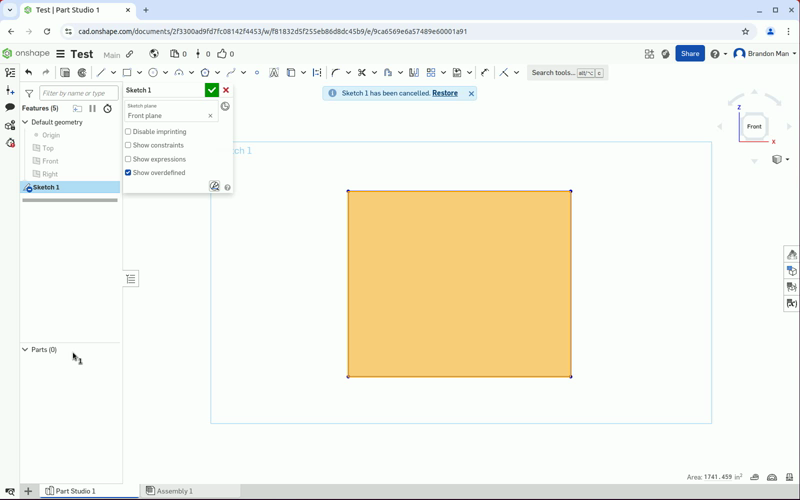
key(shift+y)
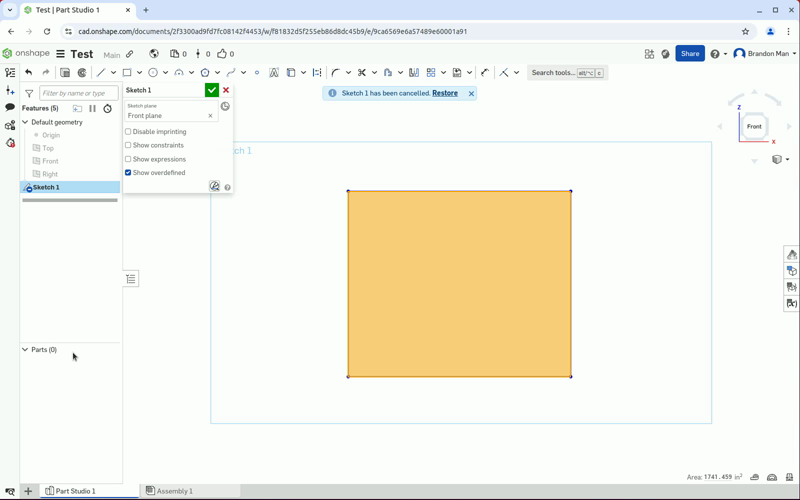
key(shift+e)
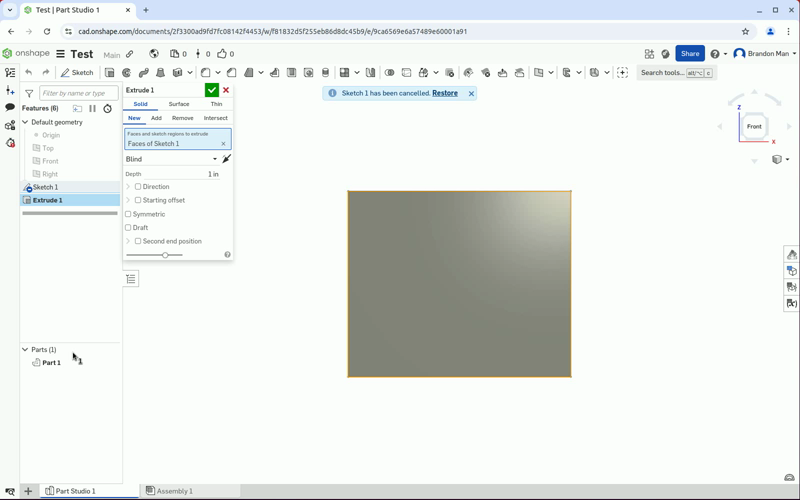
mouse_move(143, 106)
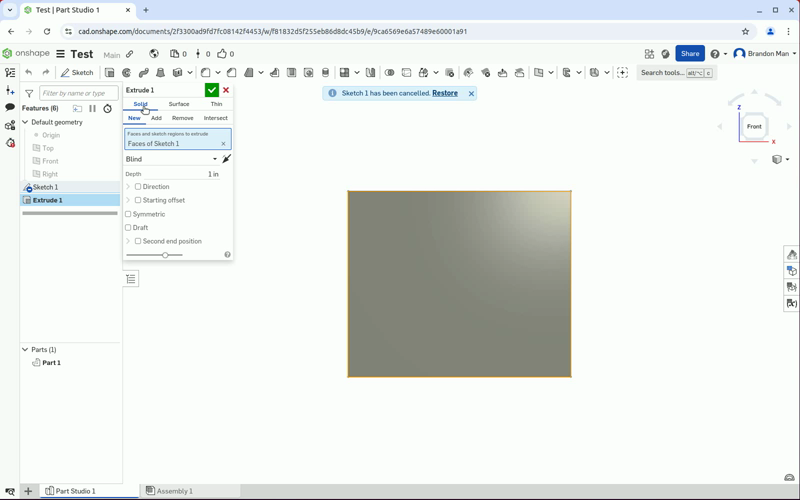
click(143, 106)
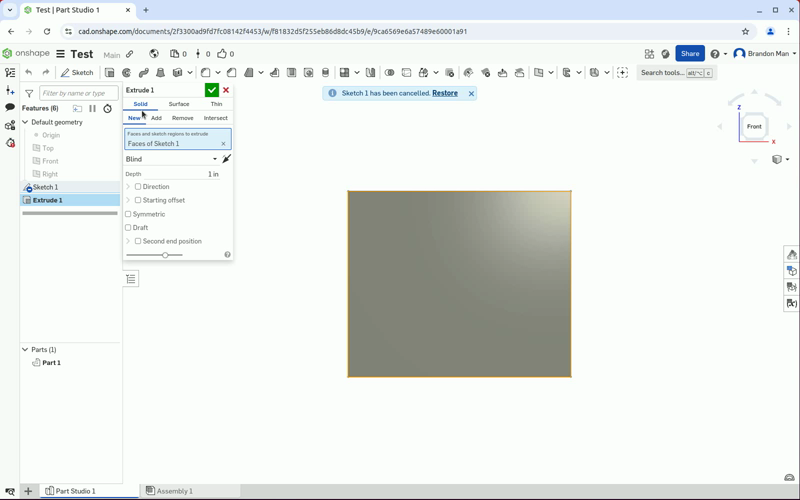
mouse_move(137, 120)
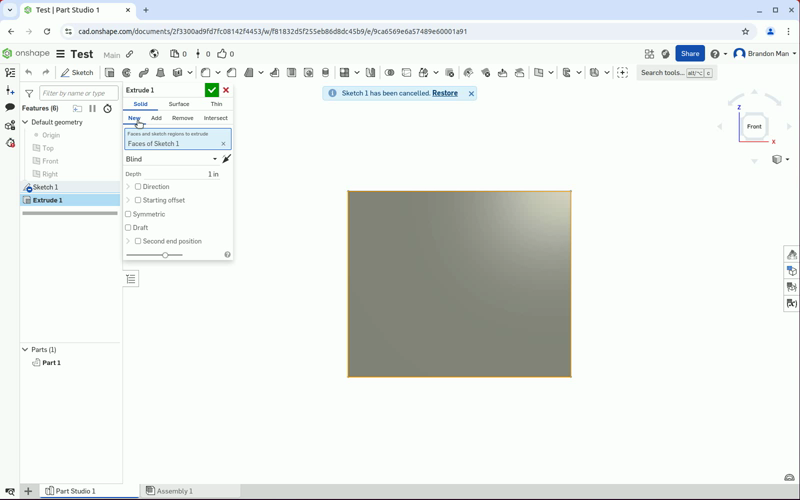
click(137, 120)
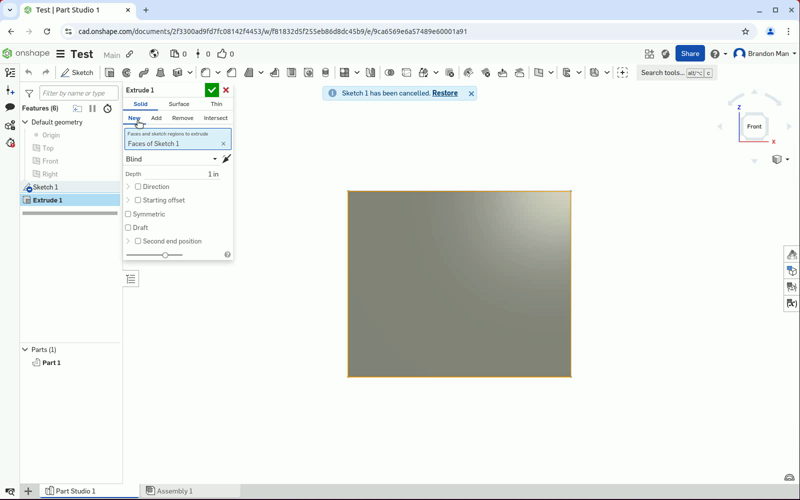
key(tab, 4)
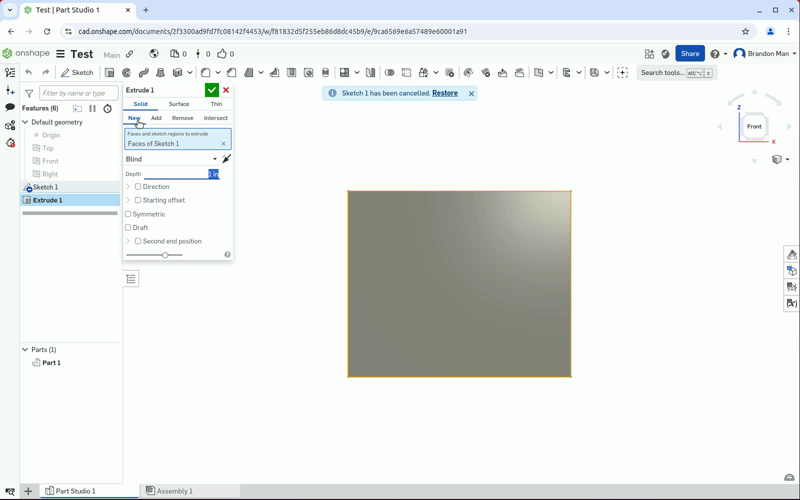
text(3.611)
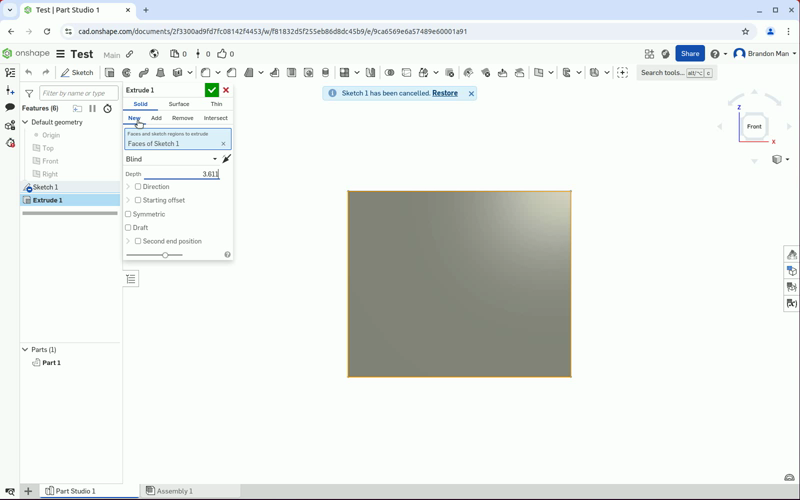
key(enter)
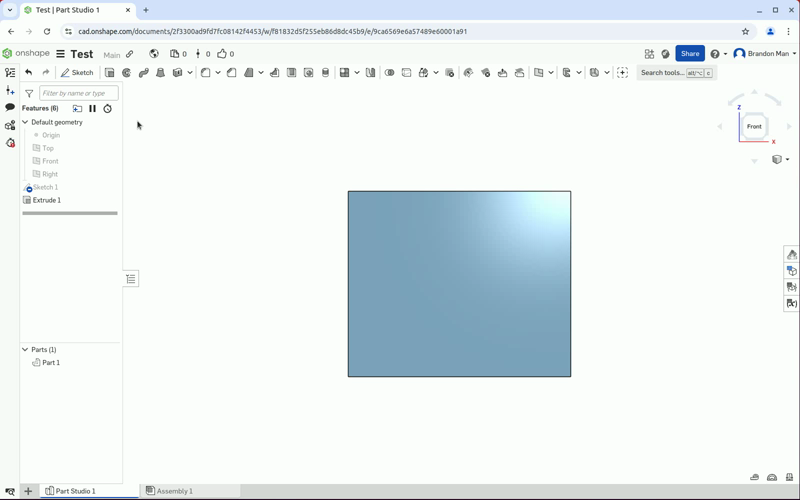
key(shift+h)
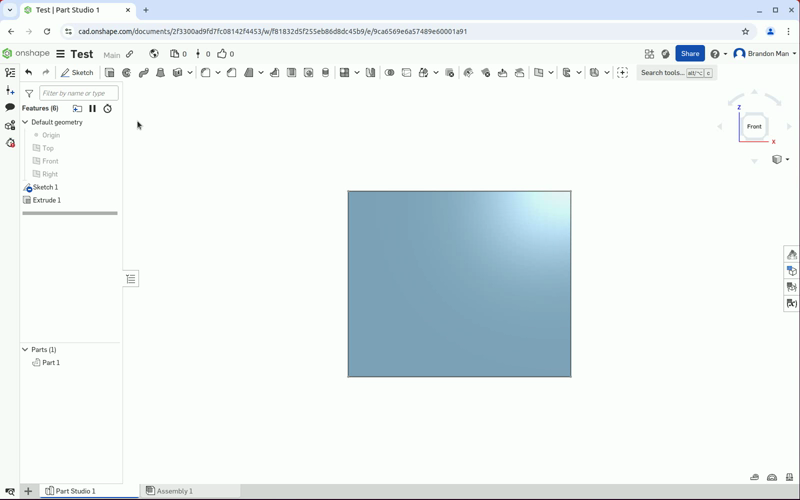
key(shift+h)
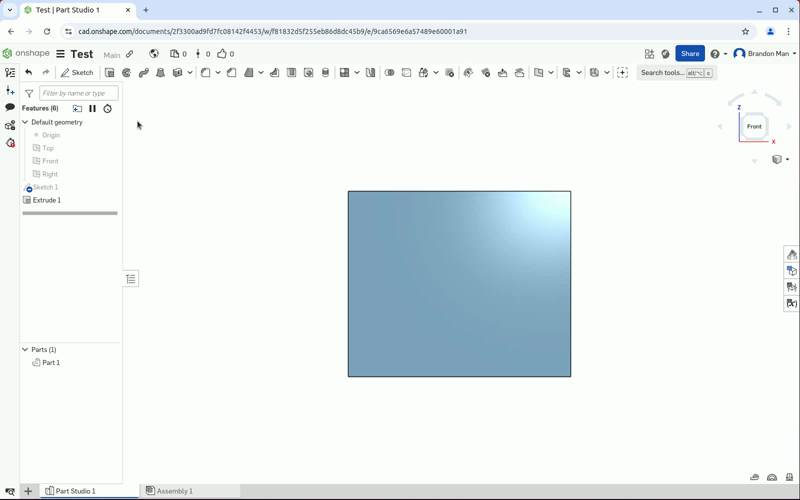
mouse_move(73, 189)
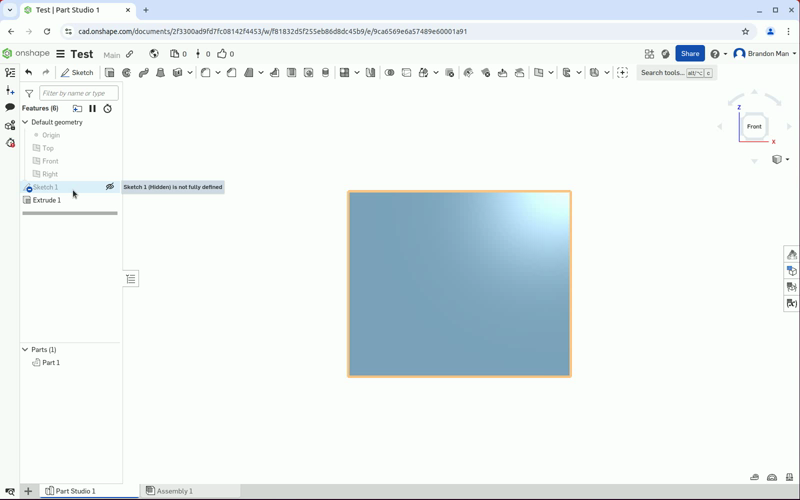
click(73, 189)
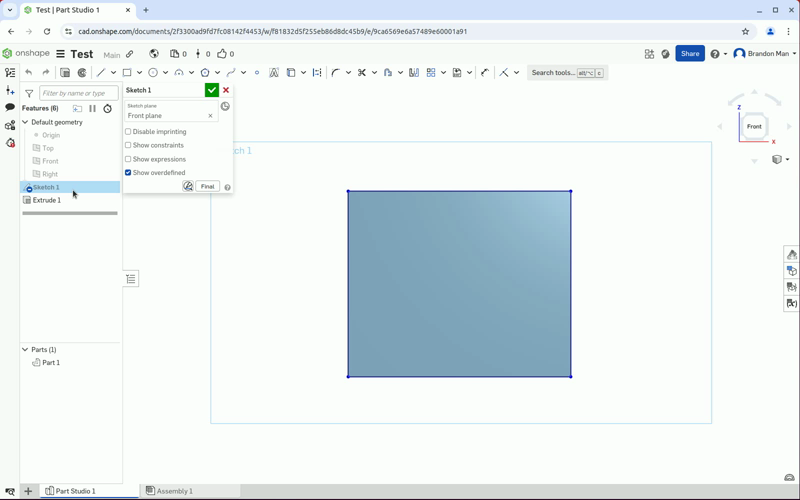
mouse_move(229, 92)
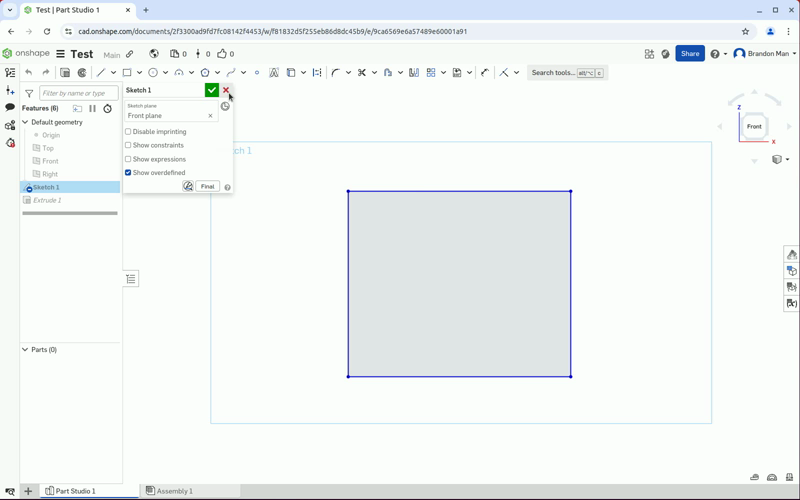
click(229, 92)
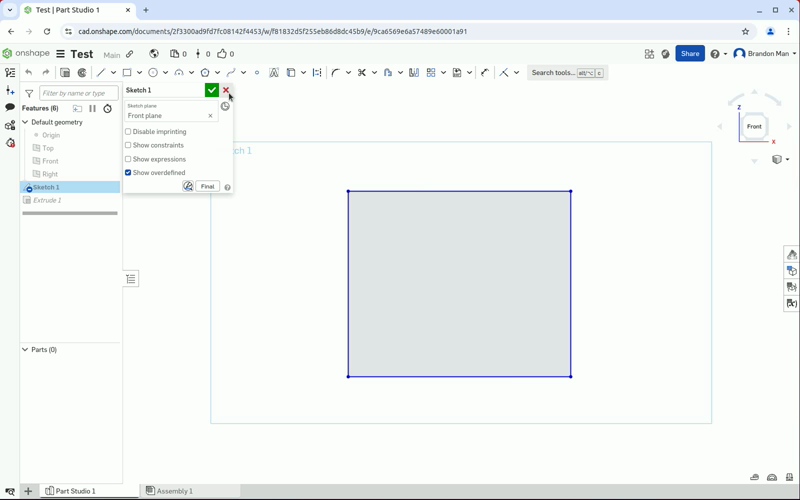
key(shift+s)
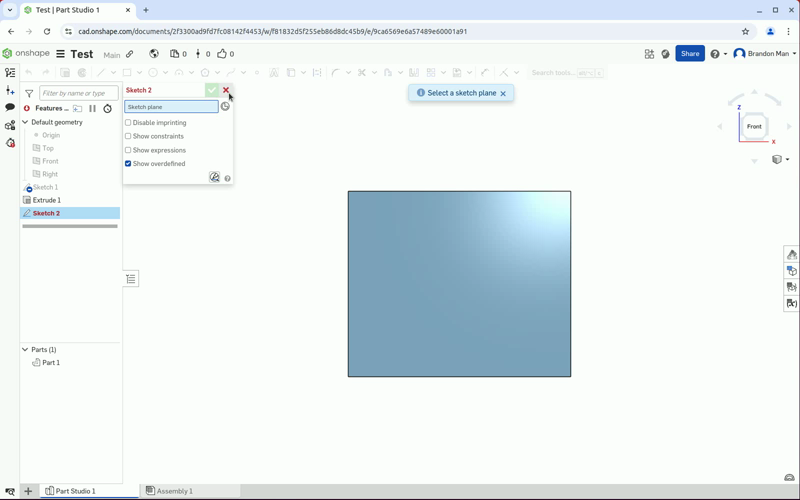
mouse_move(73, 163)
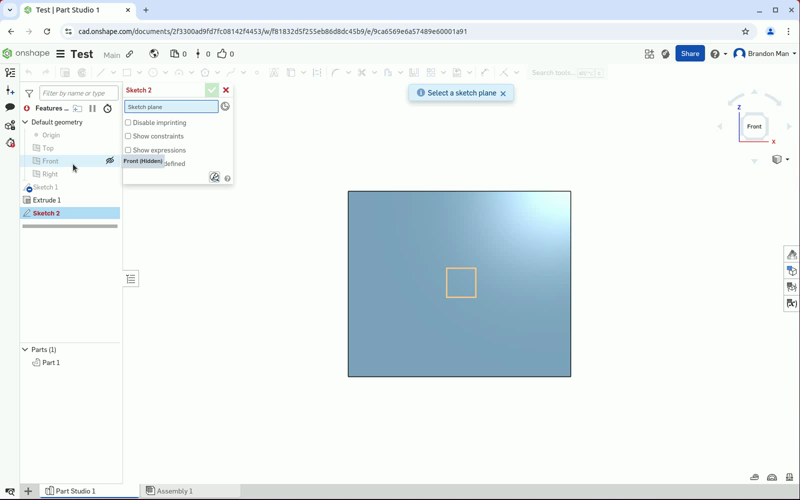
click(73, 163)
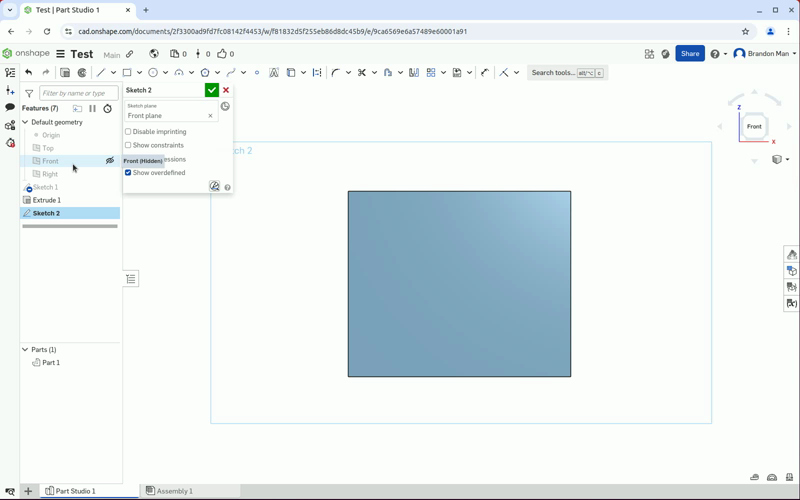
mouse_move(73, 352)
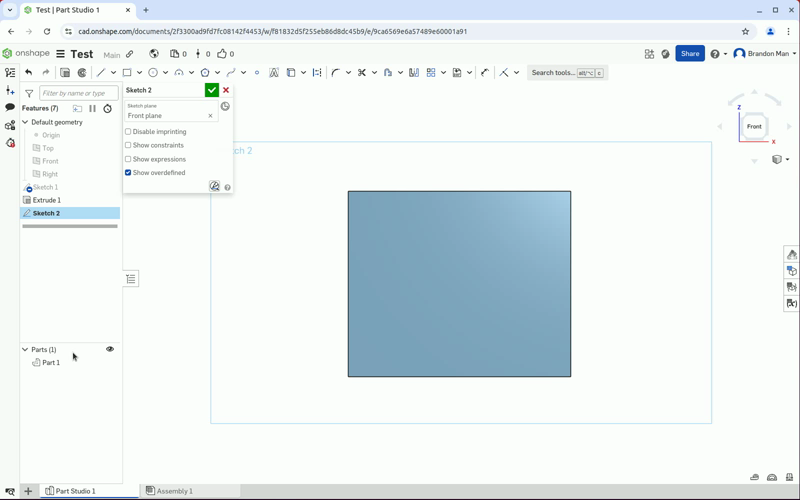
key(y)
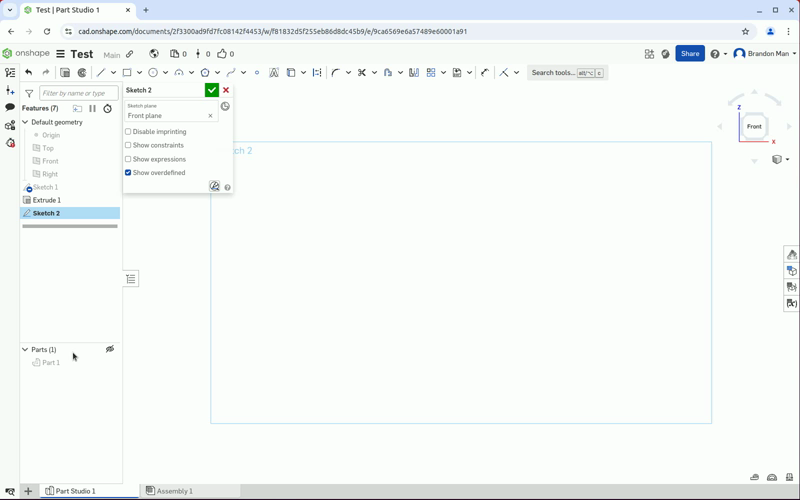
key(l)
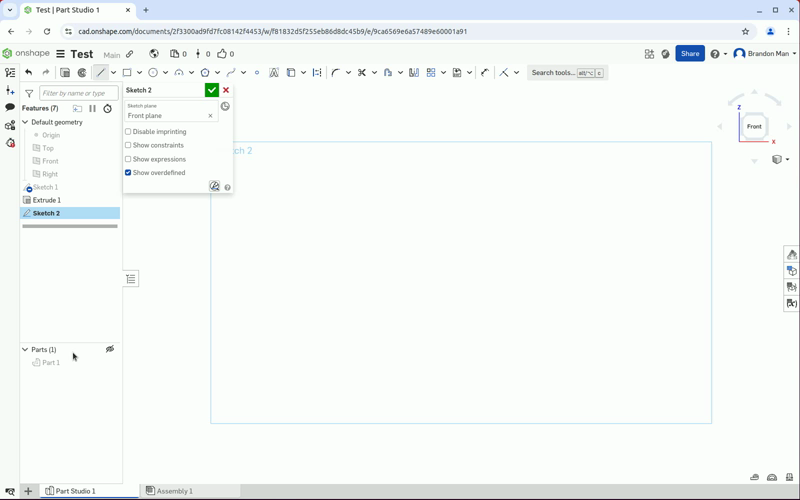
key_down(shift)
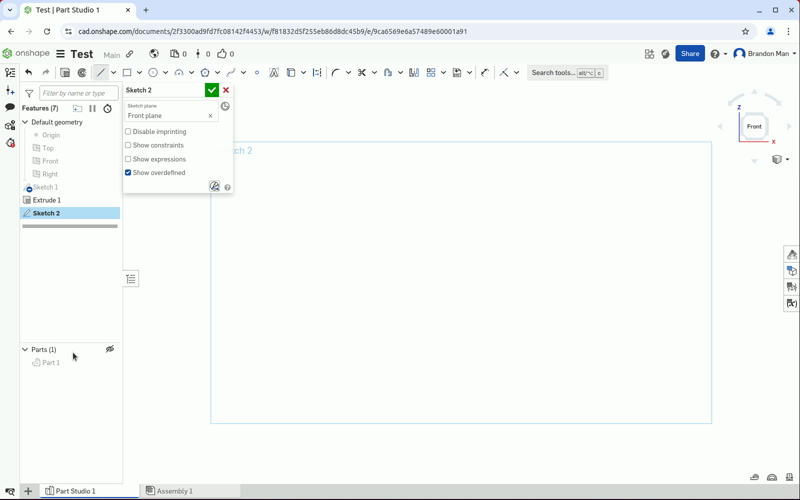
mouse_move(364, 376)
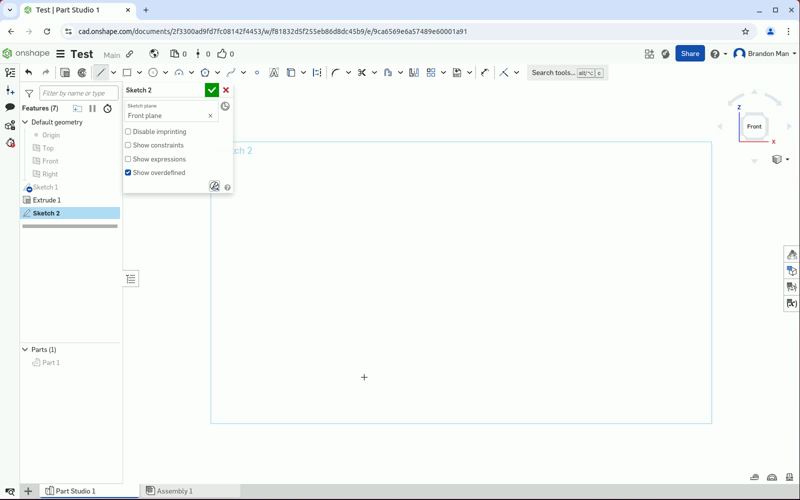
click(364, 376)
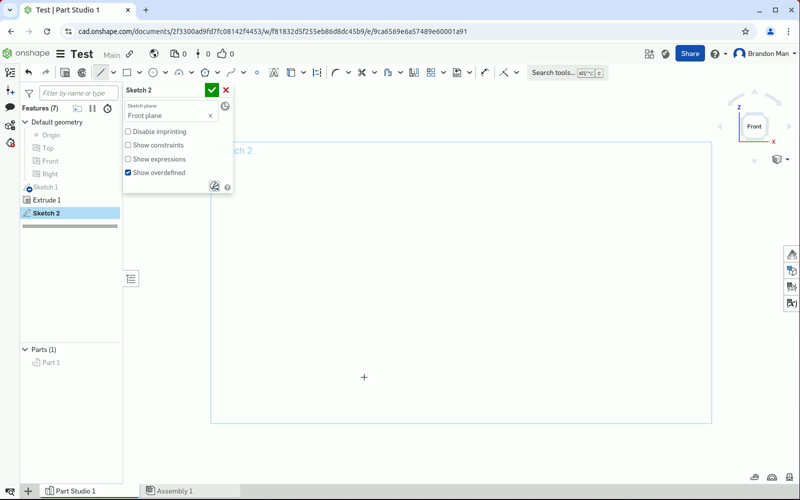
key_up(shift)
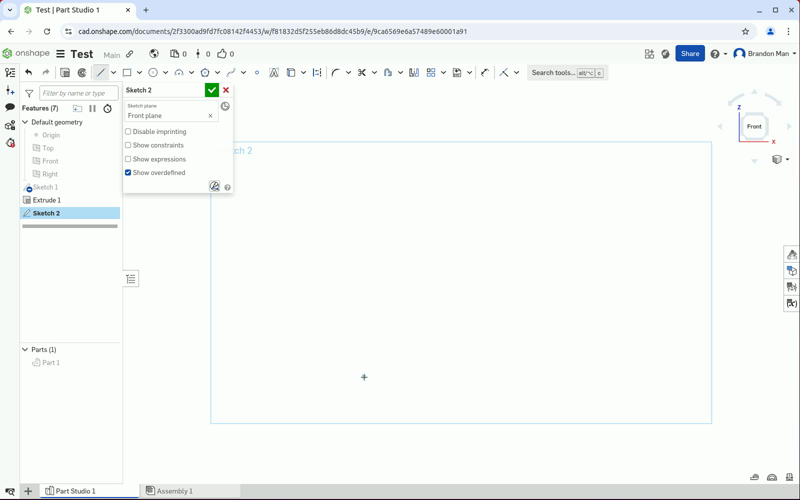
key_down(shift)
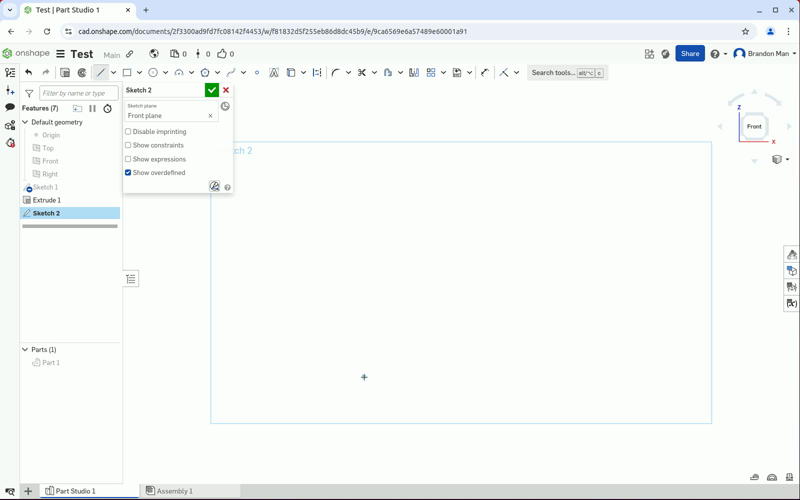
mouse_move(555, 376)
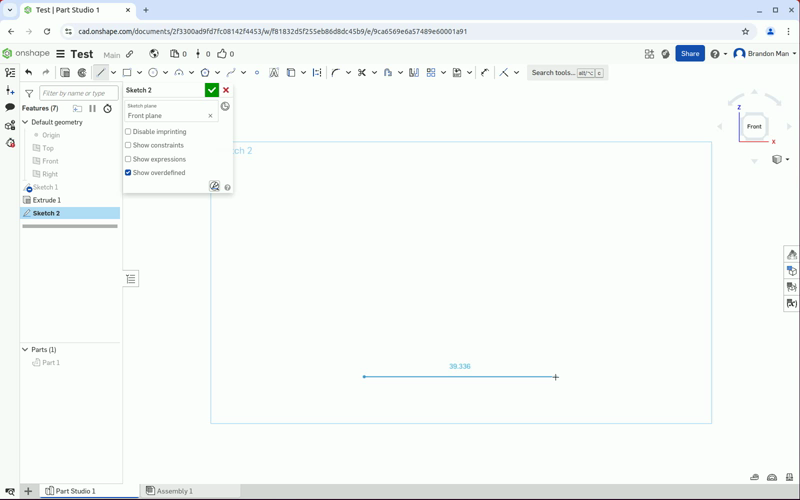
click(555, 376)
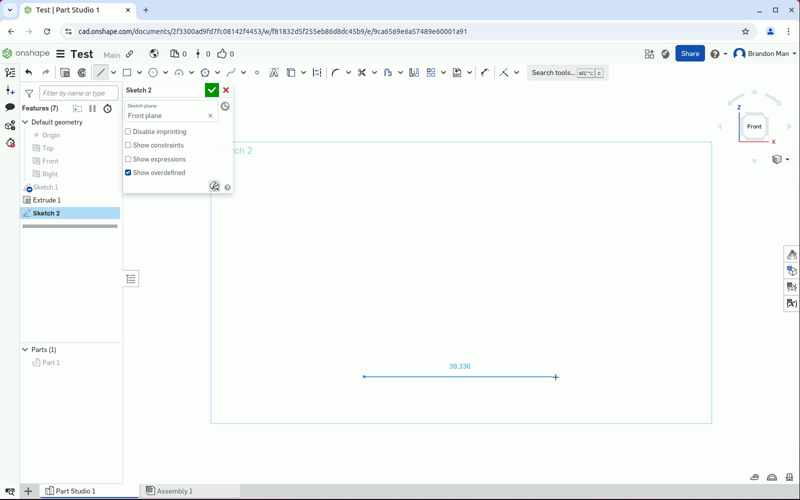
key_up(shift)
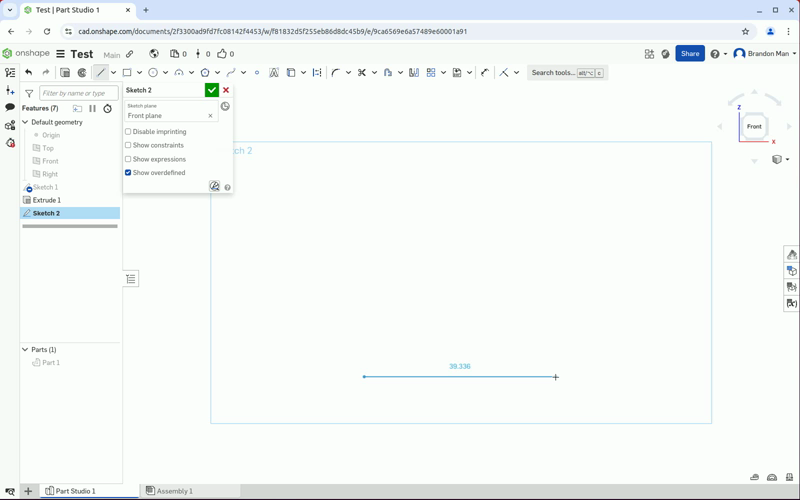
key_down(shift)
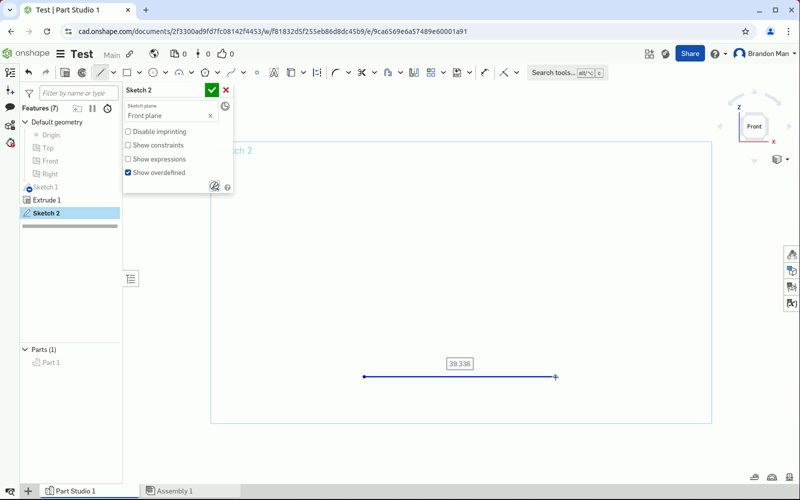
mouse_move(555, 191)
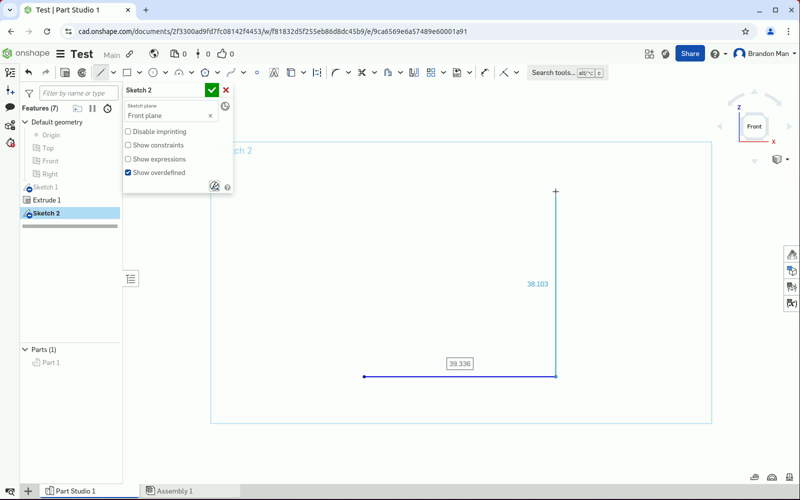
click(555, 191)
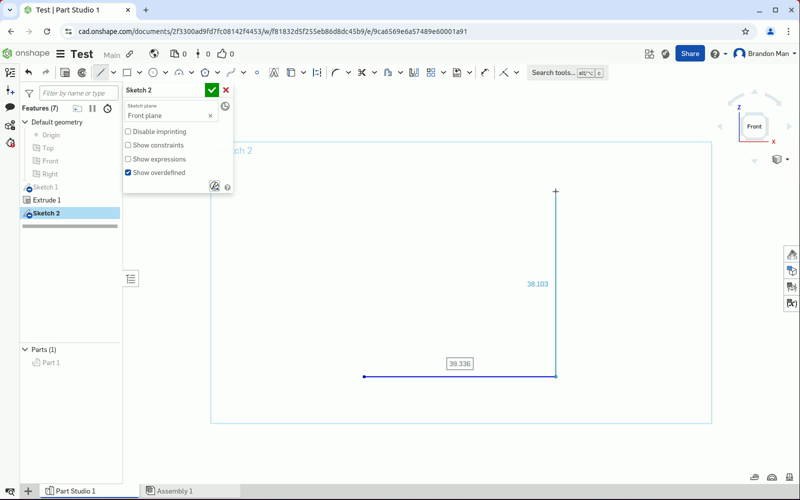
key_up(shift)
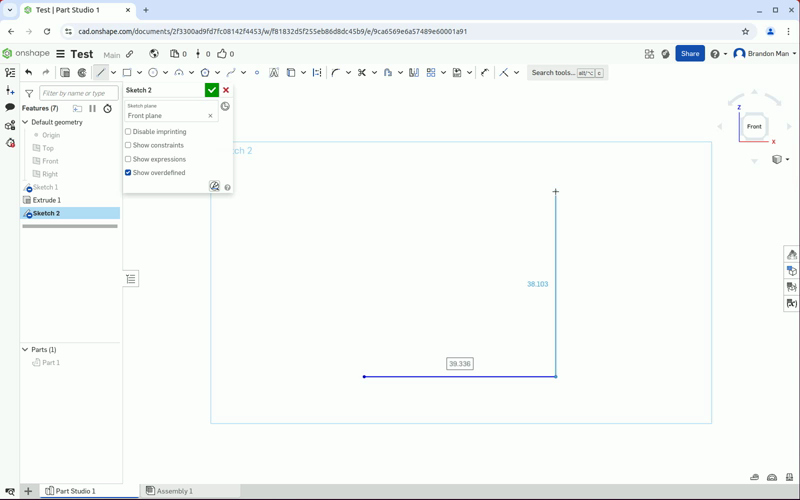
key_down(shift)
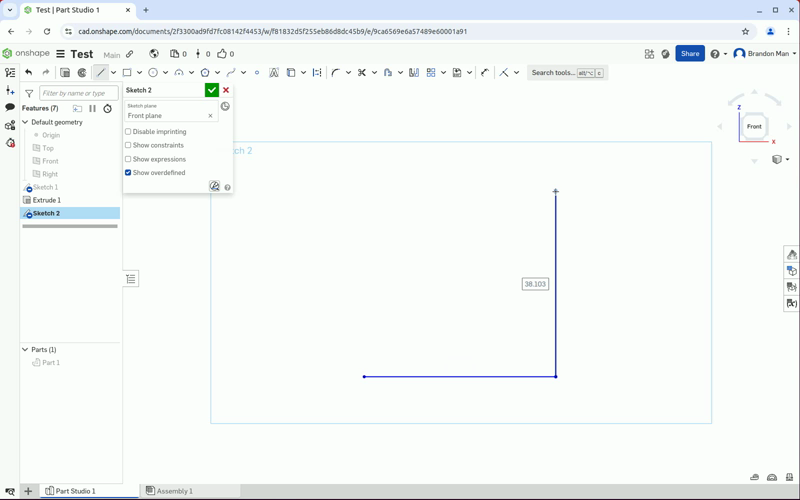
mouse_move(364, 191)
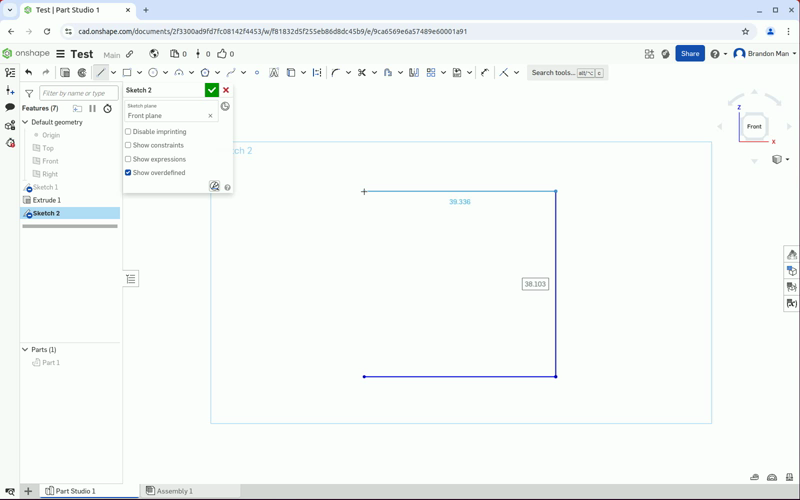
click(364, 191)
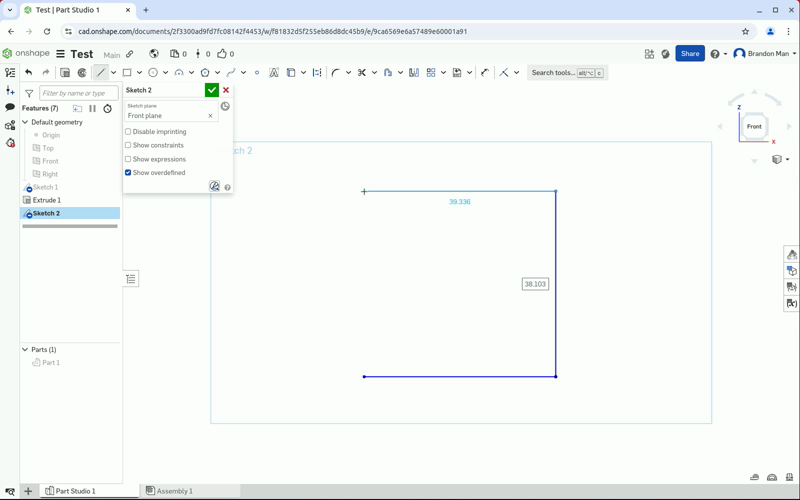
key_up(shift)
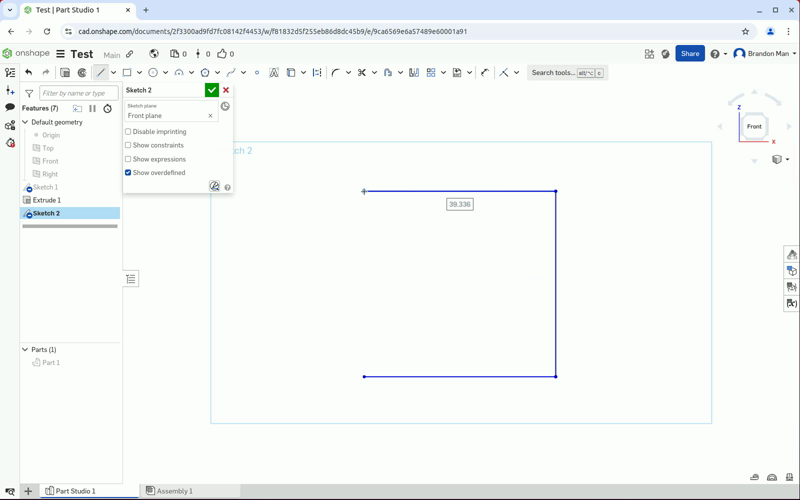
key_down(shift)
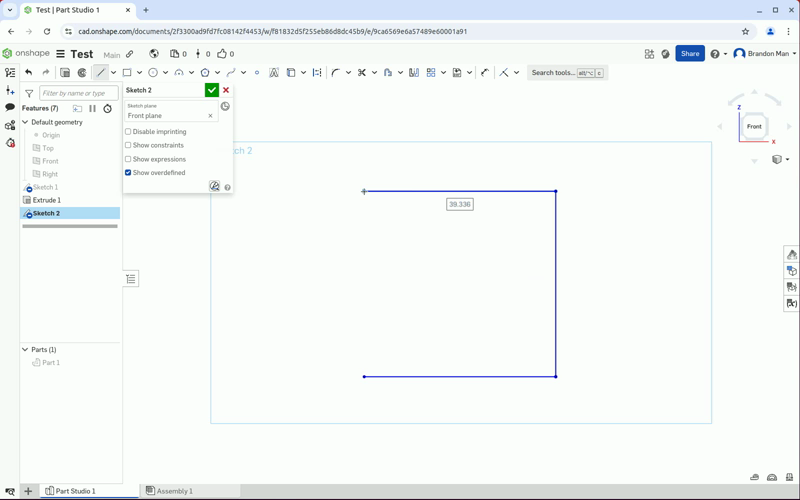
mouse_move(364, 376)
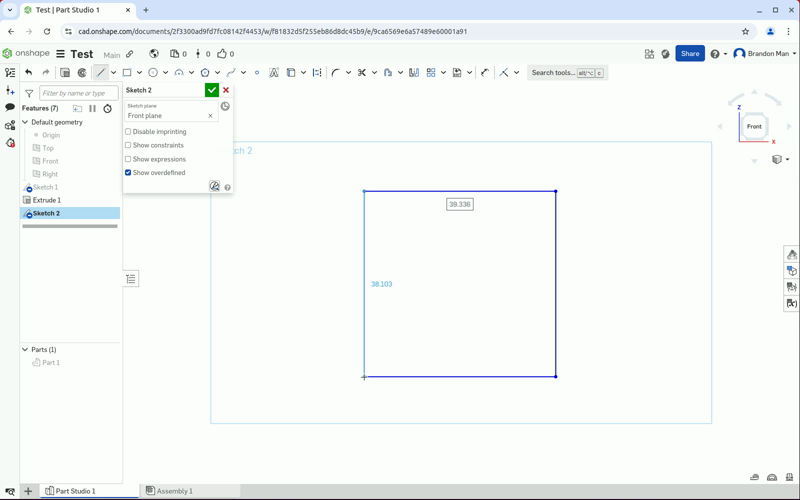
key_up(shift)
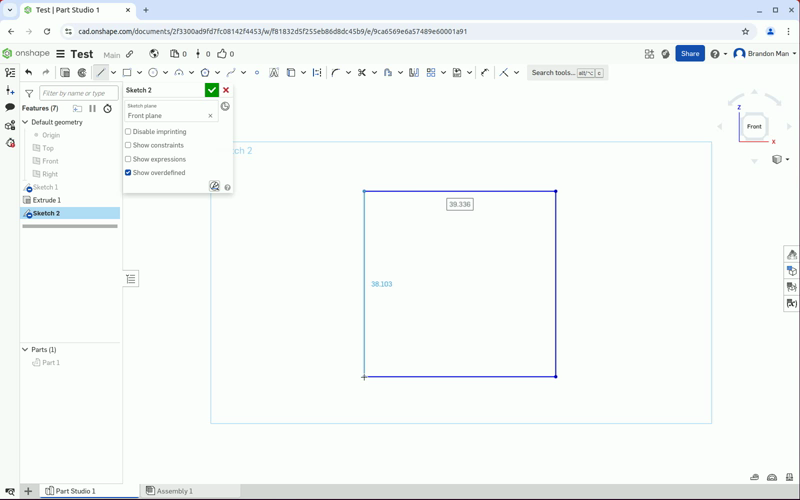
click(364, 376)
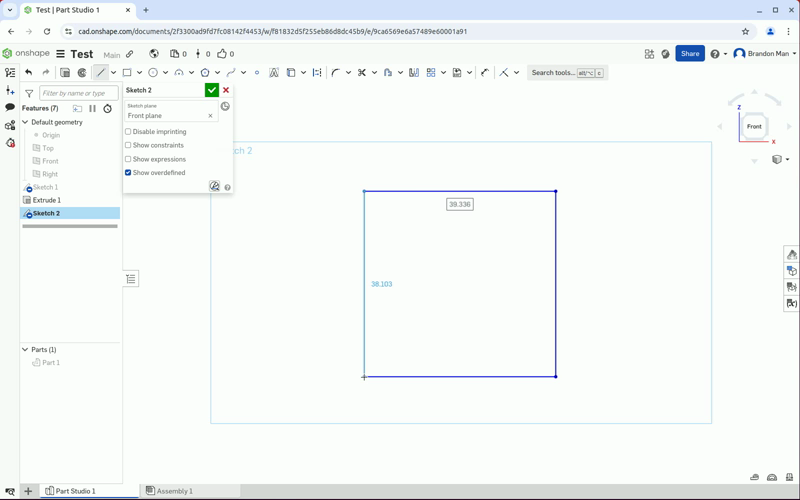
key(esc)
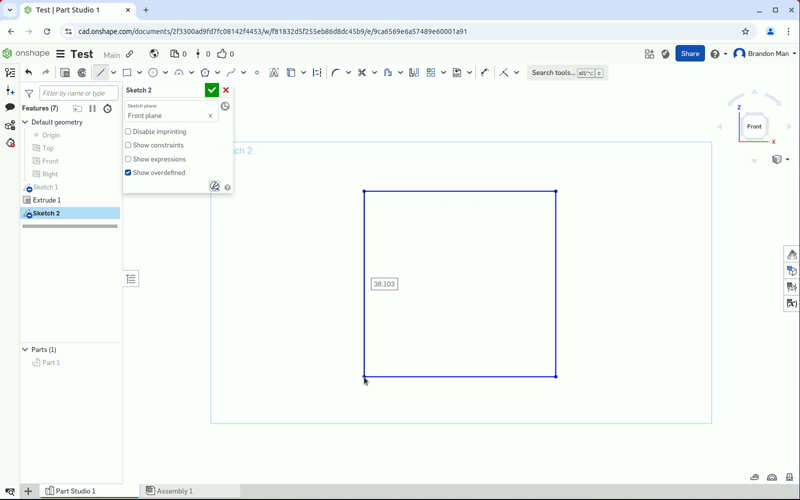
mouse_move(515, 247)
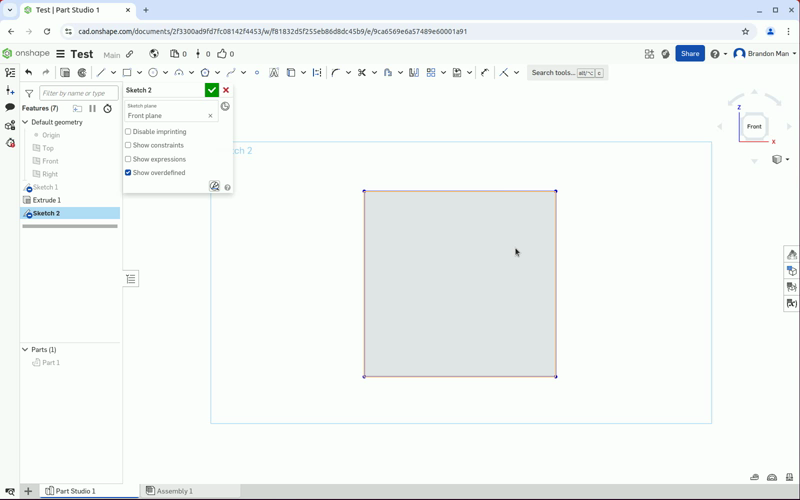
click(515, 247)
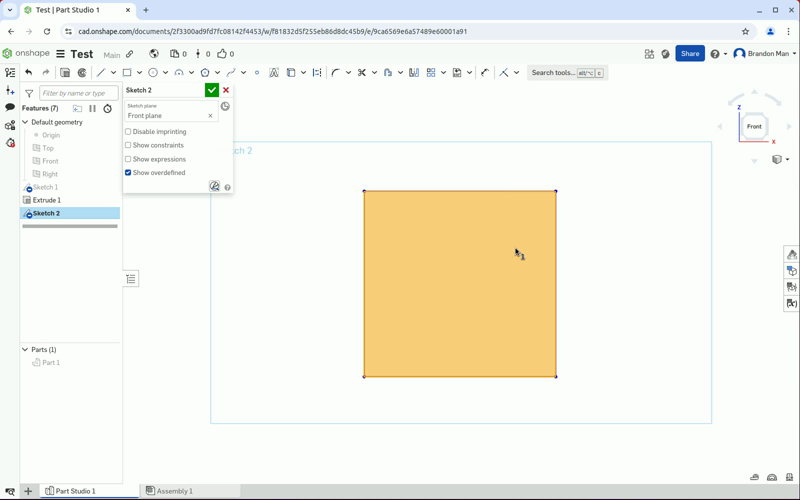
mouse_move(73, 352)
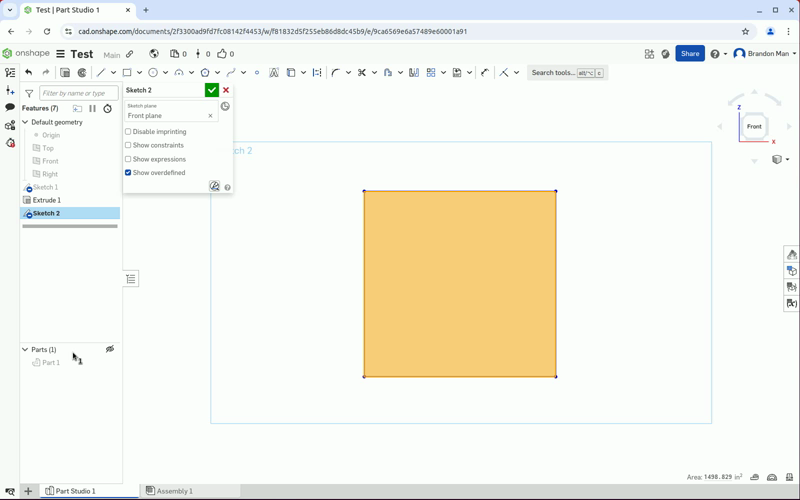
key(shift+y)
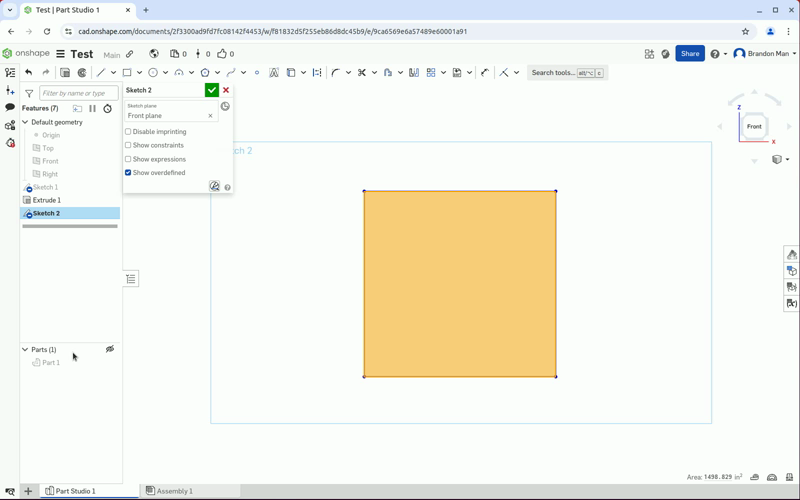
key(shift+e)
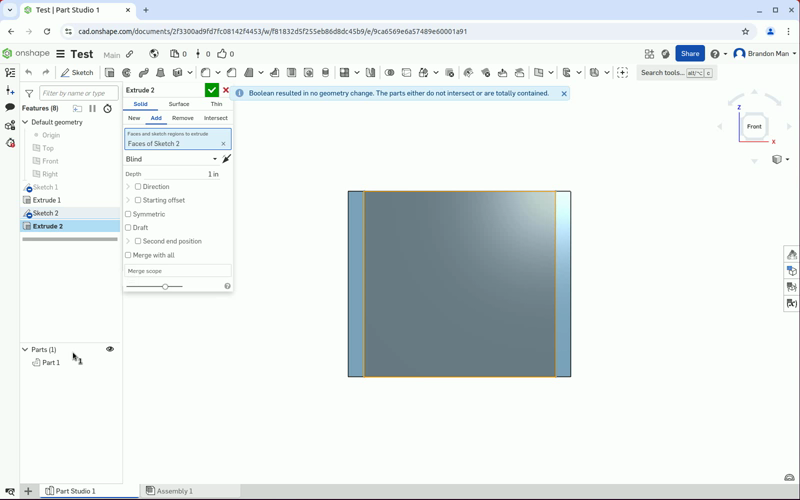
mouse_move(143, 106)
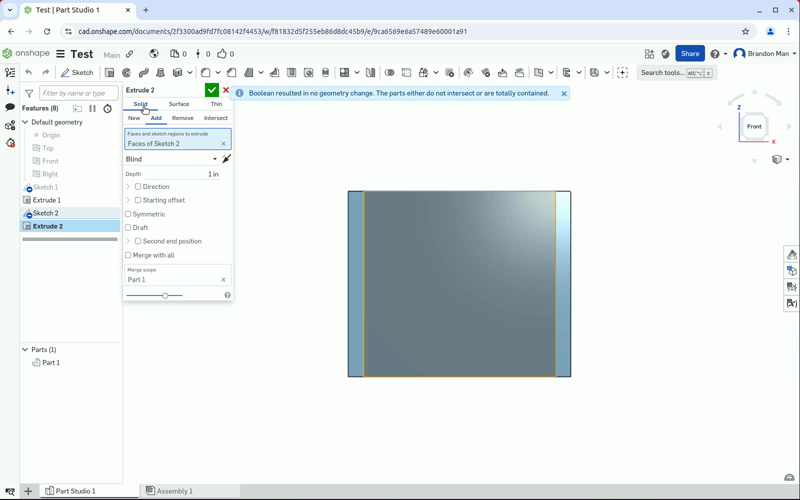
click(143, 106)
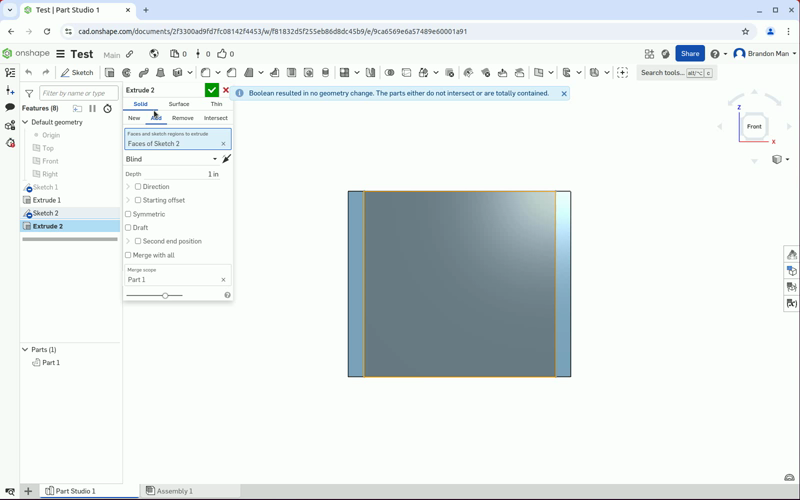
mouse_move(186, 120)
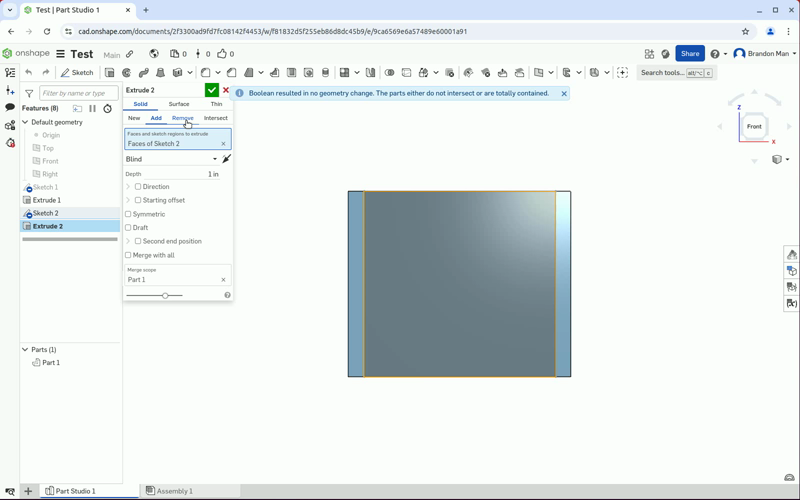
click(186, 120)
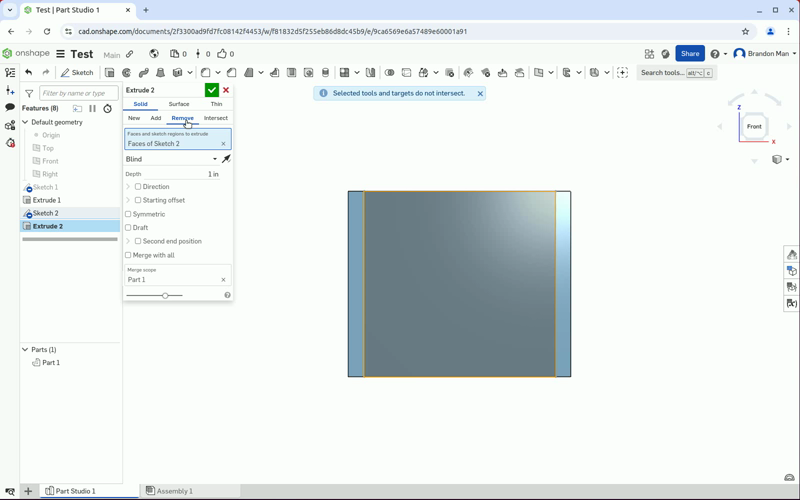
key(tab, 4)
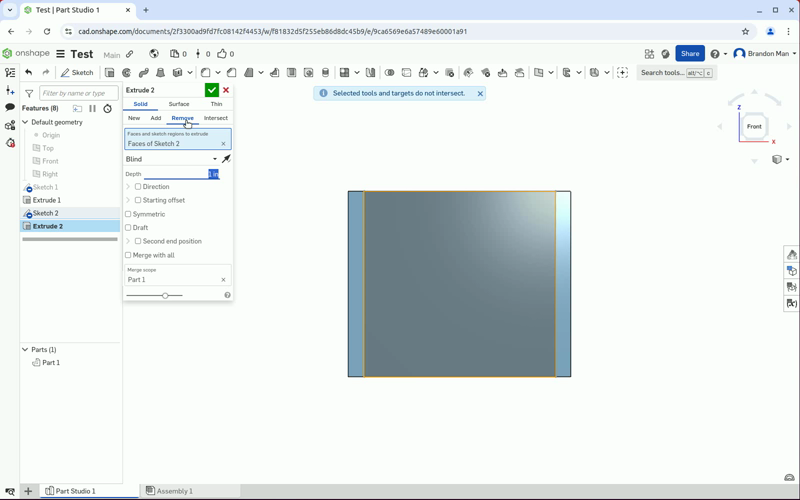
text(-1.444)
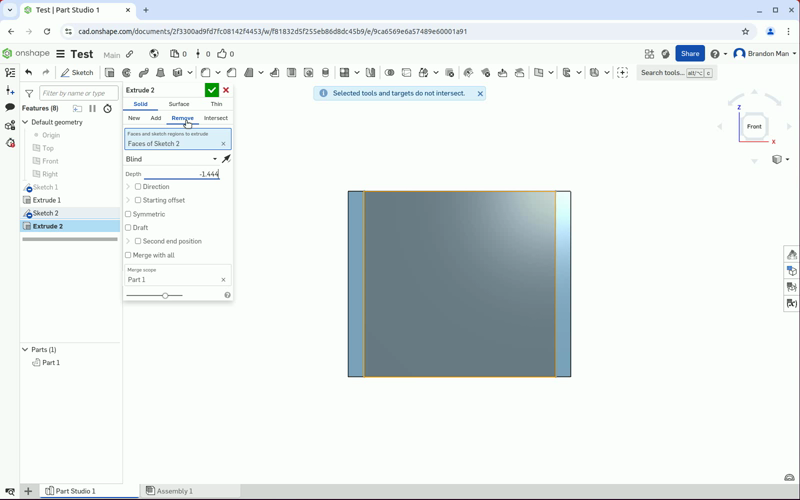
key(tab, 6)
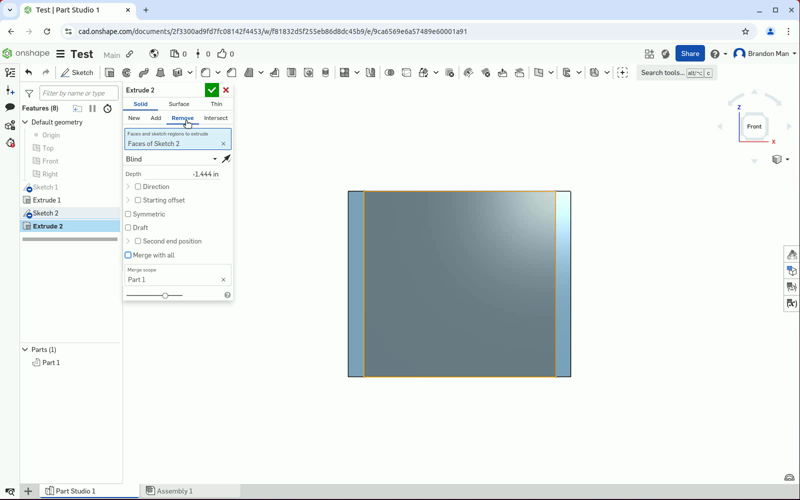
key(space)
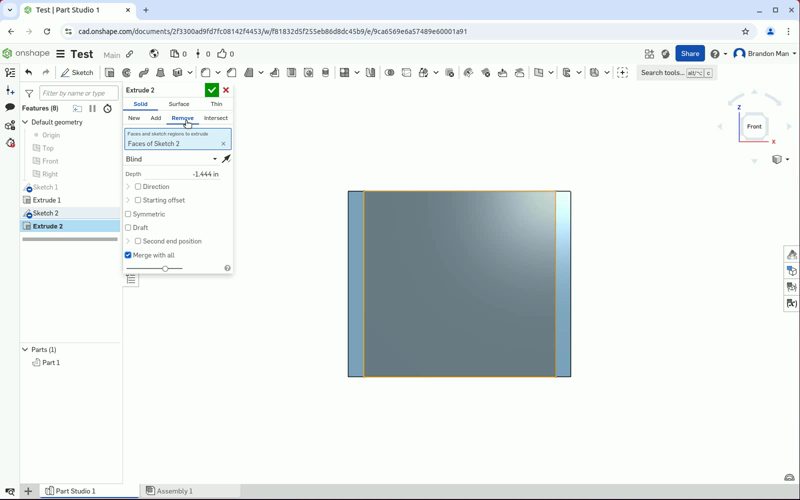
key(enter)
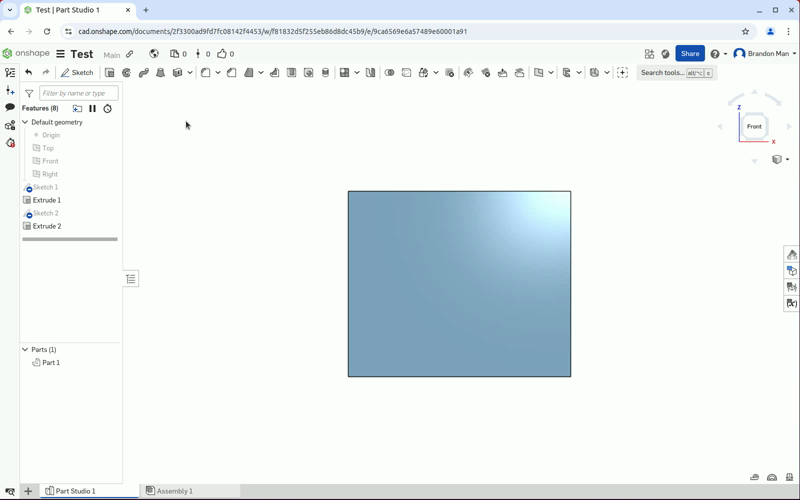
key(shift+h)
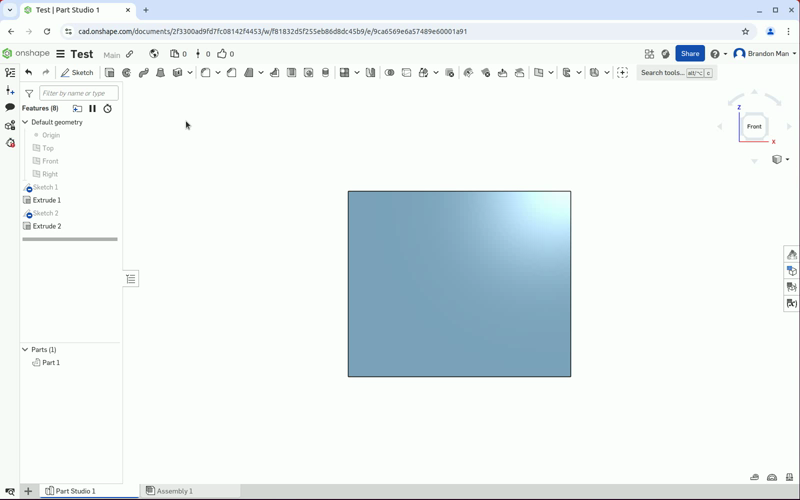
key(shift+h)
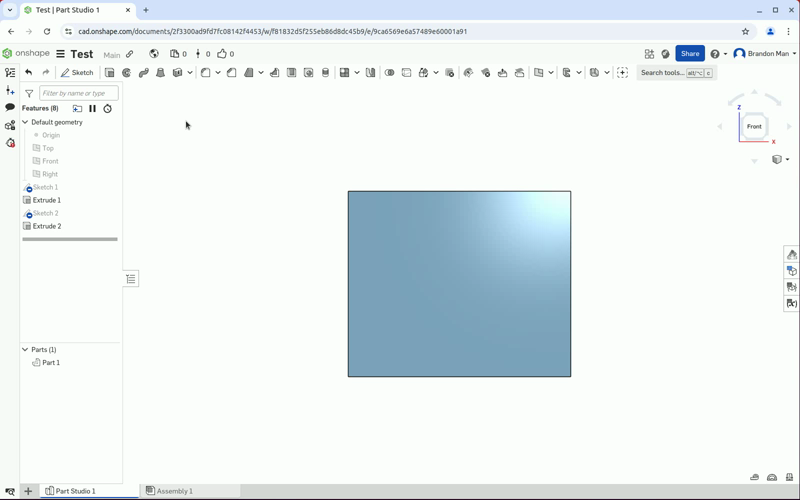
mouse_move(73, 189)
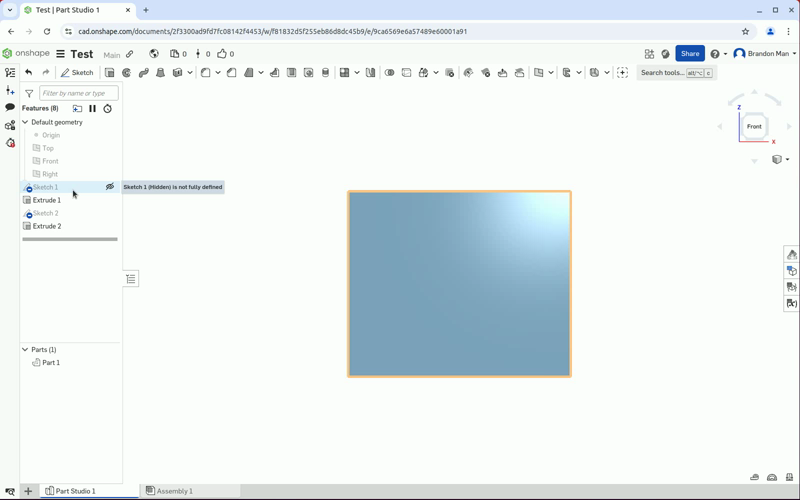
click(73, 189)
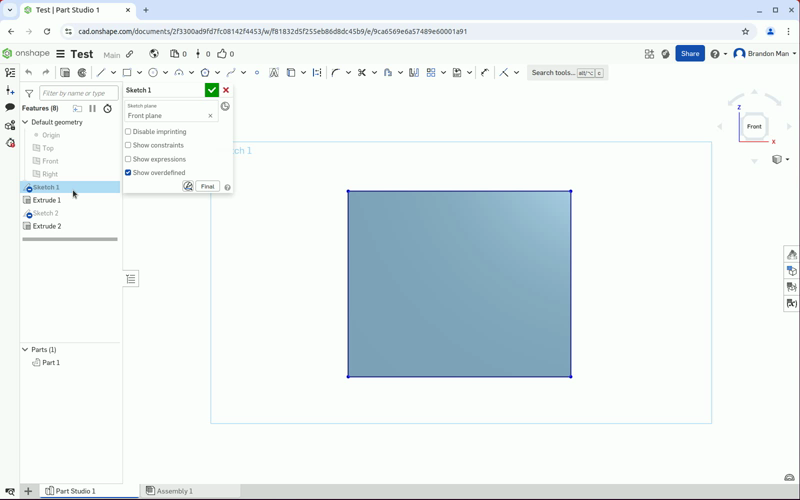
mouse_move(229, 92)
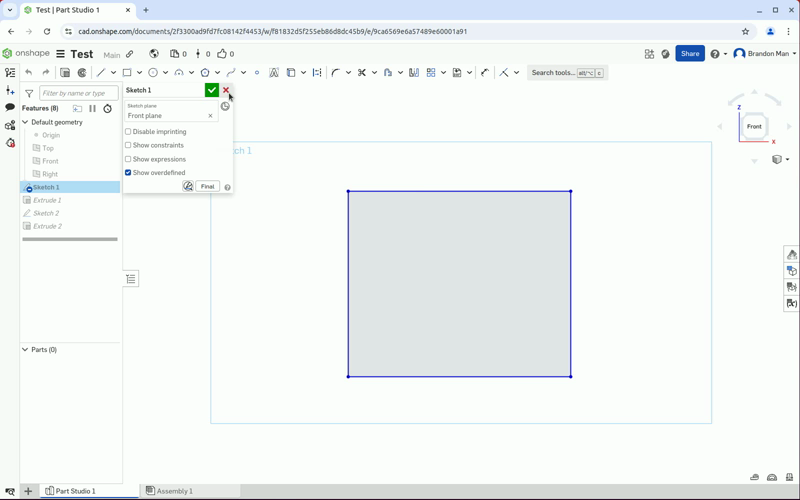
click(229, 92)
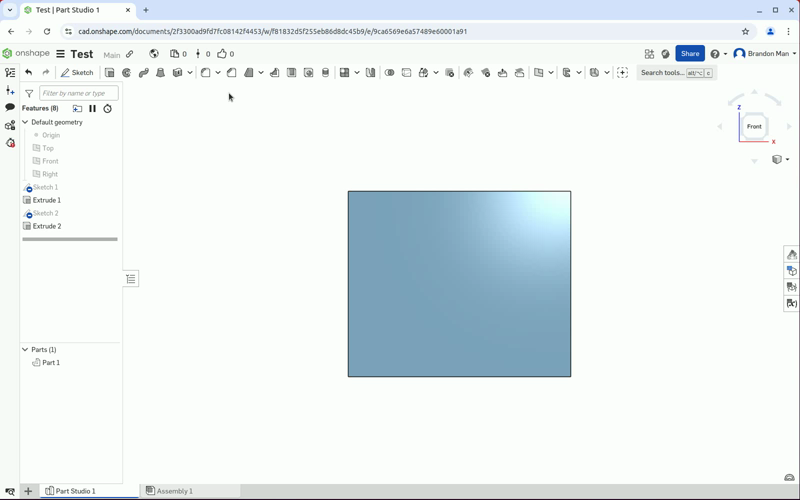
mouse_move(73, 352)
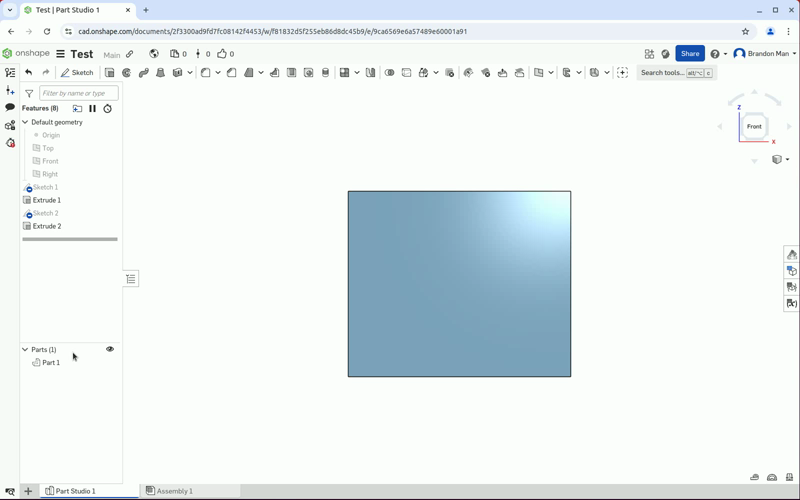
key(y)
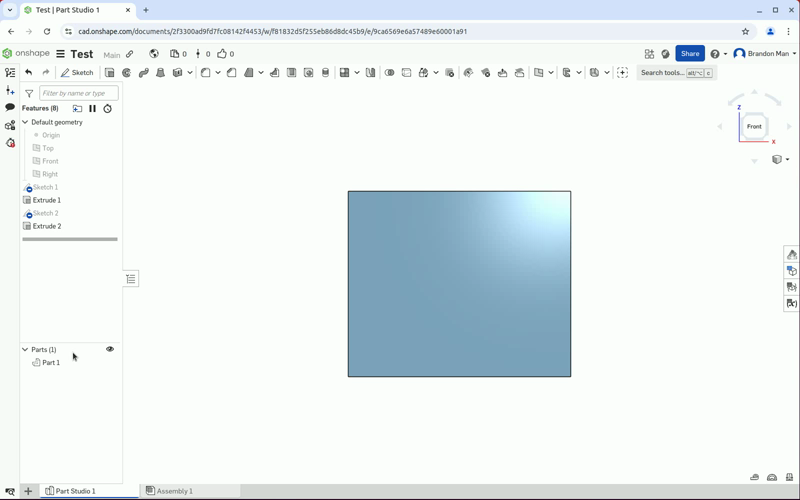
key(shift+p)
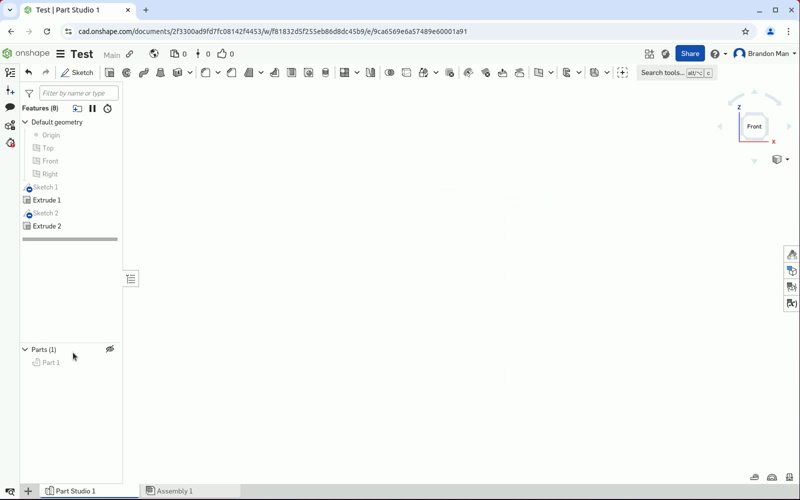
key(space)
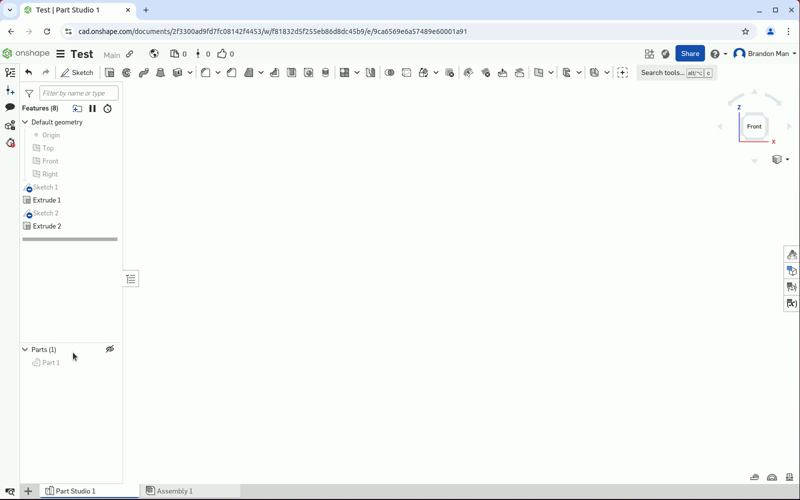
key_down(shift)
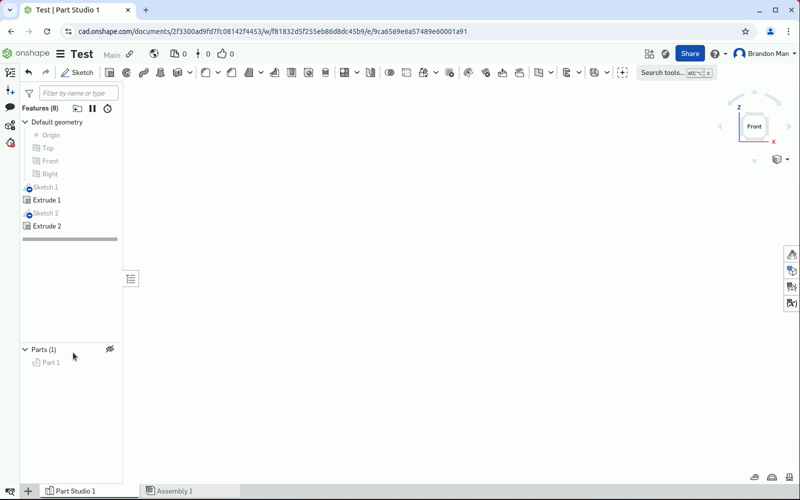
key(down)
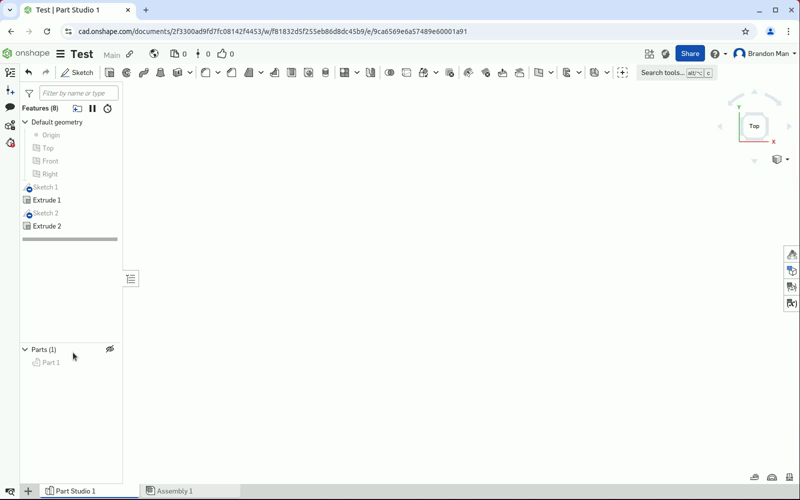
key_up(shift)
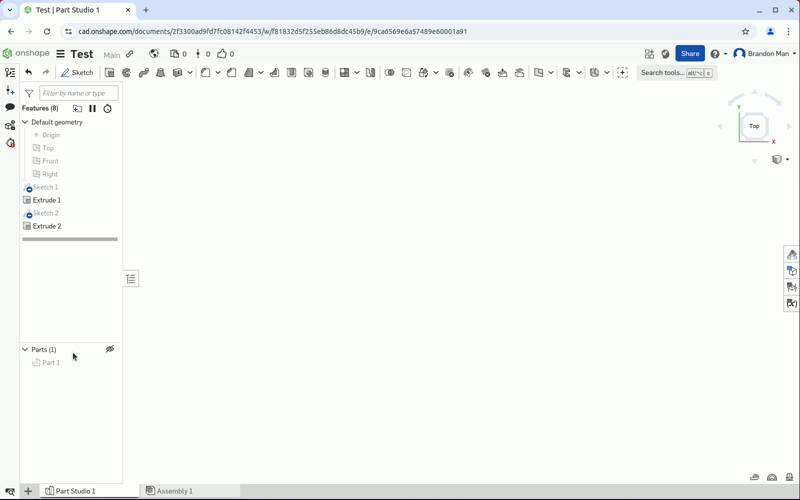
mouse_move(73, 352)
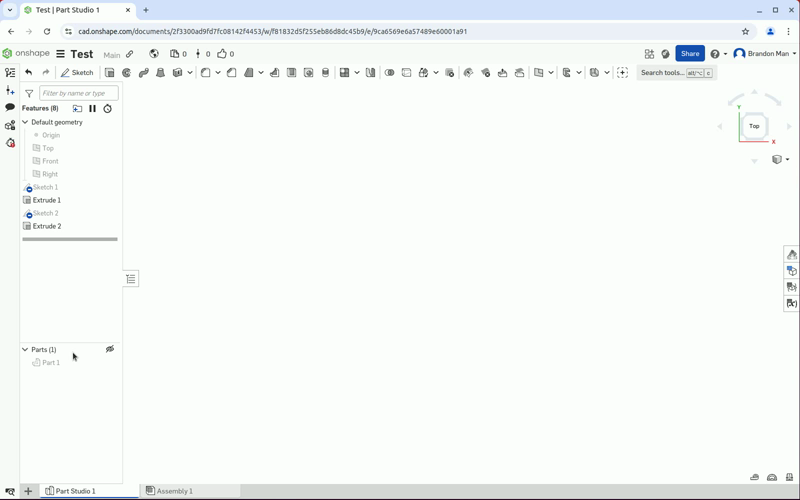
key(shift+y)
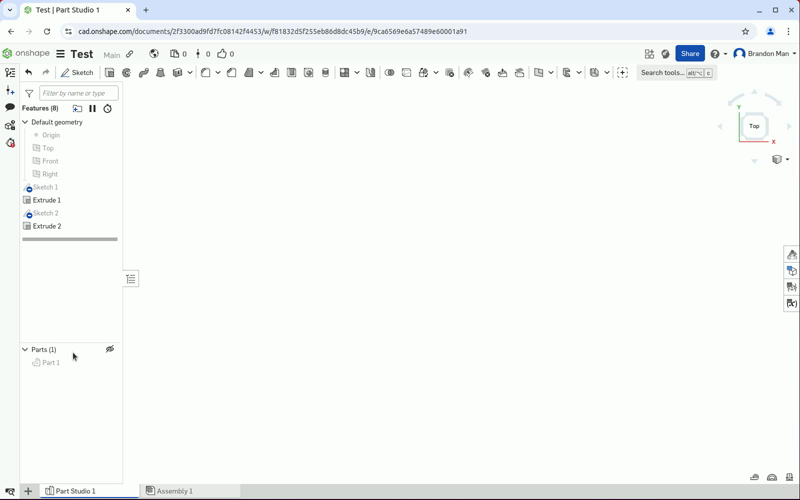
key(shift+s)
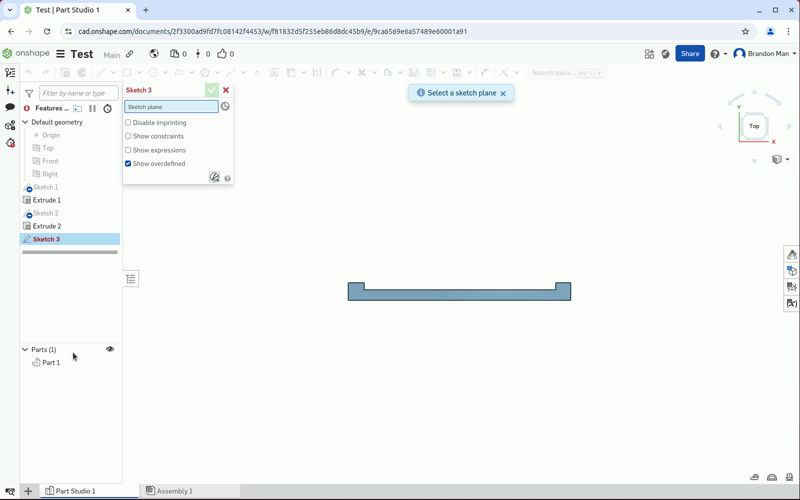
mouse_move(73, 150)
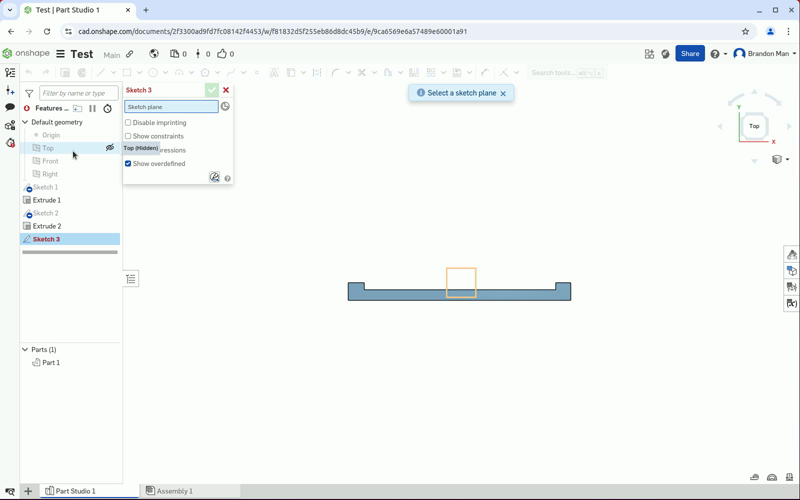
click(73, 150)
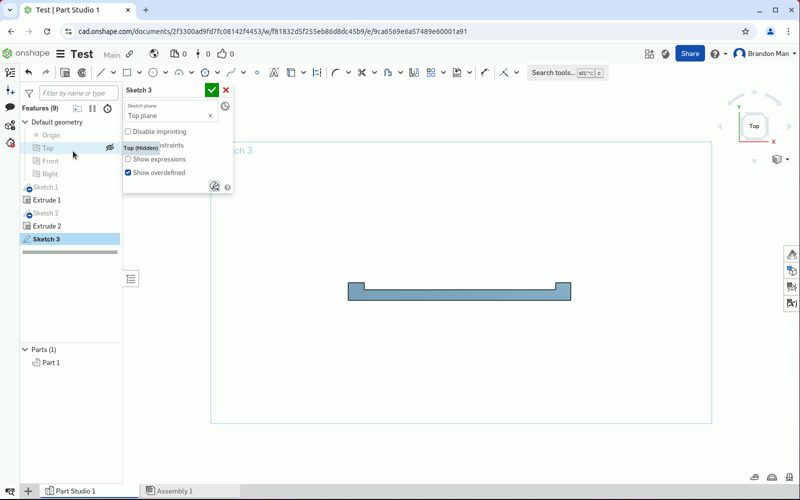
mouse_move(73, 352)
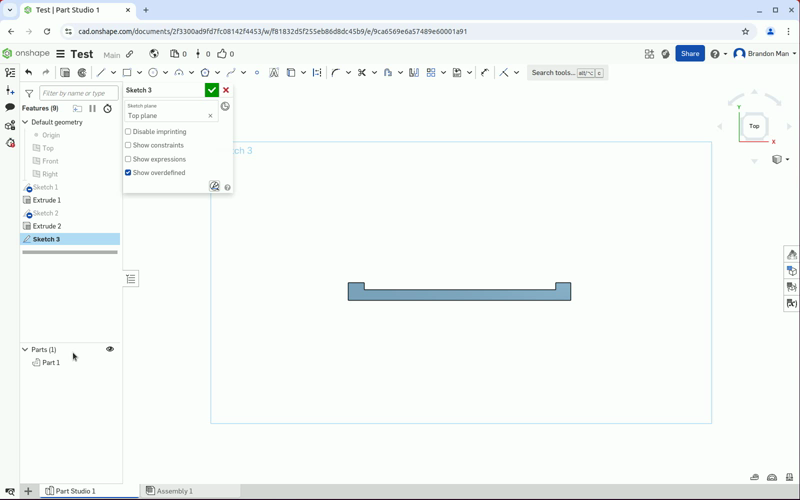
key(y)
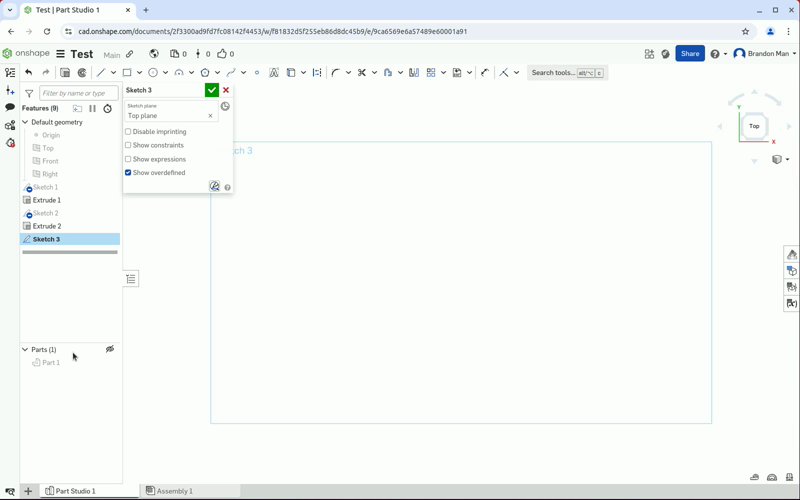
key(c)
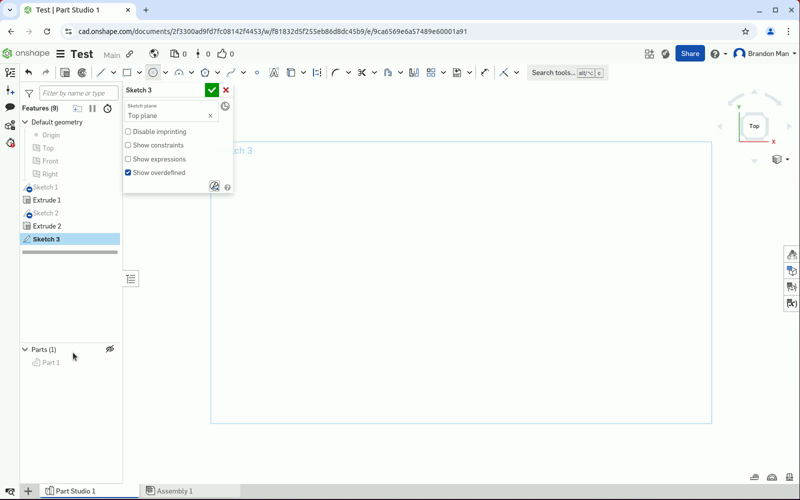
key_down(shift)
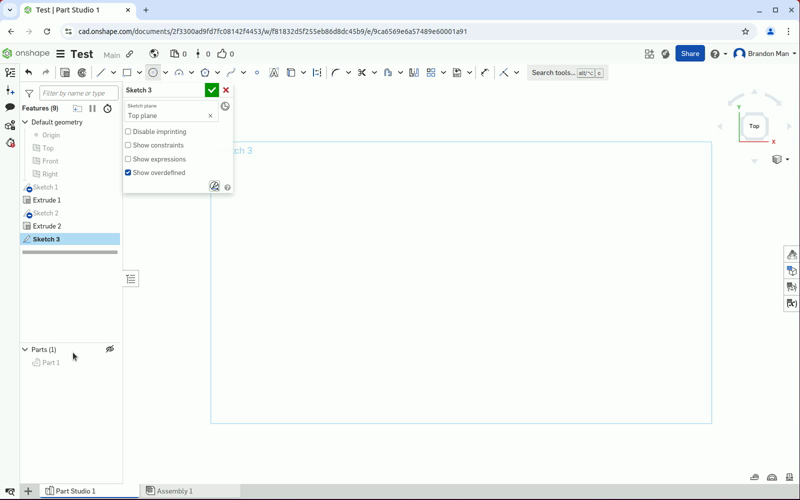
mouse_move(356, 285)
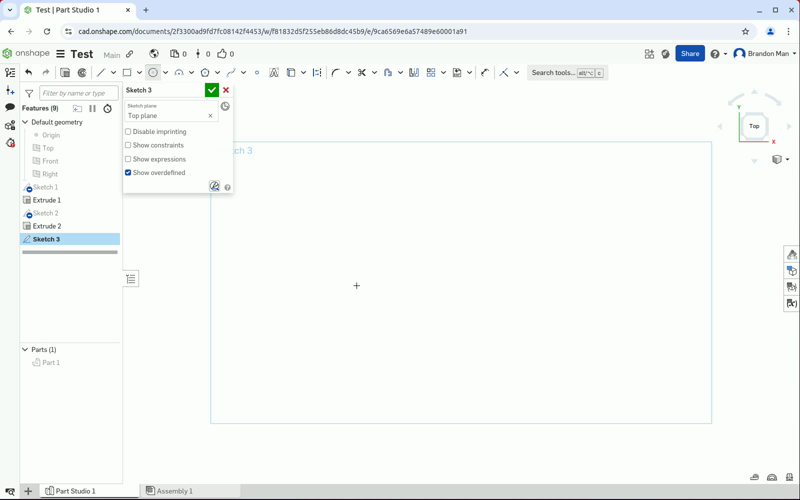
click(356, 285)
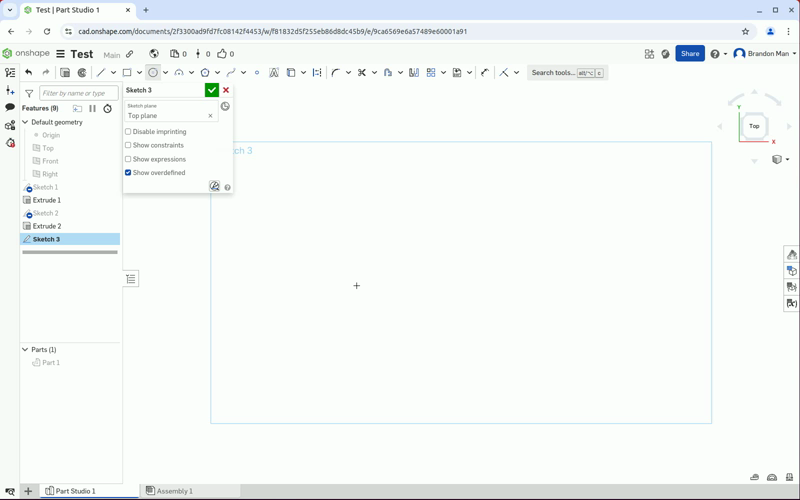
key_up(shift)
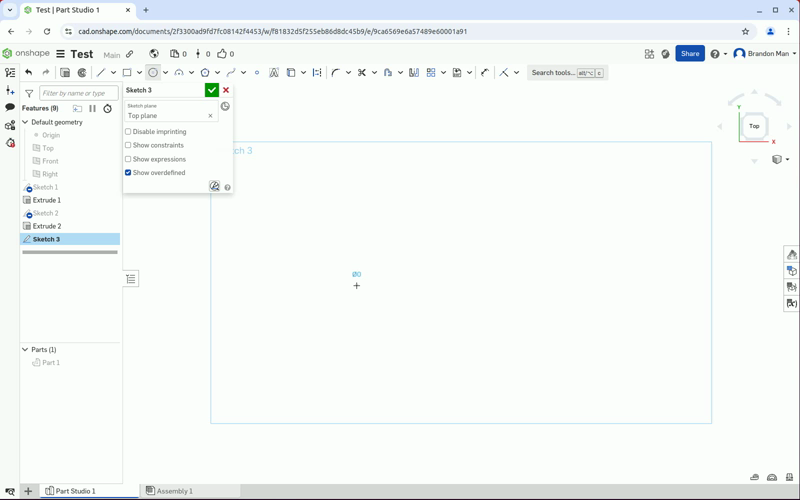
mouse_move(362, 285)
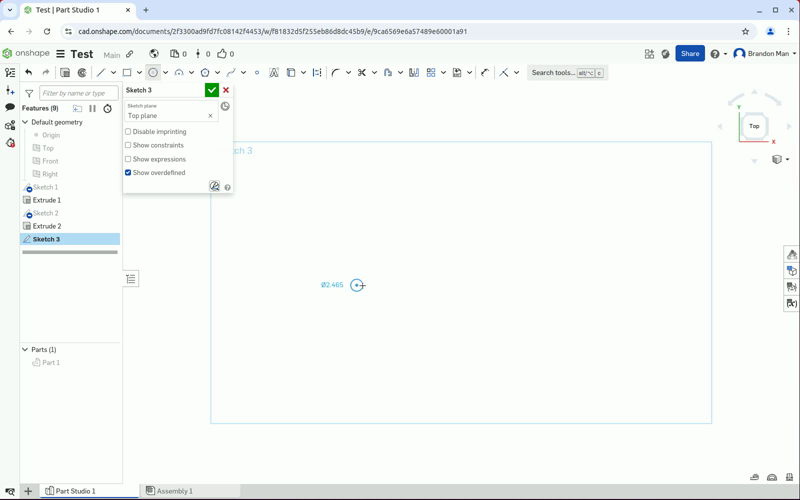
click(362, 285)
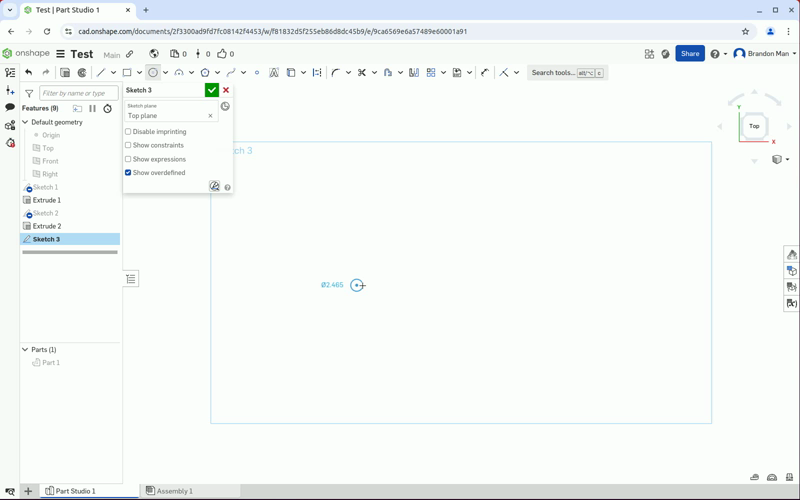
key(esc)
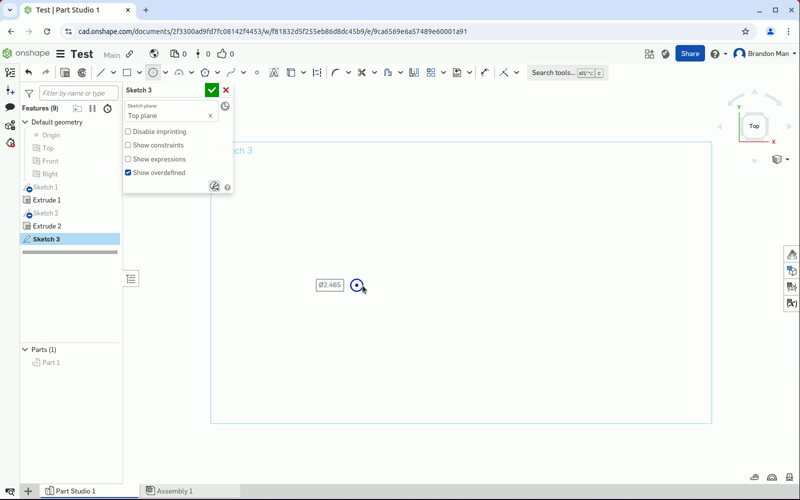
mouse_move(361, 285)
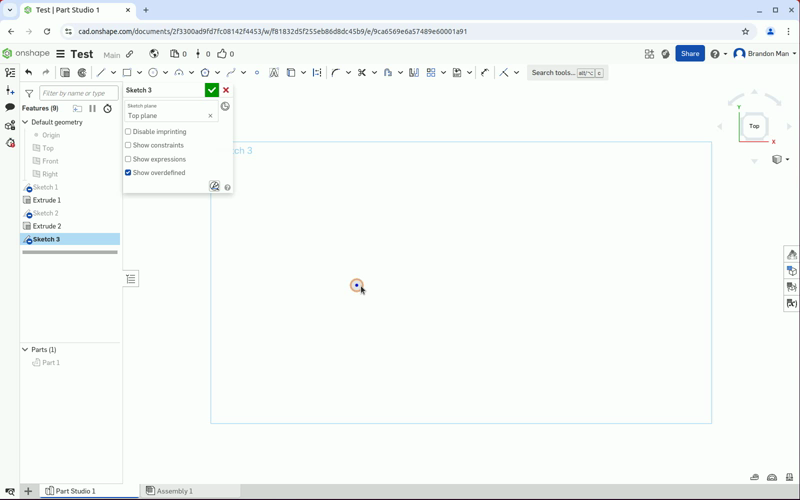
scroll(6)
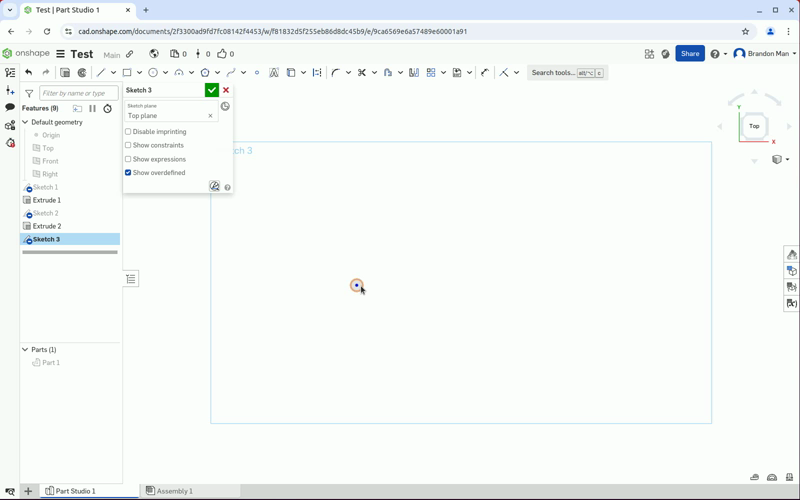
scroll(6)
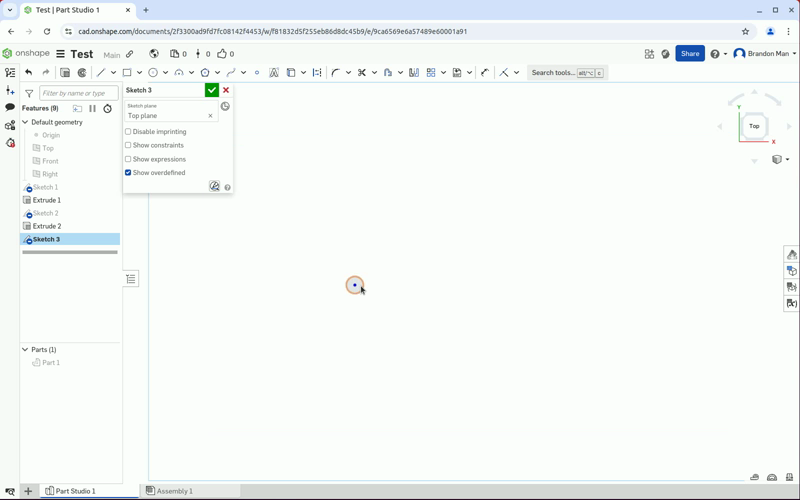
scroll(6)
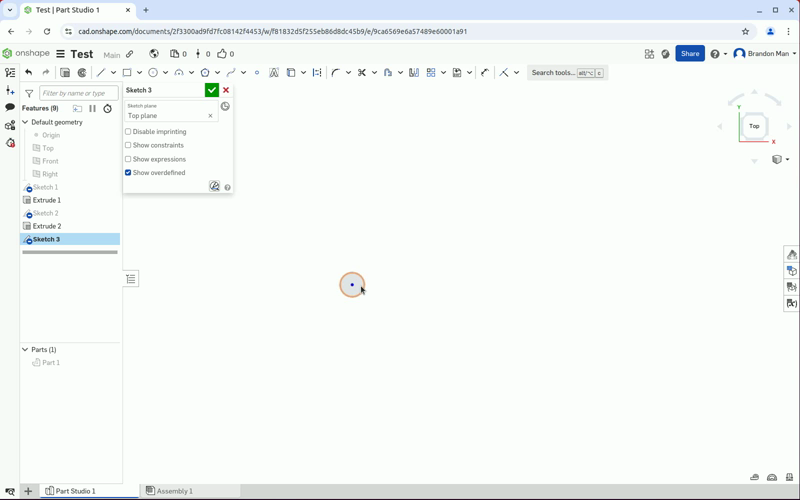
scroll(6)
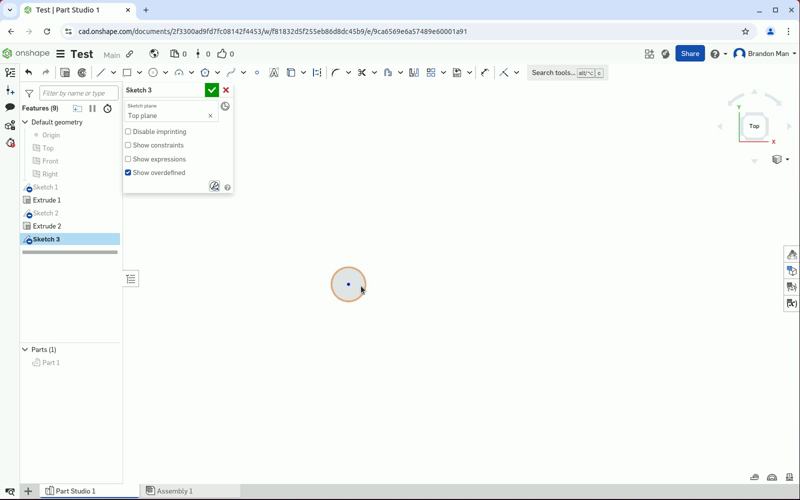
scroll(6)
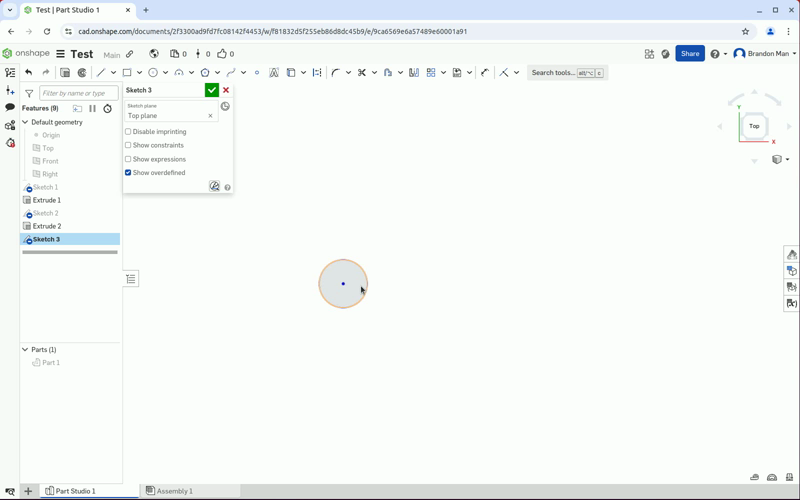
scroll(6)
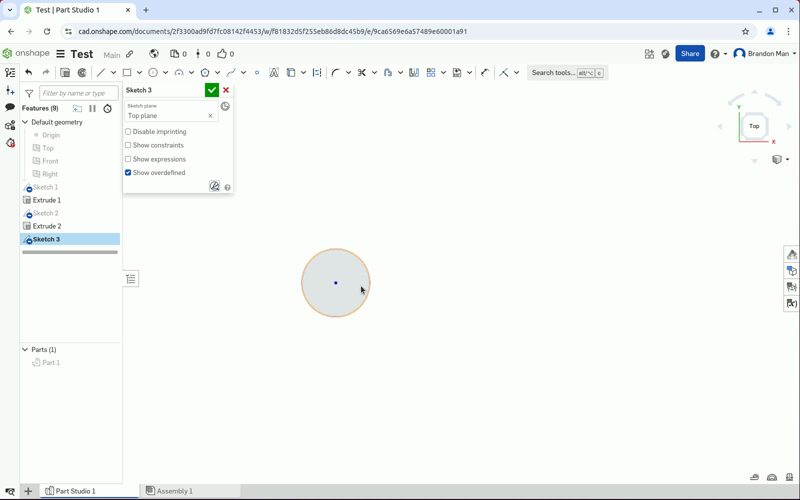
scroll(6)
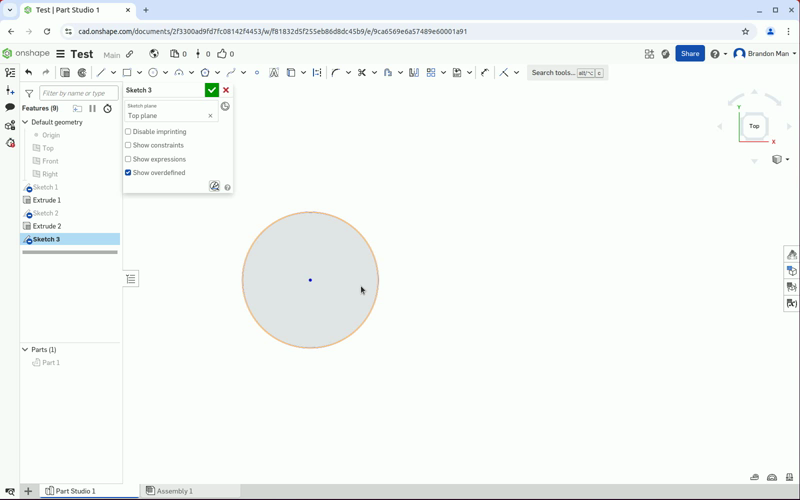
click(361, 285)
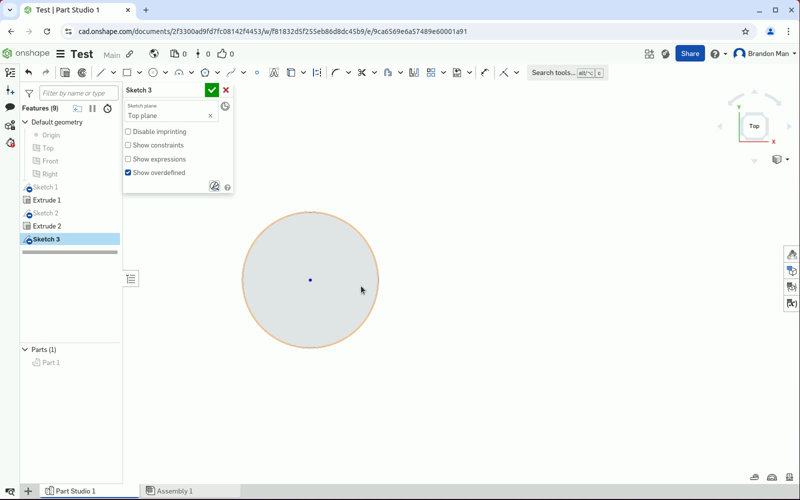
scroll(-6)
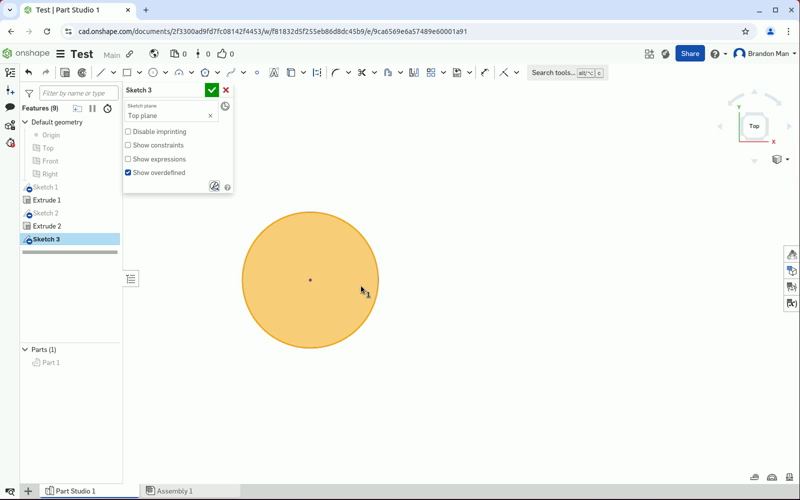
scroll(-6)
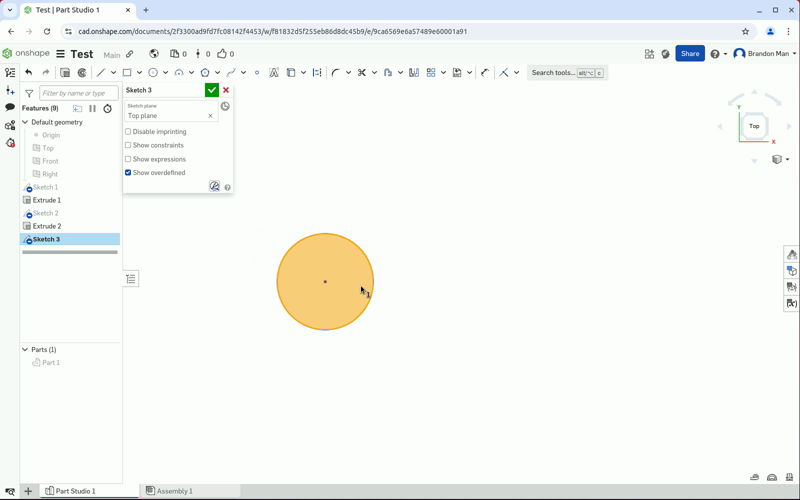
scroll(-6)
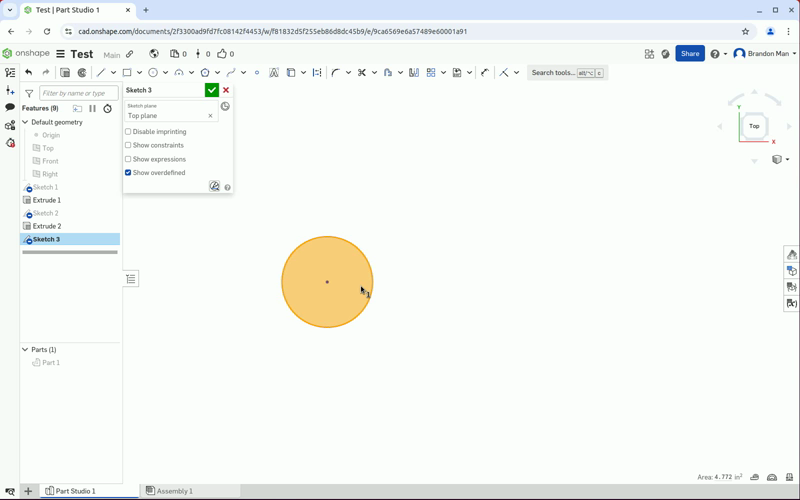
scroll(-6)
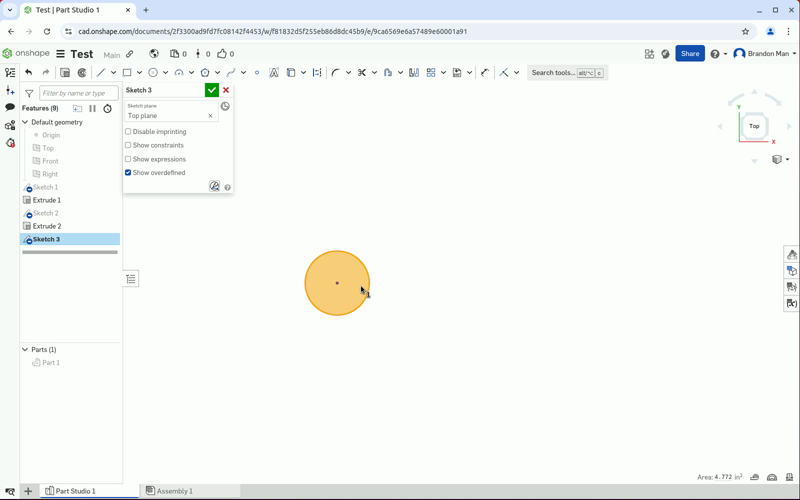
scroll(-6)
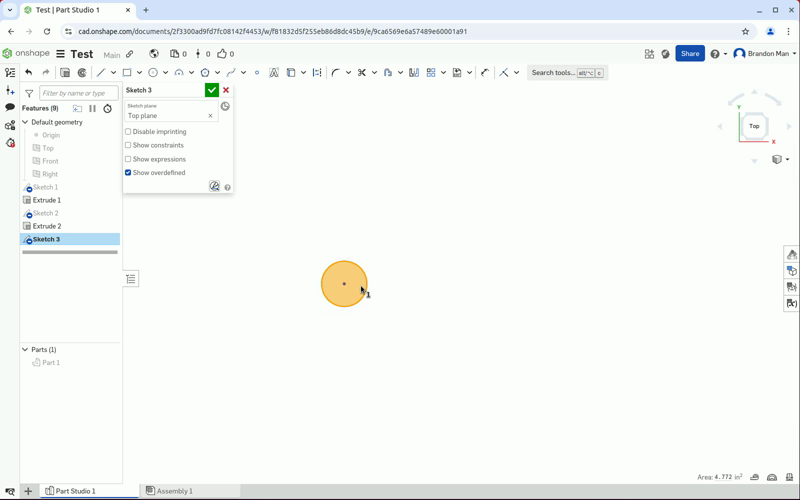
scroll(-6)
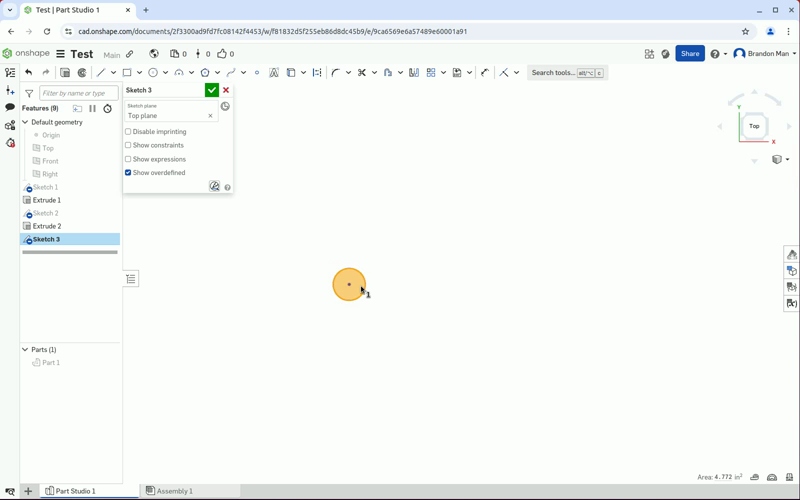
scroll(-6)
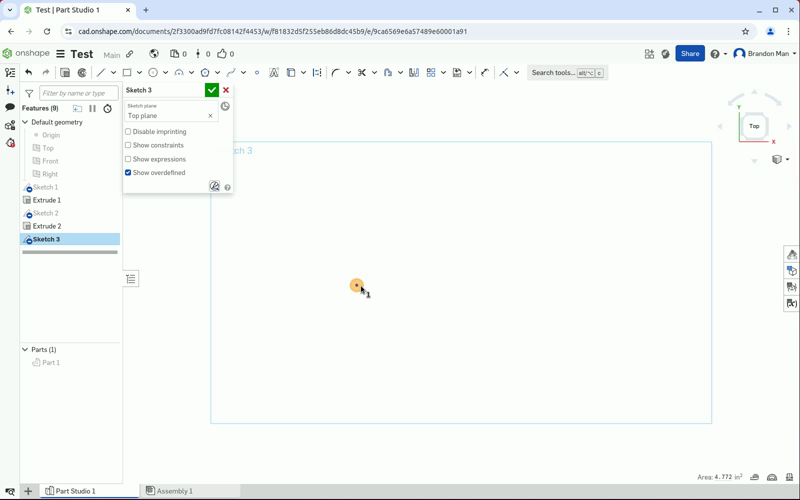
mouse_move(73, 352)
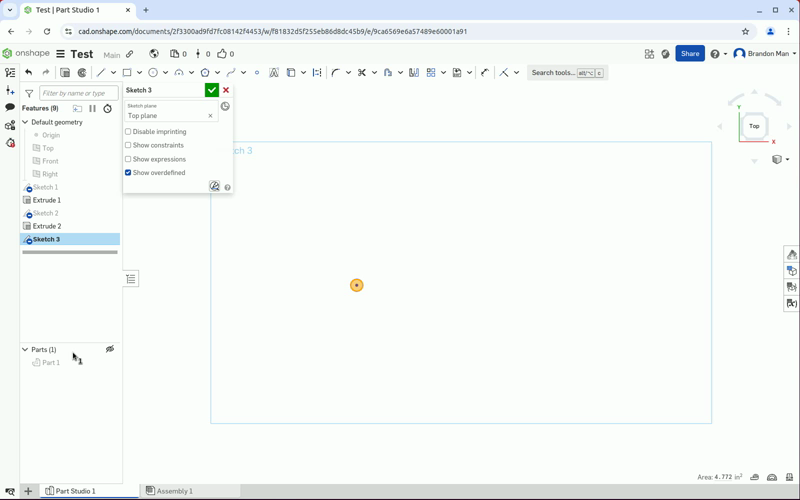
key(shift+y)
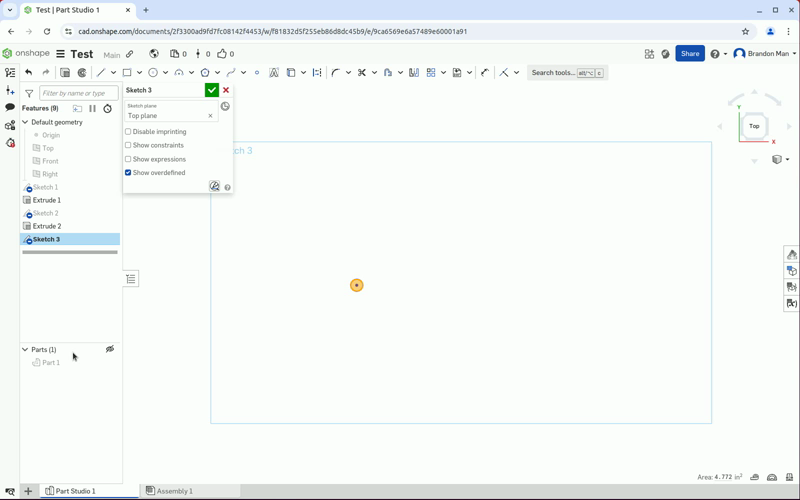
key(shift+e)
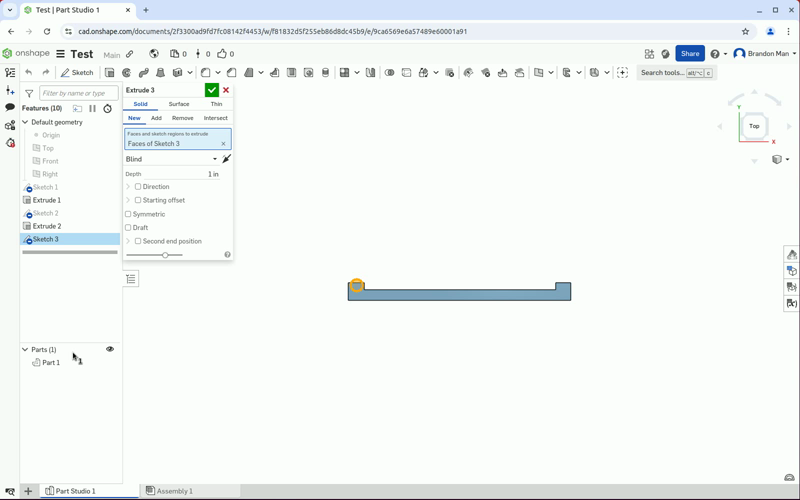
mouse_move(143, 106)
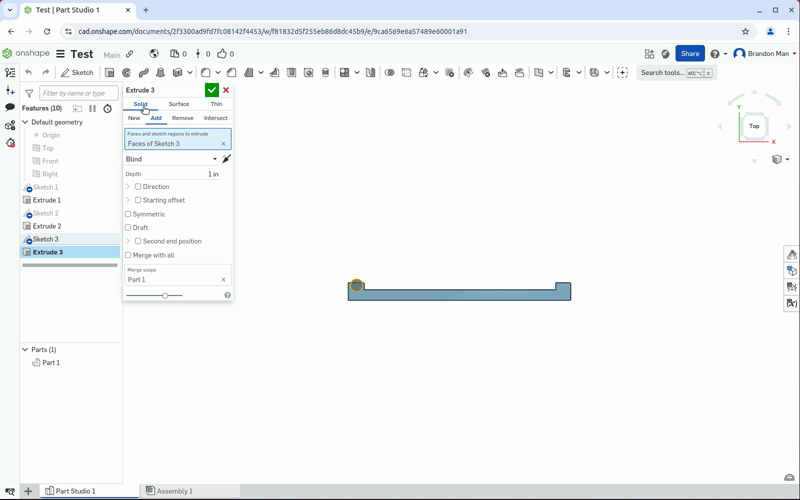
click(143, 106)
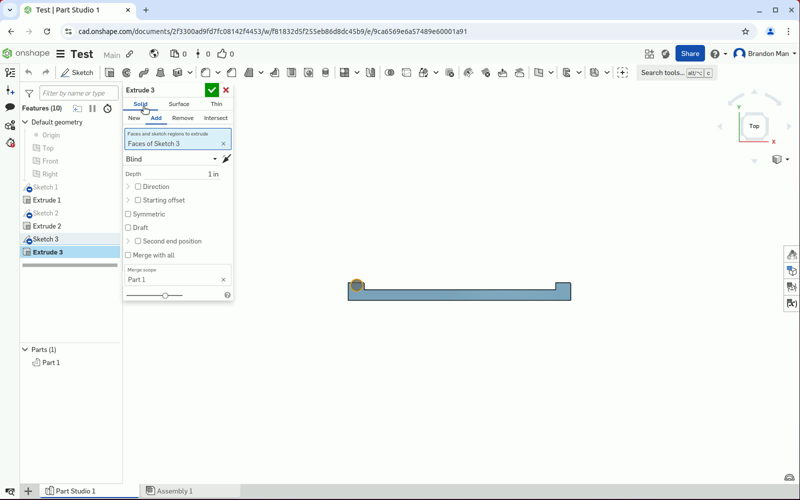
mouse_move(186, 120)
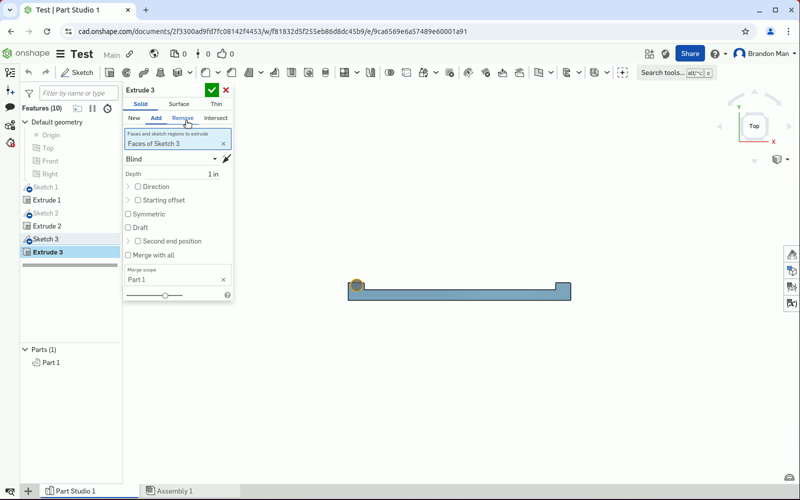
click(186, 120)
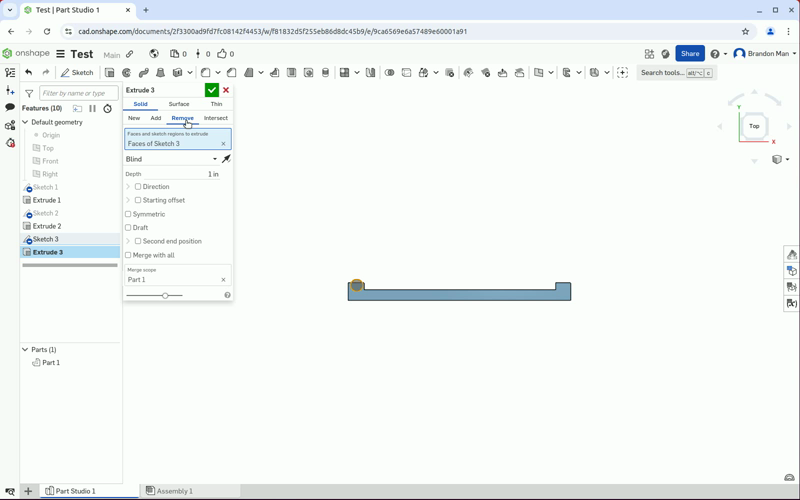
key(tab, 4)
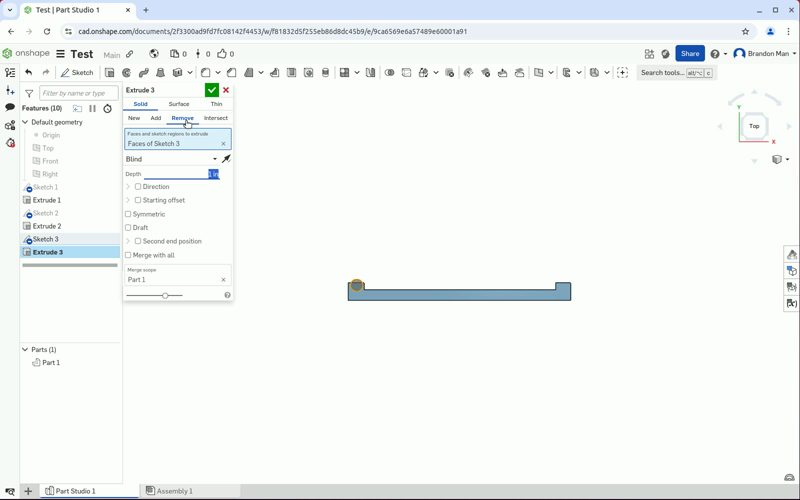
text(-22.386)
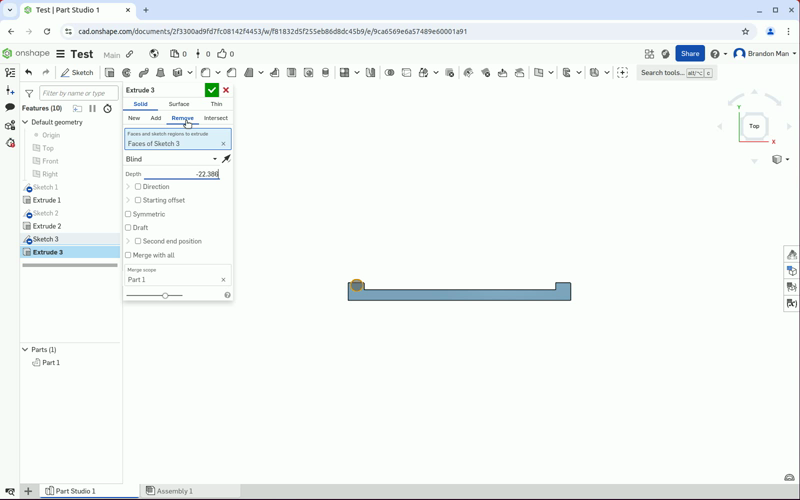
key(tab, 3)
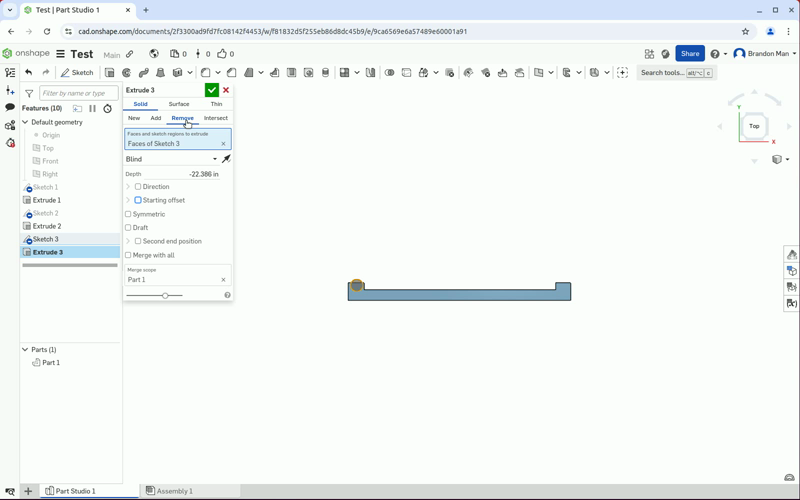
key(tab, 2)
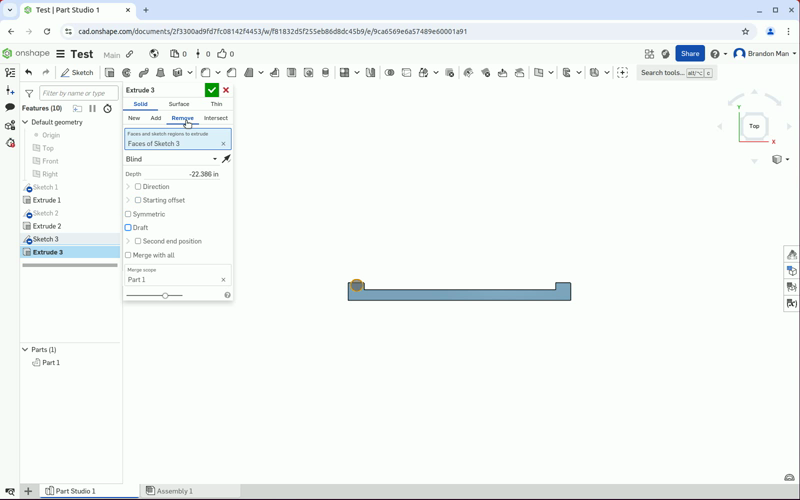
key(space)
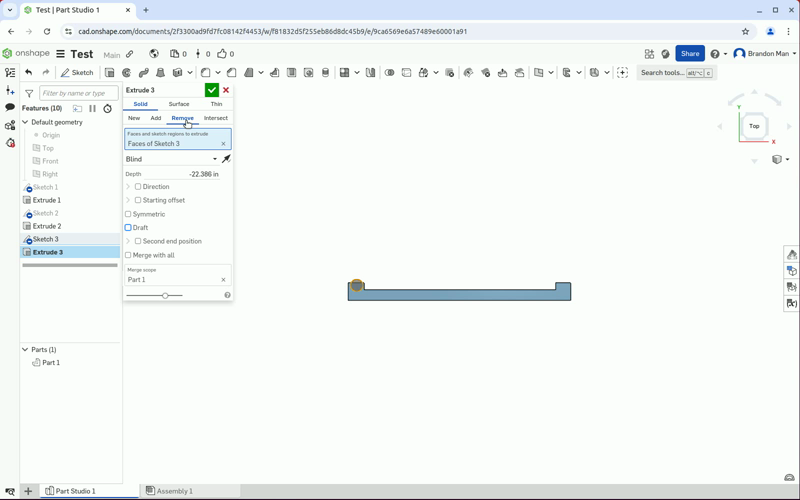
key(tab, 3)
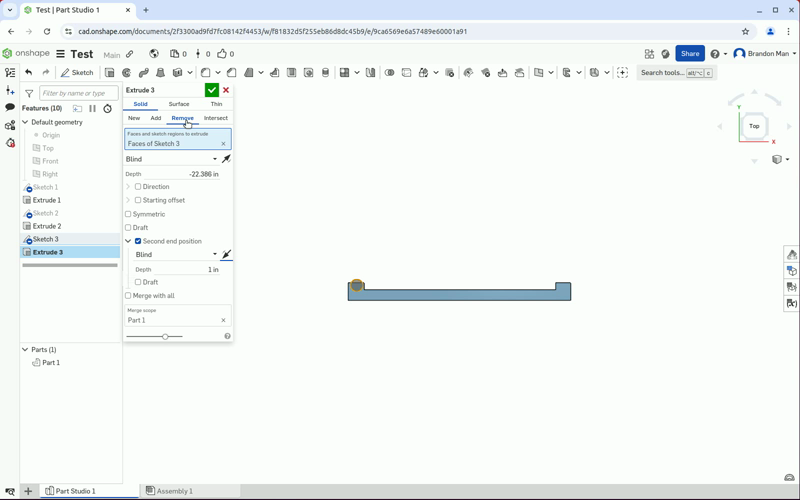
text(21.905)
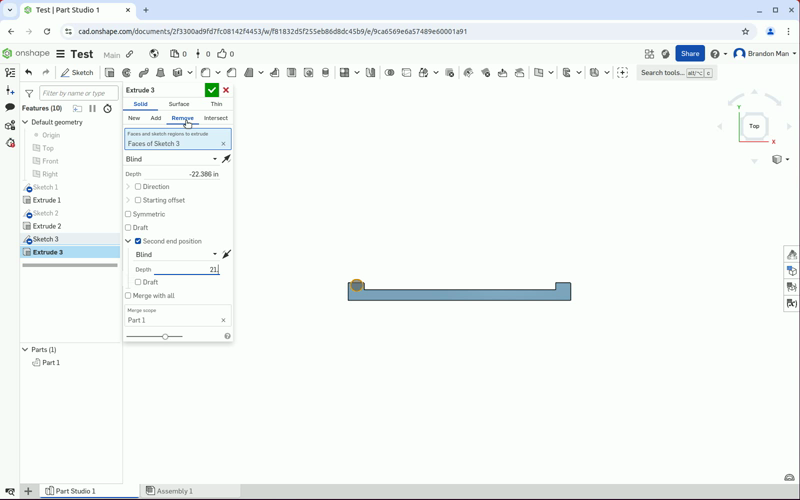
key(tab, 2)
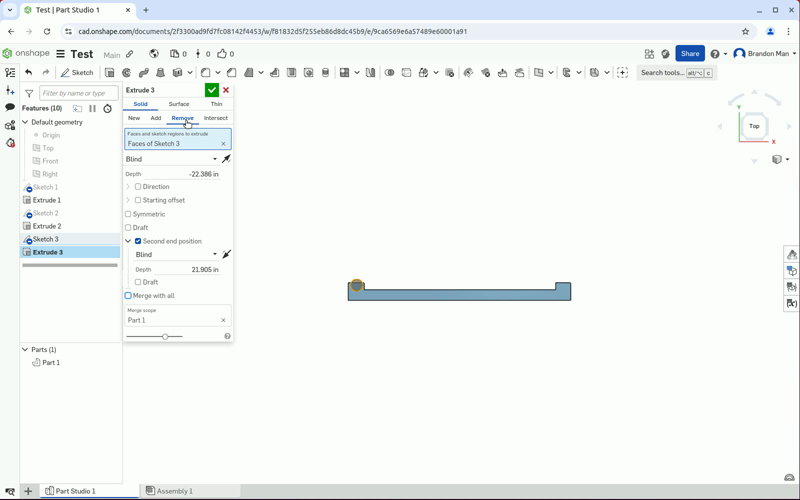
key(space)
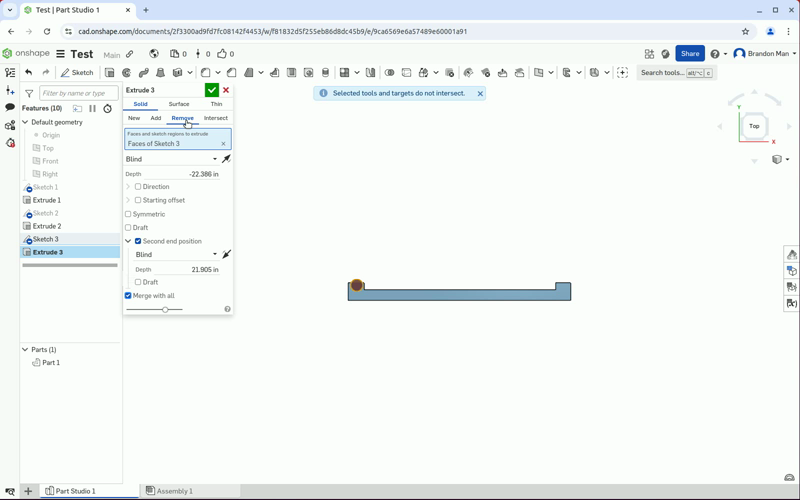
key(enter)
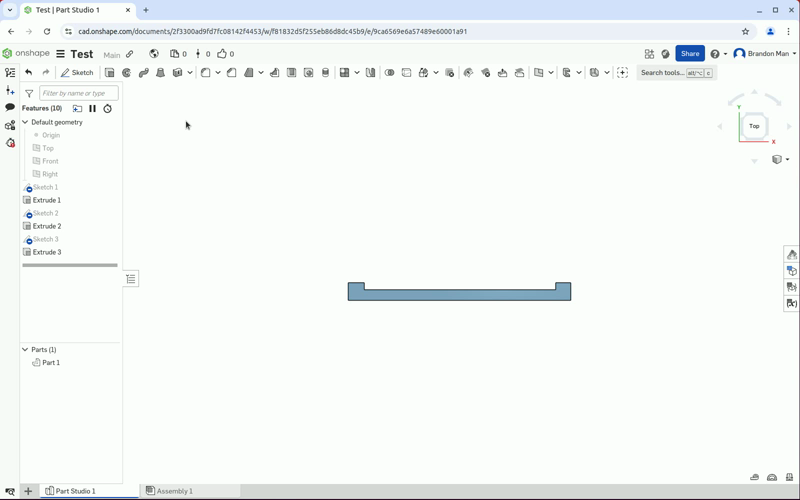
key(shift+h)
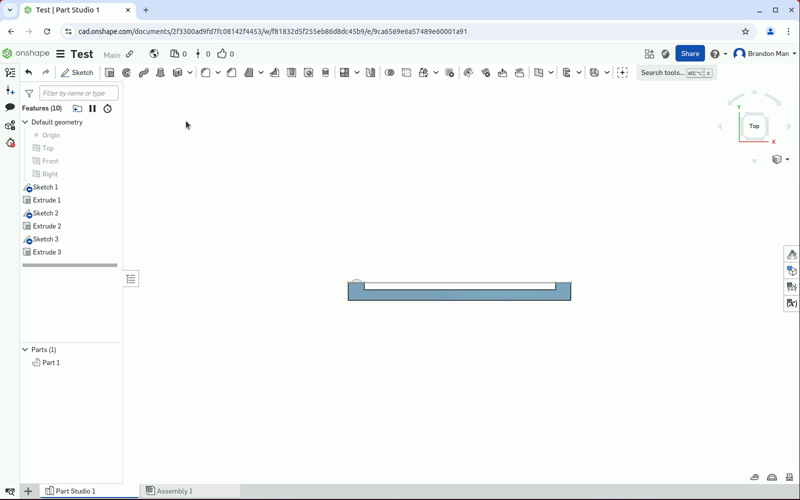
key(shift+h)
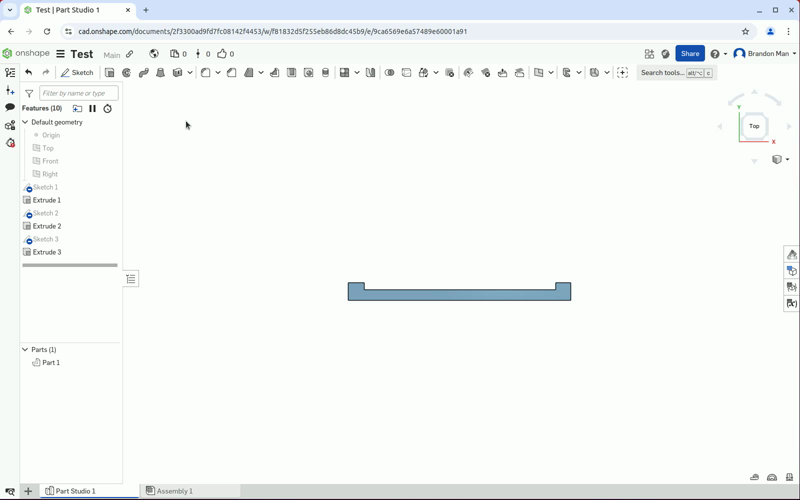
mouse_move(73, 189)
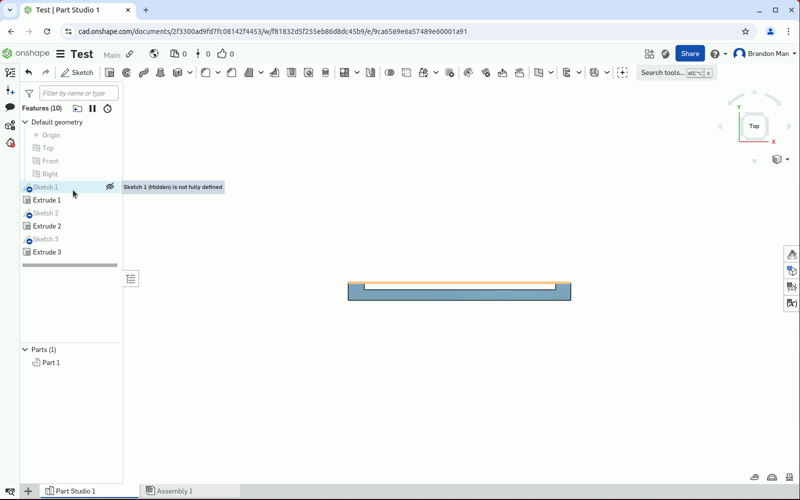
click(73, 189)
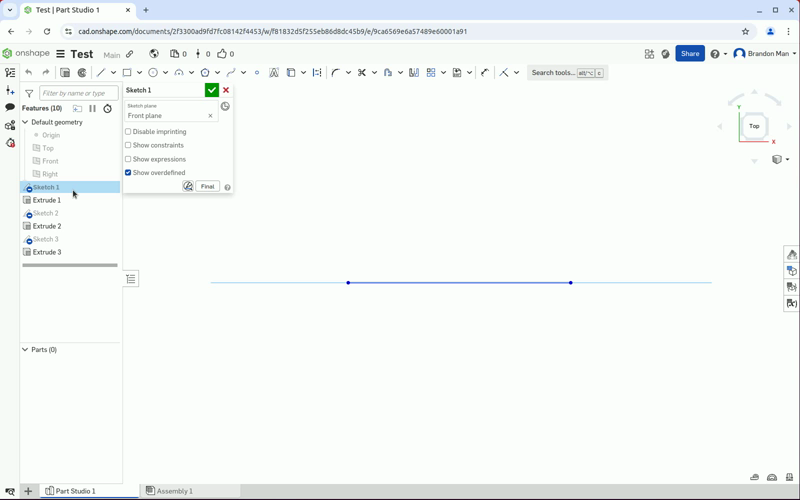
mouse_move(229, 92)
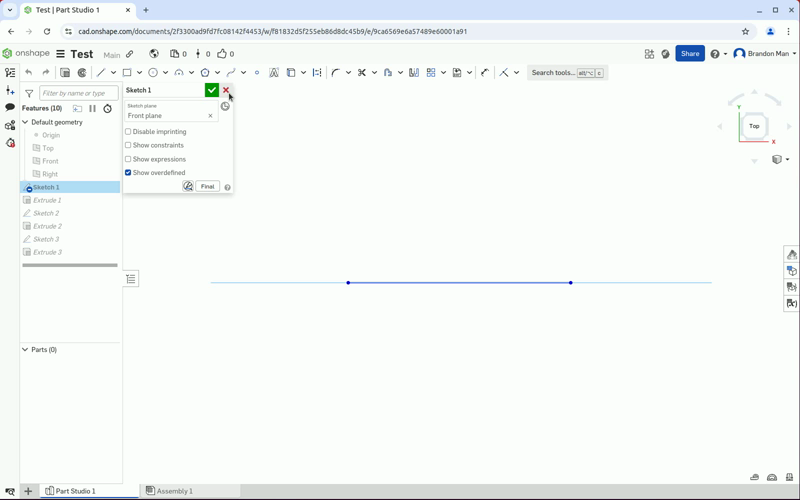
click(229, 92)
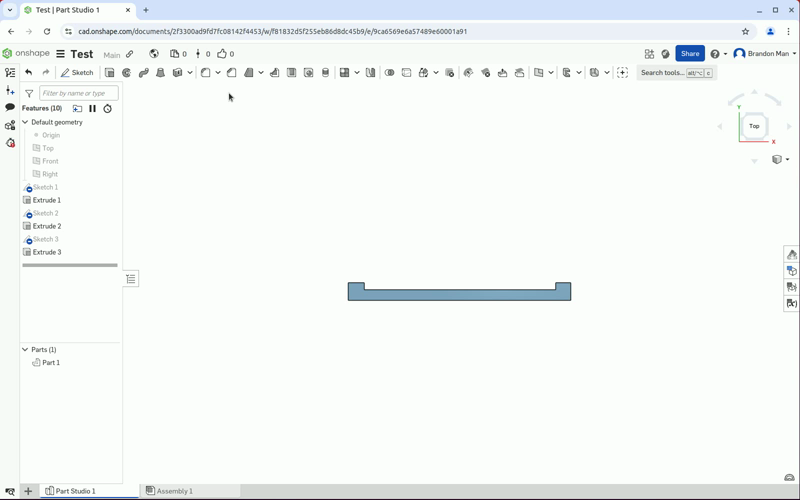
mouse_move(73, 352)
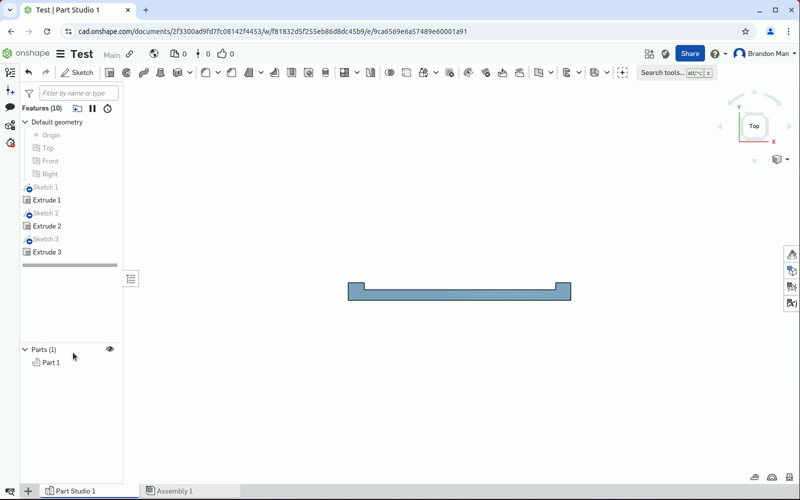
key(y)
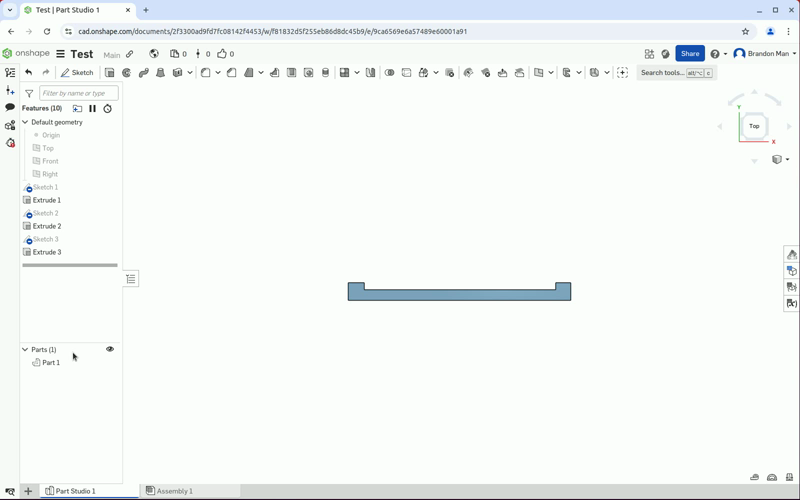
key(shift+p)
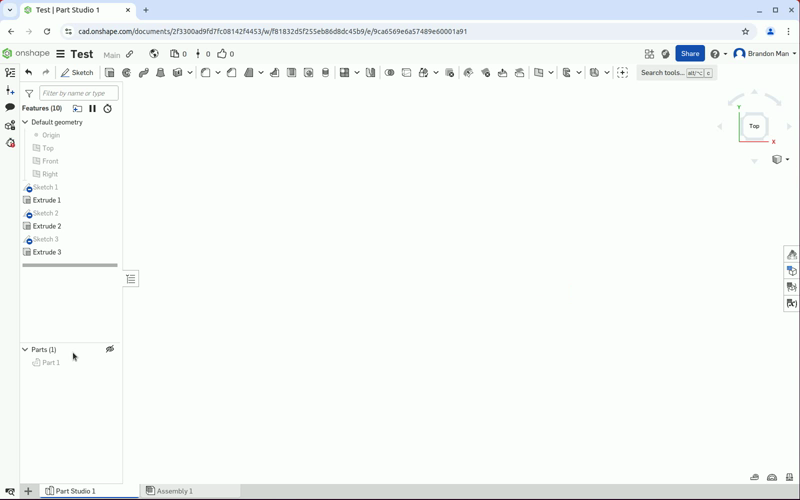
key(space)
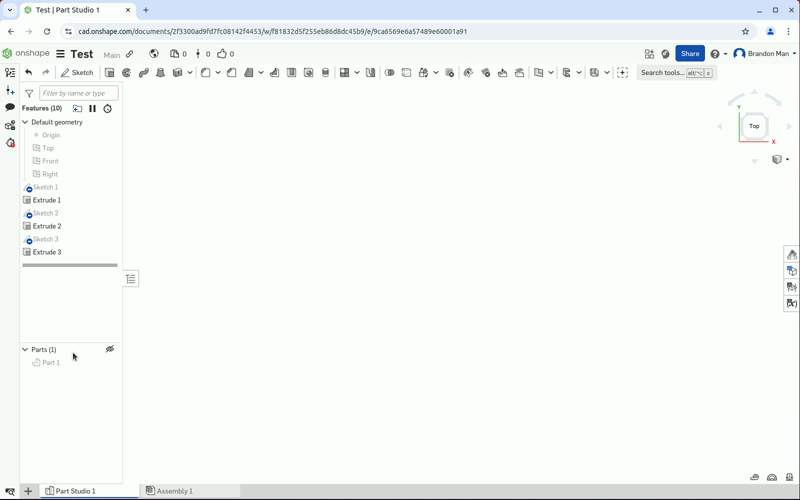
key_down(shift)
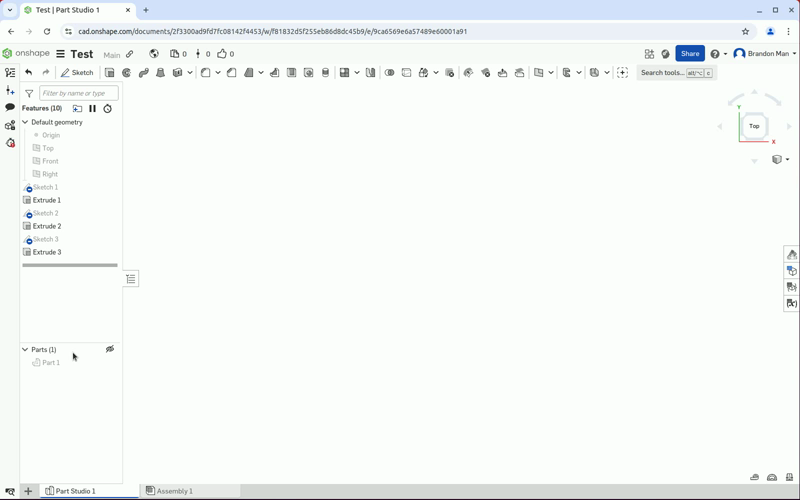
key(up)
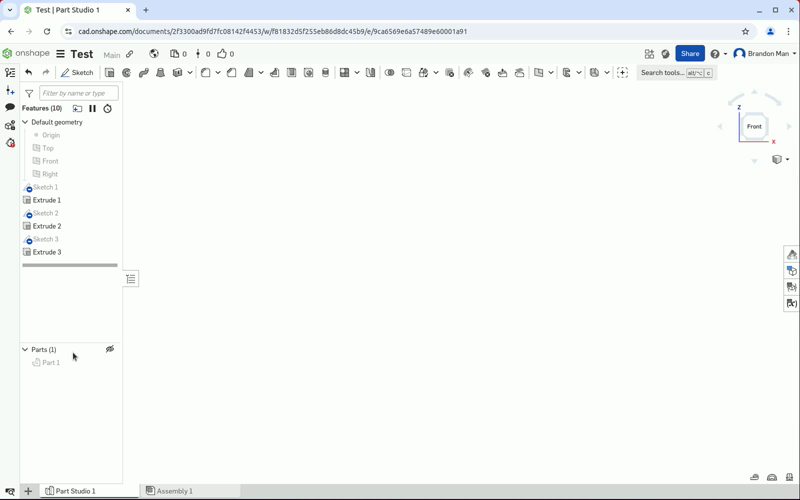
key_up(shift)
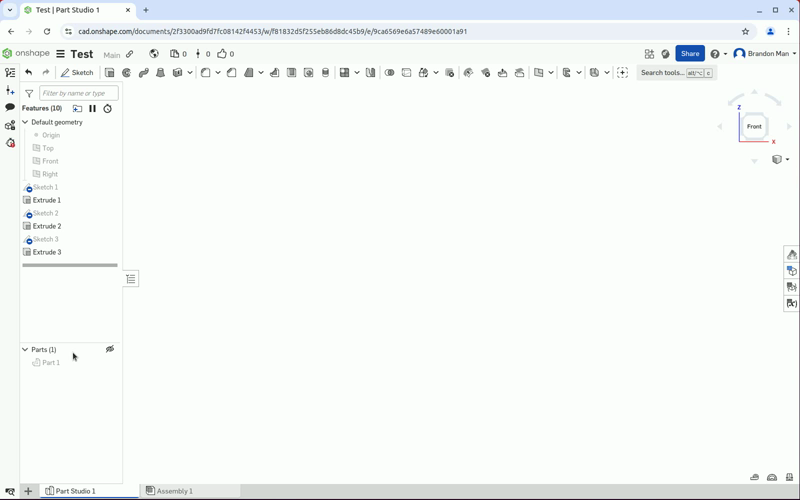
key(space)
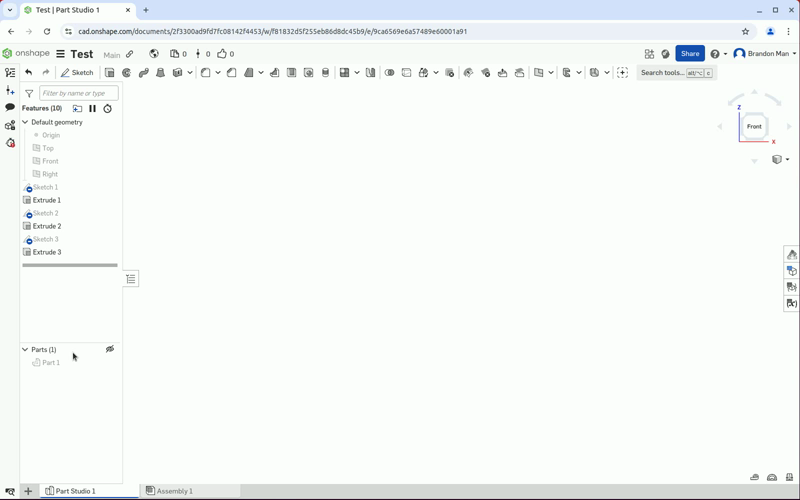
key_down(shift)
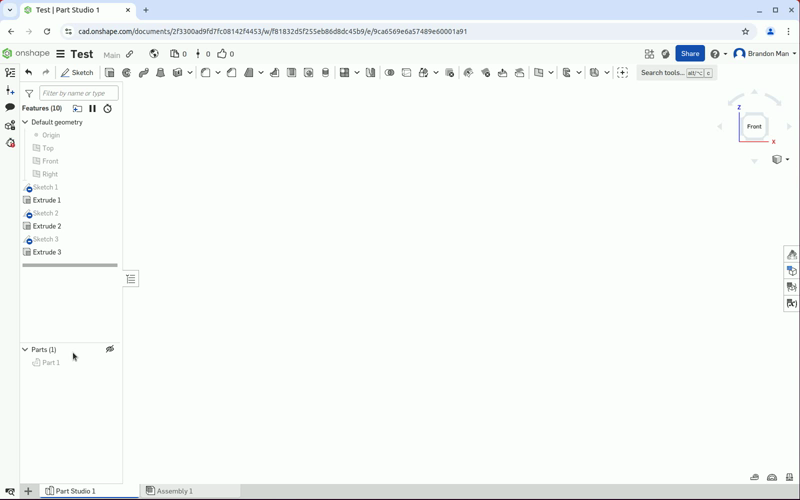
key(left)
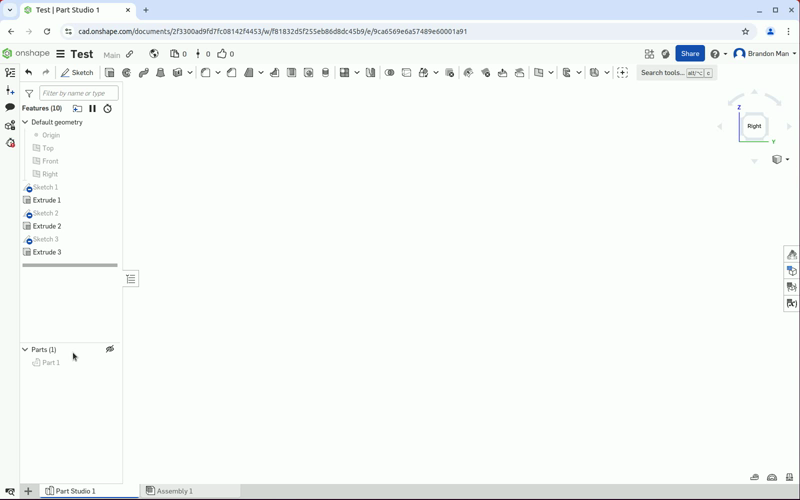
key_up(shift)
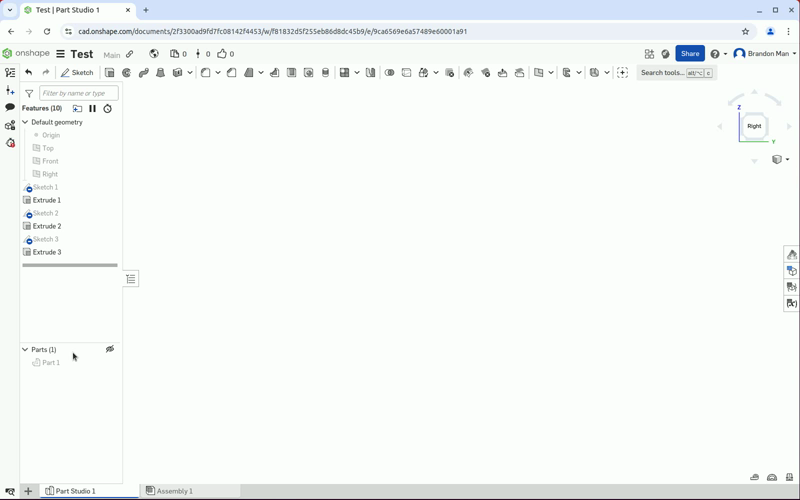
mouse_move(73, 352)
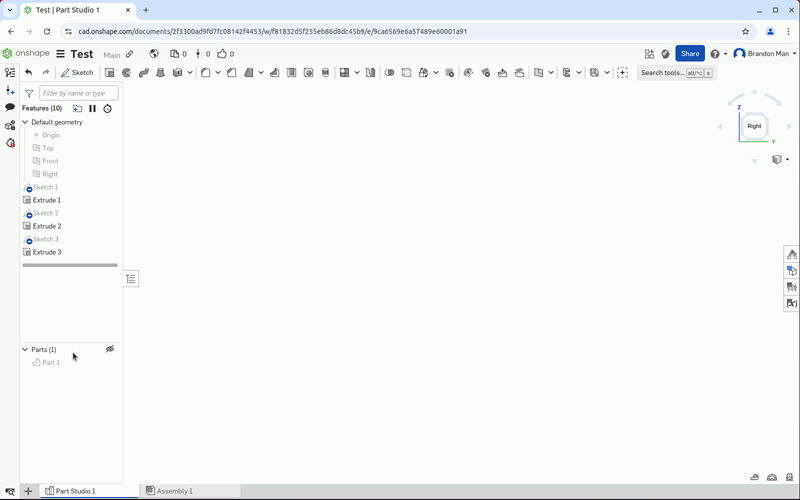
key(shift+y)
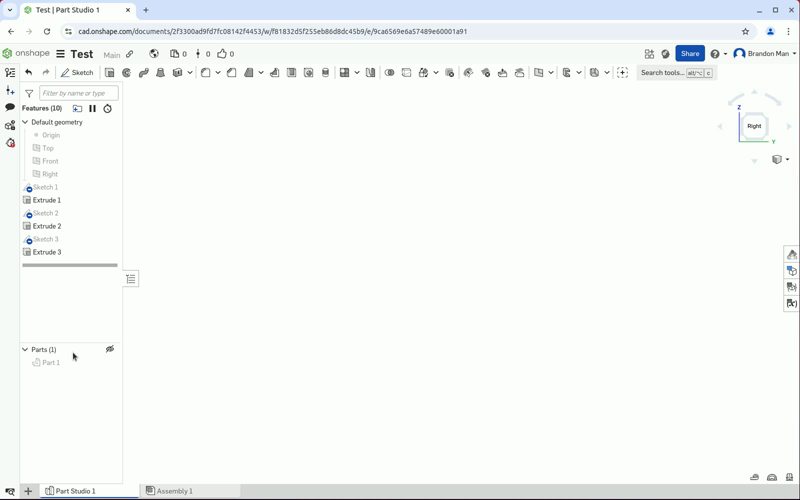
key(shift+s)
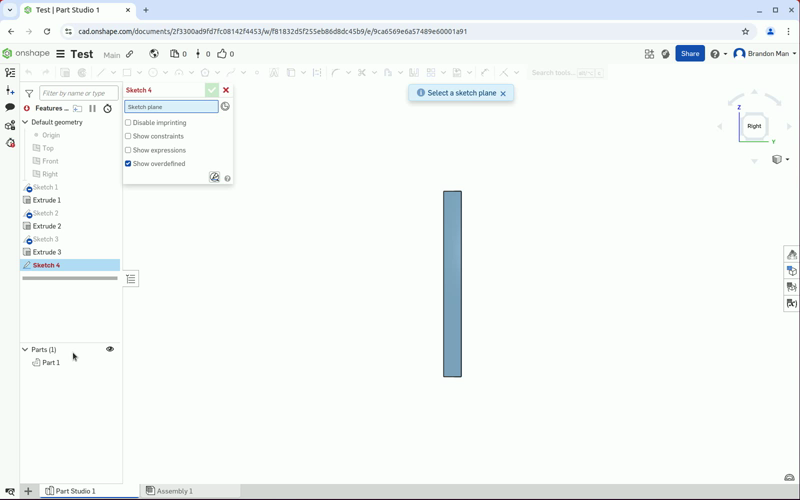
mouse_move(73, 176)
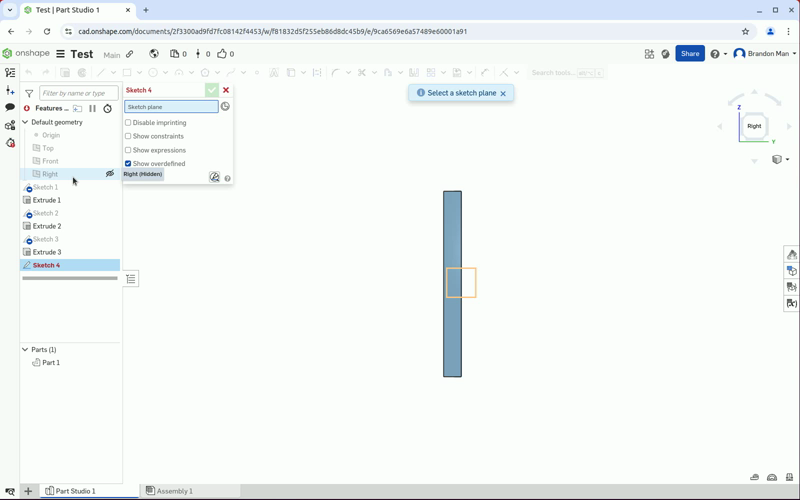
click(73, 176)
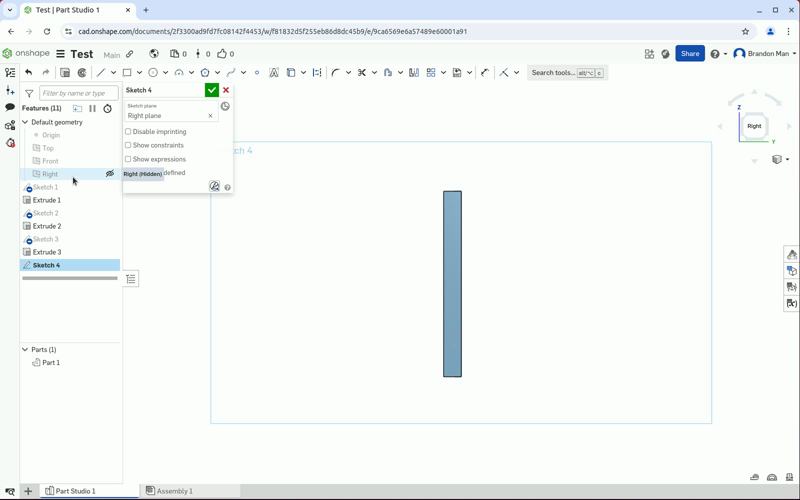
mouse_move(73, 352)
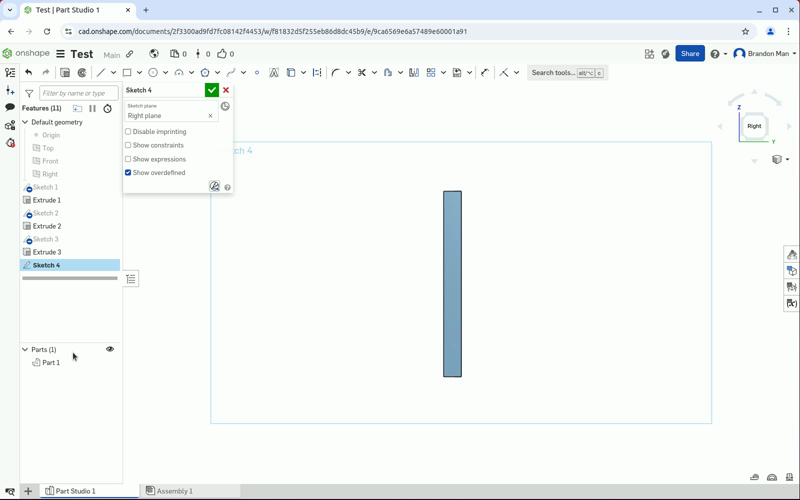
key(y)
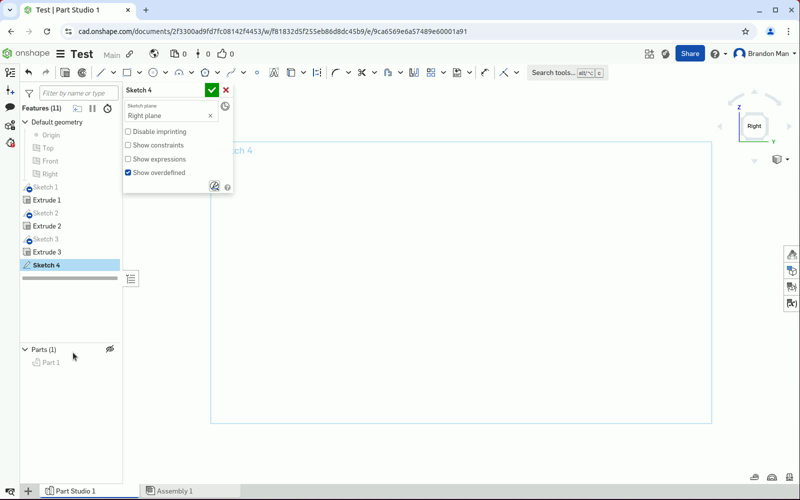
key(l)
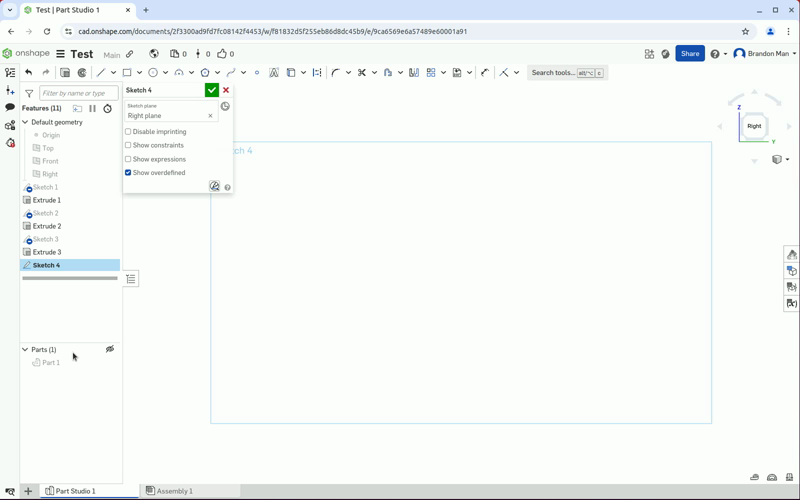
key_down(shift)
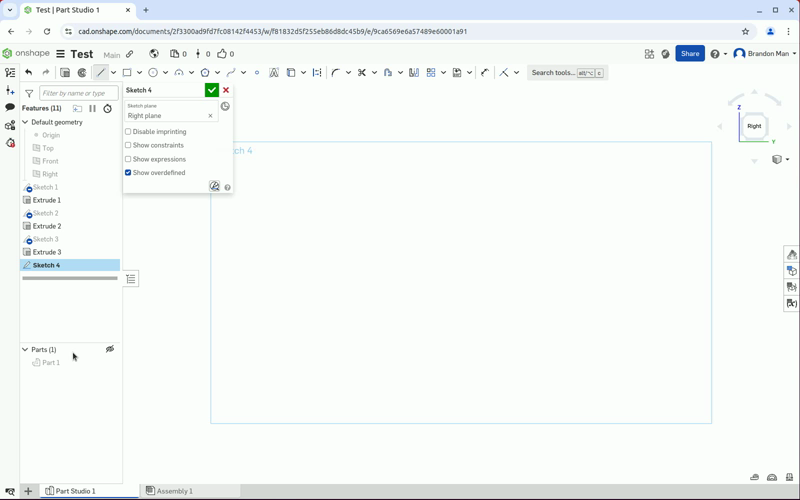
mouse_move(446, 373)
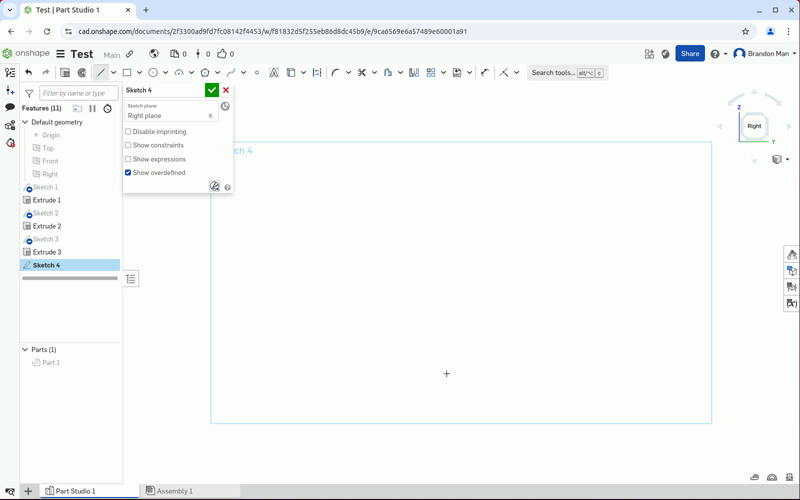
click(446, 373)
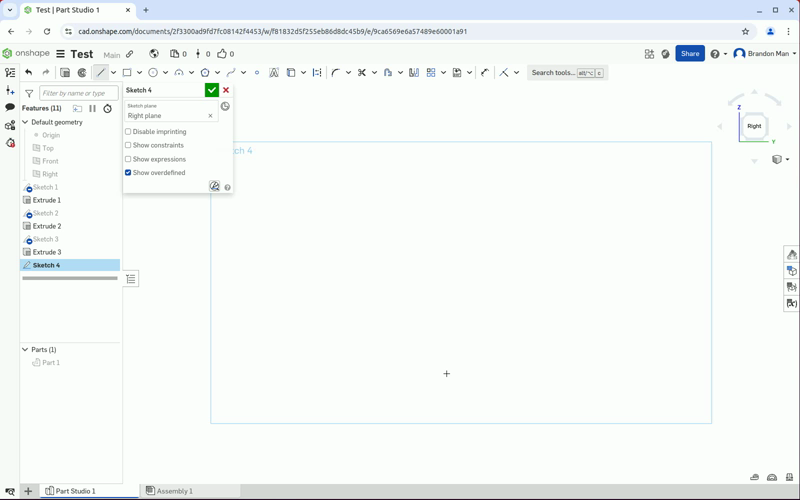
key_up(shift)
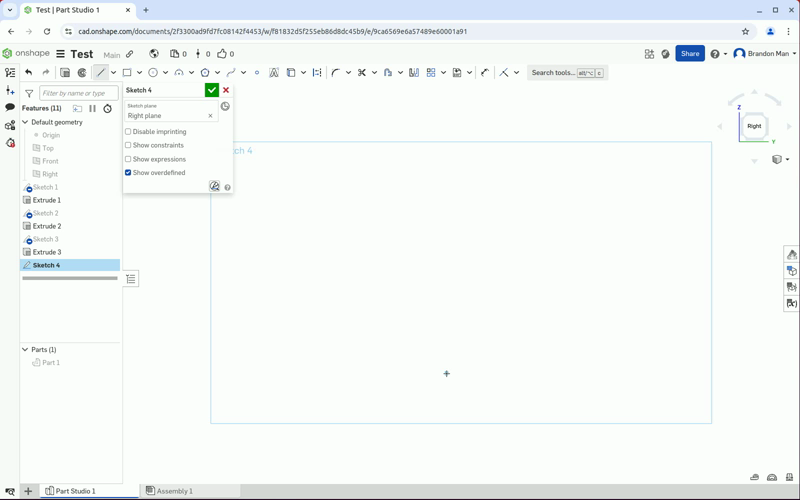
key_down(shift)
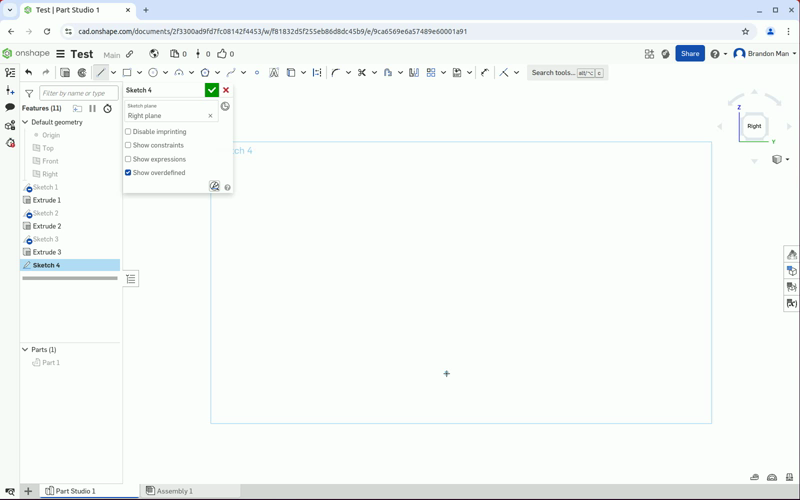
mouse_move(476, 373)
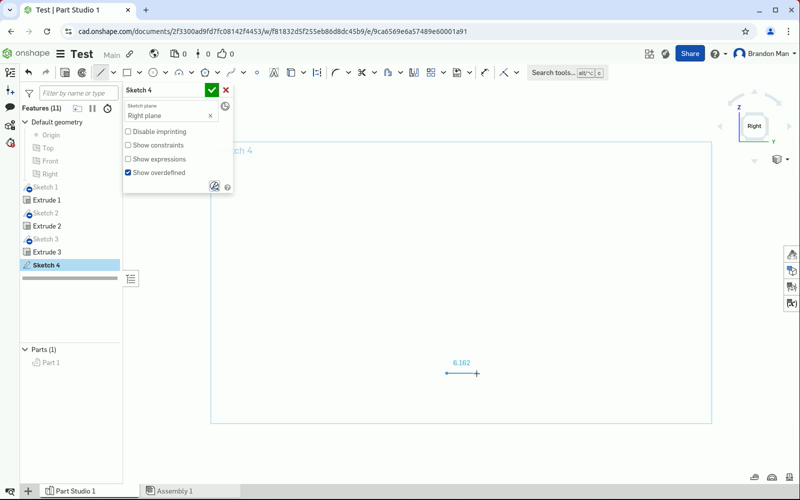
mouse_move(456, 373)
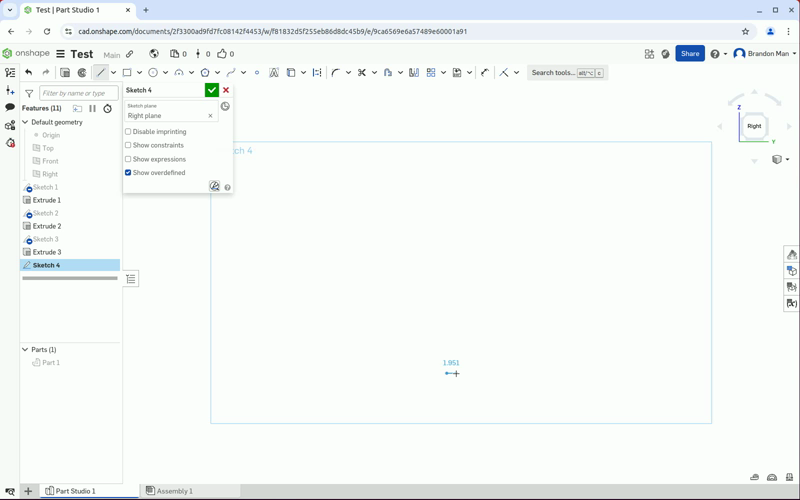
click(456, 373)
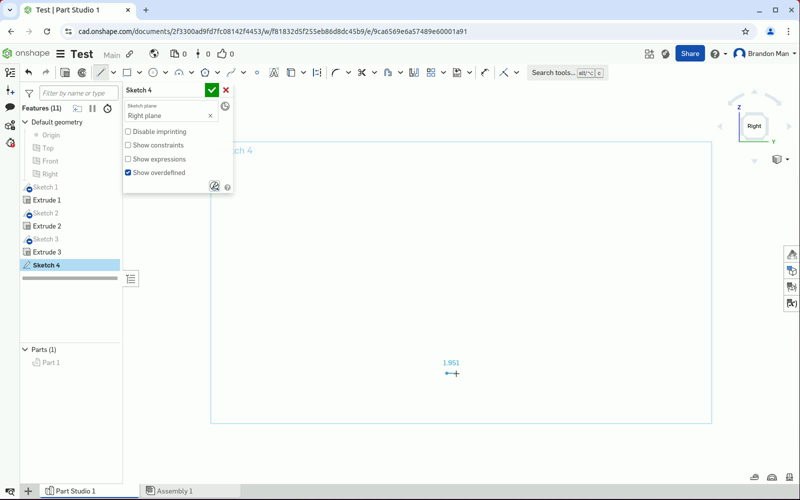
key_up(shift)
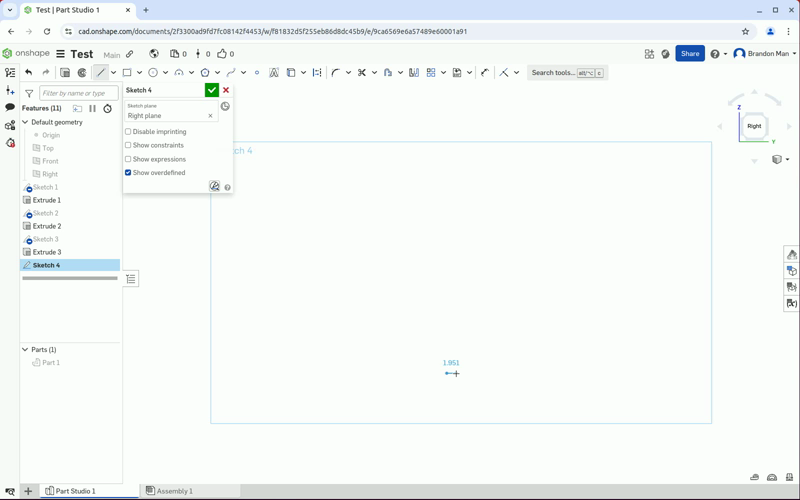
key_down(shift)
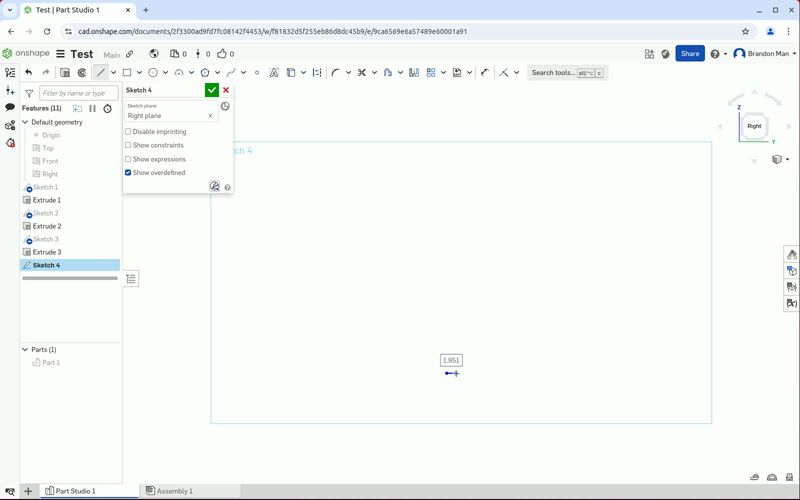
mouse_move(456, 194)
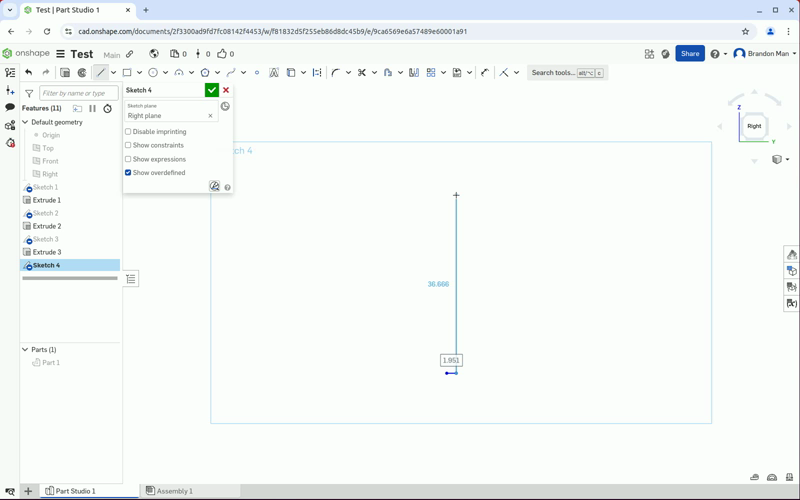
click(456, 194)
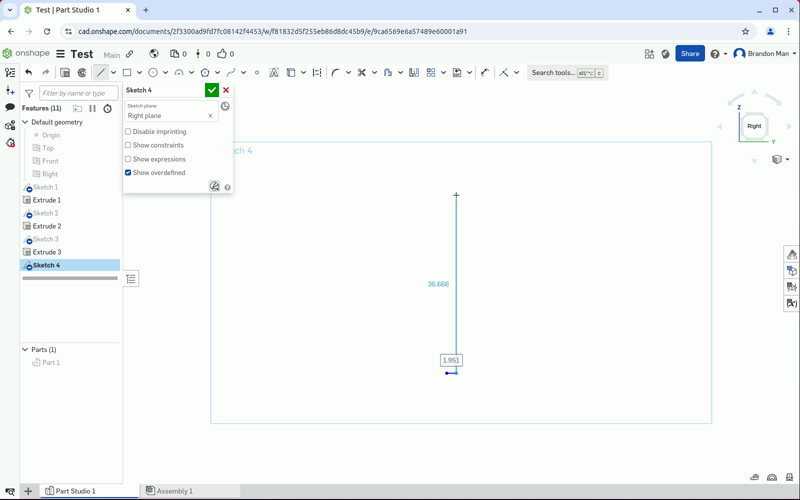
key_up(shift)
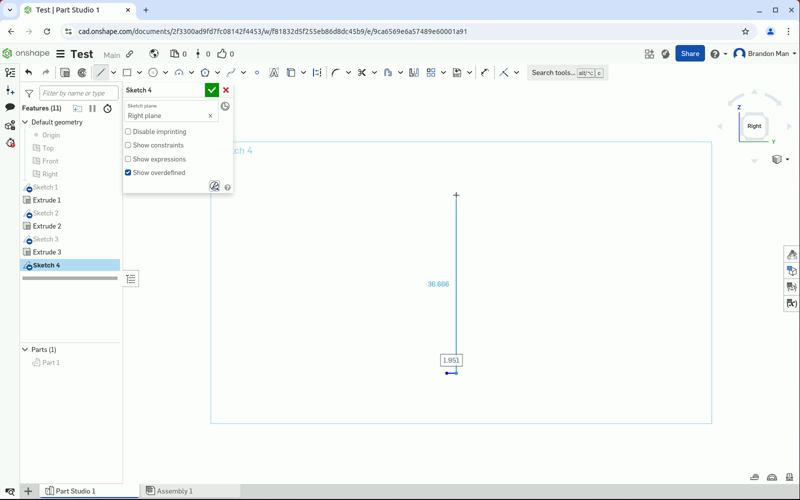
key_down(shift)
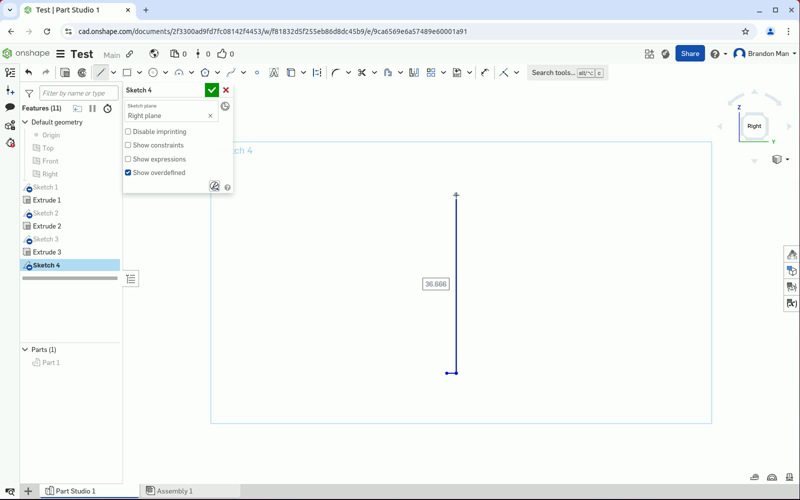
mouse_move(486, 194)
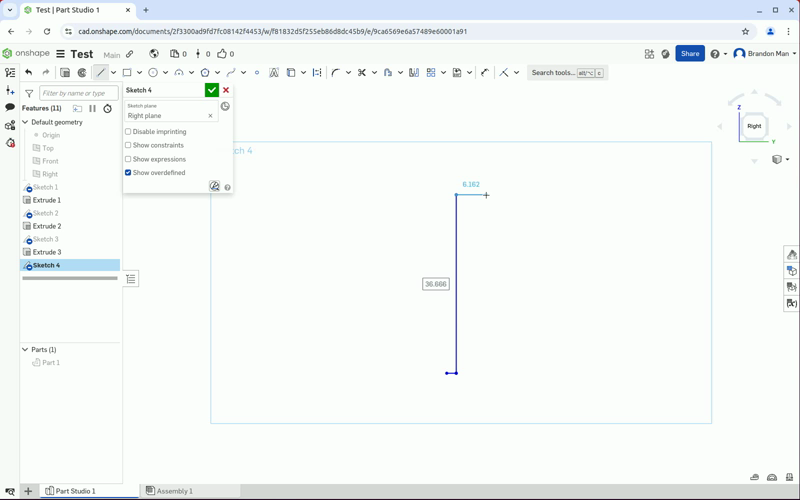
mouse_move(446, 194)
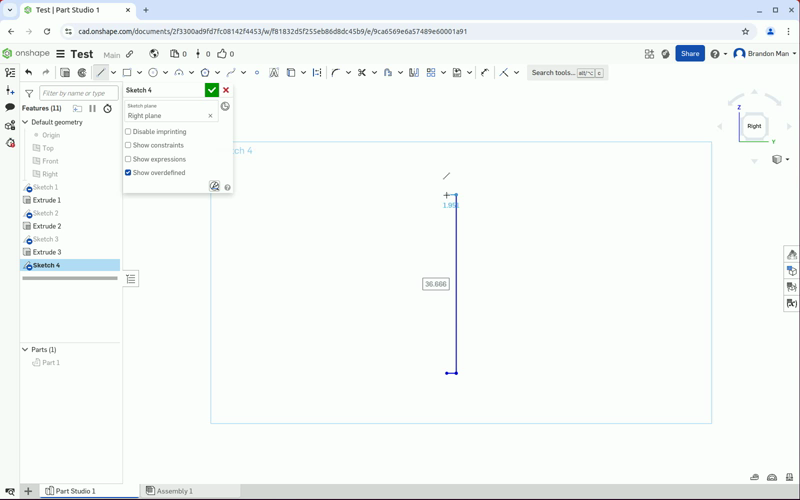
click(446, 194)
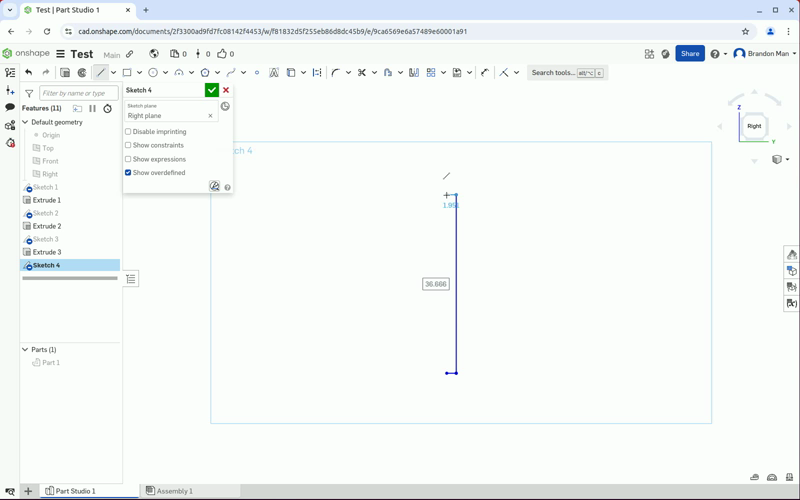
key_up(shift)
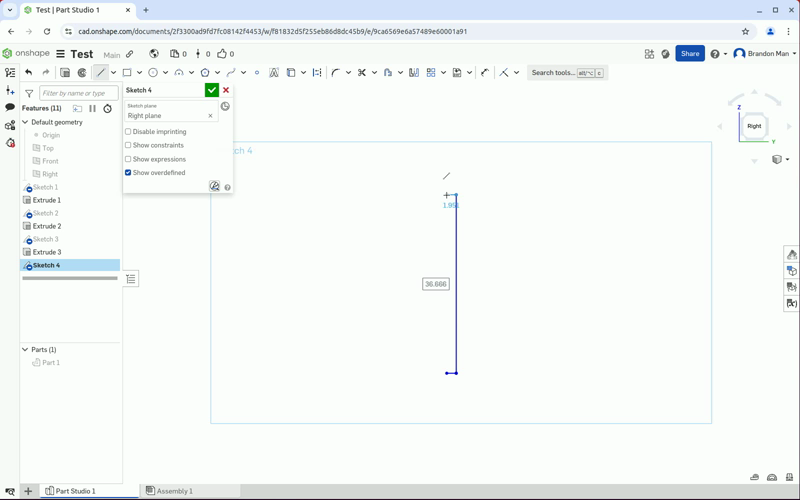
key_down(shift)
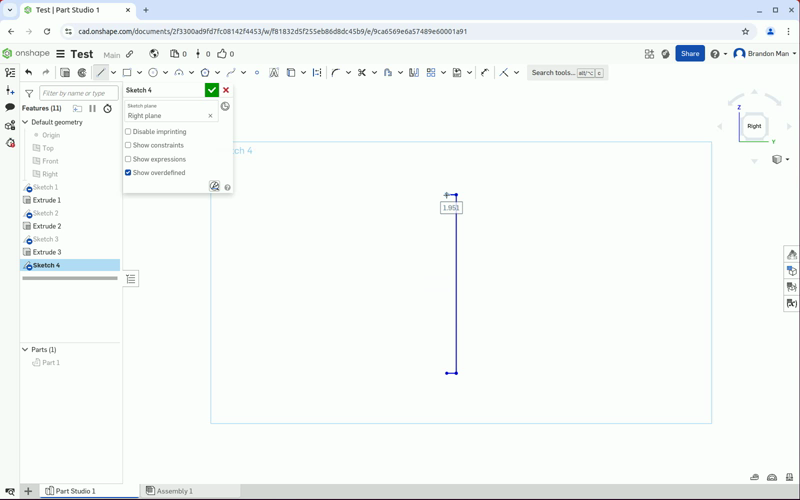
mouse_move(446, 373)
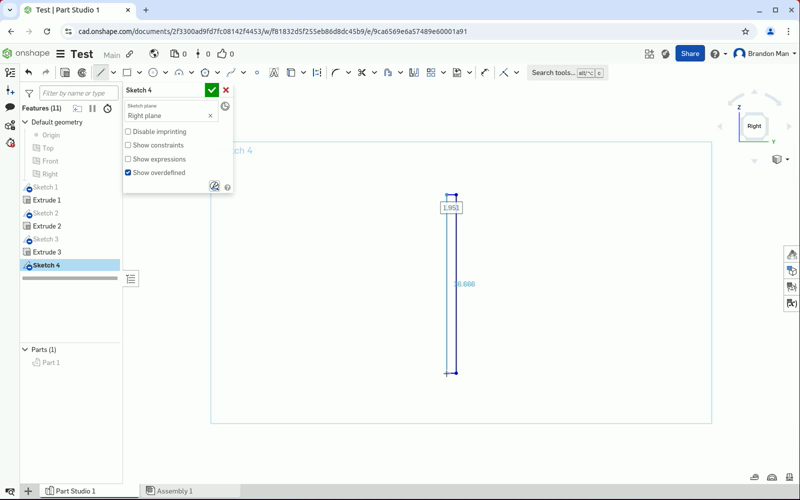
key_up(shift)
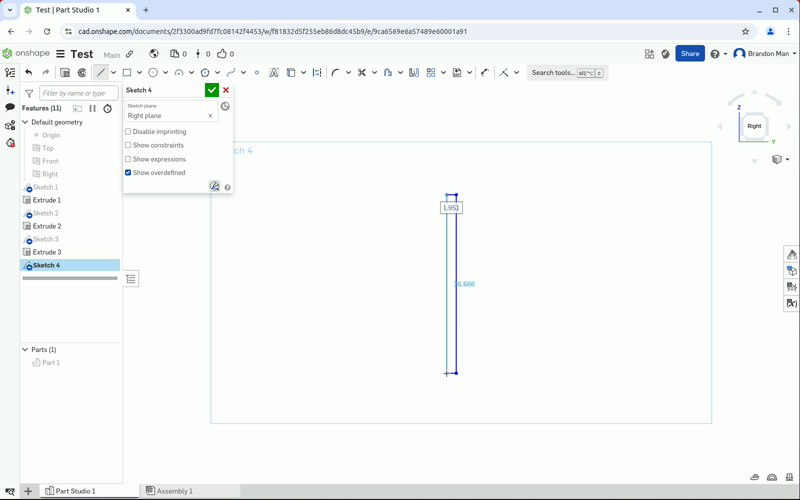
click(446, 373)
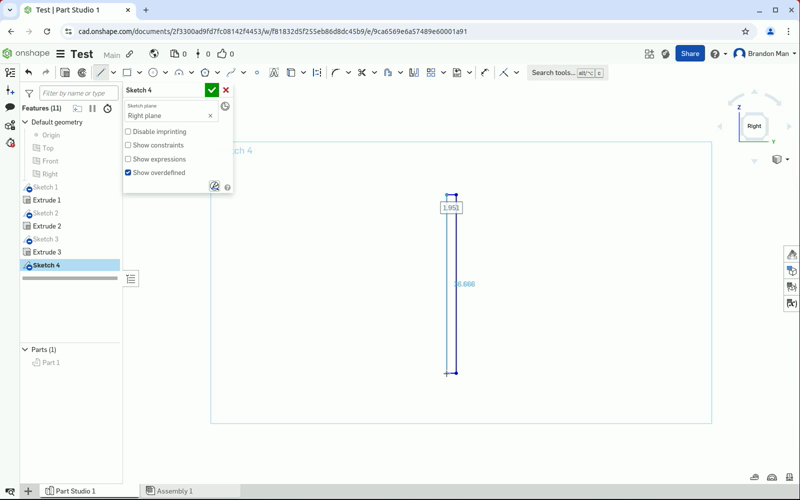
key(esc)
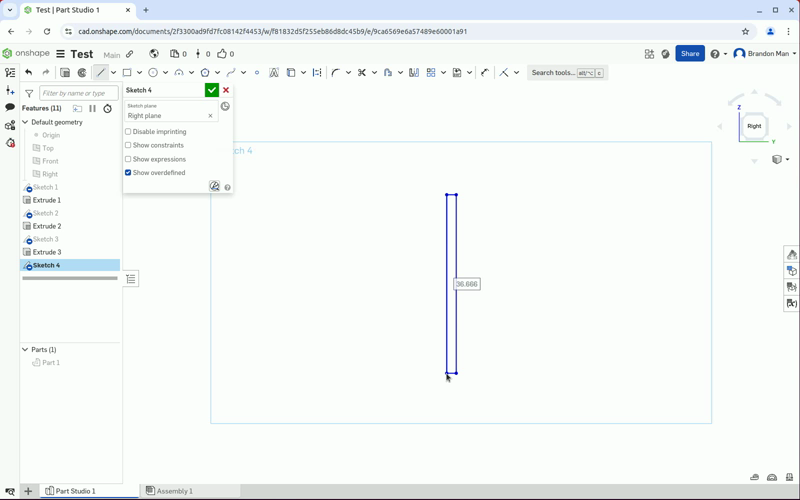
mouse_move(452, 357)
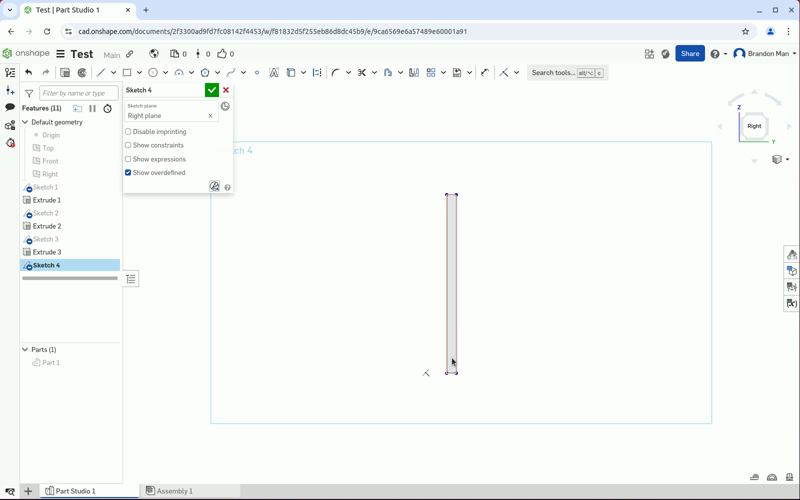
scroll(6)
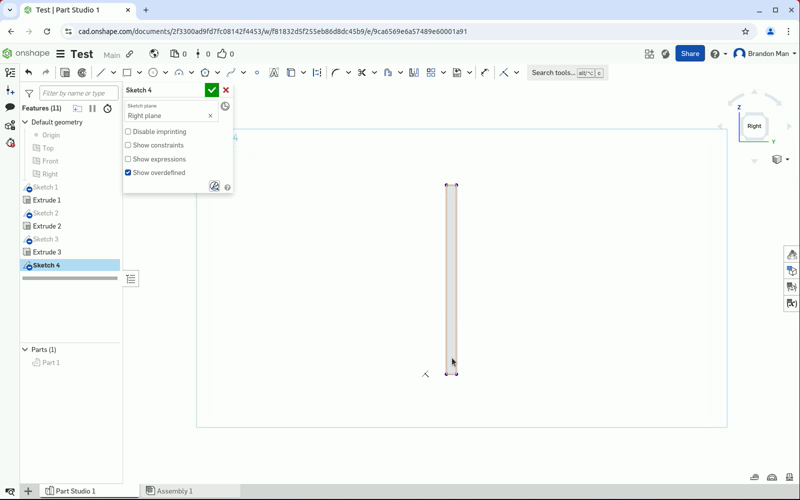
scroll(6)
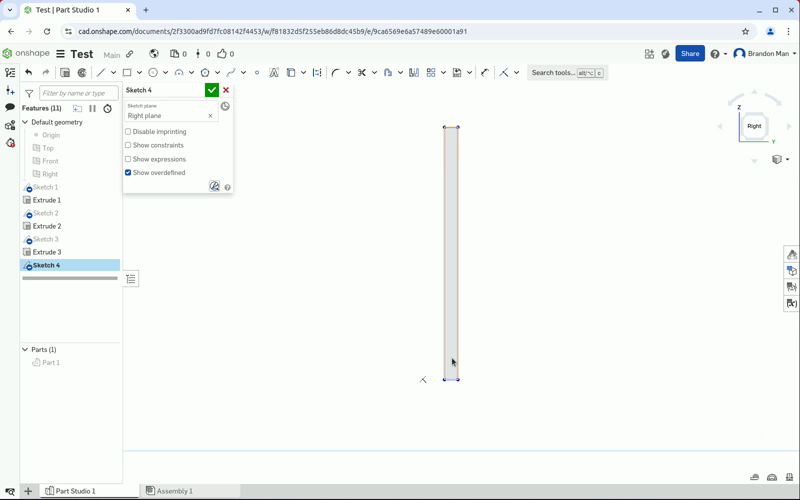
scroll(6)
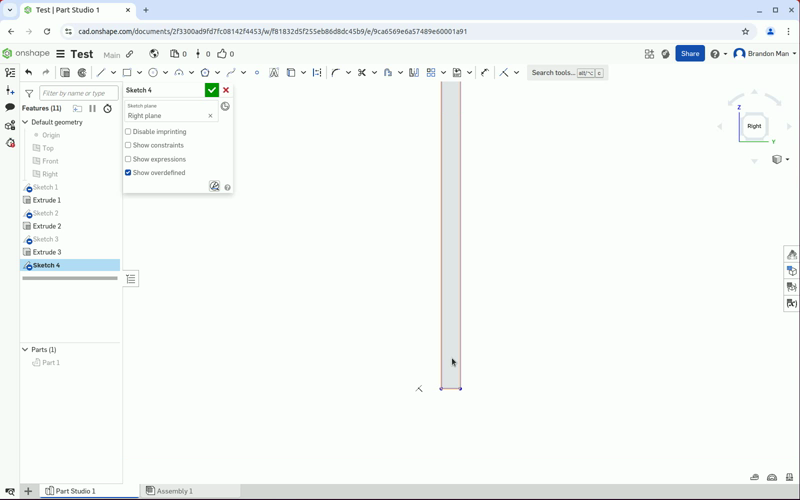
scroll(6)
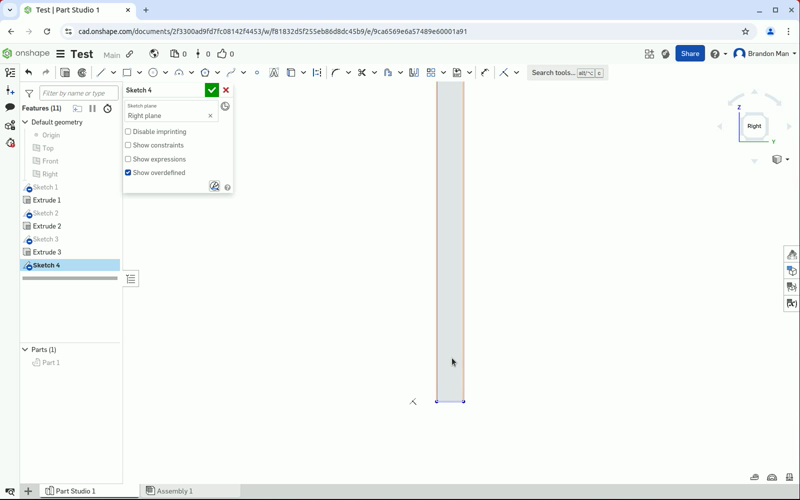
scroll(6)
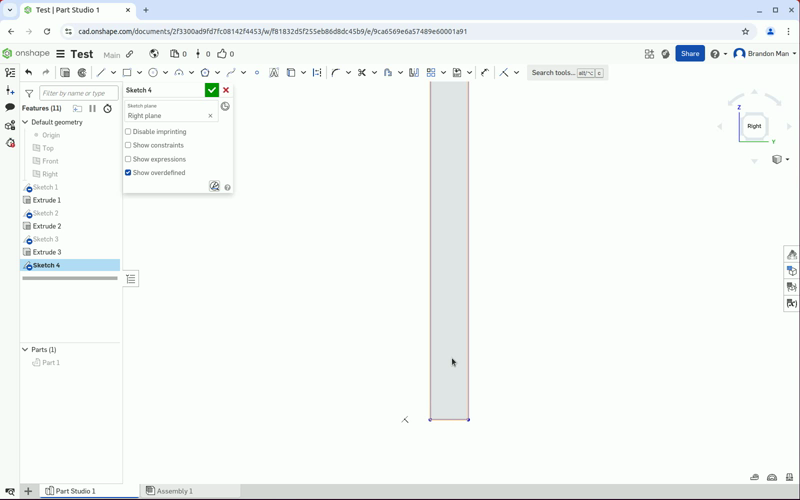
scroll(6)
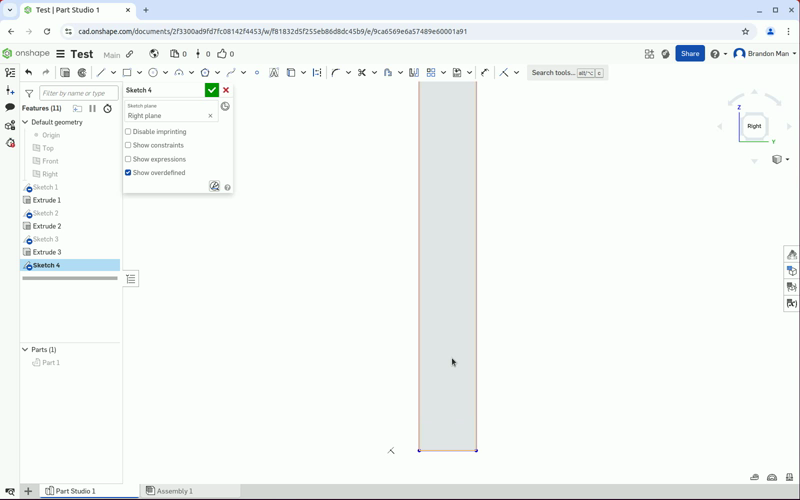
scroll(6)
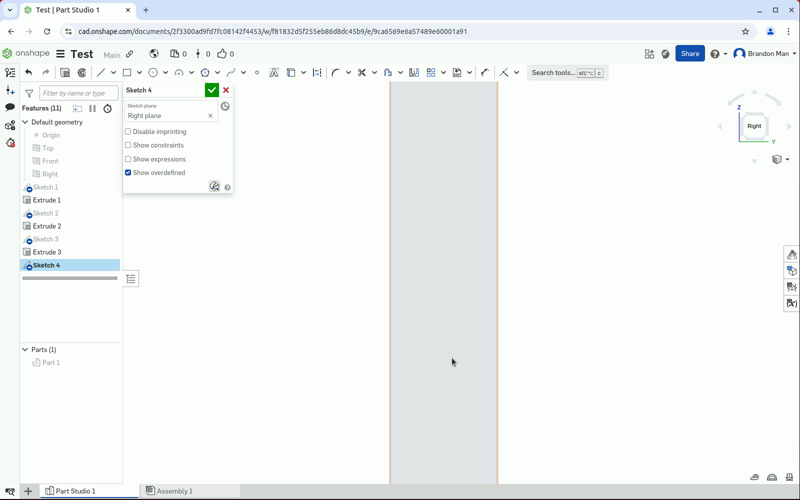
click(452, 357)
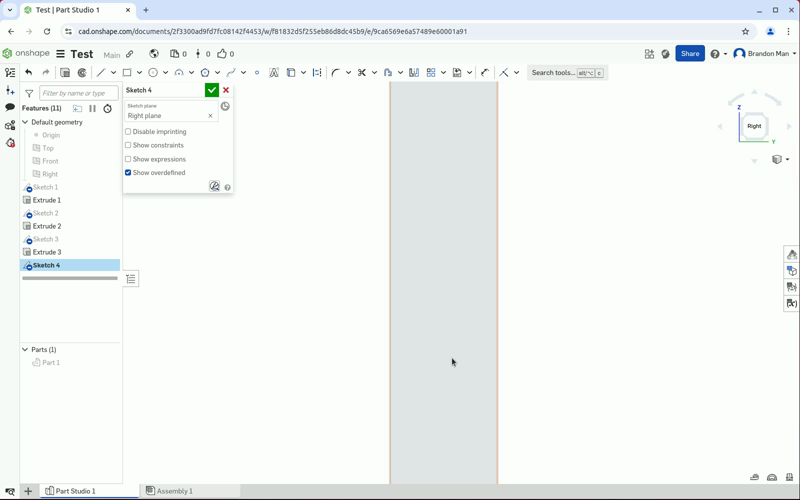
scroll(-6)
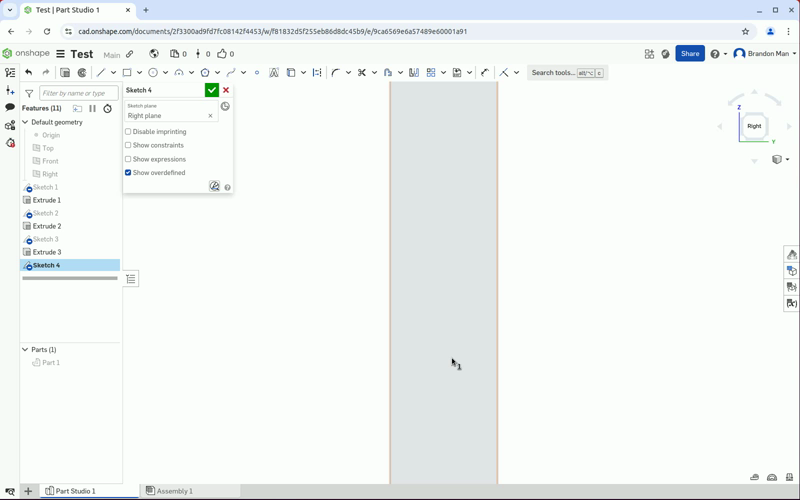
scroll(-6)
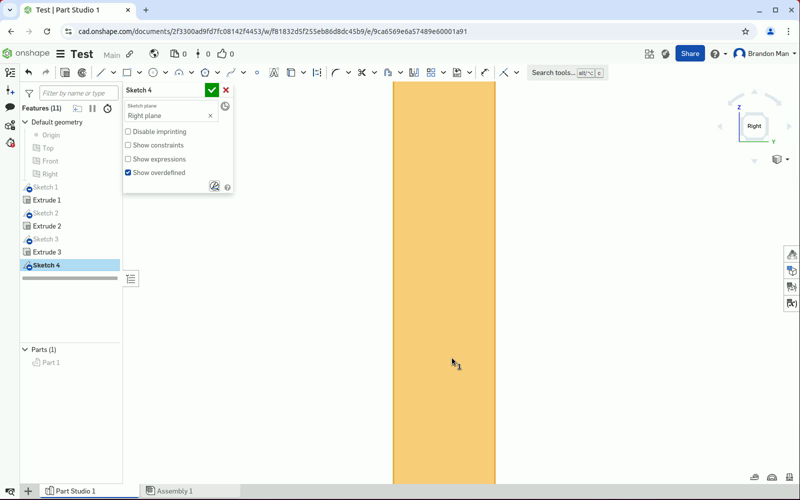
scroll(-6)
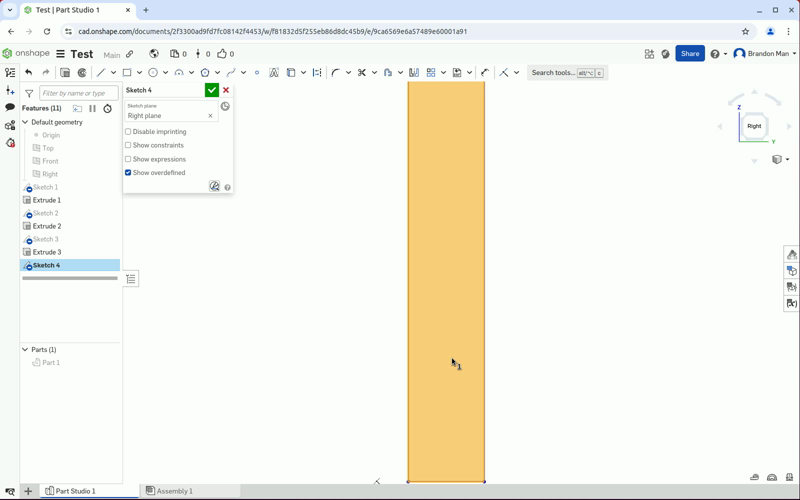
scroll(-6)
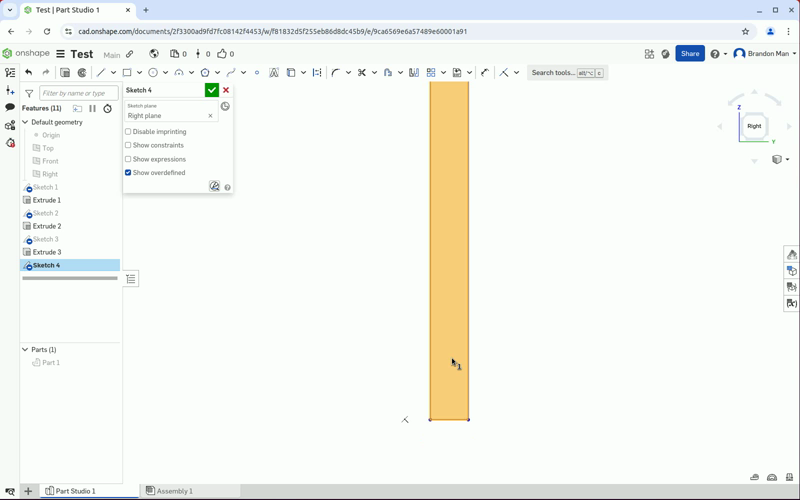
scroll(-6)
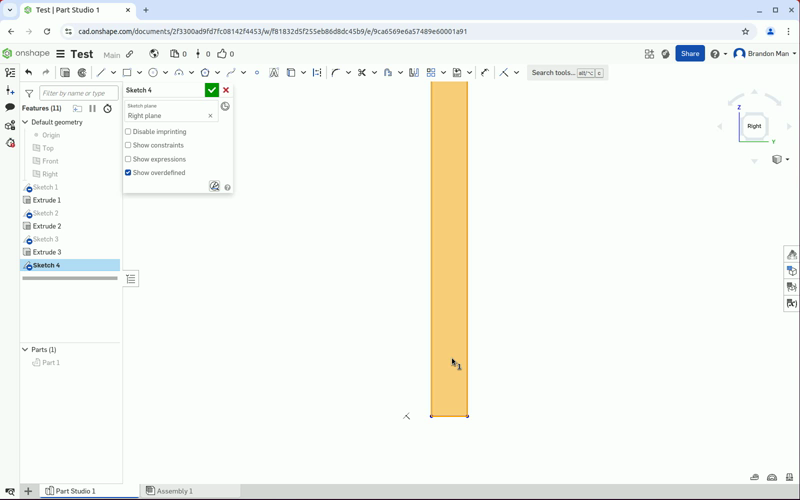
scroll(-6)
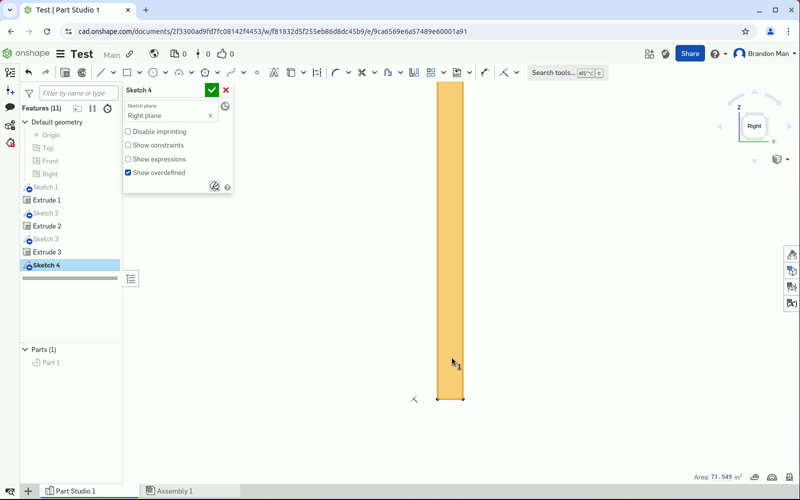
scroll(-6)
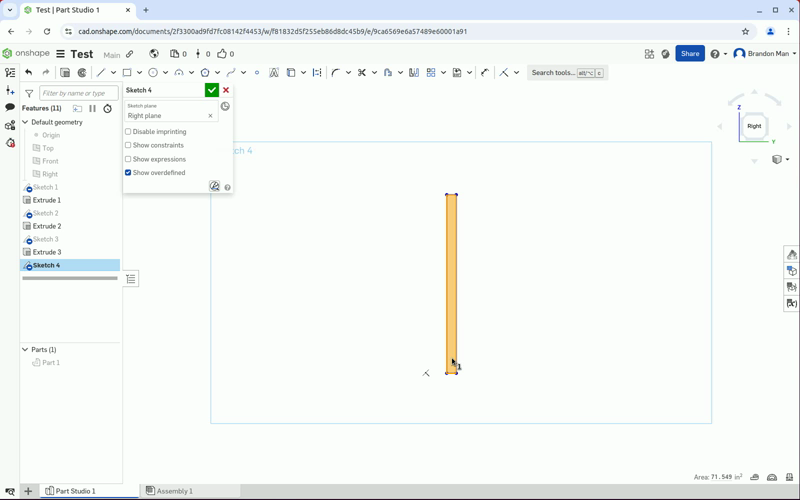
mouse_move(73, 352)
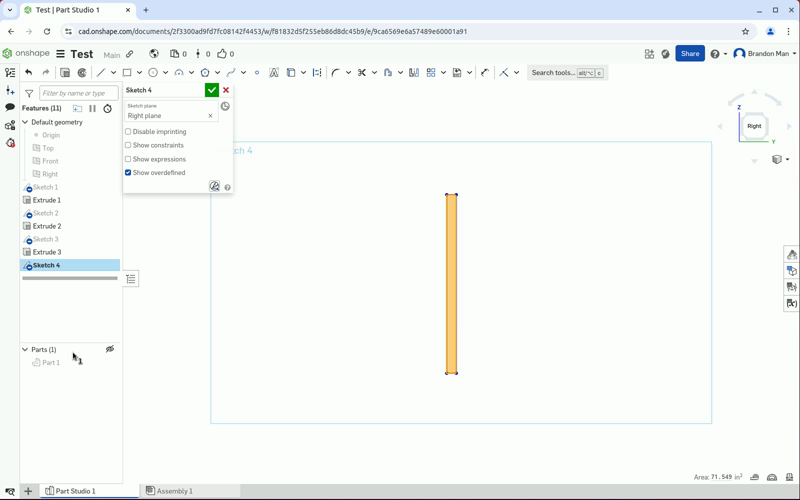
key(shift+y)
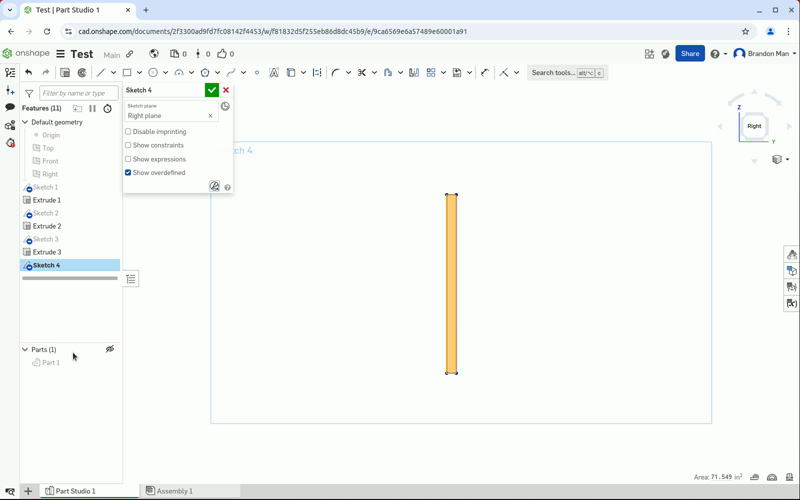
key(shift+e)
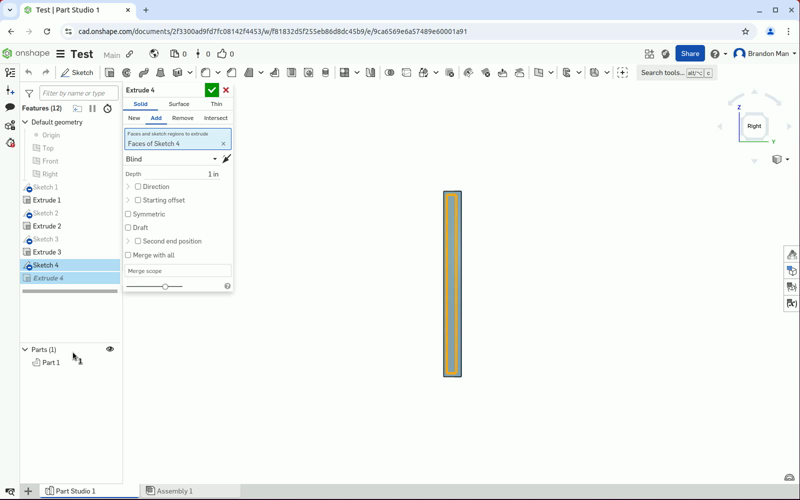
mouse_move(143, 106)
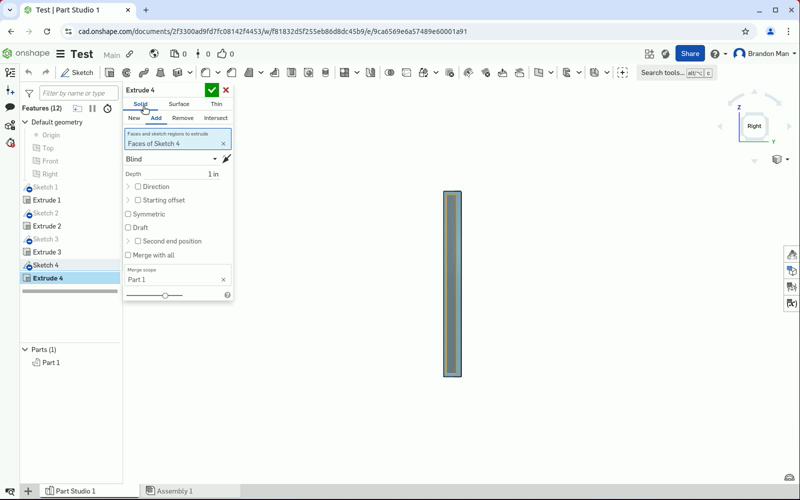
click(143, 106)
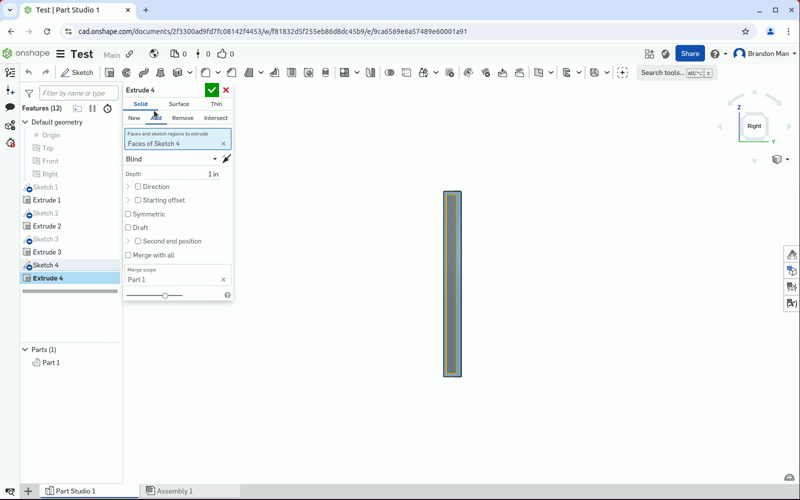
mouse_move(186, 120)
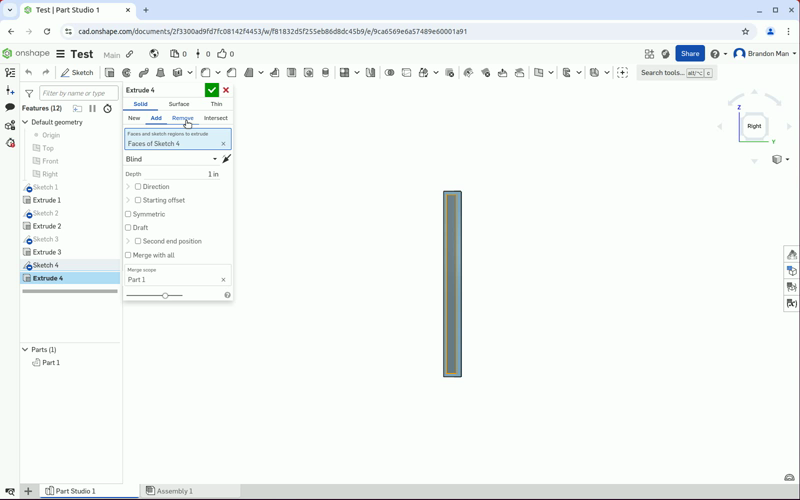
click(186, 120)
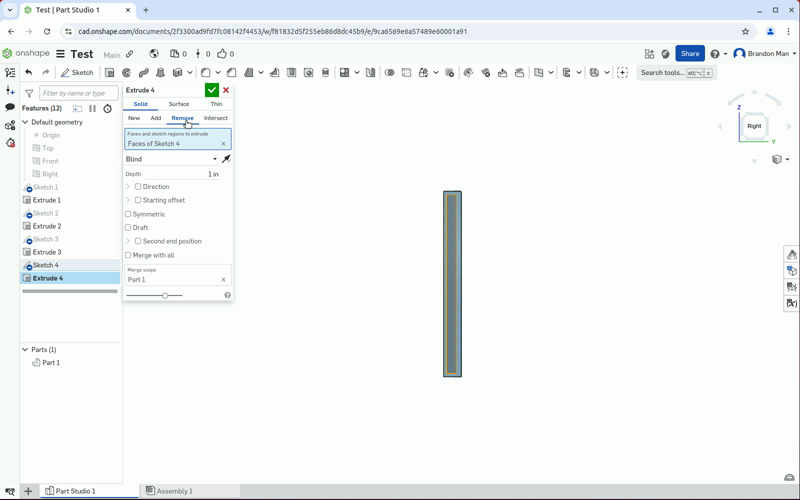
key(tab, 4)
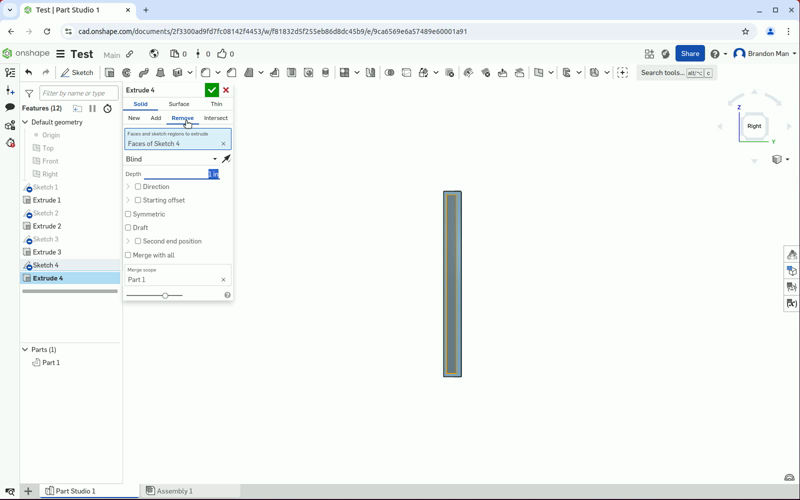
text(30.811)
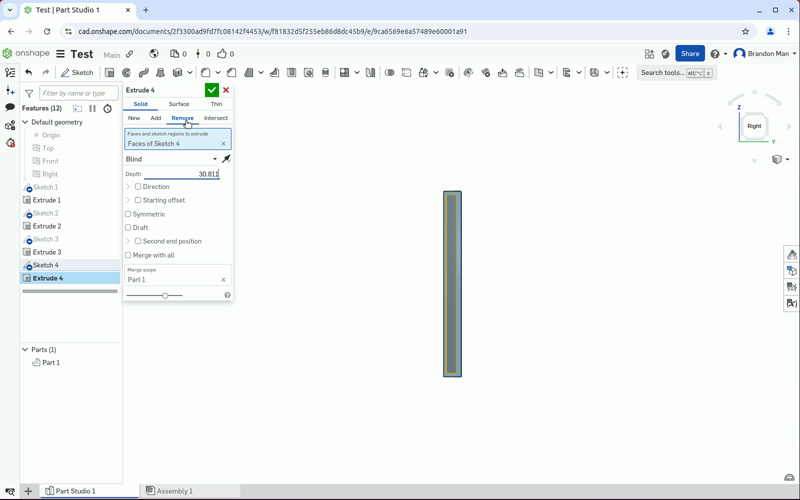
key(tab, 3)
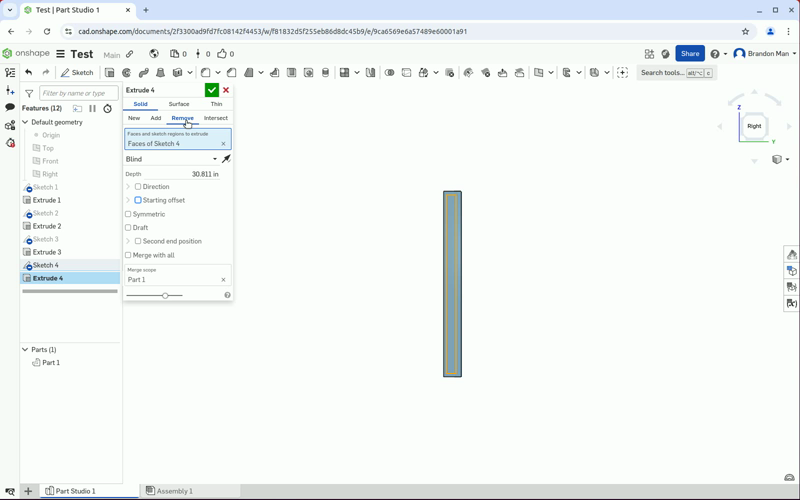
key(tab, 2)
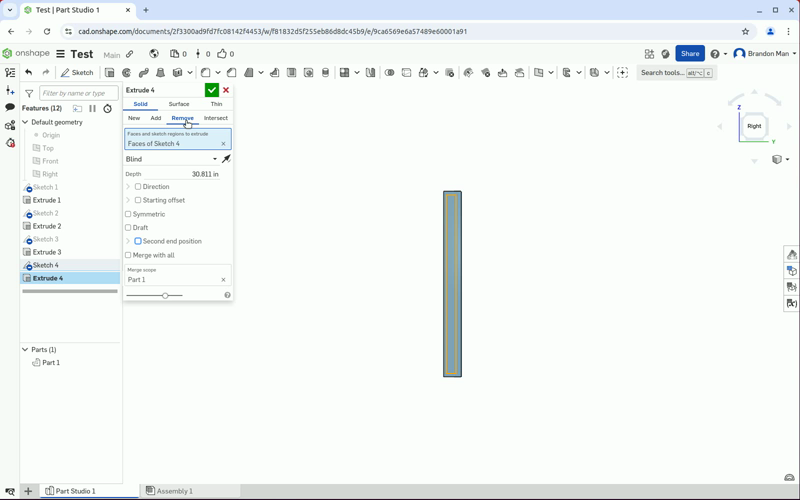
key(space)
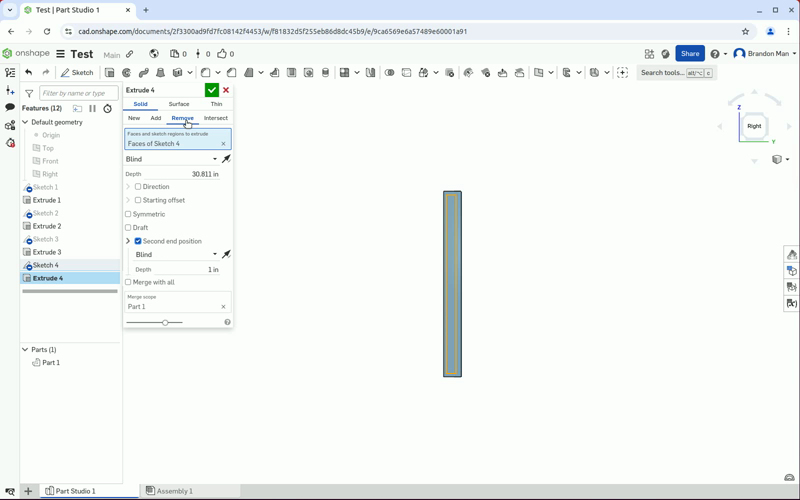
key(tab, 3)
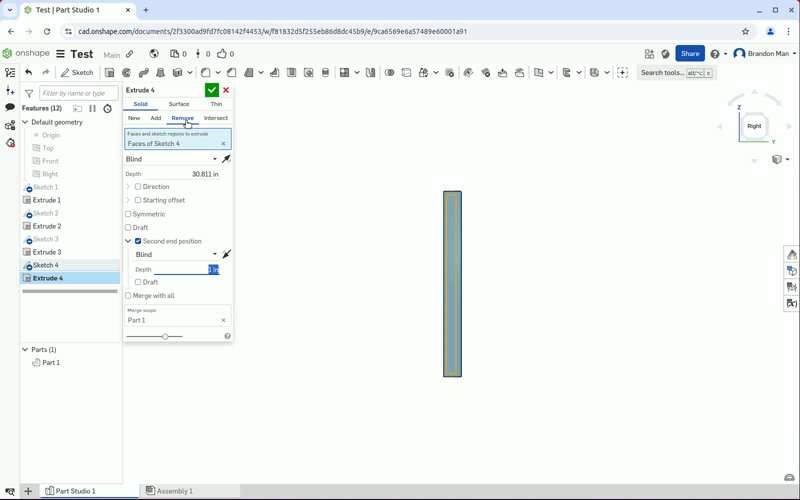
text(30.57)
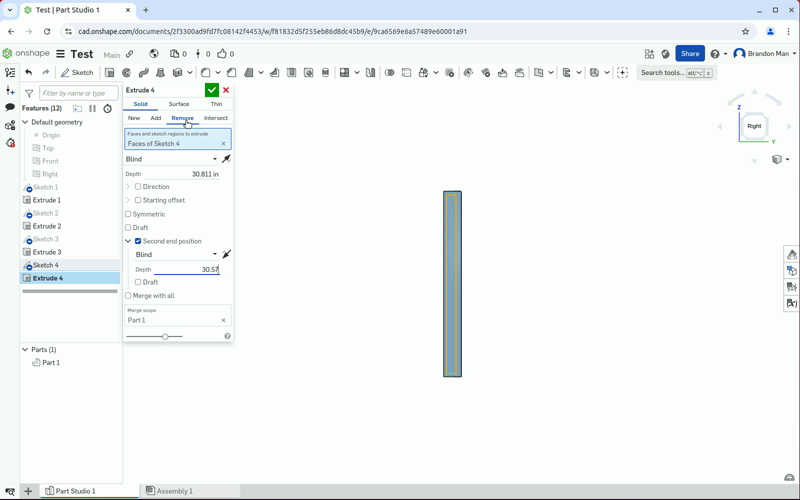
key(tab, 2)
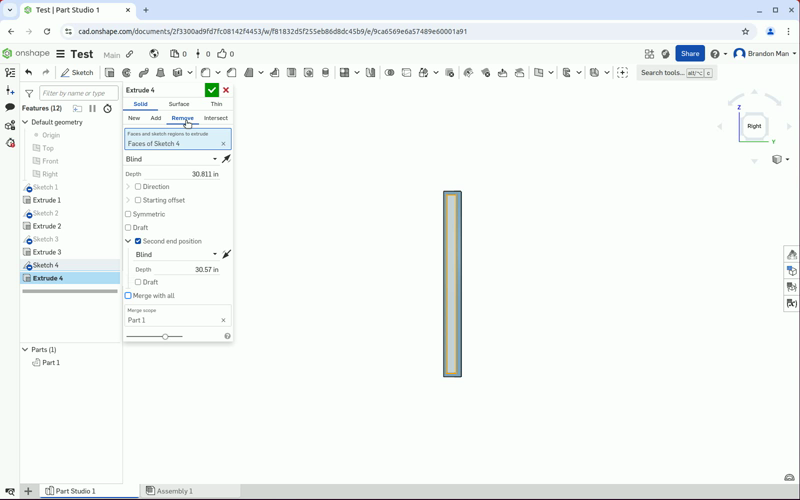
key(space)
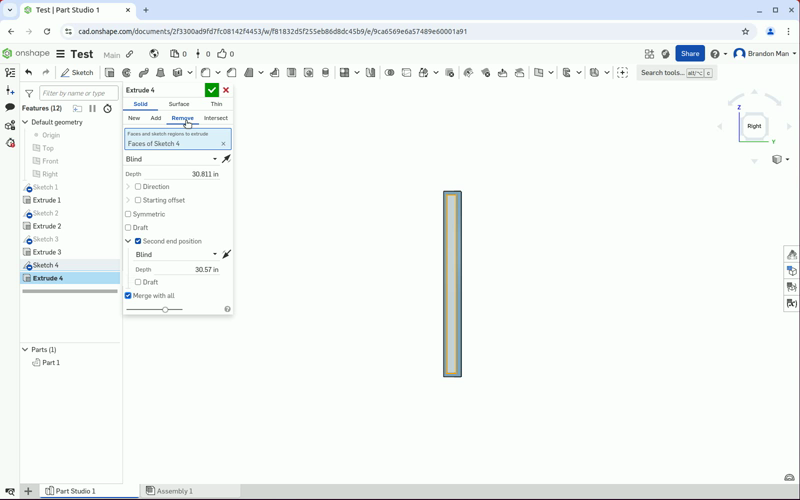
key(enter)
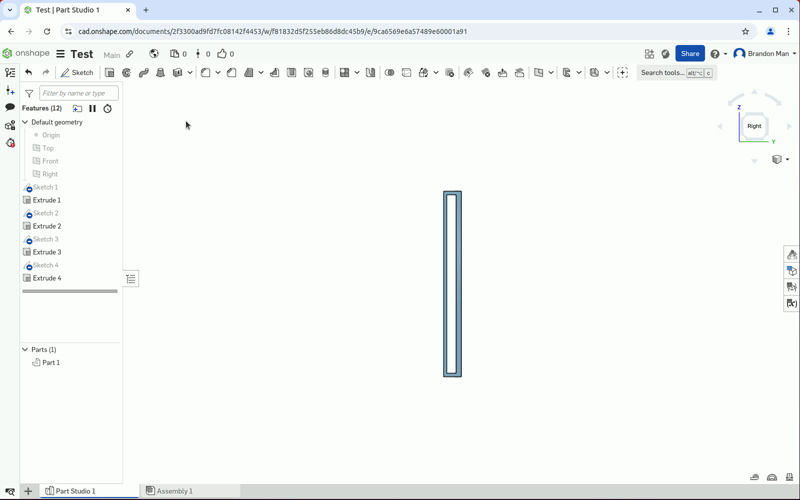
key(shift+h)
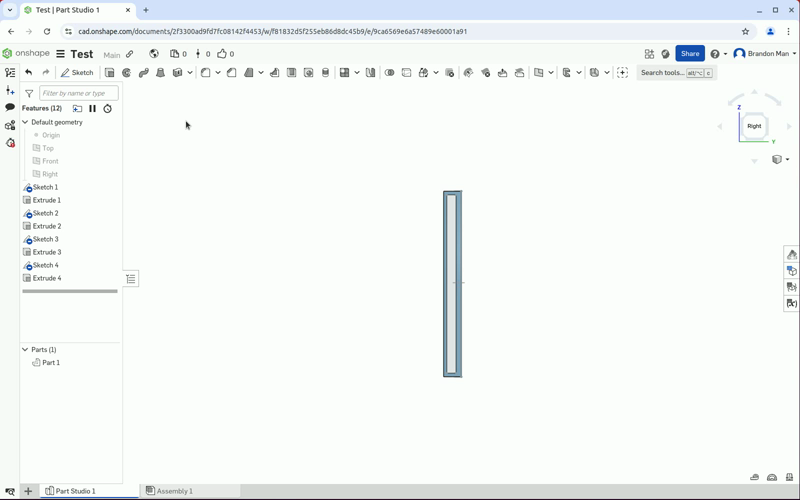
key(shift+h)
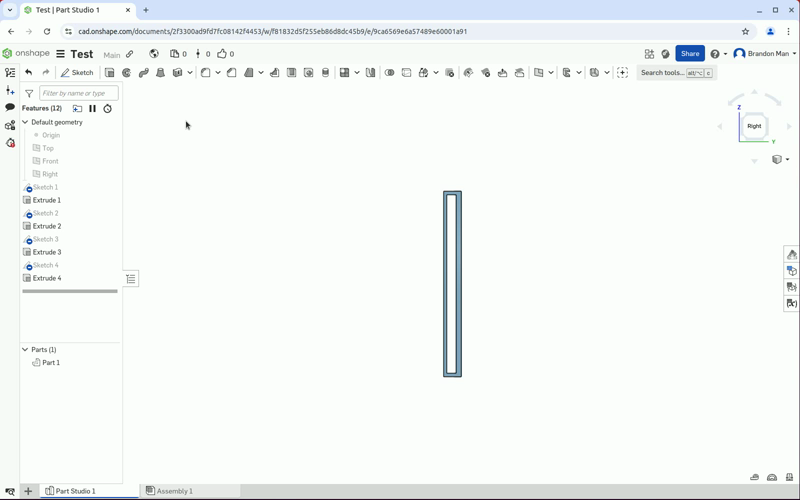
mouse_move(73, 189)
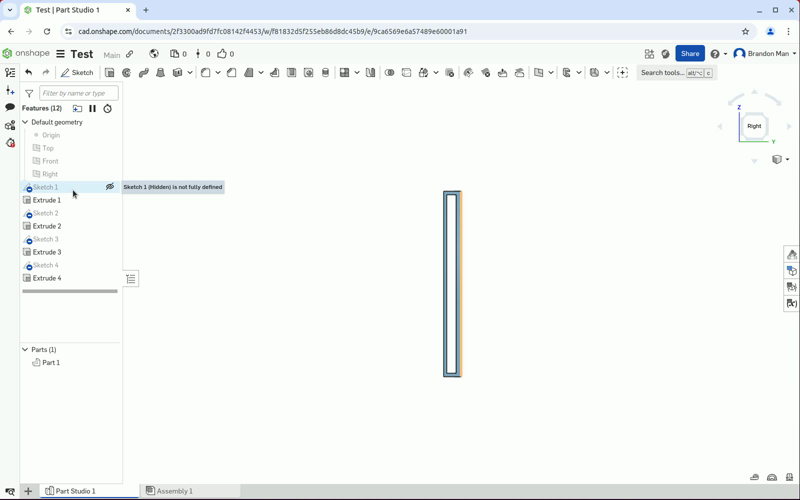
click(73, 189)
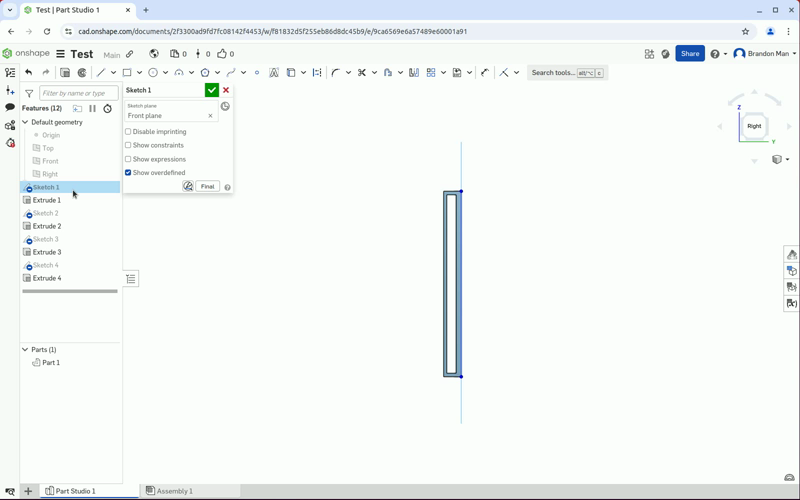
mouse_move(229, 92)
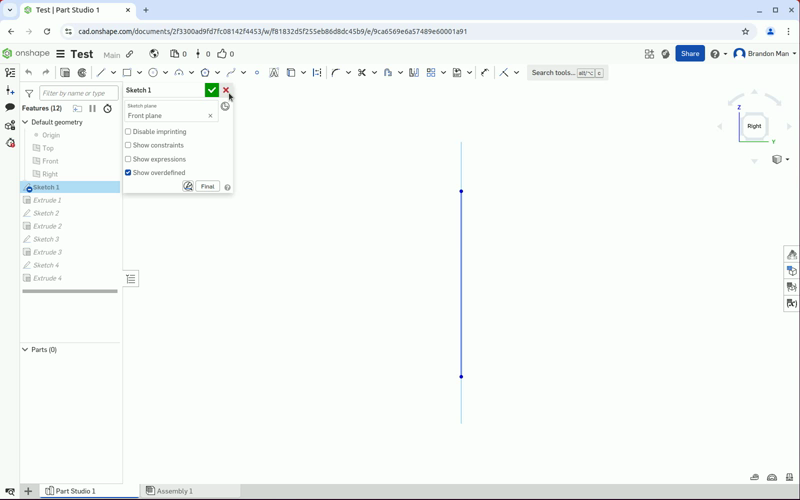
click(229, 92)
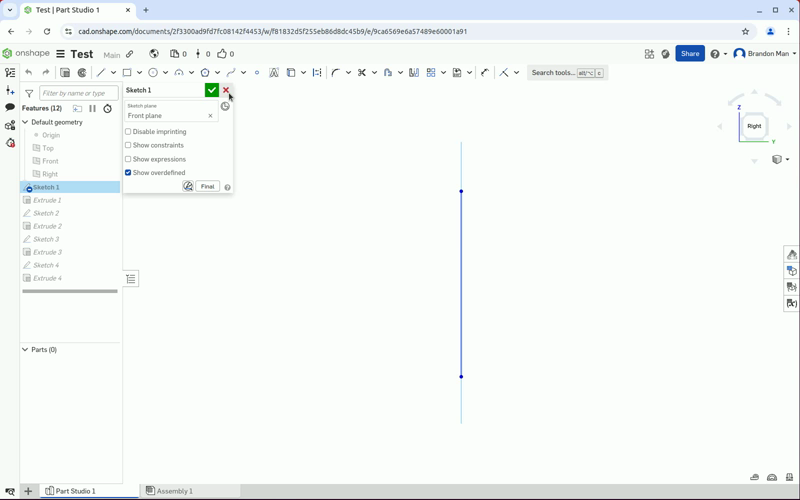
key(shift+s)
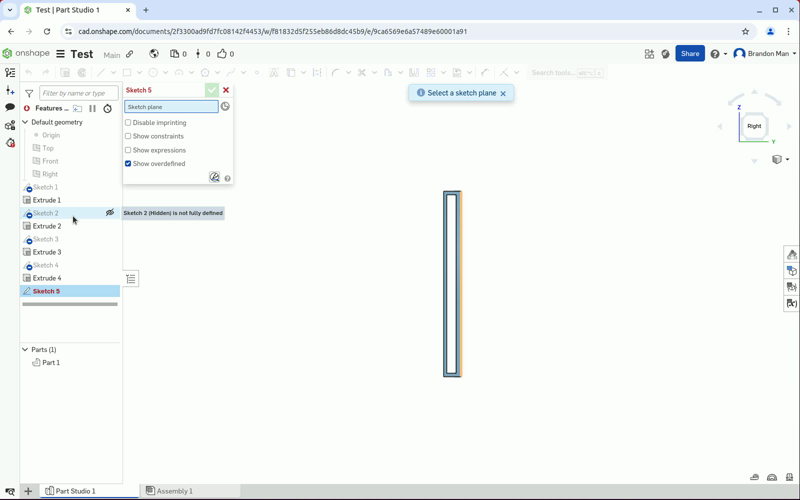
scroll(3)
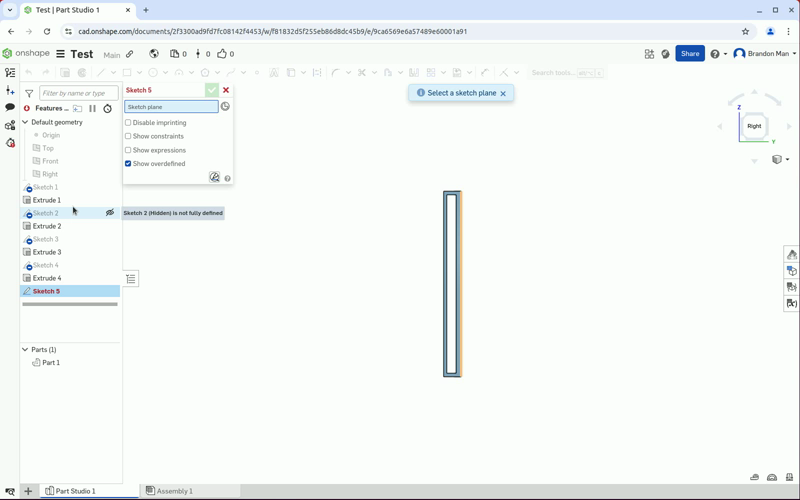
mouse_move(73, 176)
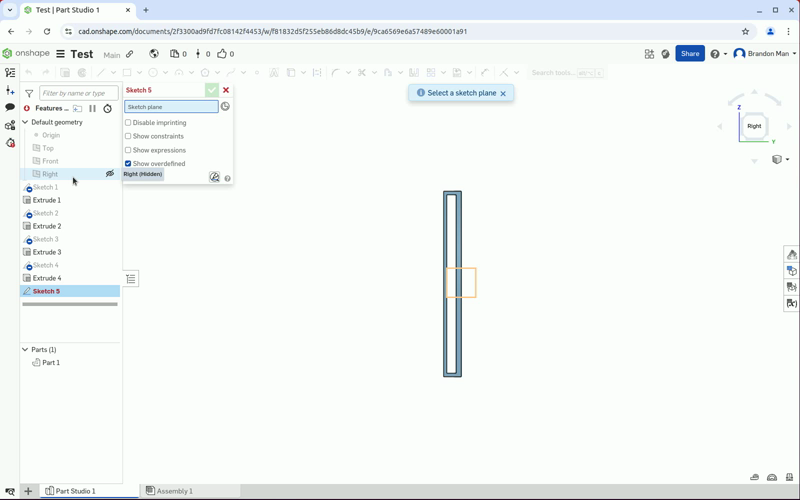
click(73, 176)
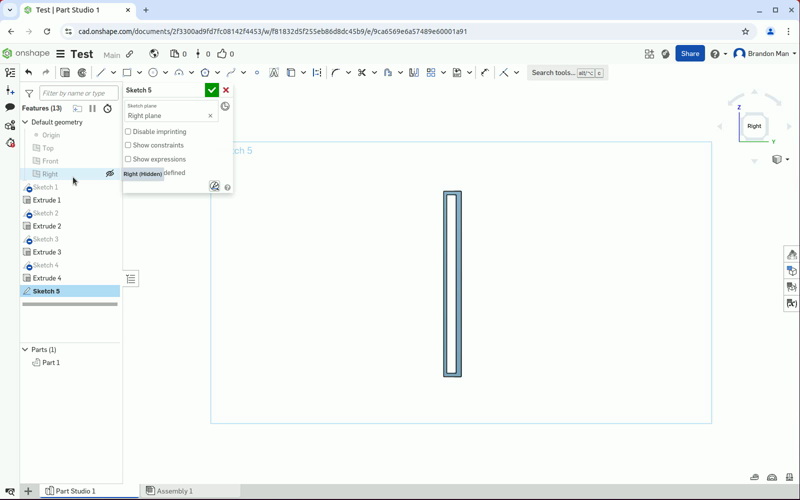
mouse_move(73, 352)
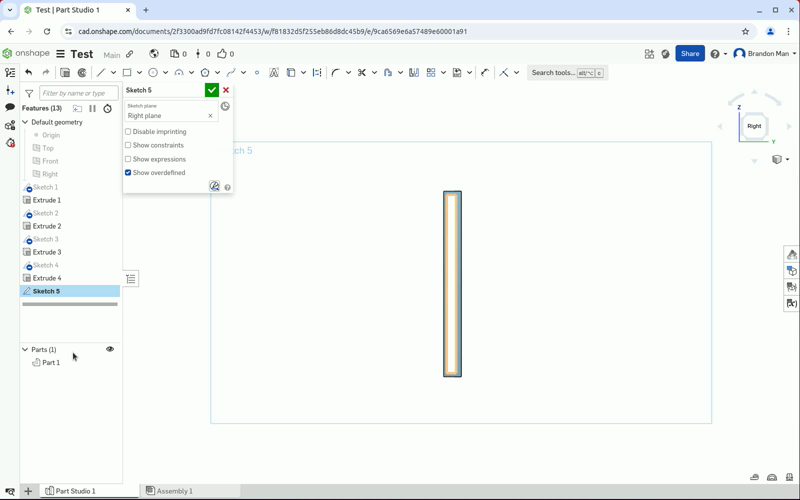
key(y)
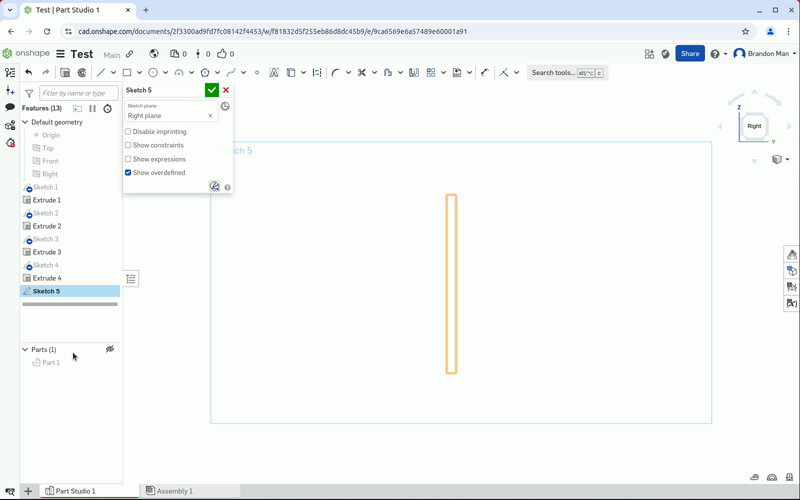
key(l)
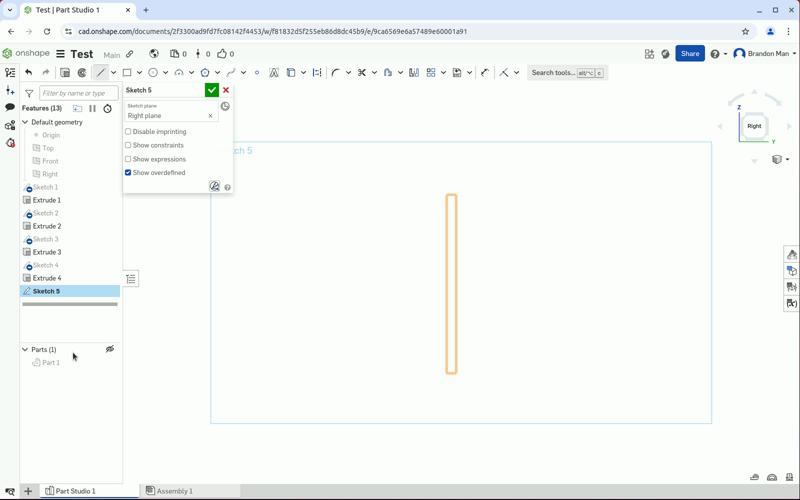
key_down(shift)
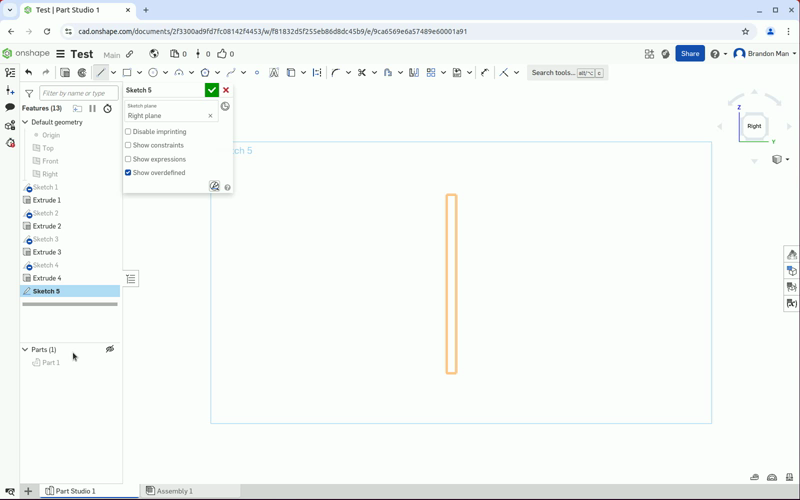
mouse_move(452, 372)
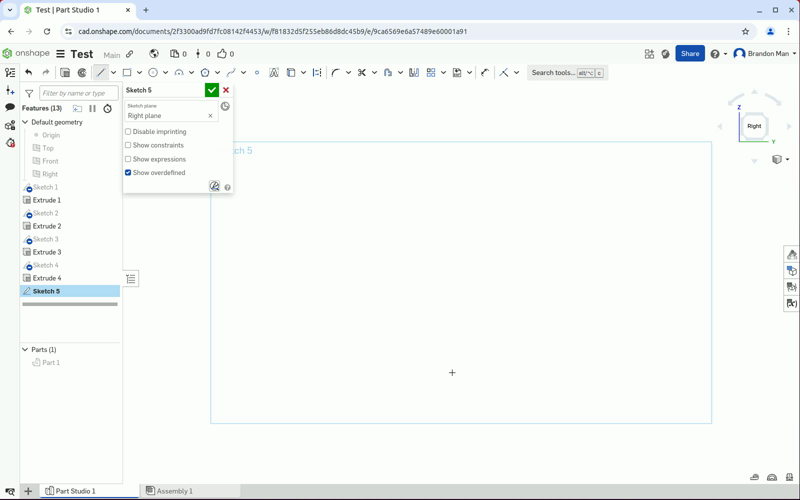
click(452, 372)
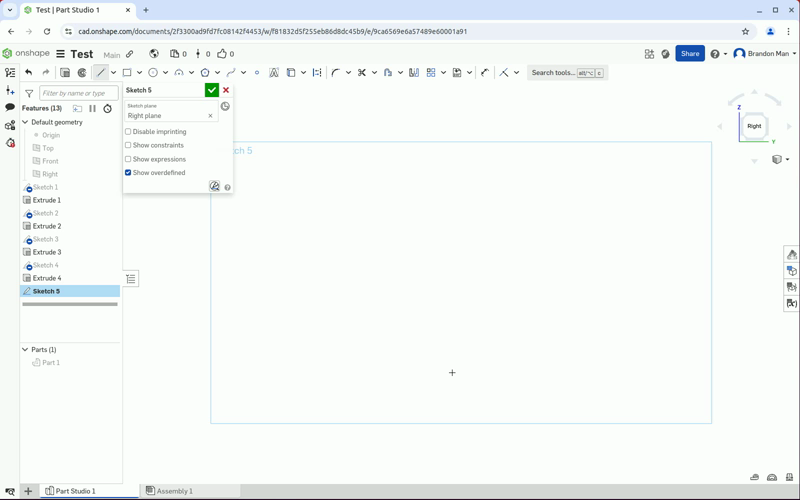
key_up(shift)
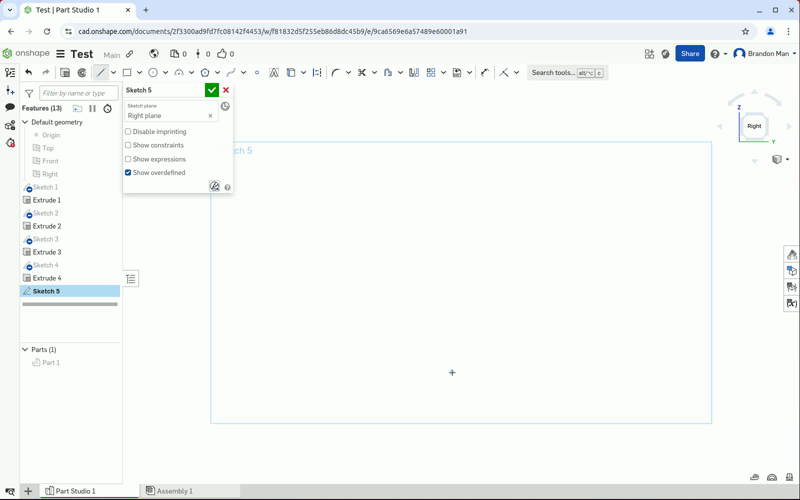
key_down(shift)
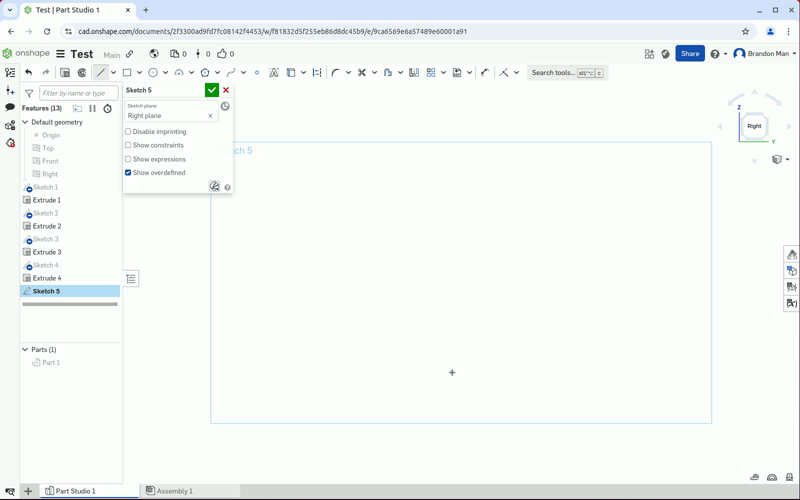
mouse_move(482, 372)
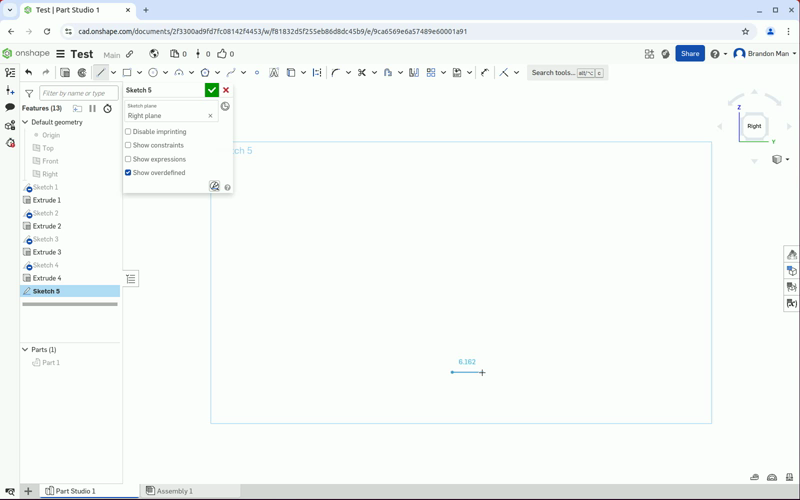
mouse_move(454, 372)
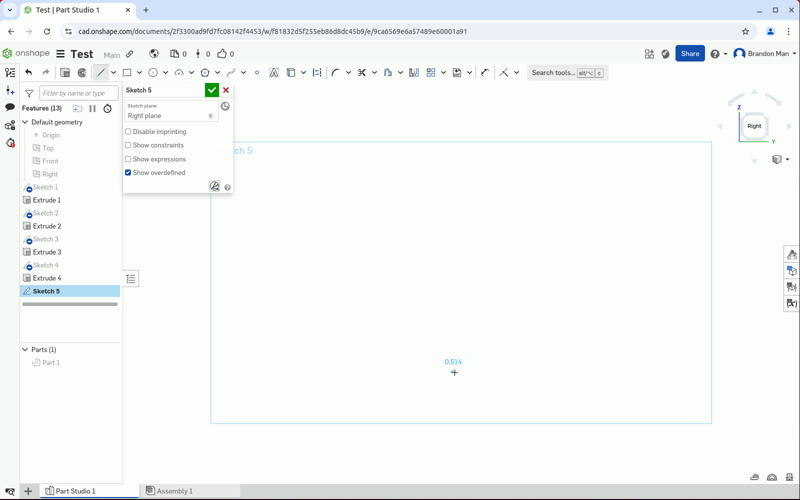
scroll(6)
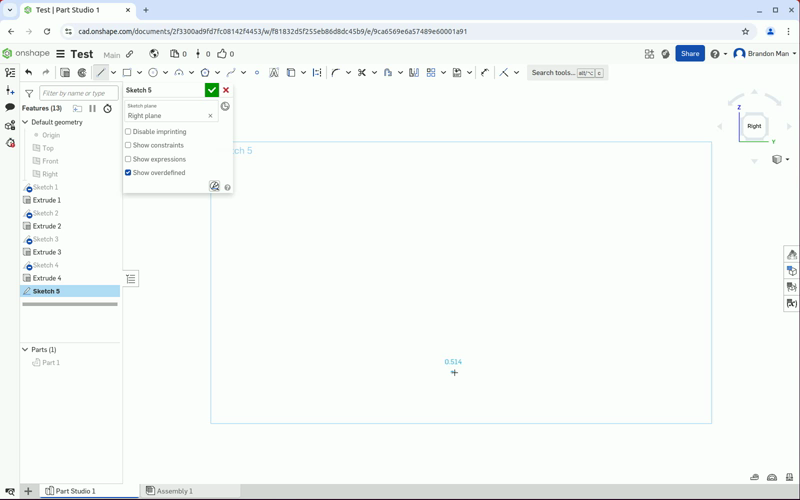
scroll(6)
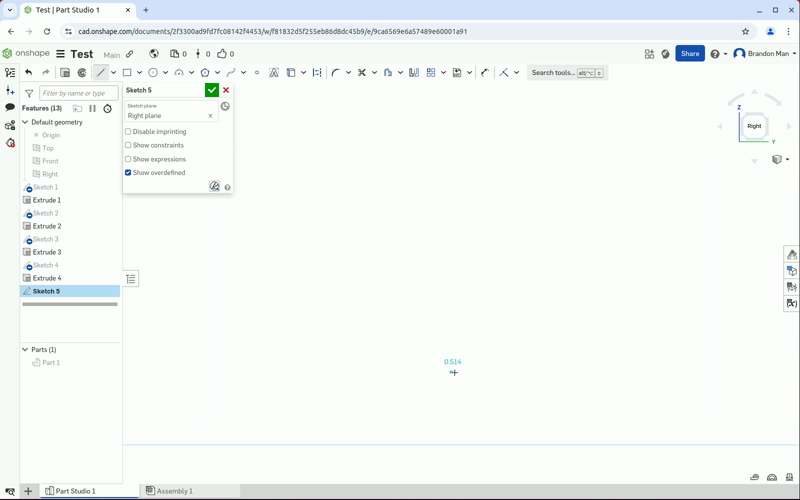
scroll(6)
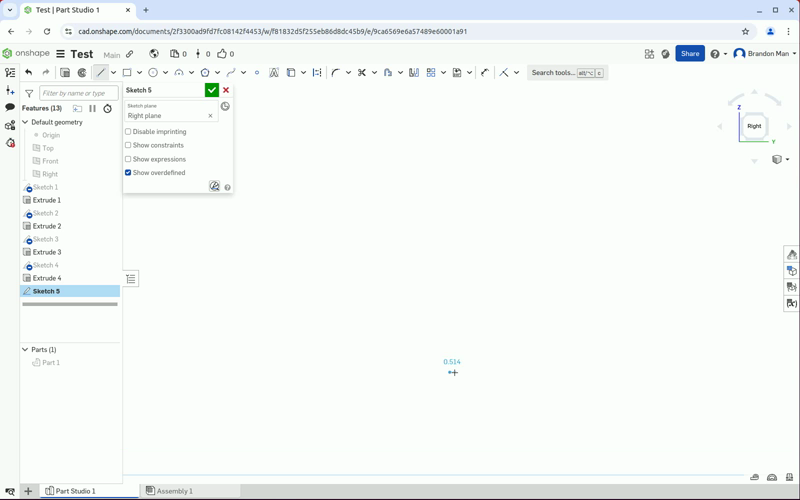
scroll(6)
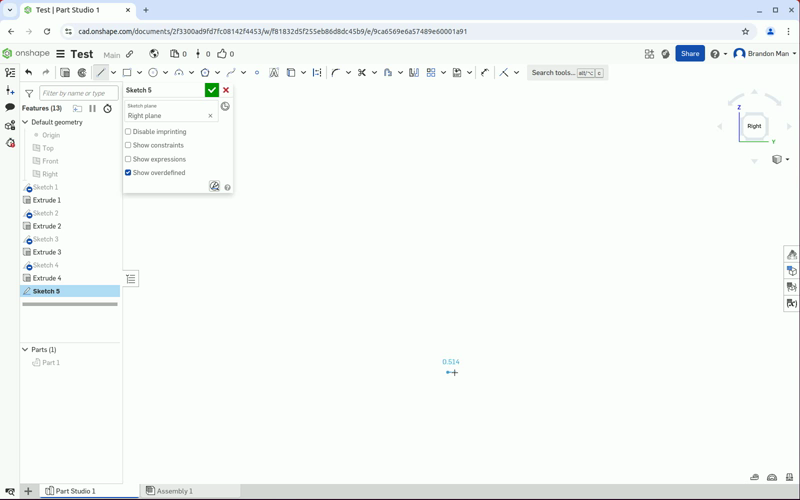
scroll(6)
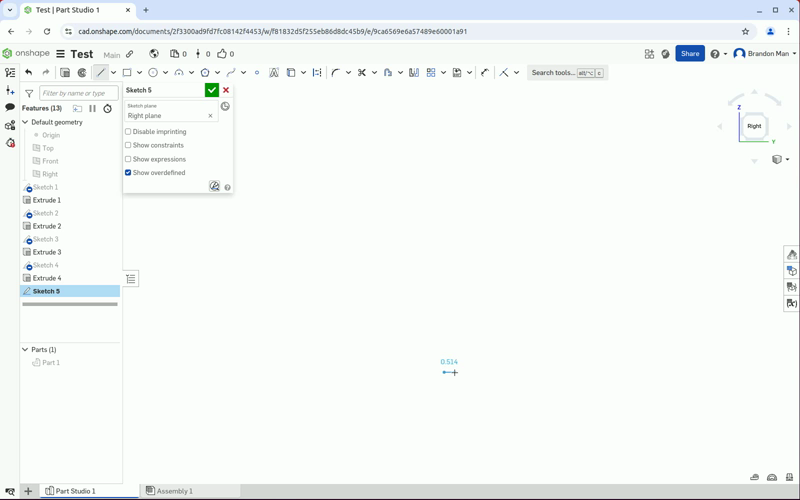
scroll(6)
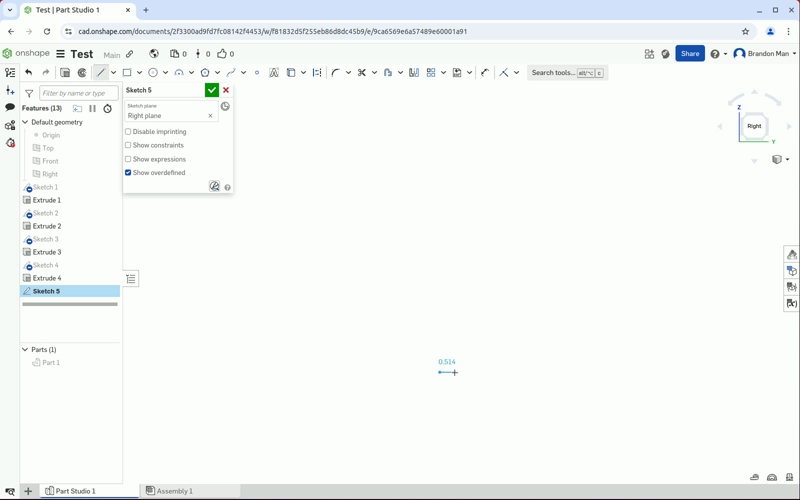
scroll(6)
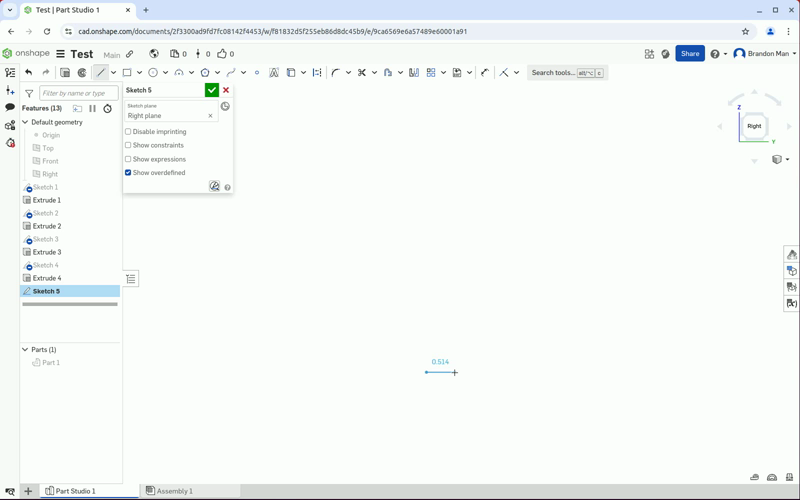
click(454, 372)
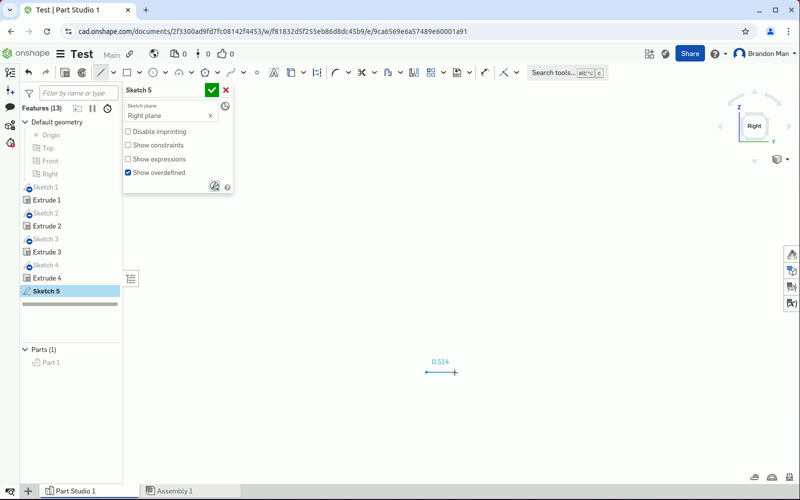
scroll(-6)
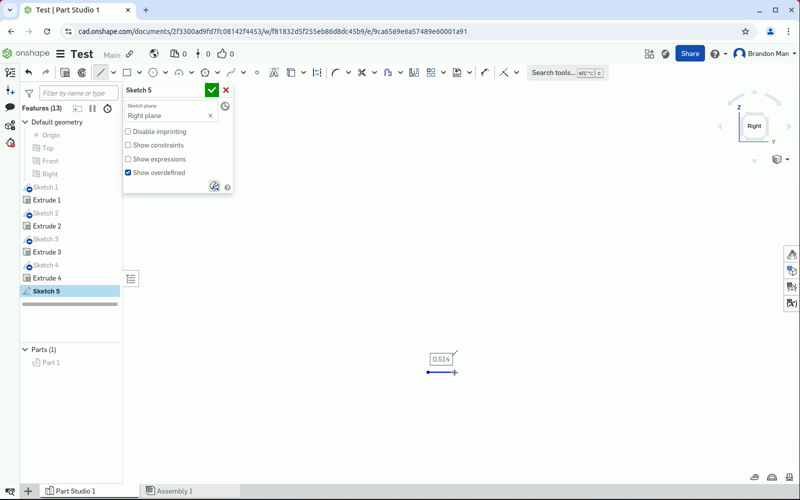
scroll(-6)
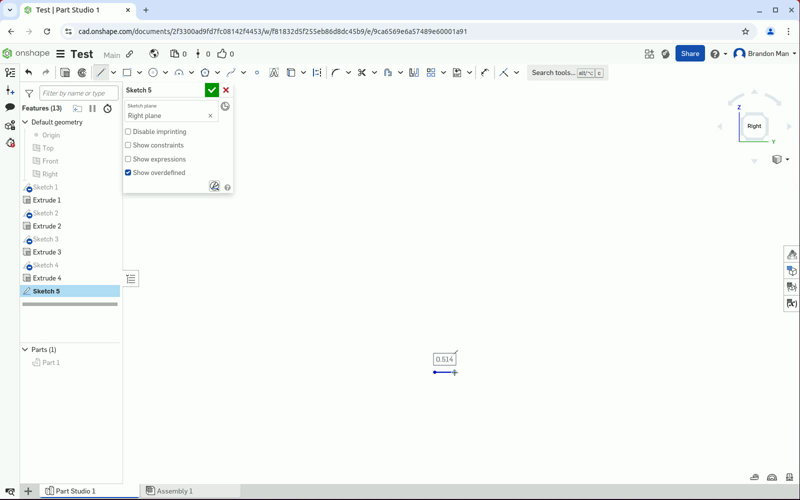
scroll(-6)
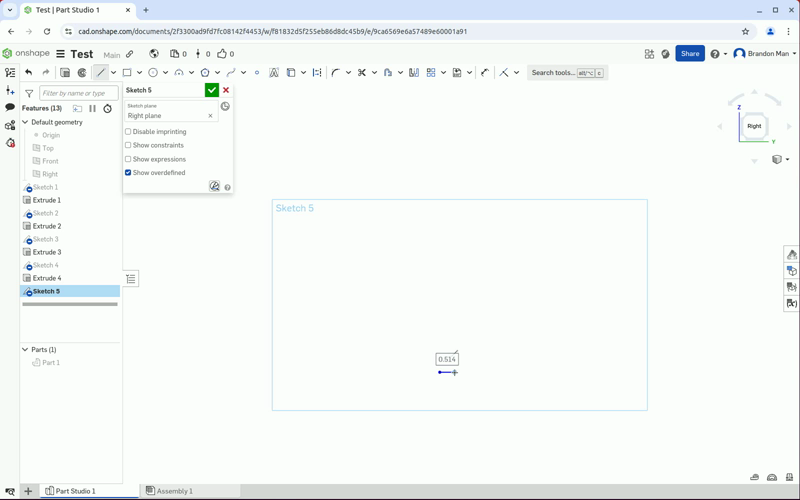
scroll(-6)
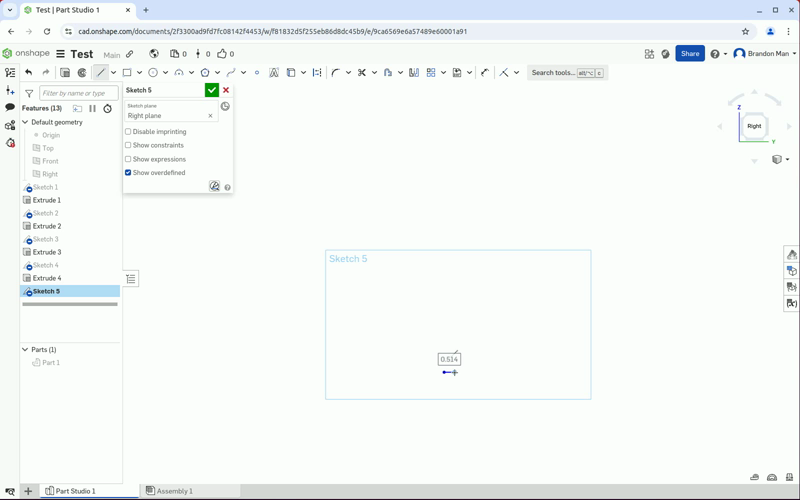
scroll(-6)
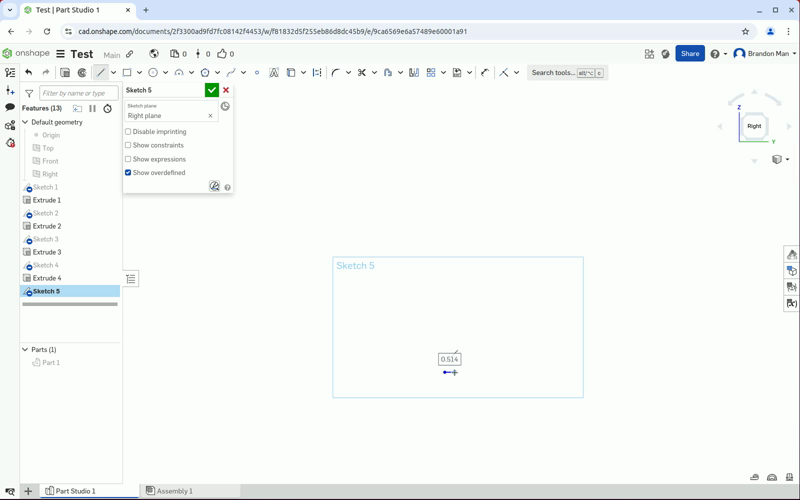
scroll(-6)
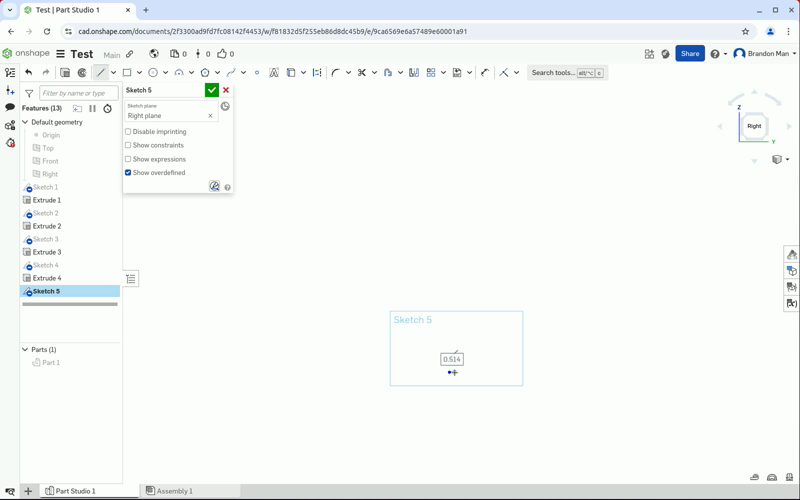
scroll(-6)
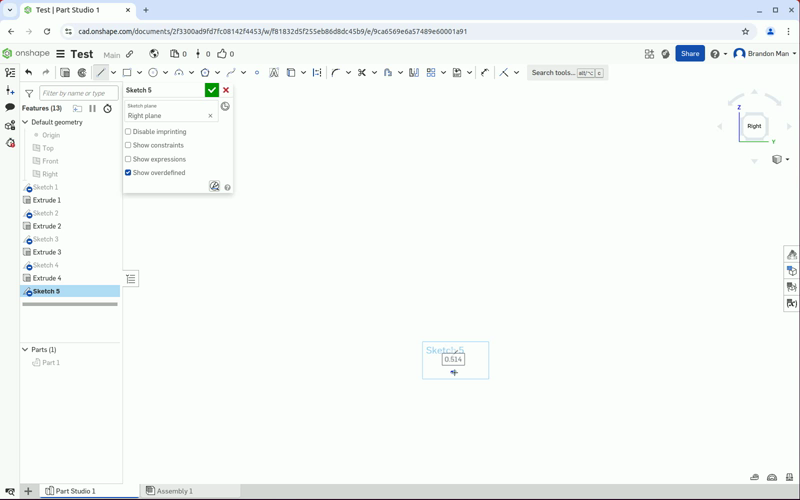
key_up(shift)
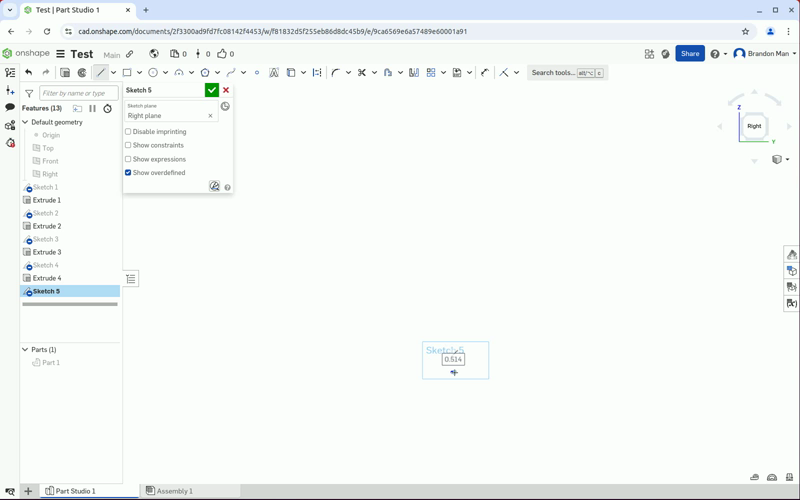
key_down(shift)
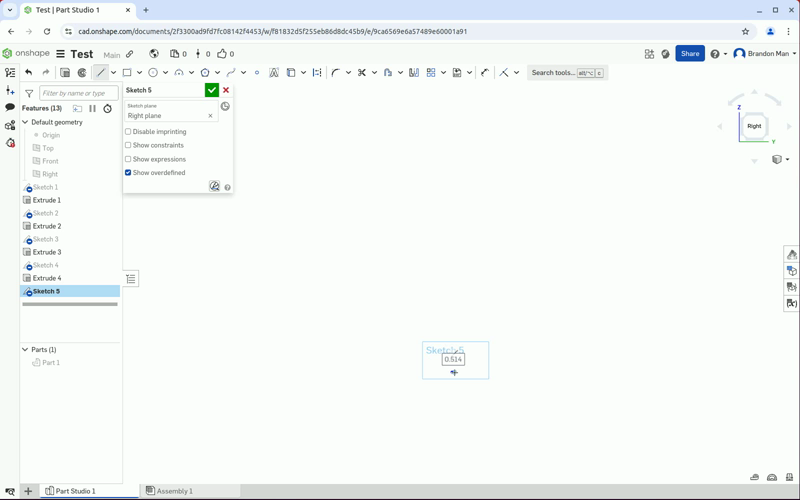
mouse_move(454, 192)
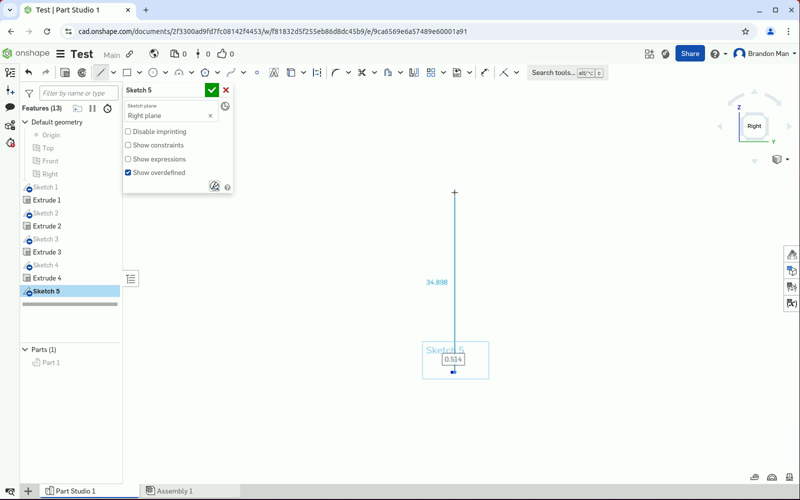
click(454, 192)
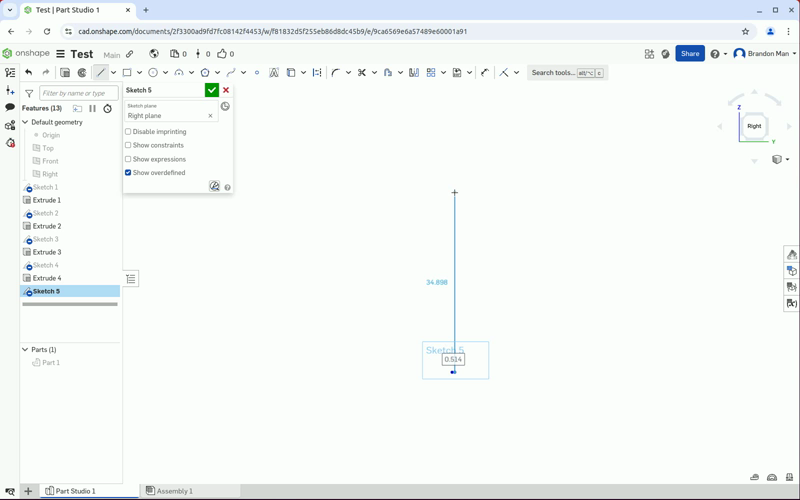
key_up(shift)
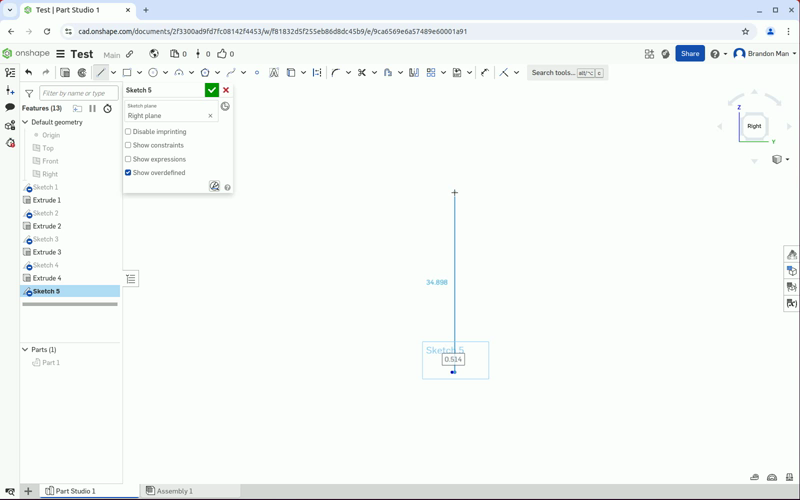
key_down(shift)
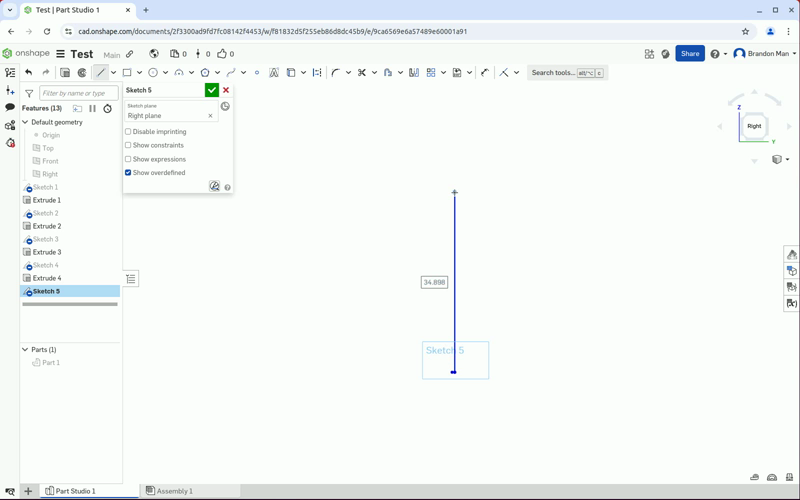
mouse_move(484, 192)
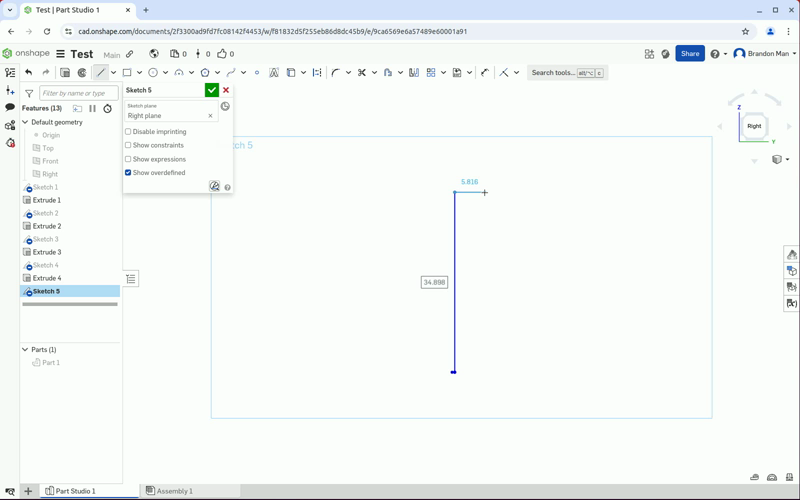
mouse_move(452, 192)
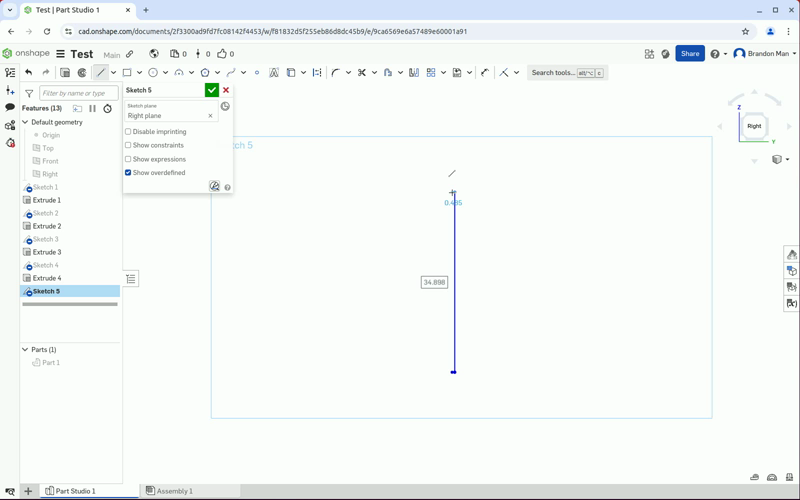
scroll(6)
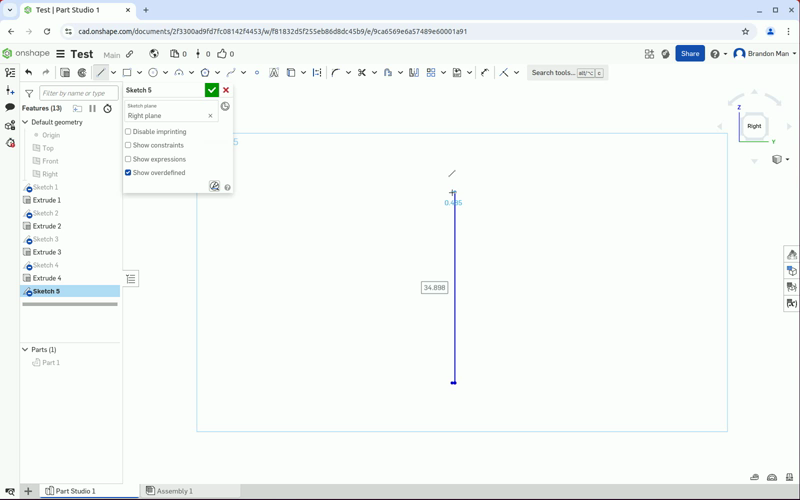
scroll(6)
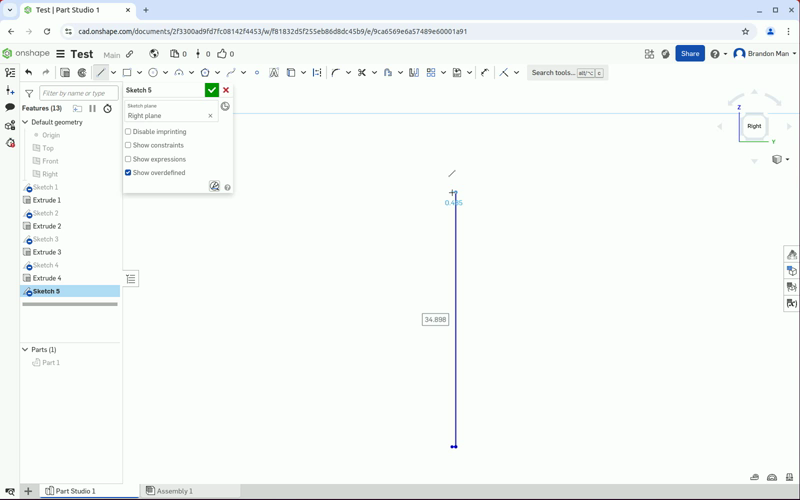
scroll(6)
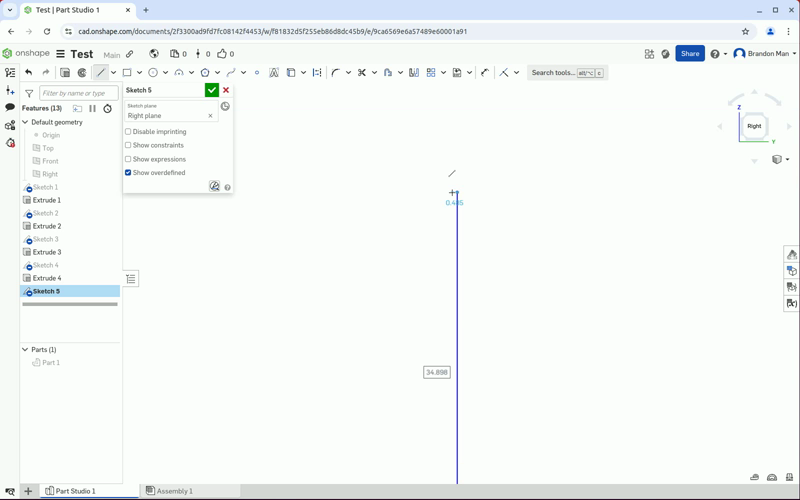
scroll(6)
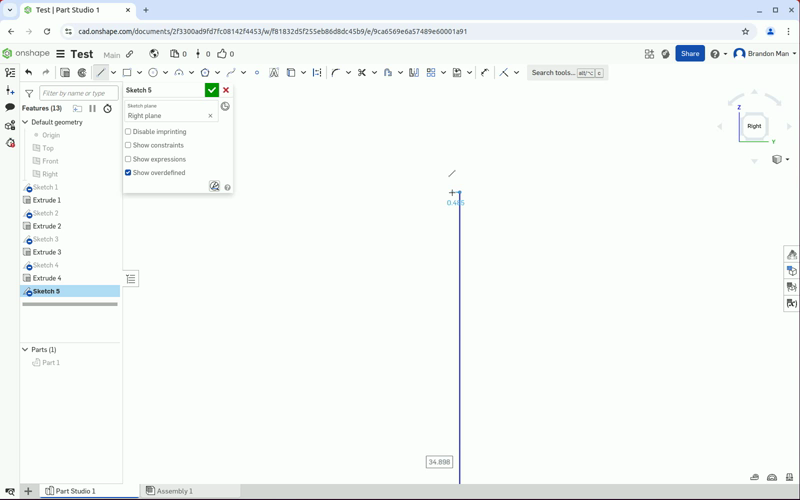
scroll(6)
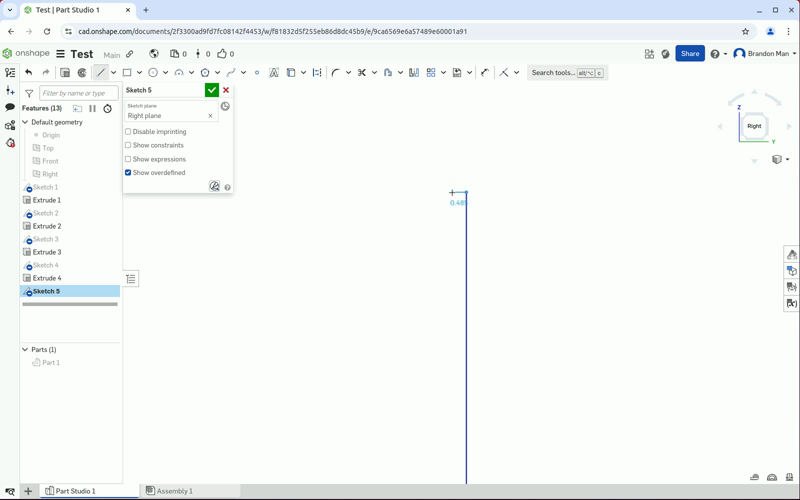
scroll(6)
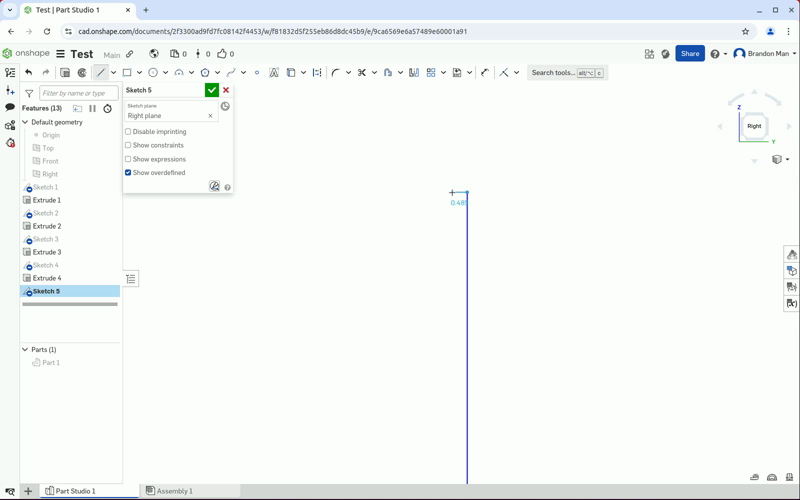
scroll(6)
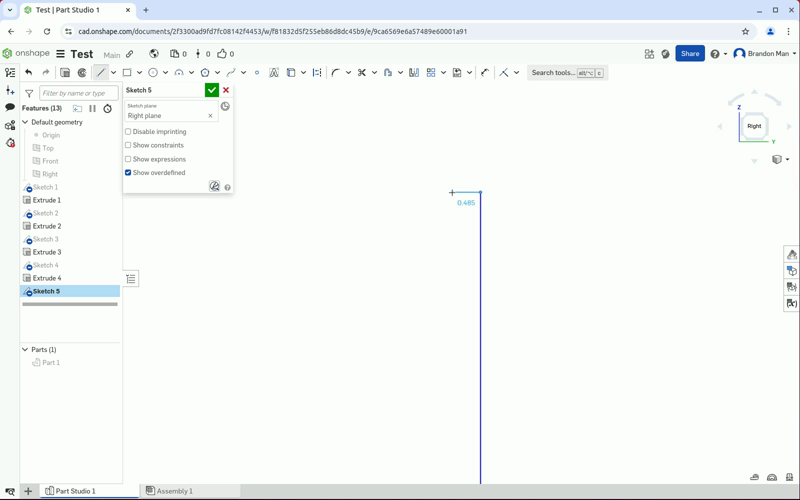
click(452, 192)
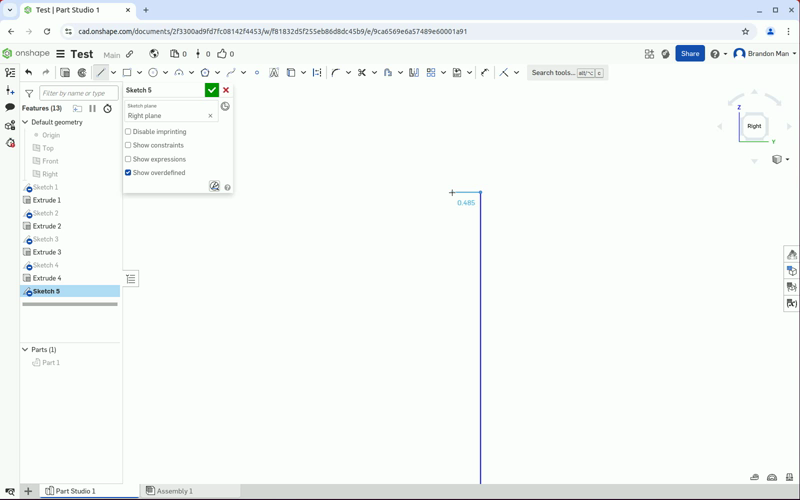
scroll(-6)
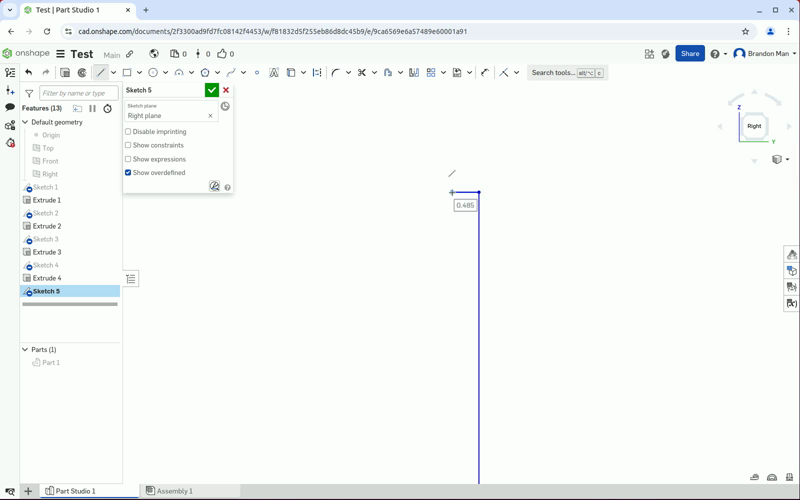
scroll(-6)
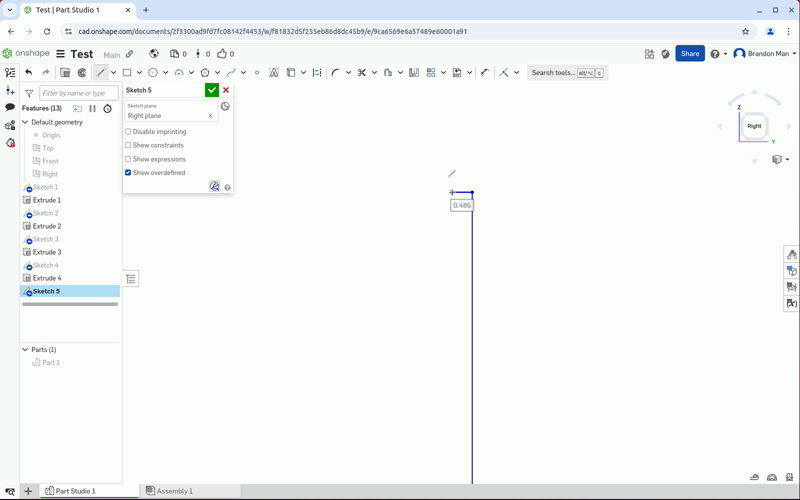
scroll(-6)
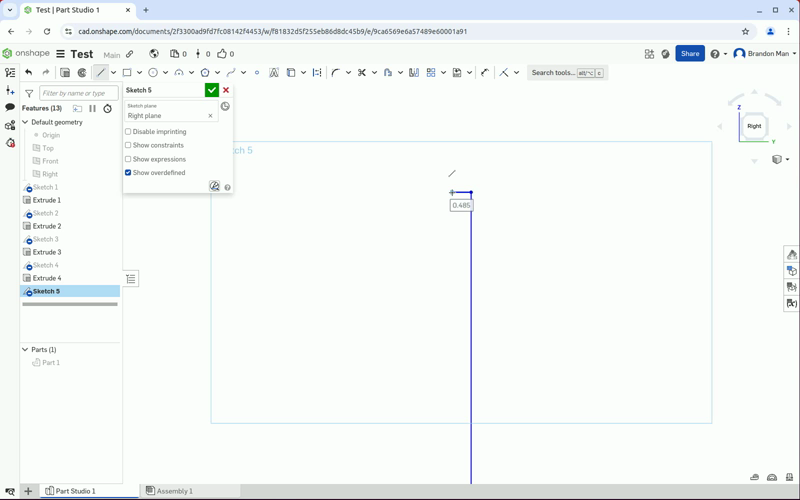
scroll(-6)
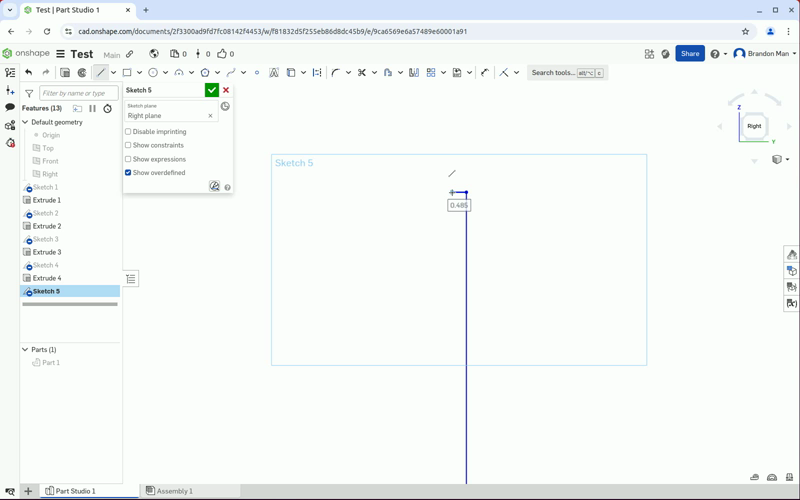
scroll(-6)
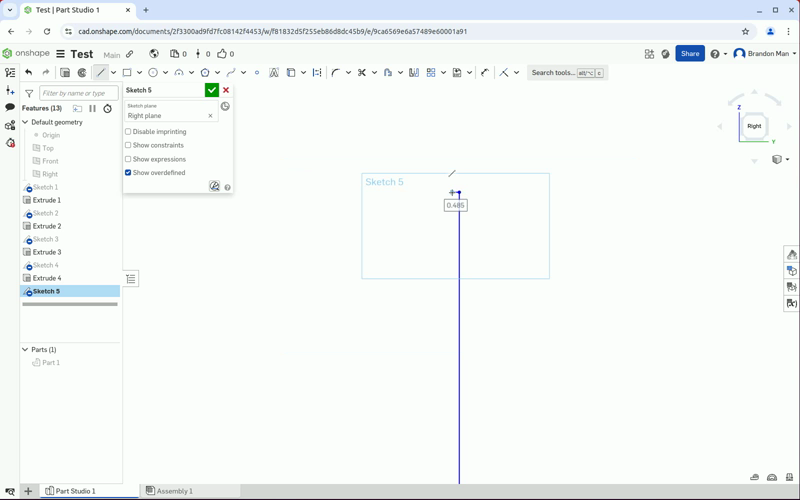
scroll(-6)
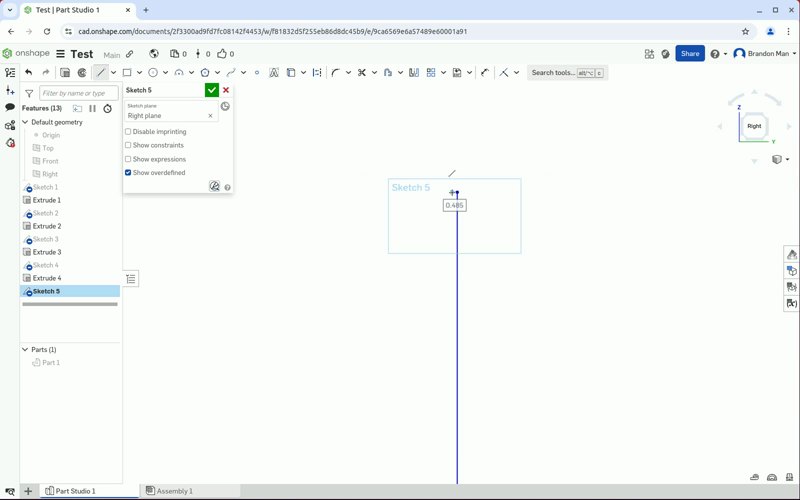
scroll(-6)
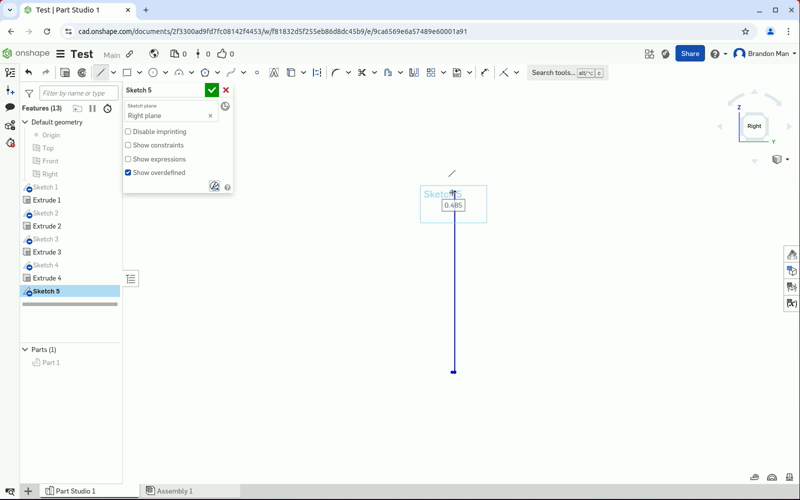
key_up(shift)
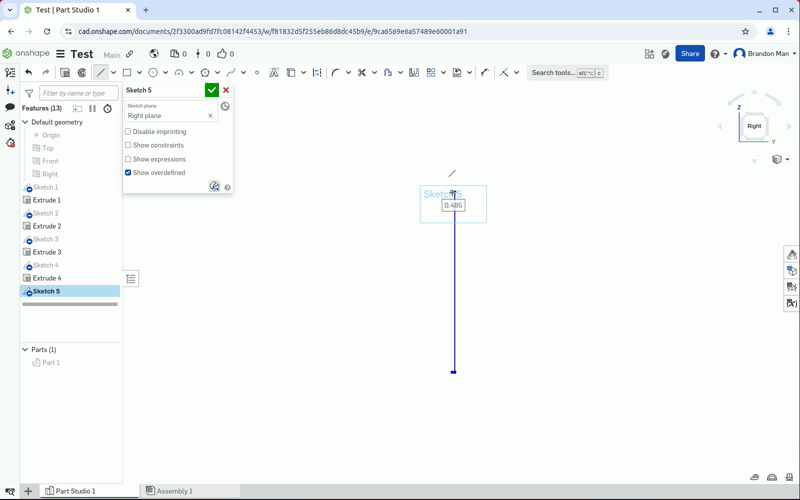
key_down(shift)
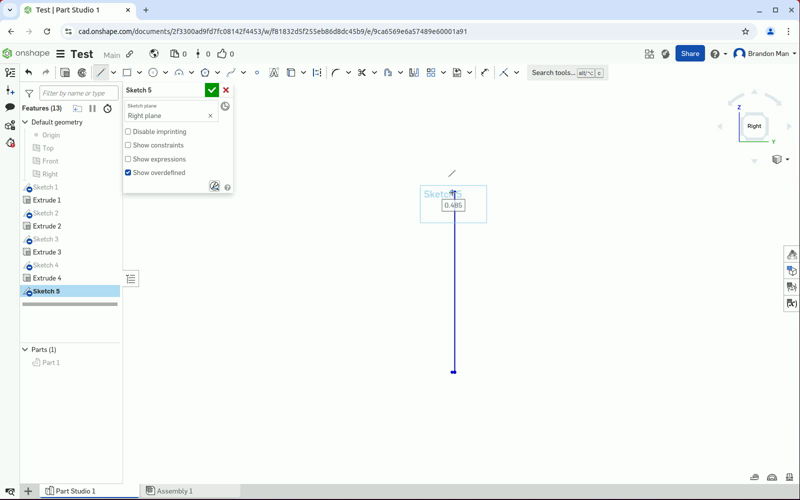
mouse_move(452, 372)
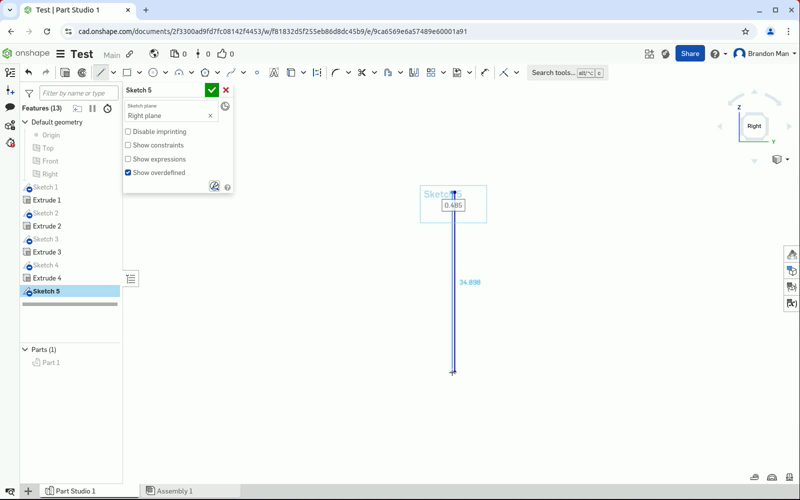
scroll(6)
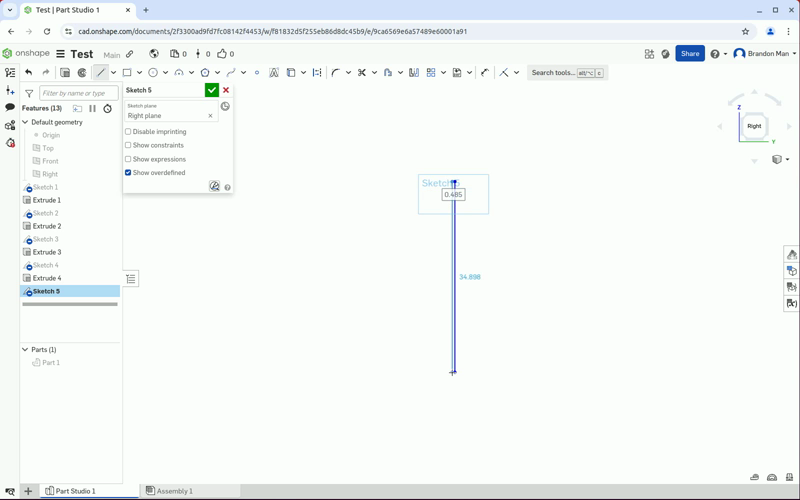
scroll(6)
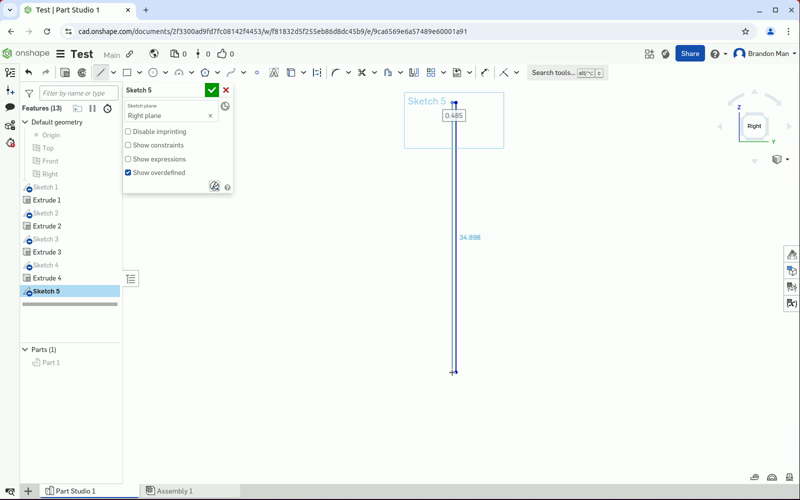
scroll(6)
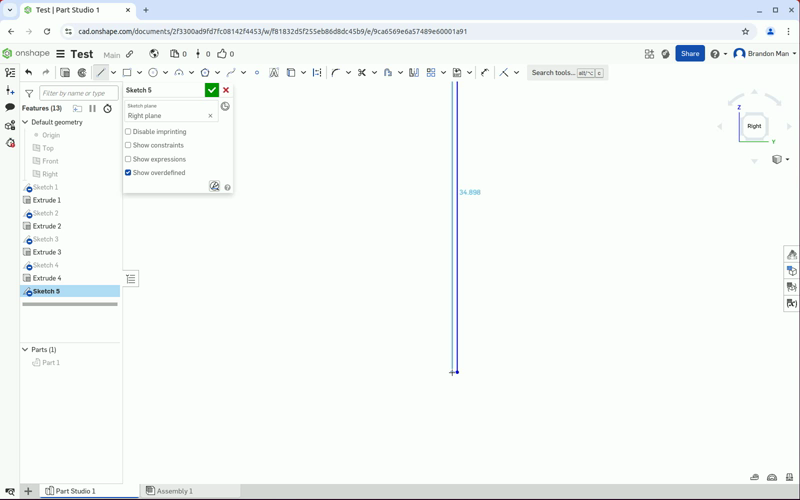
scroll(6)
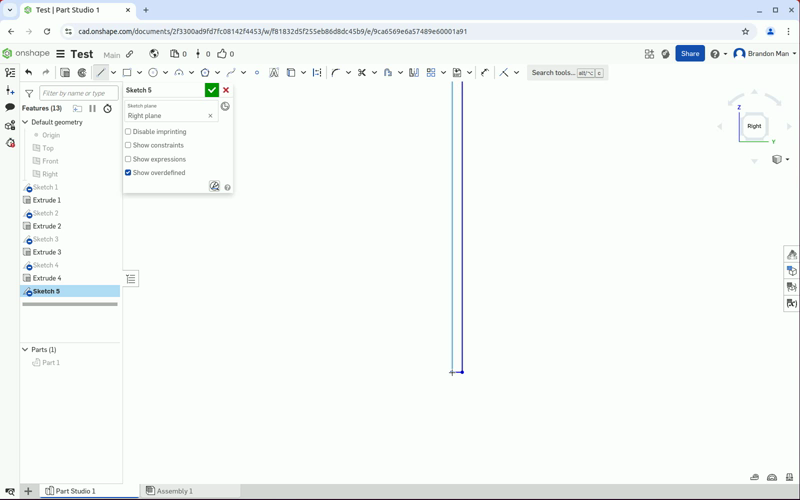
scroll(6)
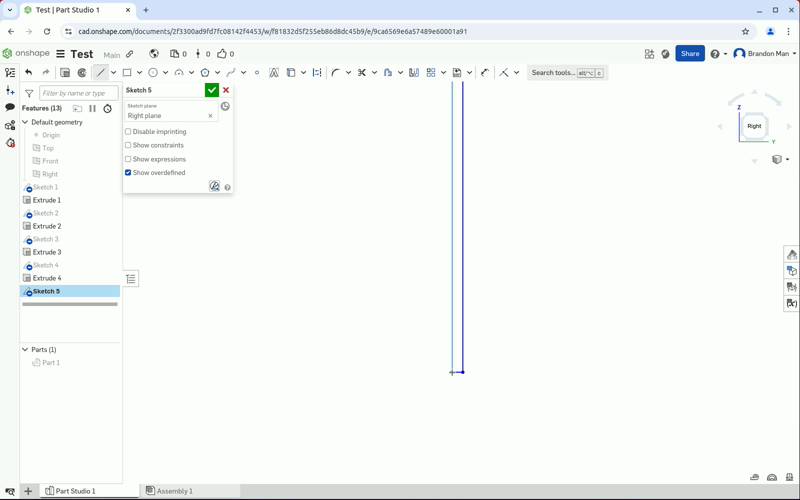
scroll(6)
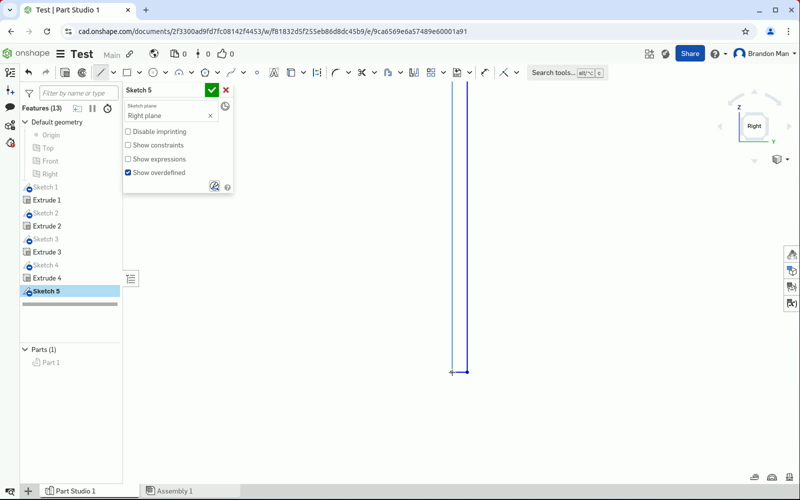
scroll(6)
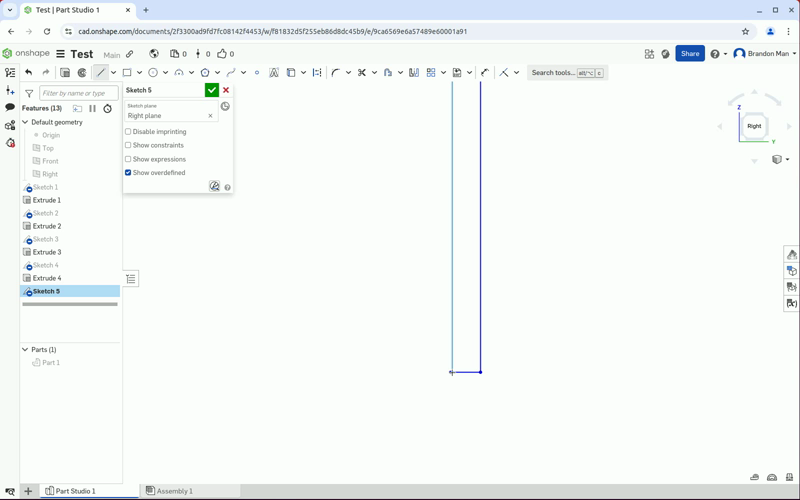
key_up(shift)
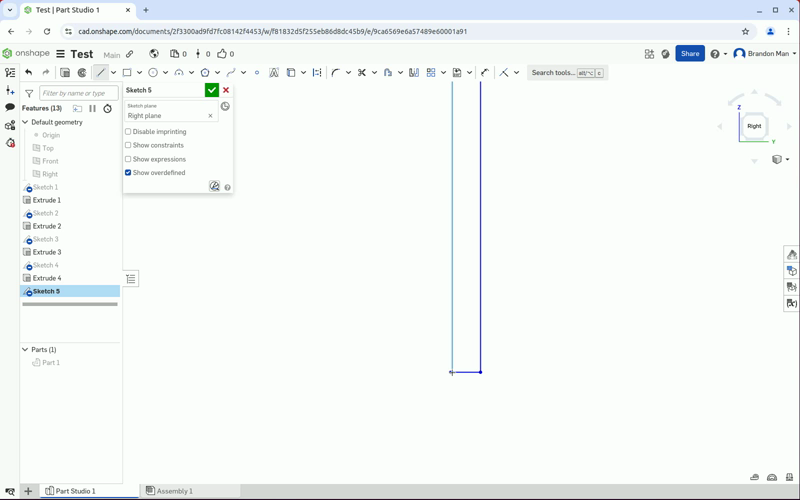
click(452, 372)
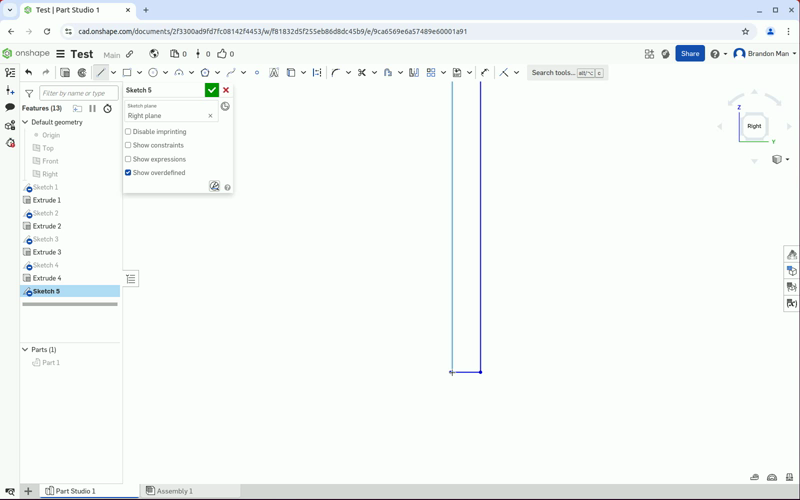
scroll(-6)
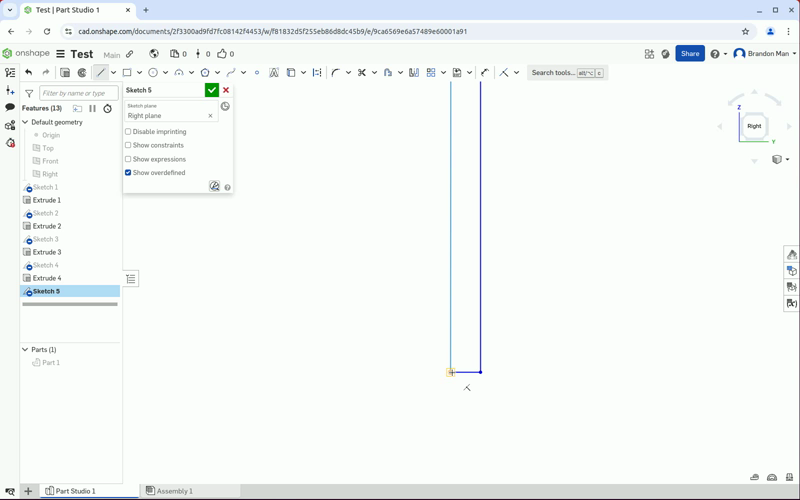
scroll(-6)
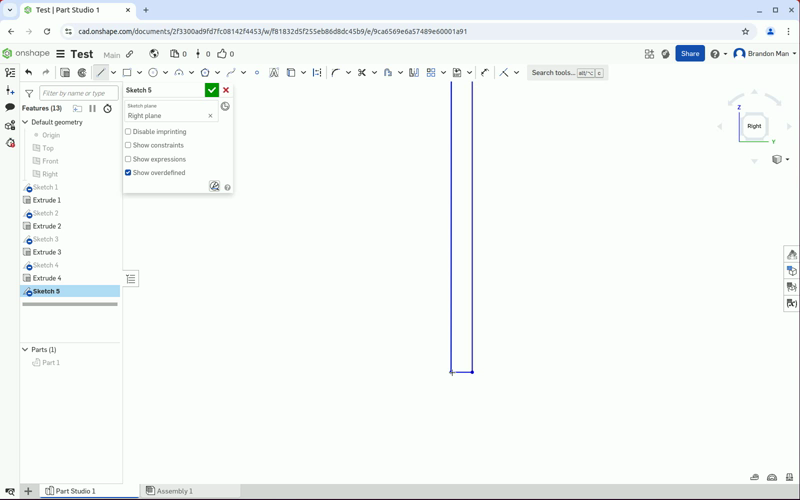
scroll(-6)
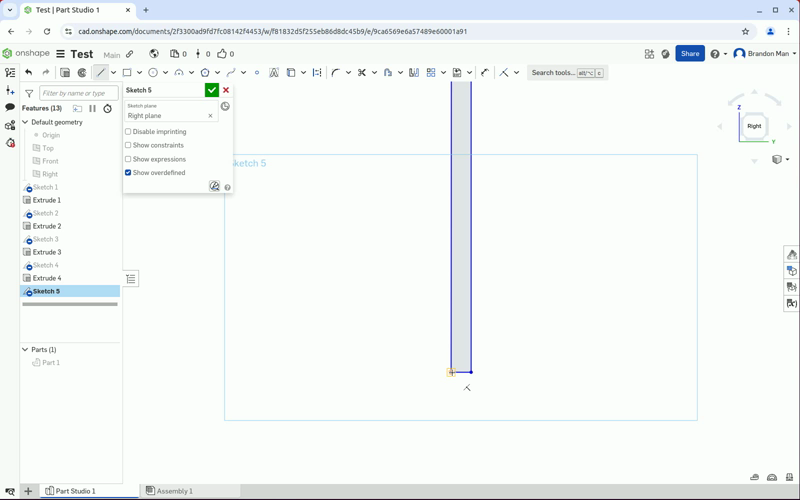
scroll(-6)
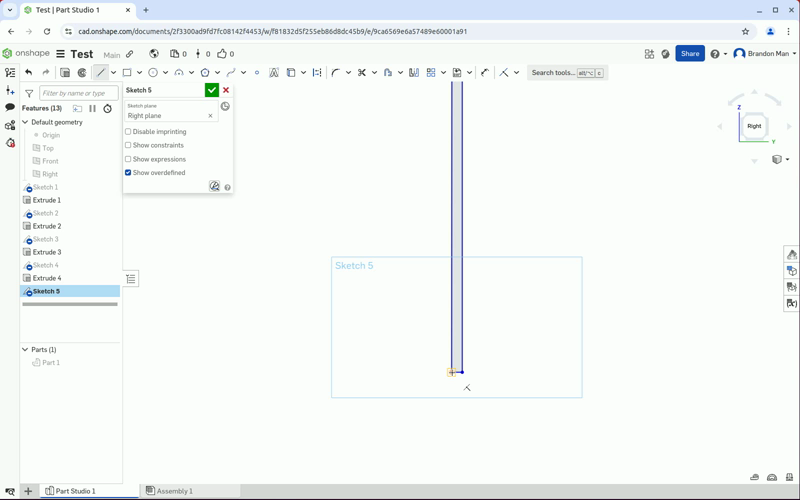
scroll(-6)
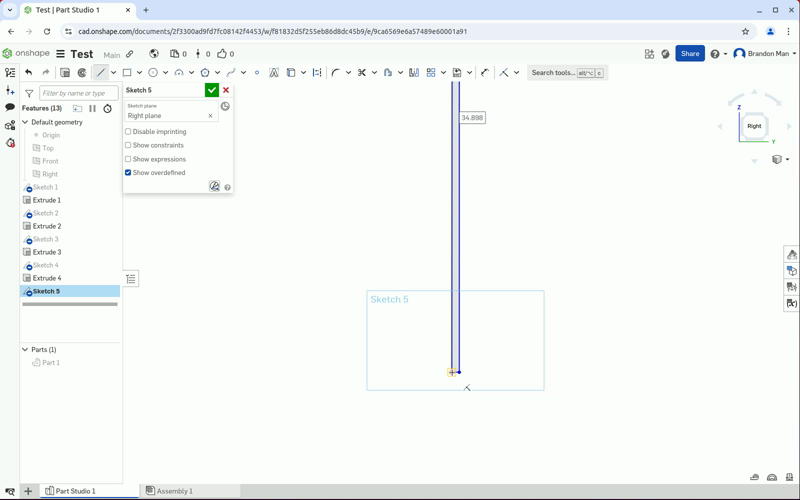
scroll(-6)
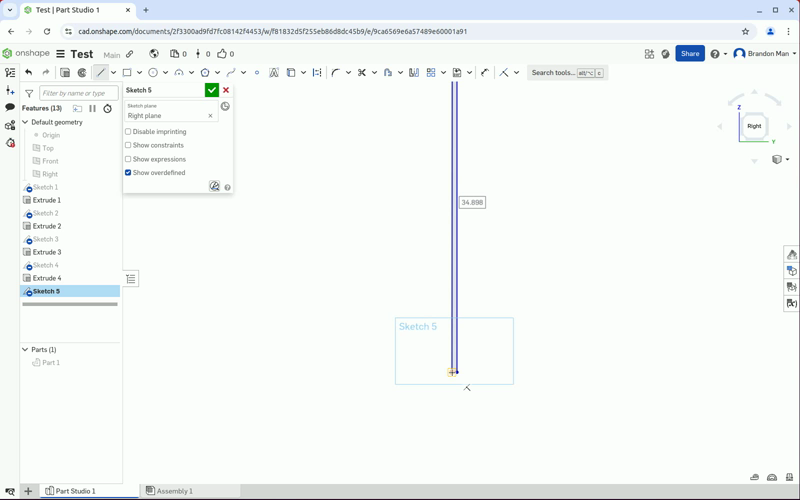
scroll(-6)
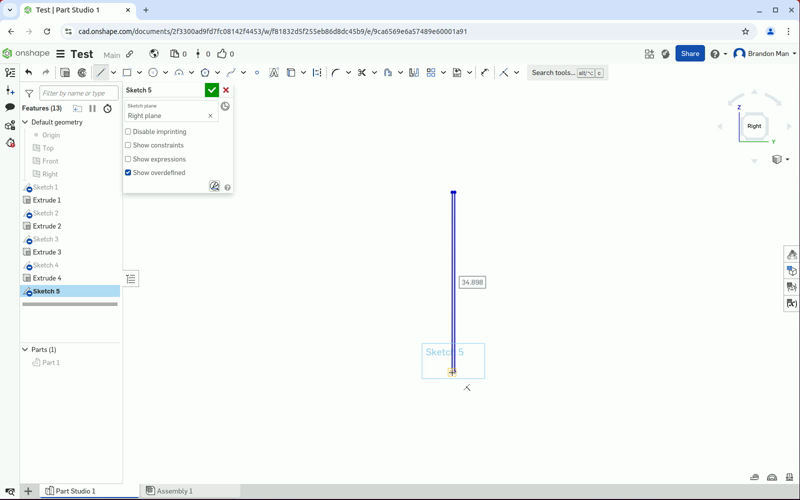
key(esc)
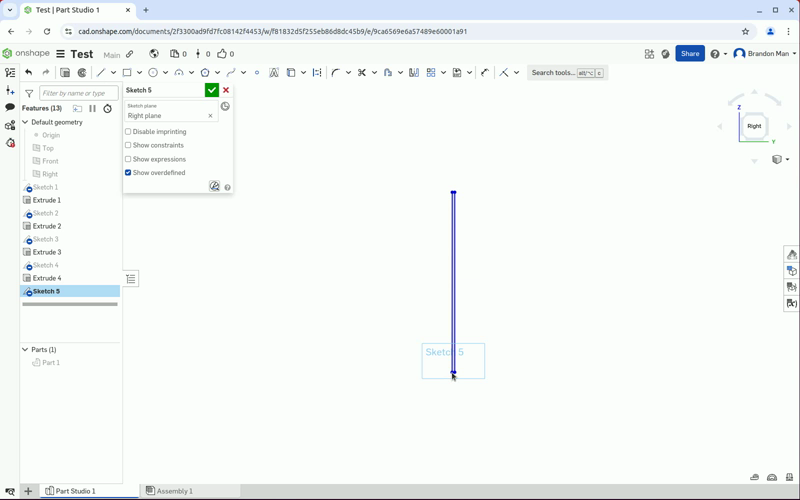
mouse_move(452, 292)
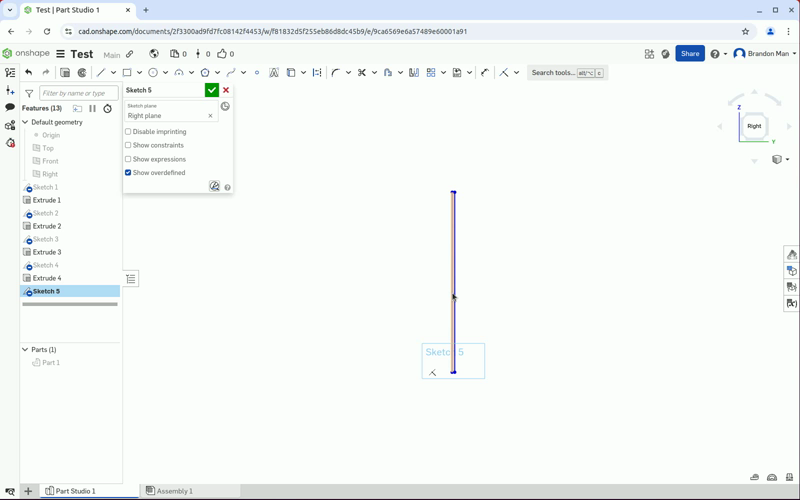
scroll(6)
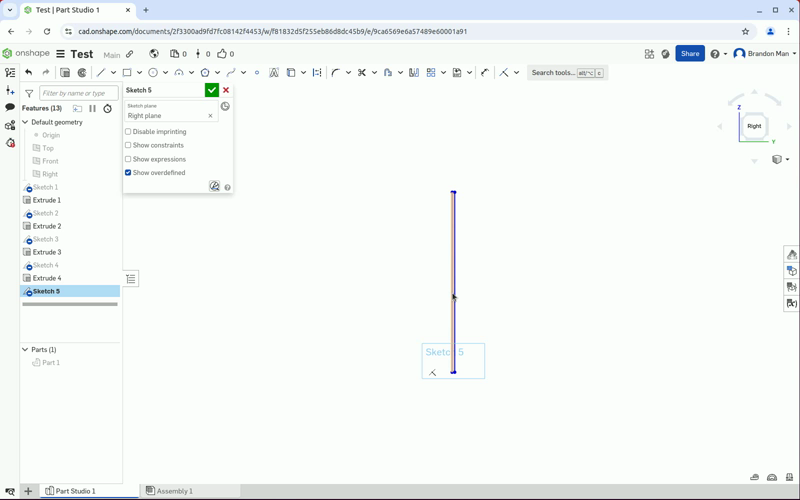
scroll(6)
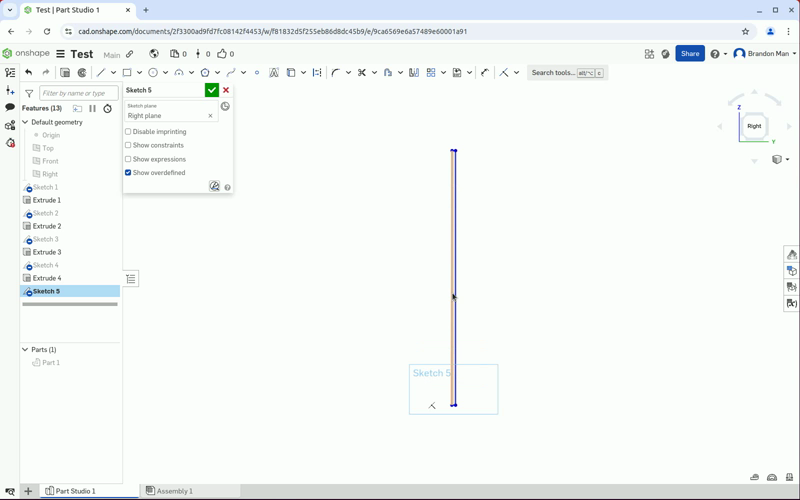
scroll(6)
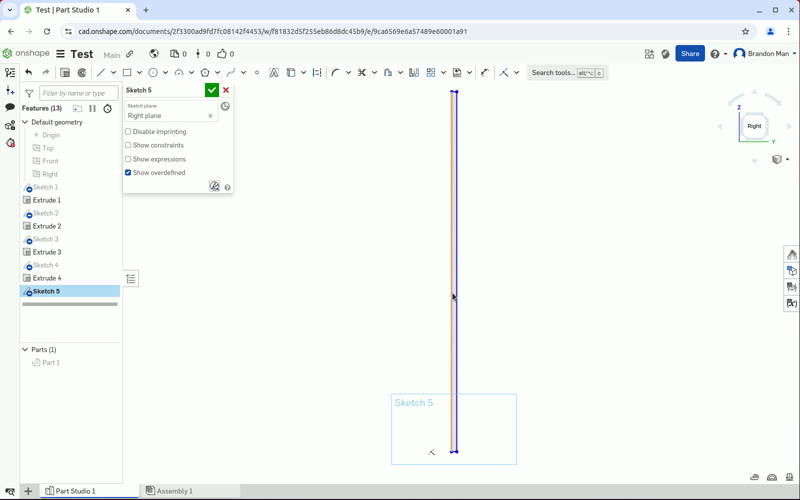
scroll(6)
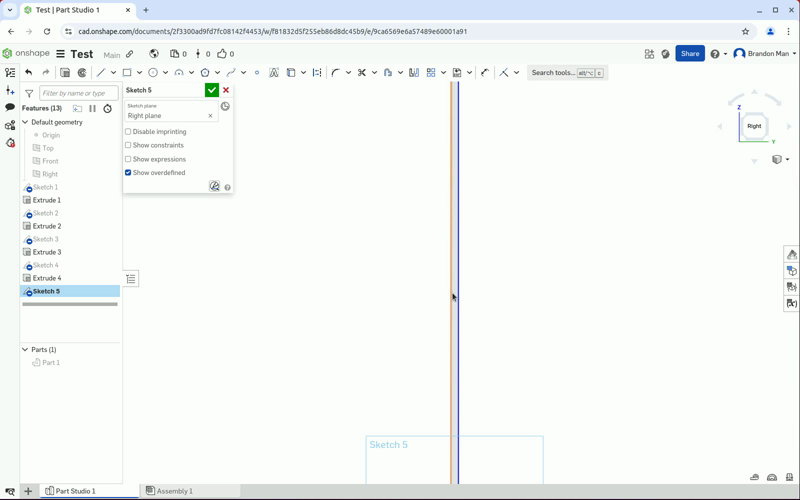
scroll(6)
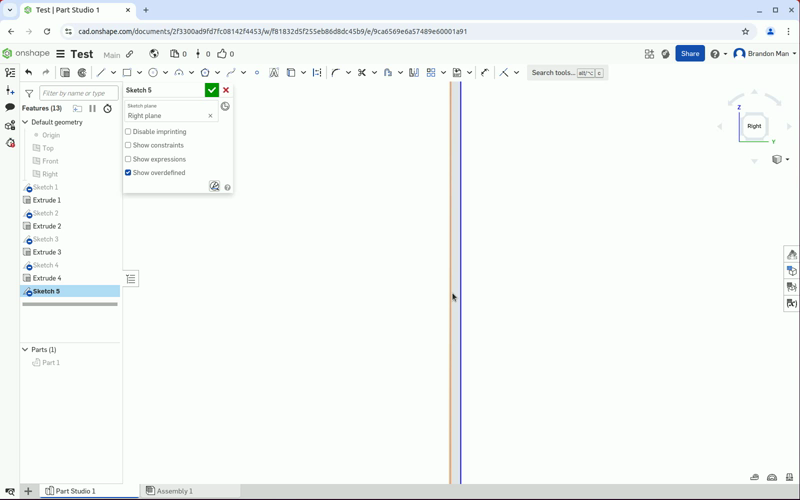
scroll(6)
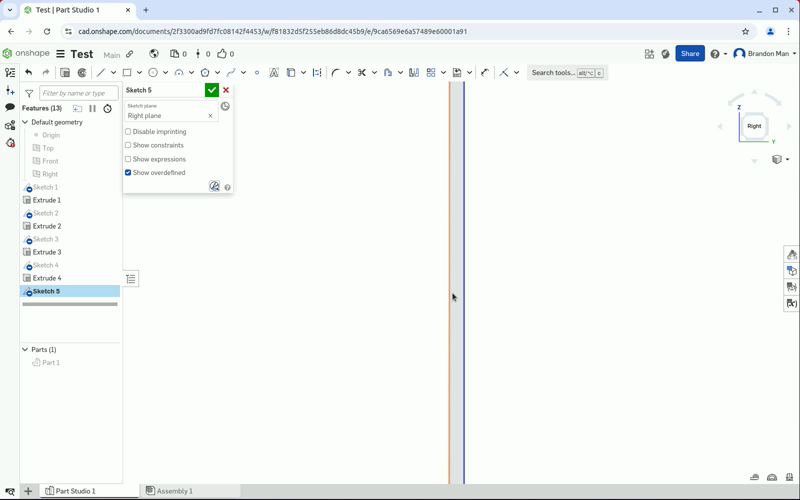
scroll(6)
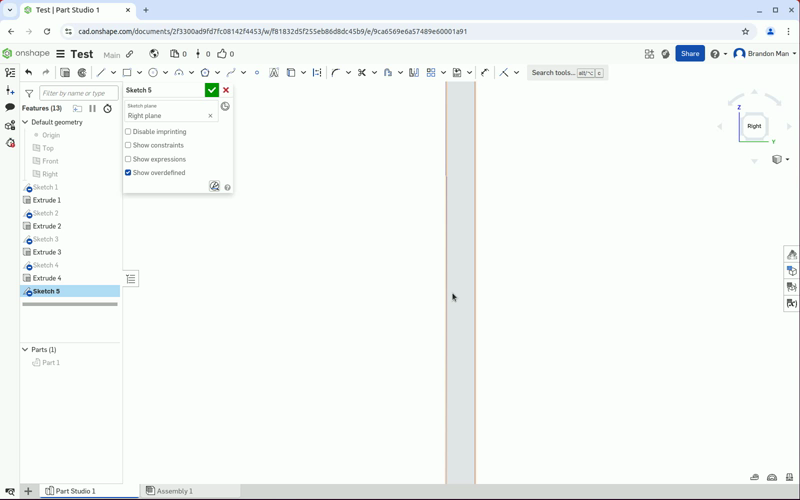
click(452, 292)
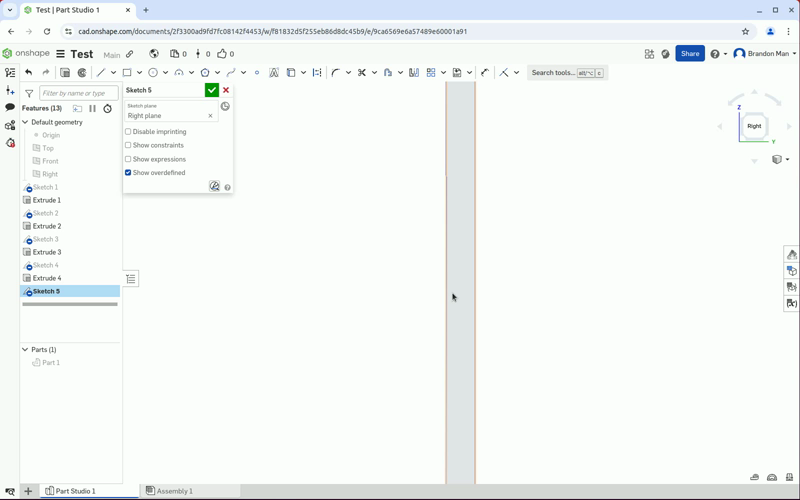
scroll(-6)
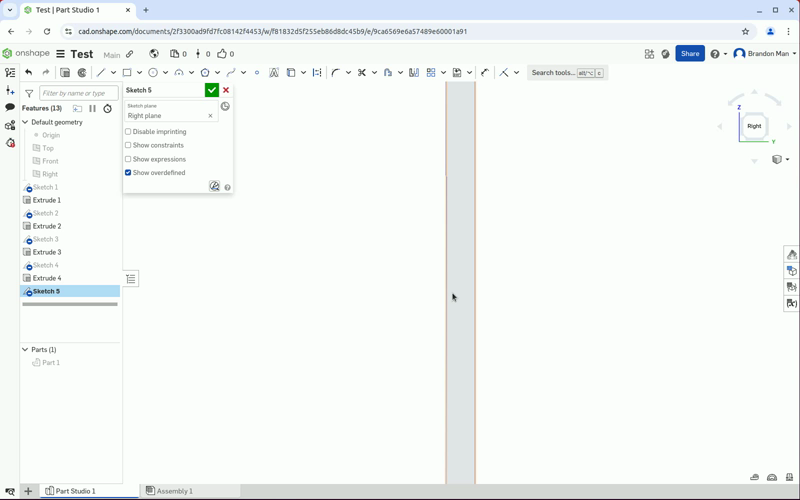
scroll(-6)
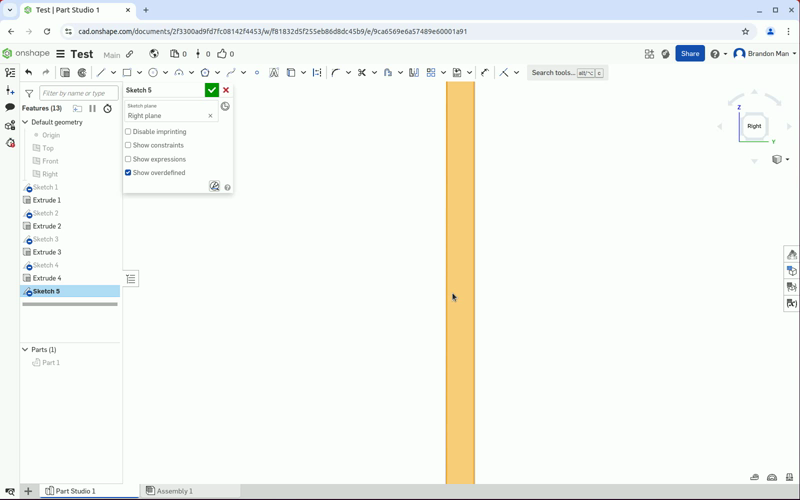
scroll(-6)
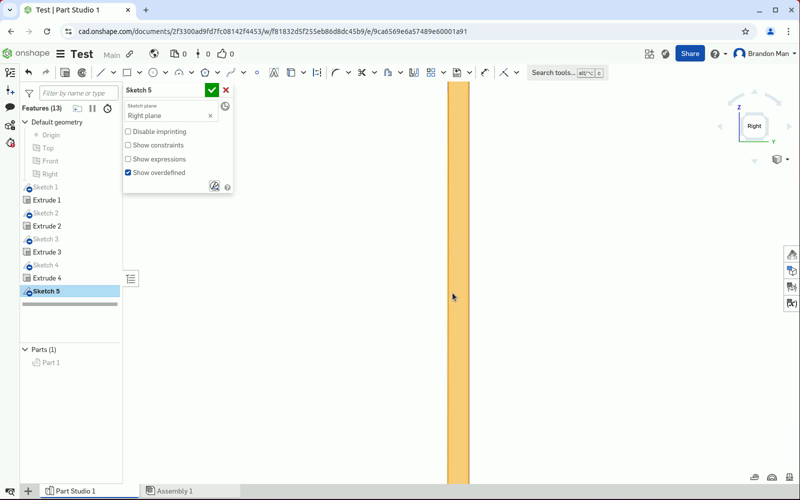
scroll(-6)
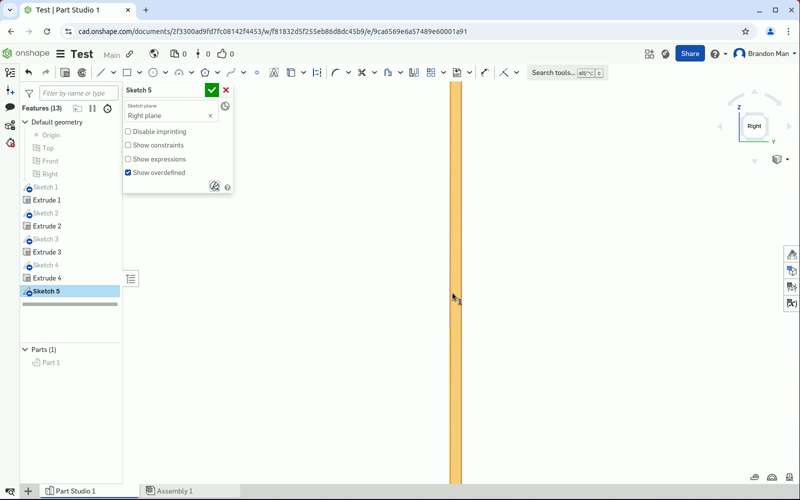
scroll(-6)
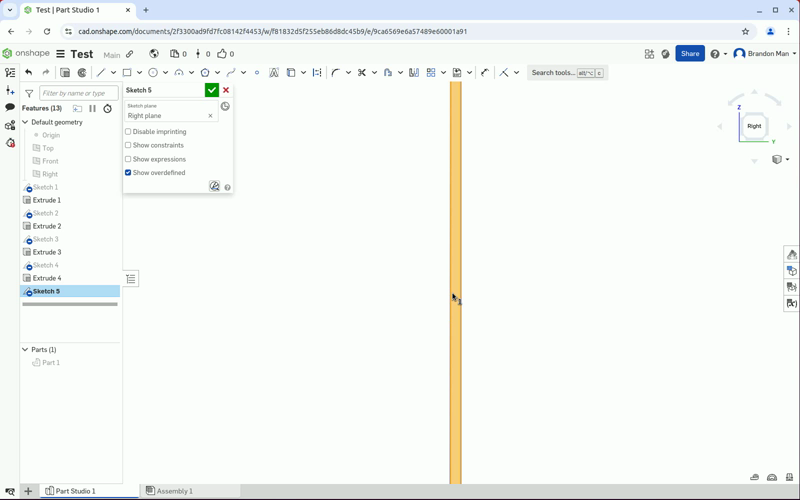
scroll(-6)
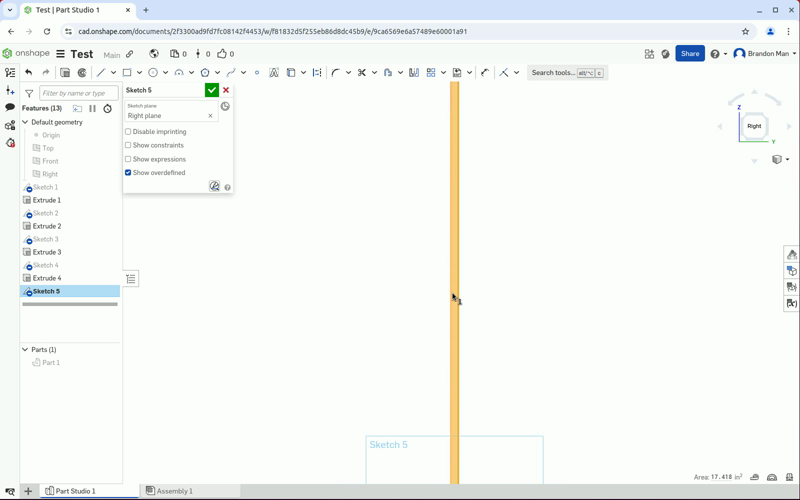
scroll(-6)
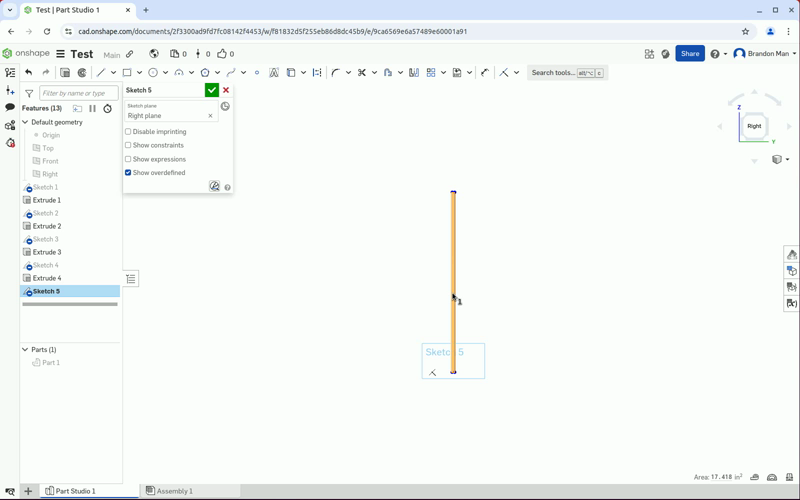
mouse_move(73, 352)
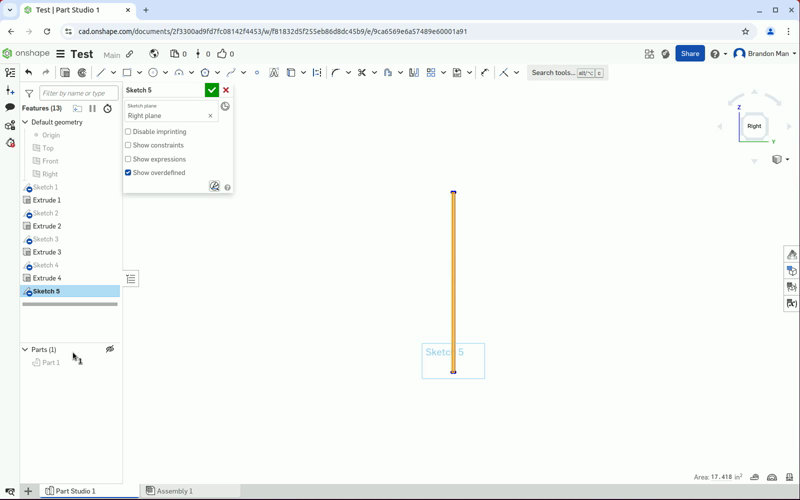
key(shift+y)
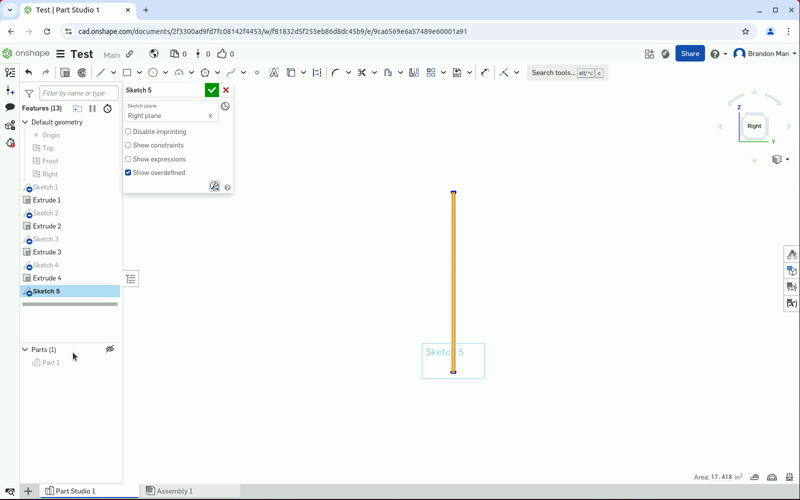
key(shift+e)
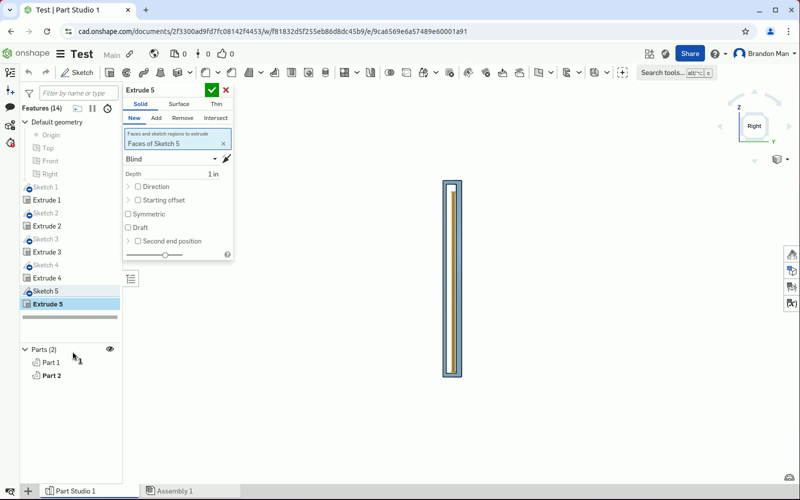
mouse_move(143, 106)
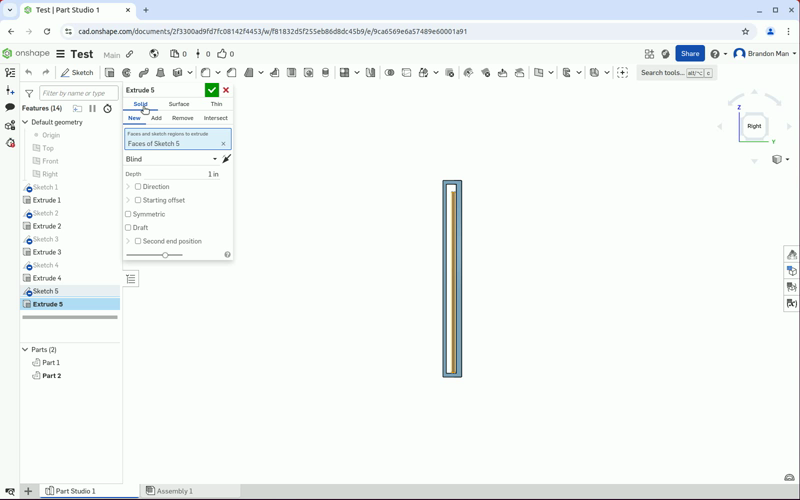
click(143, 106)
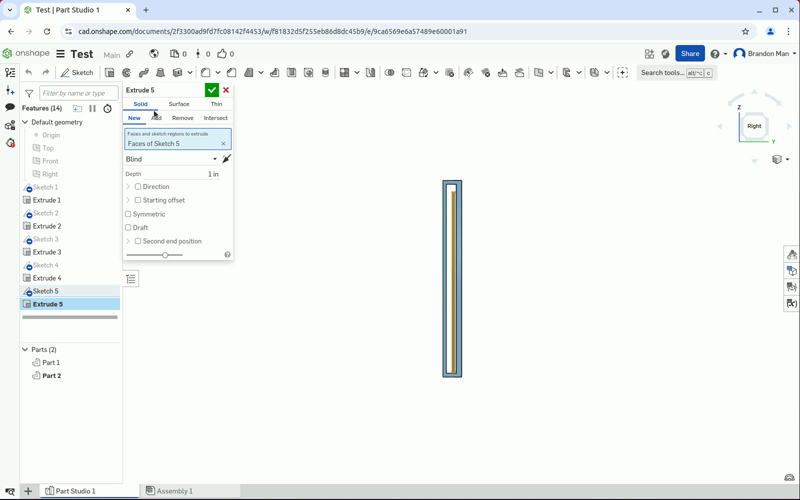
mouse_move(186, 120)
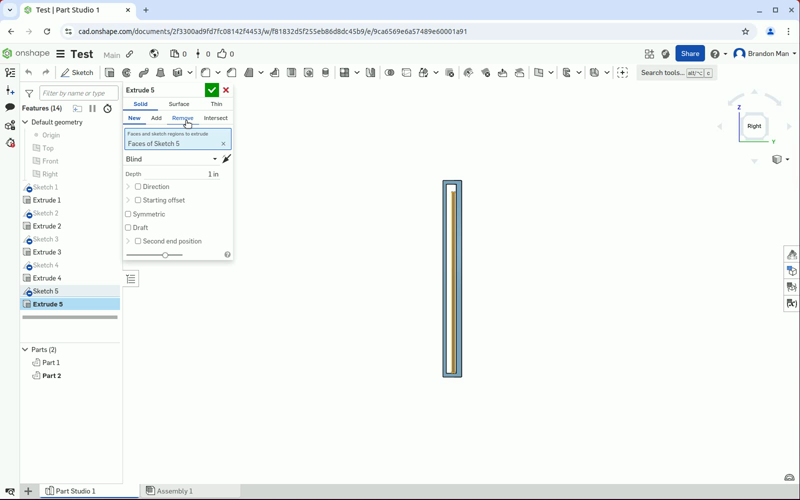
click(186, 120)
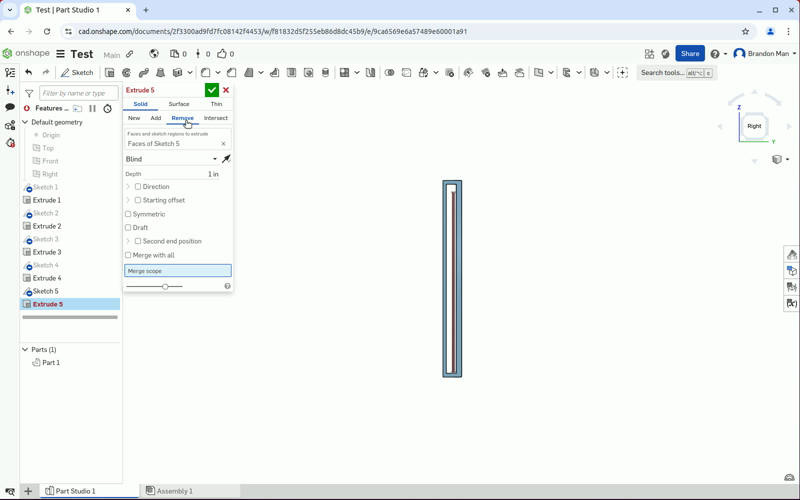
key(tab, 4)
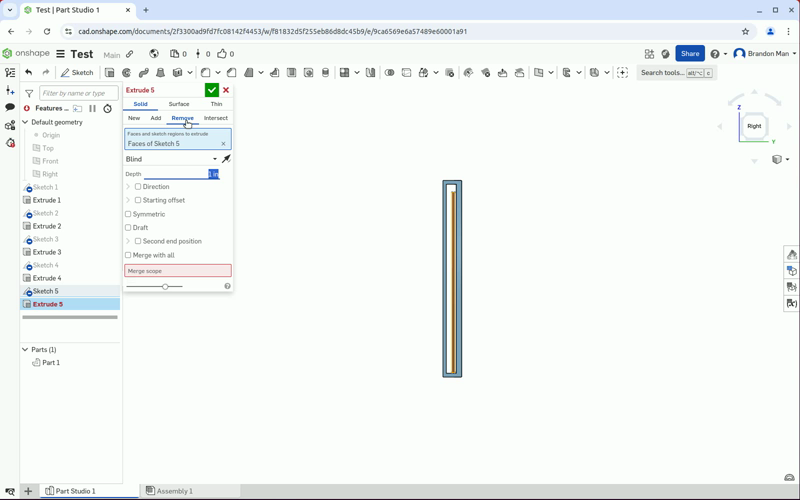
text(-27.441)
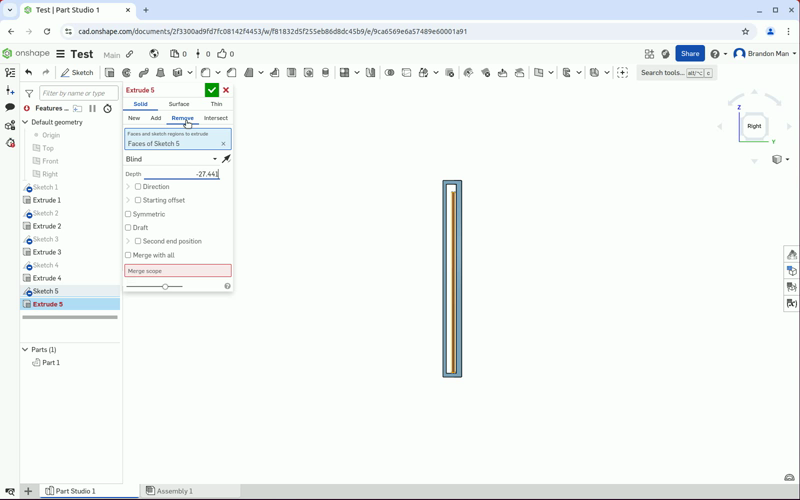
key(tab, 3)
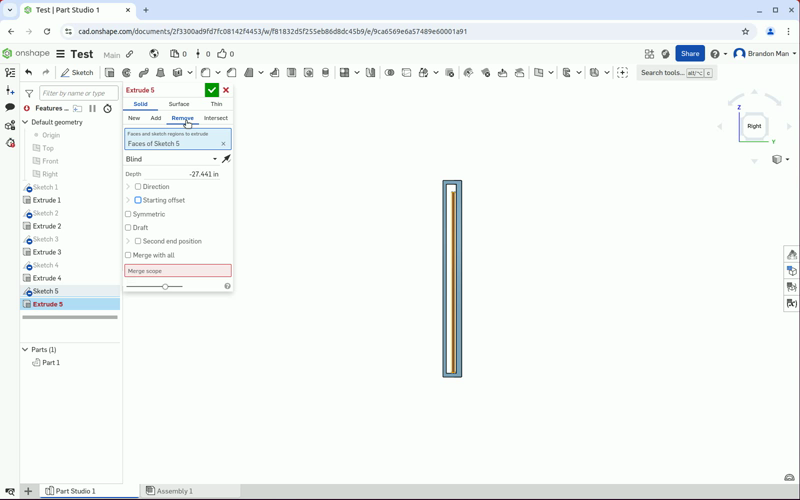
key(tab, 2)
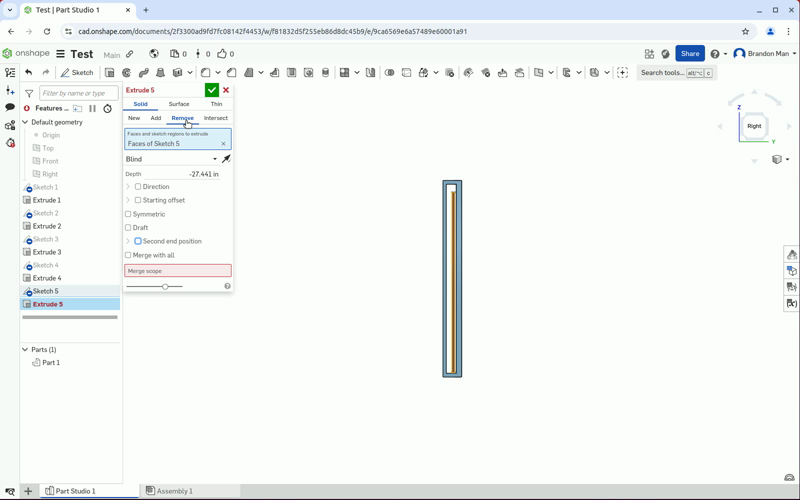
key(space)
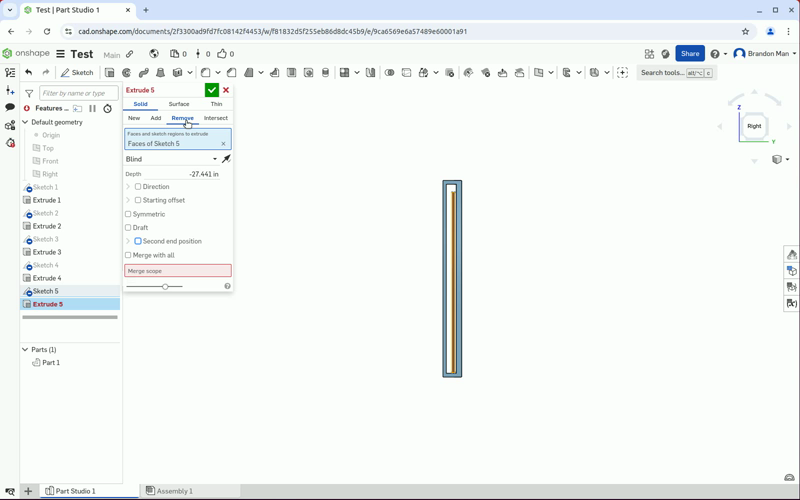
key(tab, 3)
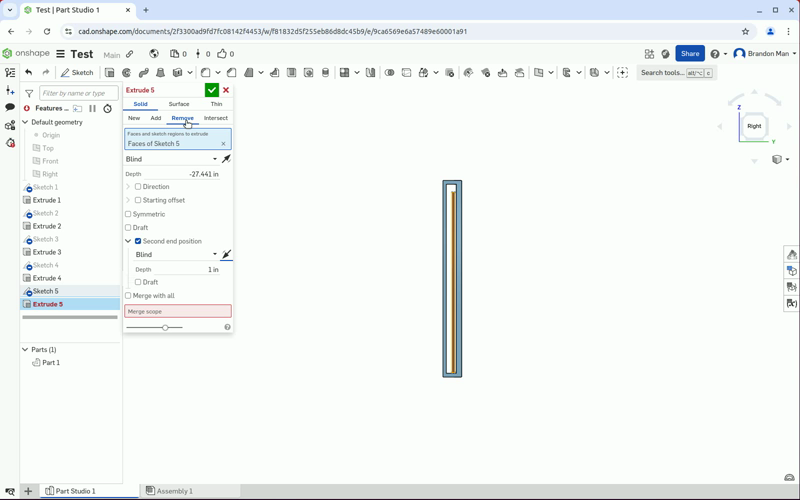
text(26.237)
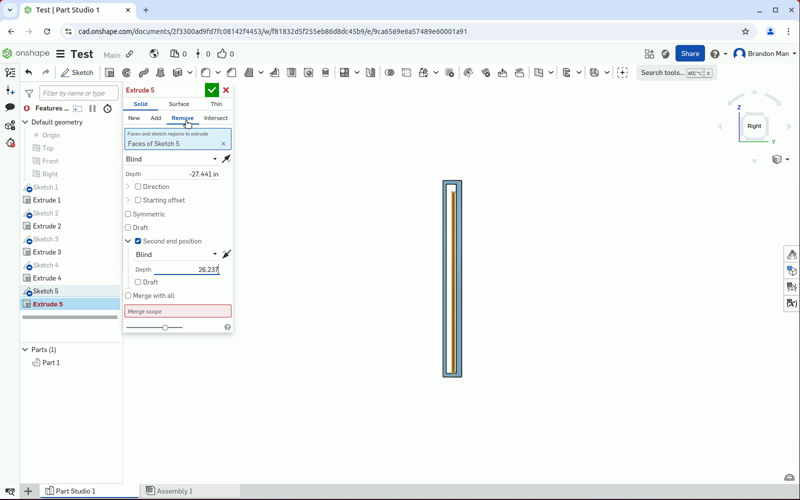
key(tab, 2)
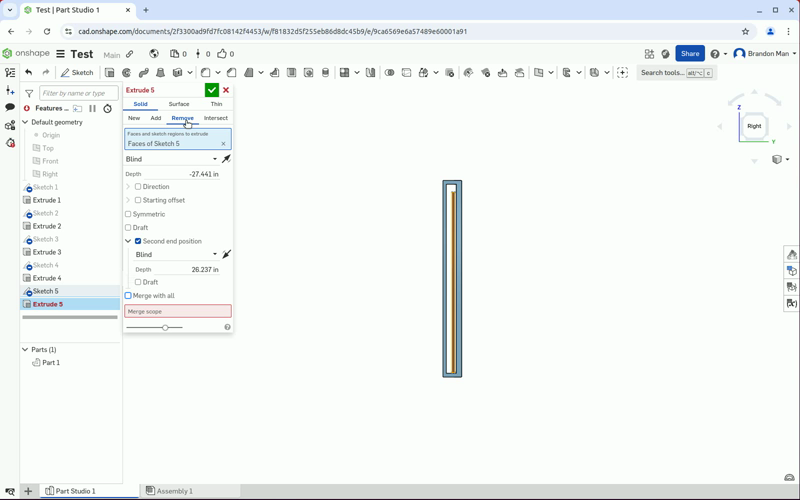
key(space)
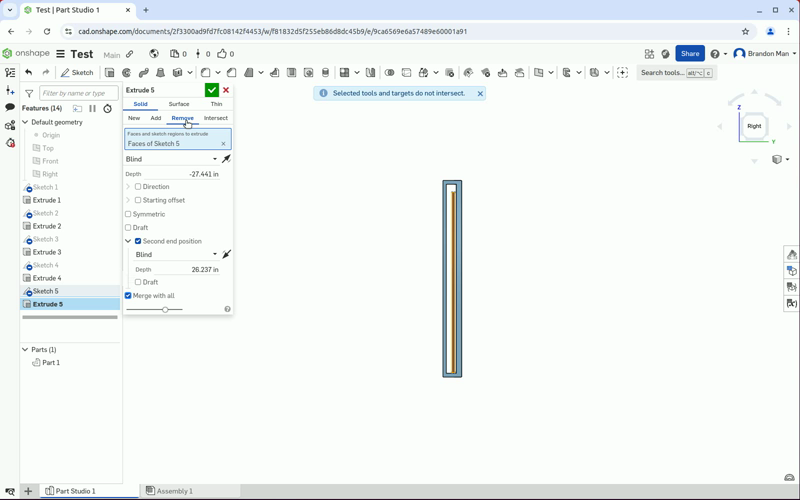
key(enter)
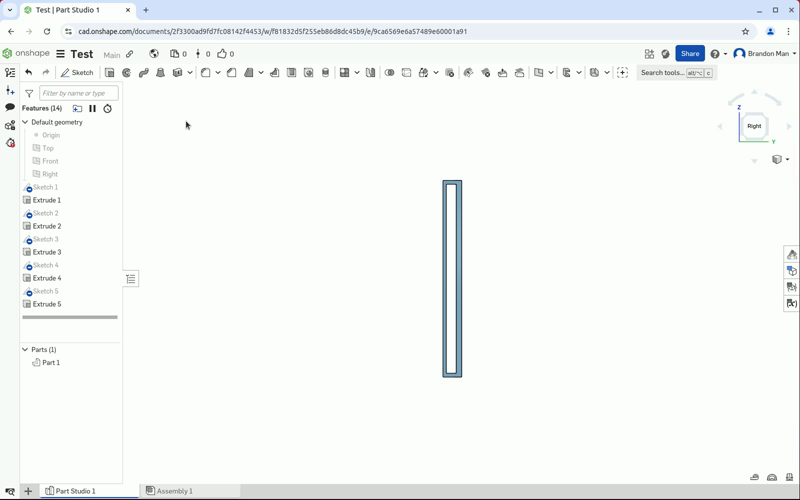
key(shift+h)
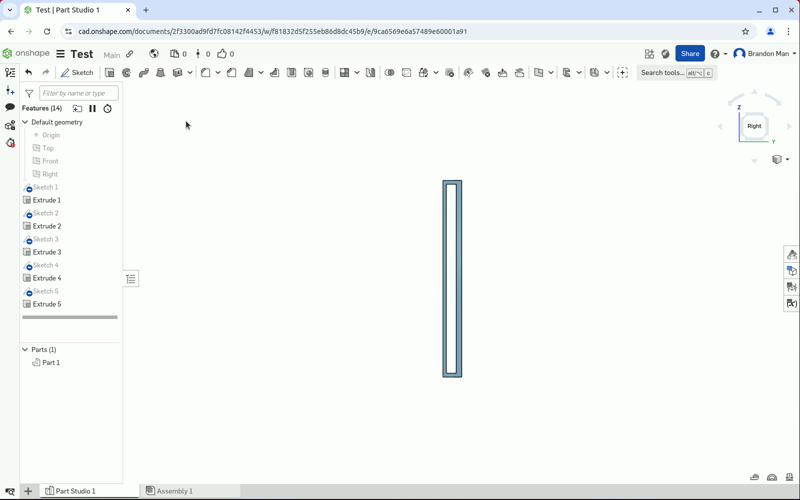
key(shift+h)
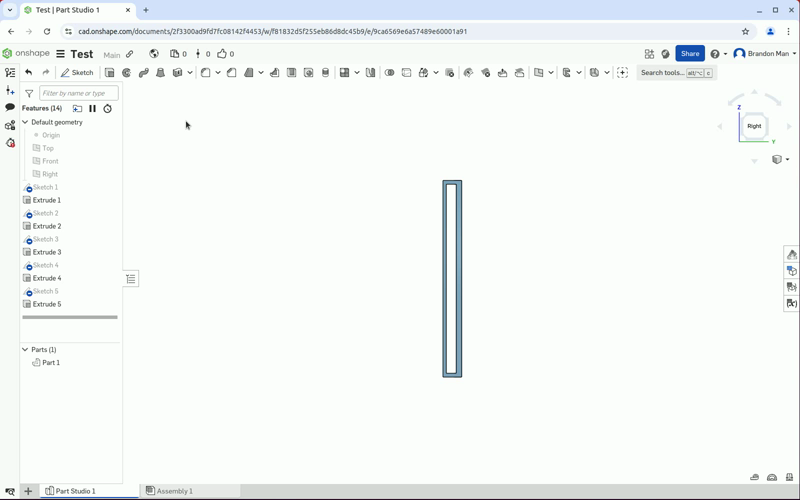
mouse_move(73, 189)
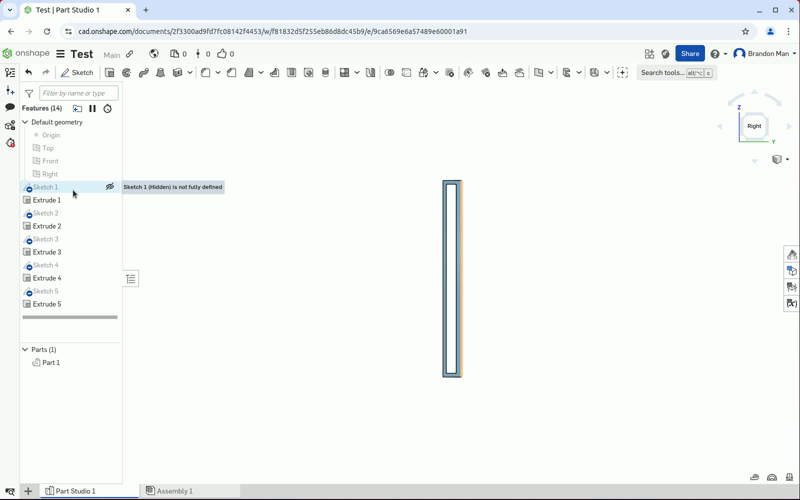
click(73, 189)
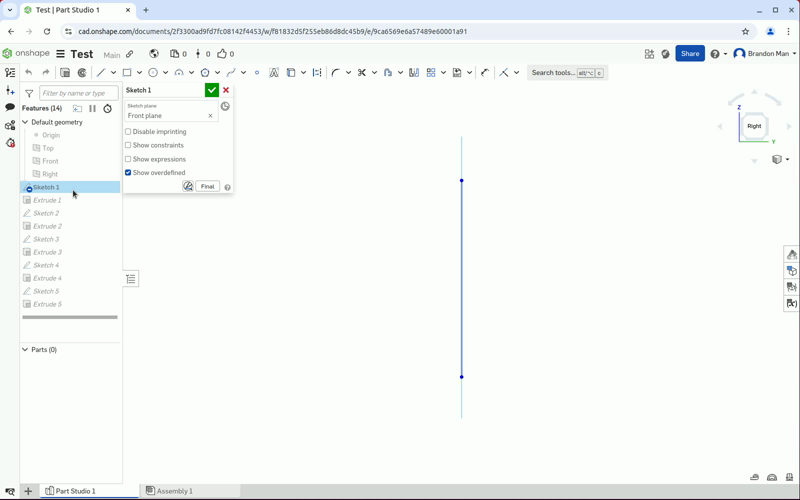
mouse_move(229, 92)
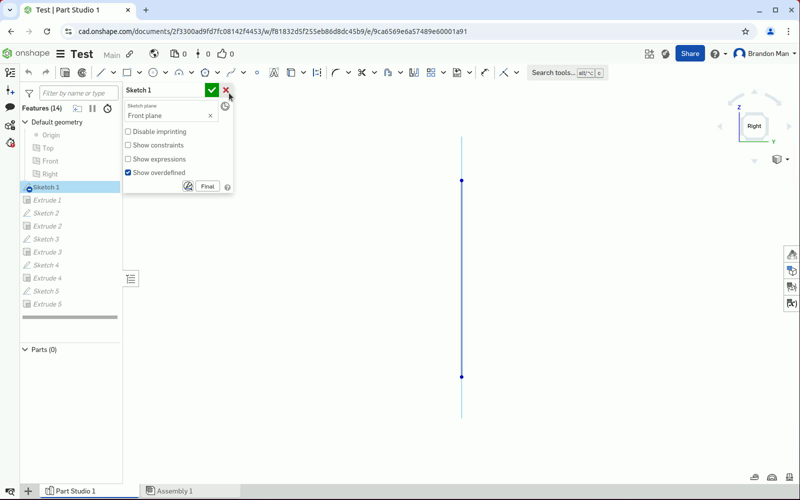
click(229, 92)
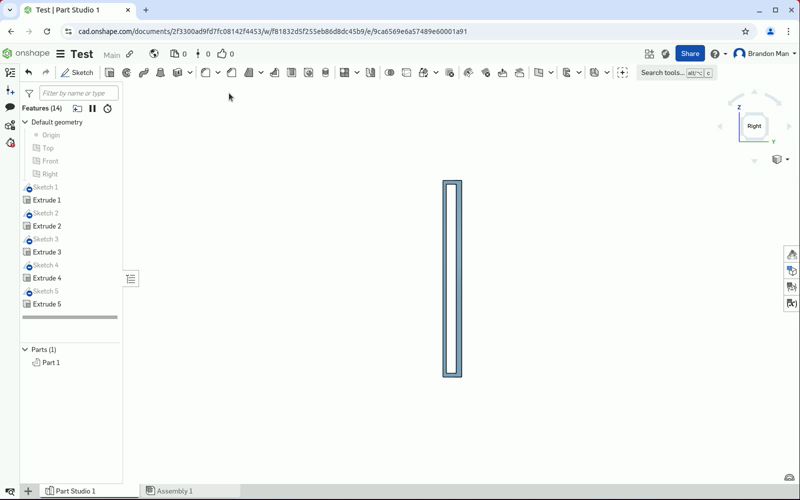
mouse_move(73, 352)
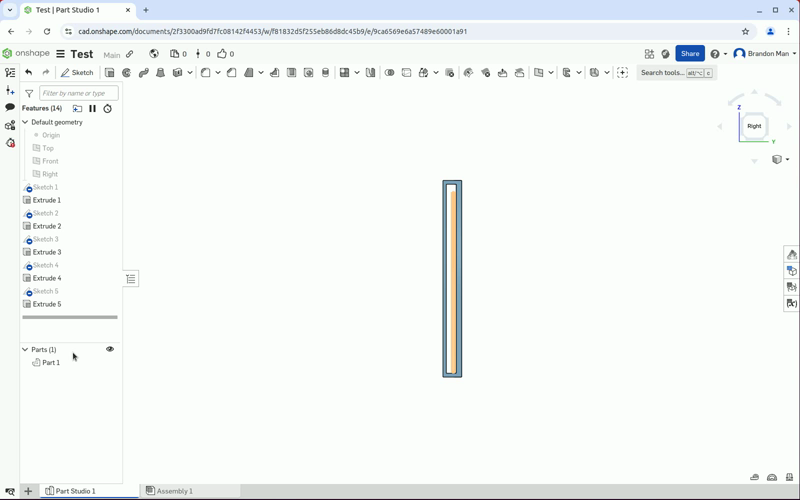
key(y)
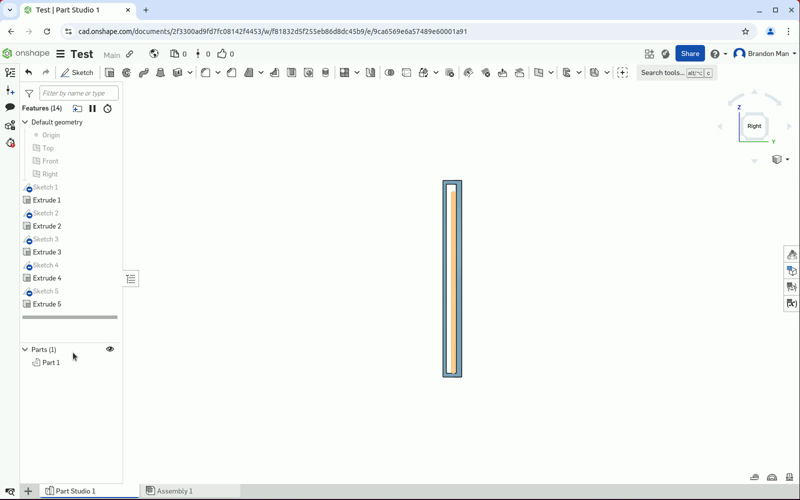
key(shift+p)
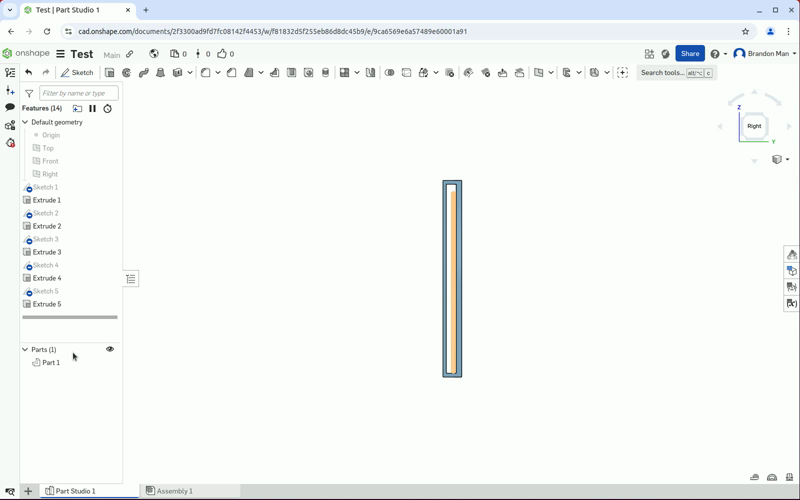
key(space)
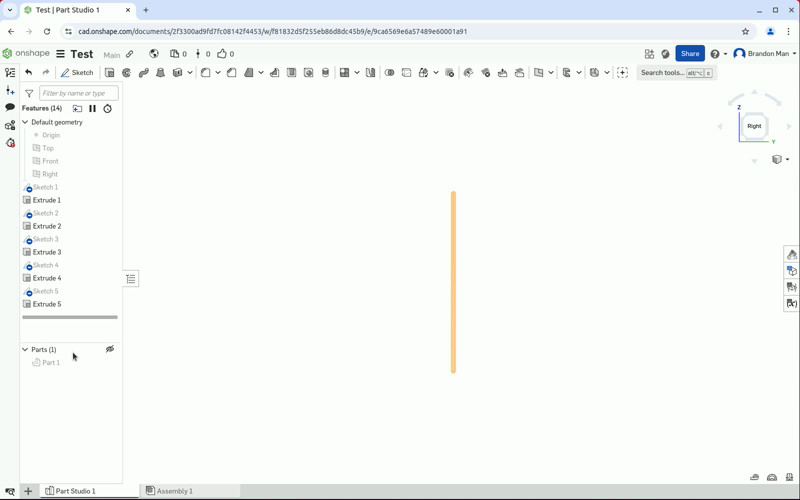
key_down(shift)
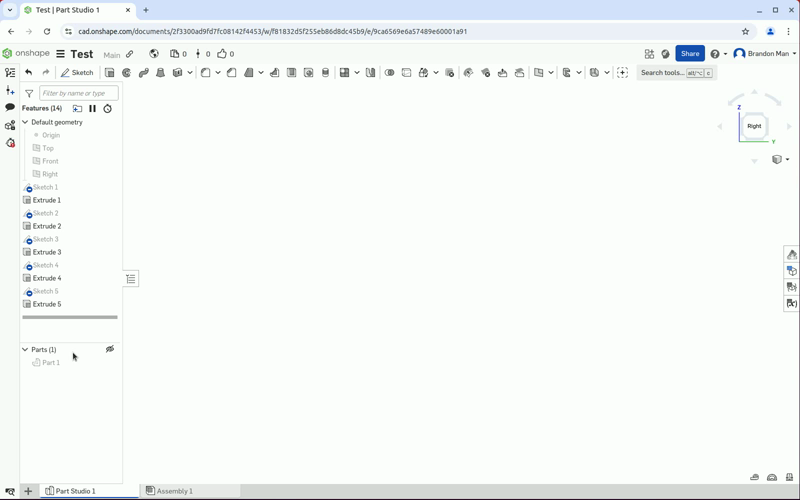
key(right)
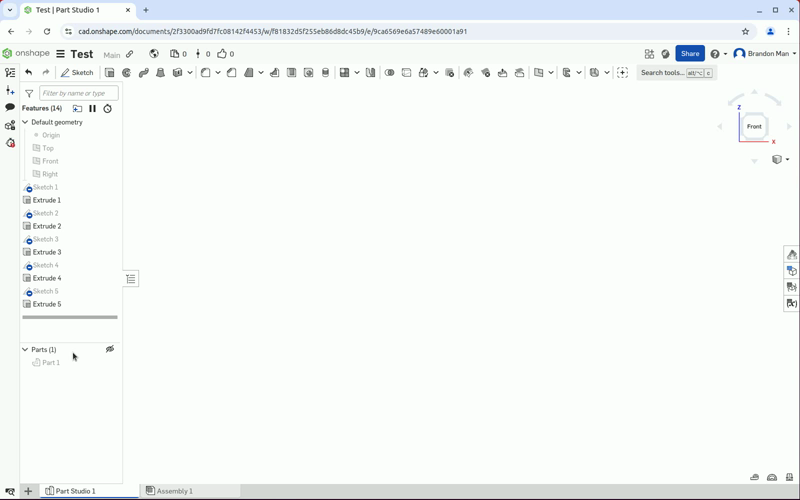
key_up(shift)
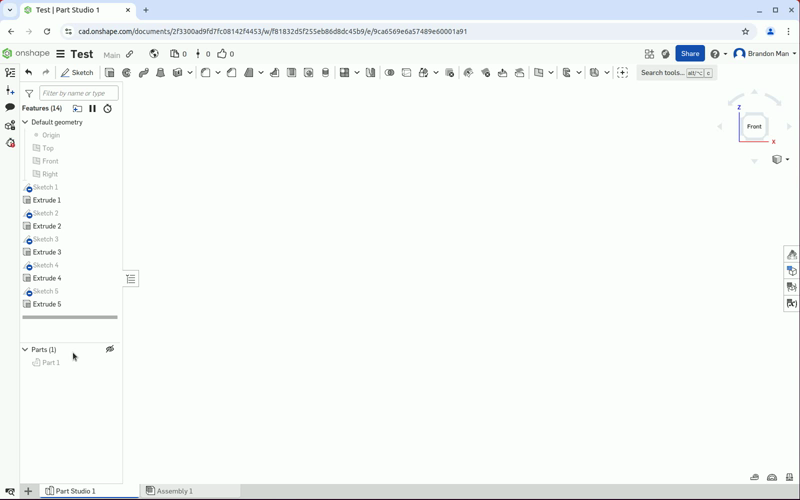
mouse_move(73, 352)
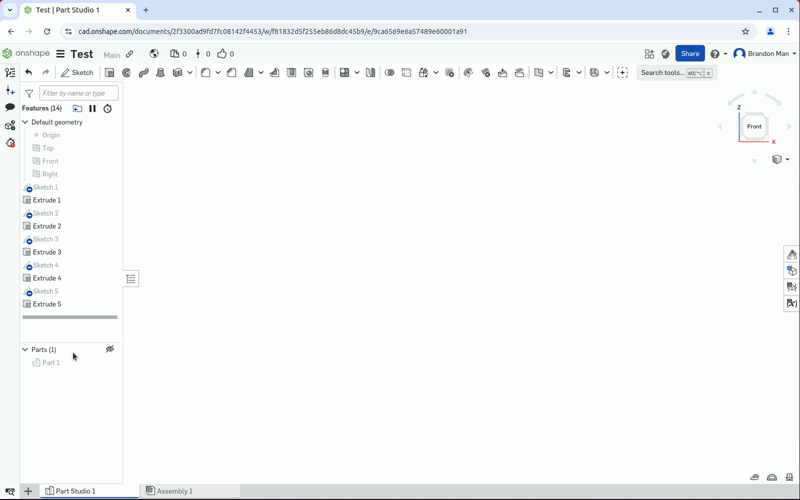
key(shift+y)
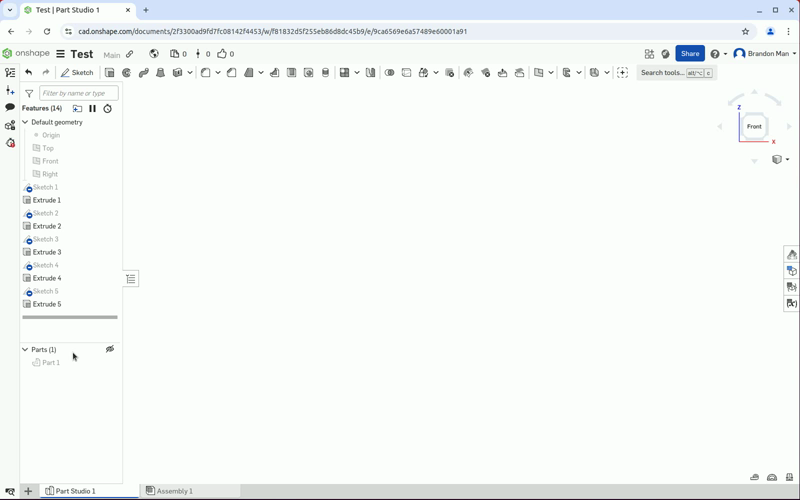
key(shift+s)
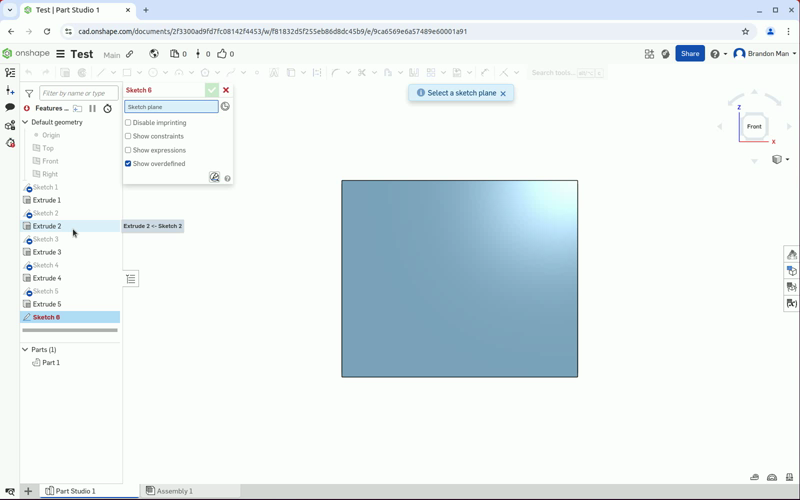
scroll(3)
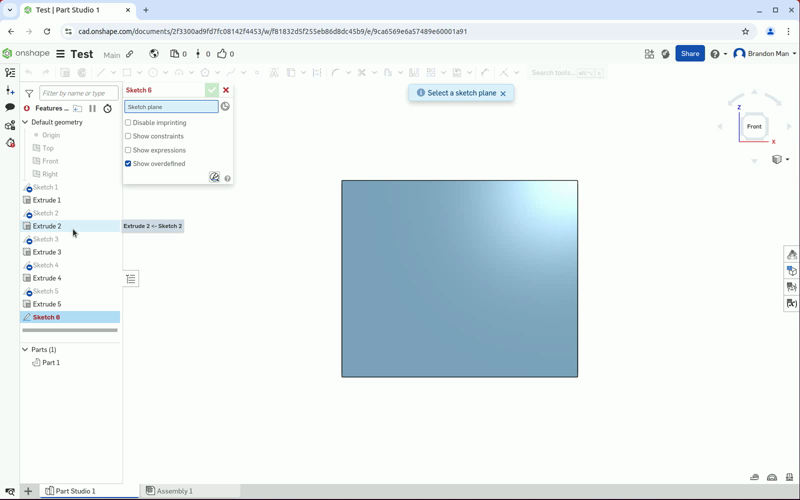
mouse_move(73, 163)
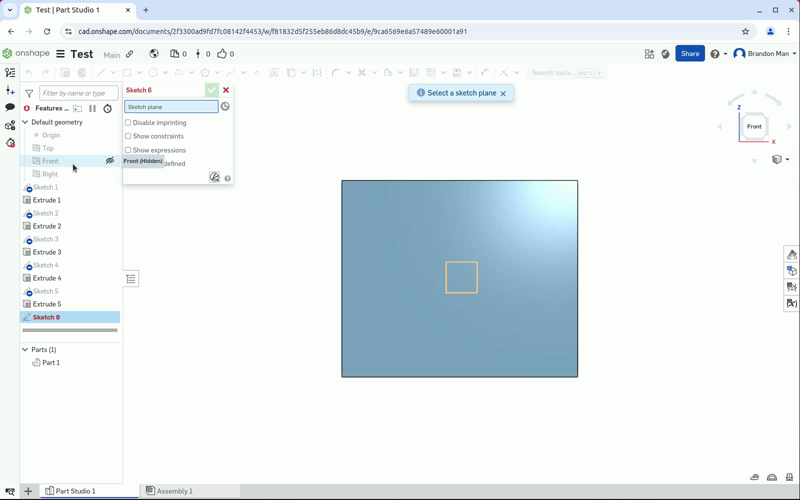
click(73, 163)
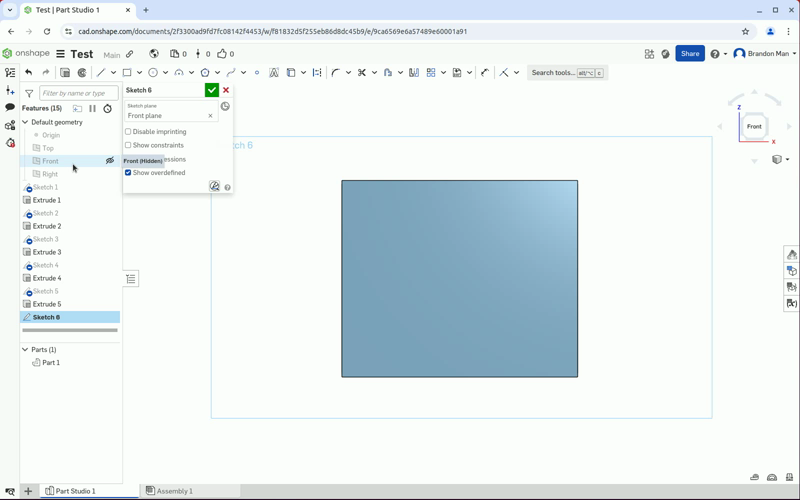
mouse_move(73, 352)
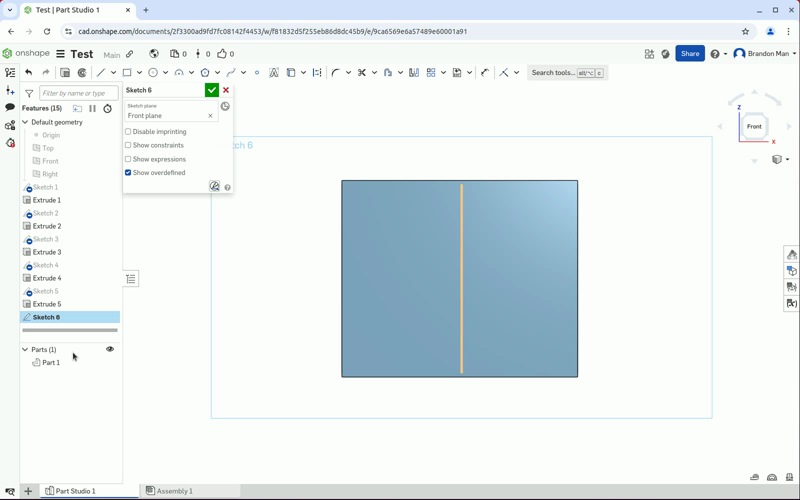
key(y)
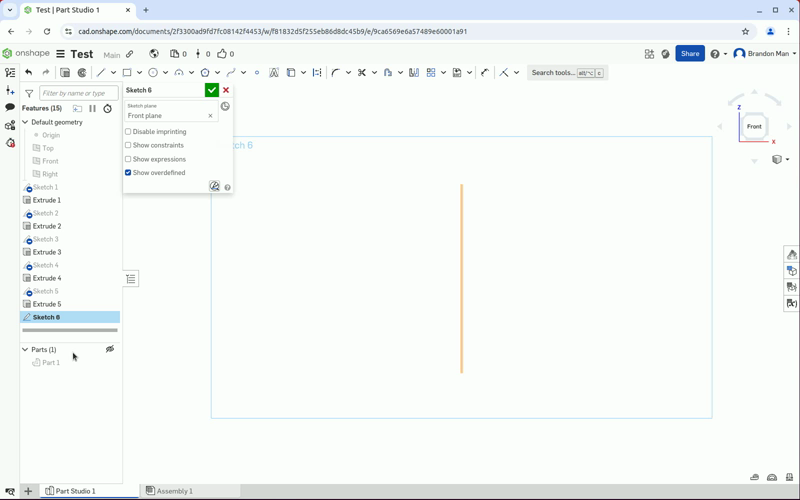
key(l)
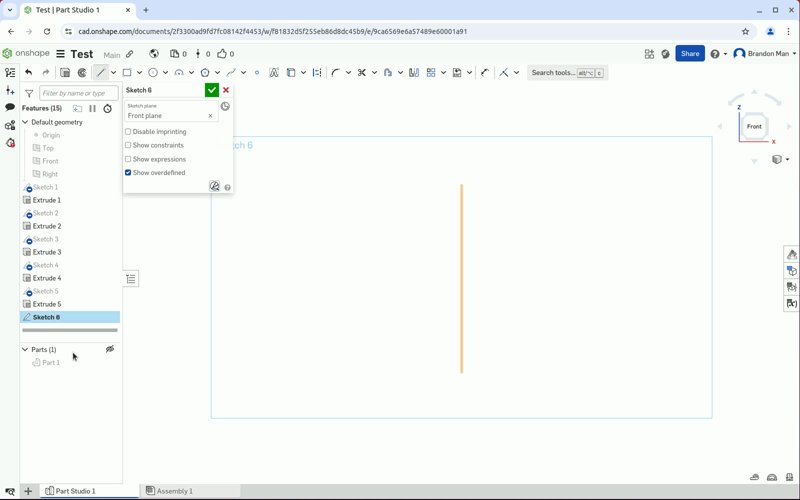
key_down(shift)
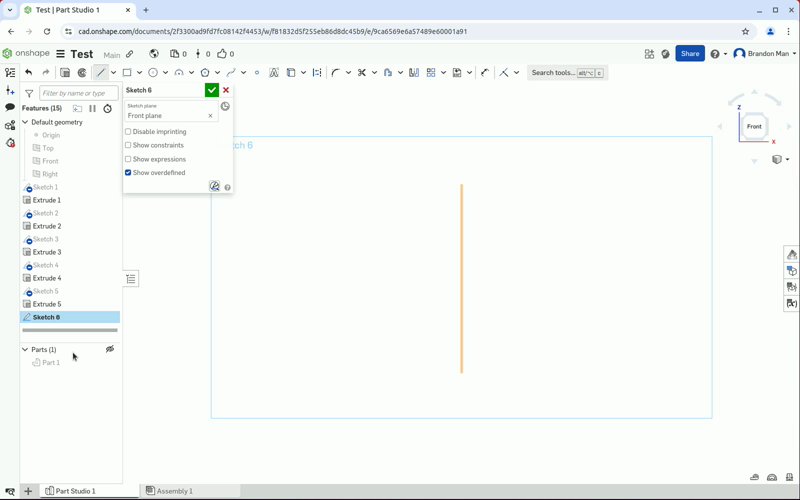
mouse_move(348, 376)
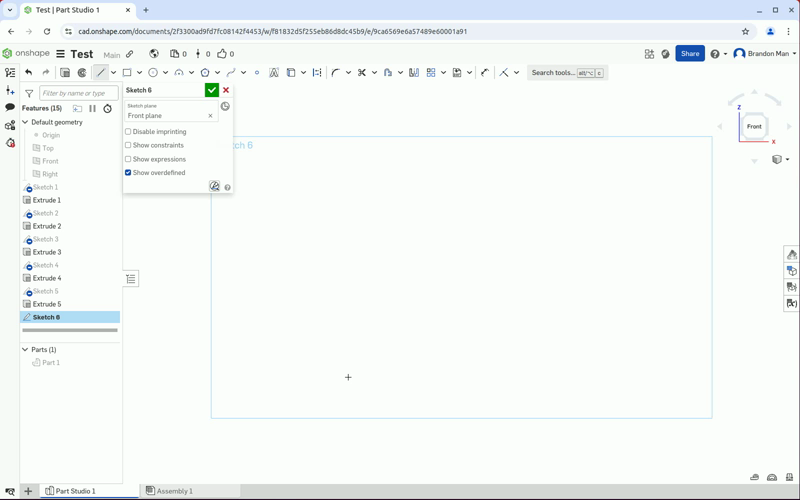
click(348, 376)
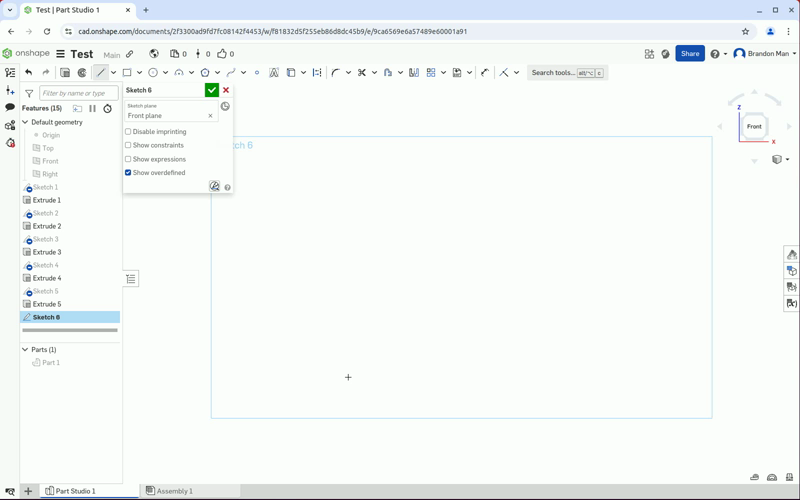
key_up(shift)
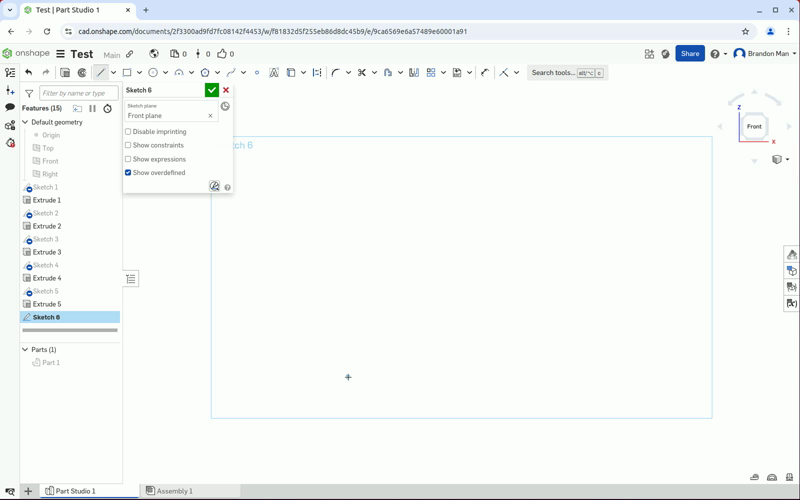
key_down(shift)
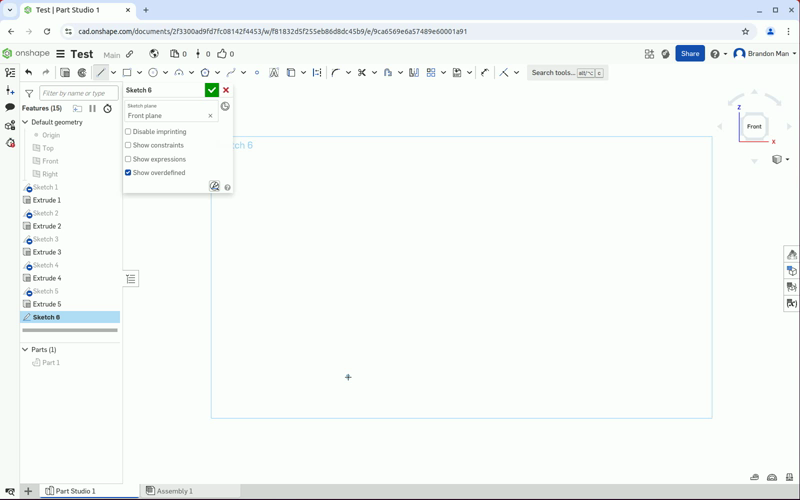
mouse_move(572, 376)
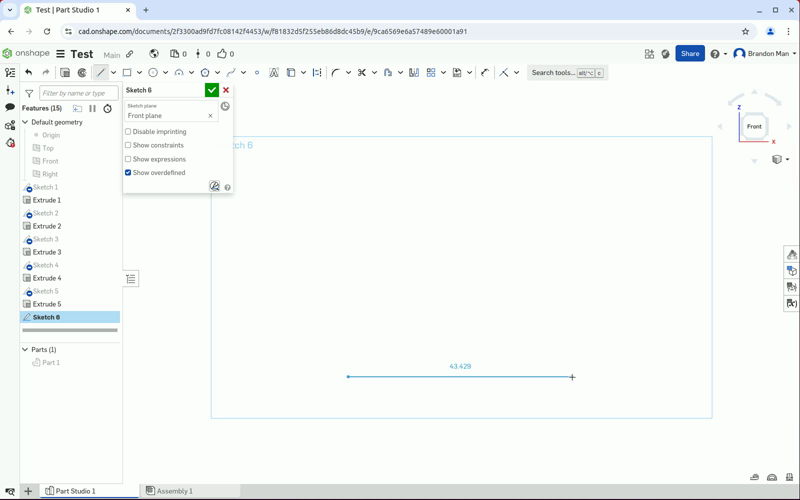
click(572, 376)
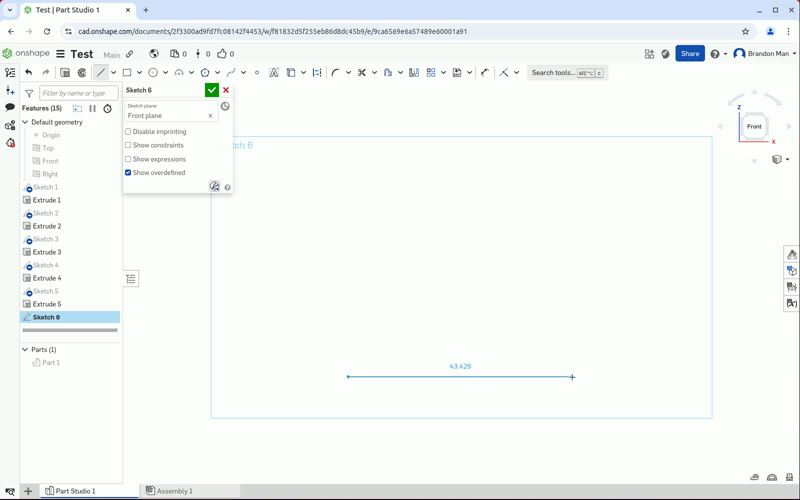
key_up(shift)
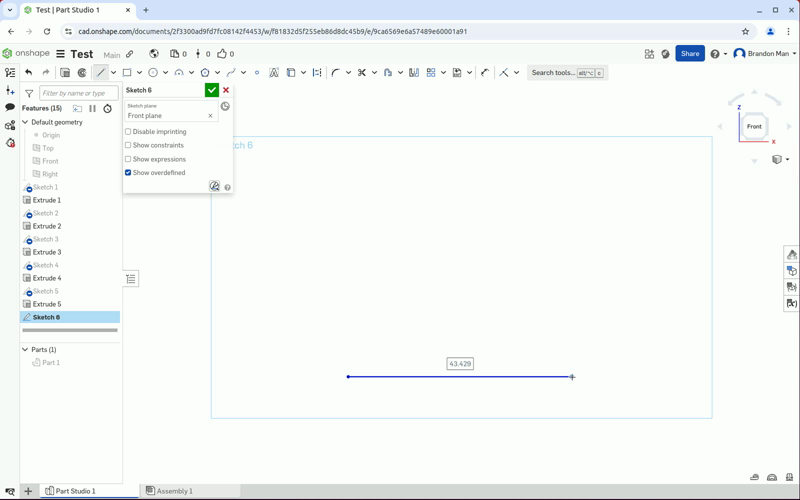
key_down(shift)
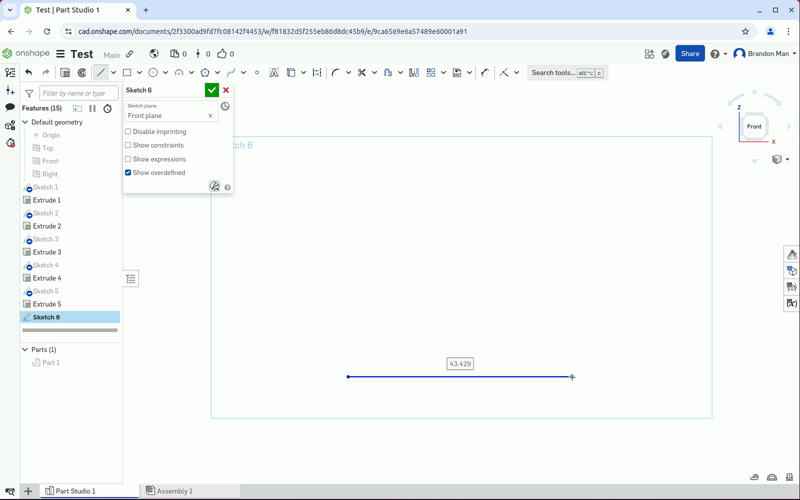
mouse_move(572, 190)
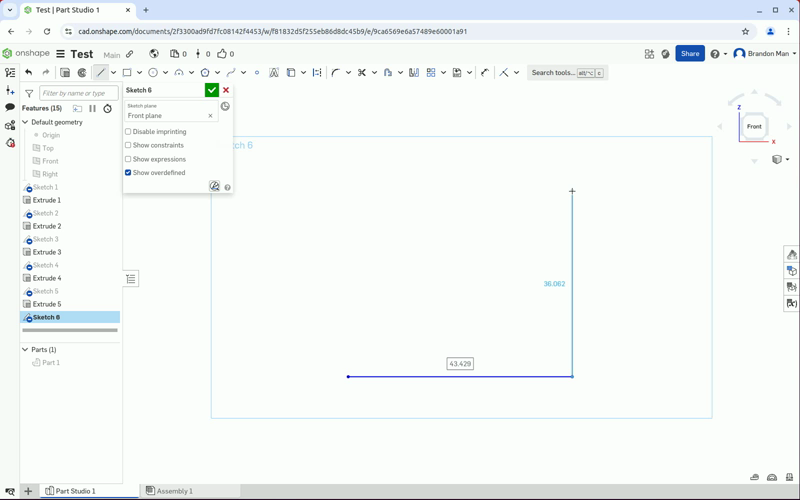
click(572, 190)
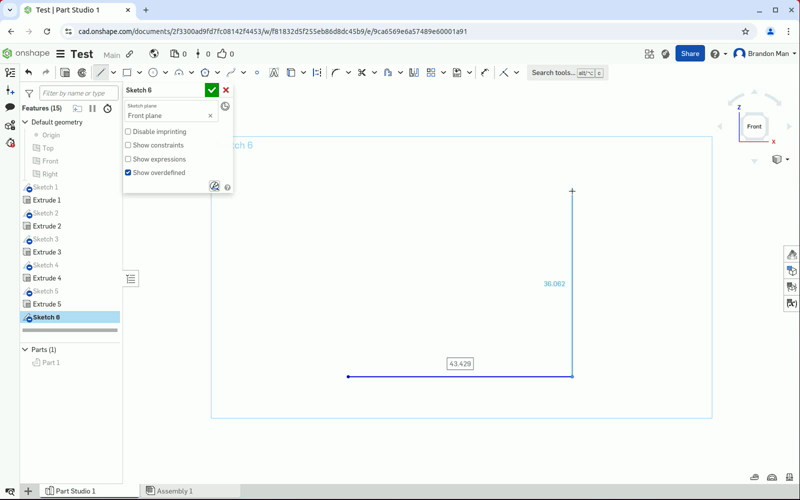
key_up(shift)
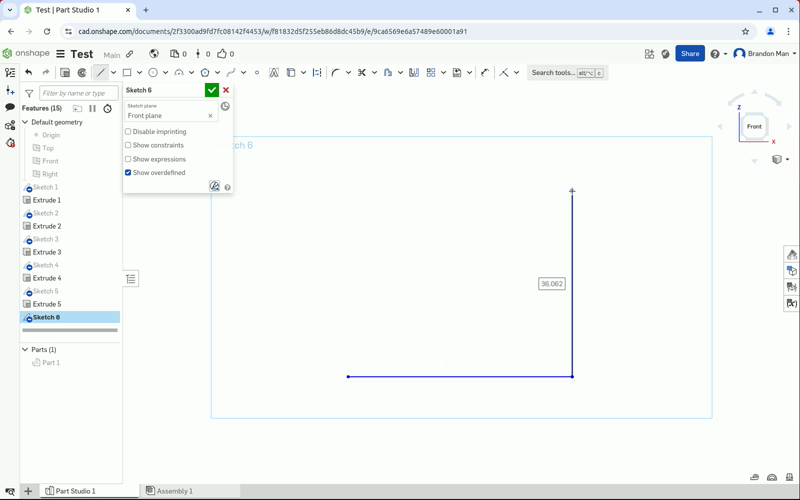
key_down(shift)
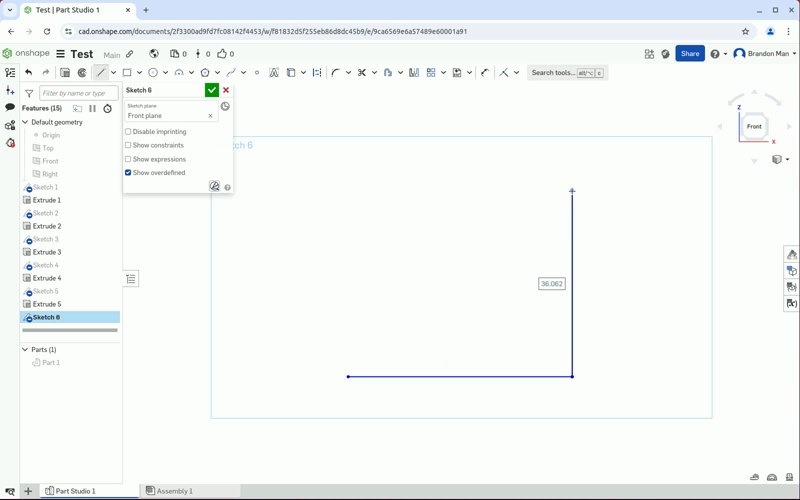
mouse_move(348, 190)
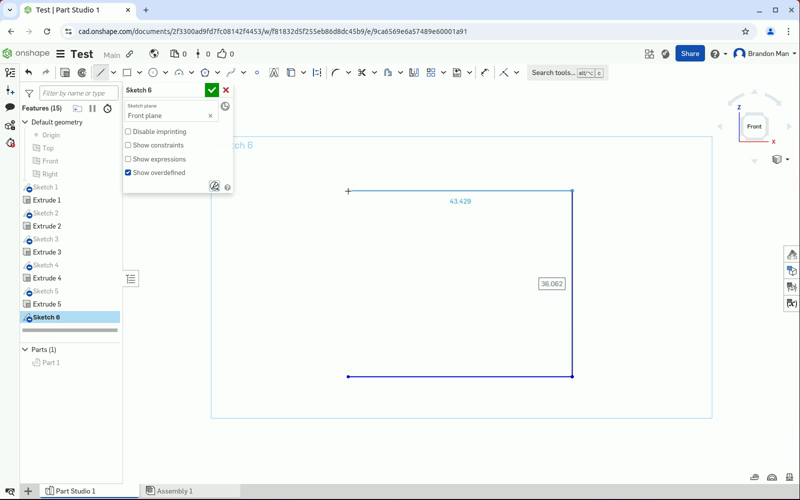
click(348, 190)
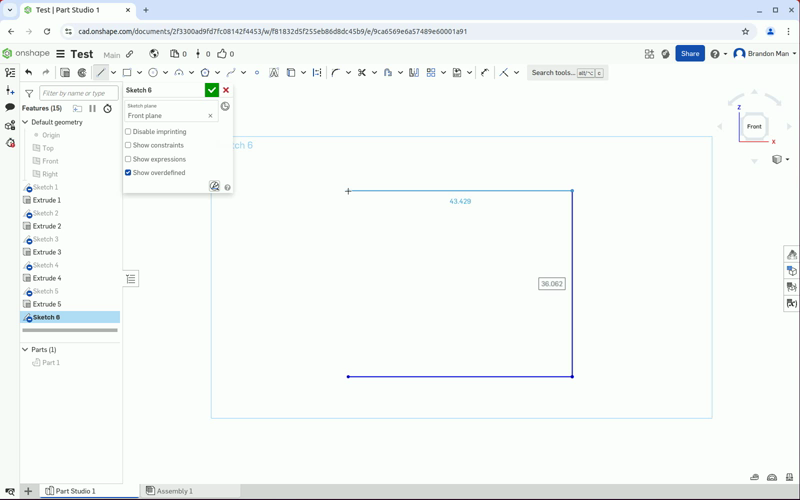
key_up(shift)
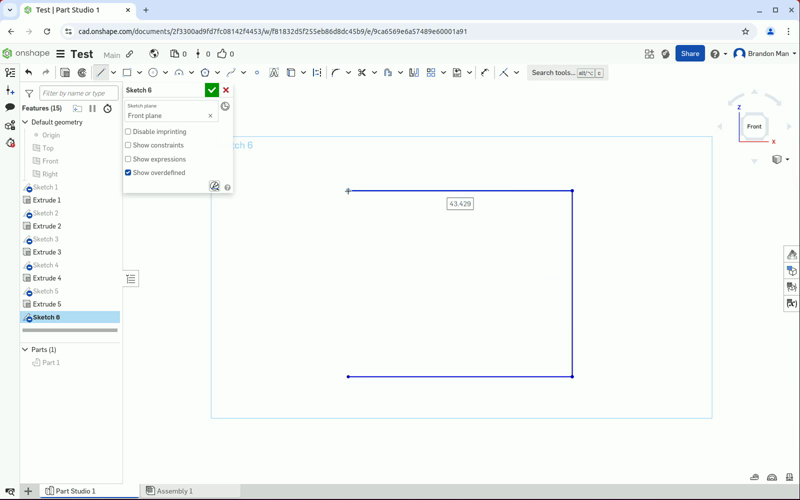
key_down(shift)
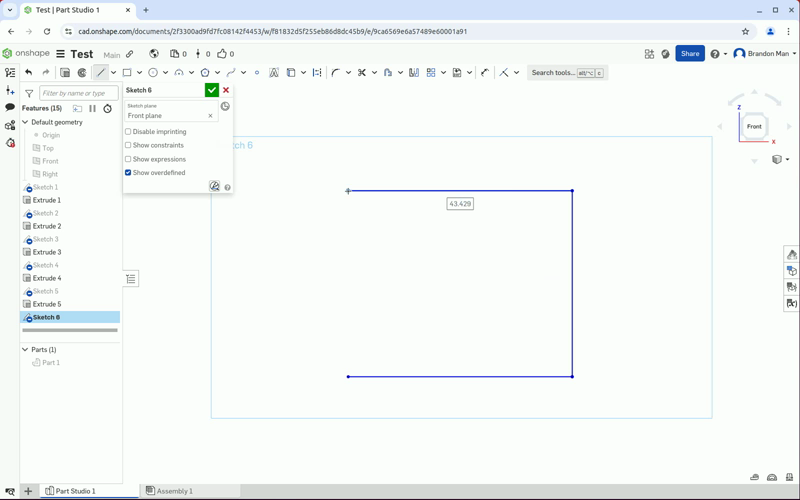
mouse_move(348, 376)
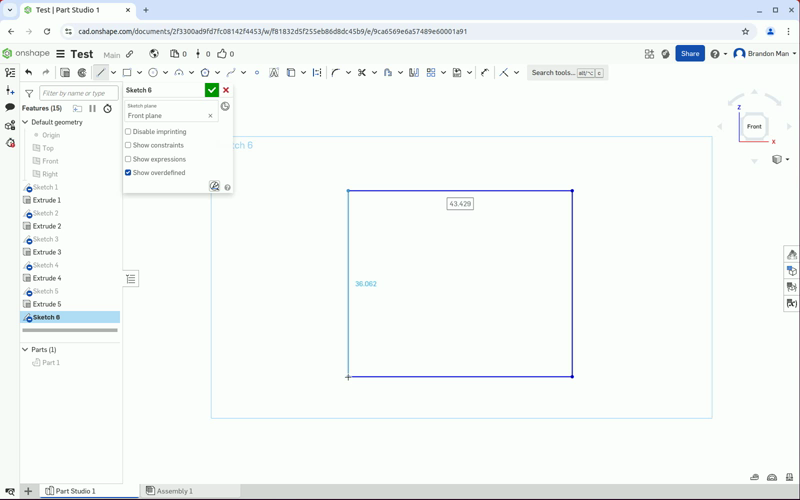
key_up(shift)
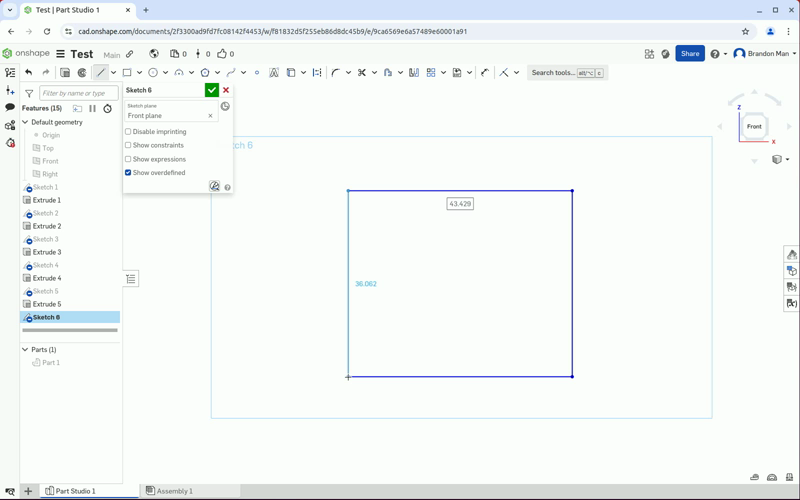
click(348, 376)
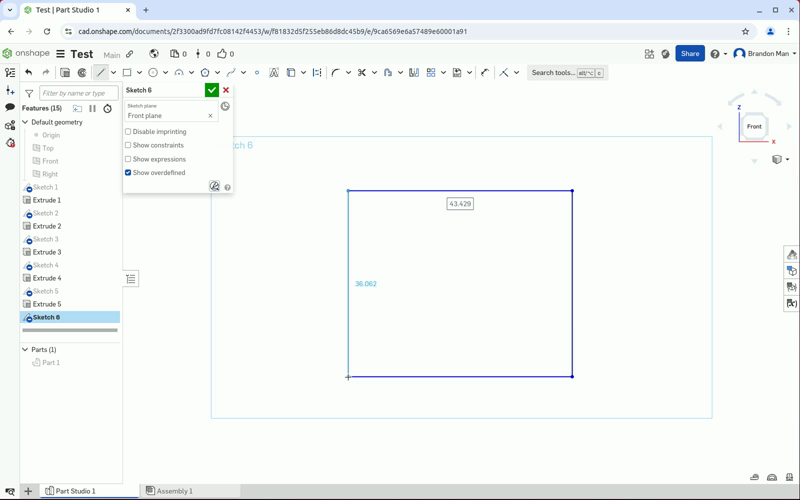
key(esc)
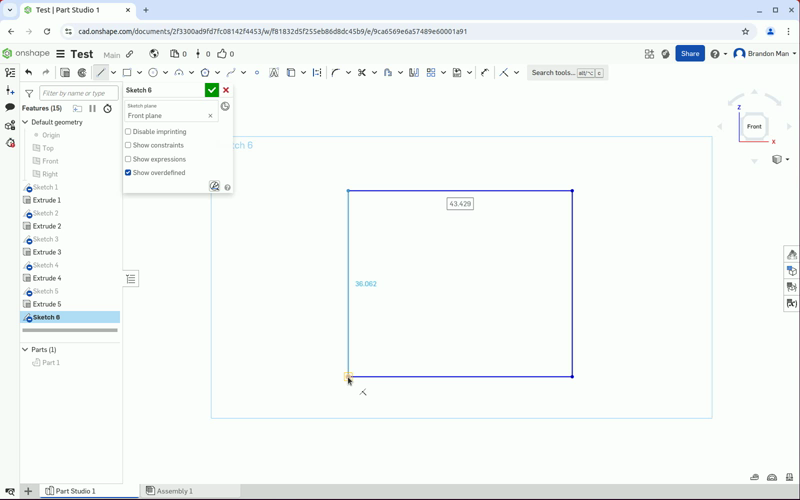
mouse_move(488, 277)
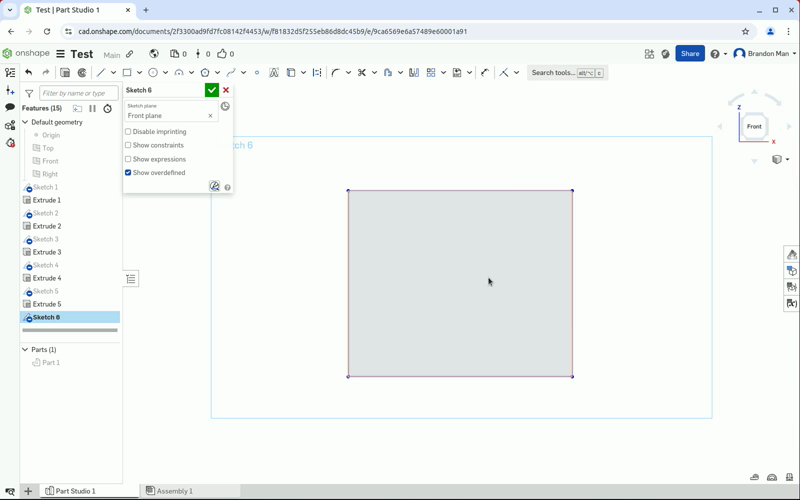
click(488, 277)
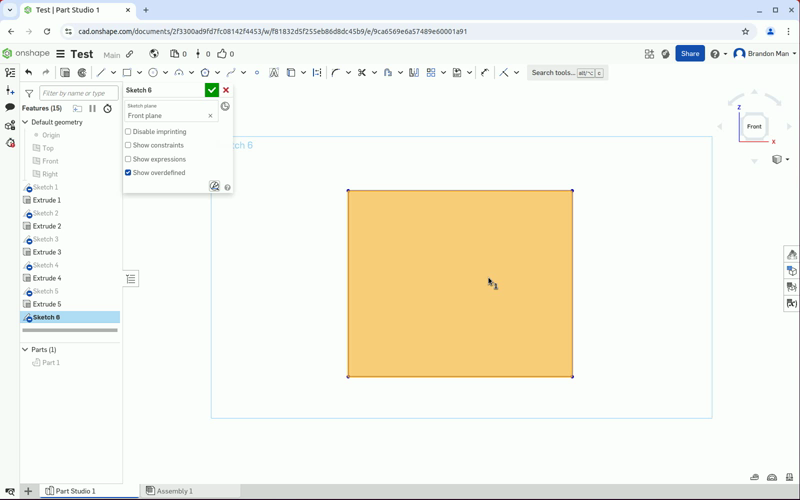
mouse_move(73, 352)
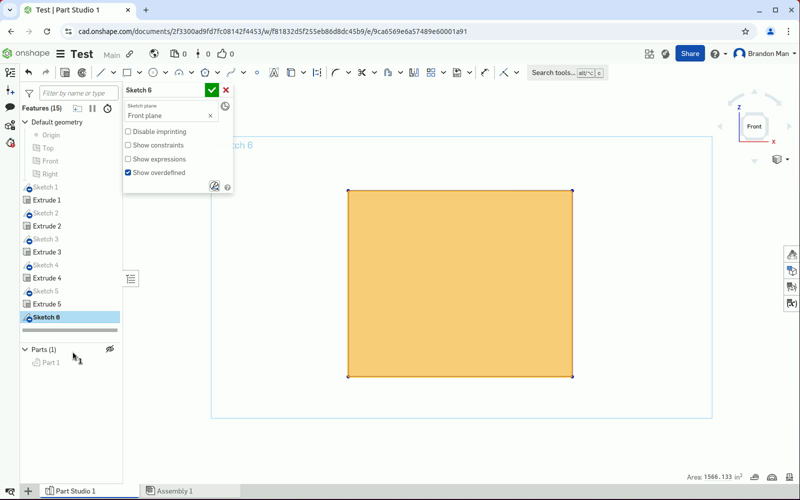
key(shift+y)
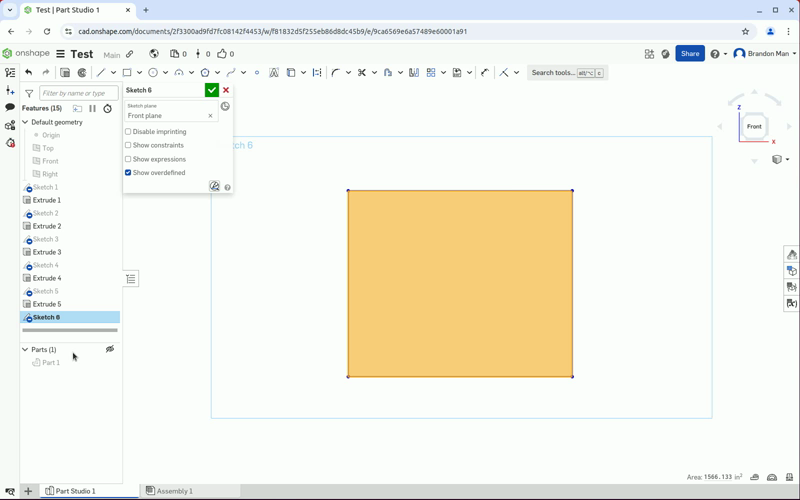
key(shift+e)
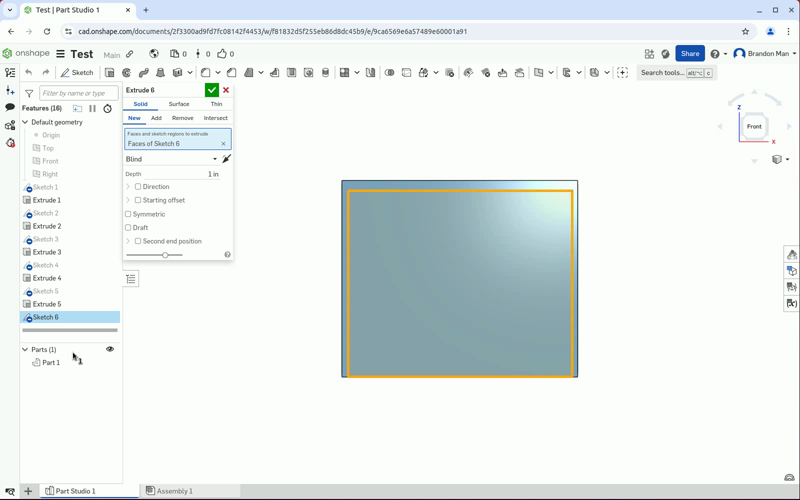
mouse_move(143, 106)
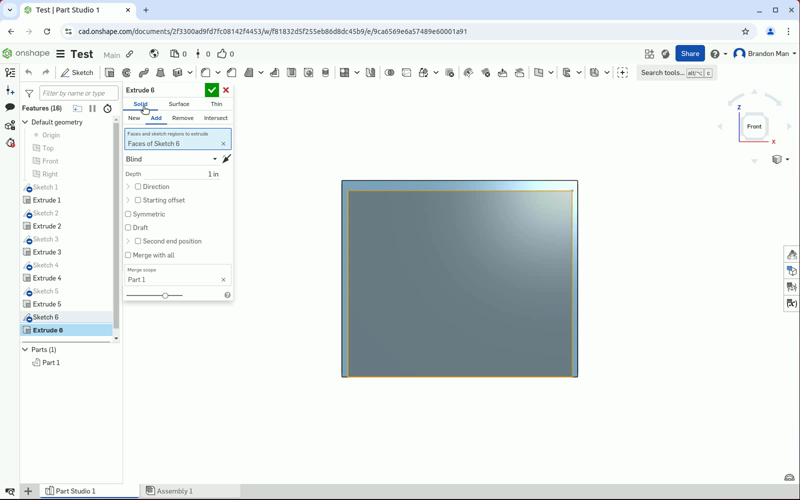
click(143, 106)
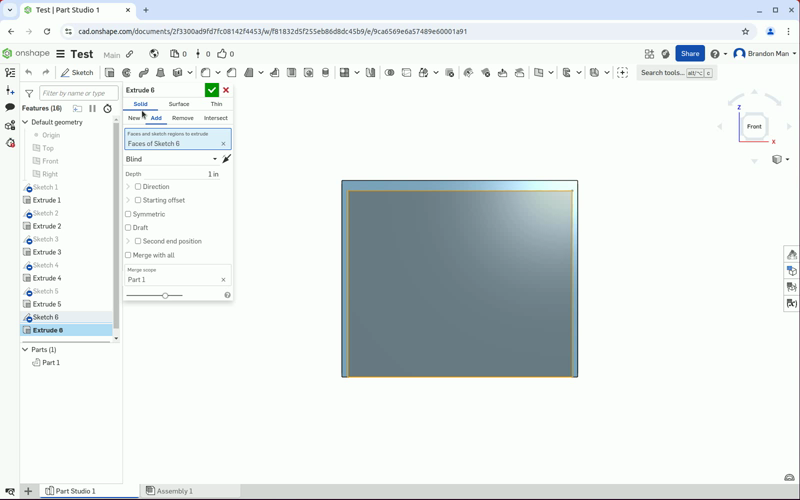
mouse_move(137, 120)
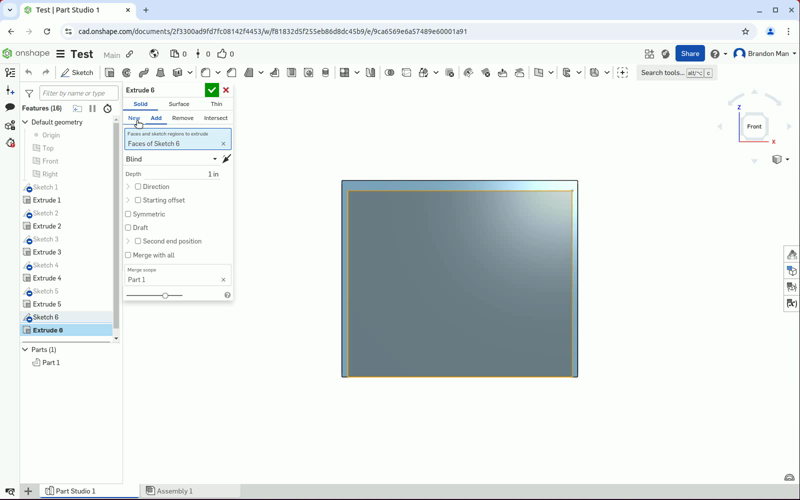
click(137, 120)
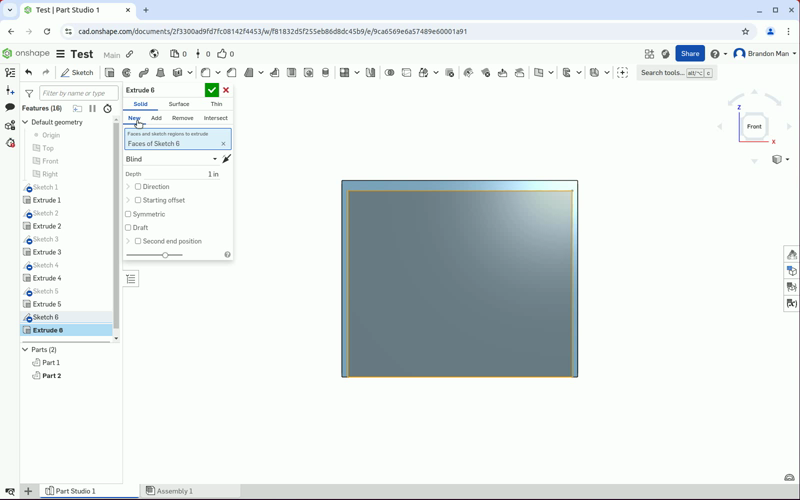
key(tab, 4)
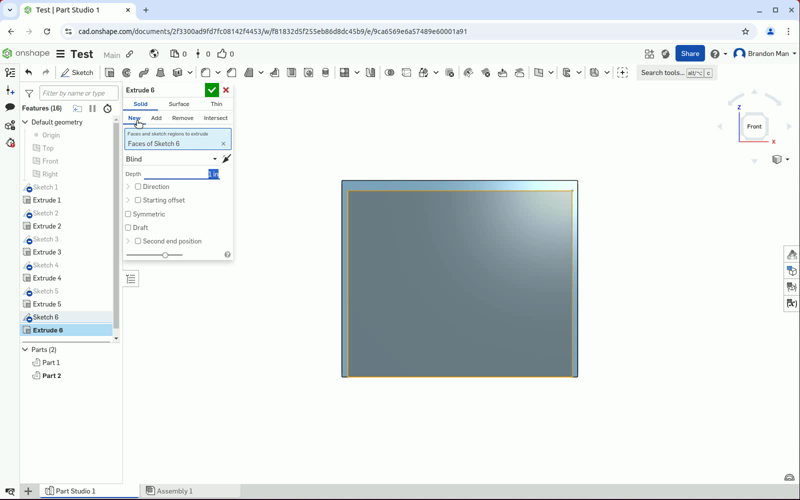
text(-1.204)
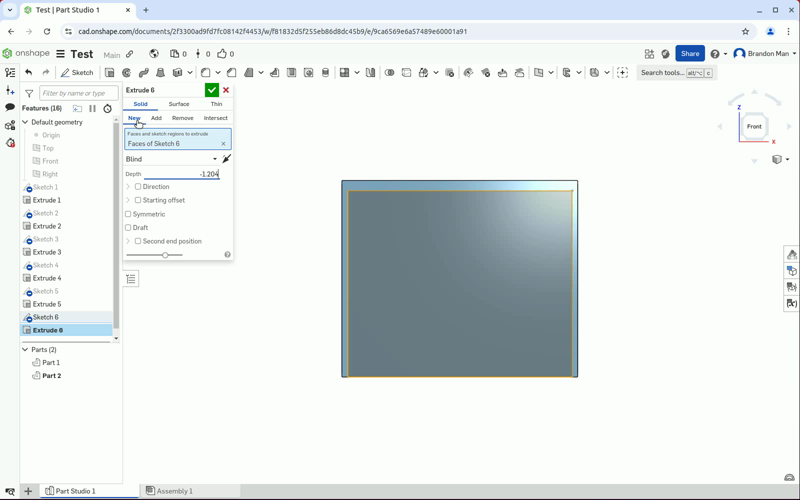
key(enter)
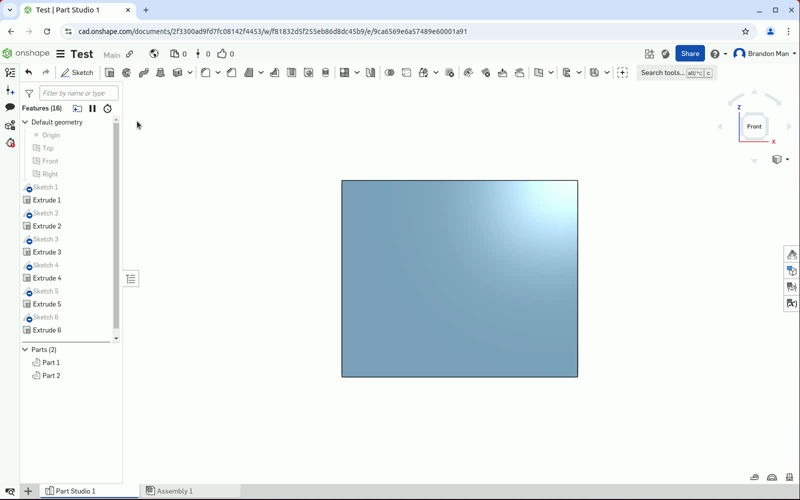
key(shift+h)
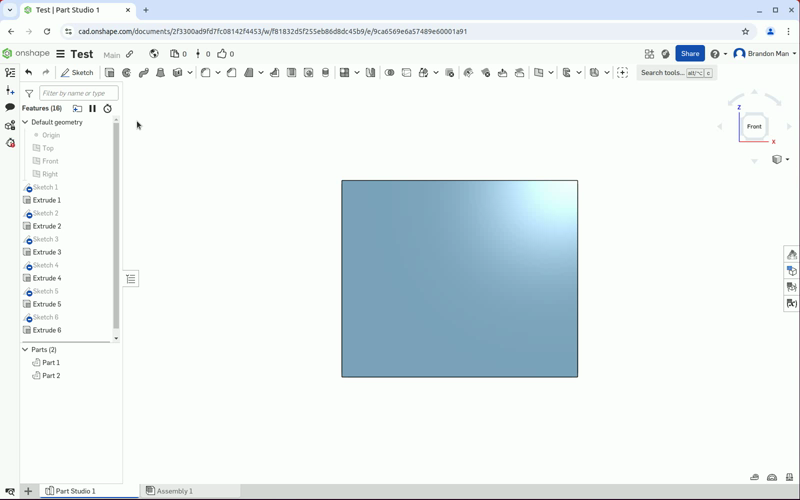
key(shift+h)
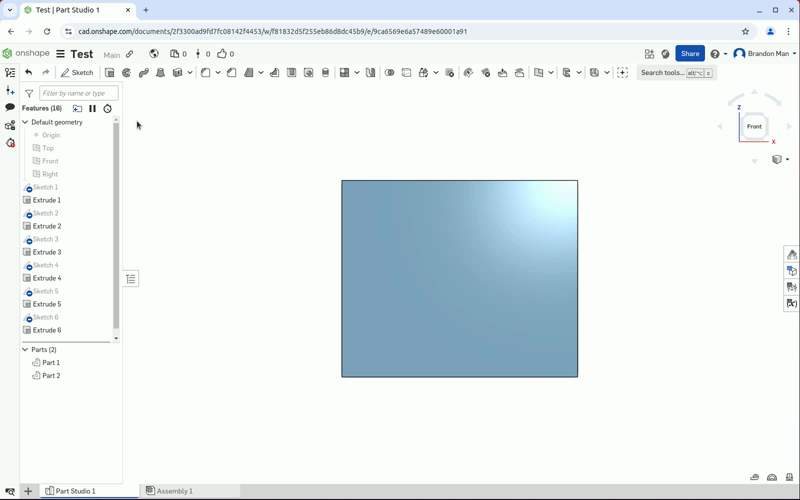
mouse_move(69, 189)
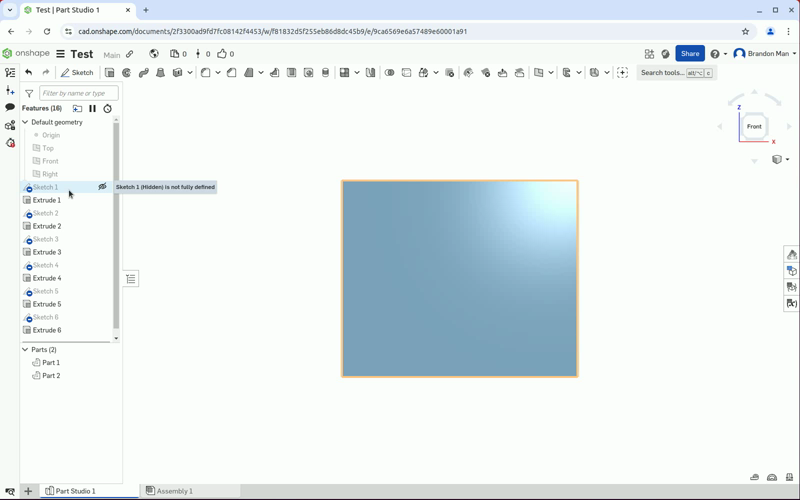
click(69, 189)
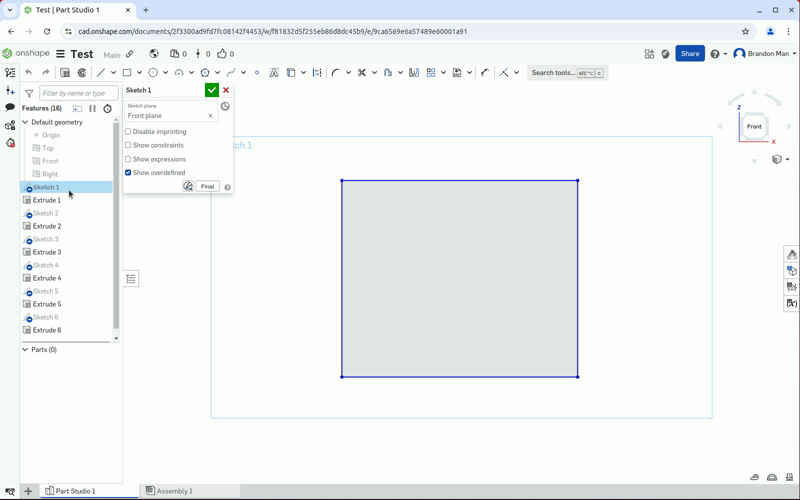
mouse_move(229, 92)
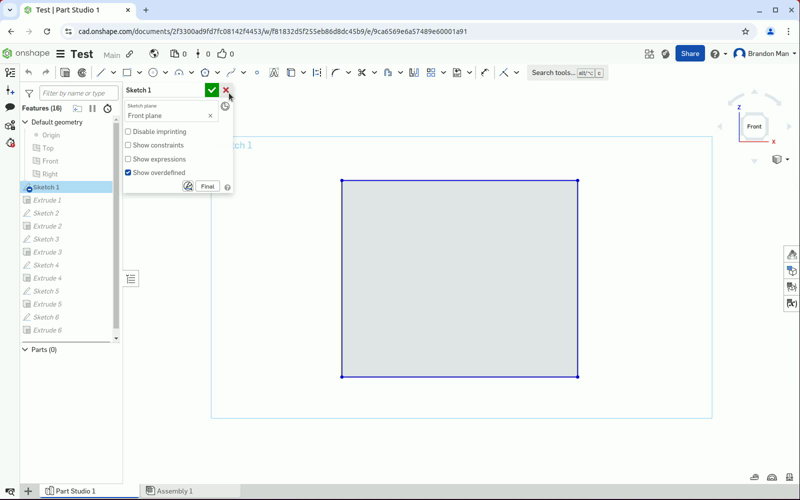
click(229, 92)
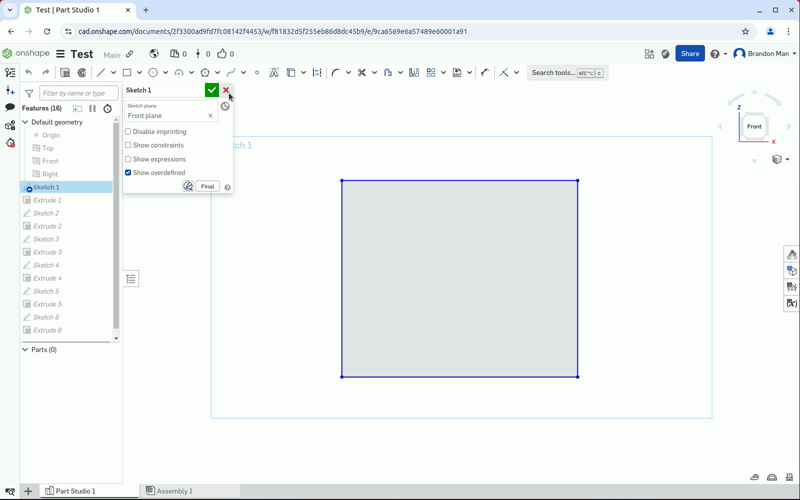
key(shift+s)
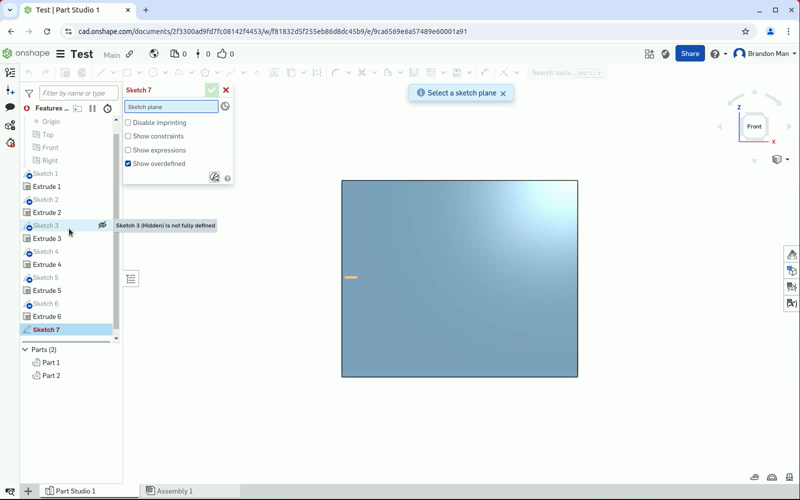
scroll(3)
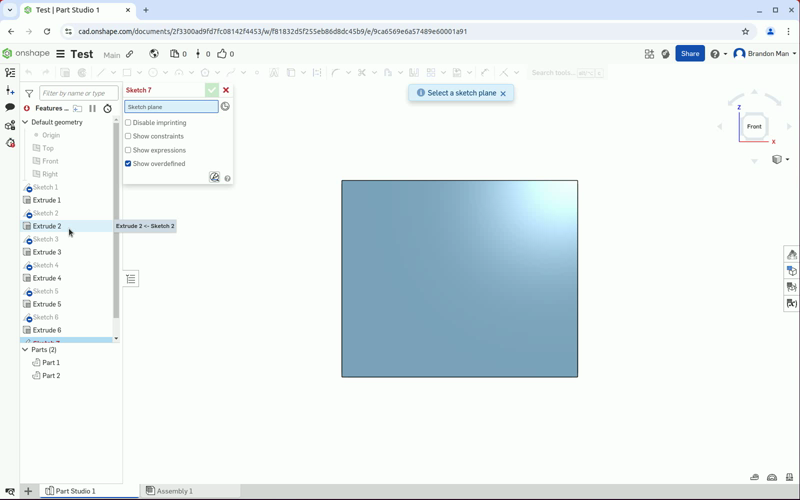
mouse_move(69, 163)
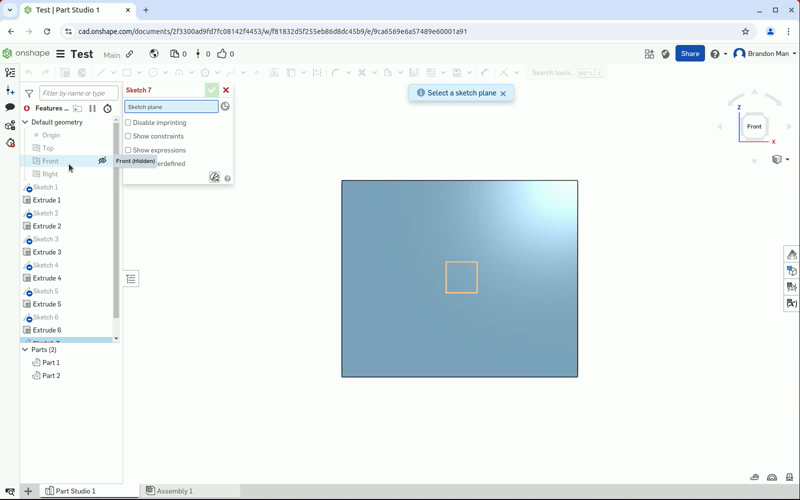
click(69, 163)
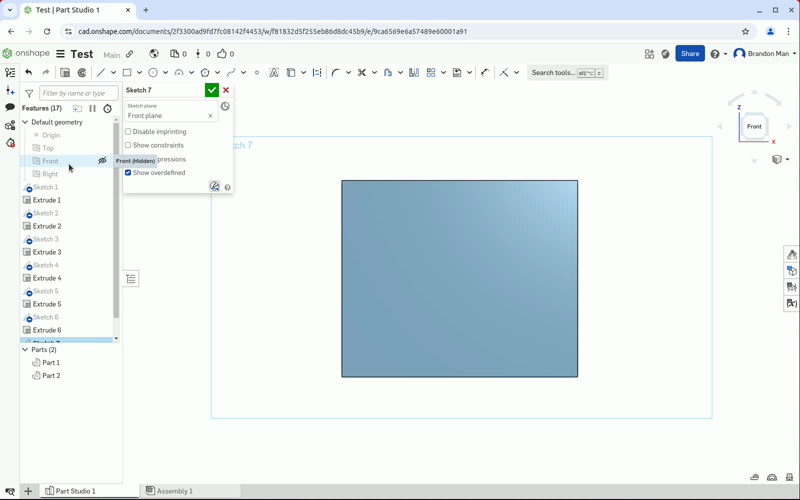
mouse_move(73, 352)
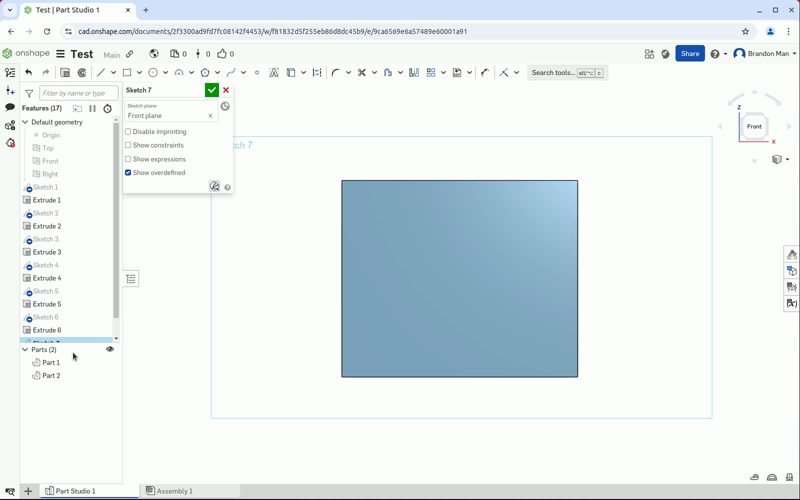
key(y)
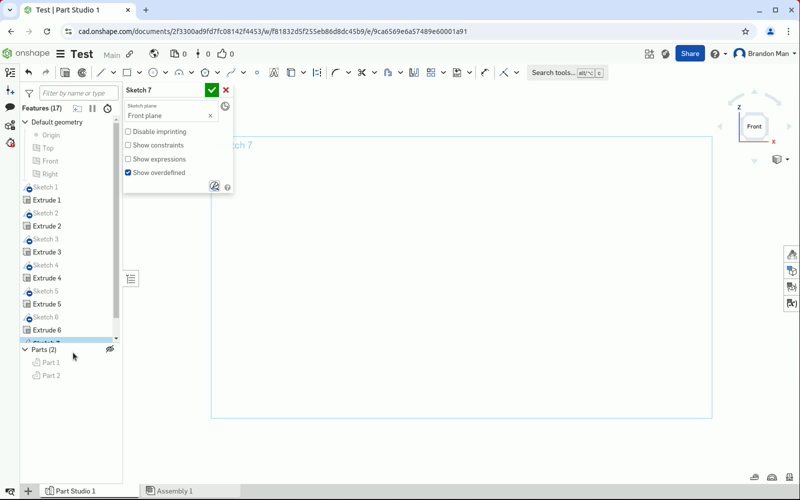
key(l)
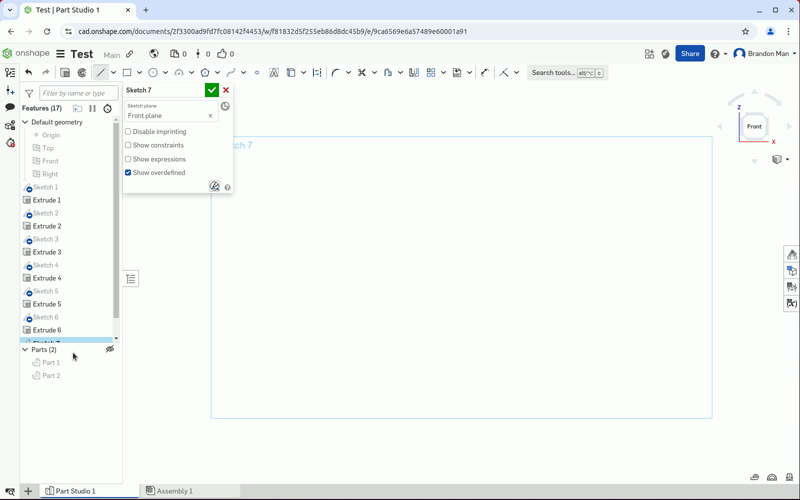
key_down(shift)
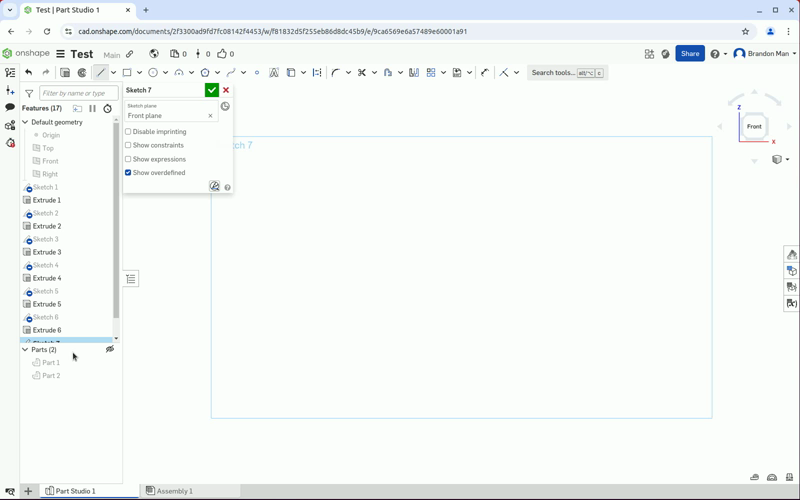
mouse_move(348, 376)
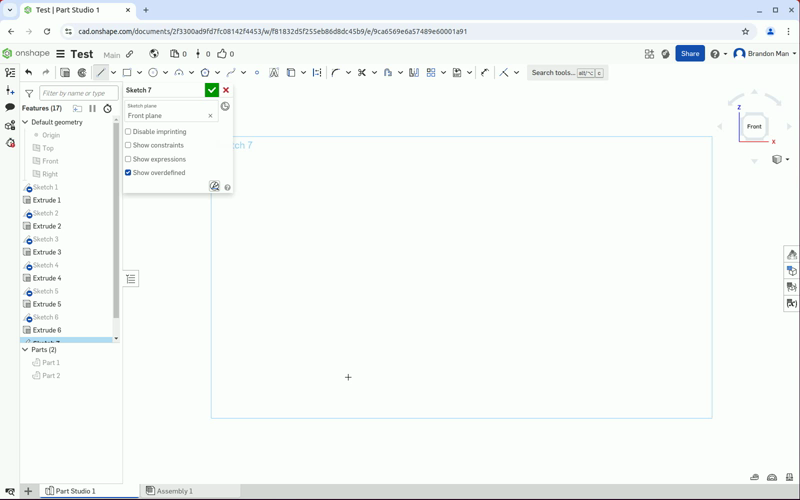
click(348, 376)
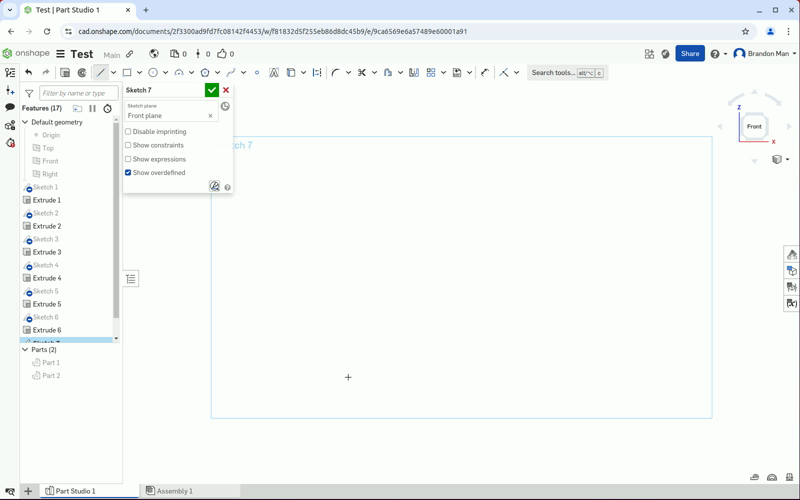
key_up(shift)
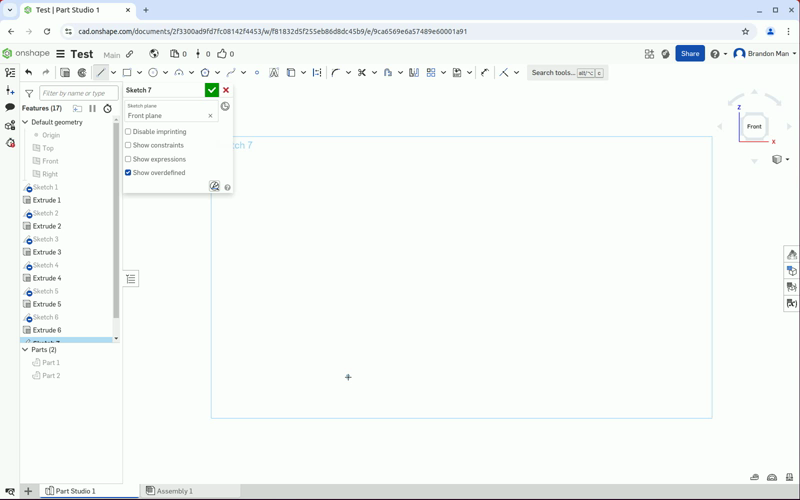
key_down(shift)
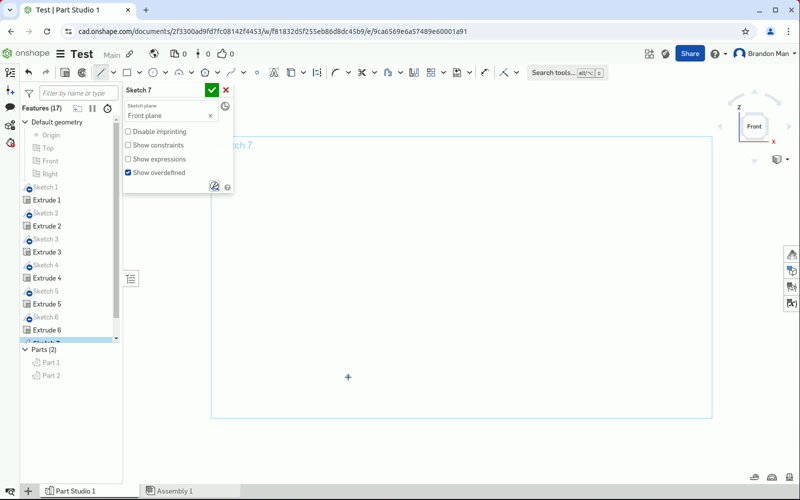
mouse_move(572, 376)
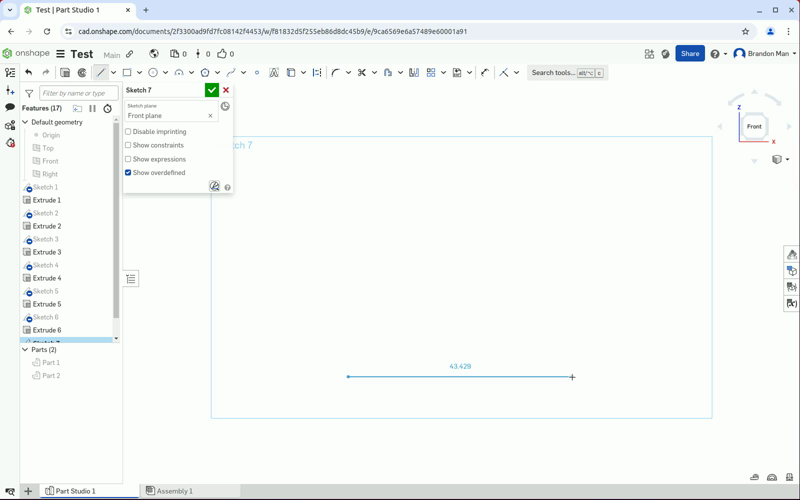
click(572, 376)
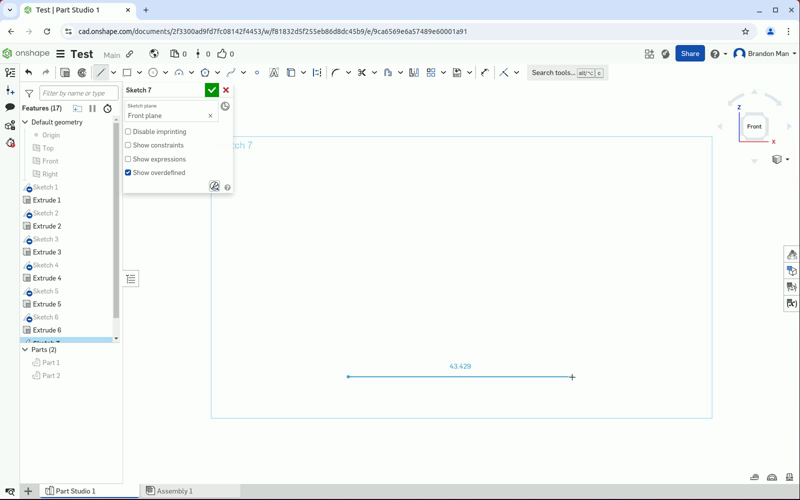
key_up(shift)
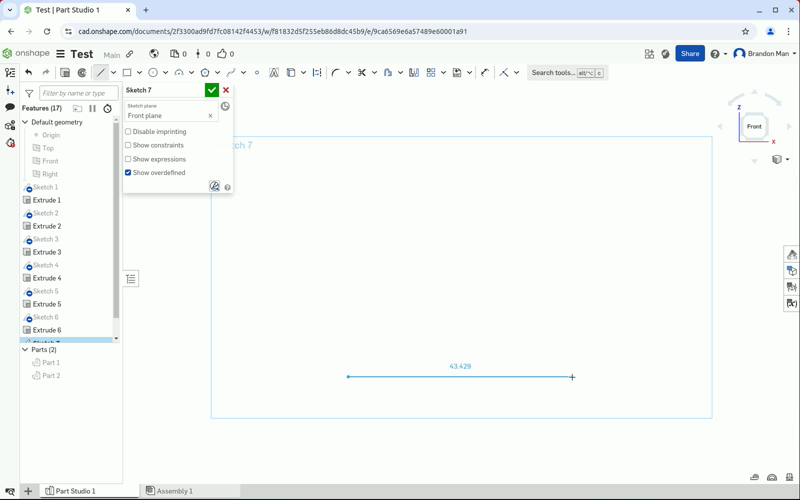
key_down(shift)
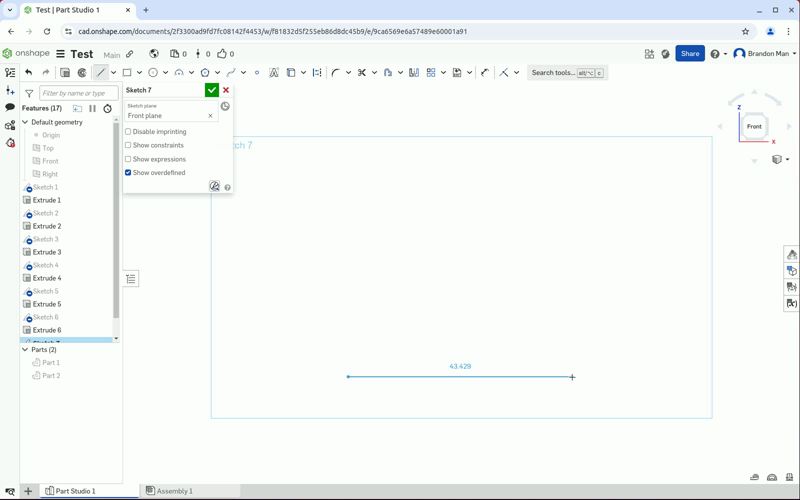
mouse_move(572, 190)
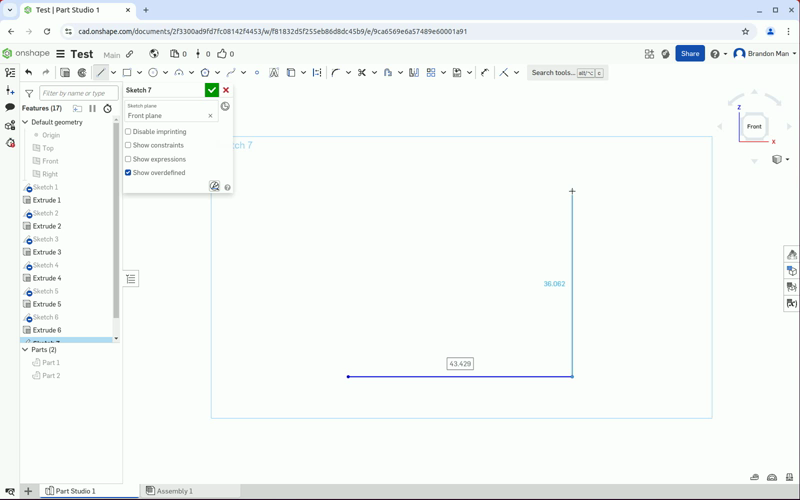
click(572, 190)
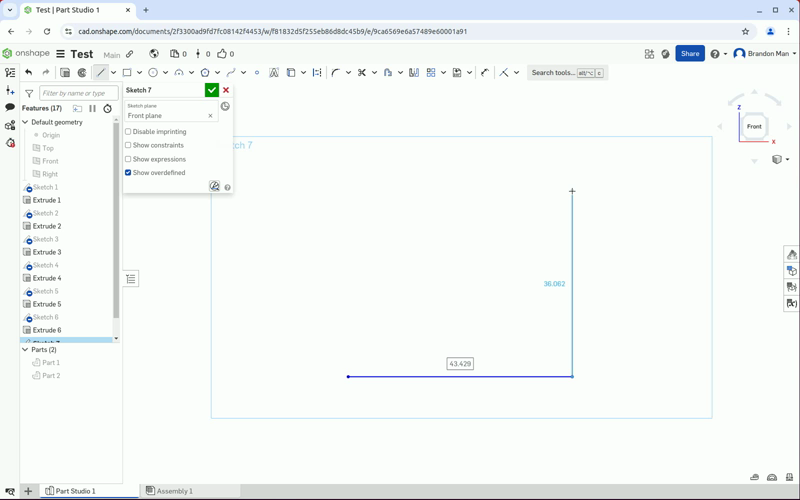
key_up(shift)
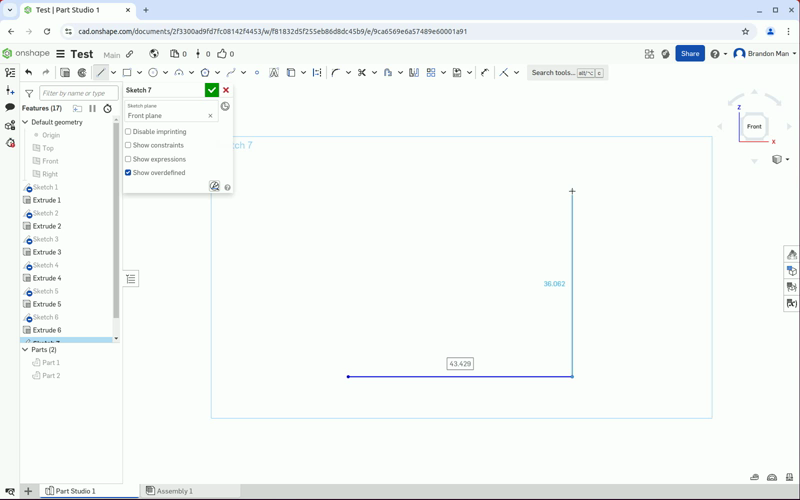
key_down(shift)
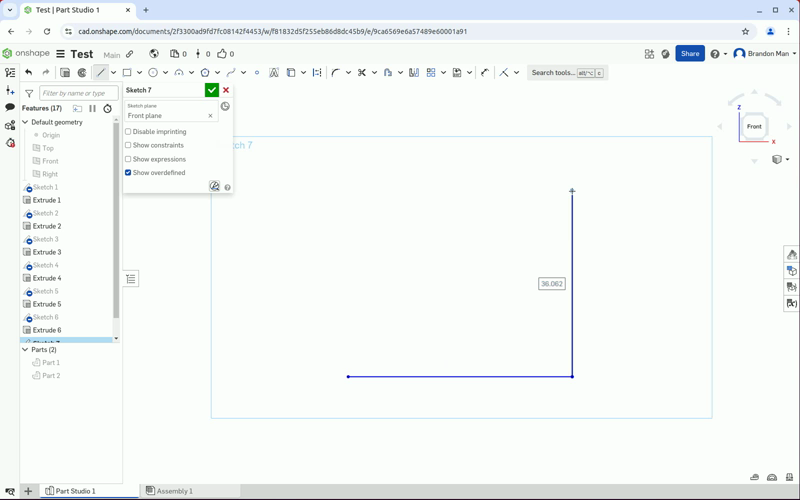
mouse_move(348, 190)
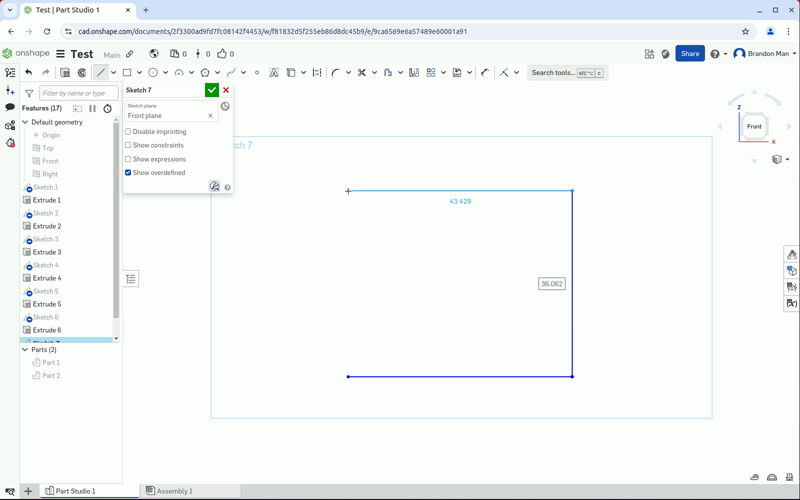
click(348, 190)
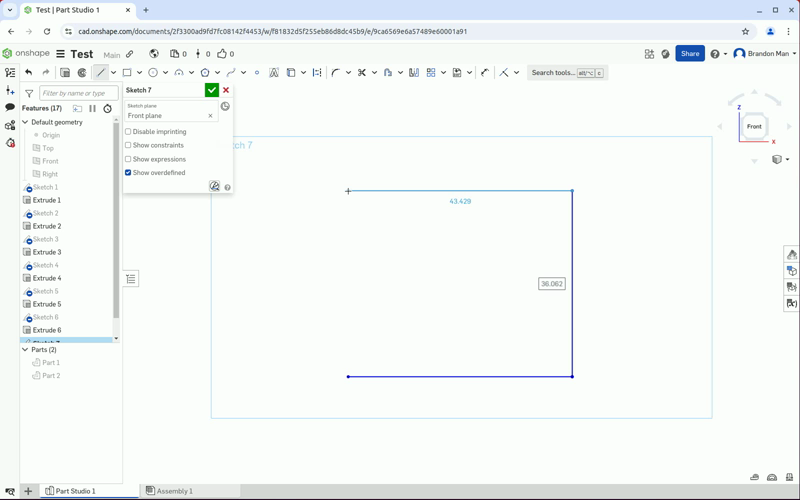
key_up(shift)
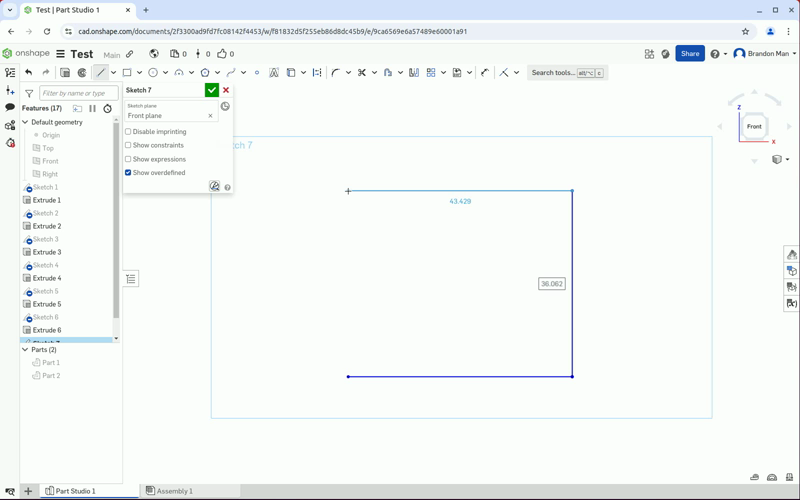
key_down(shift)
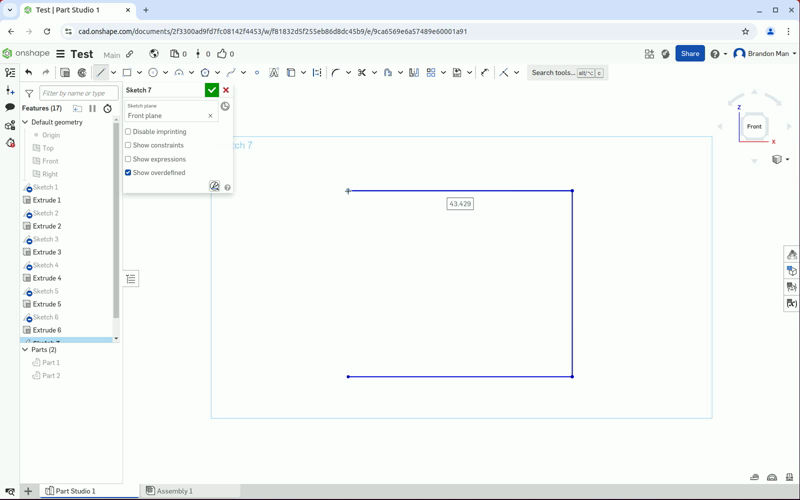
mouse_move(348, 376)
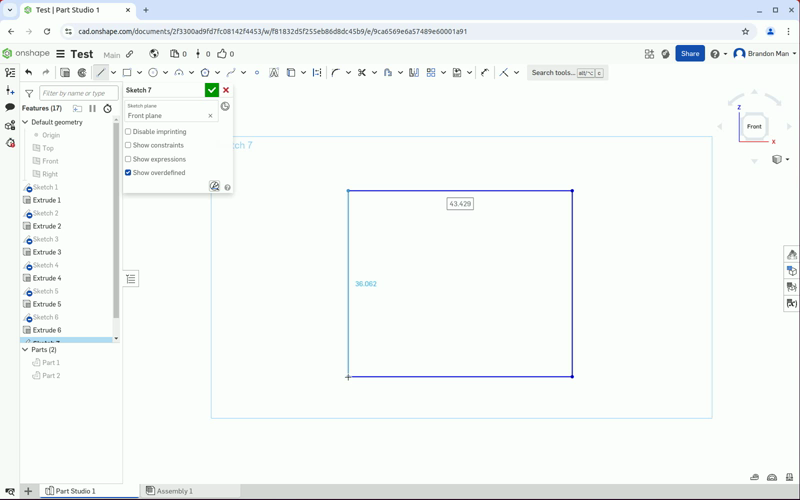
key_up(shift)
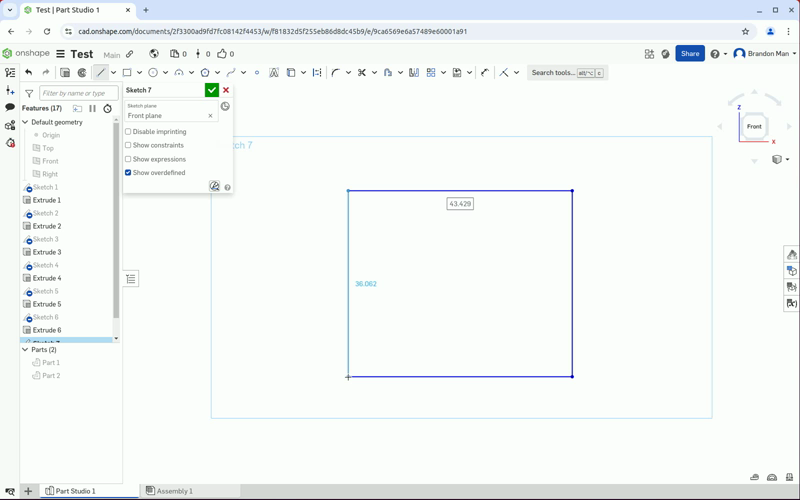
click(348, 376)
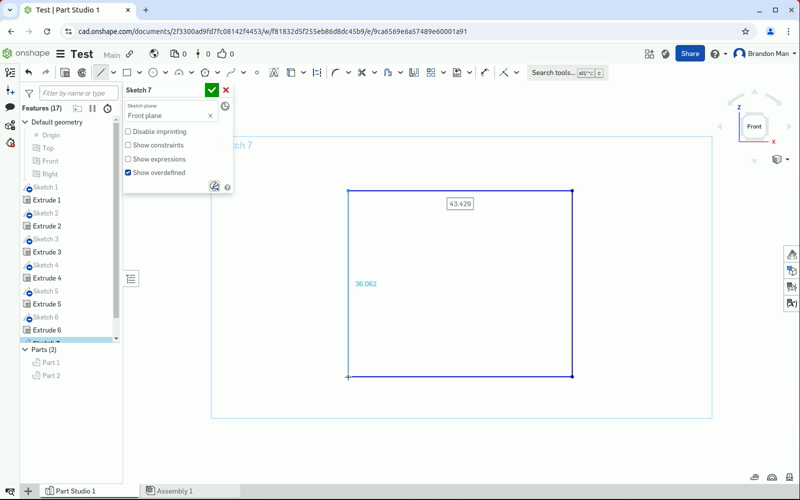
key(esc)
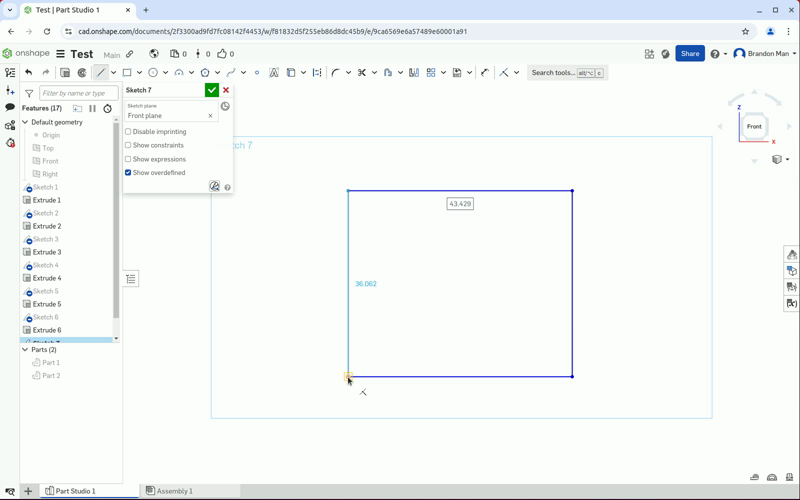
mouse_move(403, 294)
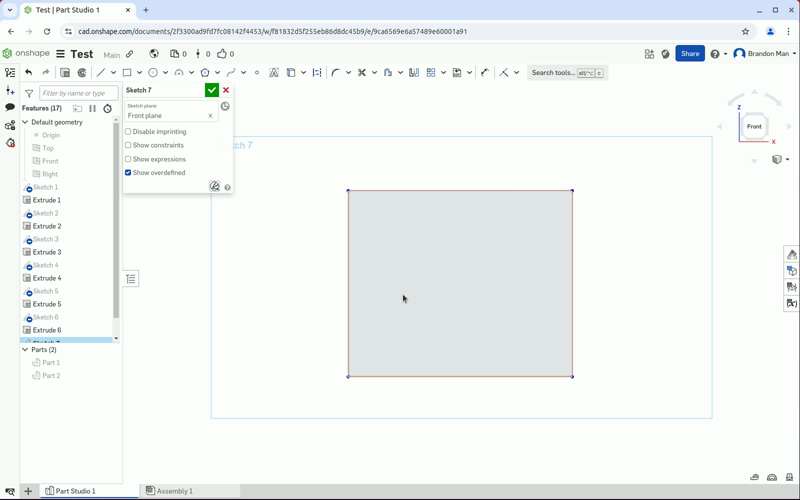
click(403, 294)
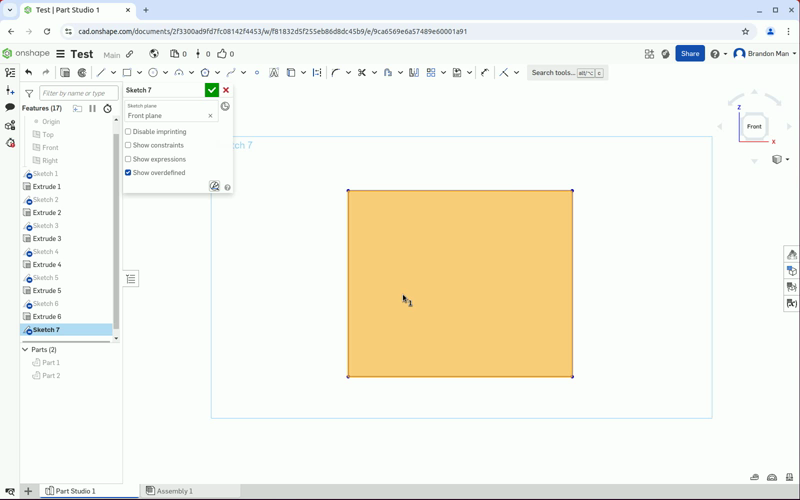
mouse_move(73, 352)
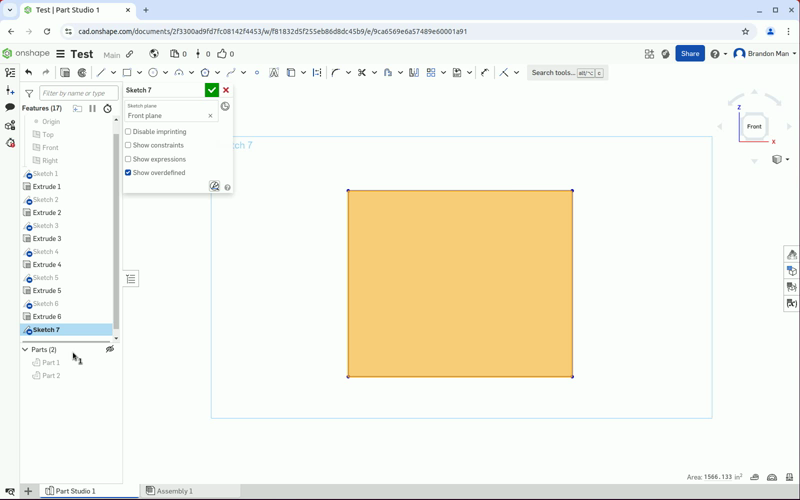
key(shift+y)
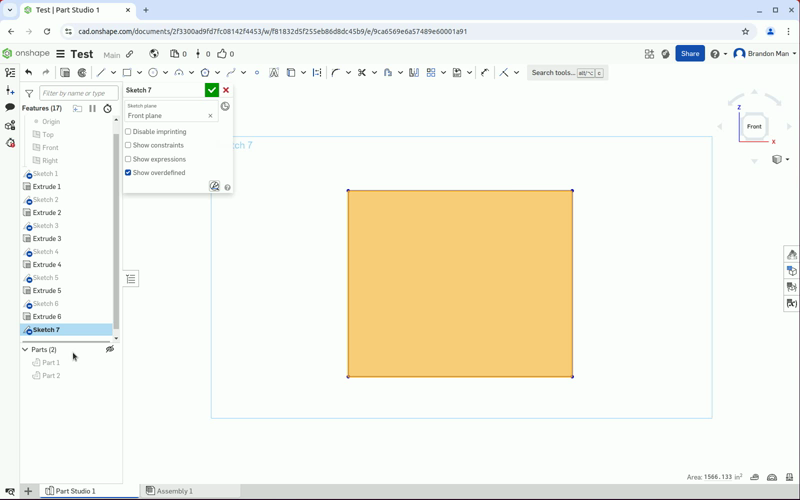
key(shift+e)
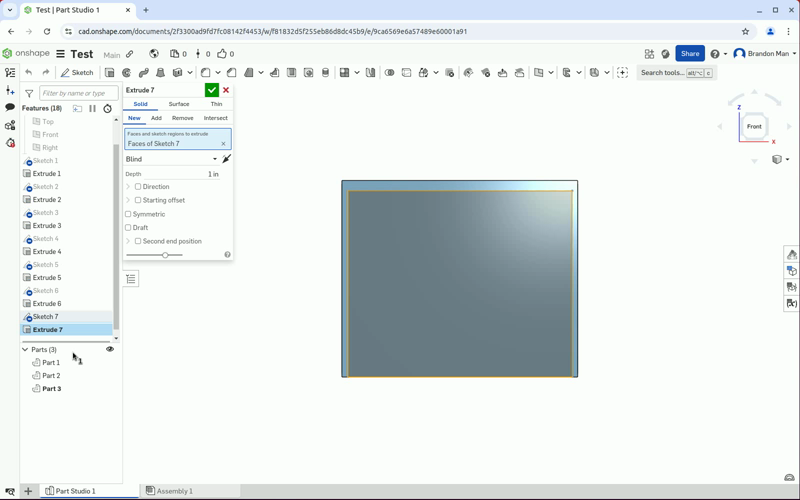
mouse_move(143, 106)
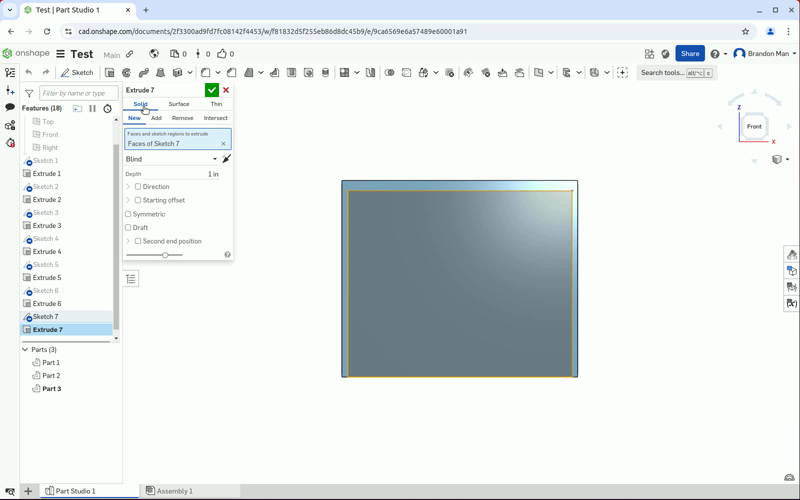
click(143, 106)
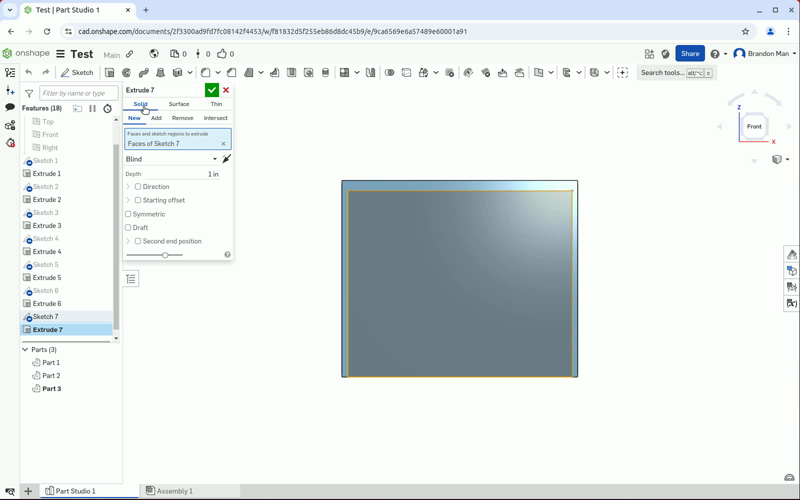
mouse_move(137, 120)
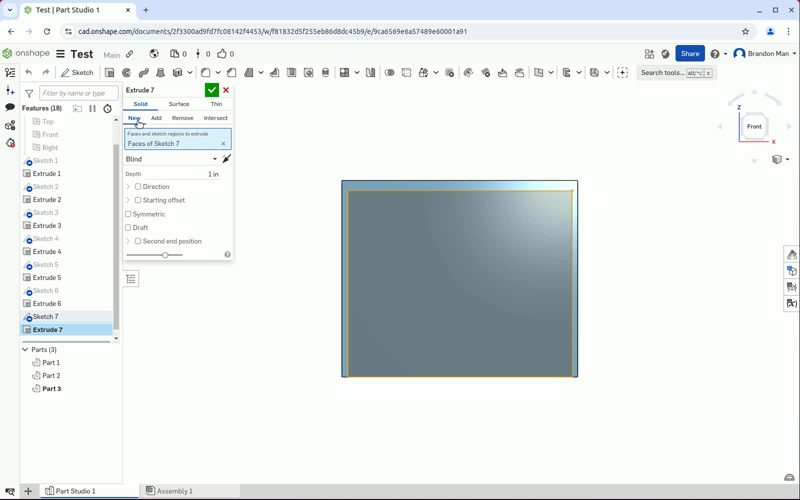
click(137, 120)
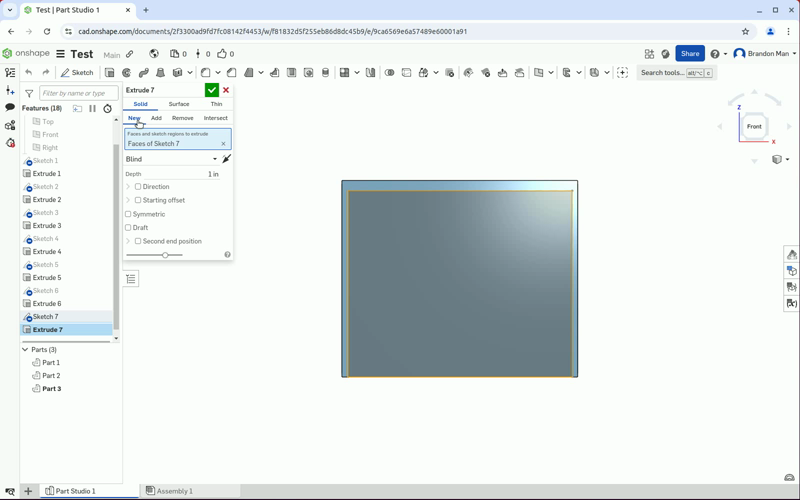
key(tab, 4)
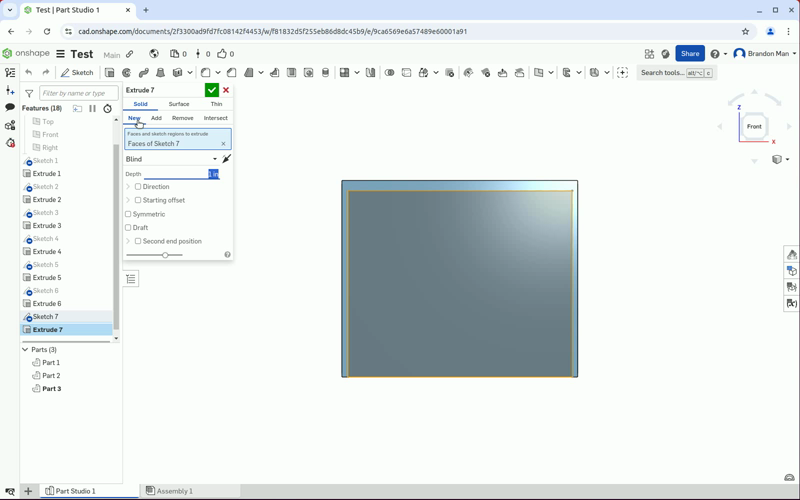
text(4.814)
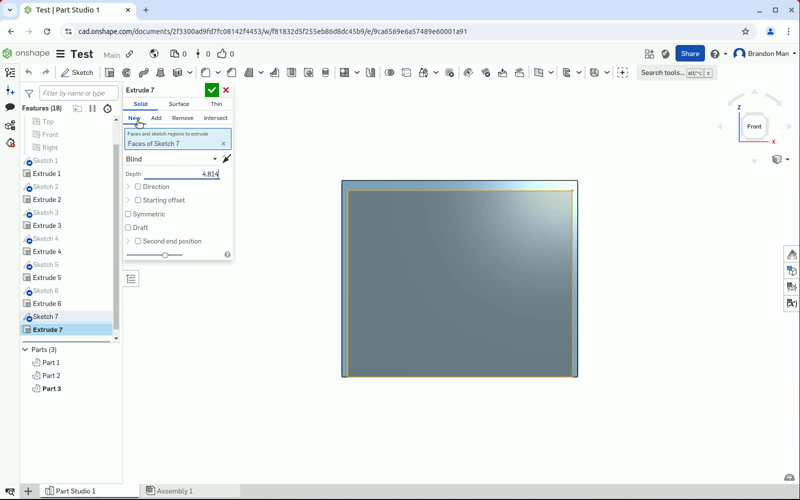
key(tab, 3)
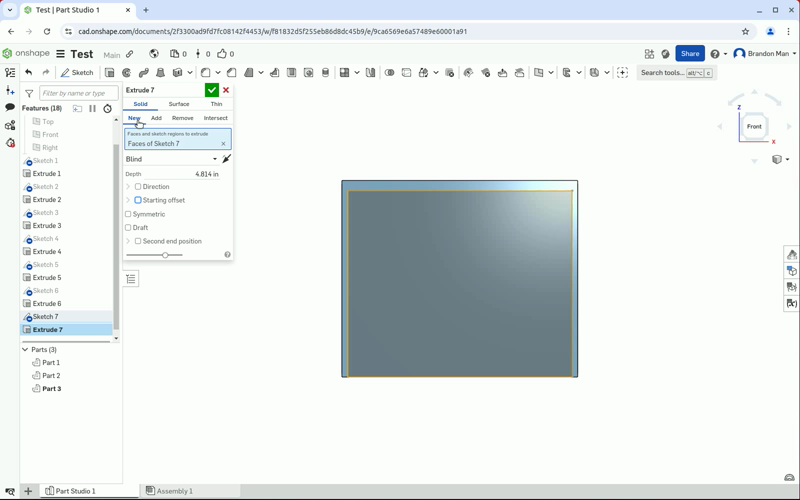
key(tab, 2)
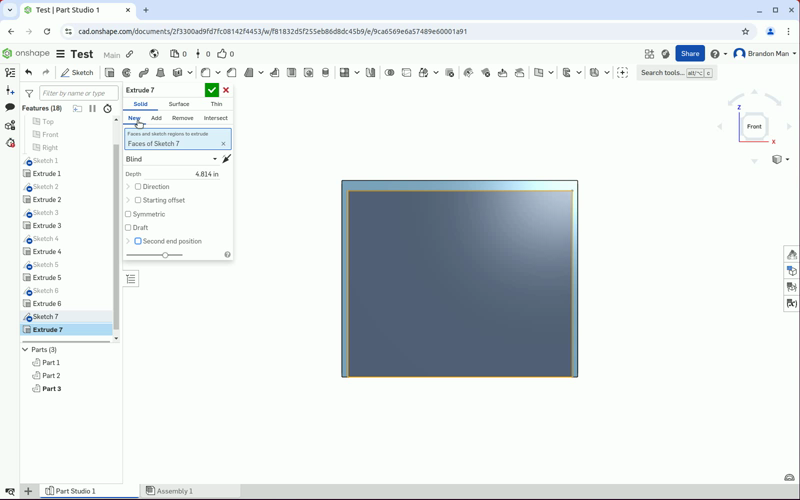
key(space)
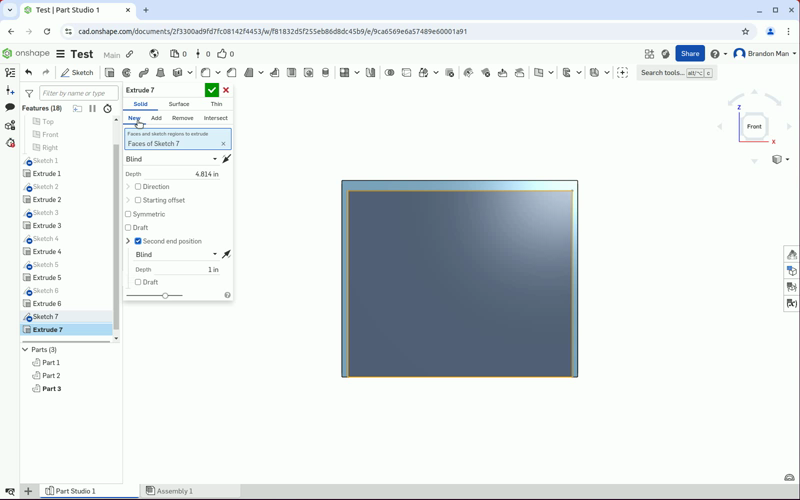
key(tab, 3)
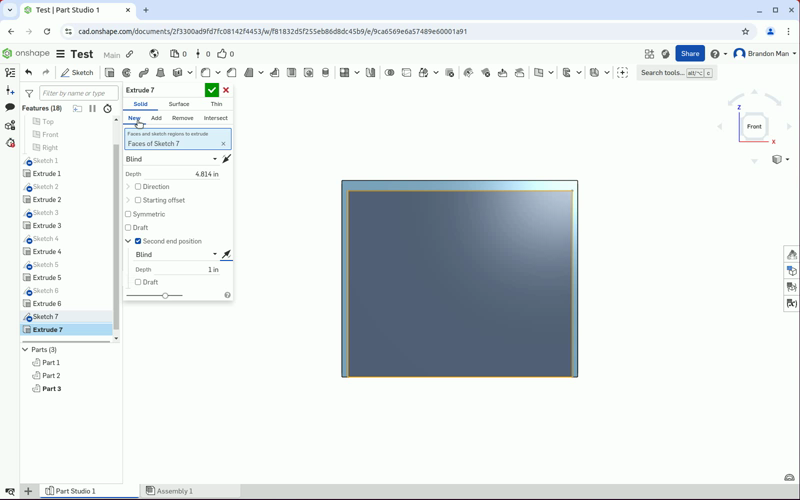
text(2.648)
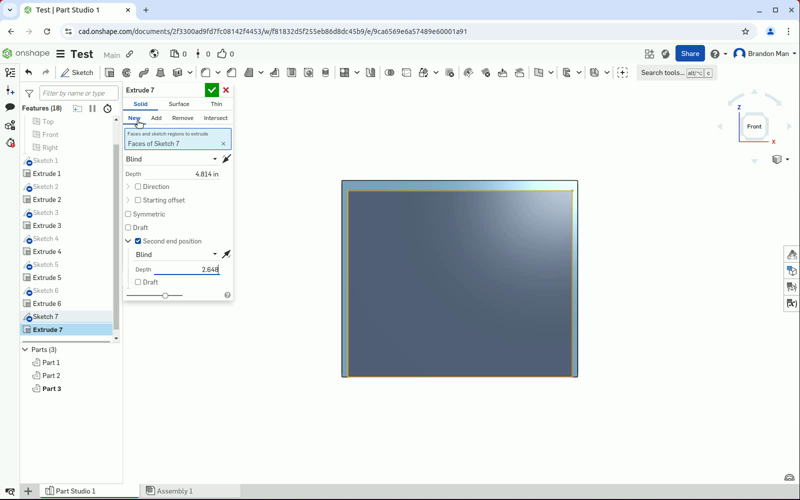
key(enter)
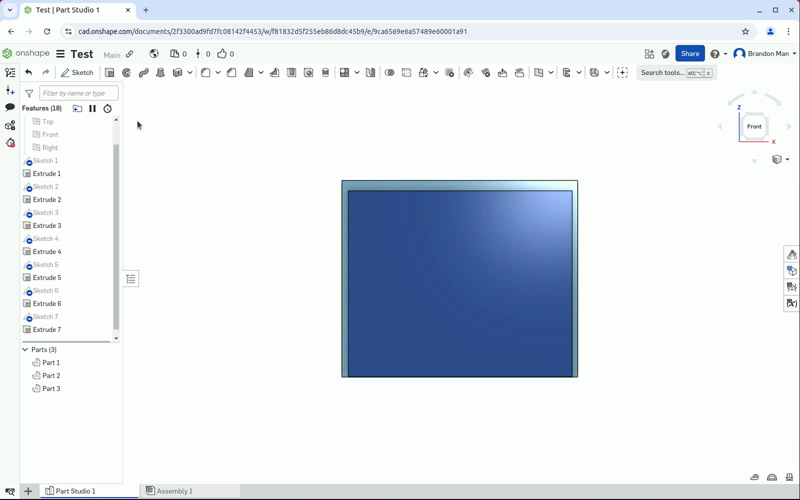
key(shift+h)
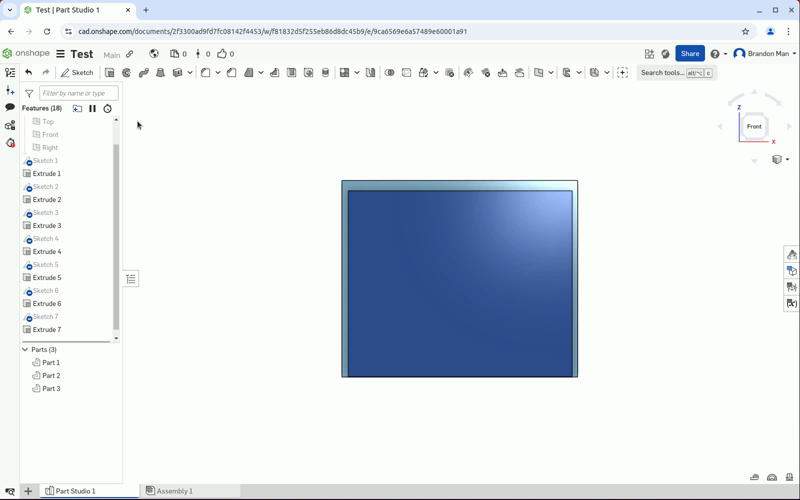
key(shift+h)
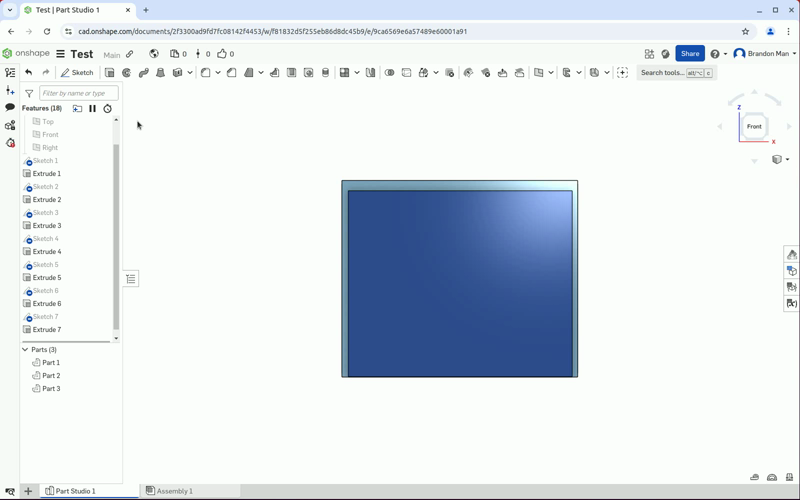
mouse_move(69, 163)
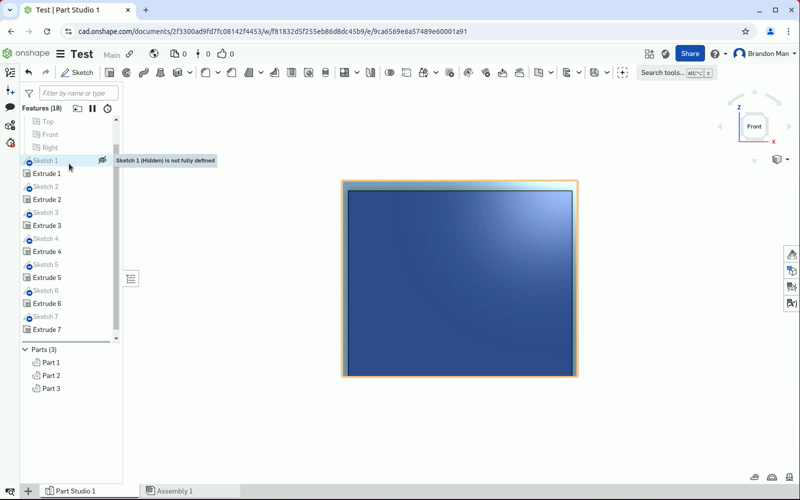
click(69, 163)
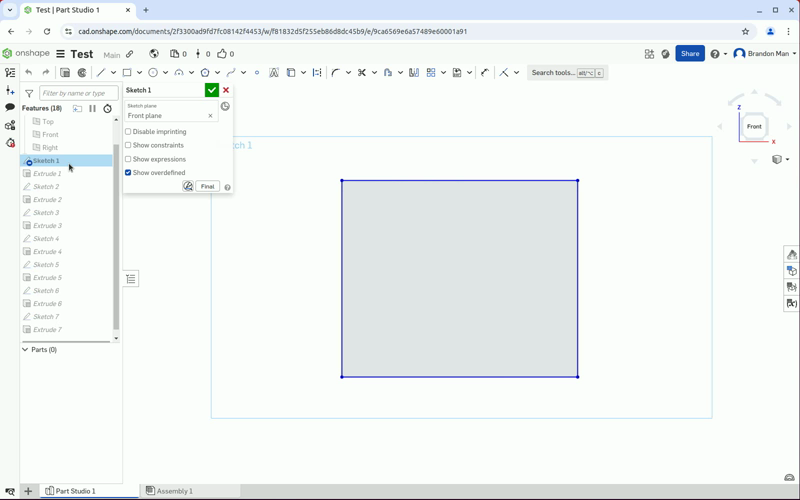
mouse_move(229, 92)
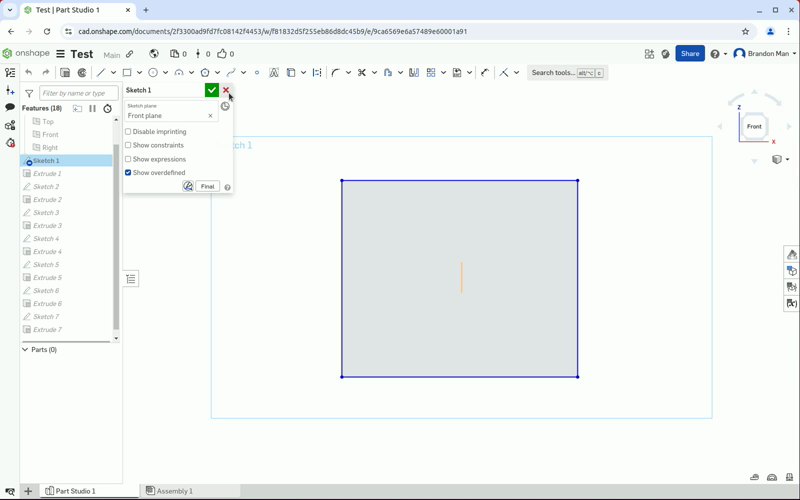
click(229, 92)
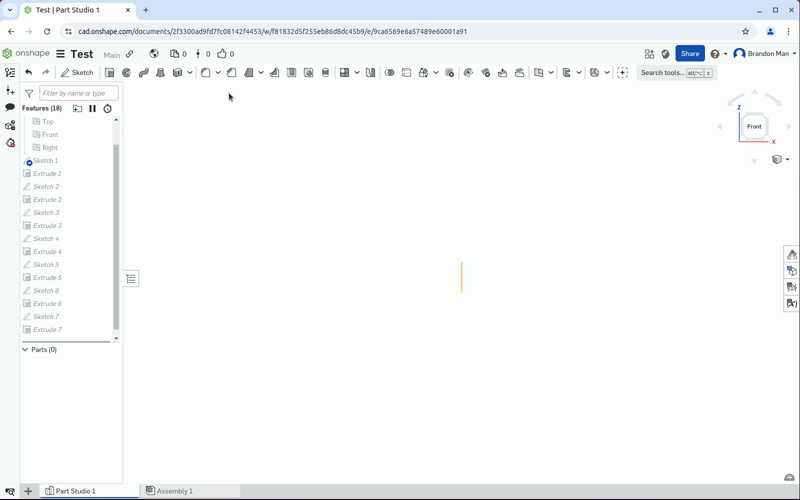
mouse_move(73, 352)
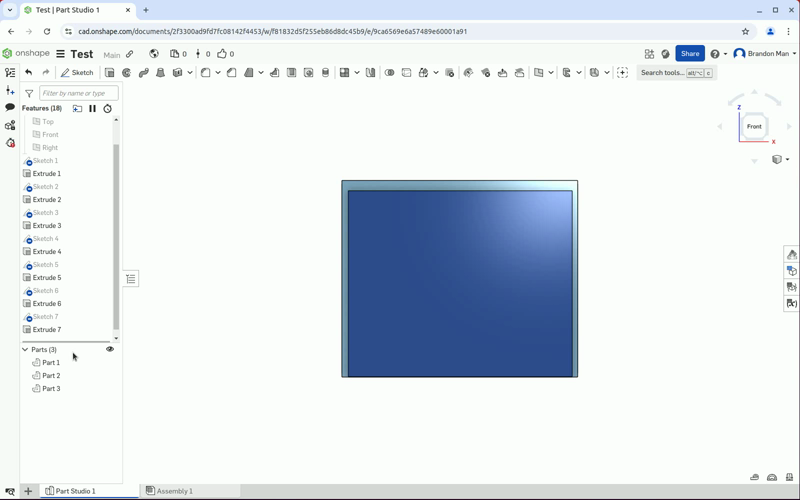
key(y)
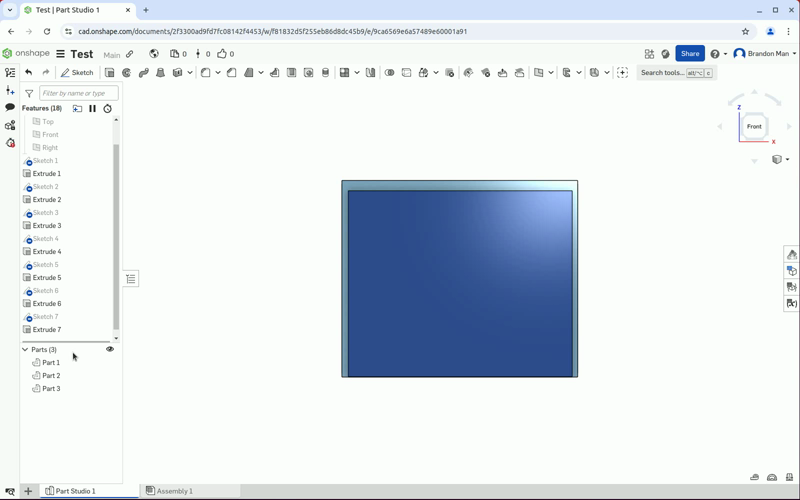
key(shift+p)
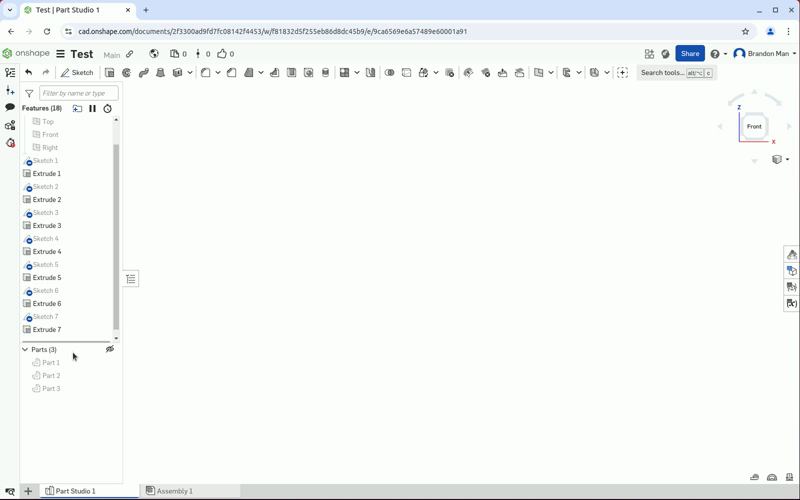
key(space)
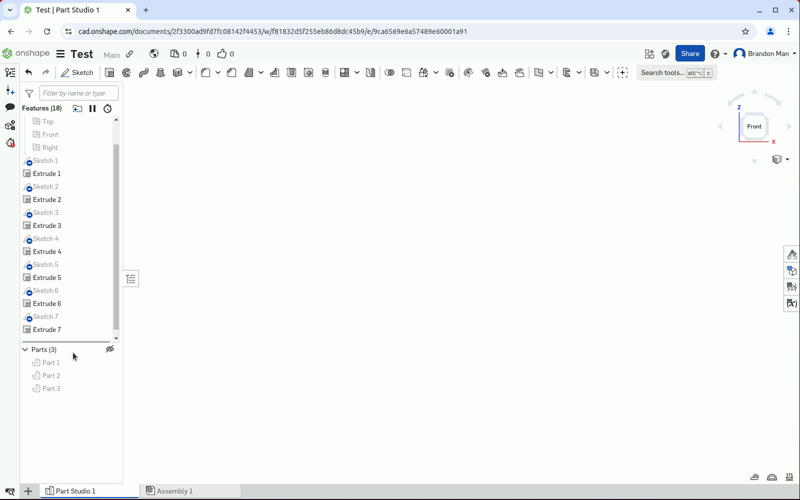
key_down(shift)
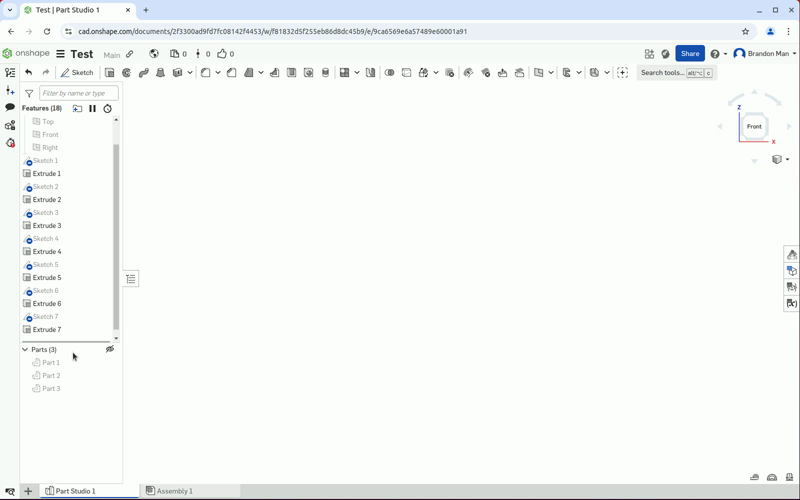
key(left)
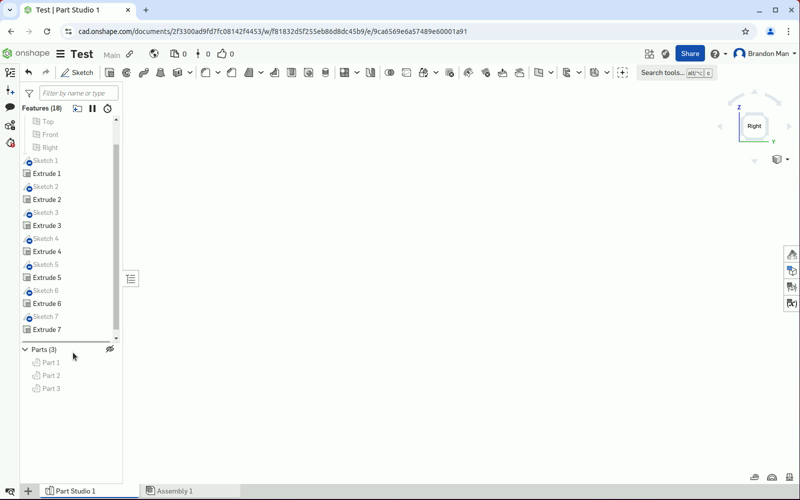
key_up(shift)
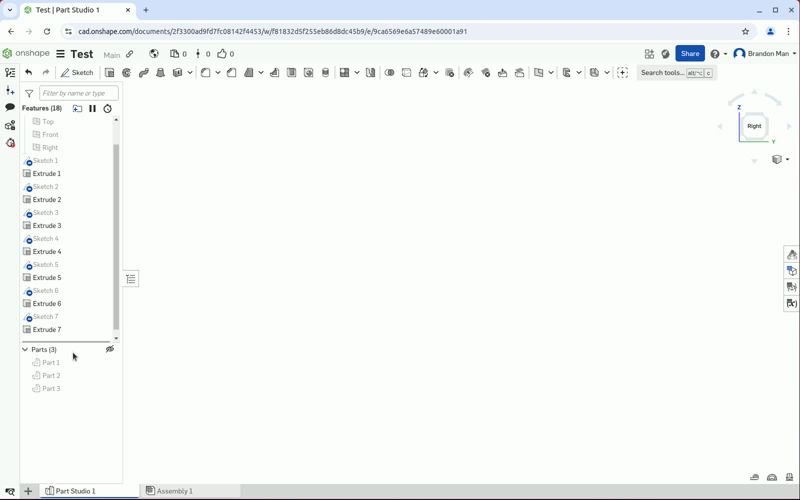
mouse_move(73, 352)
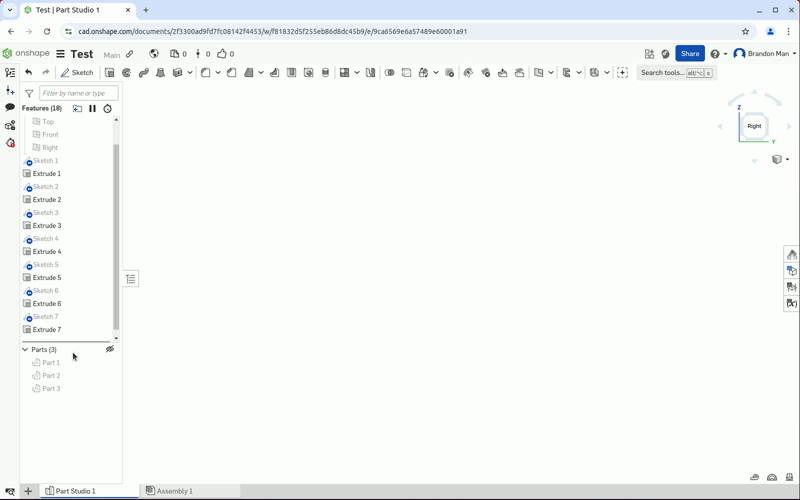
key(shift+y)
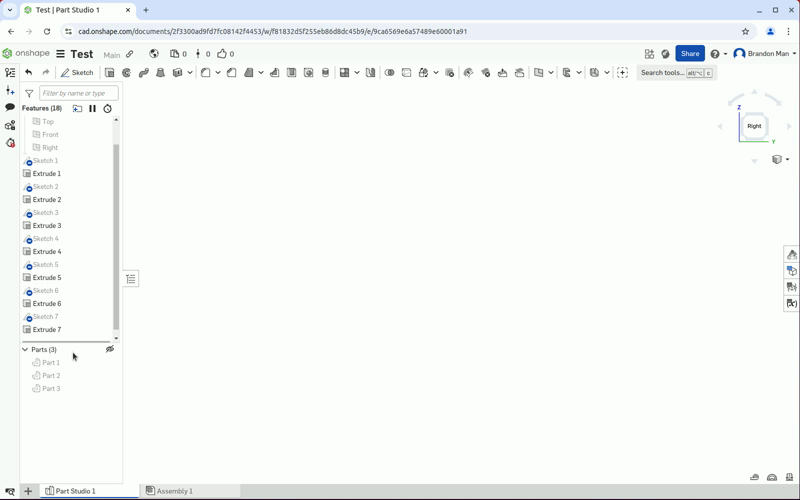
key(shift+s)
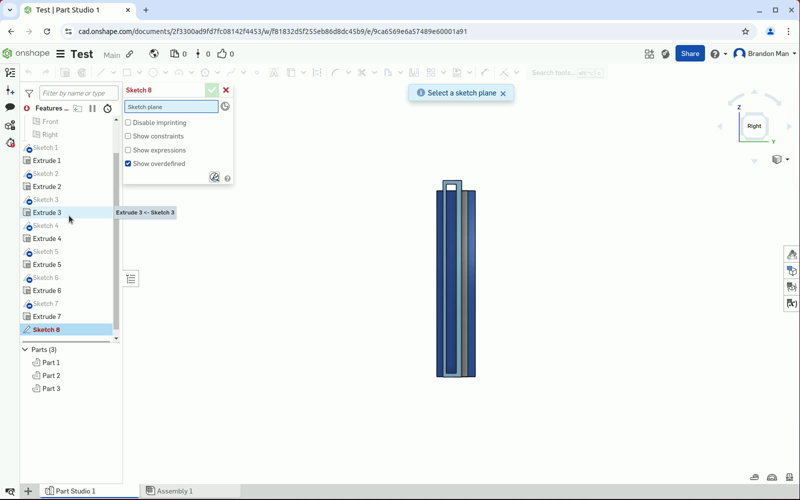
scroll(3)
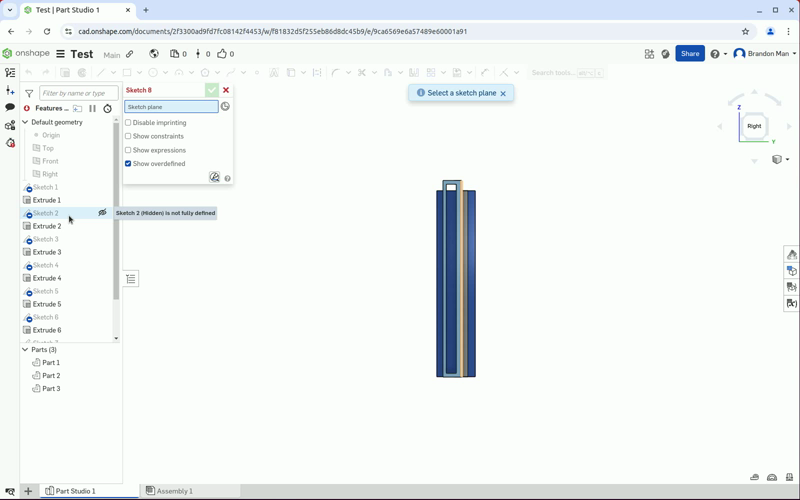
mouse_move(69, 176)
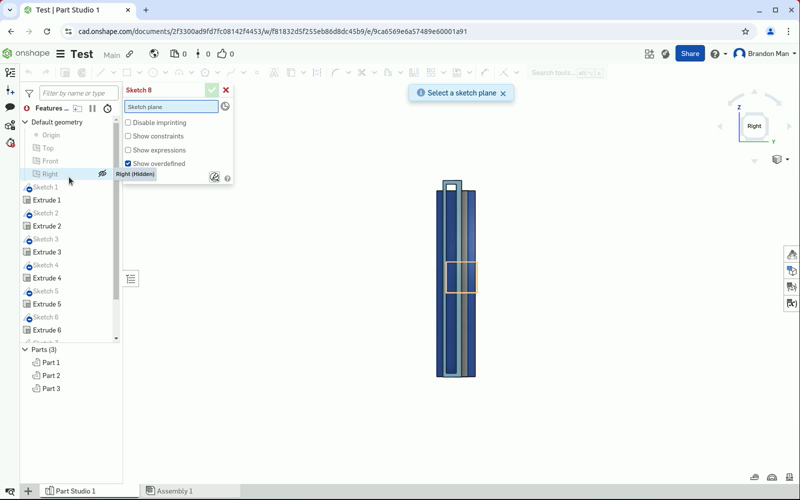
click(69, 176)
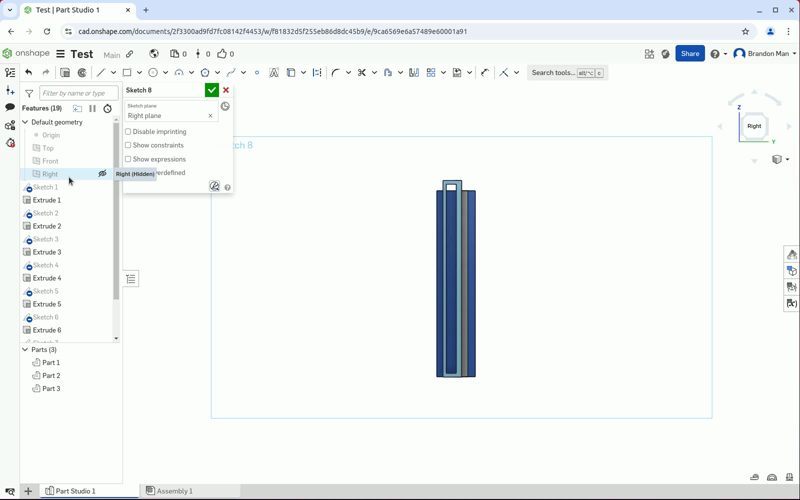
mouse_move(73, 352)
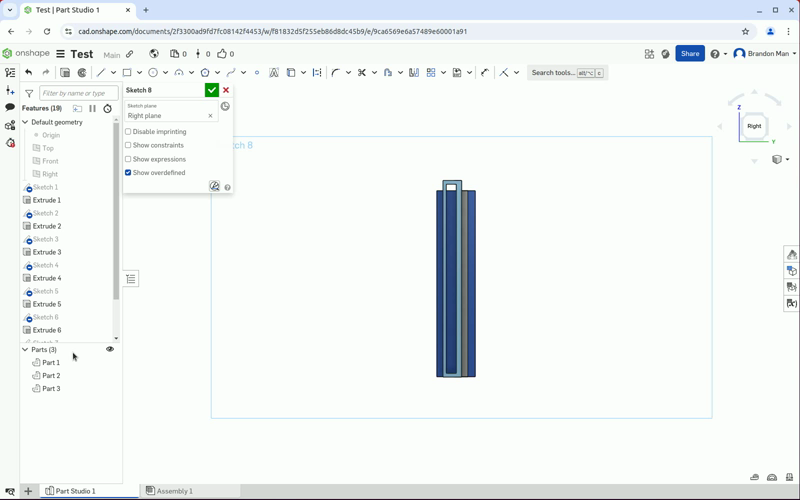
key(y)
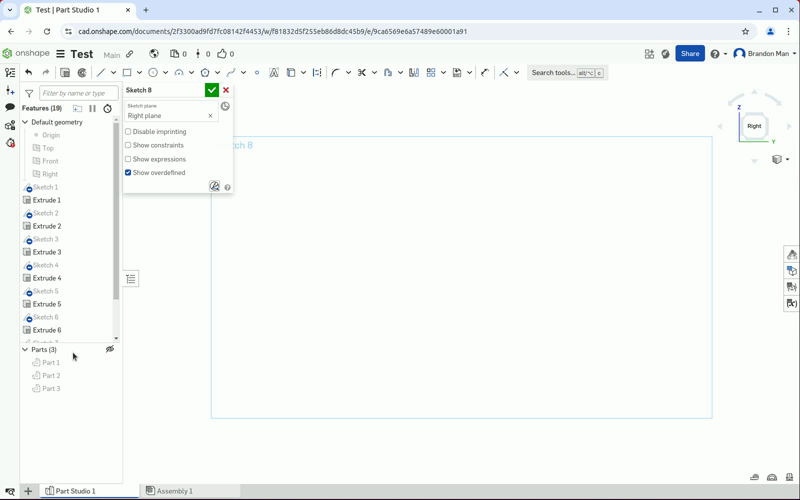
key(l)
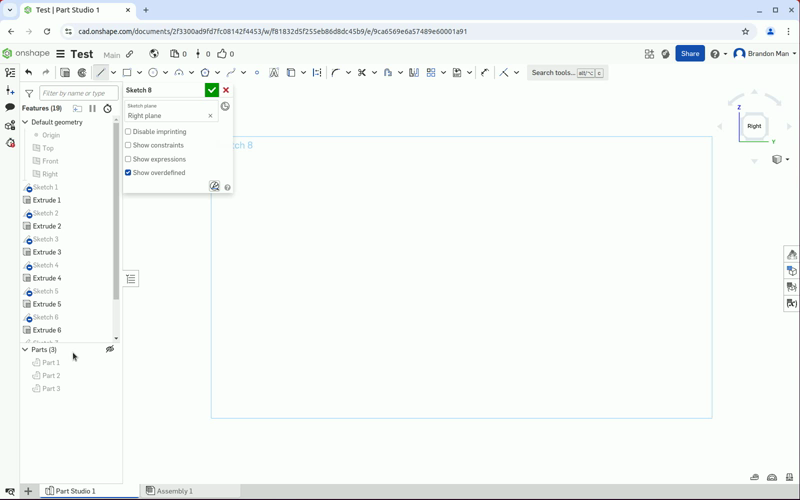
key_down(shift)
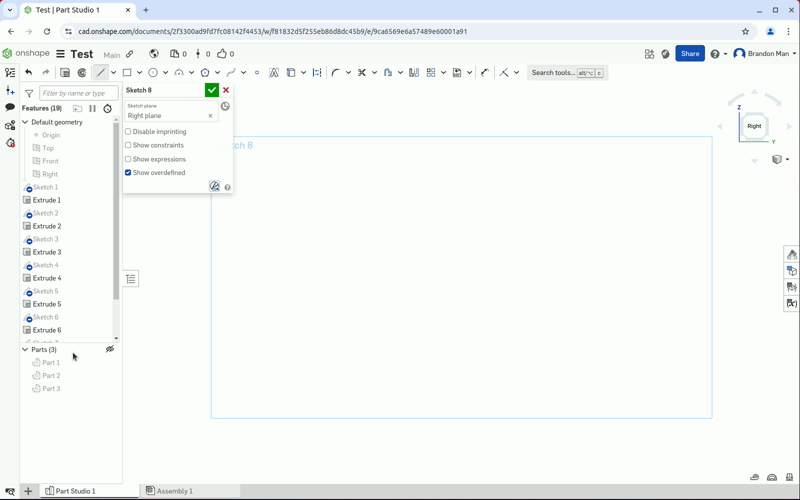
mouse_move(447, 373)
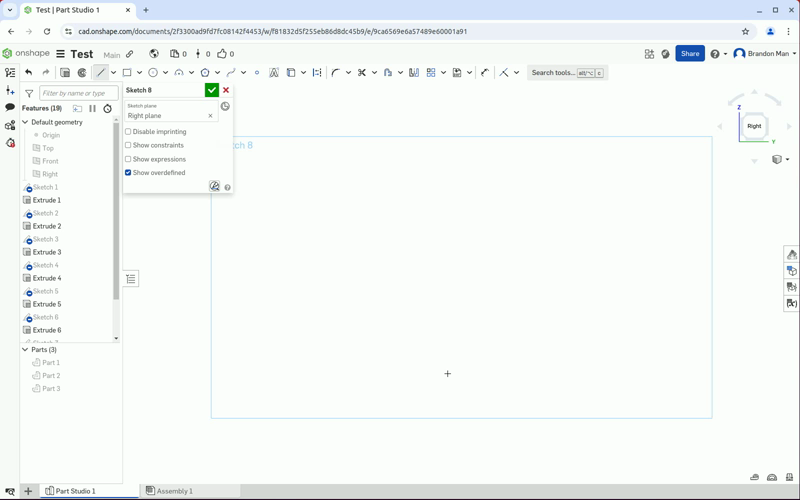
click(447, 373)
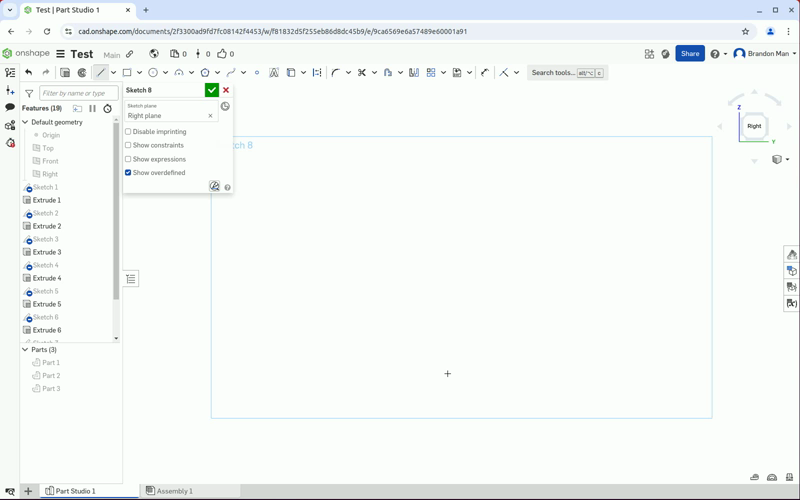
key_up(shift)
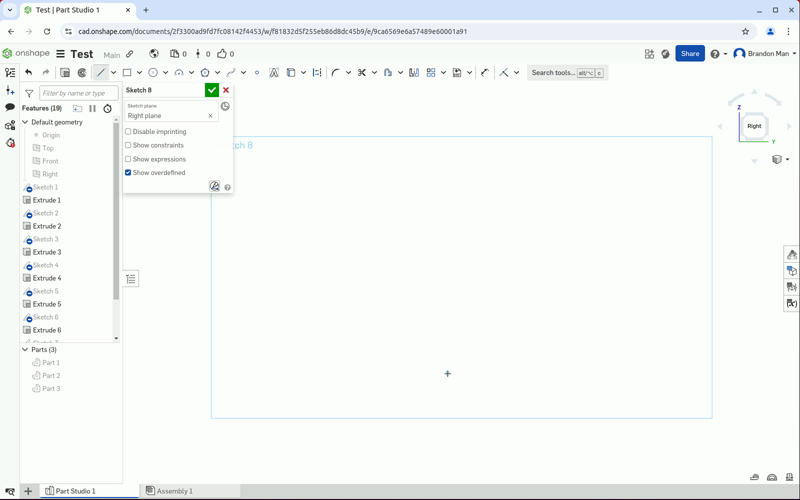
key_down(shift)
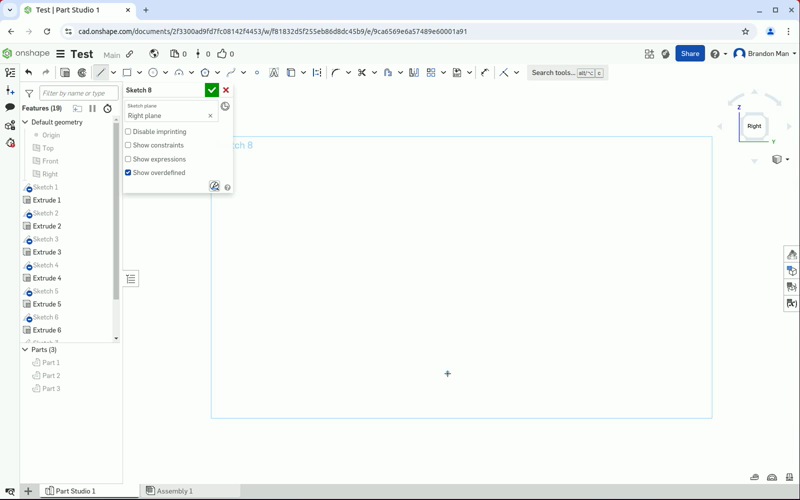
mouse_move(477, 373)
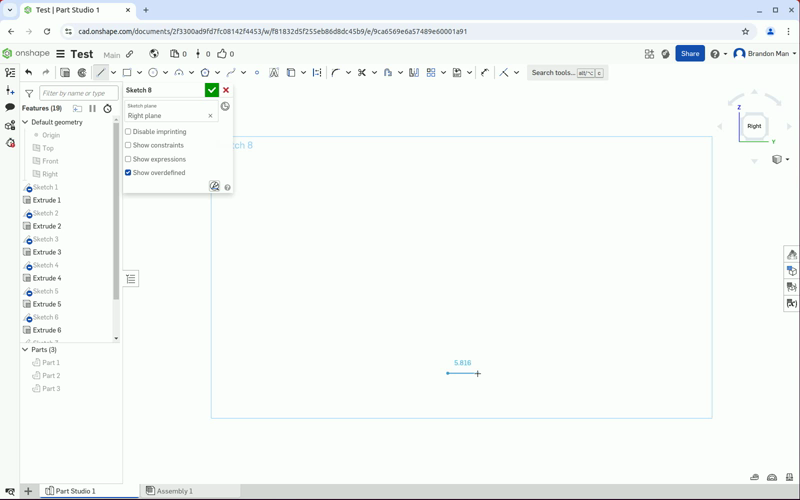
mouse_move(461, 373)
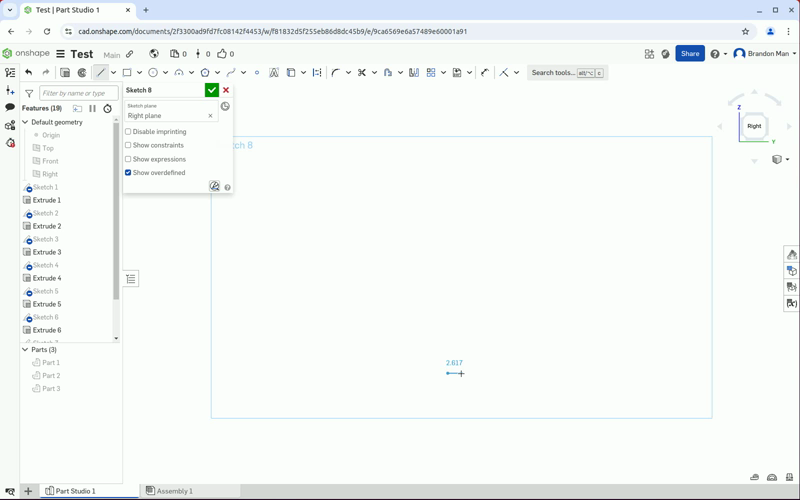
click(461, 373)
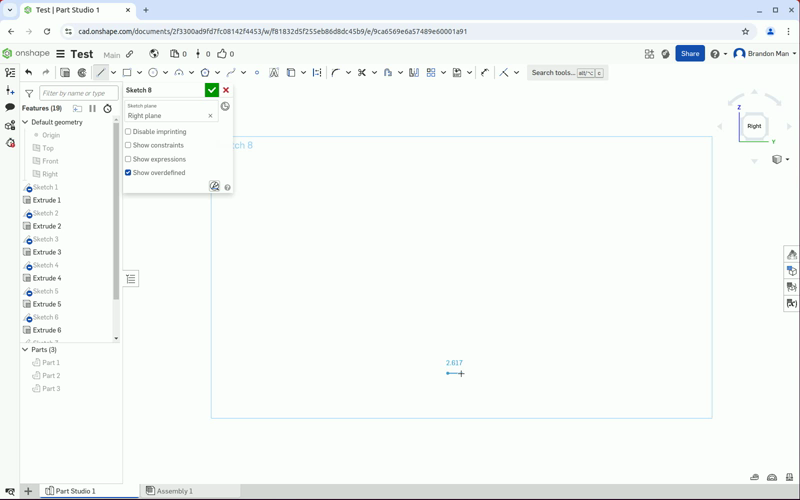
key_up(shift)
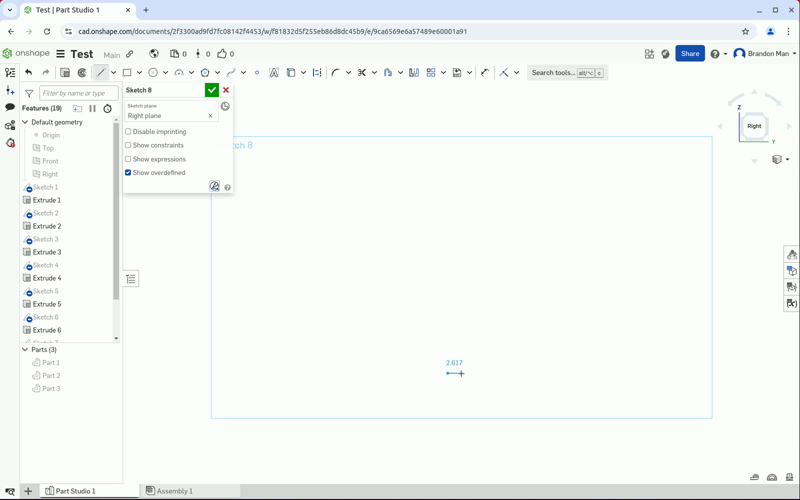
key_down(shift)
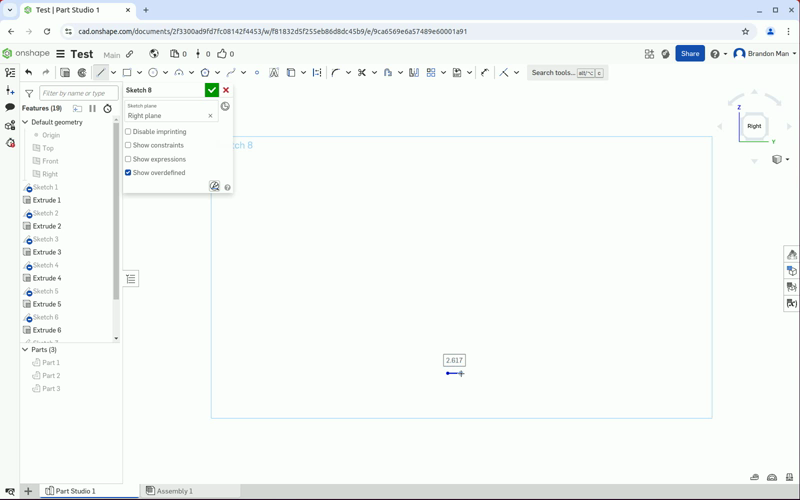
mouse_move(461, 192)
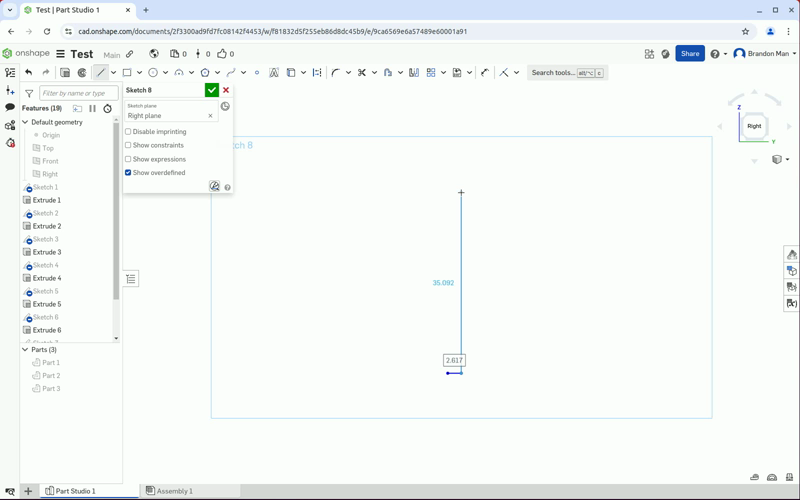
click(461, 192)
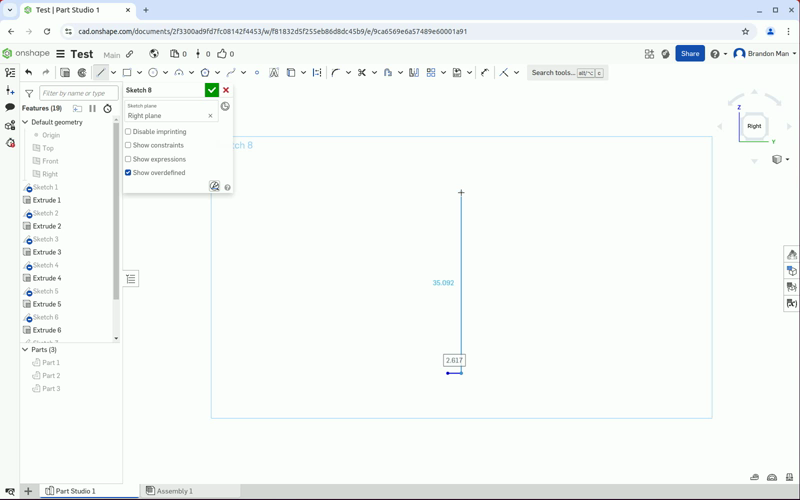
key_up(shift)
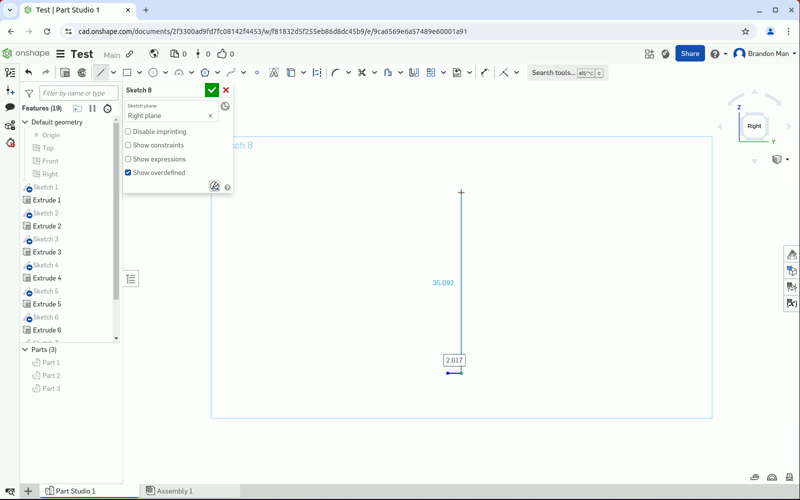
key_down(shift)
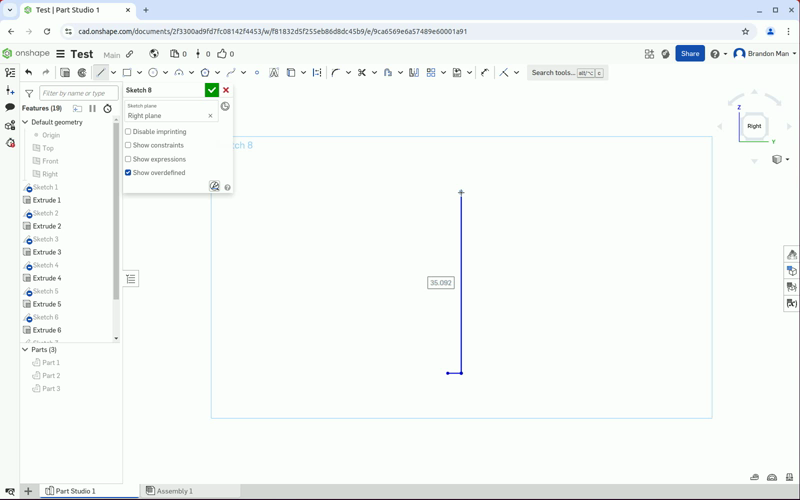
mouse_move(491, 192)
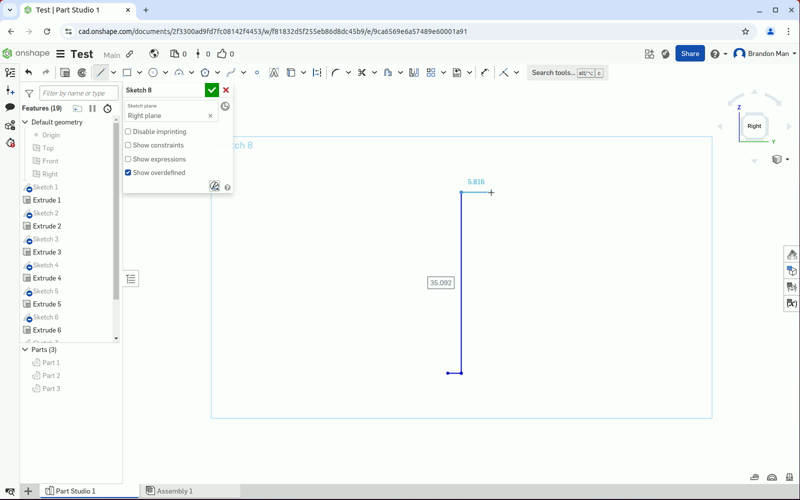
mouse_move(447, 192)
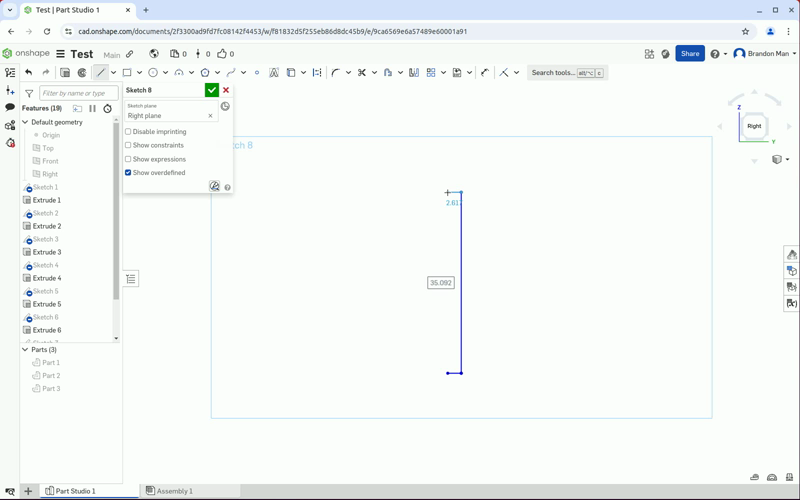
click(447, 192)
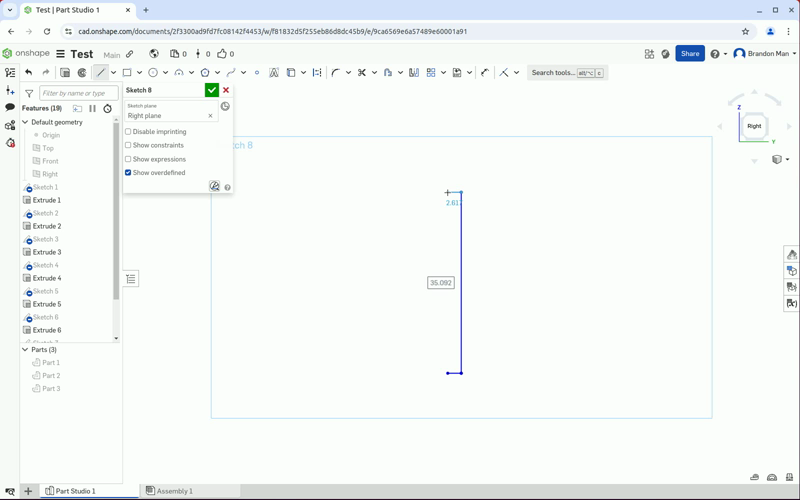
key_up(shift)
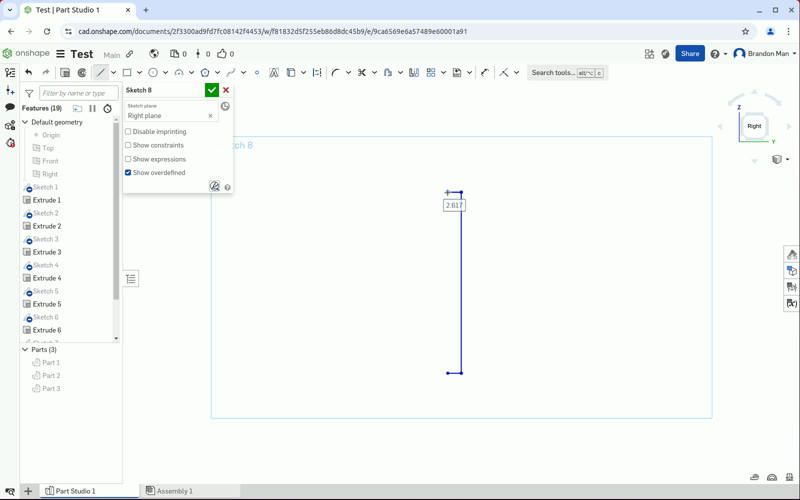
key_down(shift)
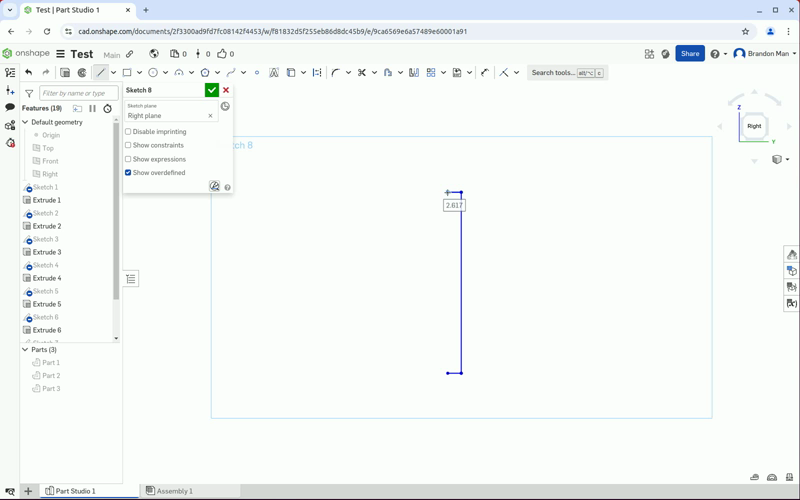
mouse_move(447, 373)
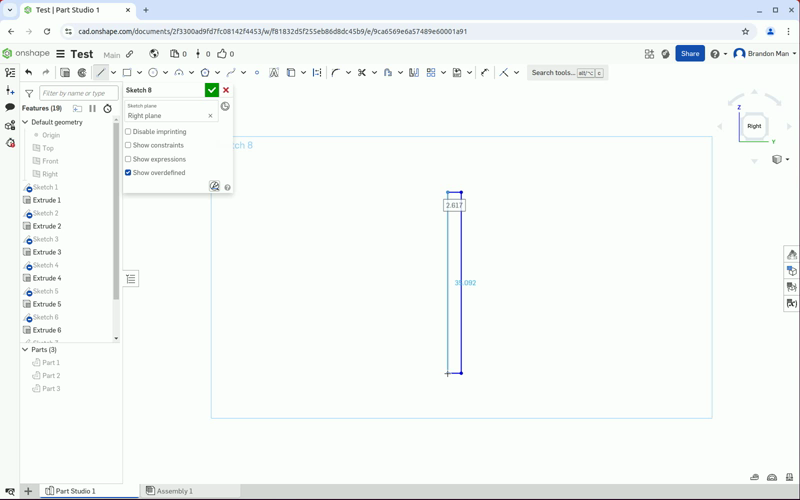
key_up(shift)
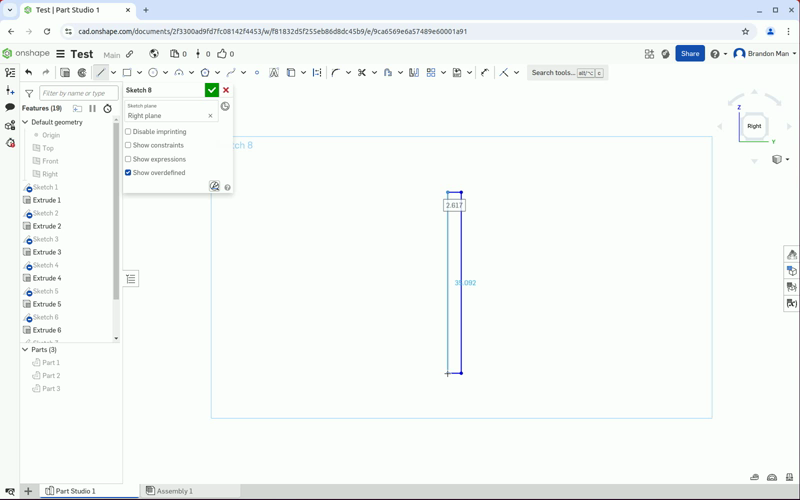
click(447, 373)
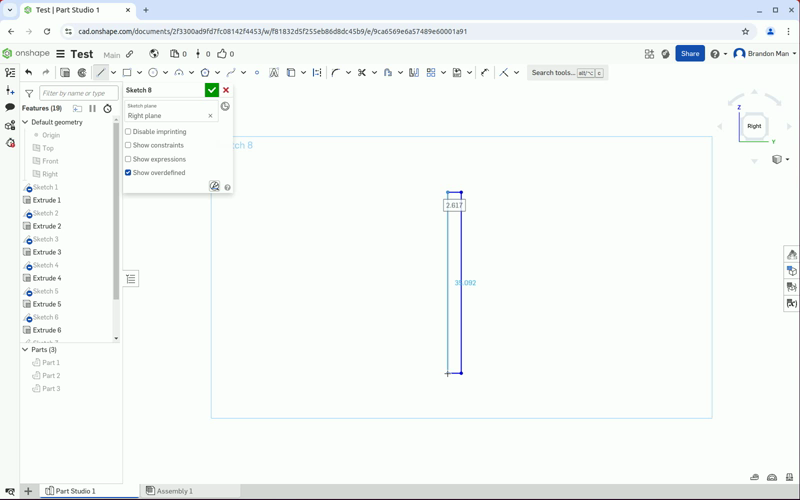
key(esc)
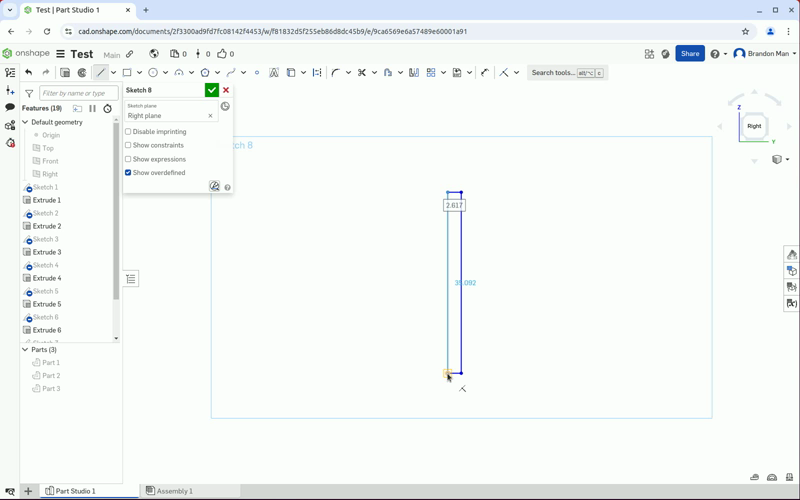
mouse_move(455, 229)
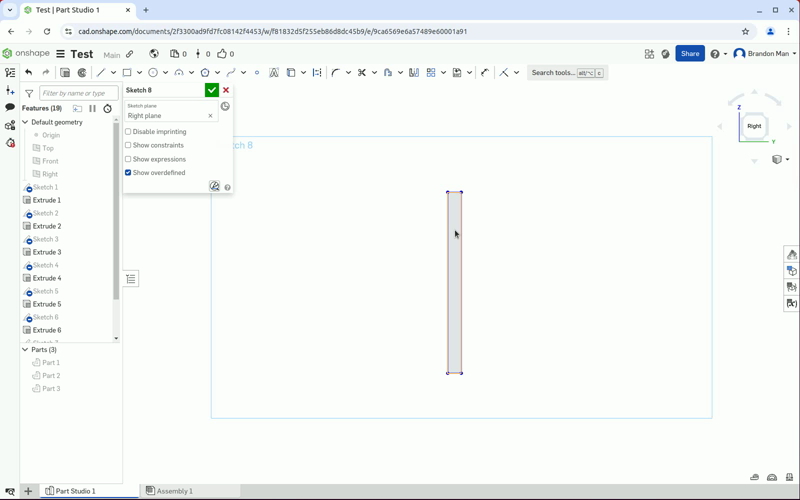
click(455, 229)
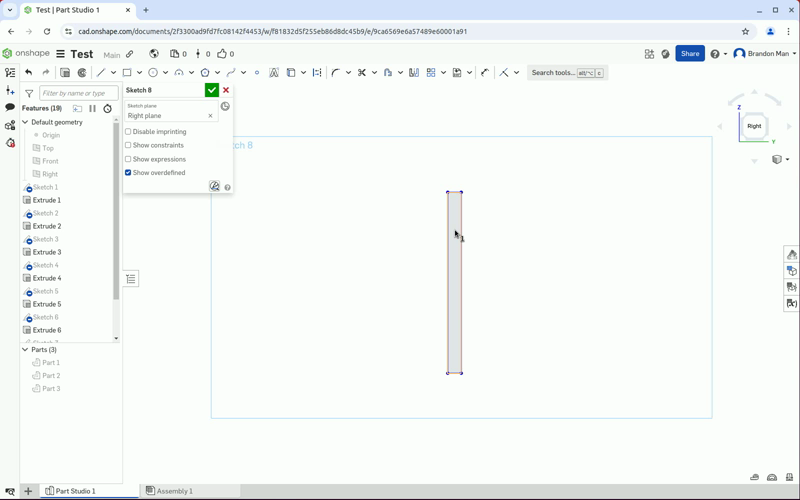
mouse_move(73, 352)
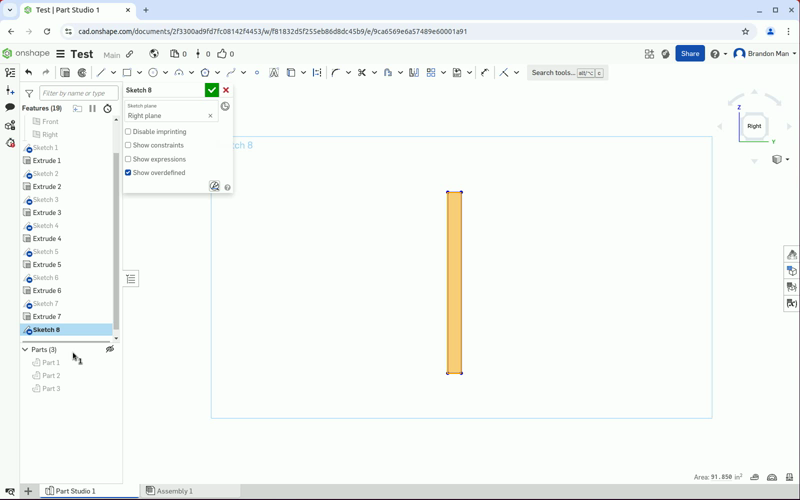
key(shift+y)
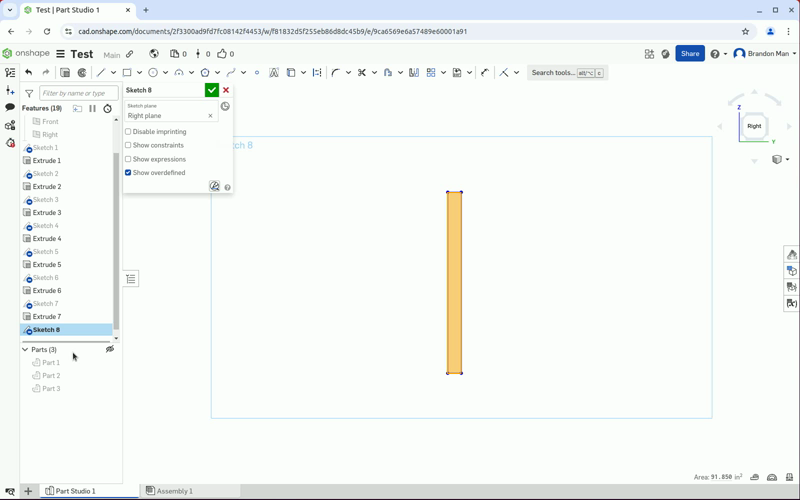
key(shift+e)
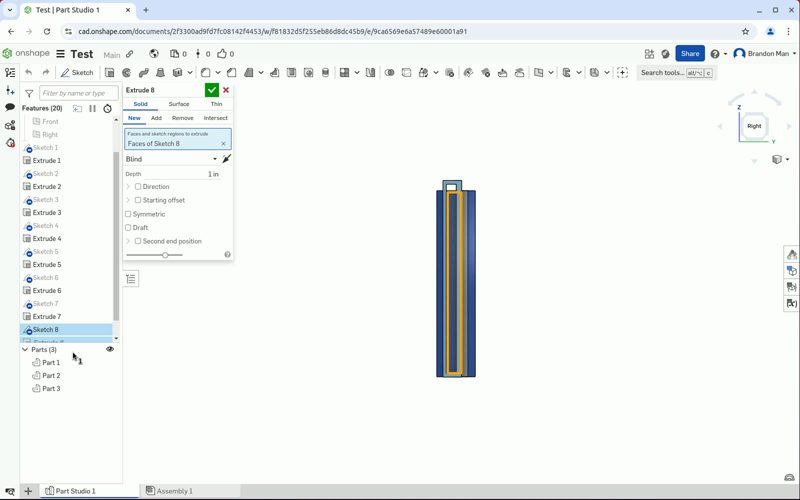
mouse_move(143, 106)
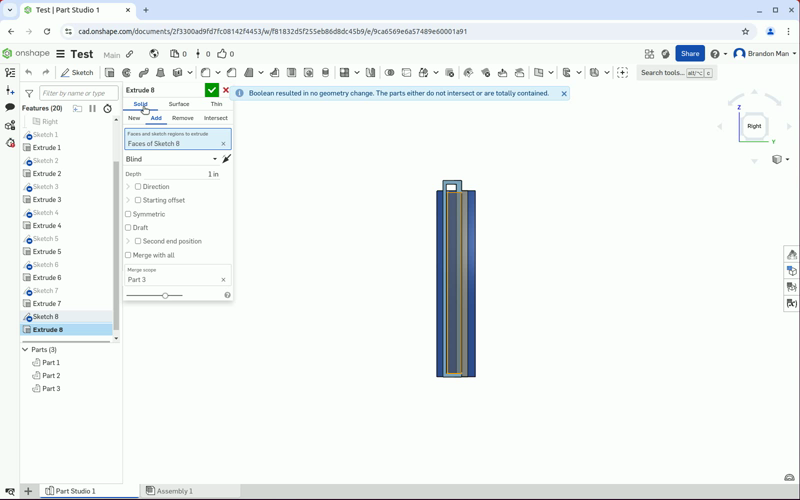
click(143, 106)
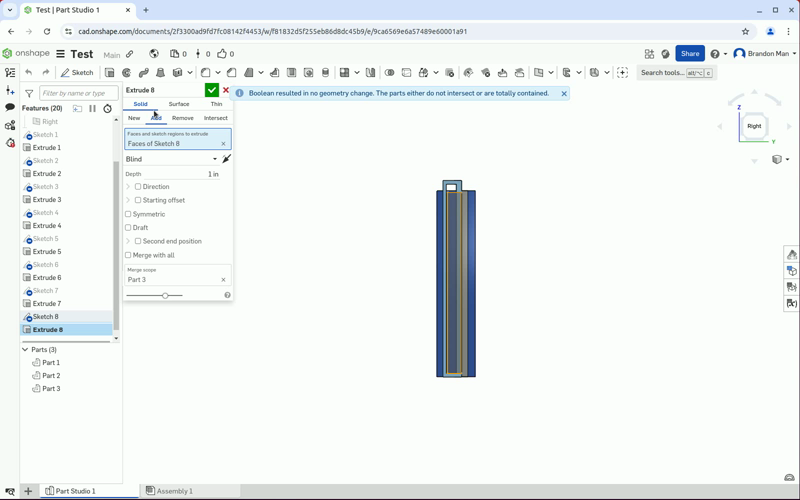
mouse_move(186, 120)
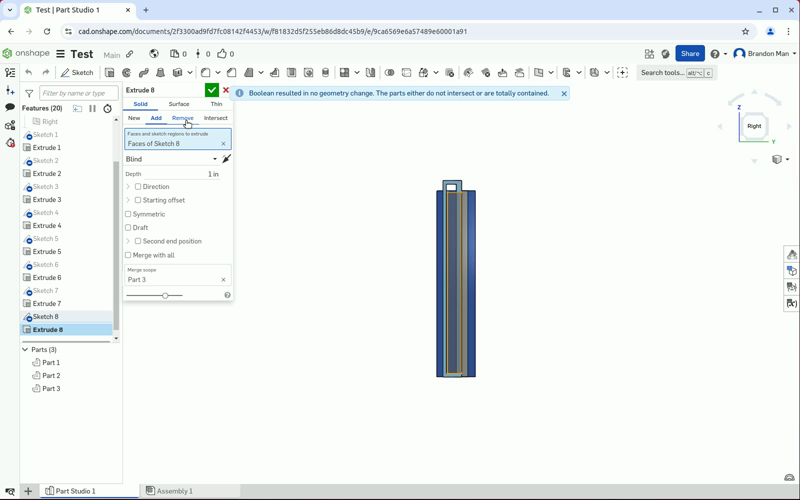
click(186, 120)
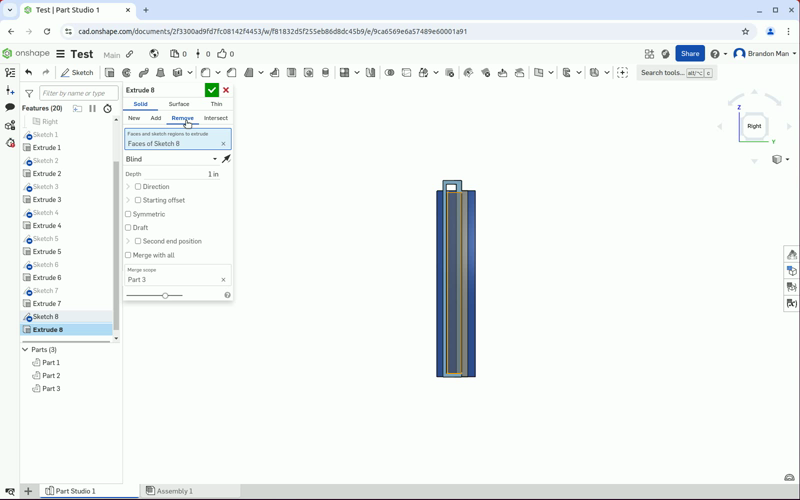
key(tab, 4)
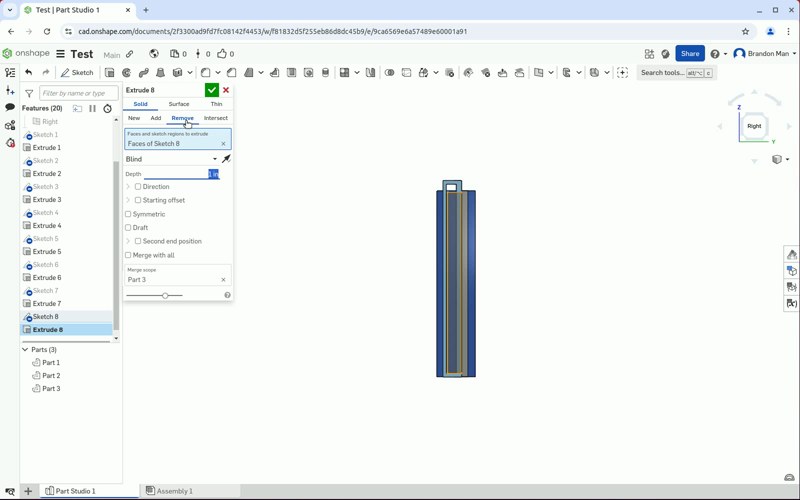
text(-27.682)
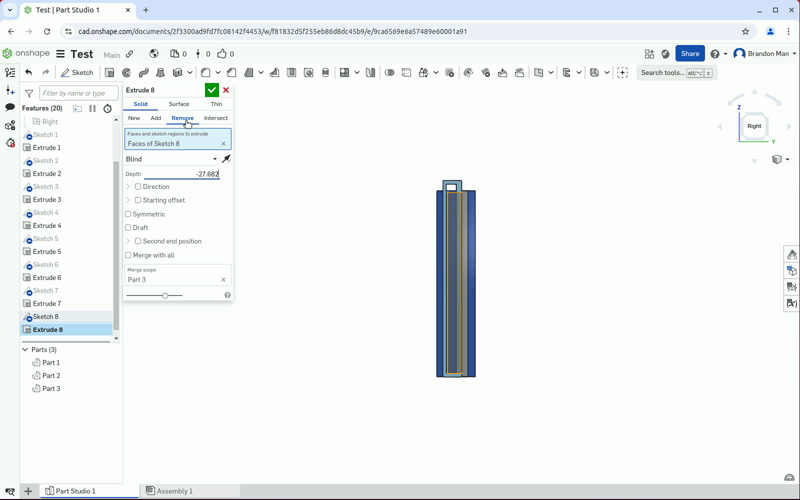
key(tab, 3)
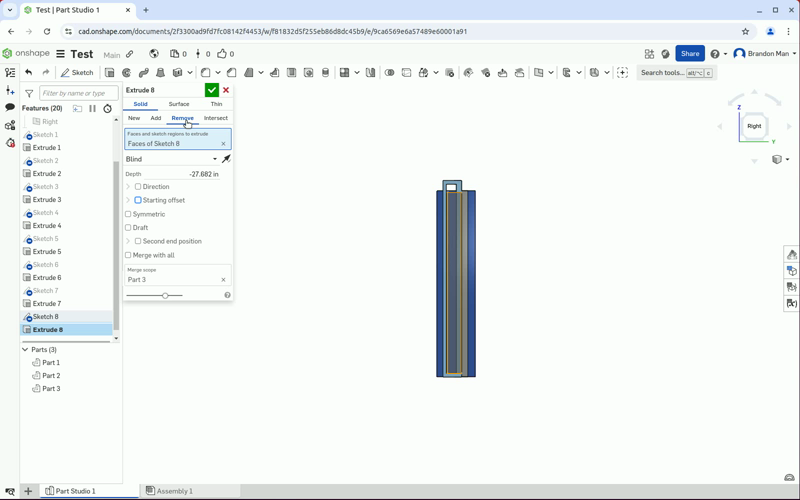
key(tab, 2)
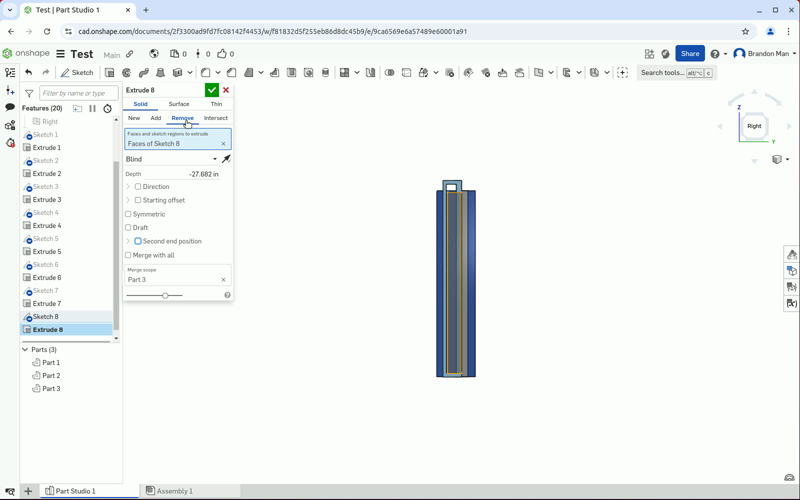
key(space)
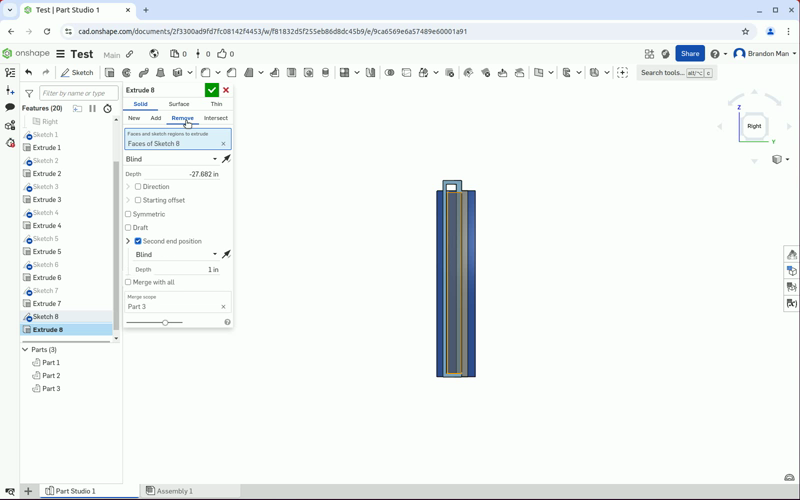
key(tab, 3)
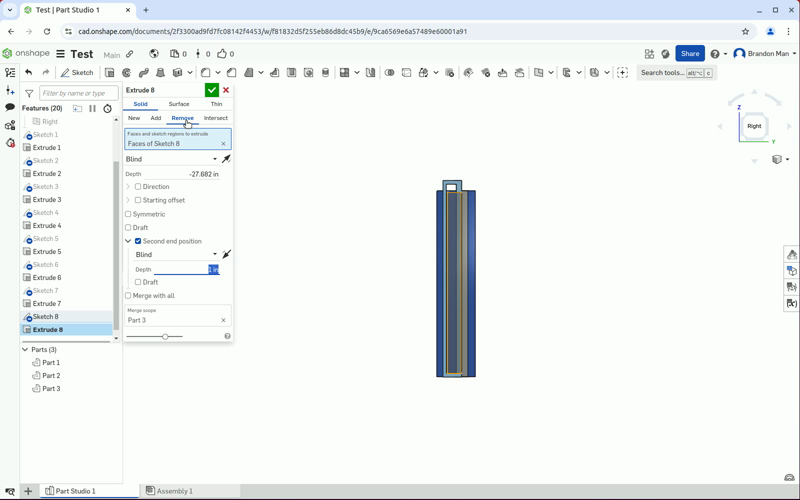
text(26.719)
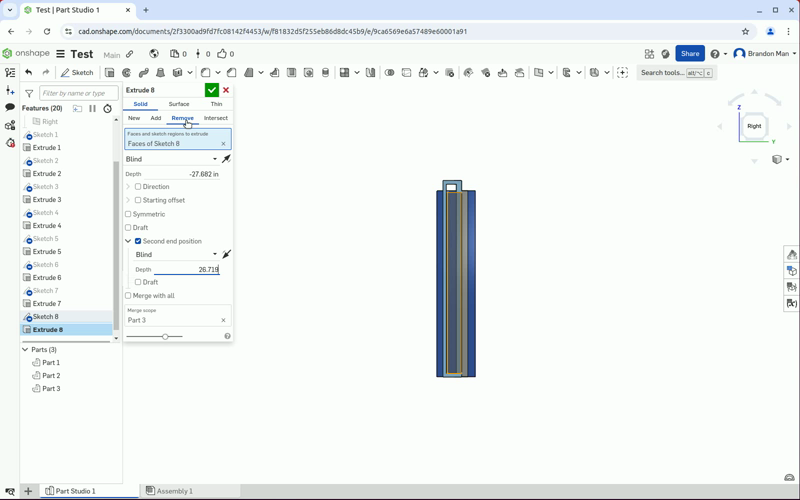
key(tab, 2)
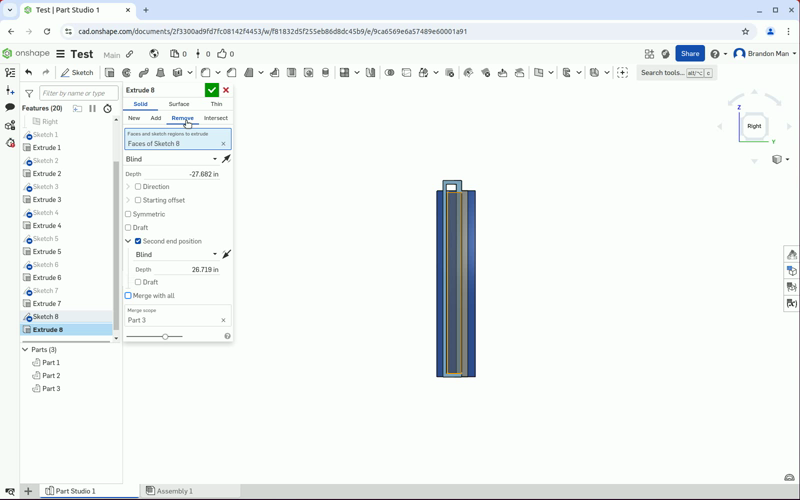
key(space)
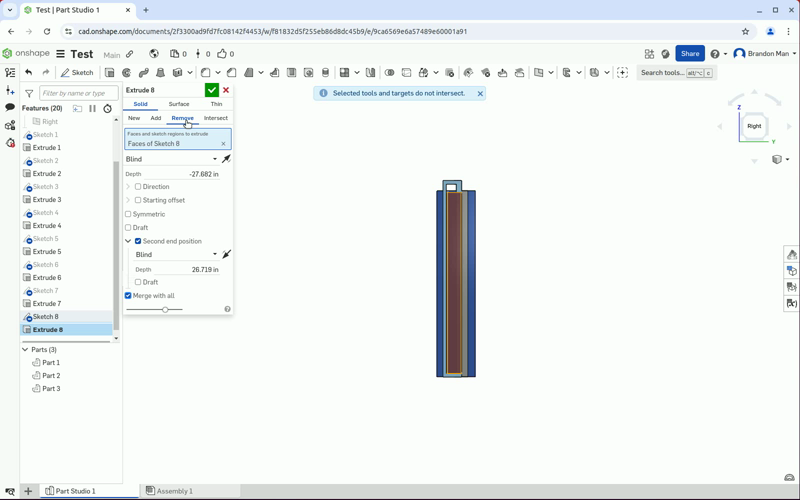
key(enter)
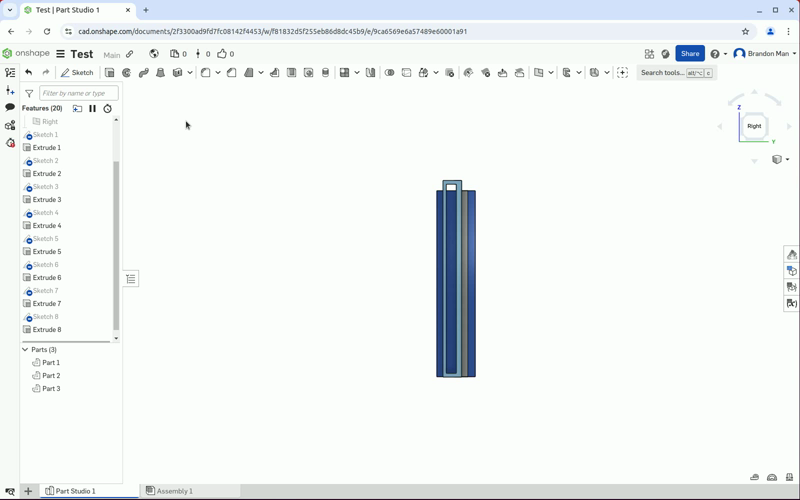
key(shift+h)
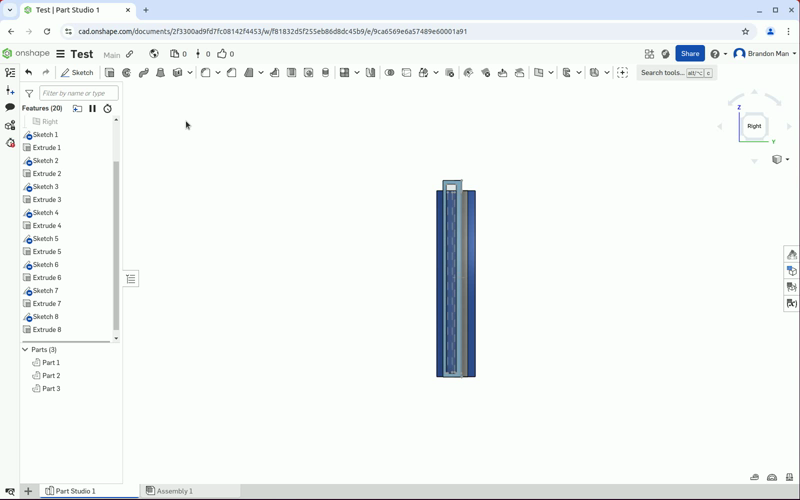
key(shift+h)
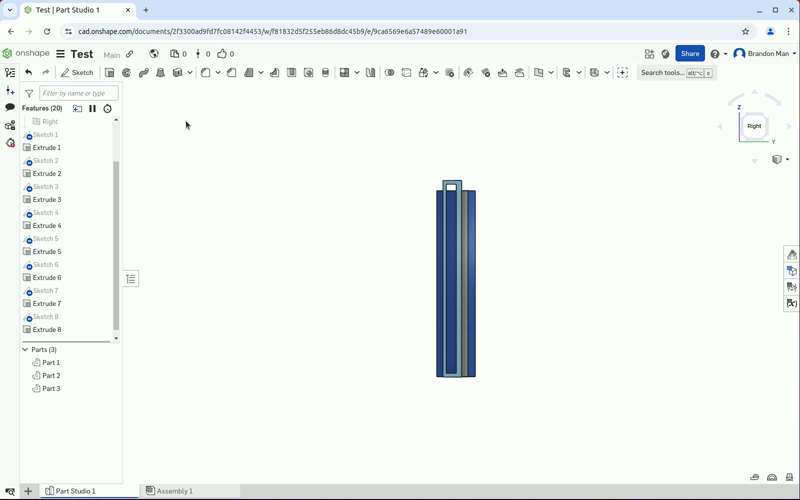
mouse_move(69, 137)
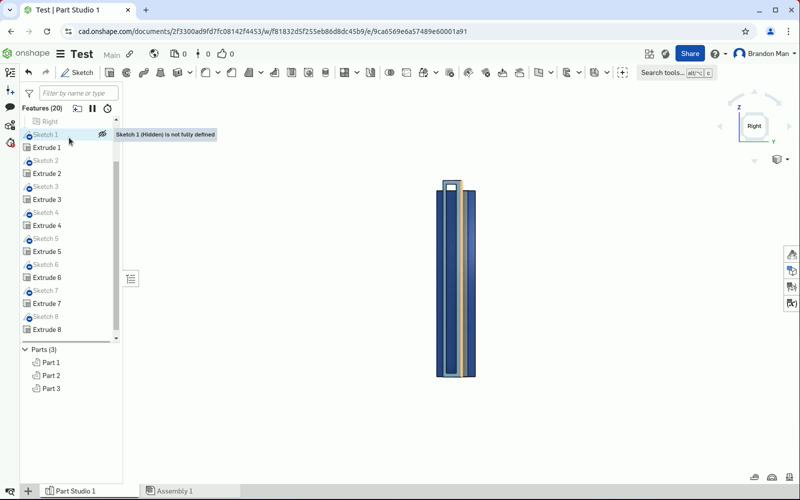
click(69, 137)
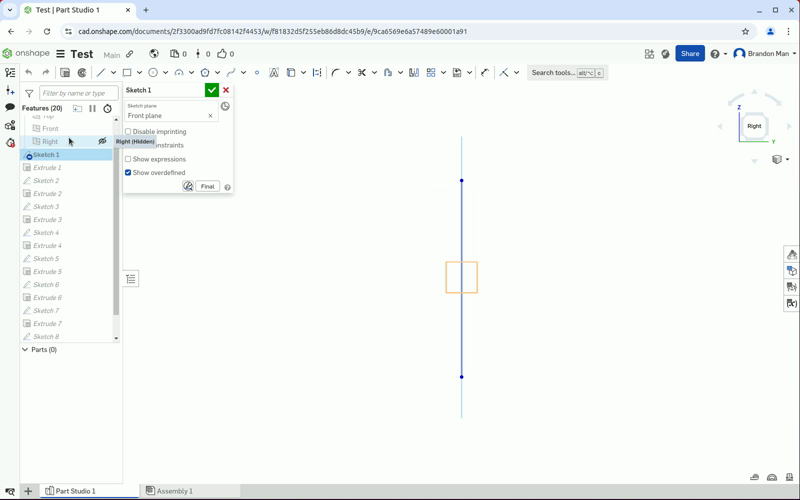
mouse_move(229, 92)
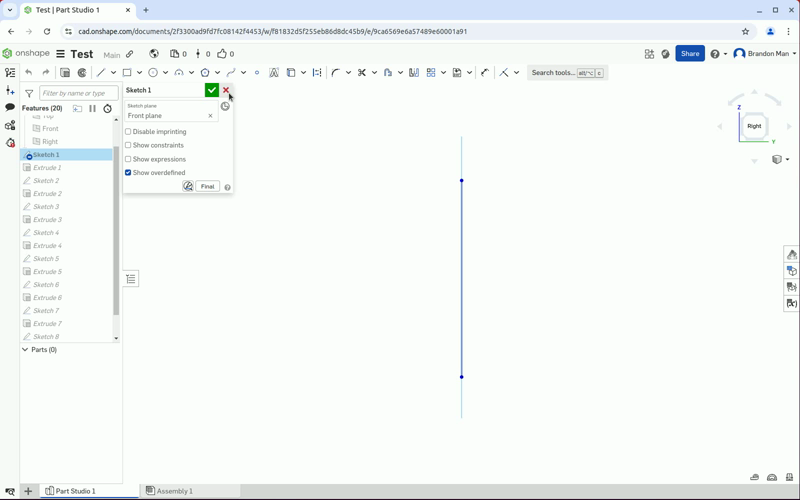
click(229, 92)
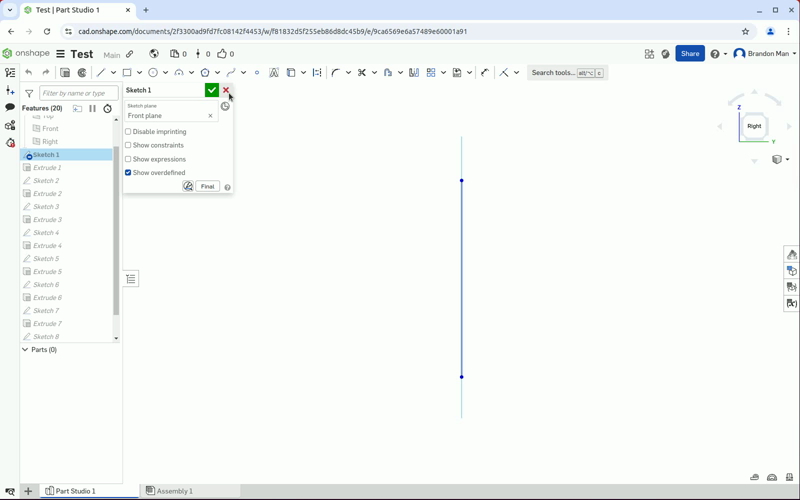
key(shift+s)
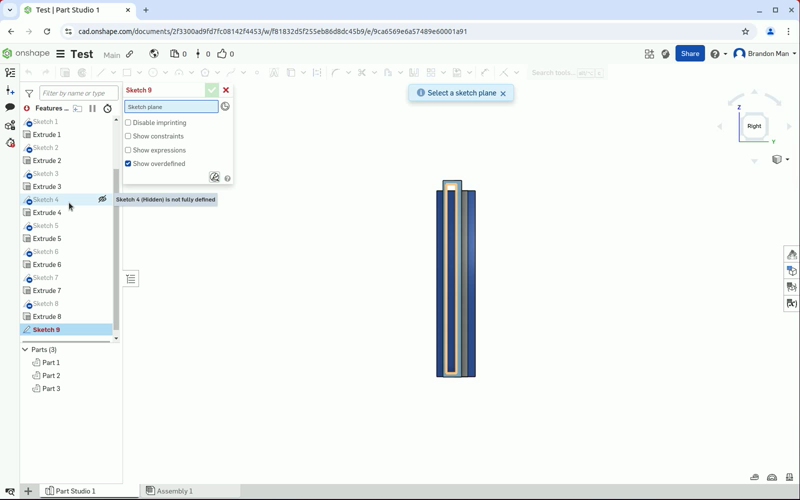
scroll(3)
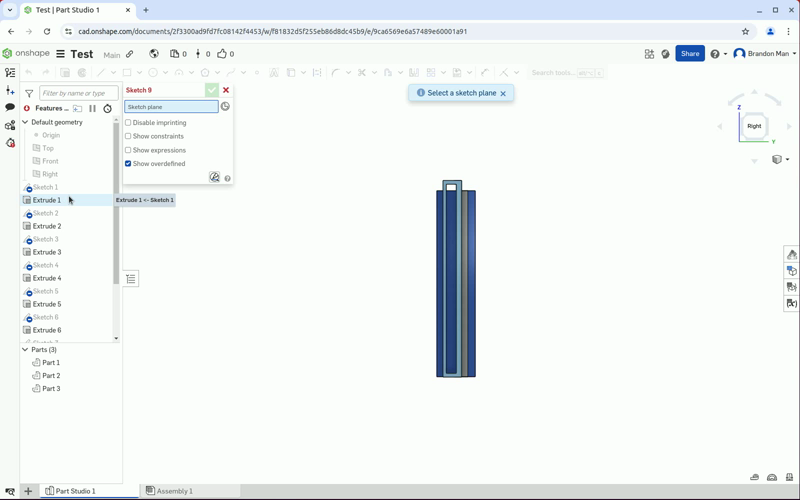
mouse_move(69, 176)
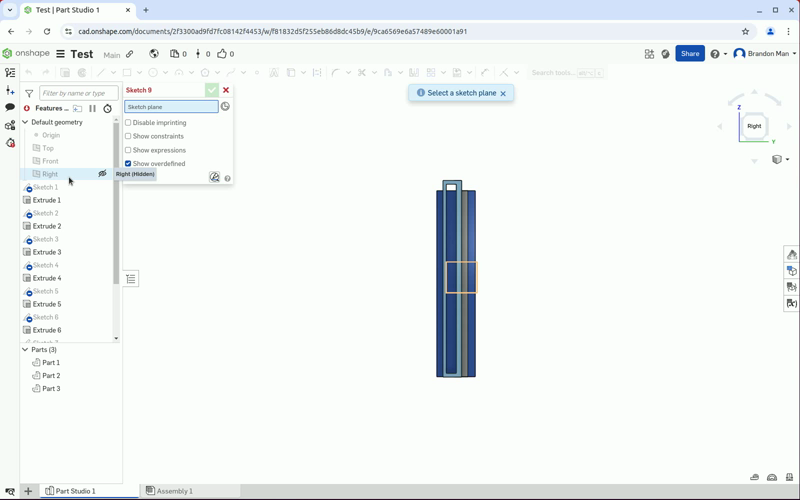
click(69, 176)
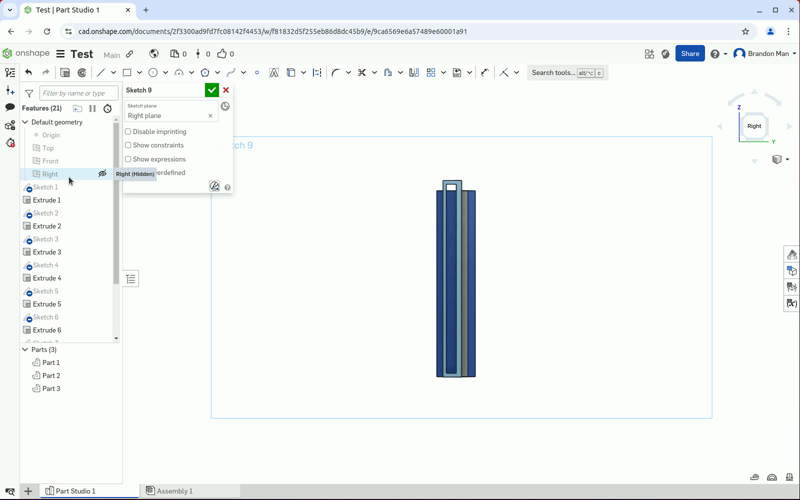
mouse_move(73, 352)
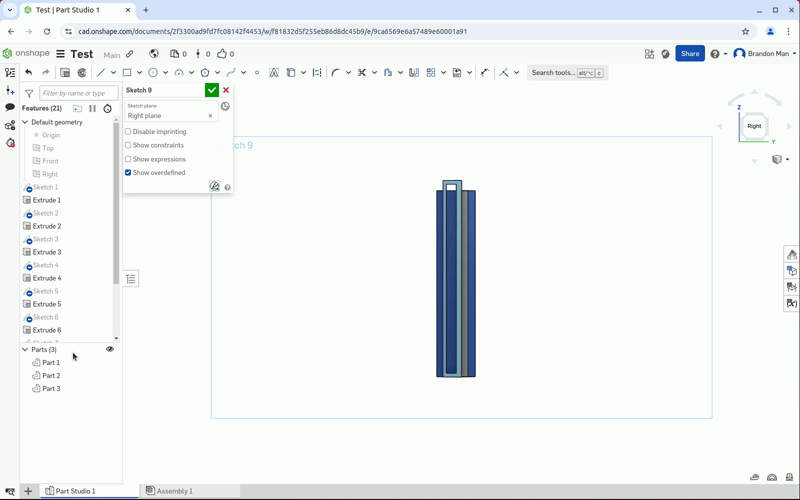
key(y)
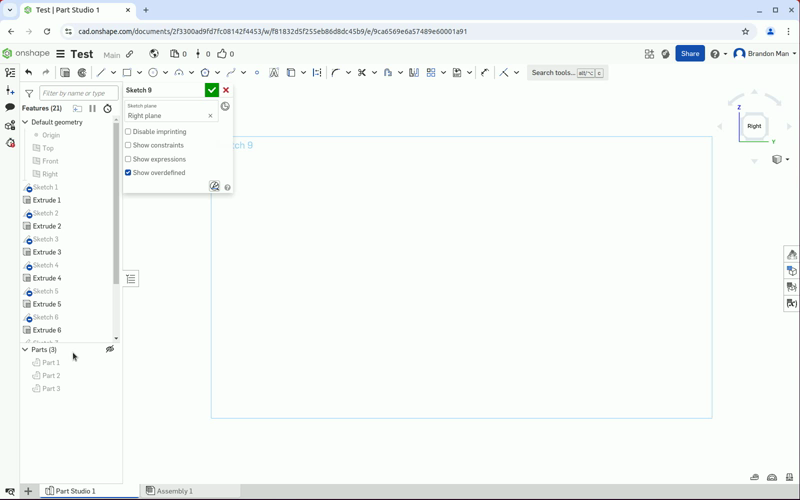
key(l)
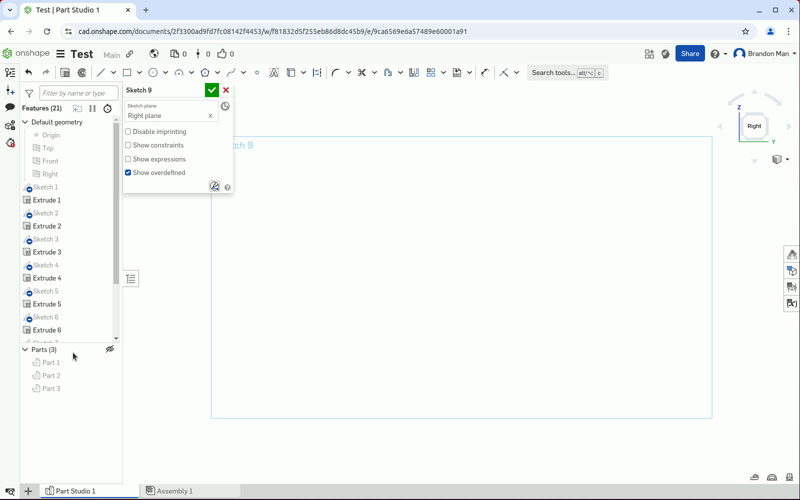
key_down(shift)
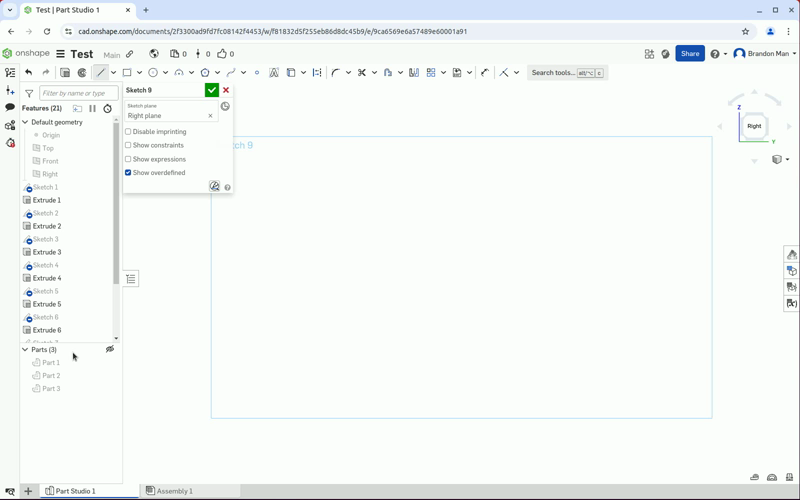
mouse_move(447, 193)
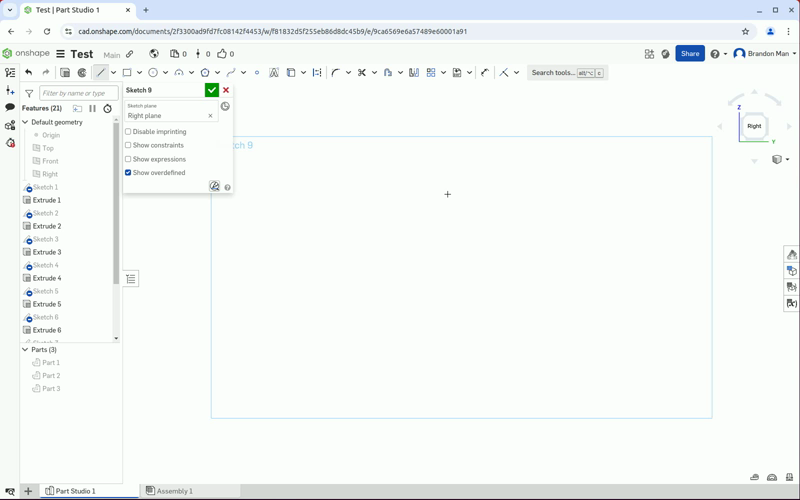
click(447, 193)
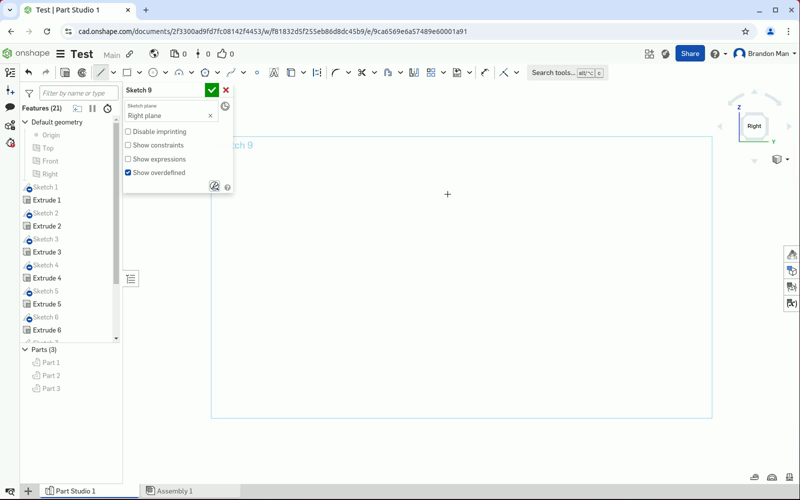
key_up(shift)
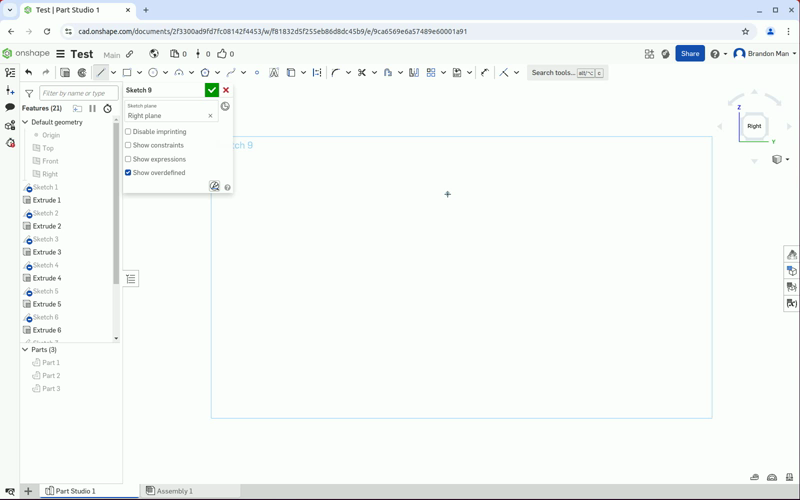
key_down(shift)
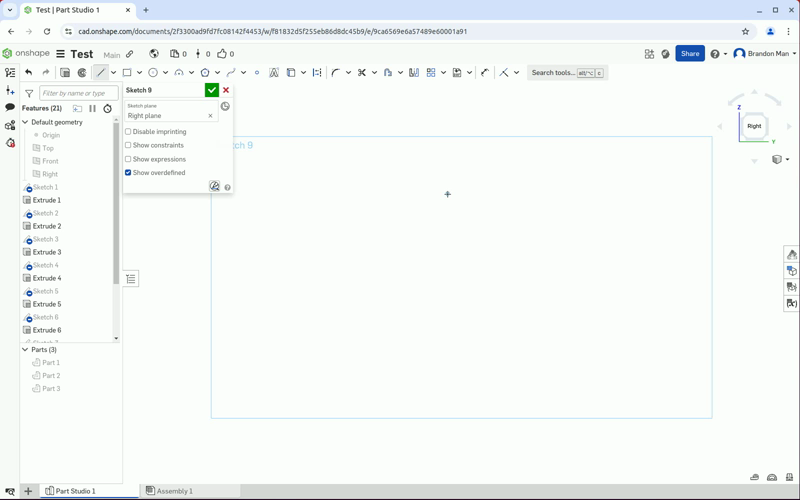
mouse_move(477, 193)
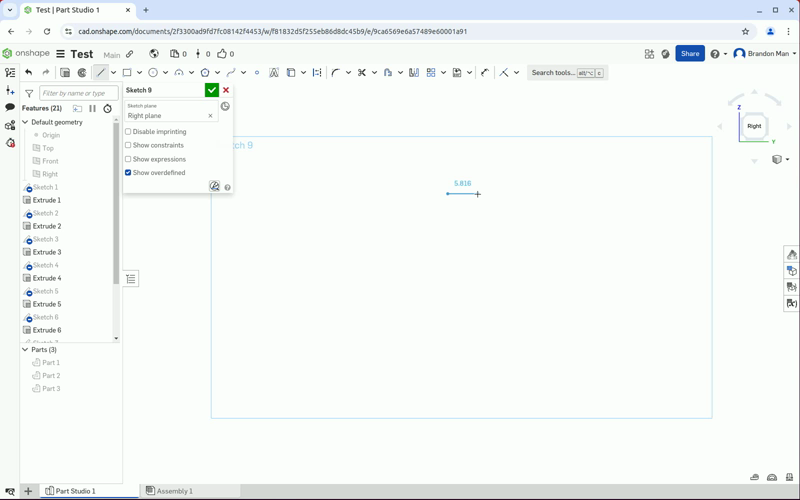
mouse_move(461, 193)
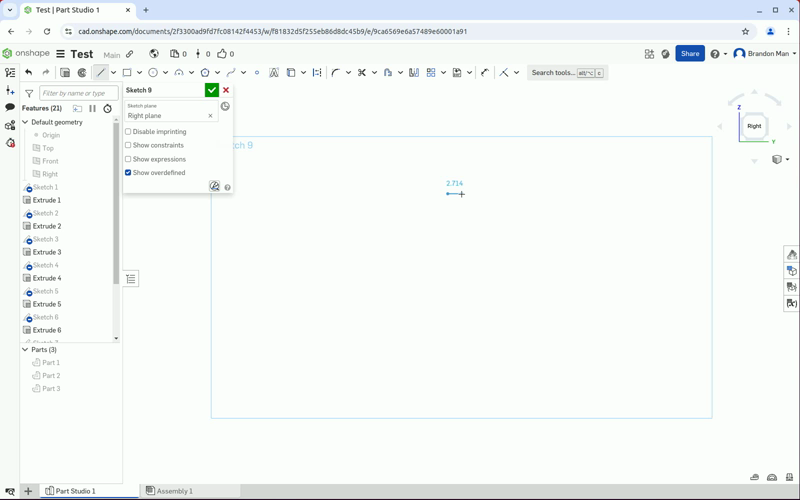
click(461, 193)
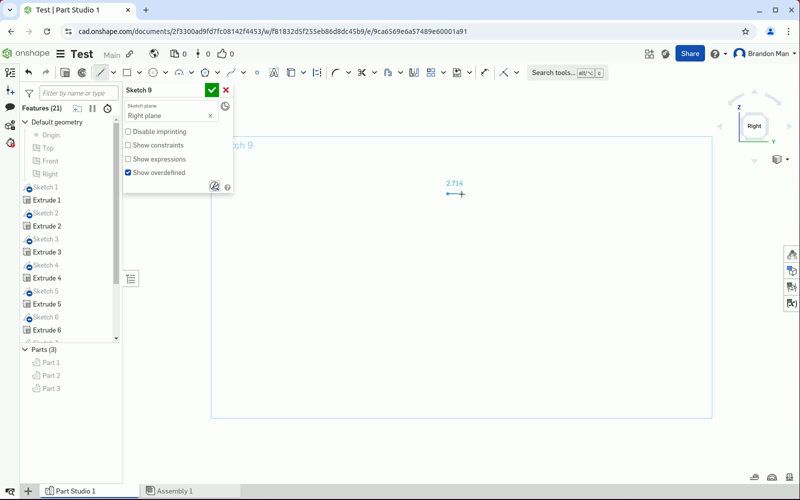
key_up(shift)
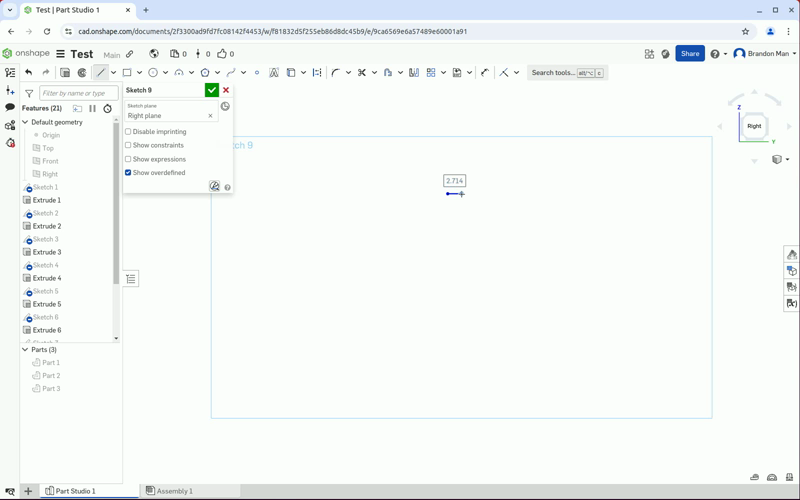
key_down(shift)
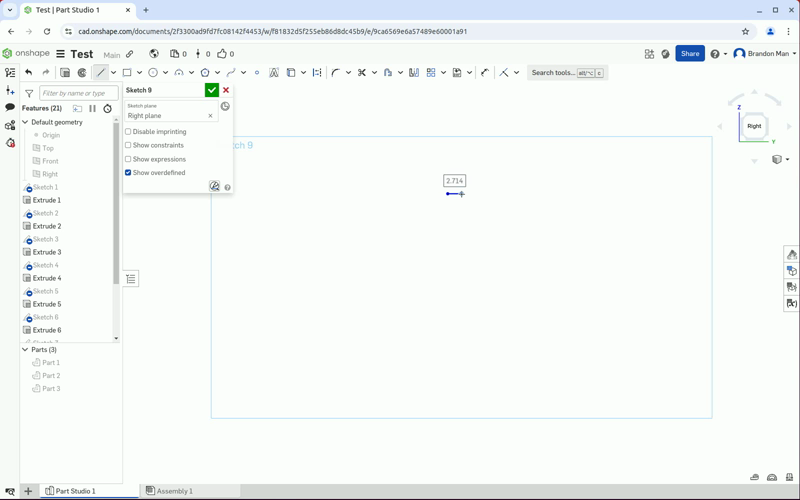
mouse_move(491, 193)
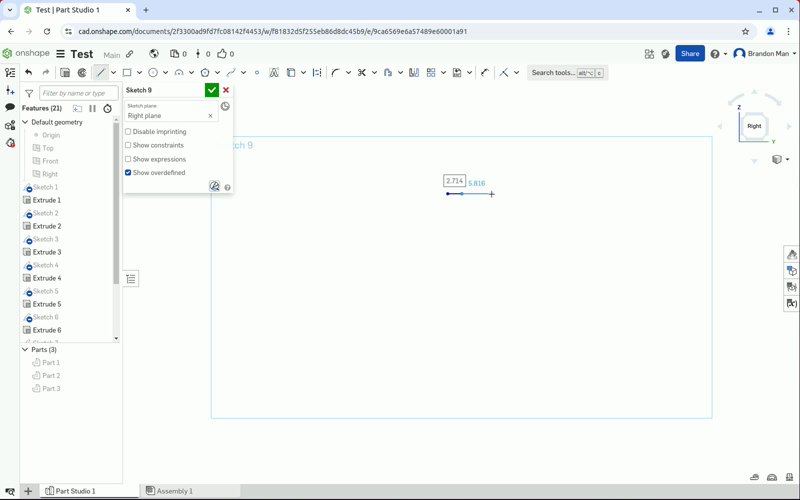
mouse_move(461, 188)
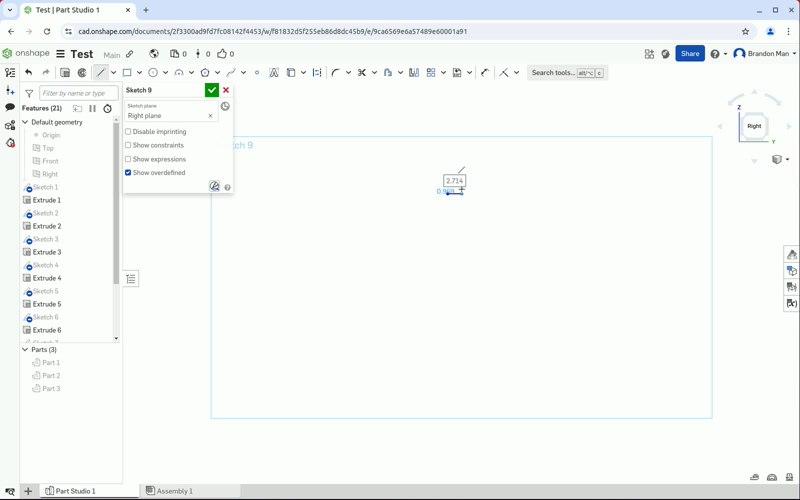
scroll(6)
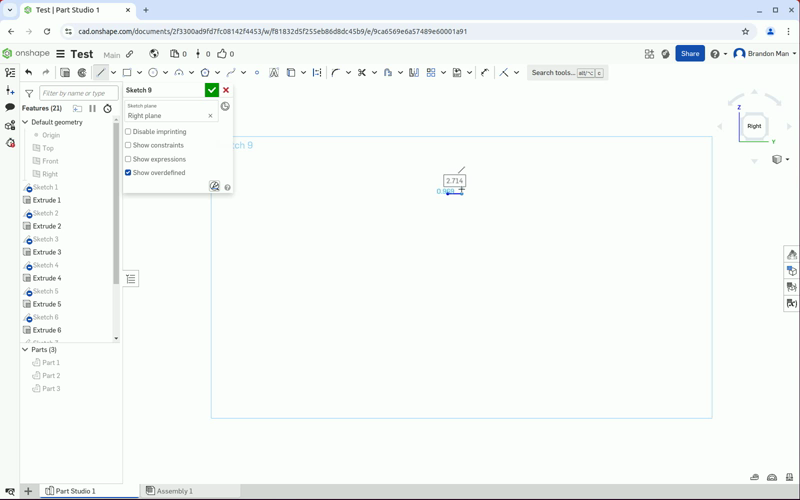
scroll(6)
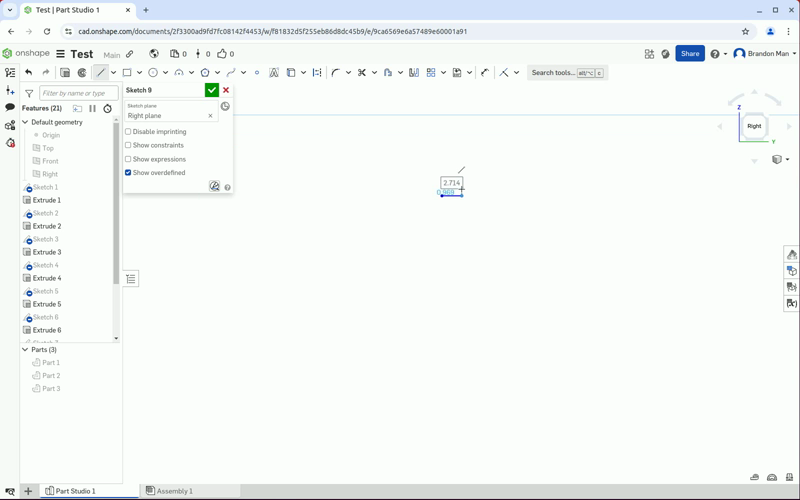
scroll(6)
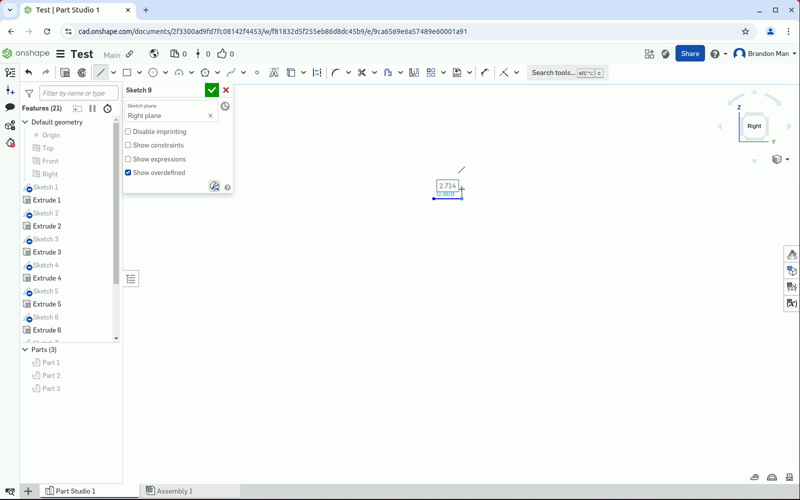
scroll(6)
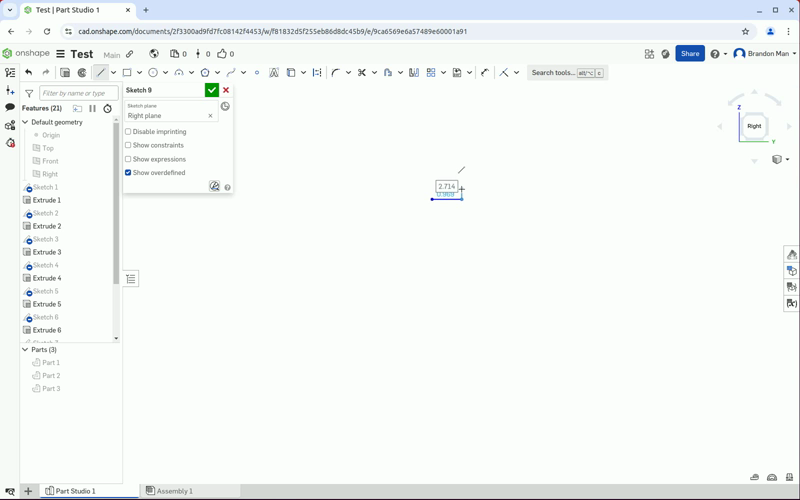
scroll(6)
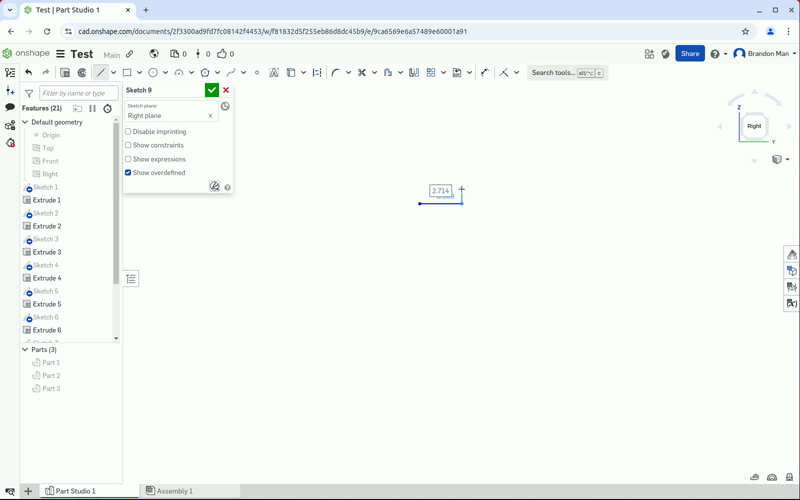
scroll(6)
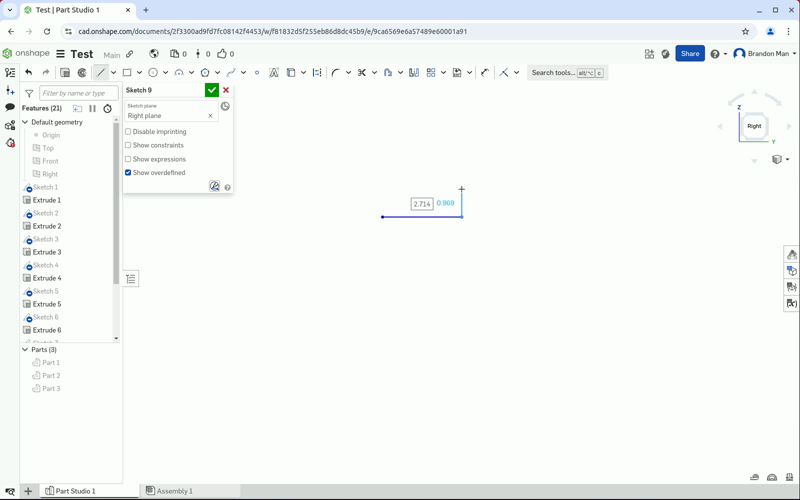
scroll(6)
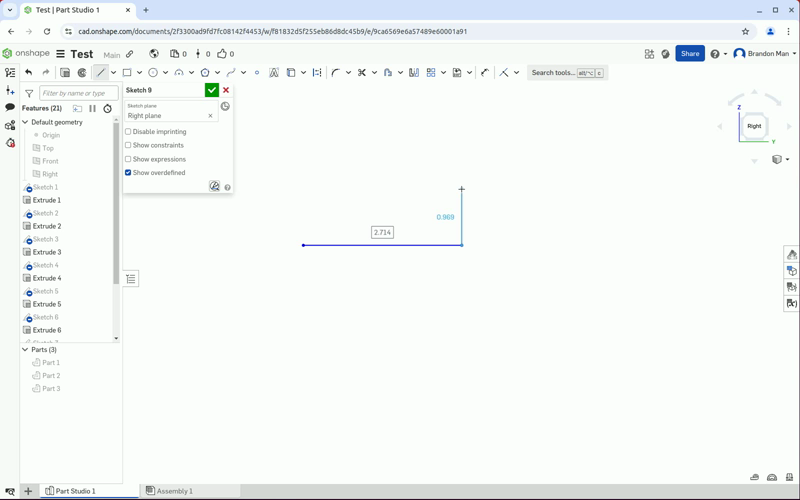
click(461, 188)
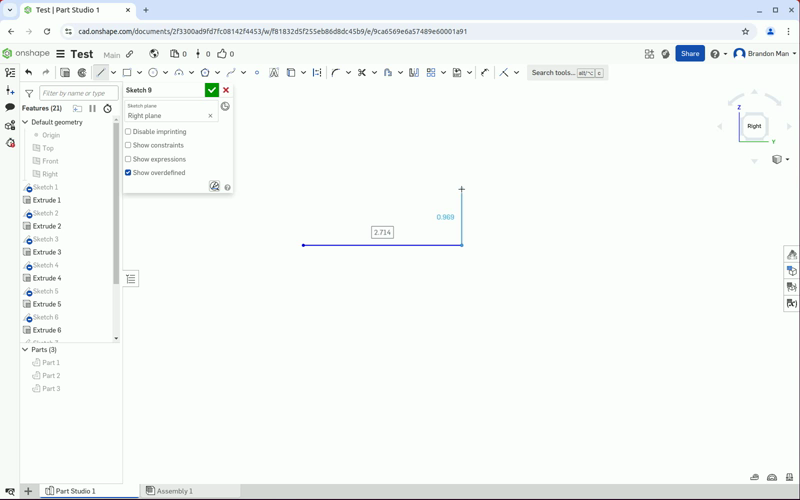
scroll(-6)
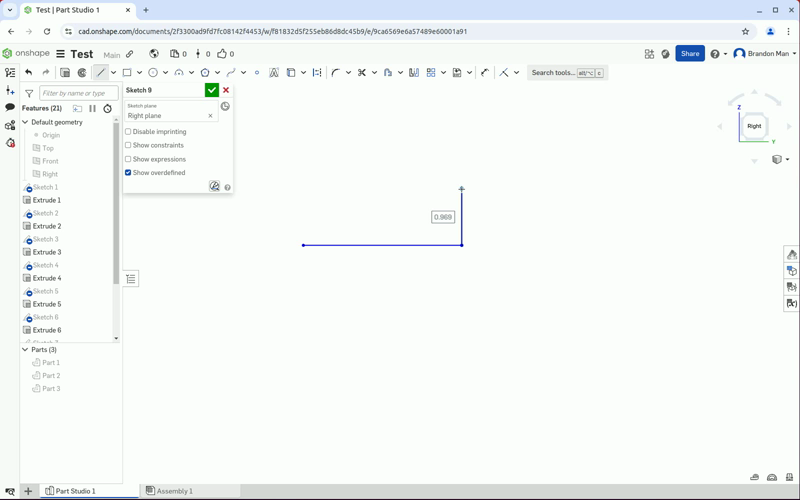
scroll(-6)
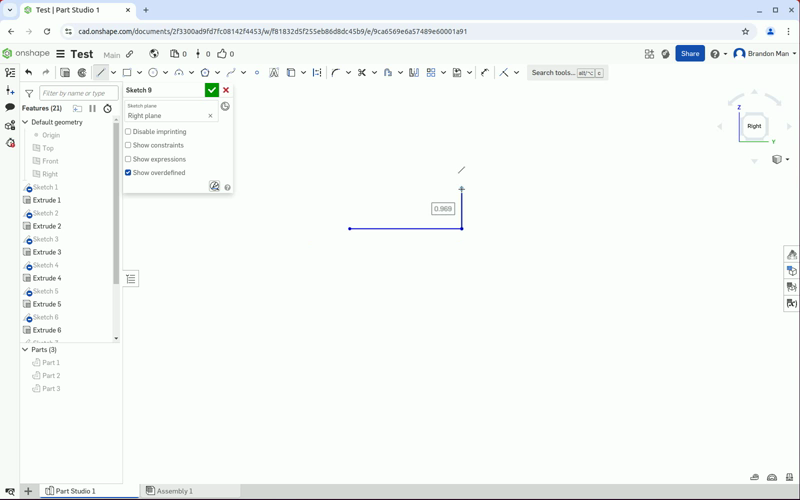
scroll(-6)
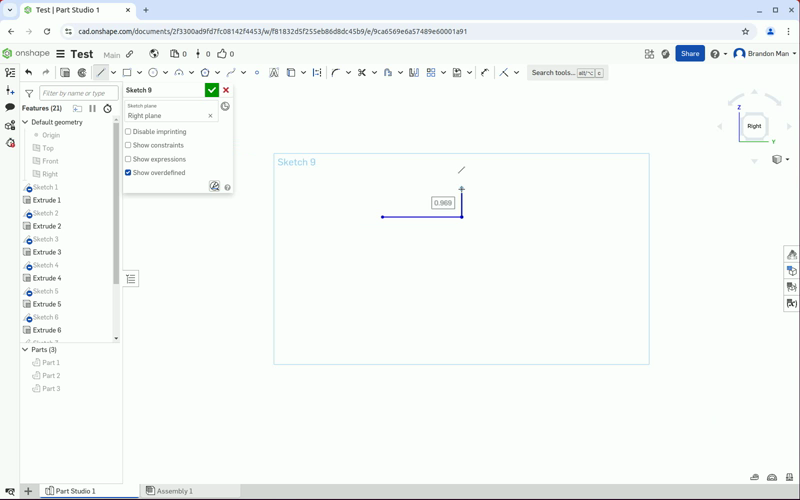
scroll(-6)
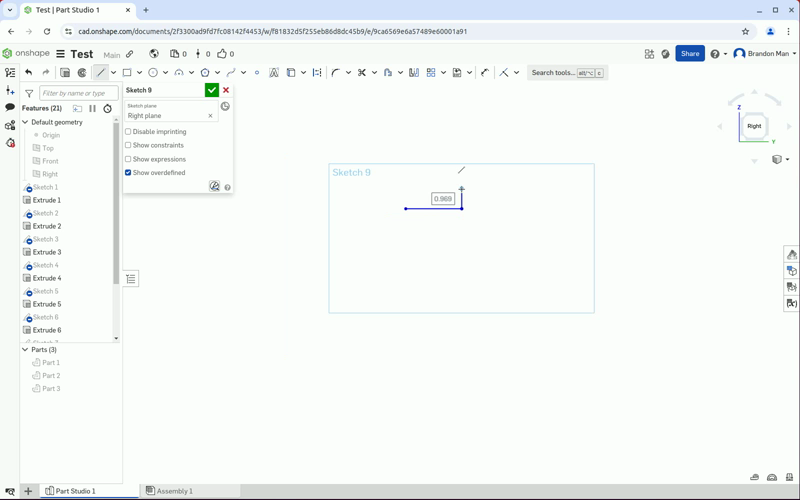
scroll(-6)
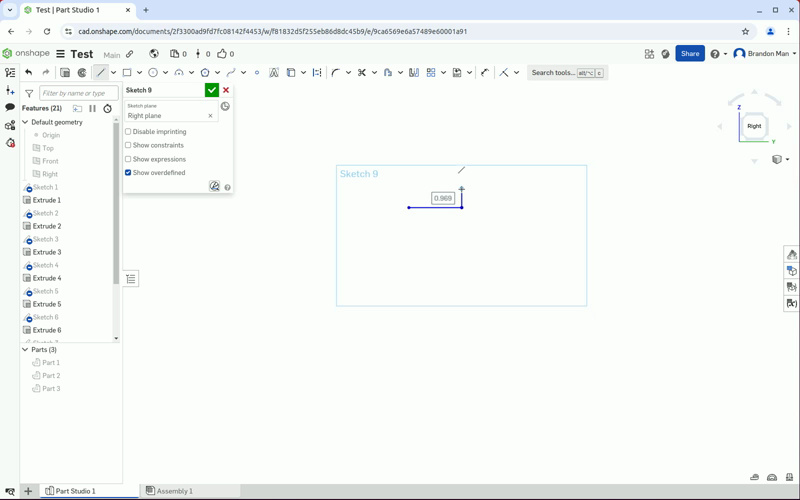
scroll(-6)
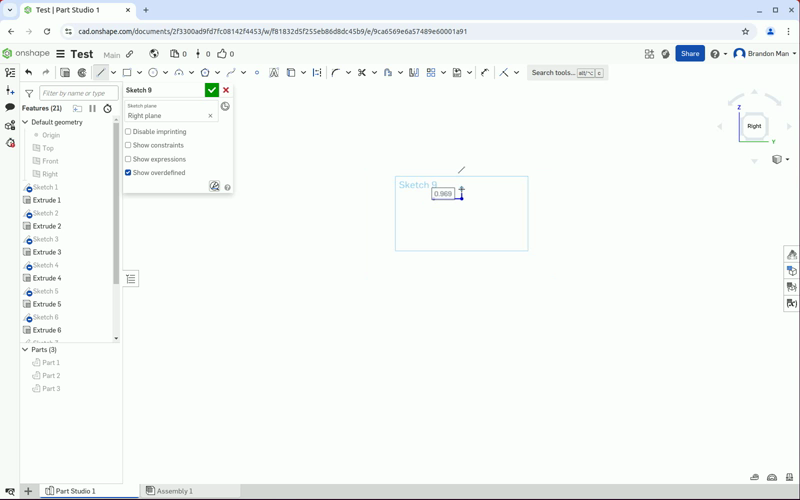
scroll(-6)
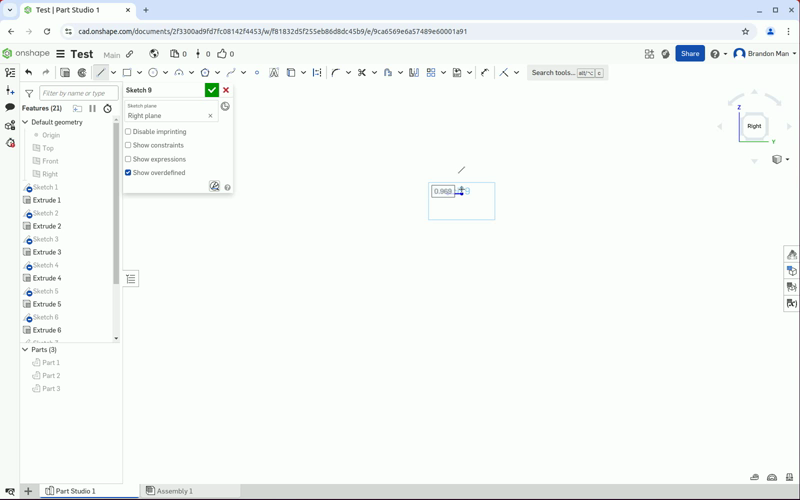
key_up(shift)
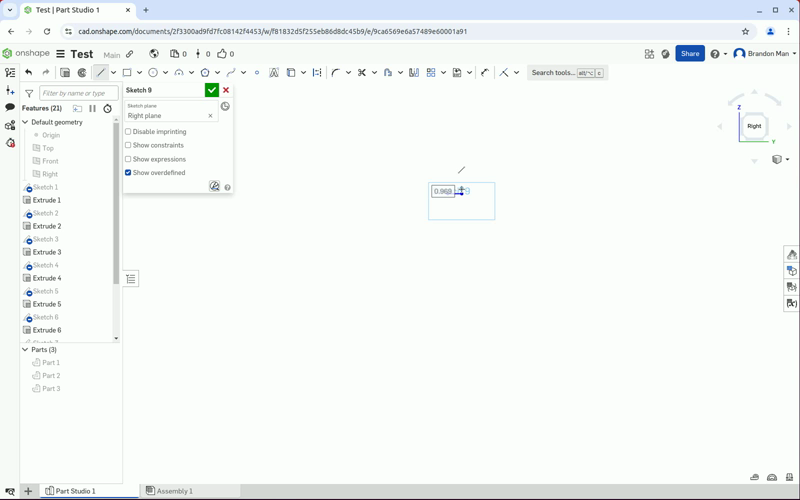
key_down(shift)
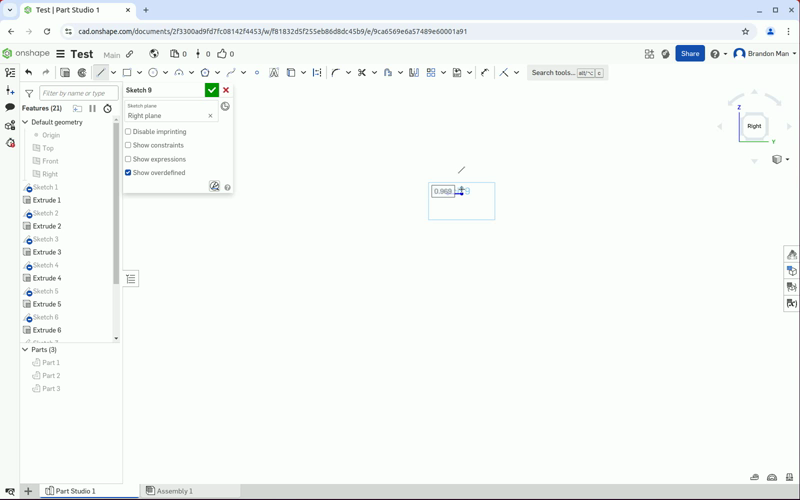
mouse_move(491, 188)
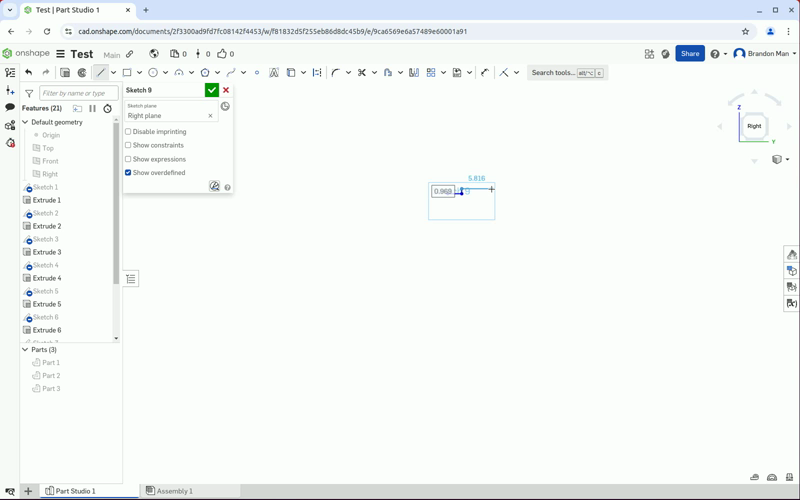
mouse_move(447, 188)
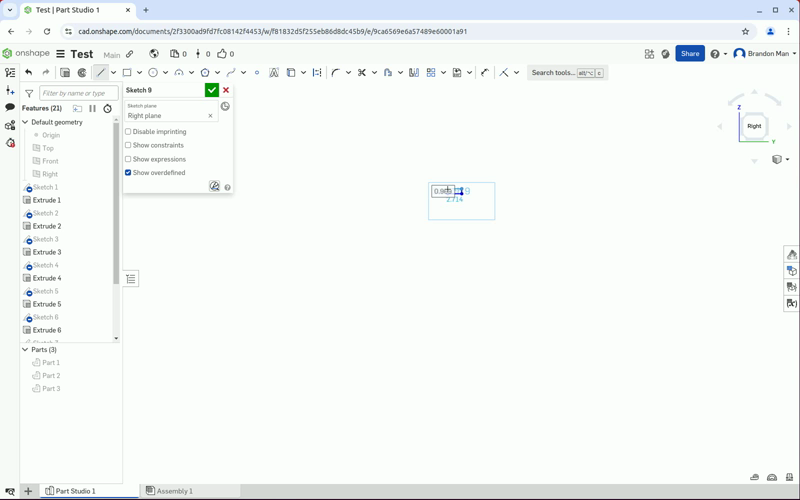
click(447, 188)
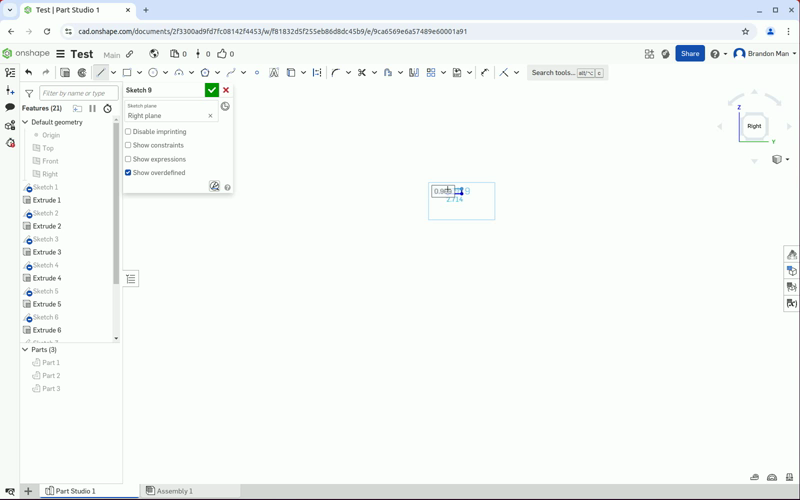
key_up(shift)
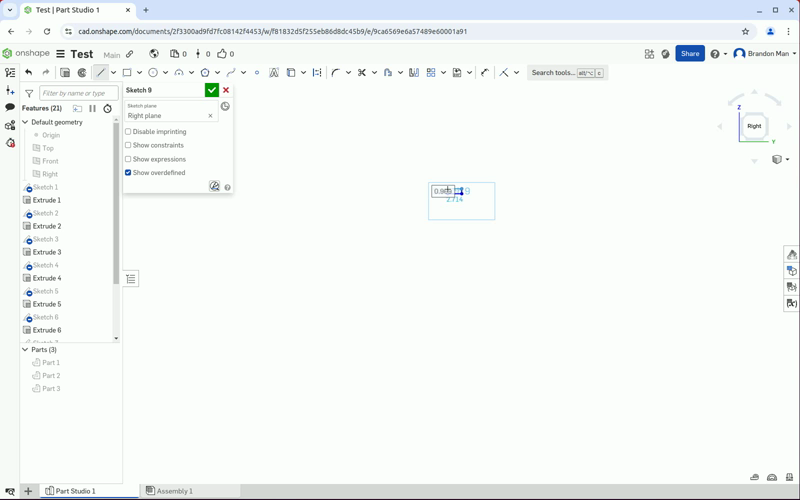
mouse_move(477, 188)
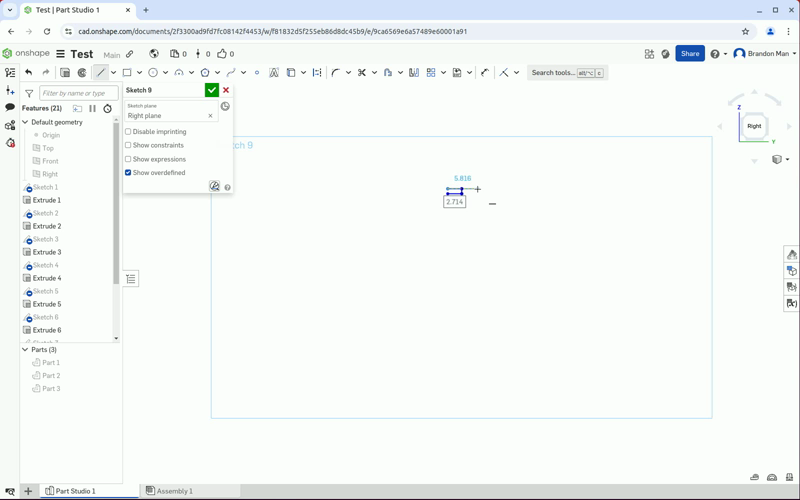
key_down(shift)
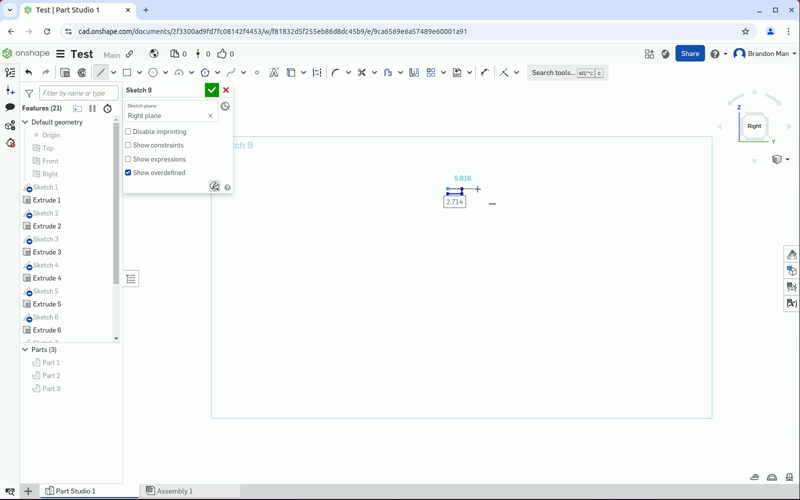
mouse_move(447, 193)
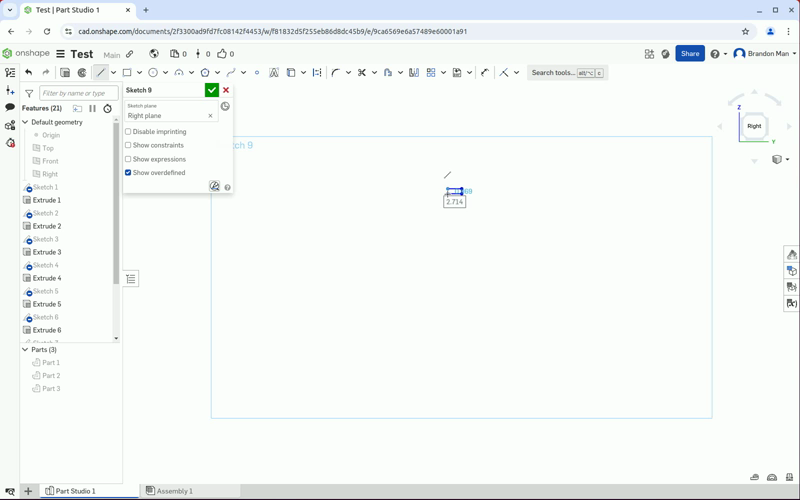
scroll(6)
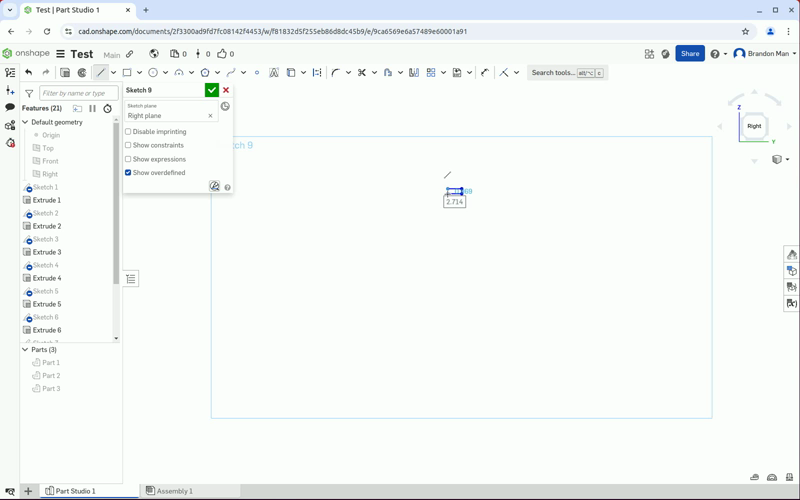
scroll(6)
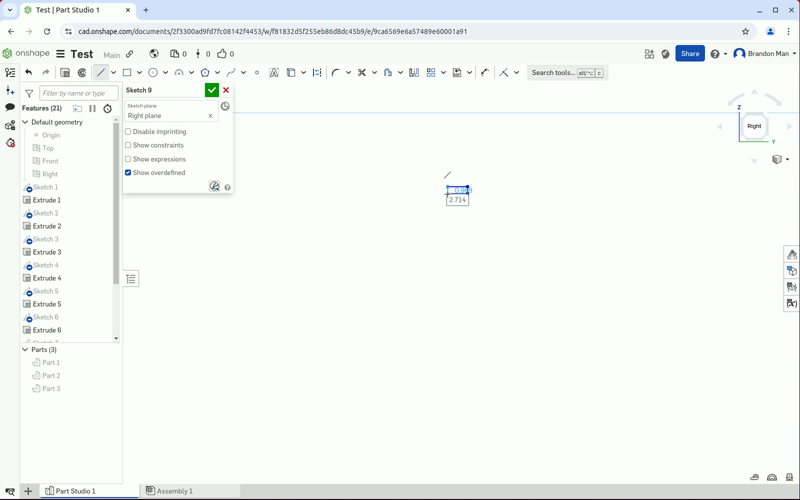
scroll(6)
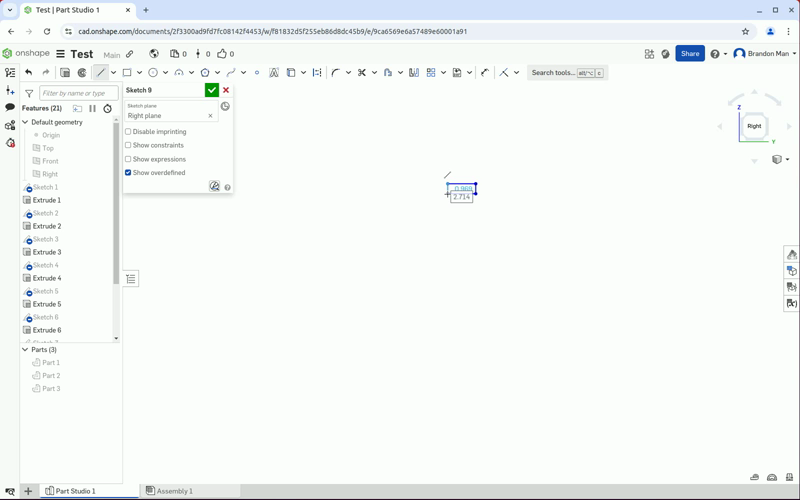
scroll(6)
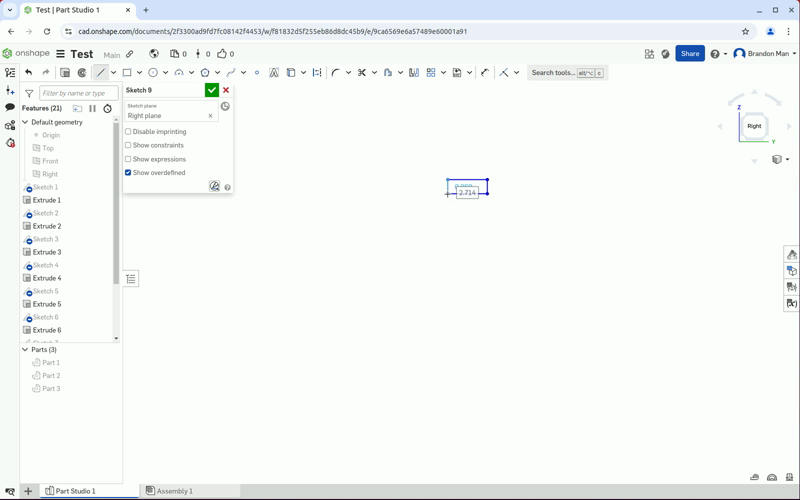
scroll(6)
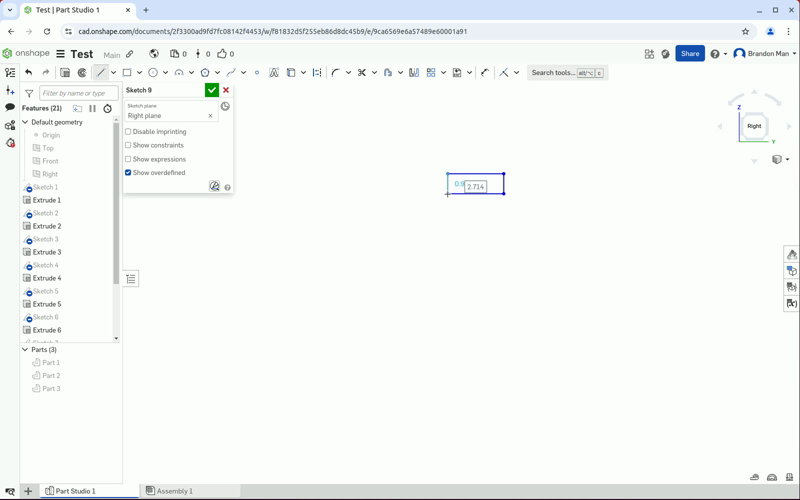
scroll(6)
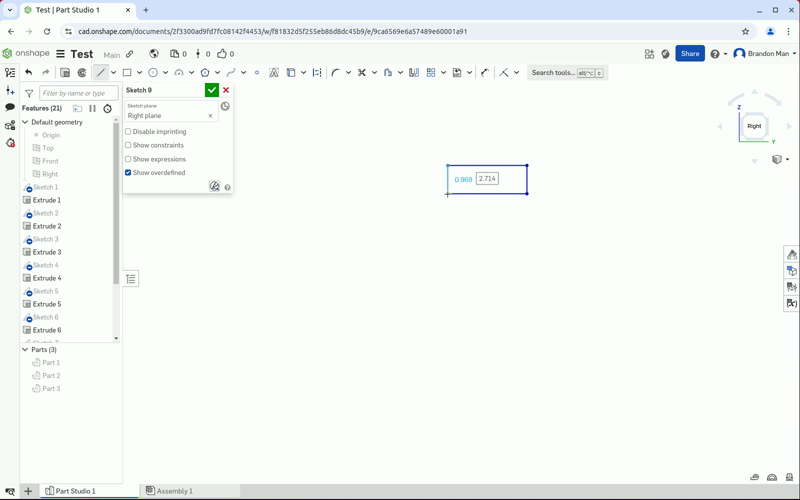
scroll(6)
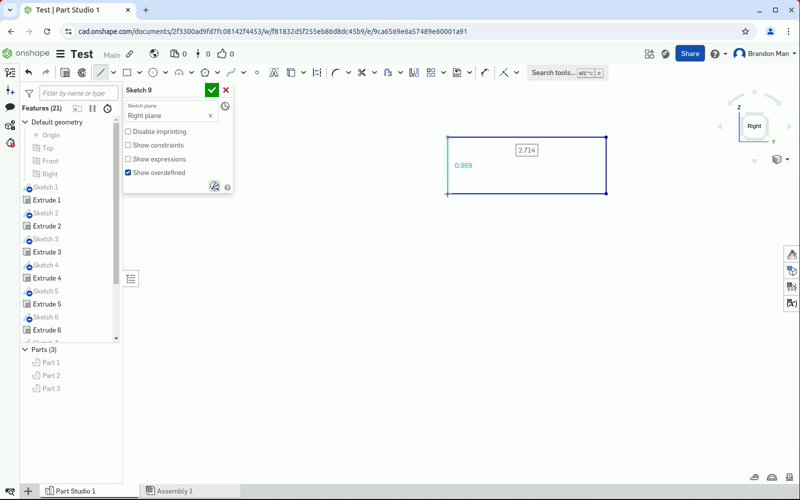
key_up(shift)
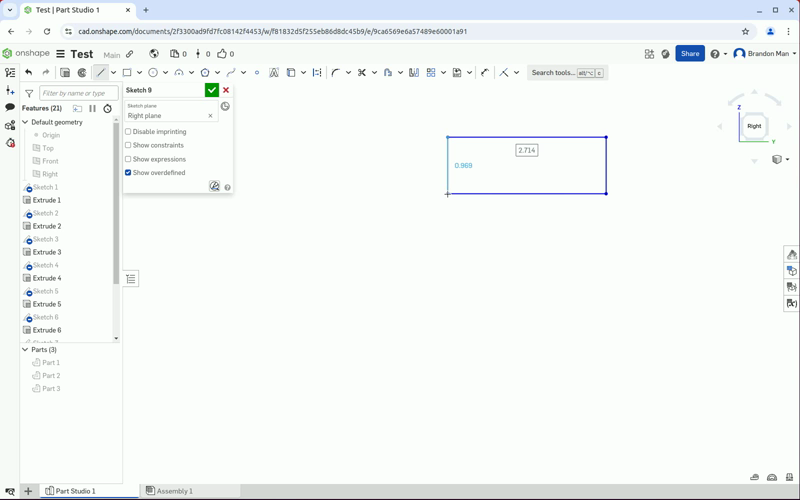
click(447, 193)
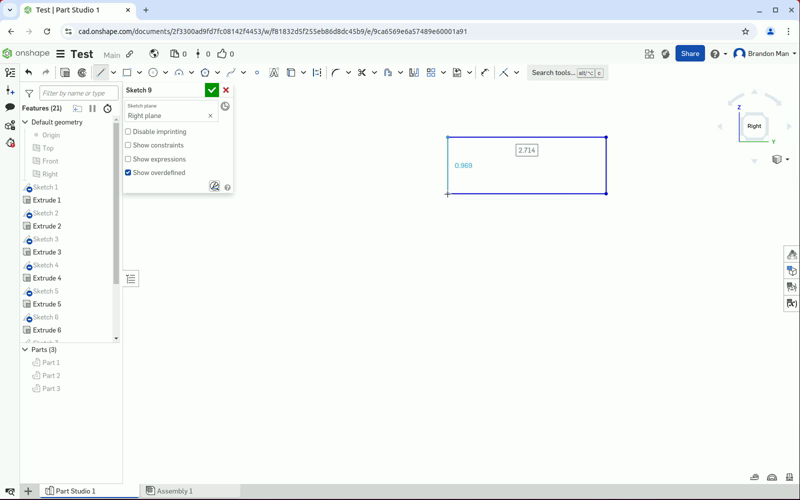
scroll(-6)
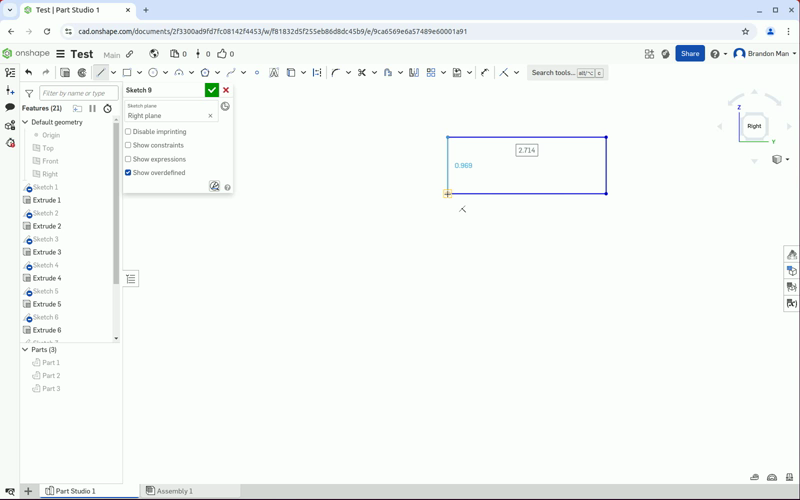
scroll(-6)
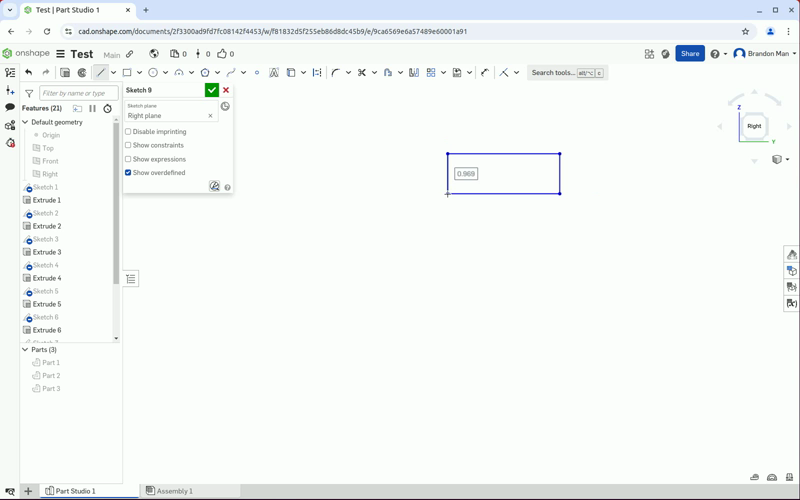
scroll(-6)
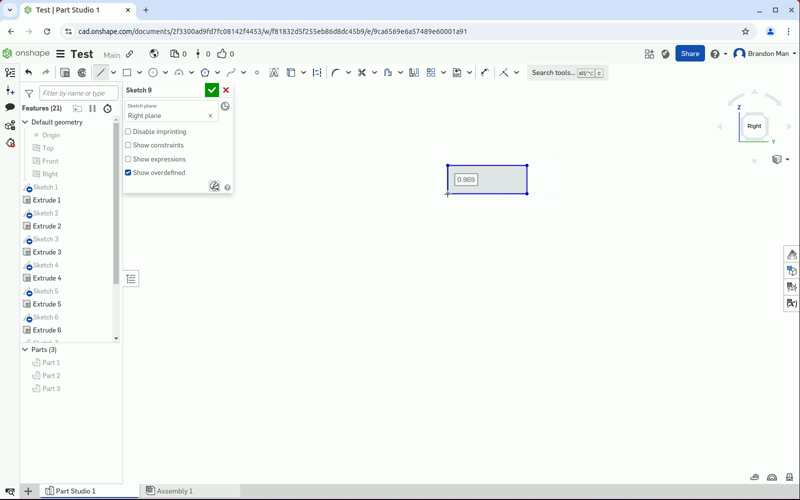
scroll(-6)
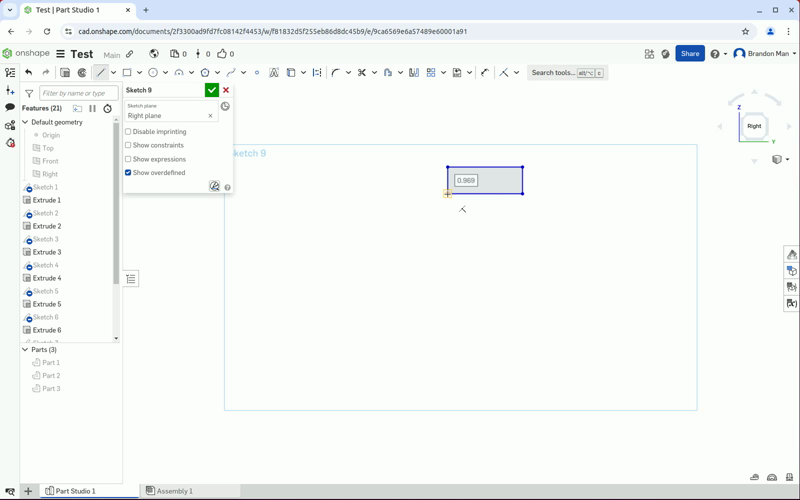
scroll(-6)
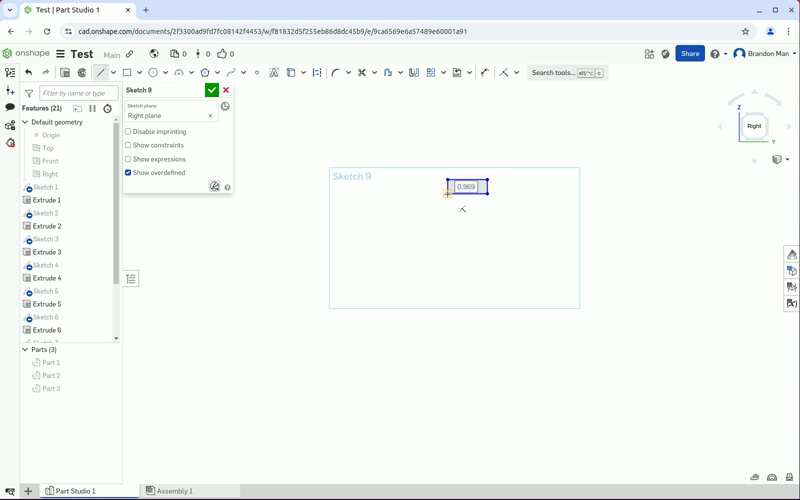
scroll(-6)
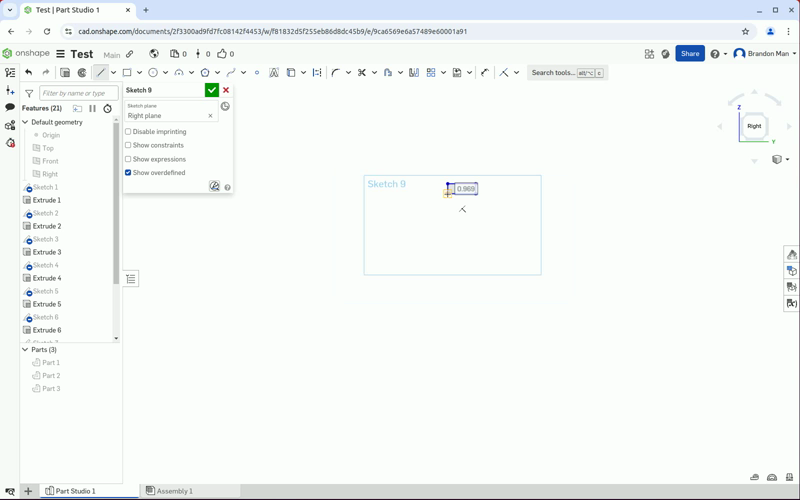
scroll(-6)
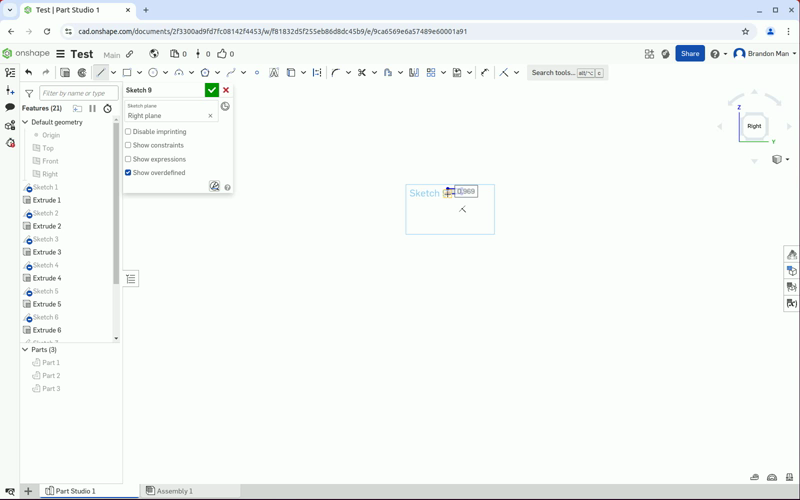
key(esc)
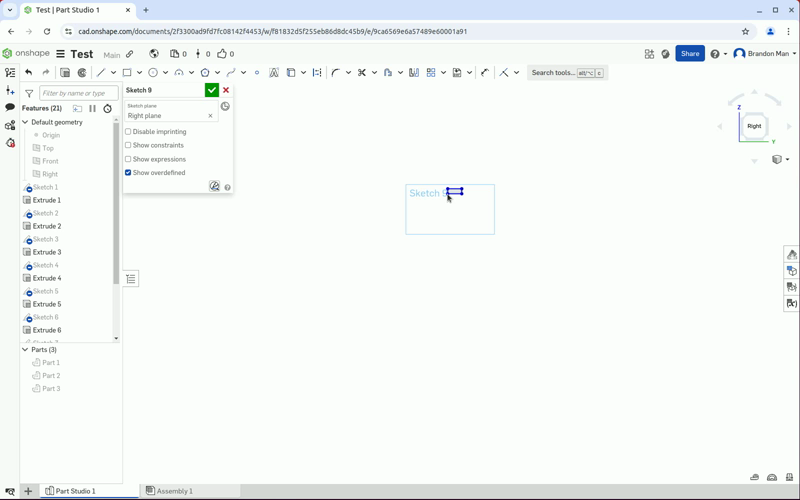
mouse_move(451, 192)
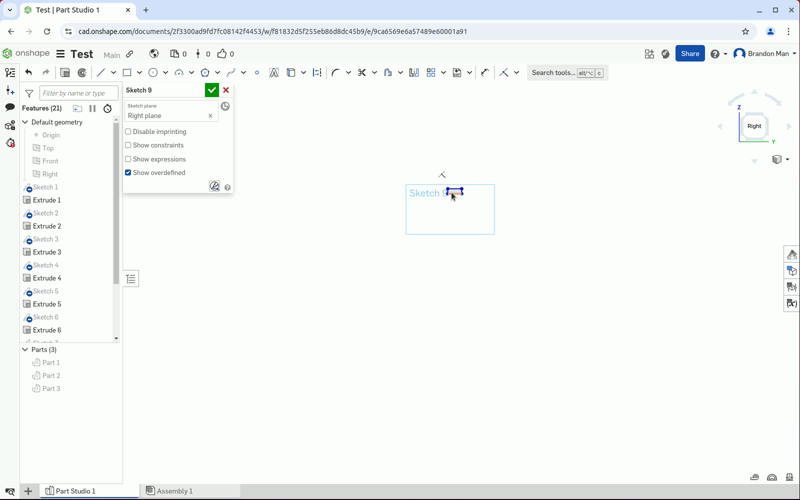
scroll(6)
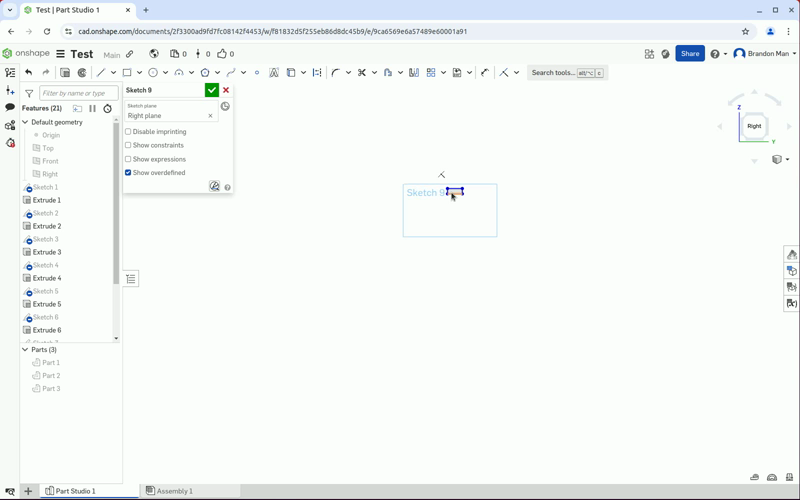
scroll(6)
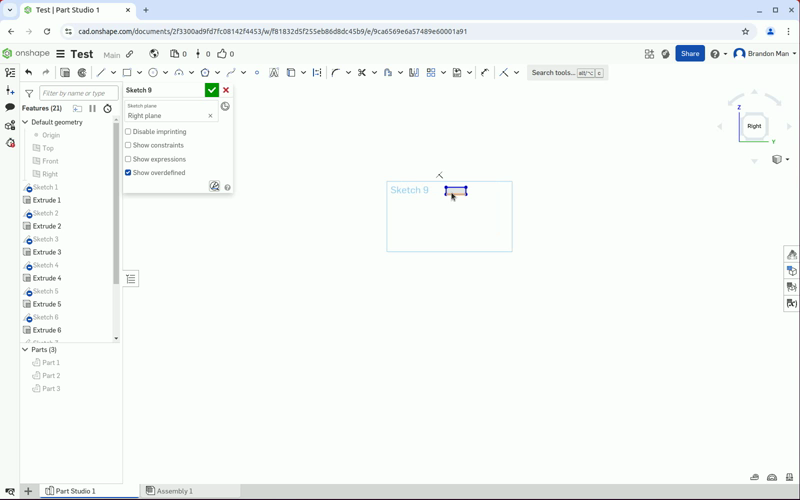
scroll(6)
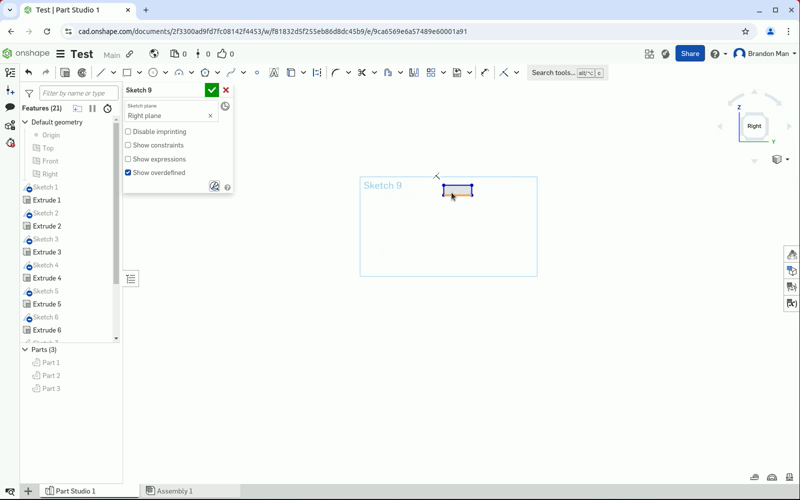
scroll(6)
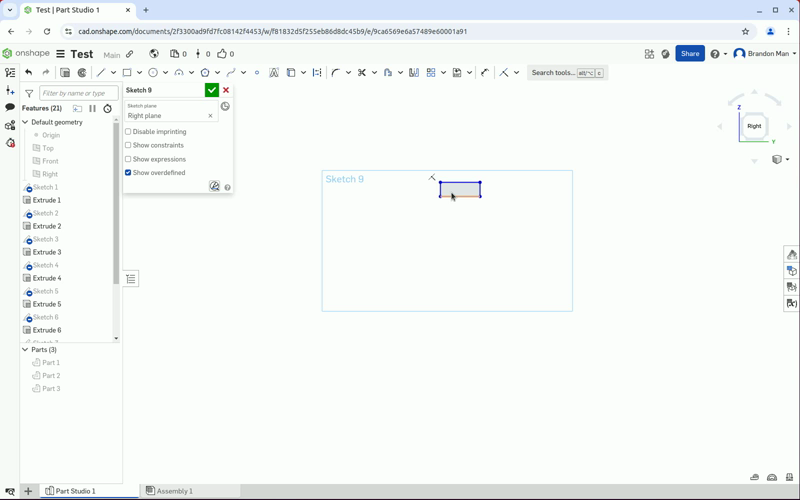
scroll(6)
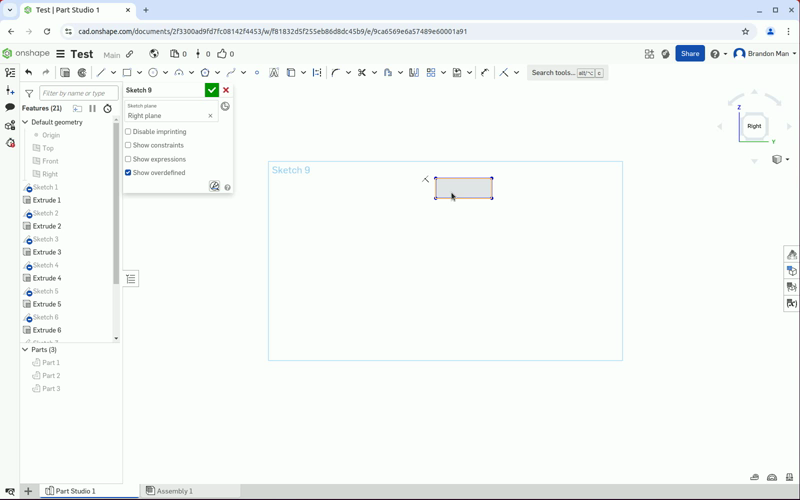
scroll(6)
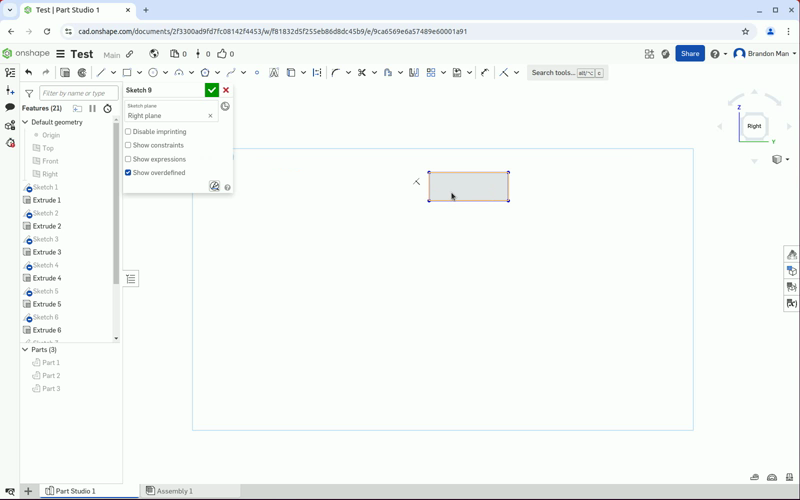
scroll(6)
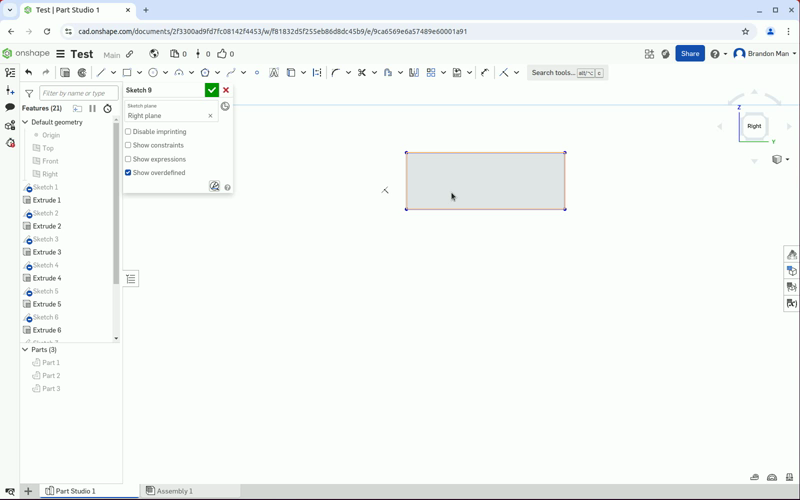
click(451, 192)
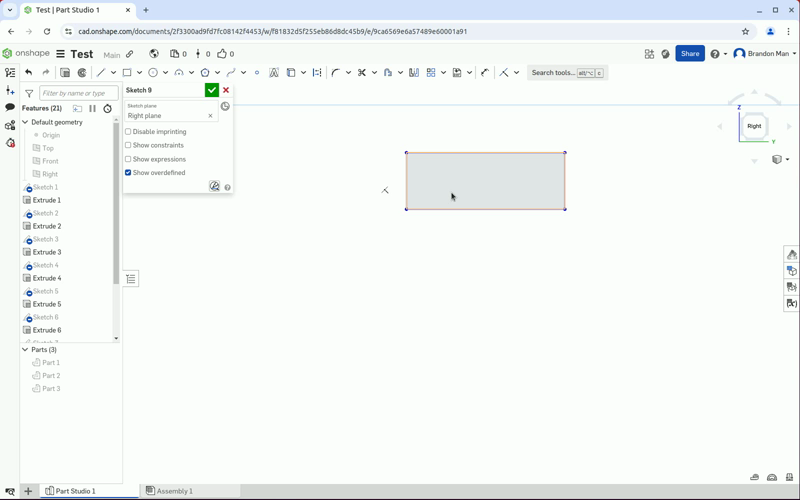
scroll(-6)
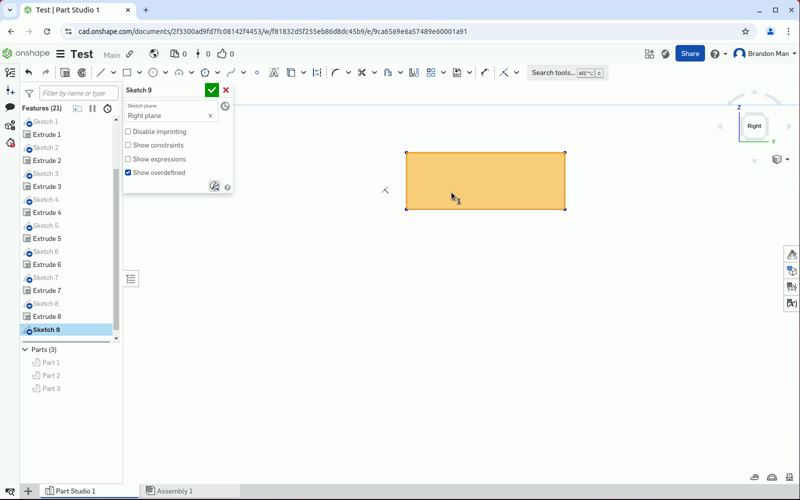
scroll(-6)
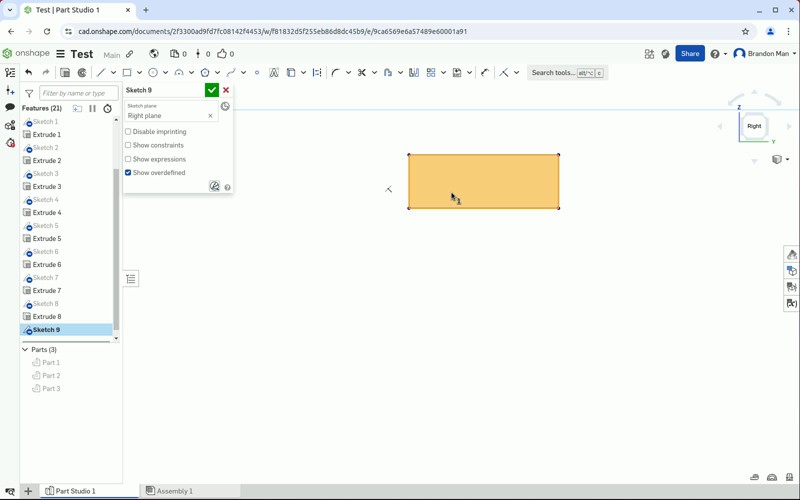
scroll(-6)
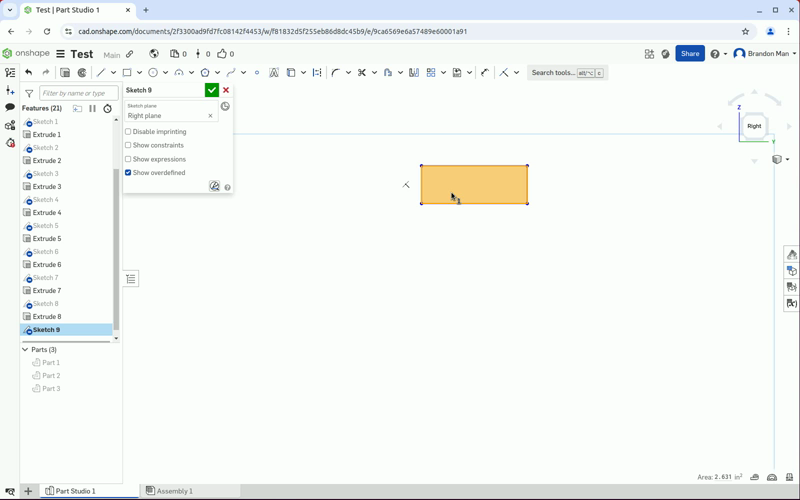
scroll(-6)
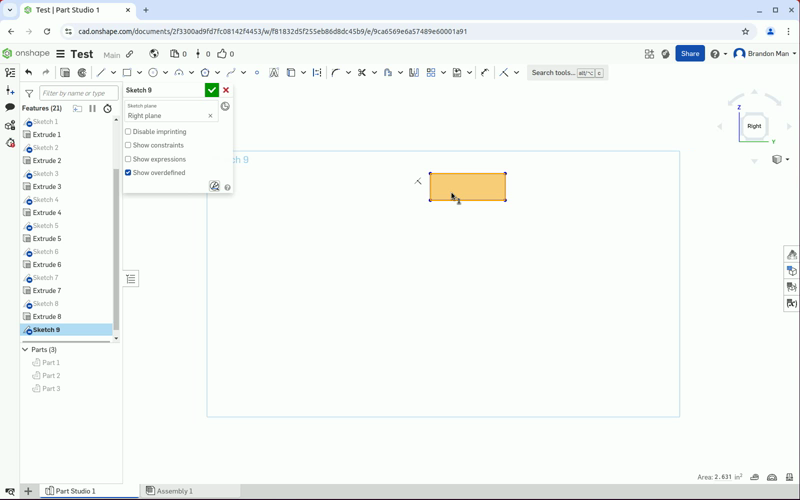
scroll(-6)
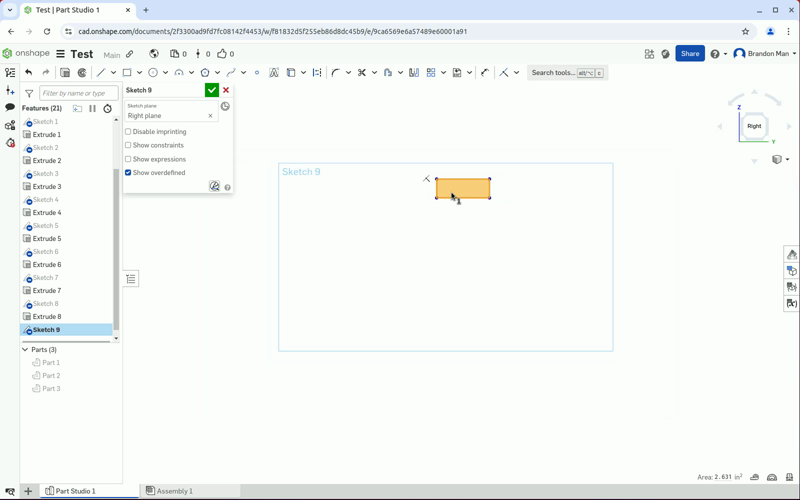
scroll(-6)
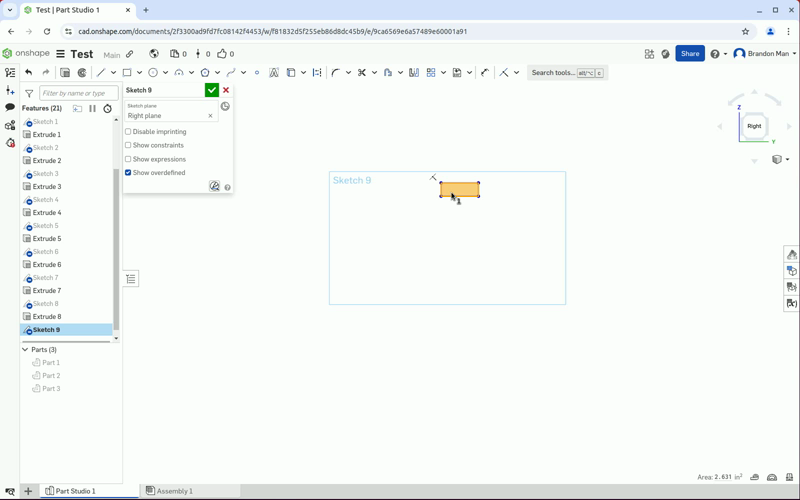
scroll(-6)
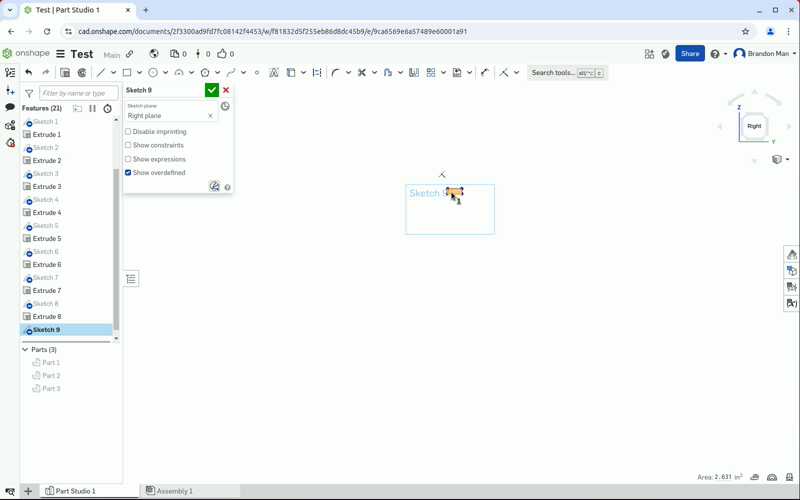
mouse_move(73, 352)
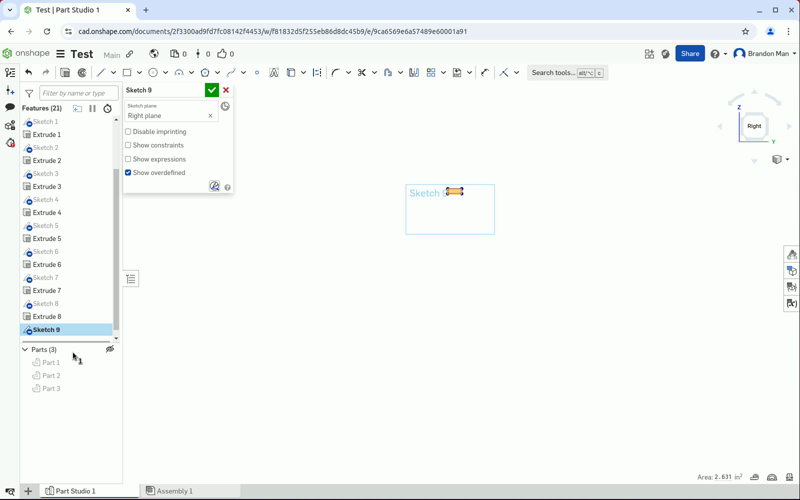
key(shift+y)
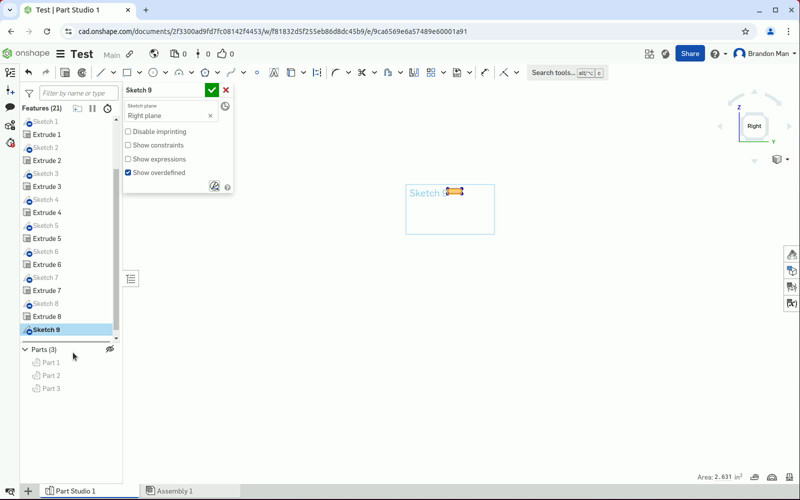
key(shift+e)
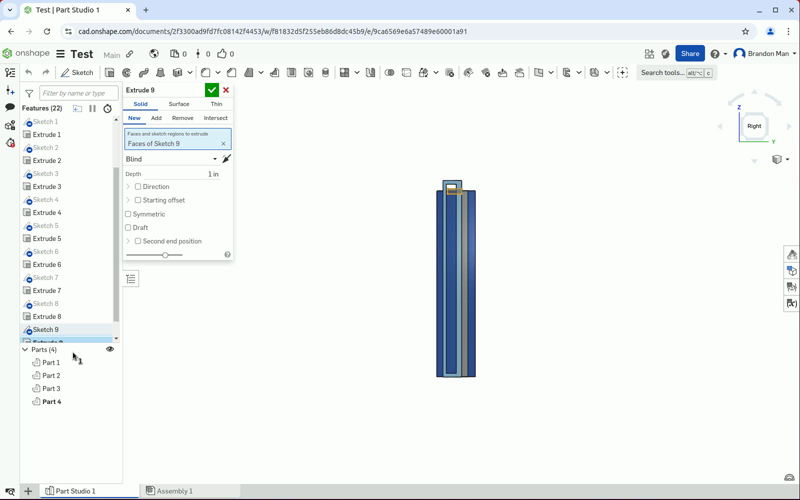
mouse_move(143, 106)
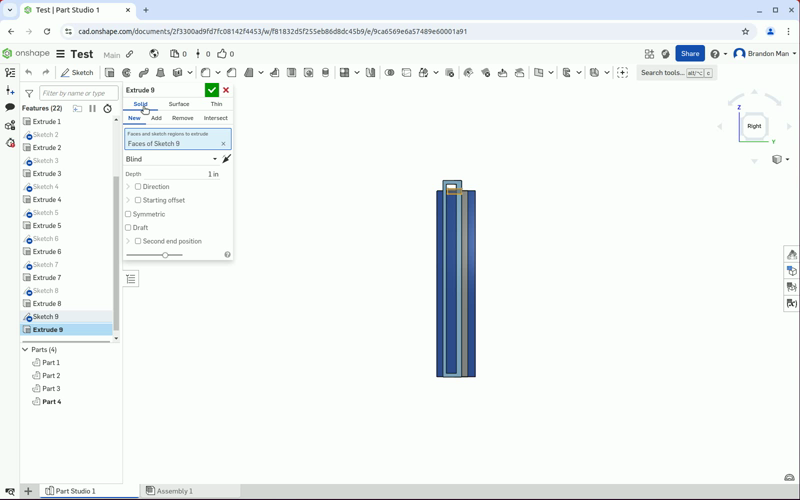
click(143, 106)
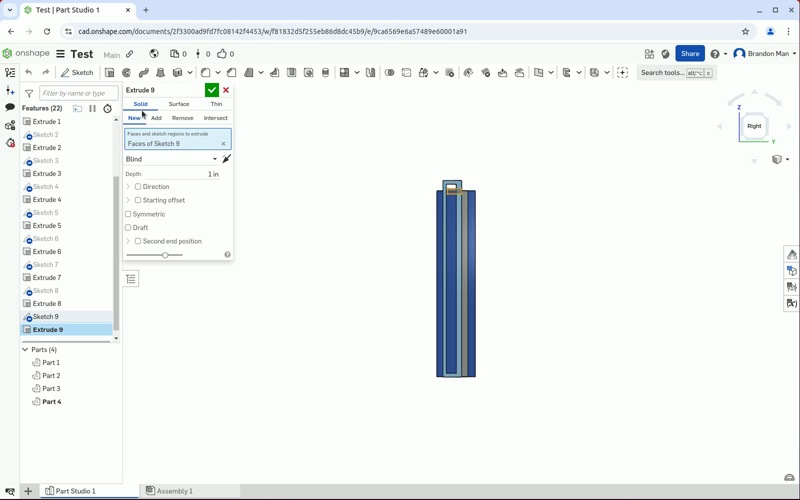
mouse_move(137, 120)
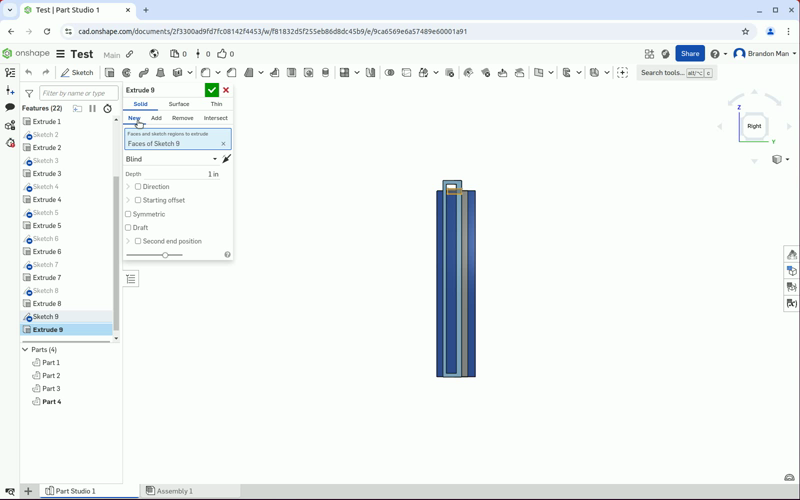
click(137, 120)
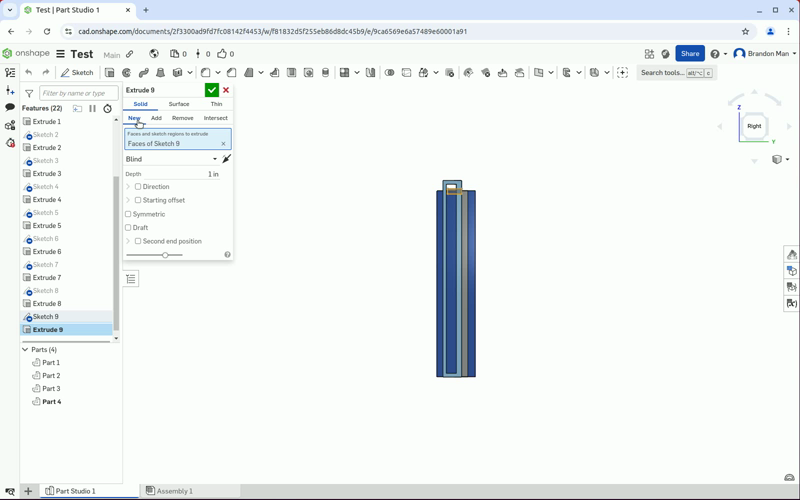
key(tab, 4)
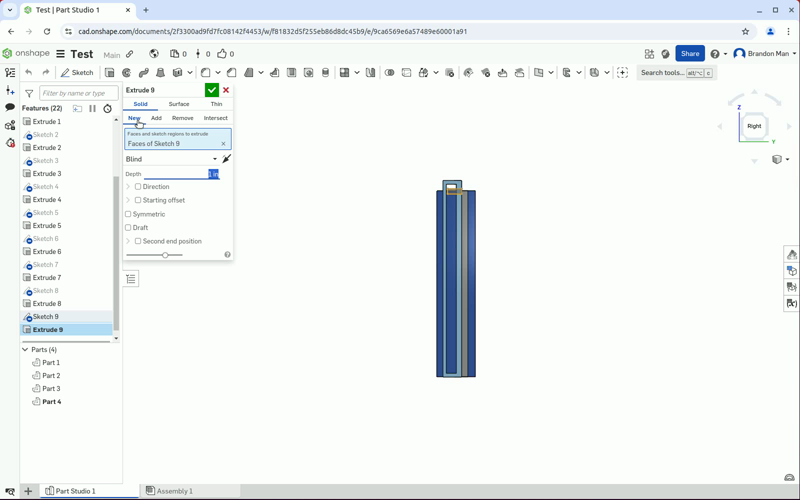
text(23.108)
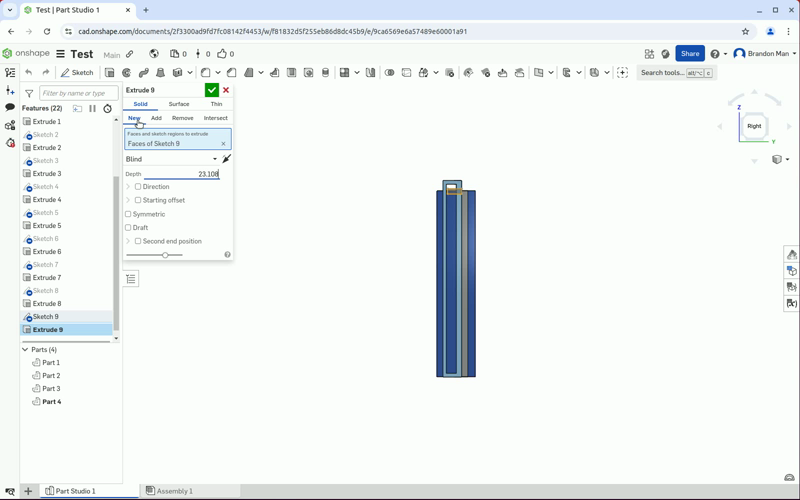
key(tab, 3)
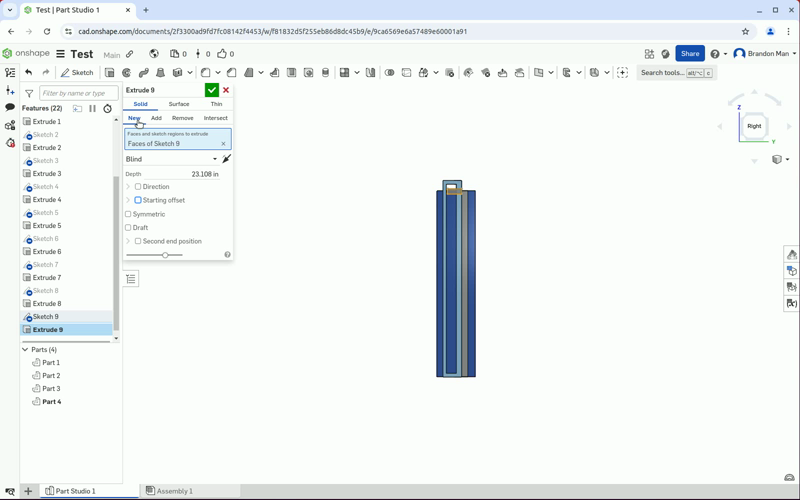
key(tab, 2)
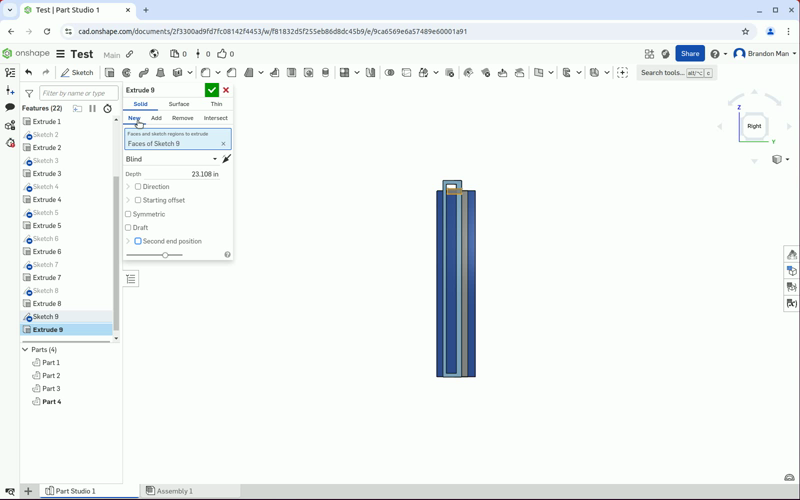
key(space)
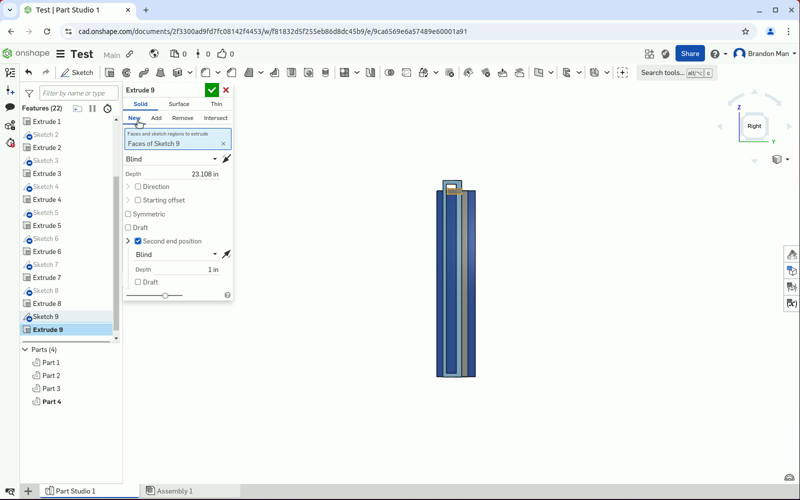
key(tab, 3)
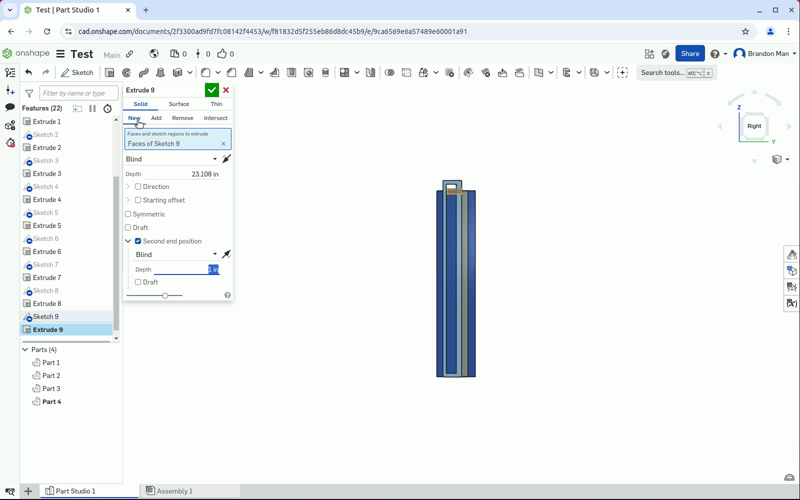
text(23.108)
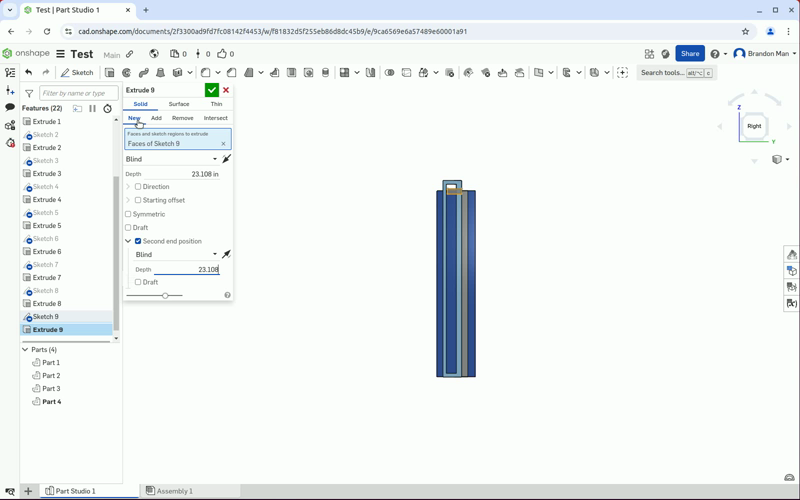
key(enter)
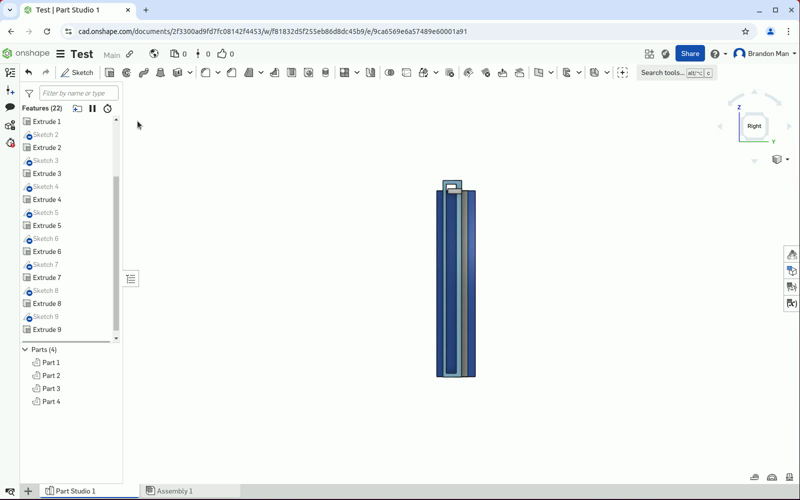
key(shift+h)
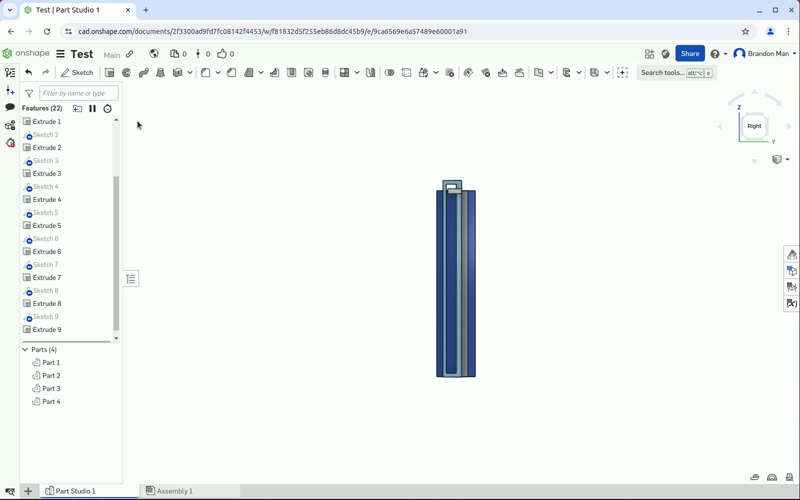
key(shift+h)
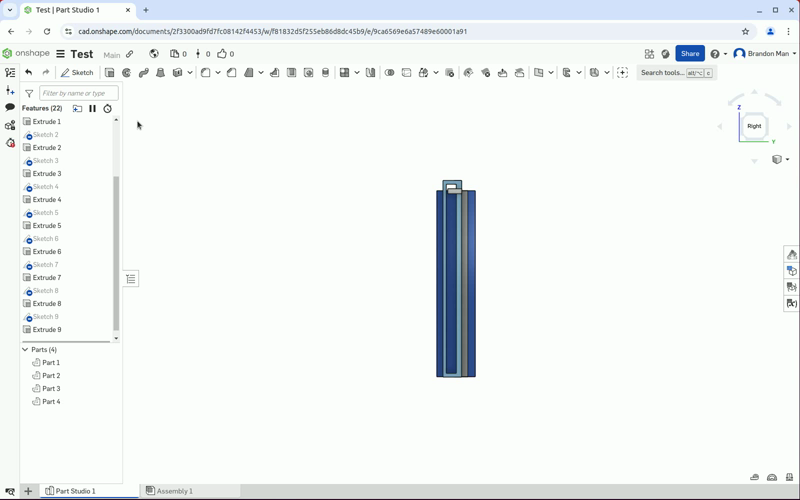
mouse_move(69, 111)
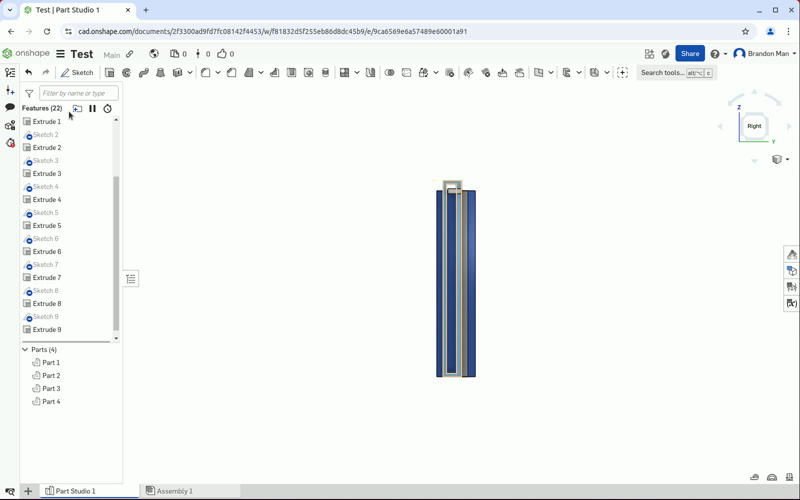
click(69, 111)
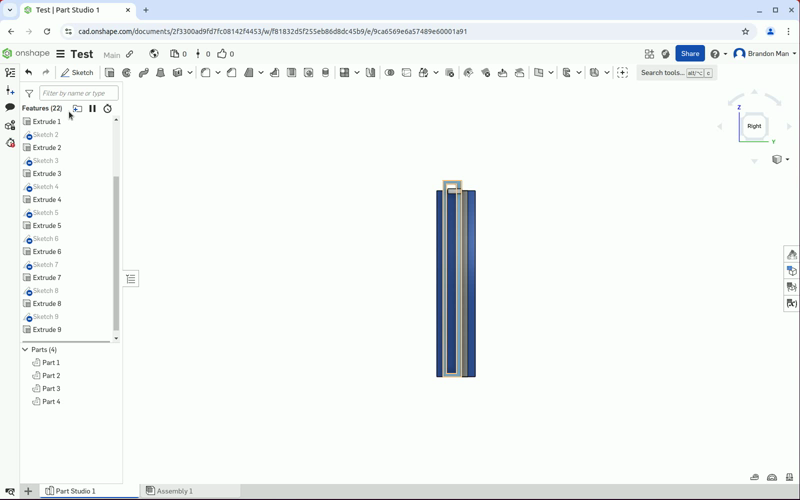
key(shift+s)
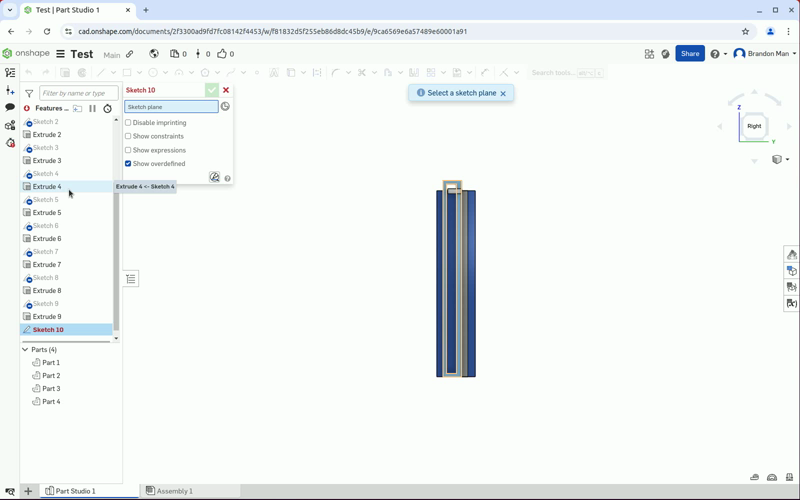
scroll(3)
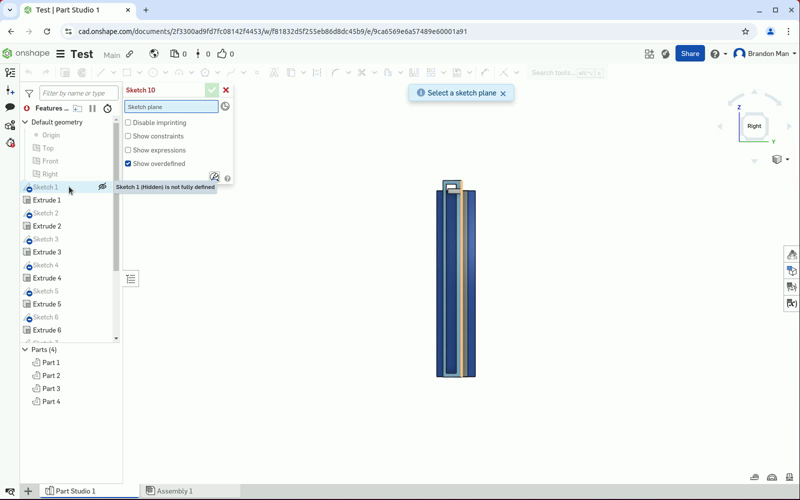
mouse_move(69, 176)
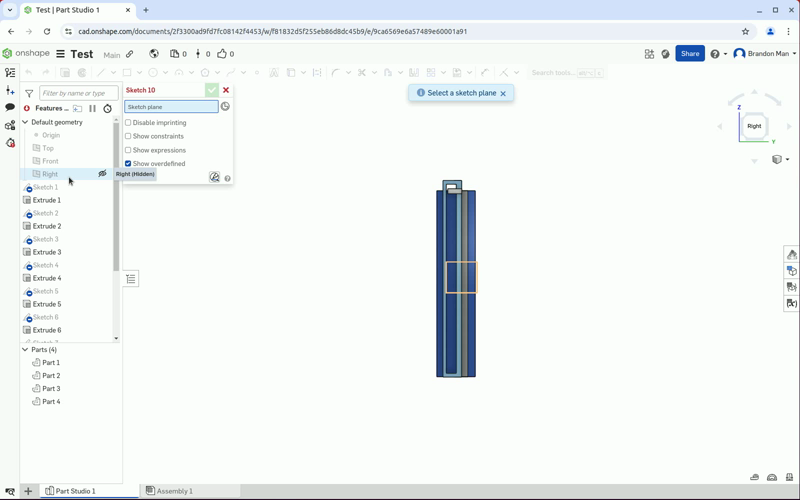
click(69, 176)
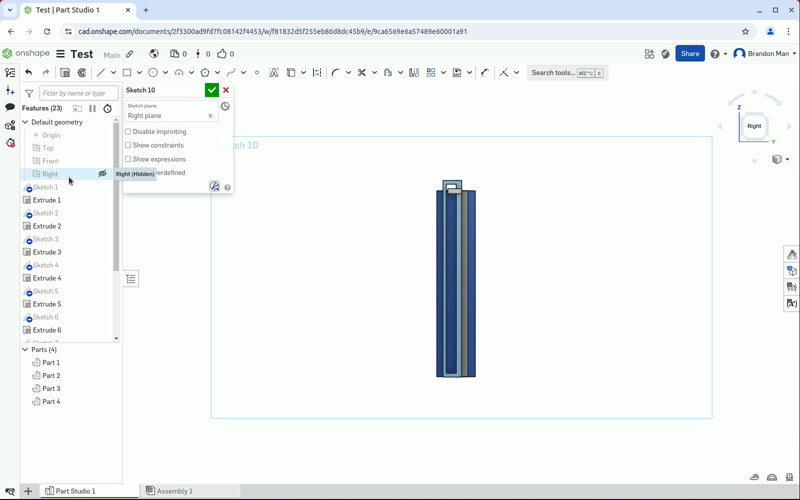
mouse_move(73, 352)
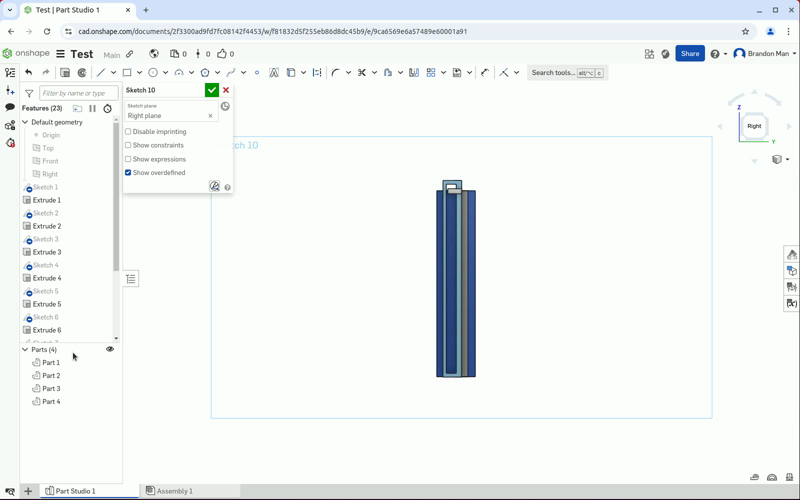
key(y)
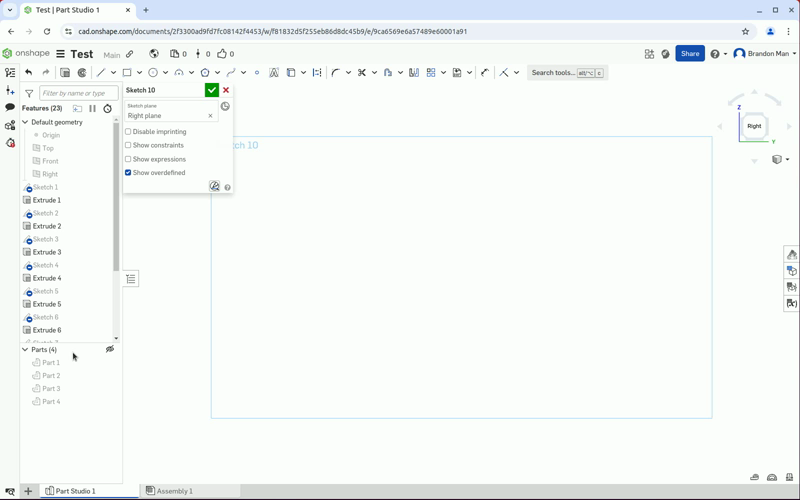
key(l)
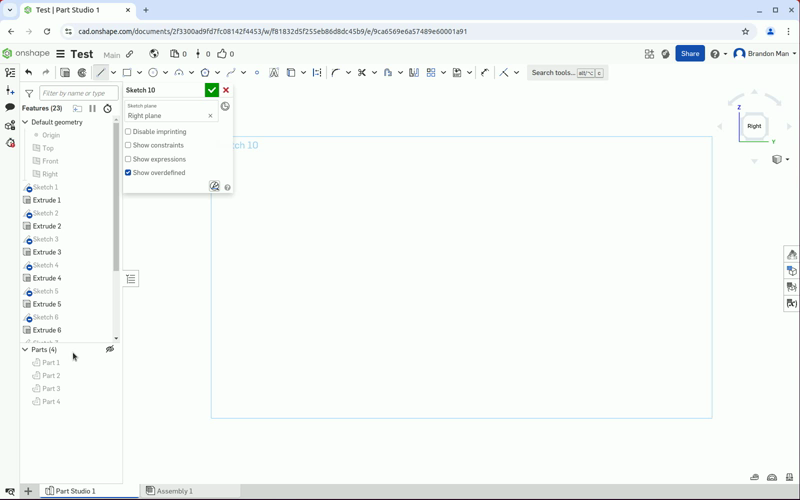
key_down(shift)
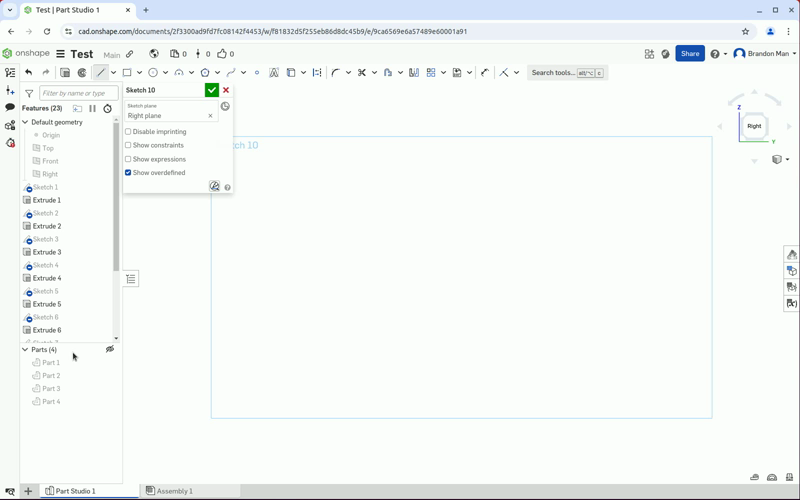
mouse_move(447, 376)
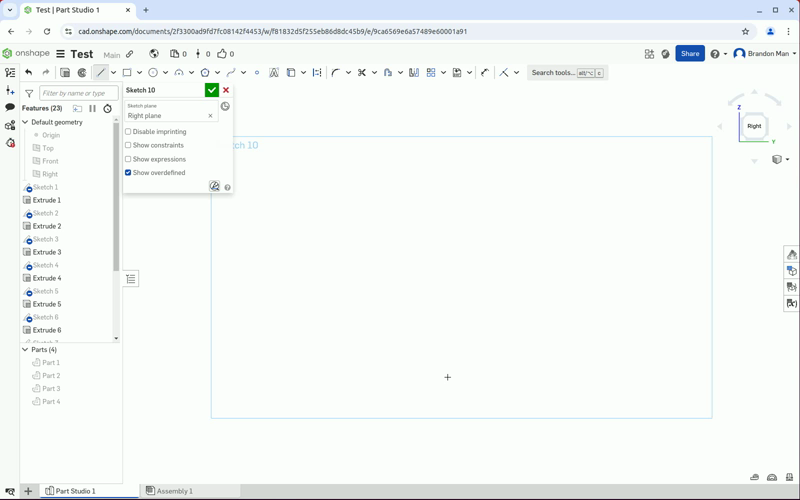
click(447, 376)
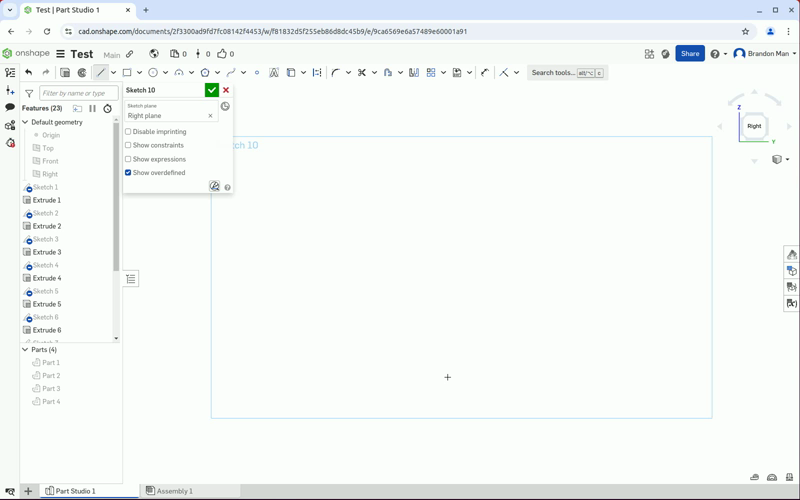
key_up(shift)
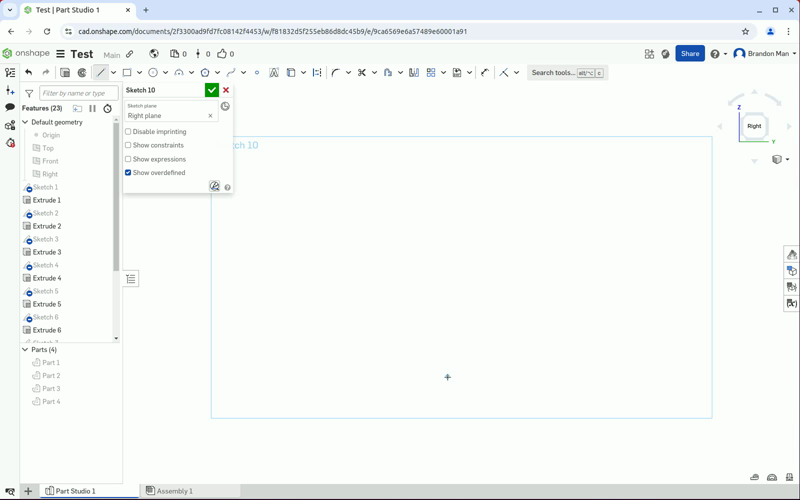
key_down(shift)
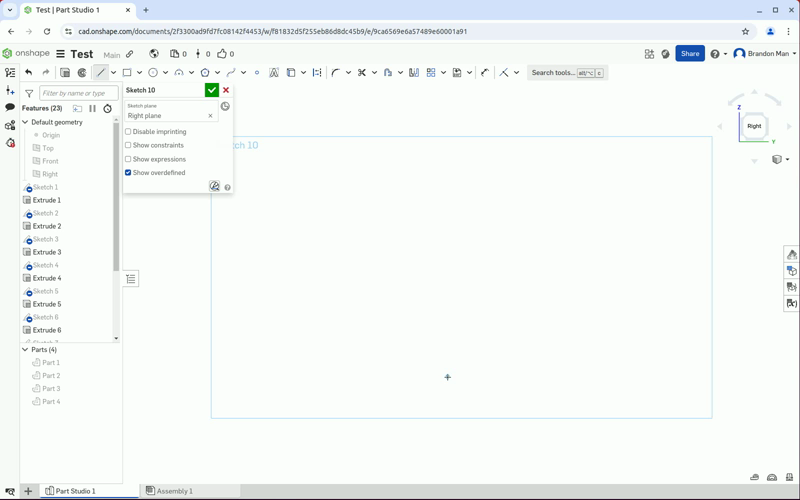
mouse_move(477, 376)
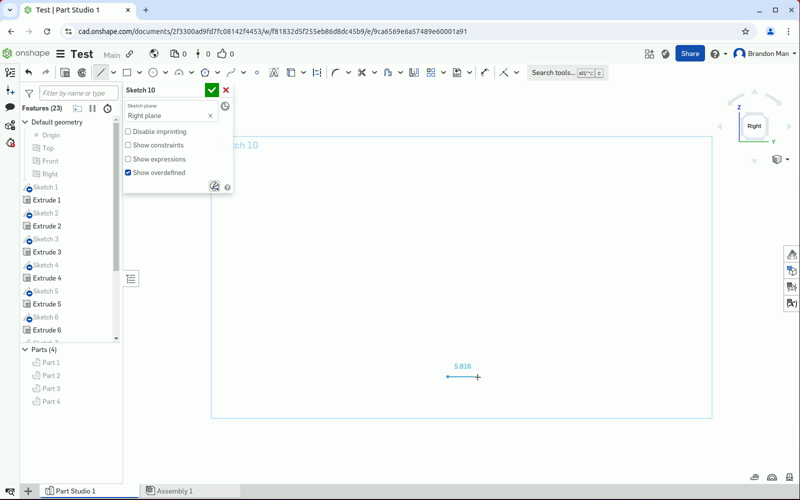
mouse_move(461, 376)
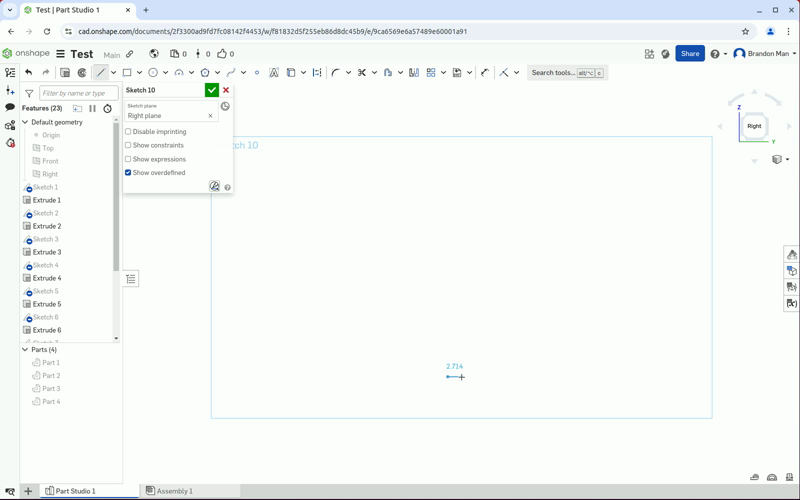
click(461, 376)
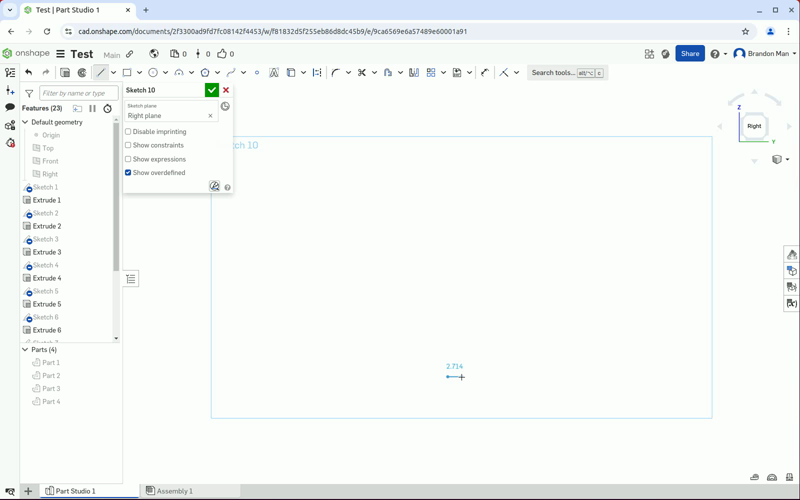
key_up(shift)
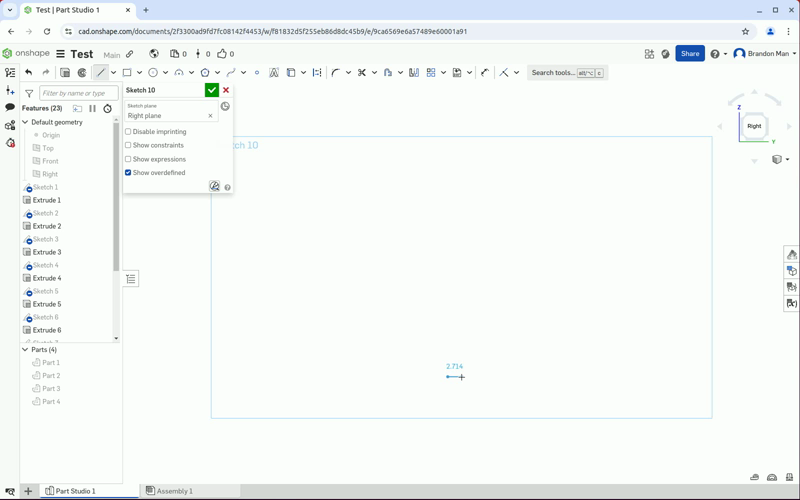
key_down(shift)
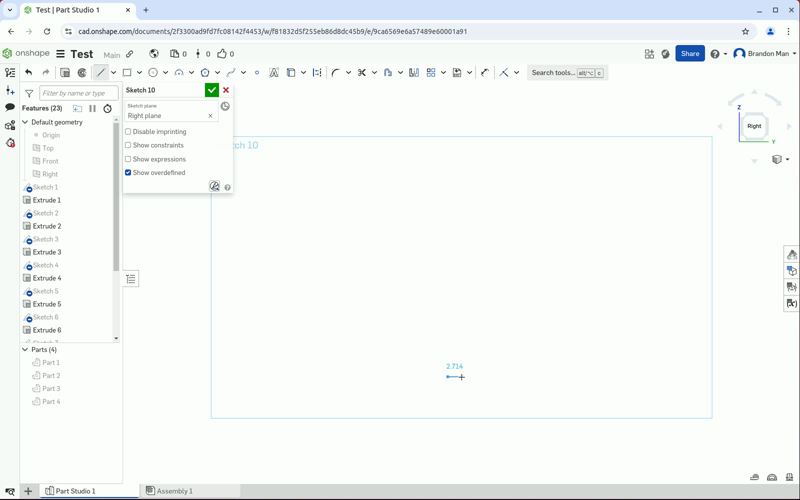
mouse_move(491, 376)
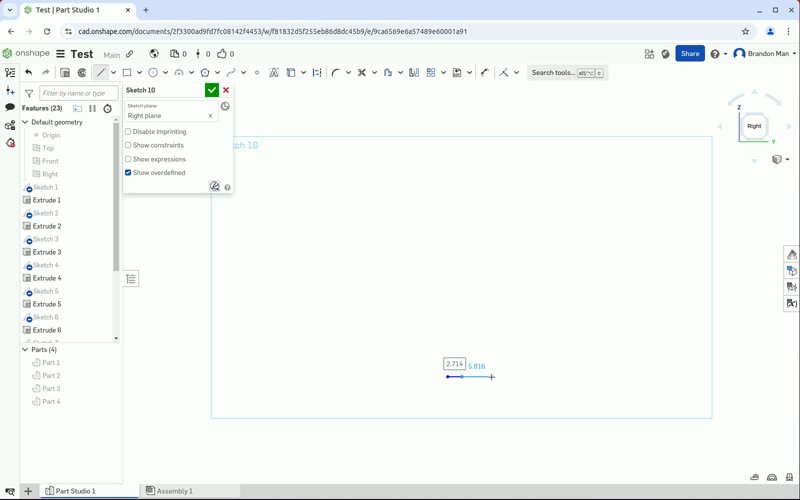
mouse_move(461, 371)
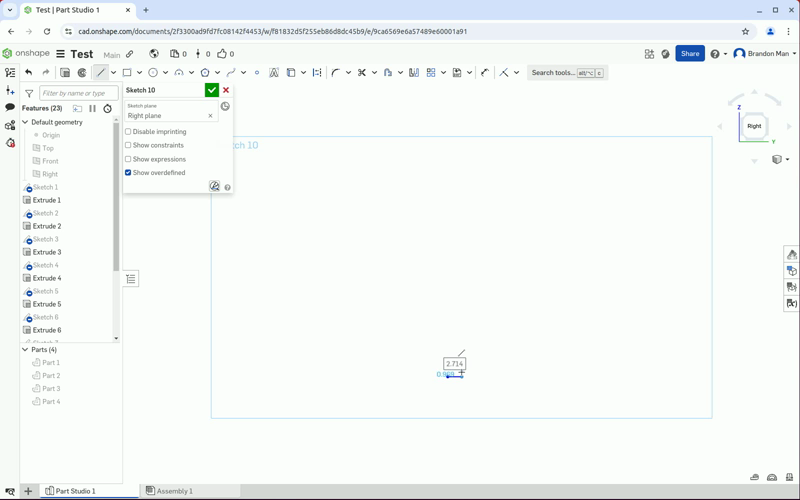
scroll(6)
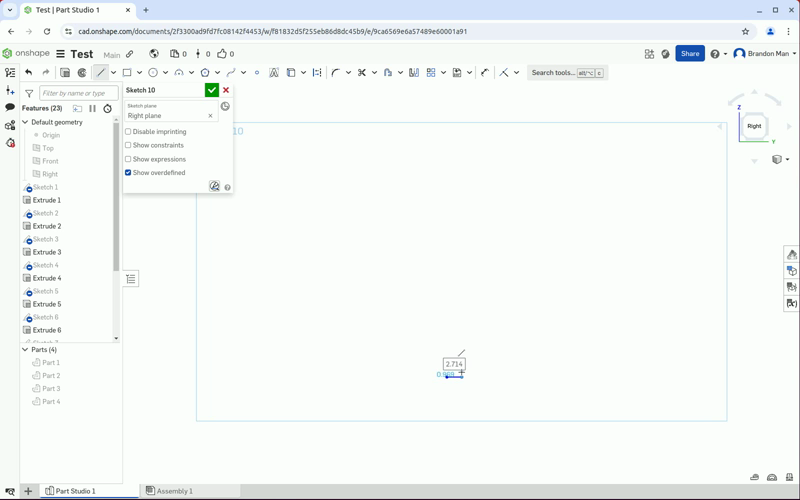
scroll(6)
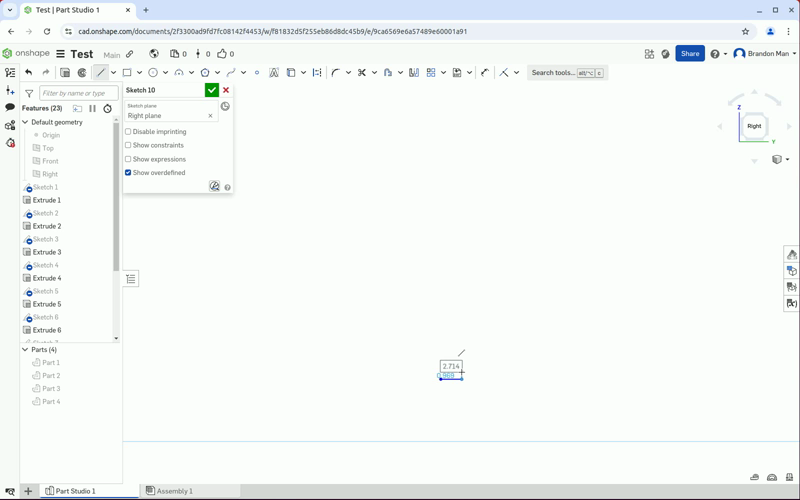
scroll(6)
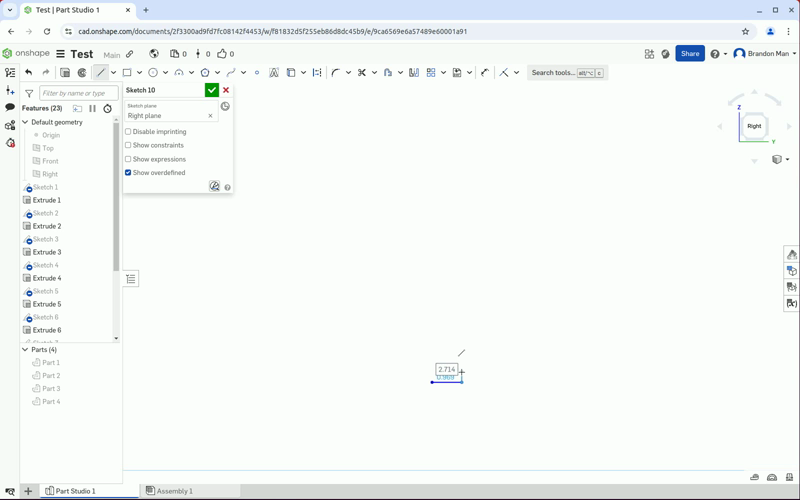
scroll(6)
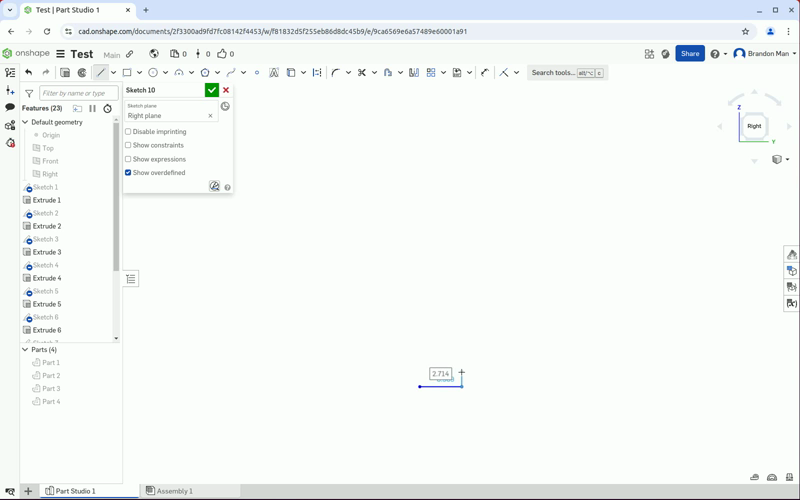
scroll(6)
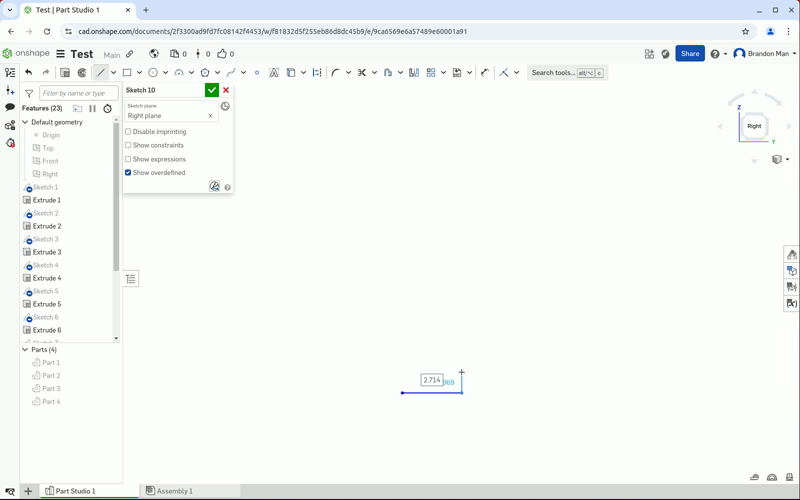
scroll(6)
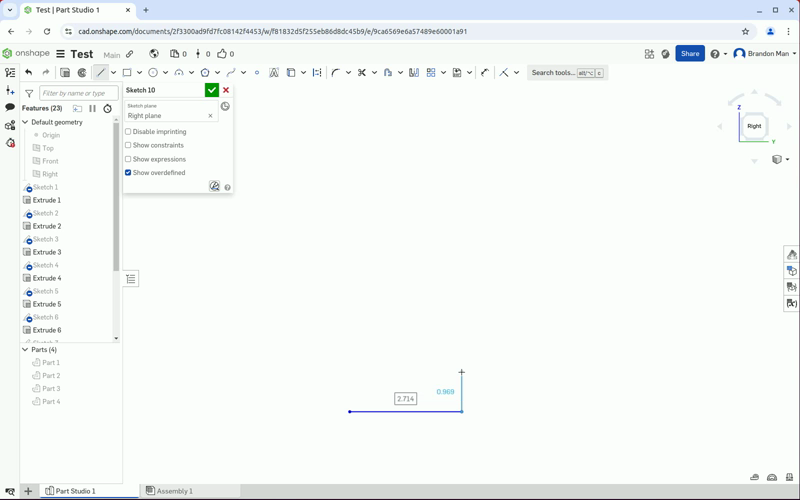
scroll(6)
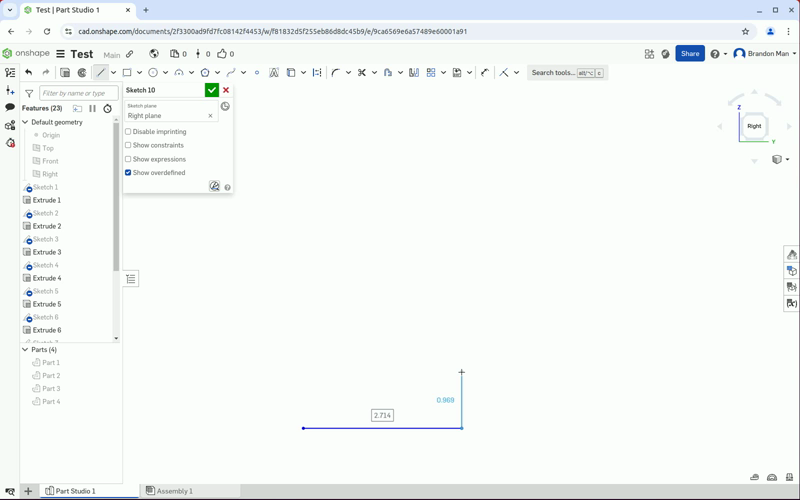
click(461, 371)
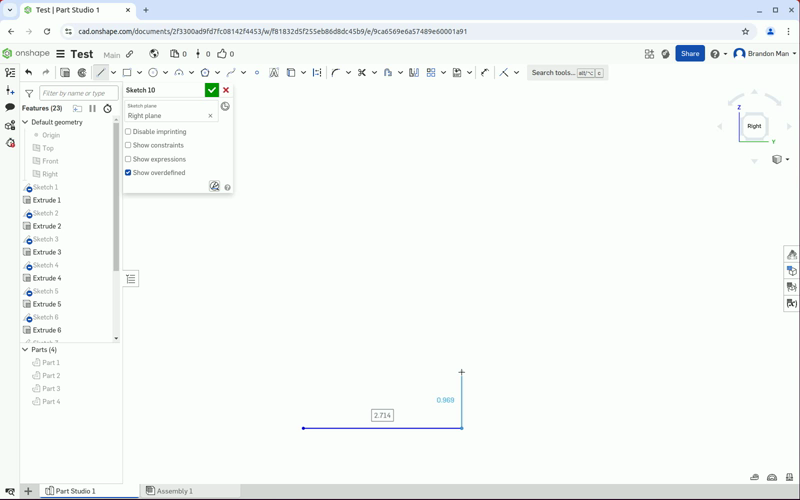
scroll(-6)
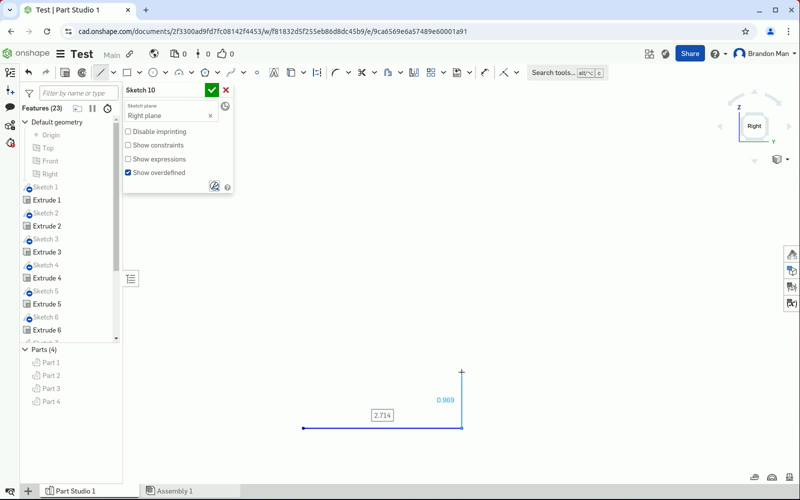
scroll(-6)
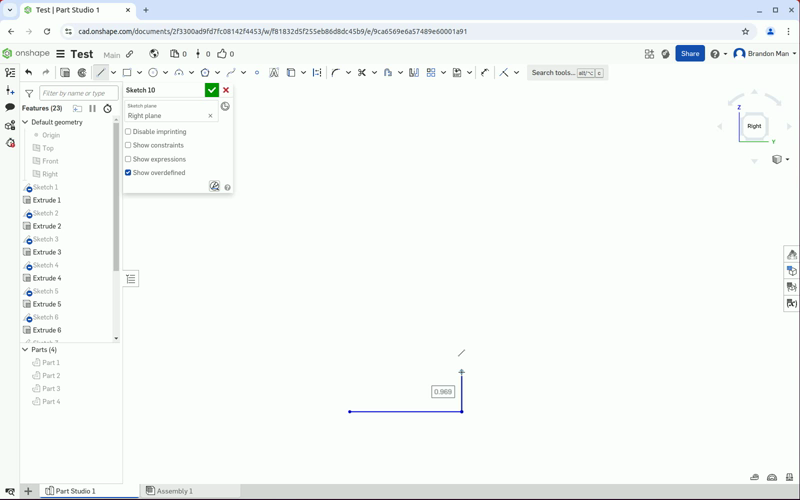
scroll(-6)
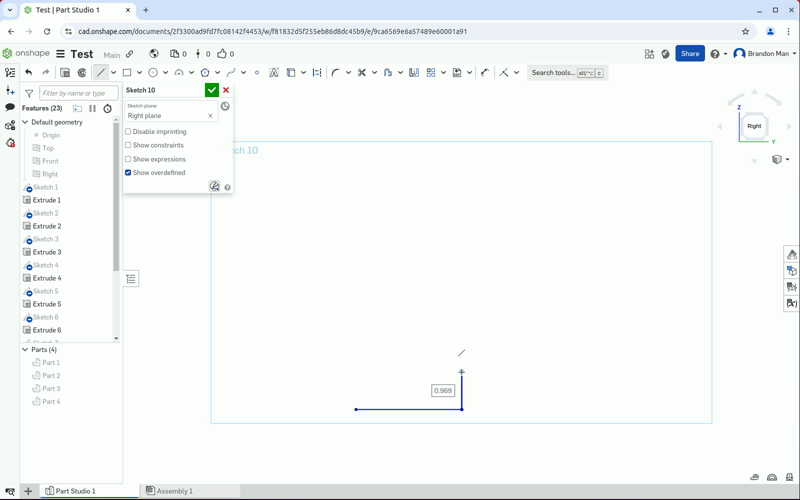
scroll(-6)
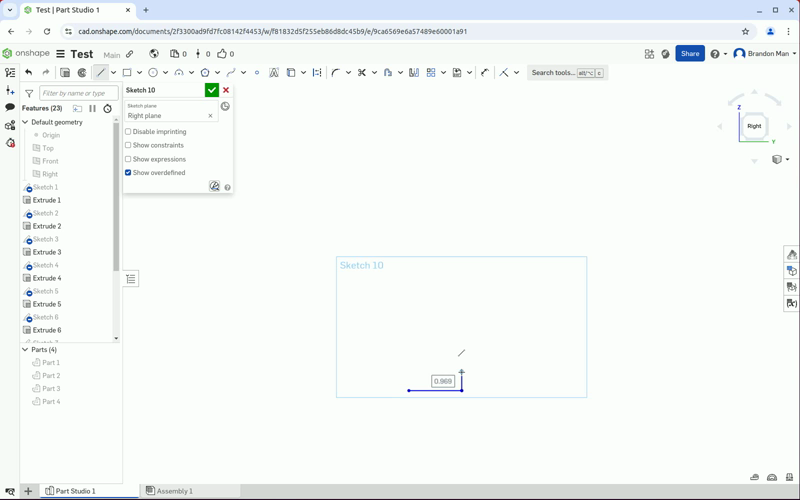
scroll(-6)
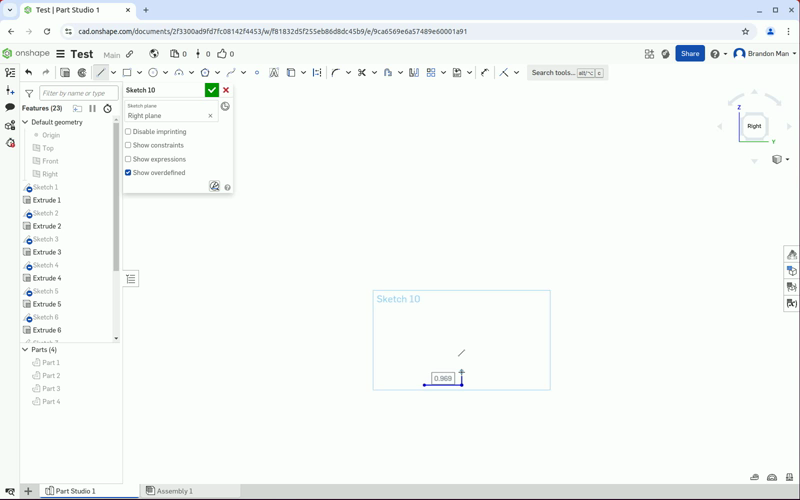
scroll(-6)
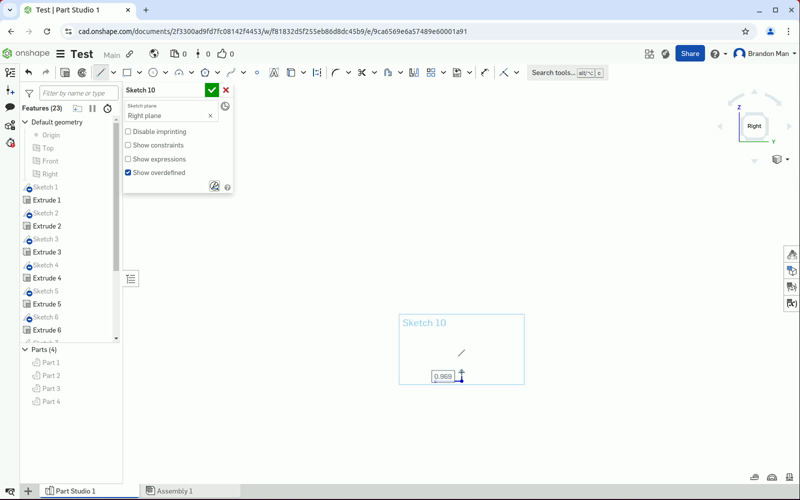
scroll(-6)
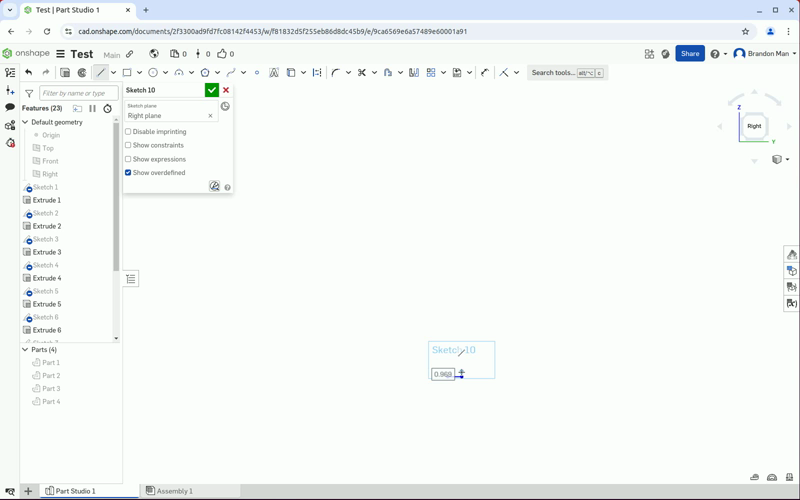
key_up(shift)
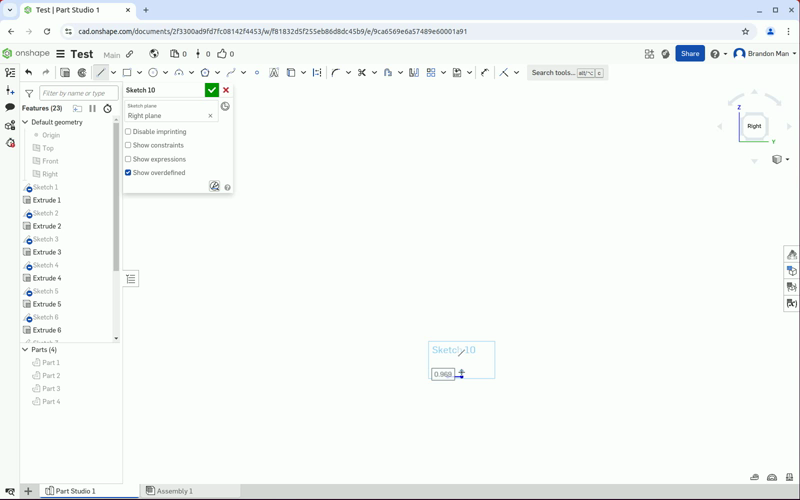
key_down(shift)
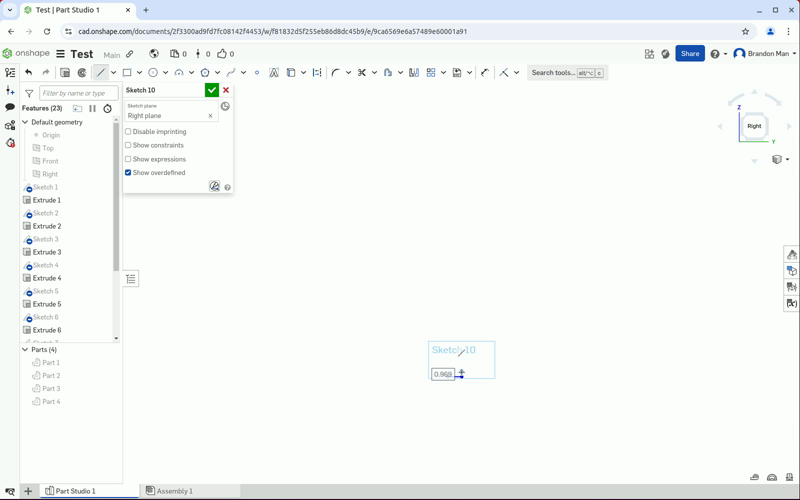
mouse_move(491, 371)
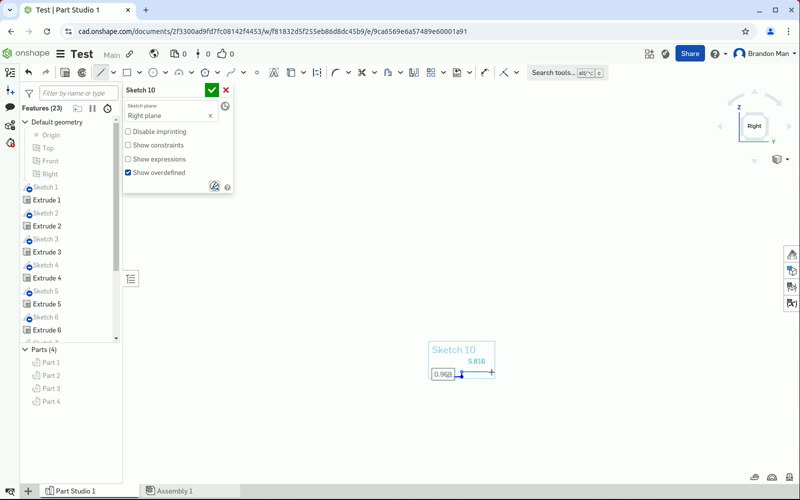
mouse_move(447, 371)
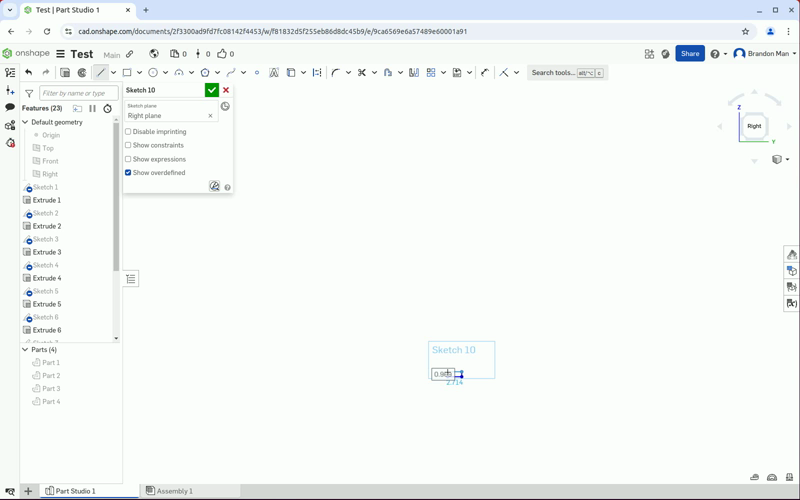
click(447, 371)
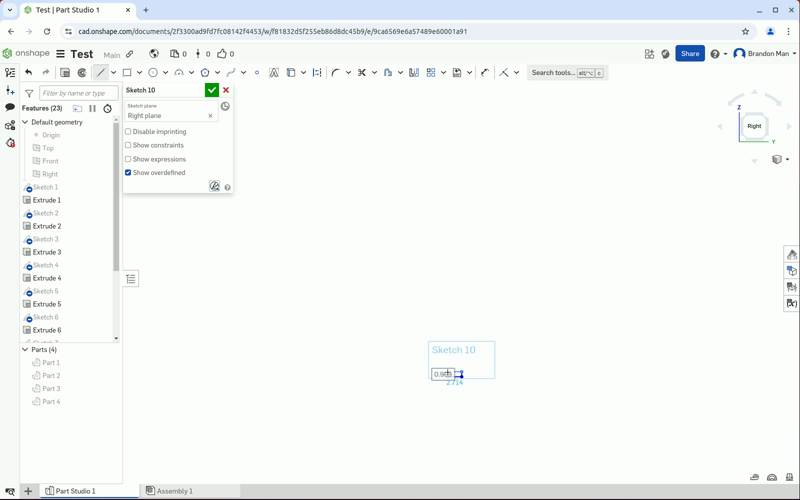
key_up(shift)
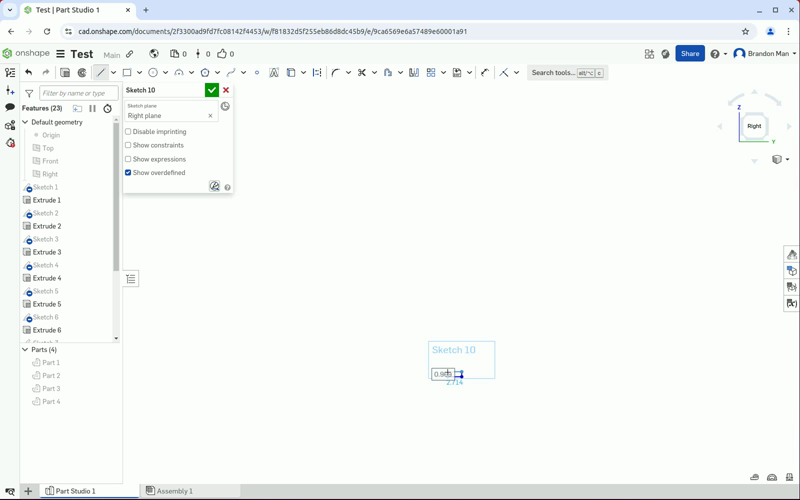
mouse_move(477, 371)
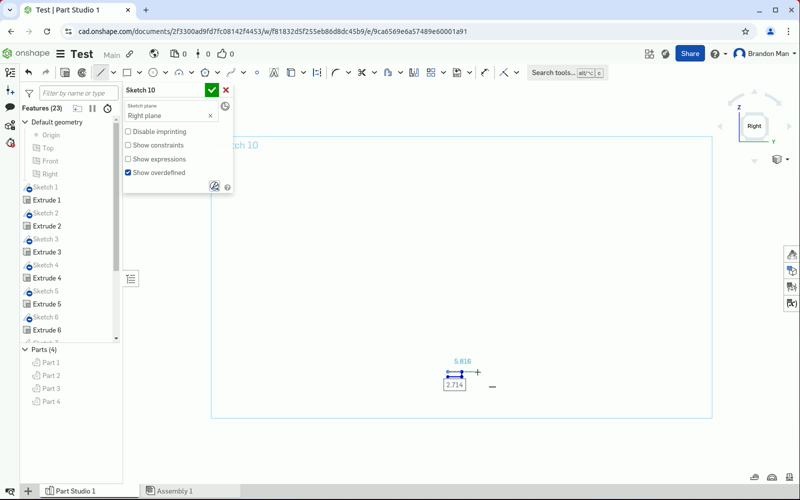
key_down(shift)
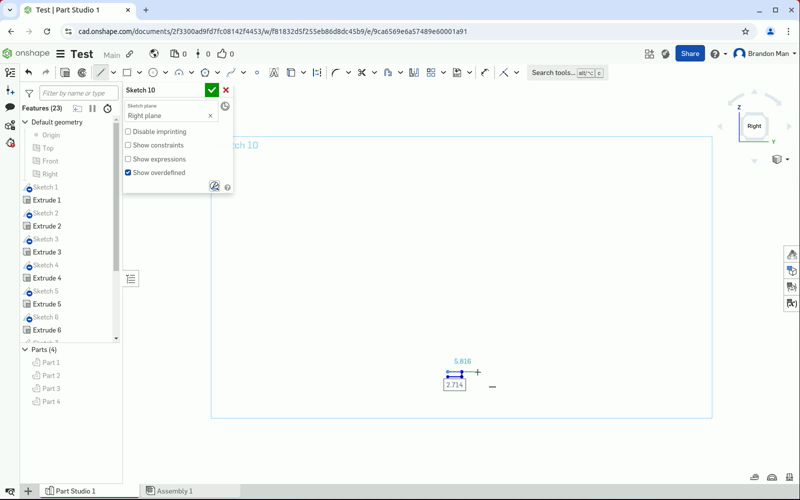
mouse_move(447, 376)
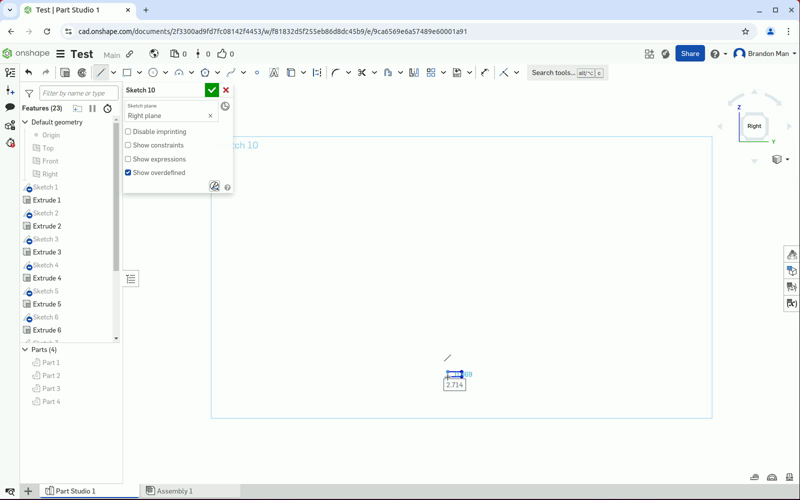
scroll(6)
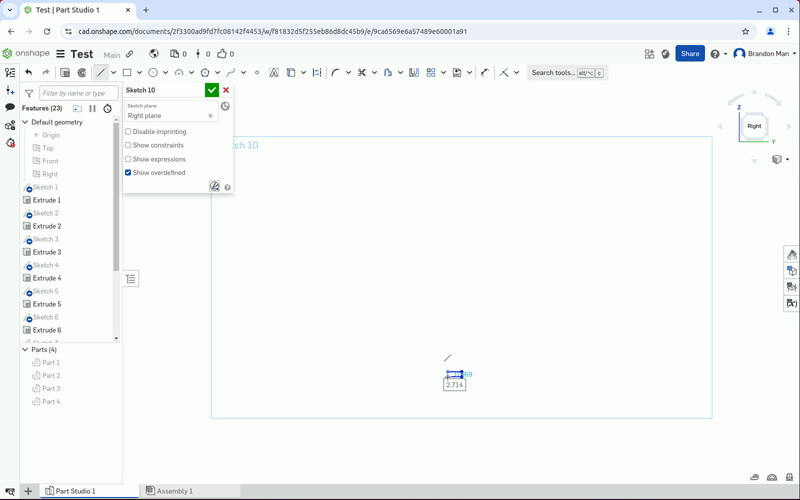
scroll(6)
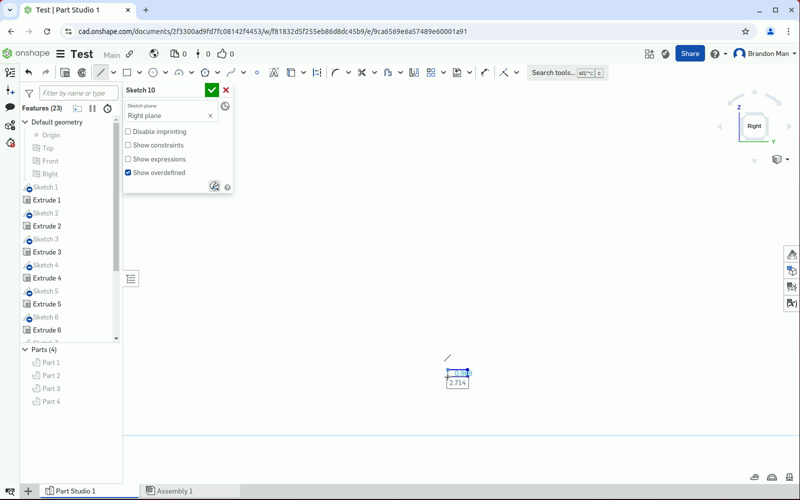
scroll(6)
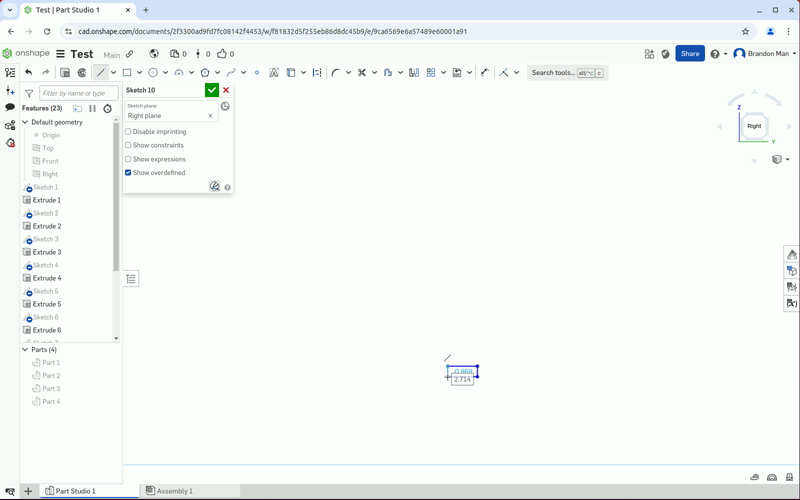
scroll(6)
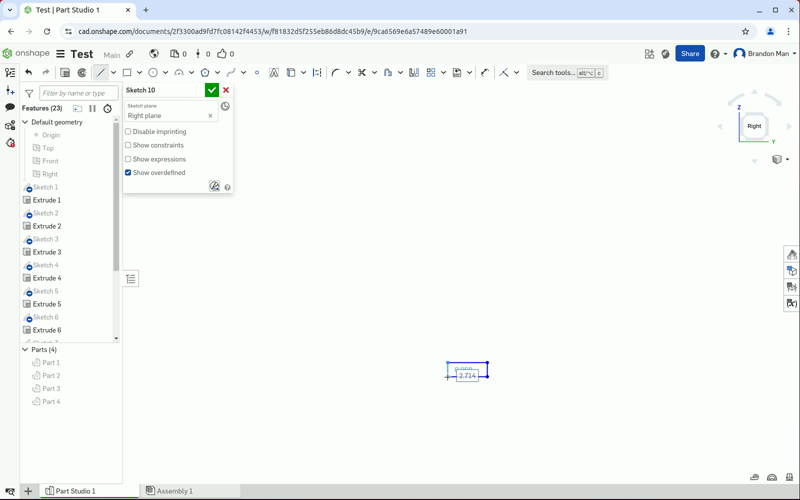
scroll(6)
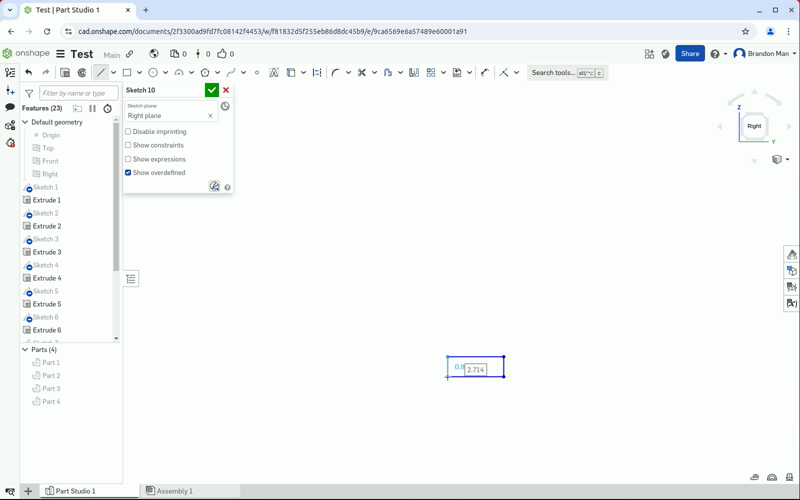
scroll(6)
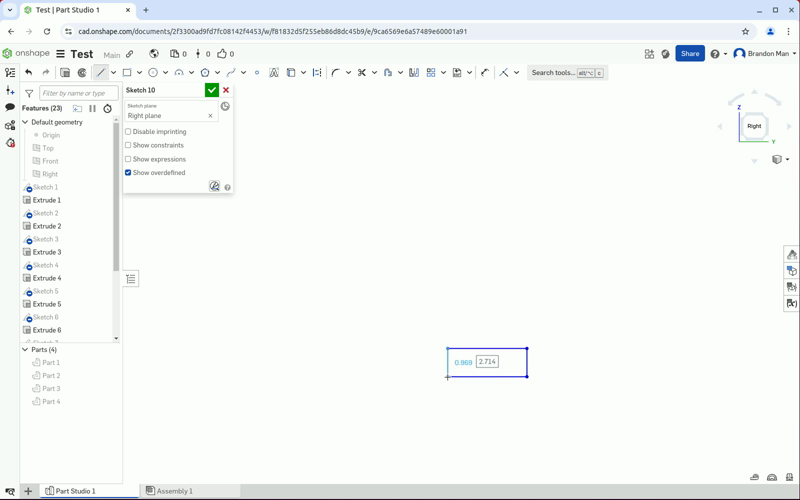
scroll(6)
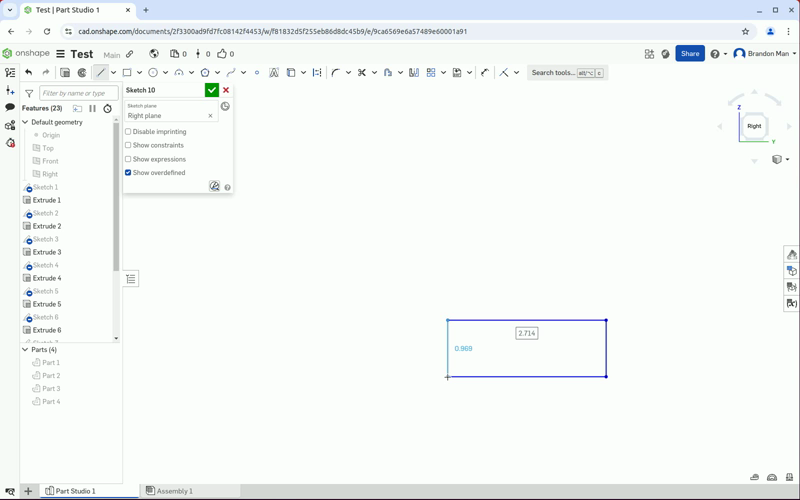
key_up(shift)
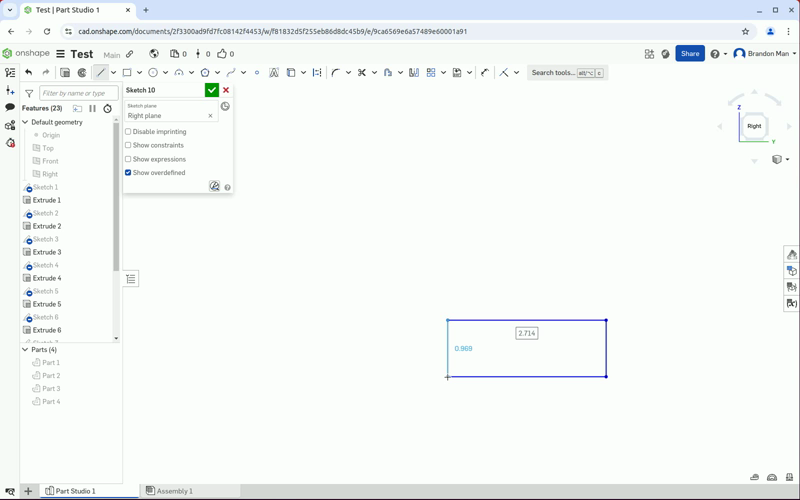
click(447, 376)
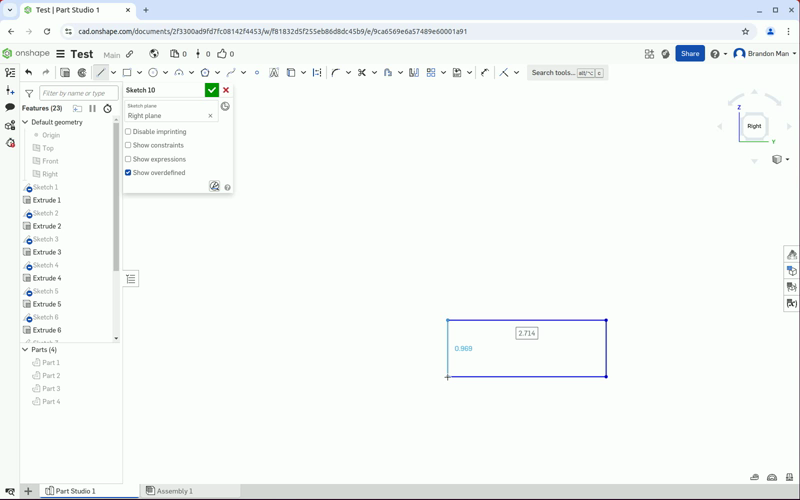
scroll(-6)
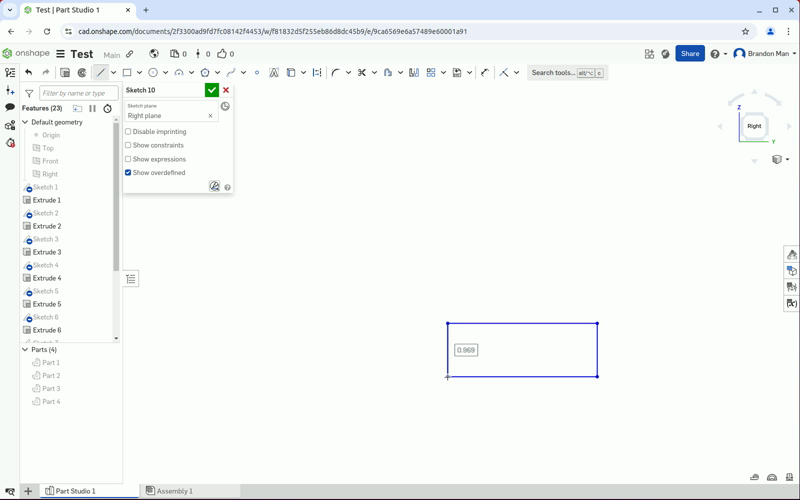
scroll(-6)
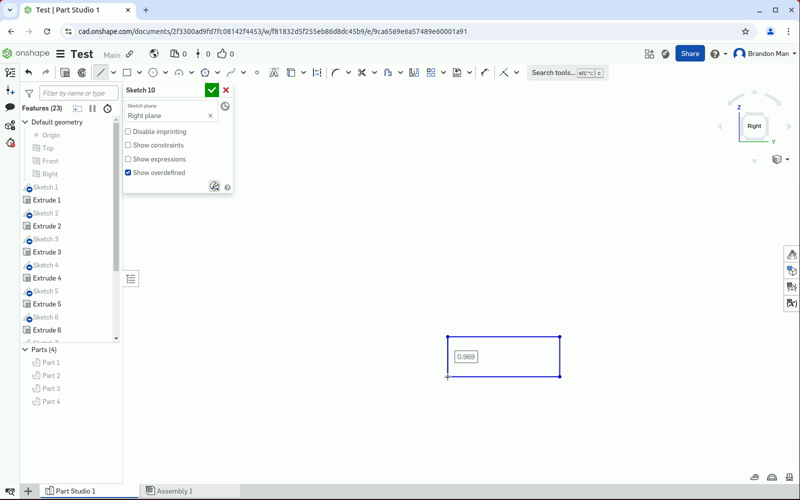
scroll(-6)
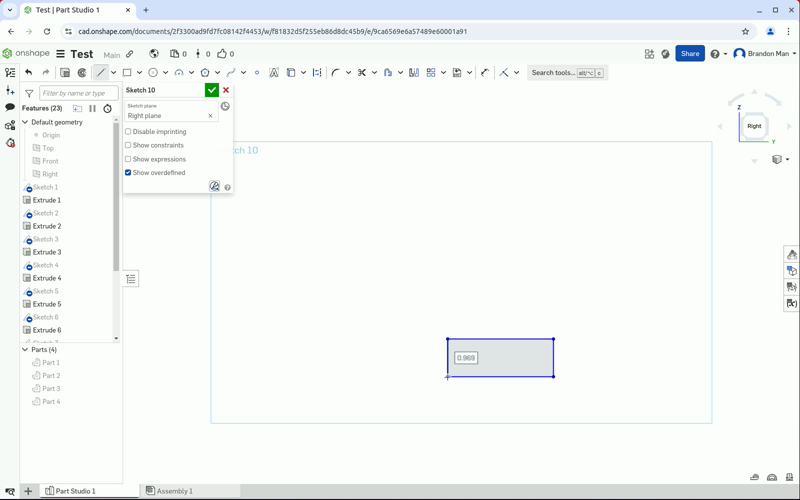
scroll(-6)
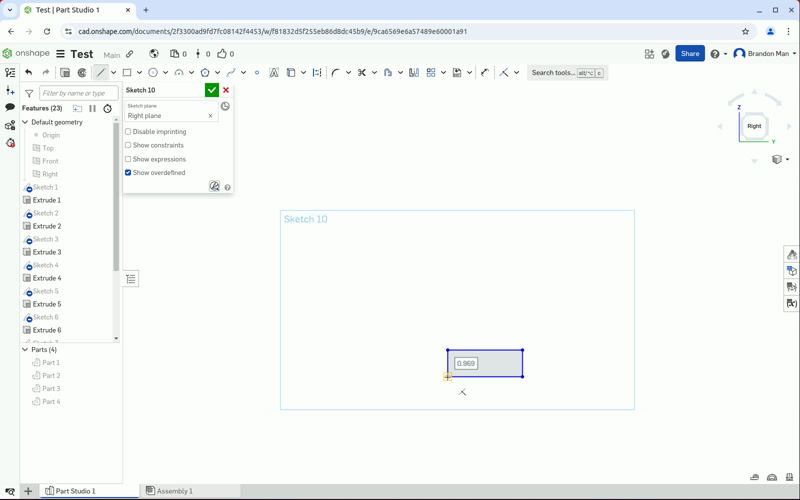
scroll(-6)
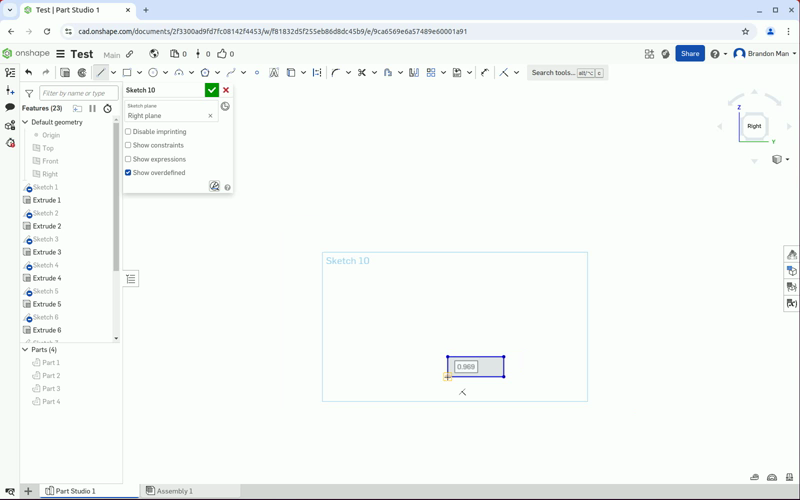
scroll(-6)
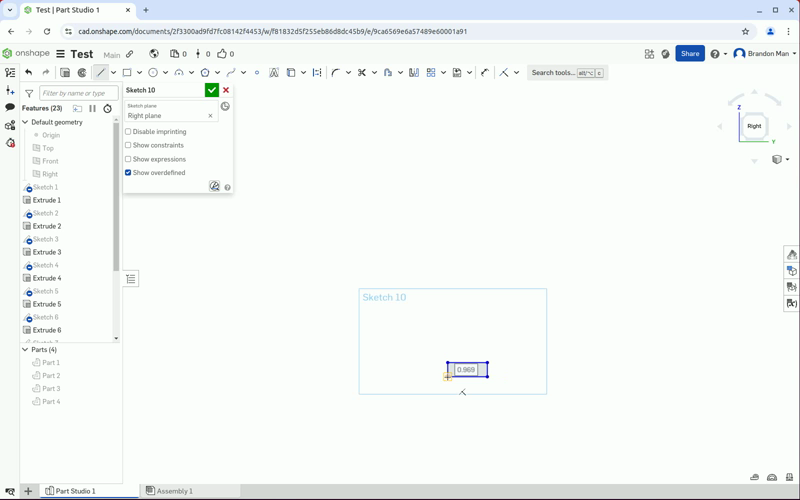
scroll(-6)
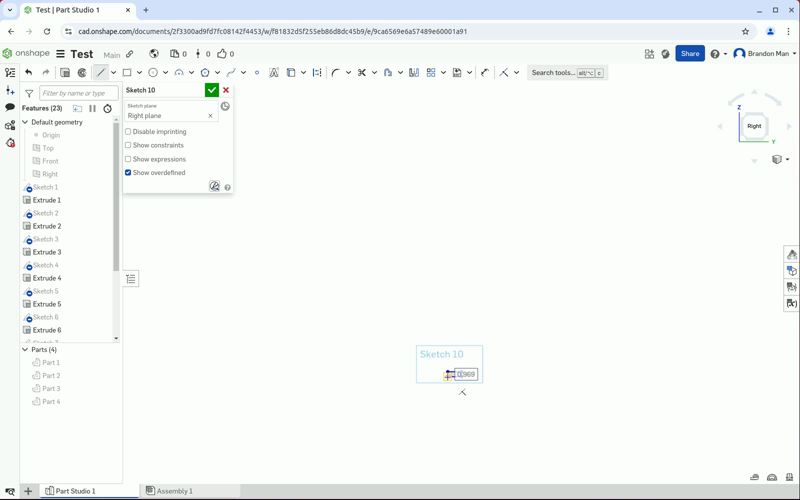
key(esc)
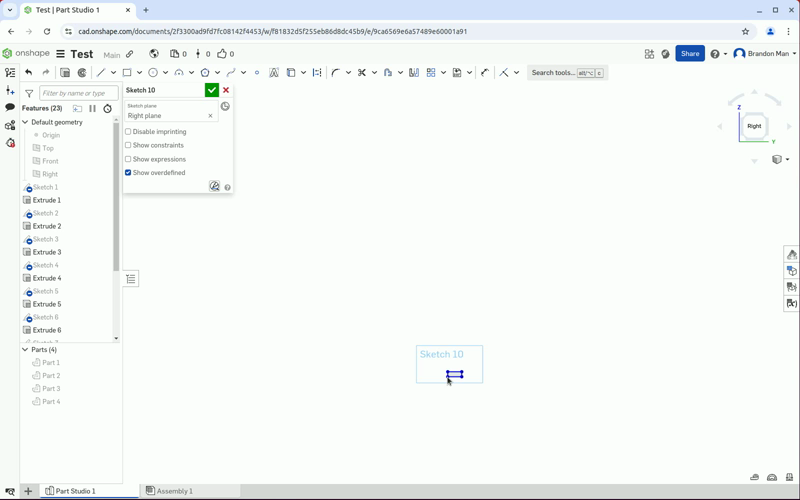
mouse_move(453, 372)
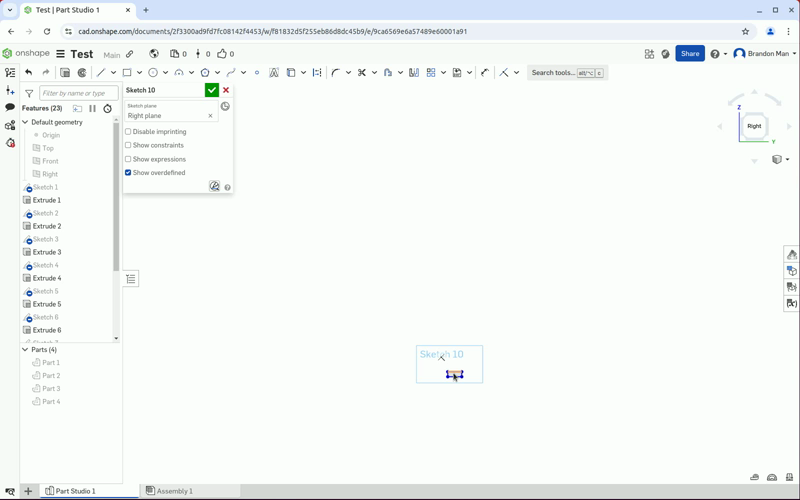
scroll(6)
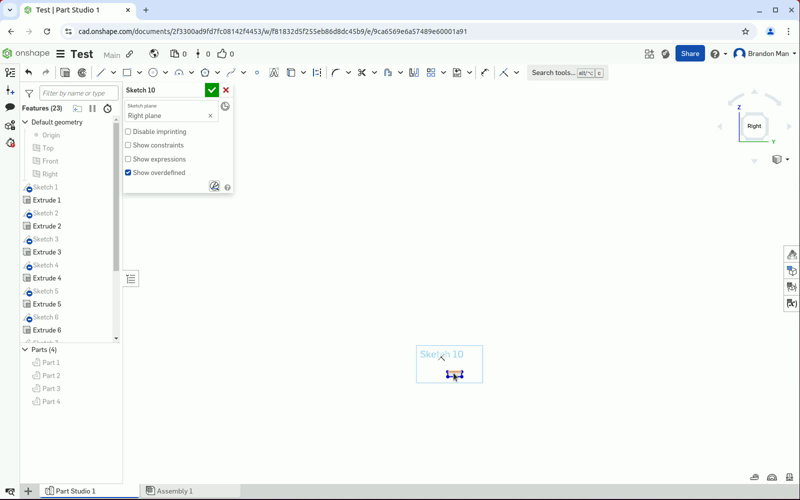
scroll(6)
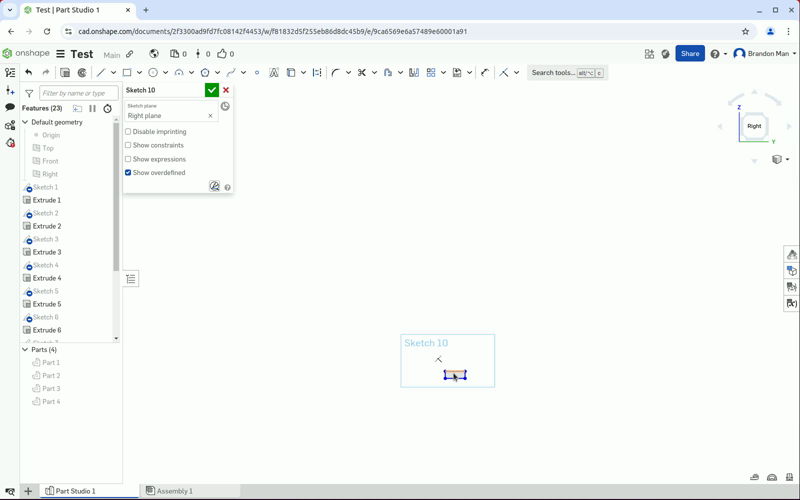
scroll(6)
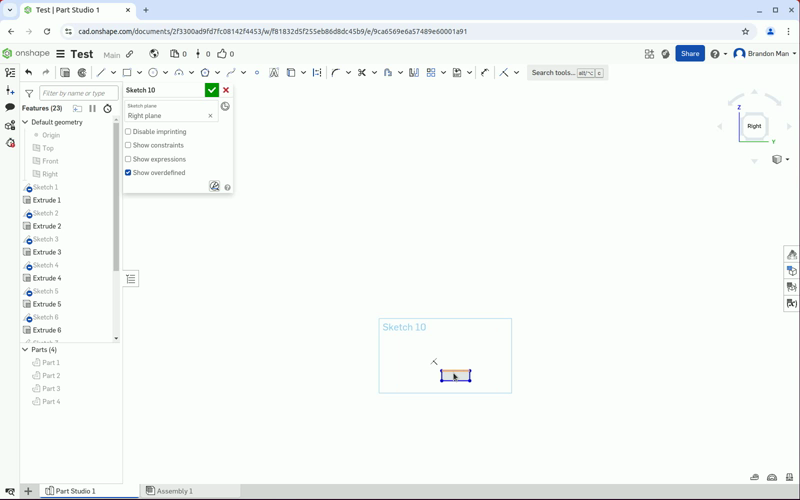
scroll(6)
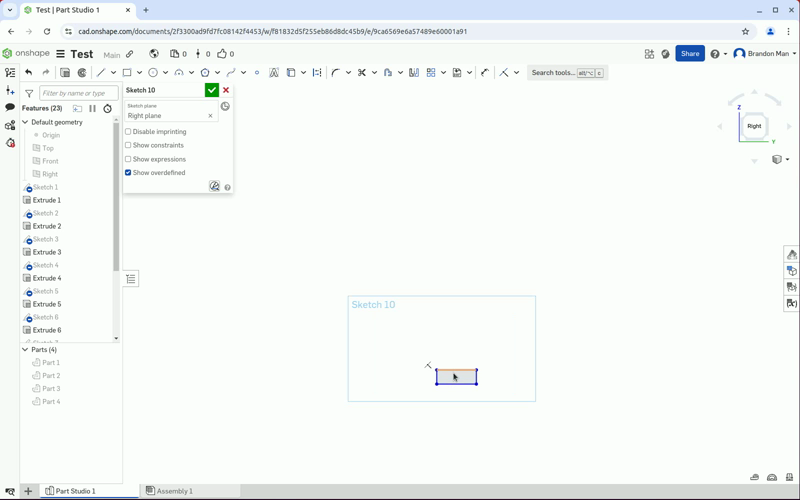
scroll(6)
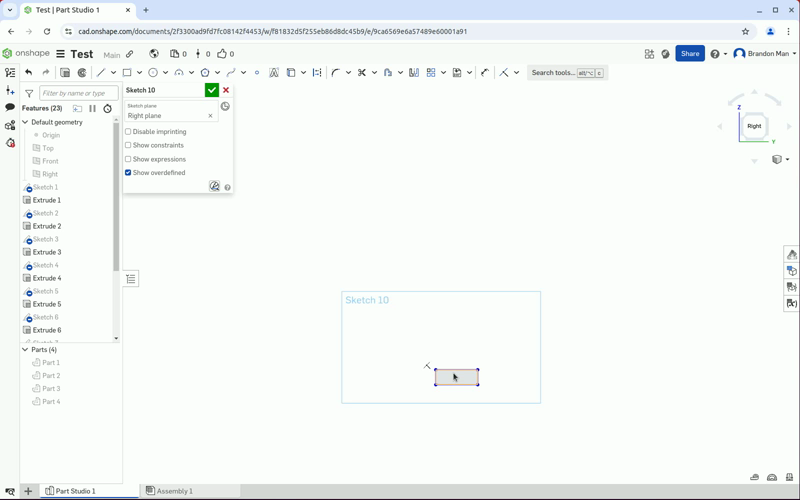
scroll(6)
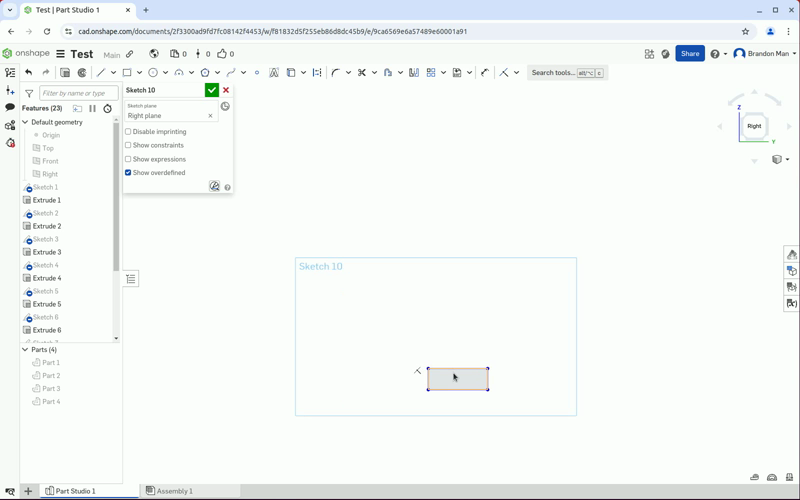
scroll(6)
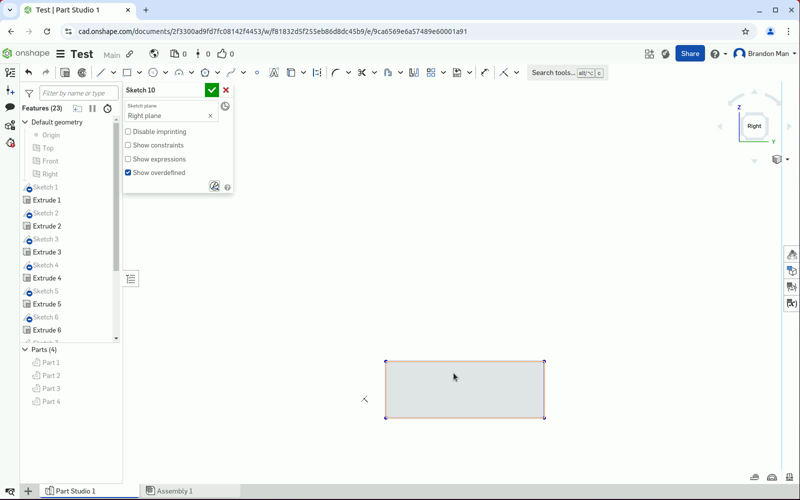
click(453, 372)
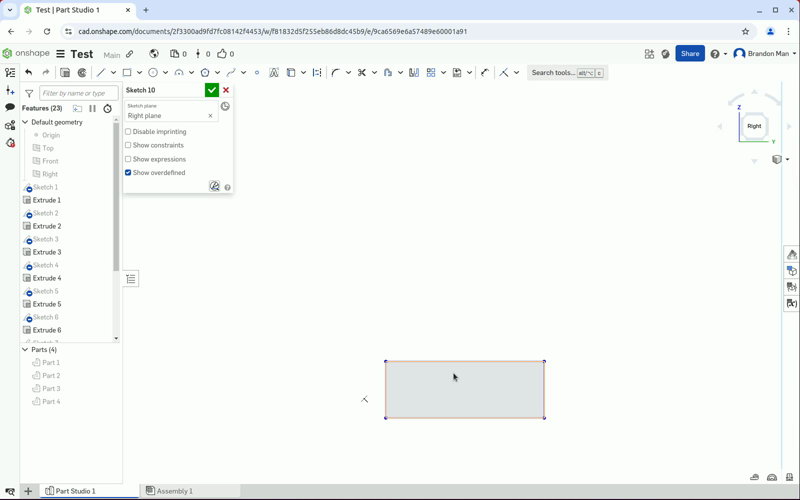
scroll(-6)
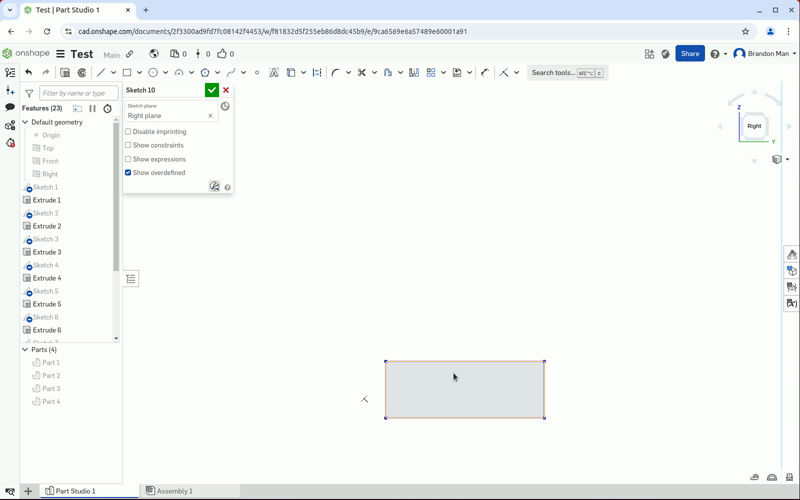
scroll(-6)
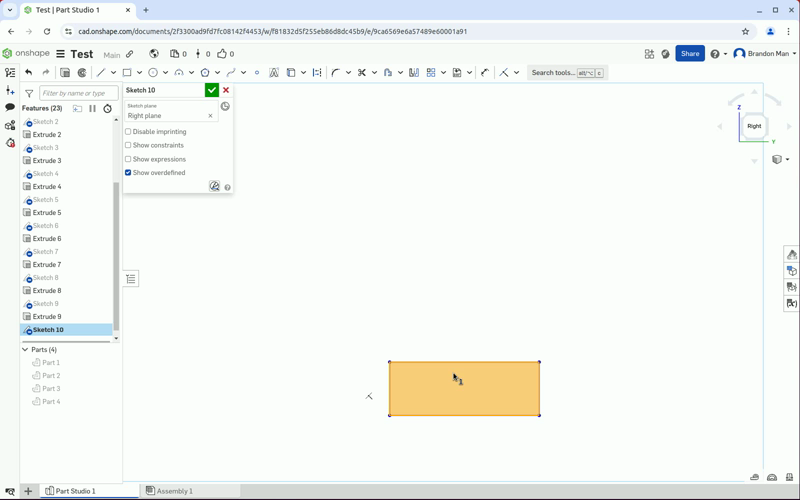
scroll(-6)
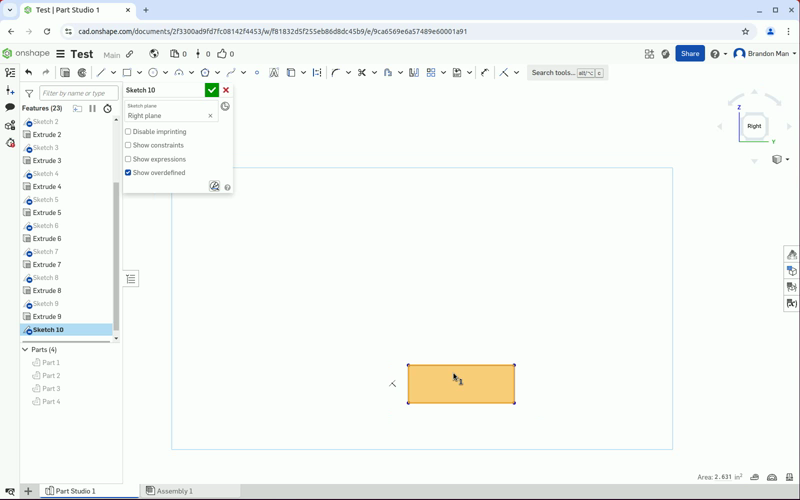
scroll(-6)
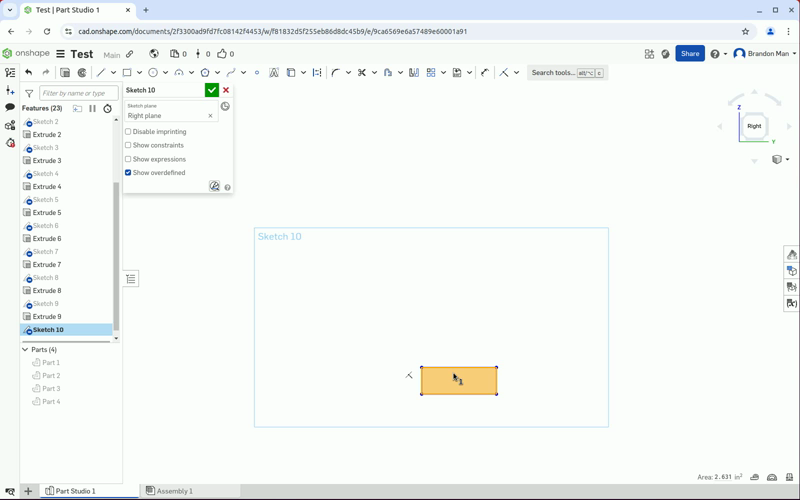
scroll(-6)
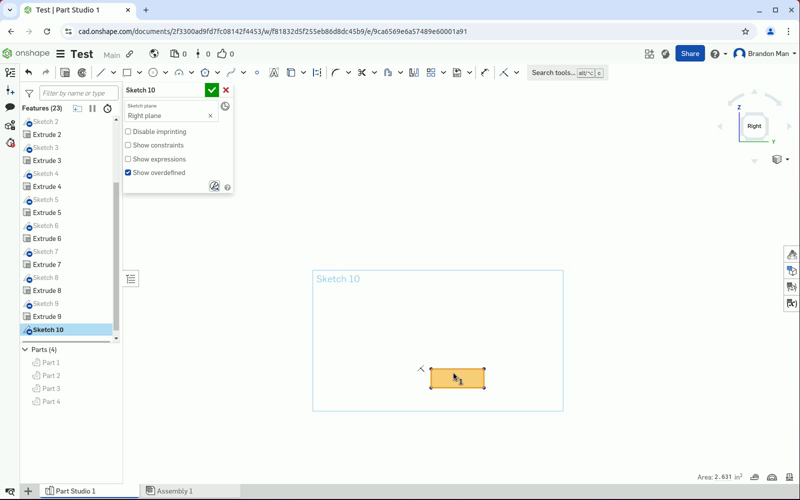
scroll(-6)
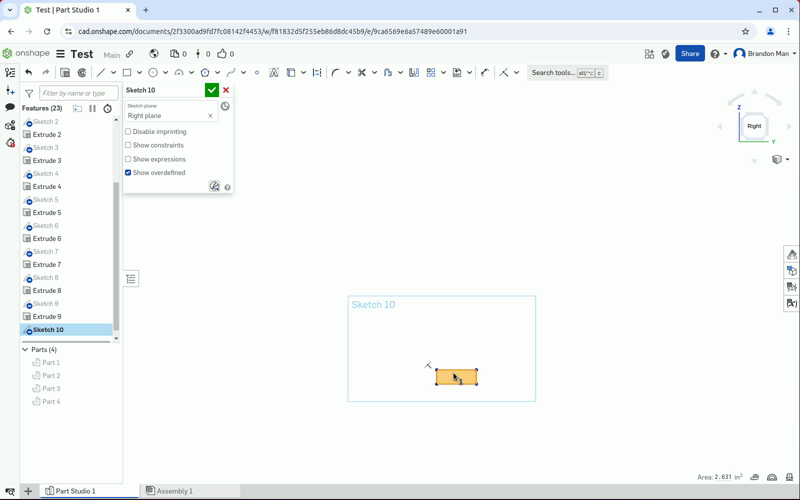
scroll(-6)
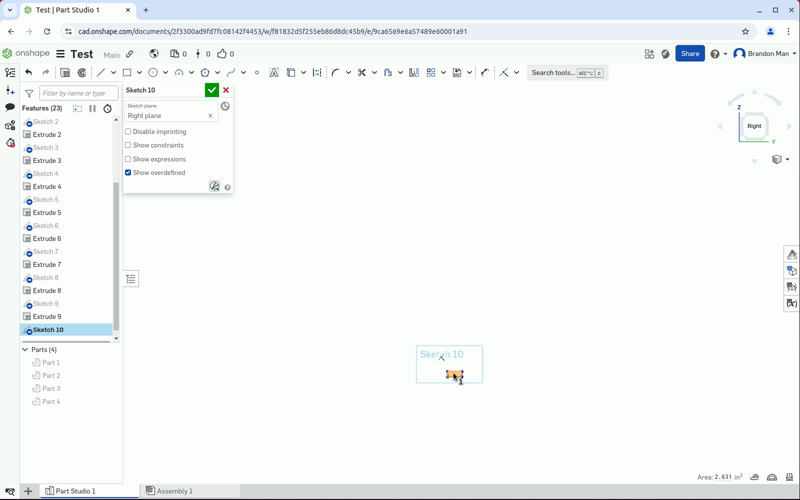
mouse_move(73, 352)
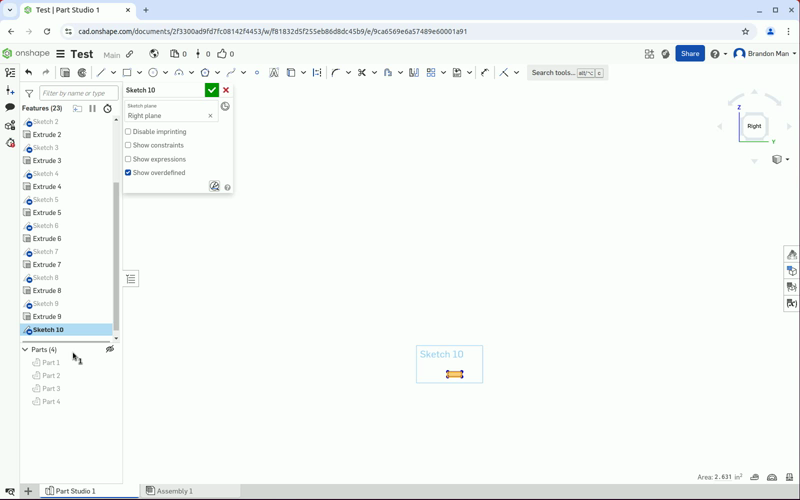
key(shift+y)
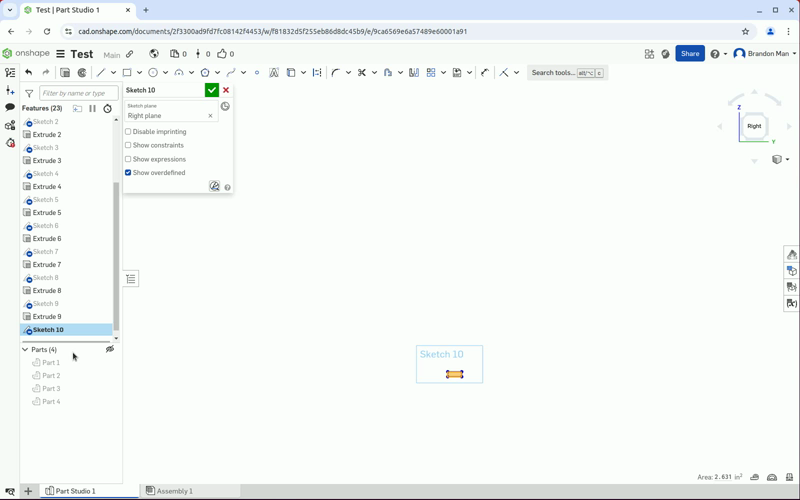
key(shift+e)
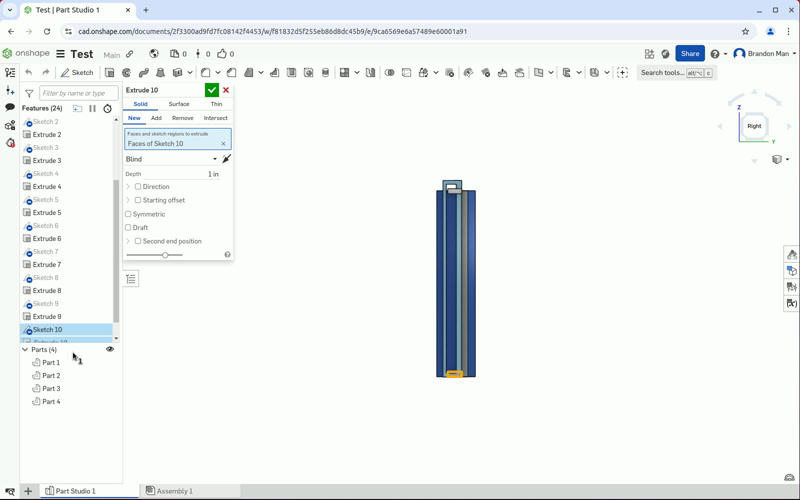
mouse_move(143, 106)
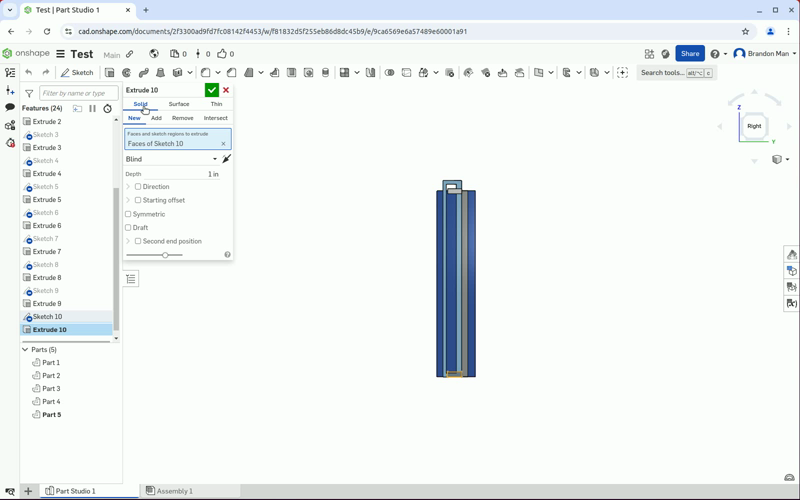
click(143, 106)
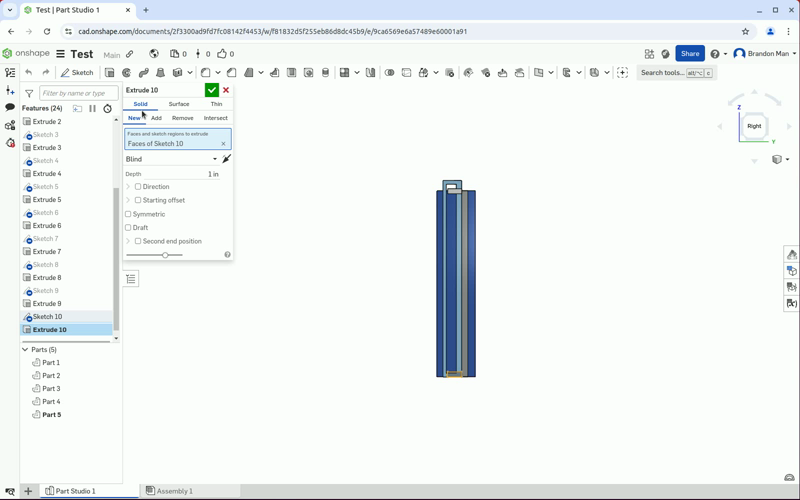
mouse_move(137, 120)
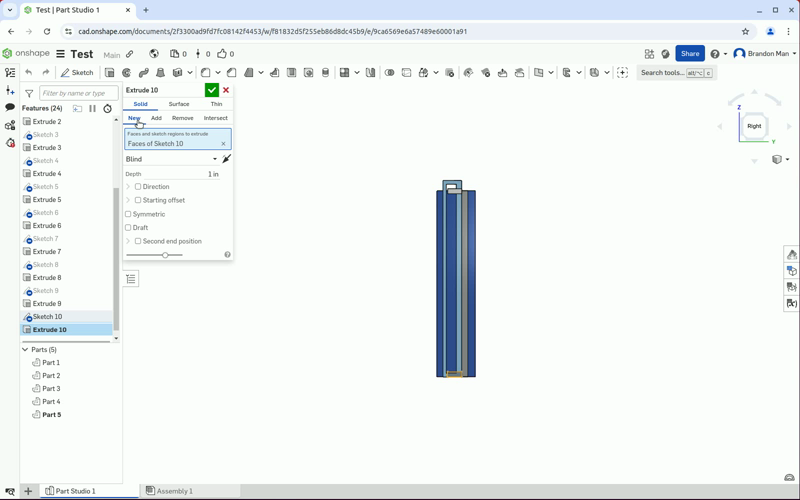
click(137, 120)
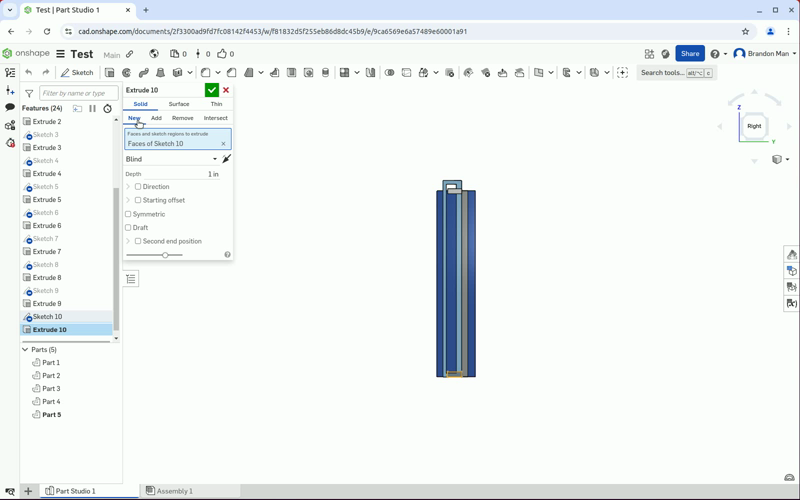
key(tab, 4)
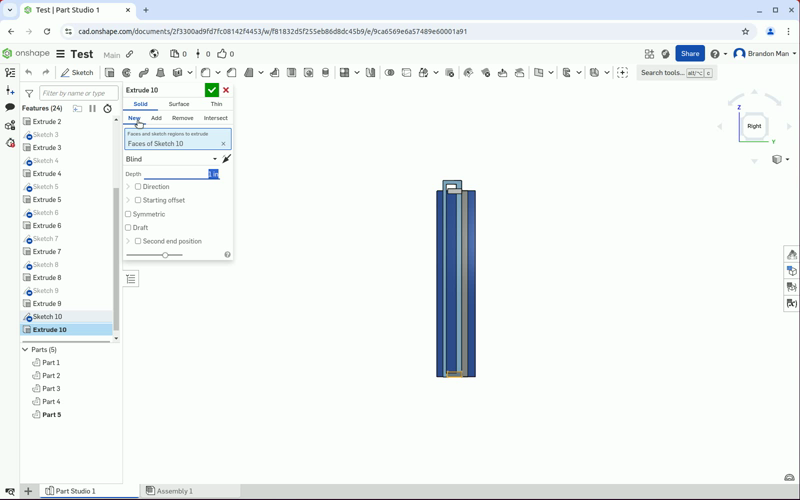
text(23.108)
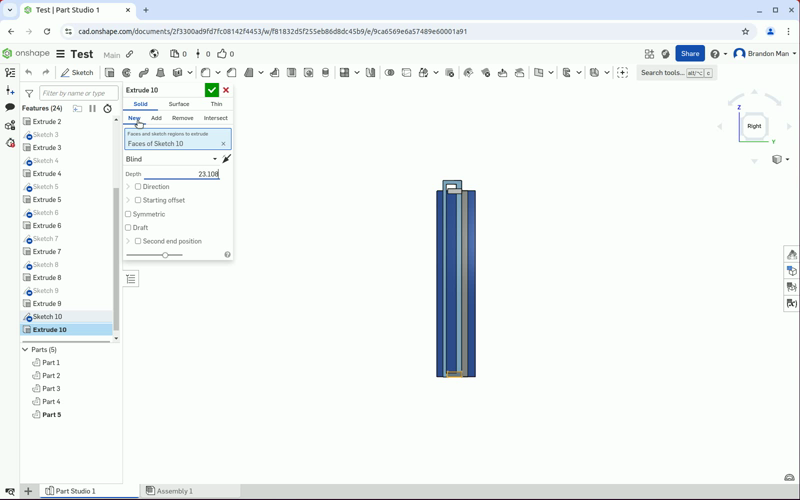
key(tab, 3)
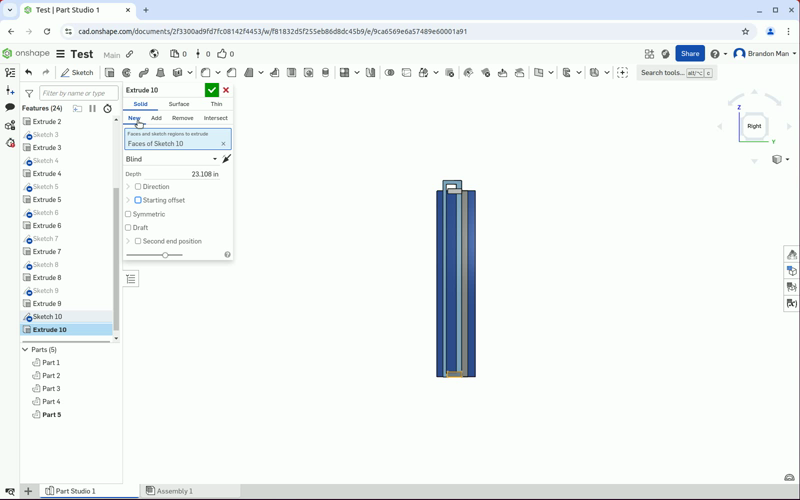
key(tab, 2)
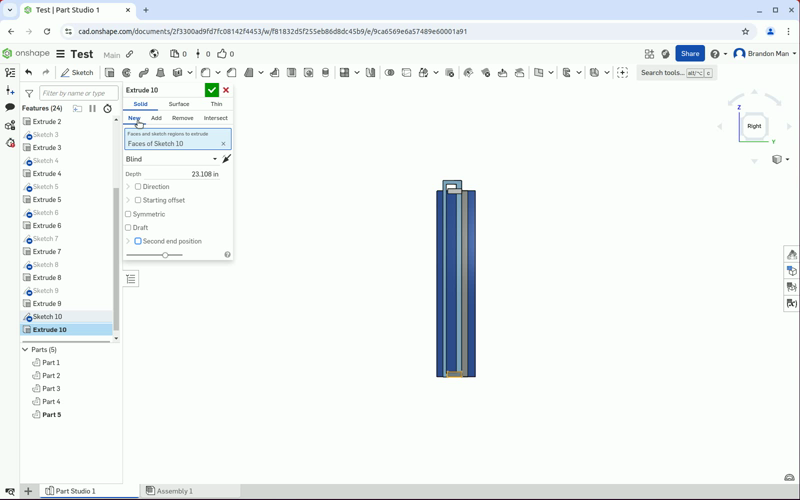
key(space)
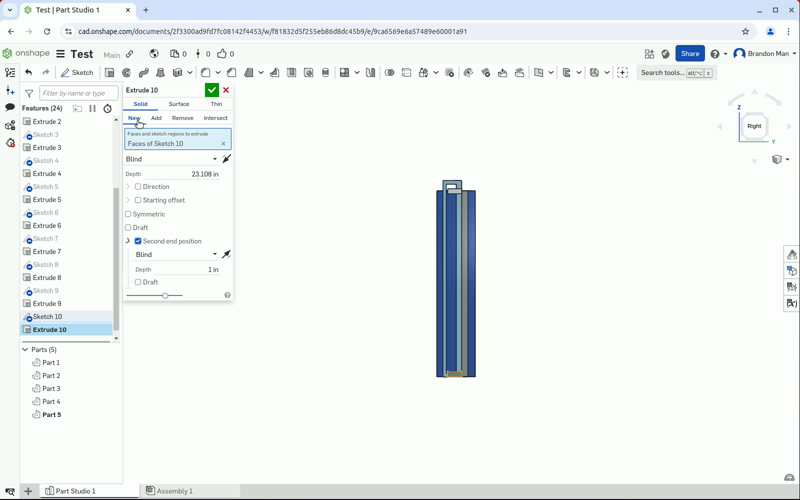
key(tab, 3)
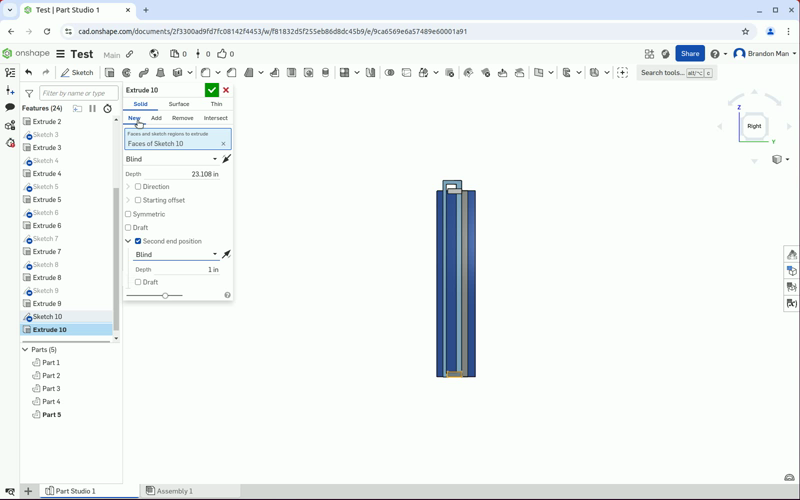
text(23.108)
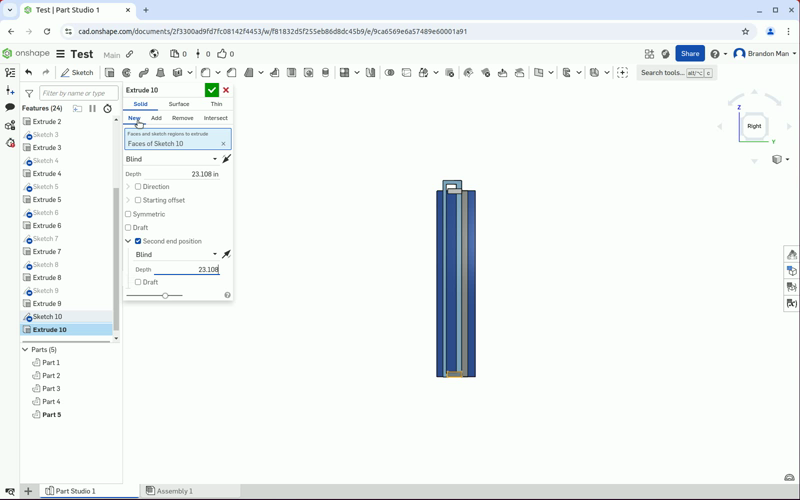
key(enter)
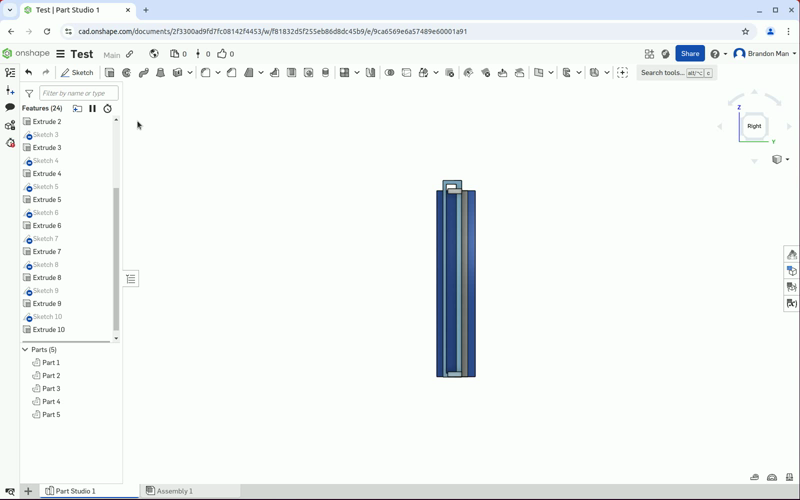
key(shift+h)
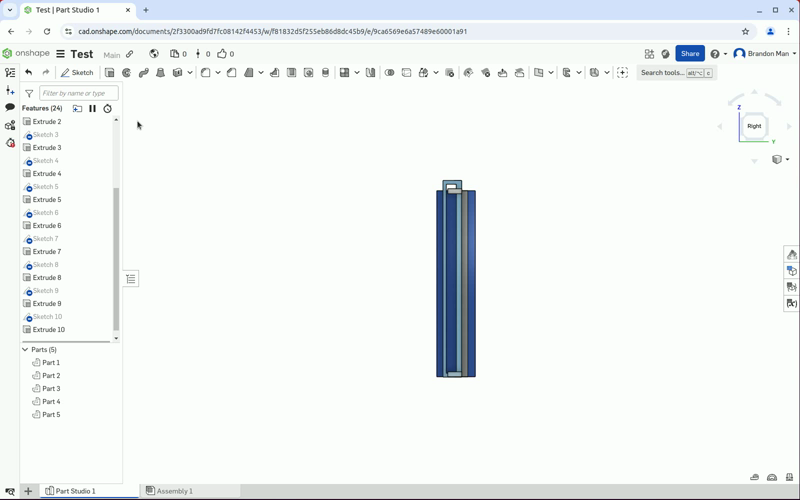
key(shift+h)
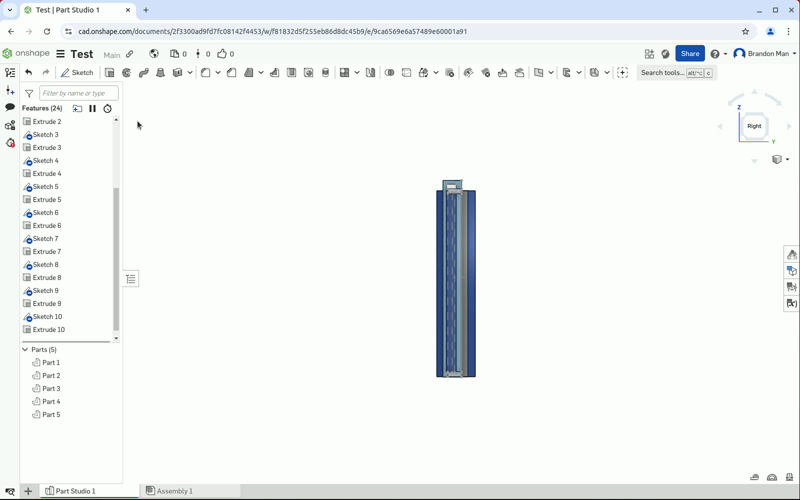
key(shift+7)
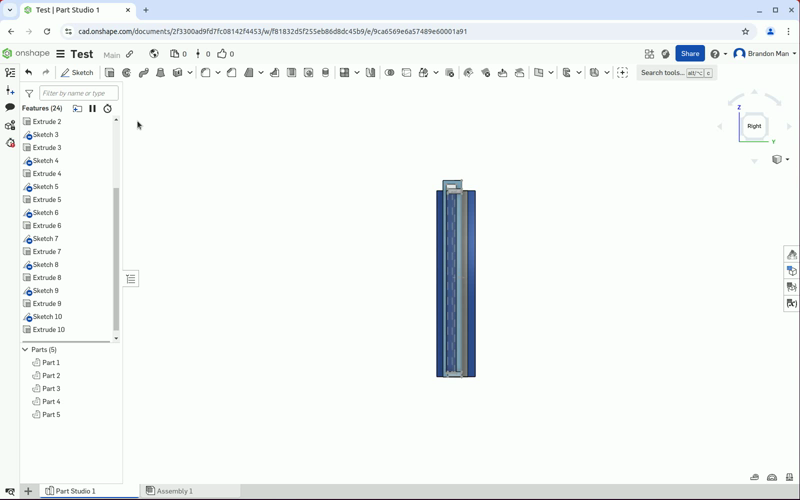
key(right, 2)
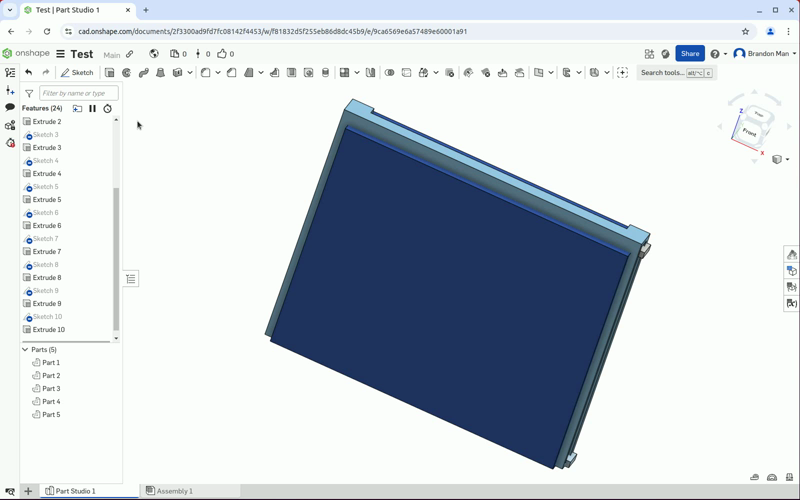
key(down, 2)
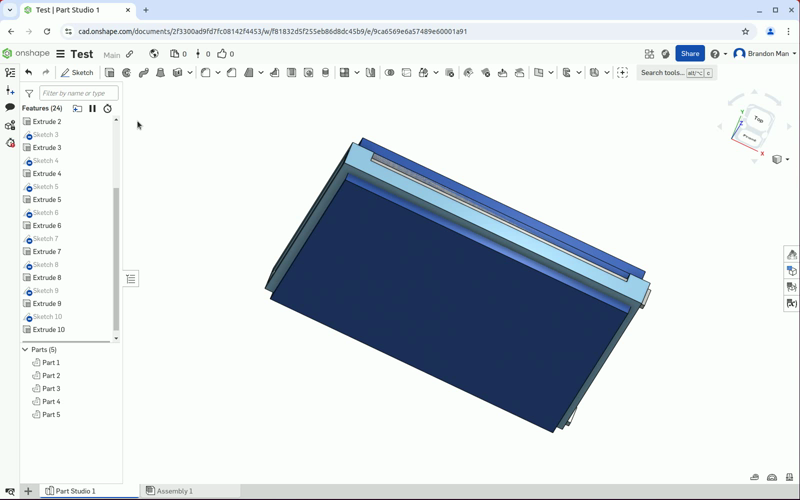
key(up, 2)
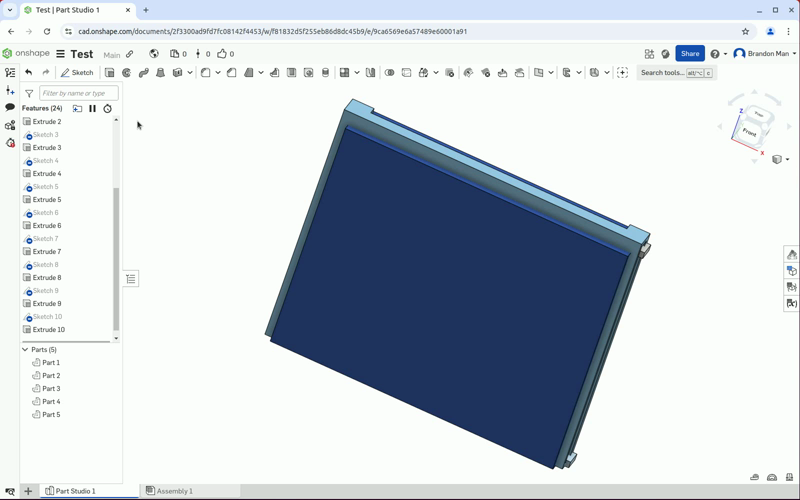
key(left, 2)
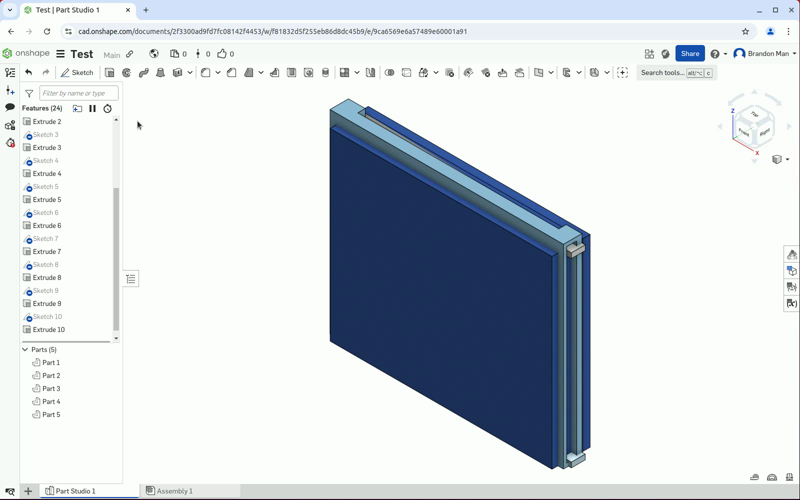
mouse_move(69, 85)
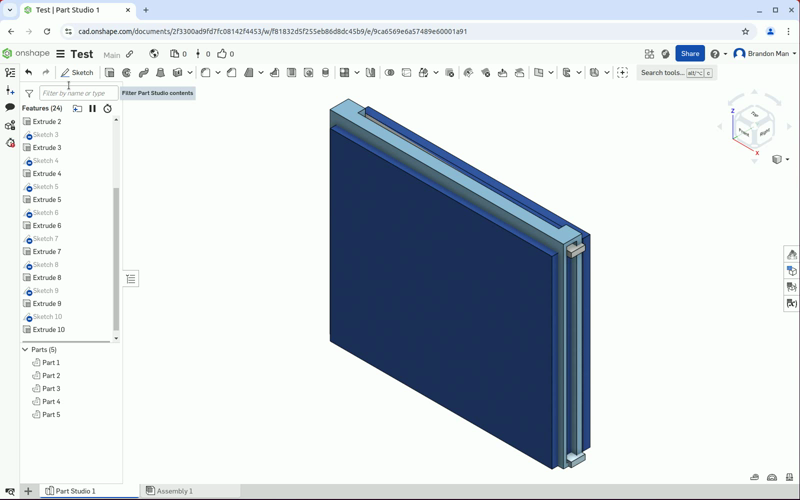
click(69, 85)